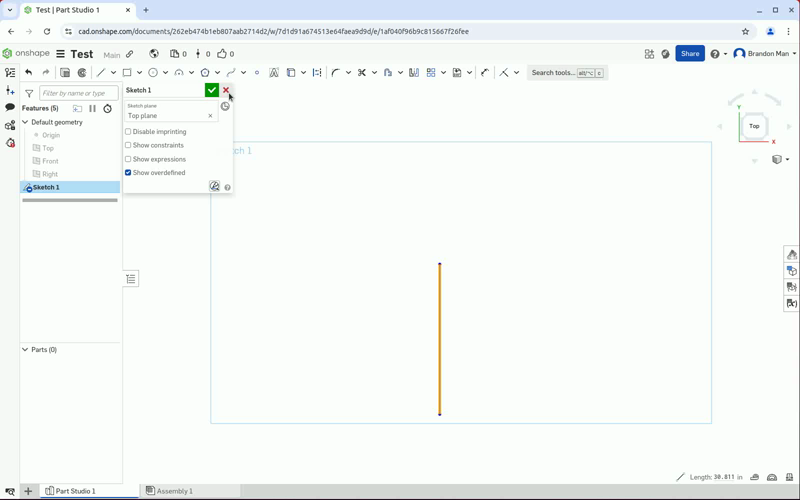
key(shift+h)
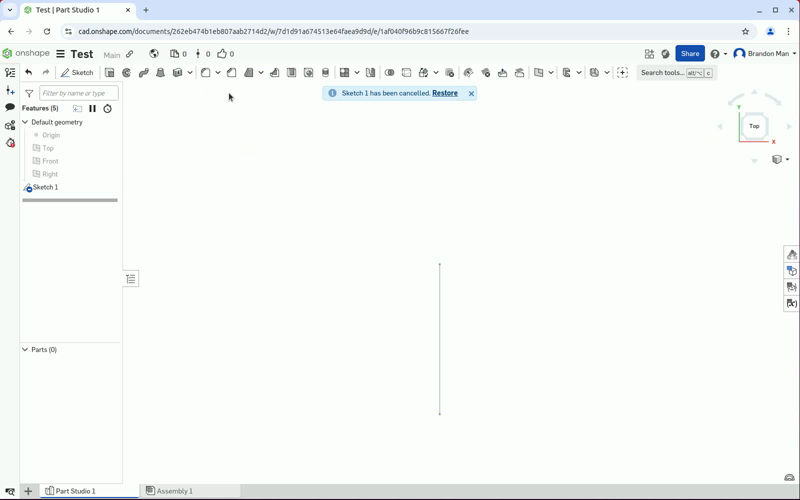
key(shift+s)
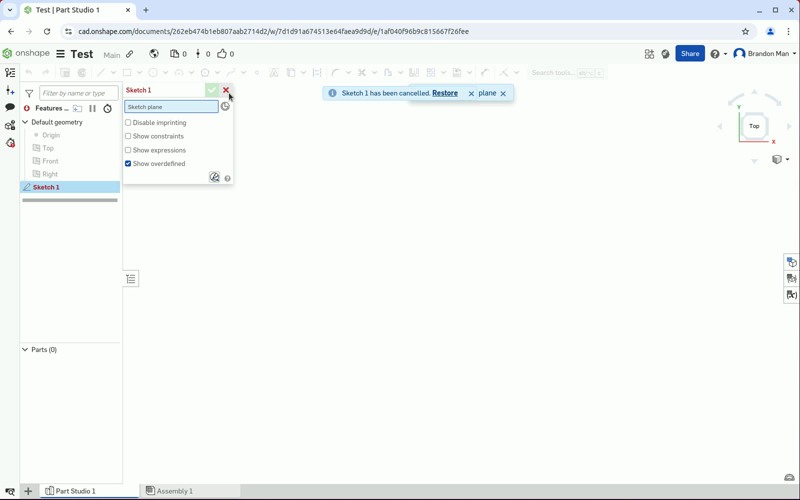
mouse_move(73, 150)
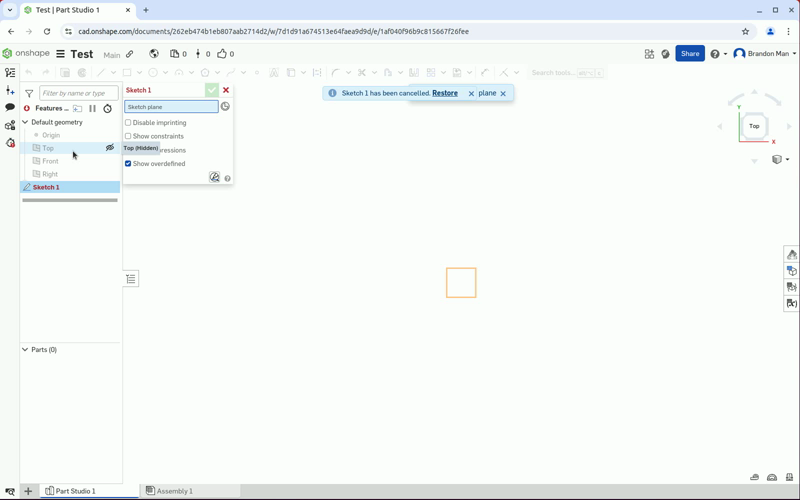
click(73, 150)
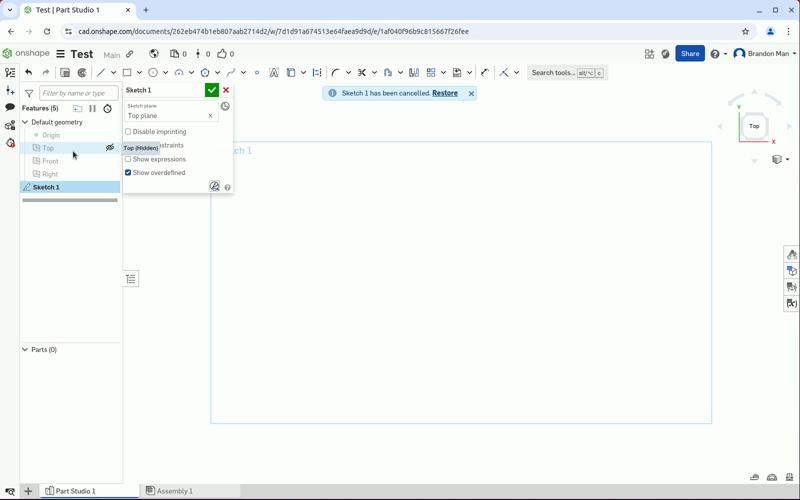
mouse_move(73, 352)
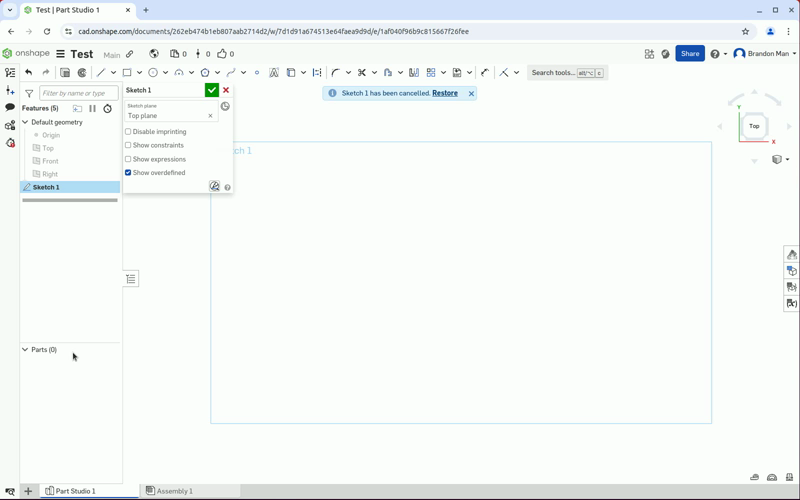
key(y)
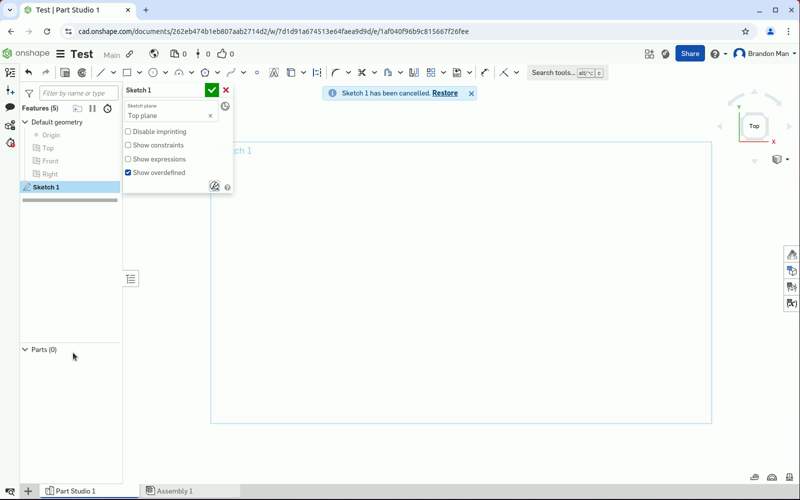
key(l)
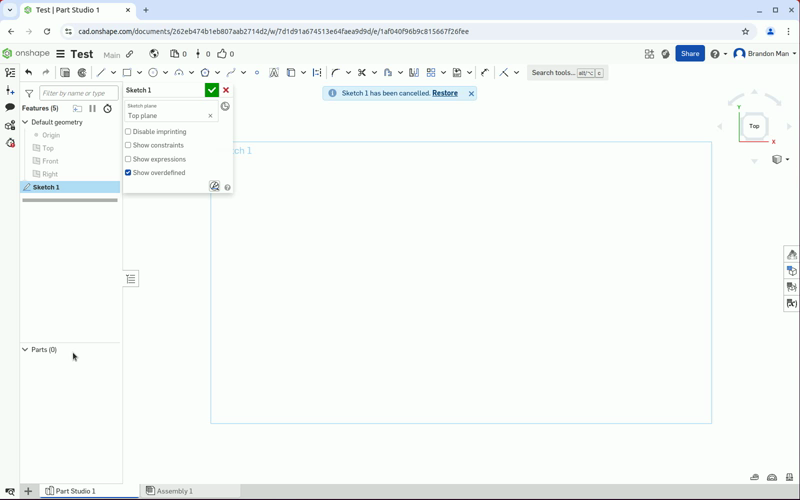
key_down(shift)
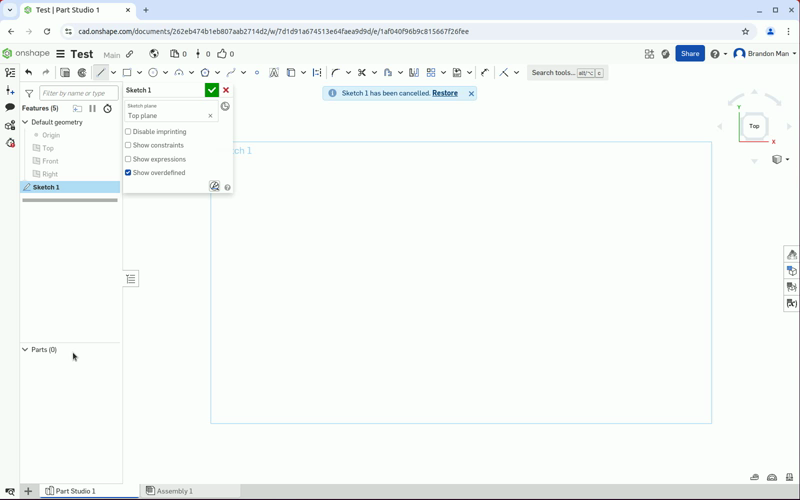
mouse_move(460, 286)
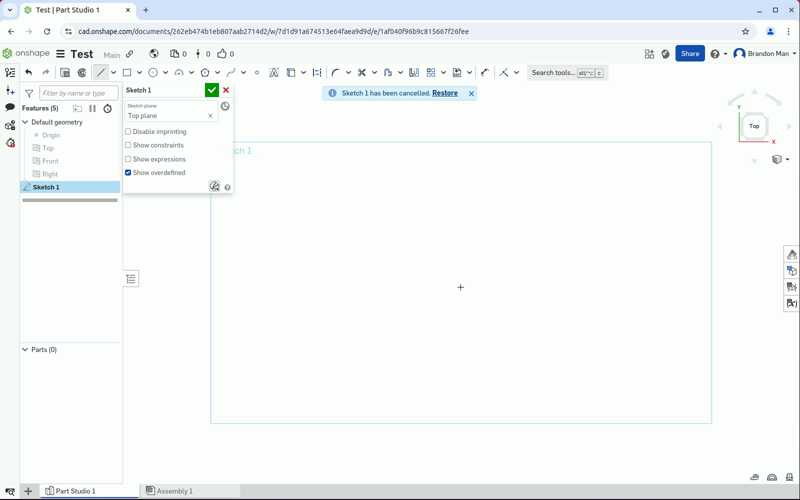
click(460, 286)
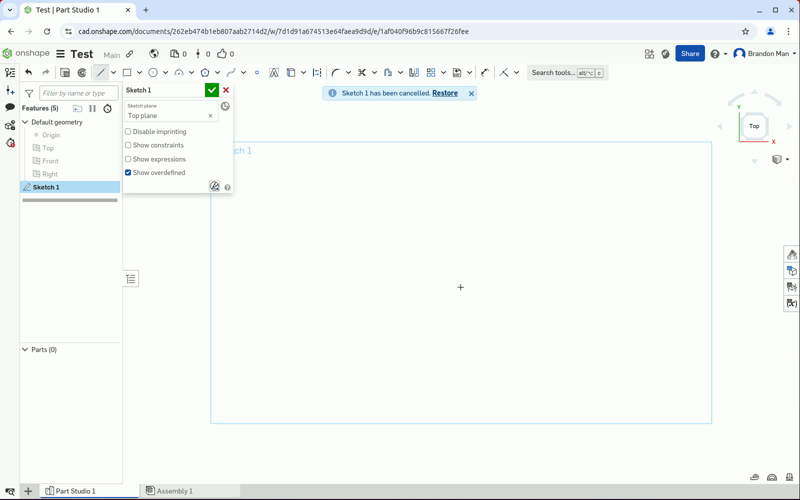
key_up(shift)
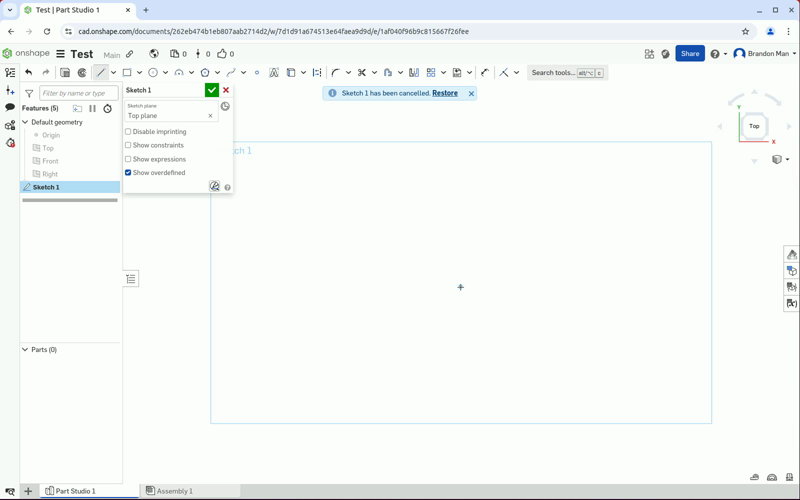
key_down(shift)
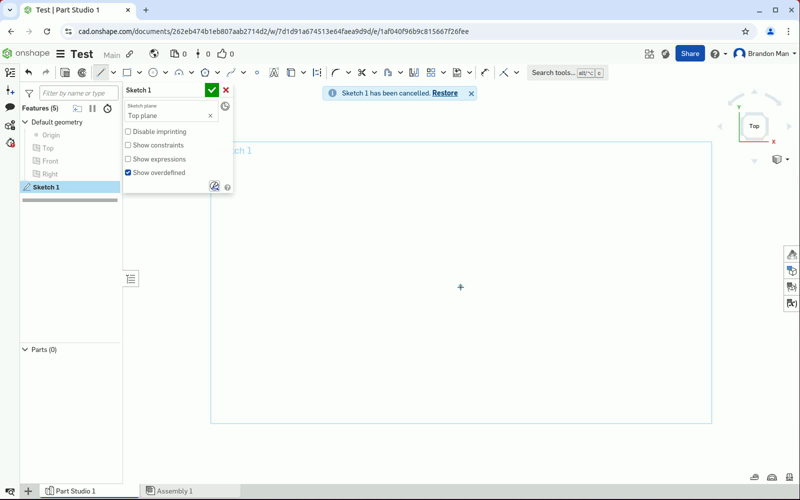
mouse_move(490, 286)
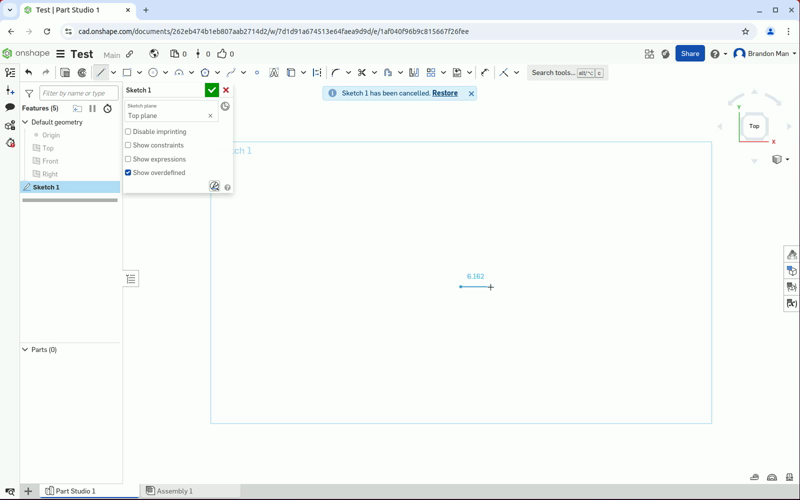
mouse_move(465, 286)
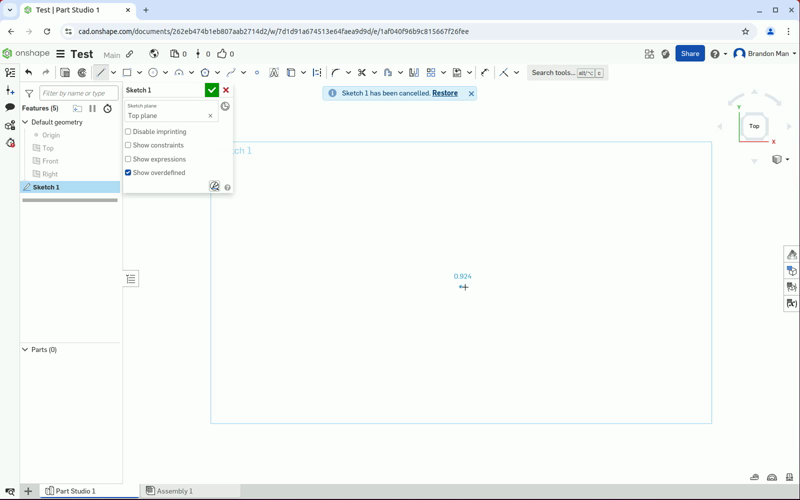
scroll(6)
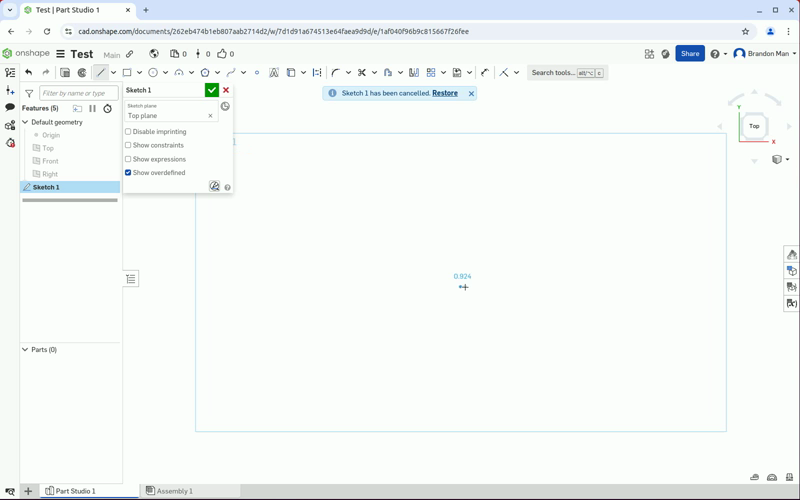
scroll(6)
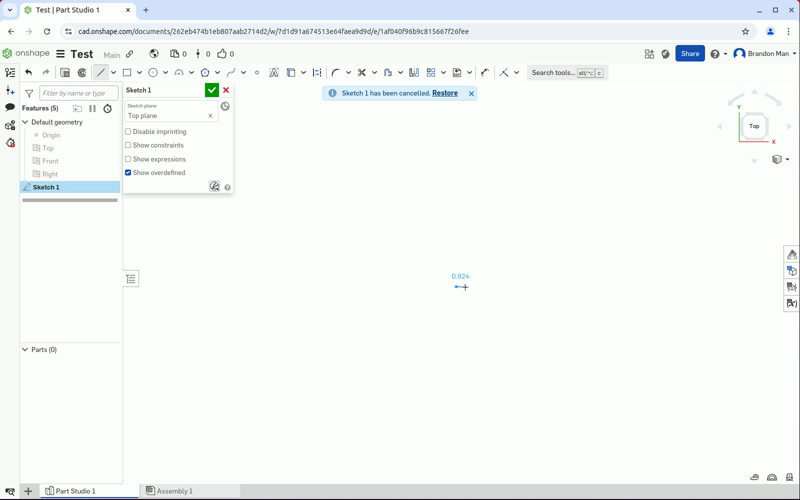
scroll(6)
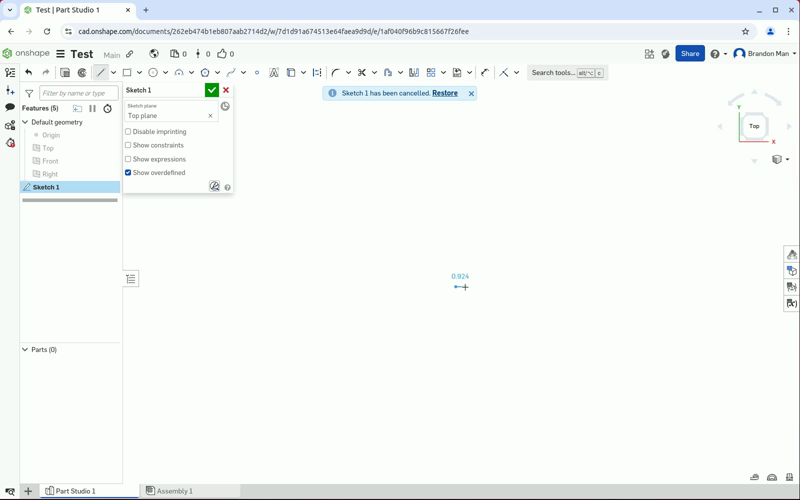
scroll(6)
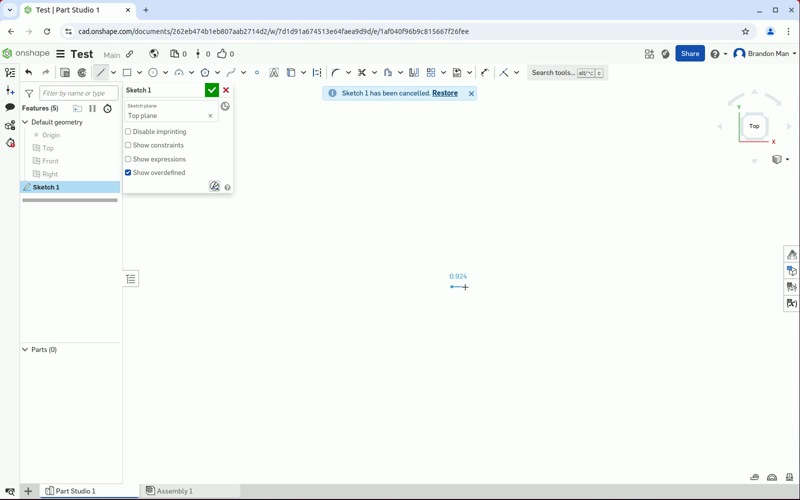
scroll(6)
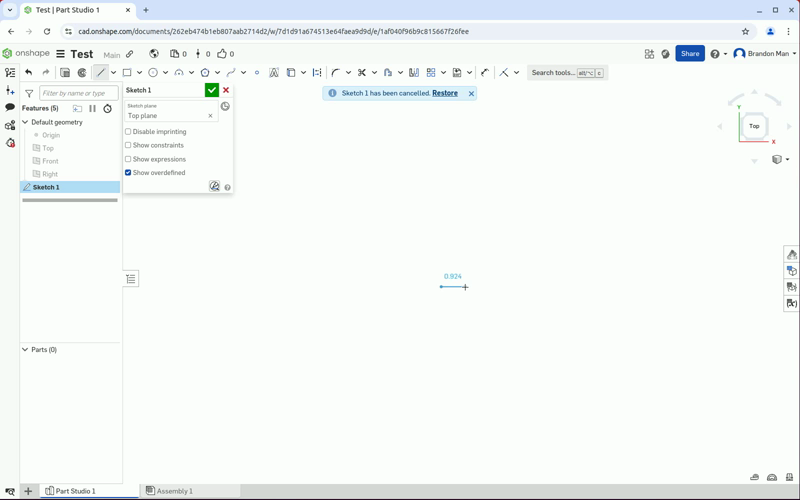
scroll(6)
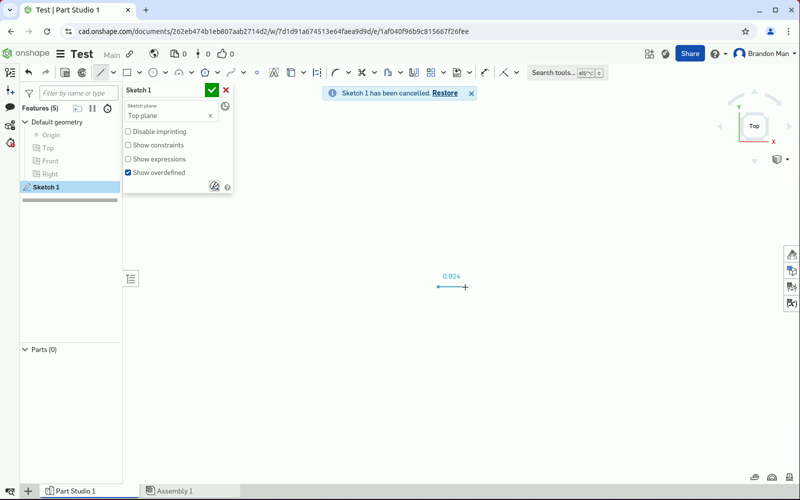
scroll(6)
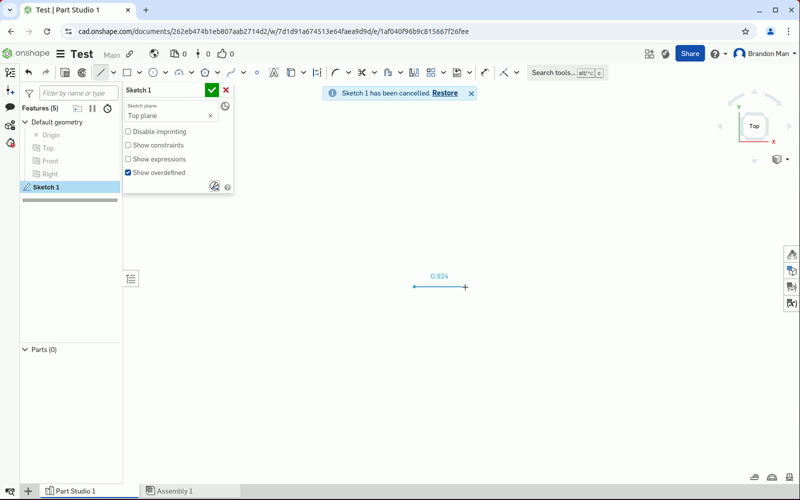
click(465, 286)
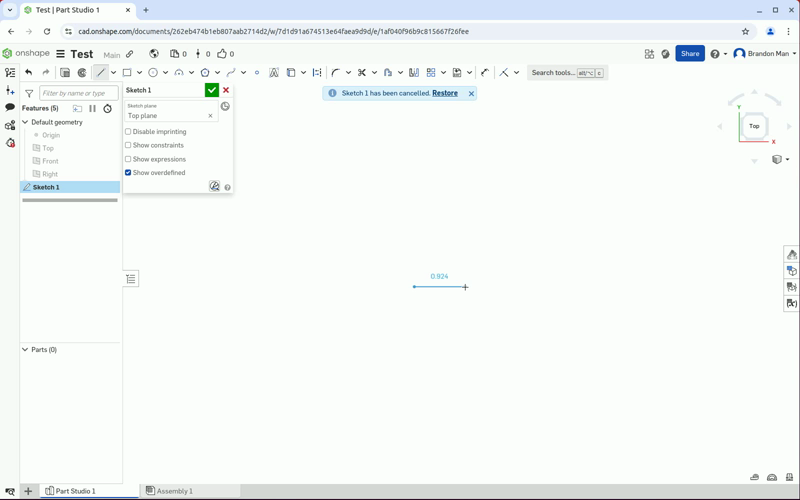
scroll(-6)
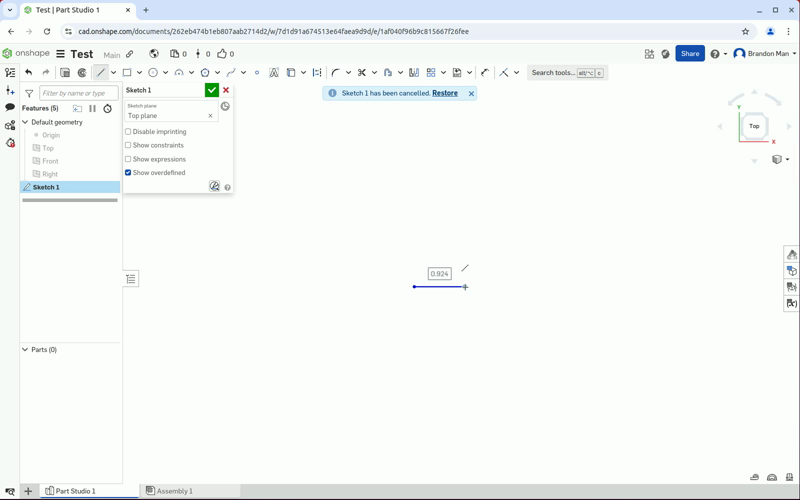
scroll(-6)
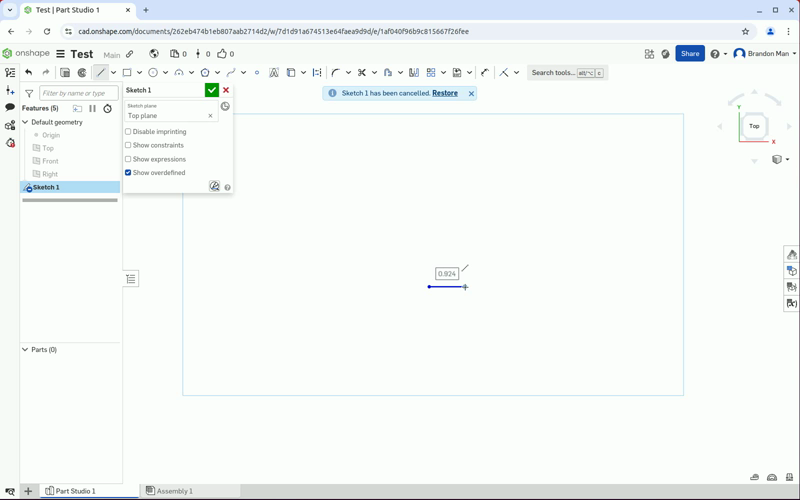
scroll(-6)
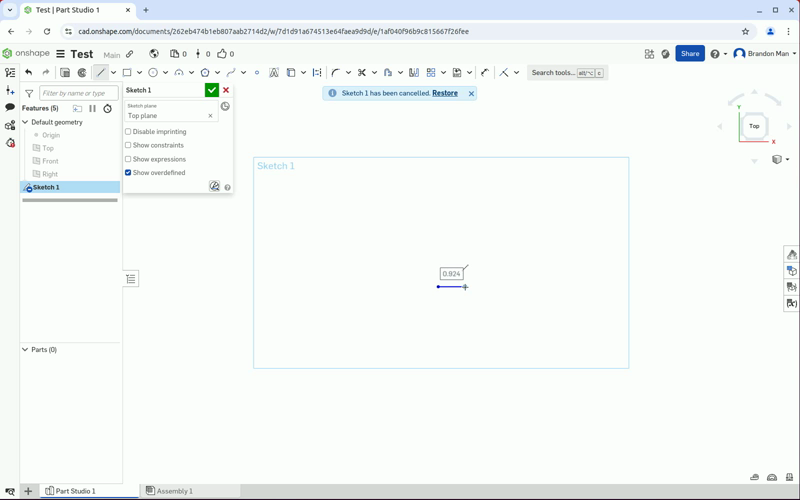
scroll(-6)
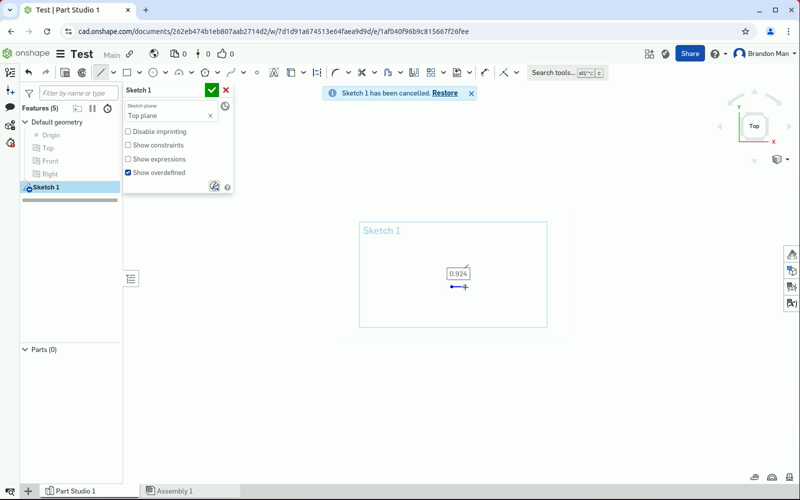
scroll(-6)
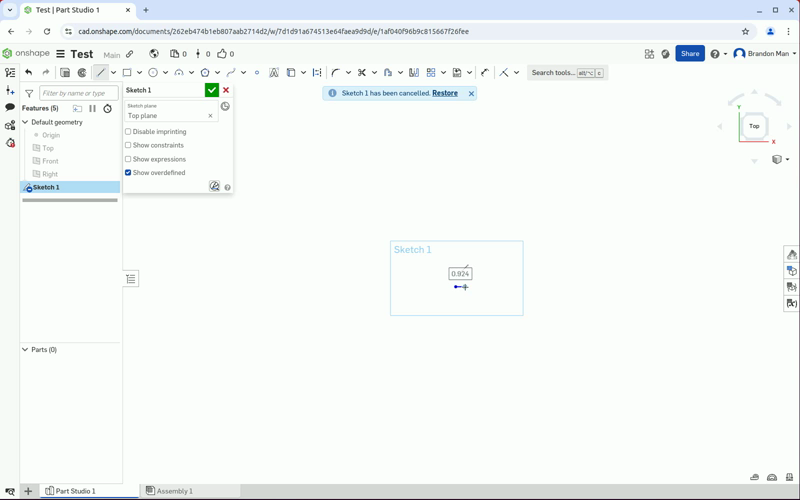
scroll(-6)
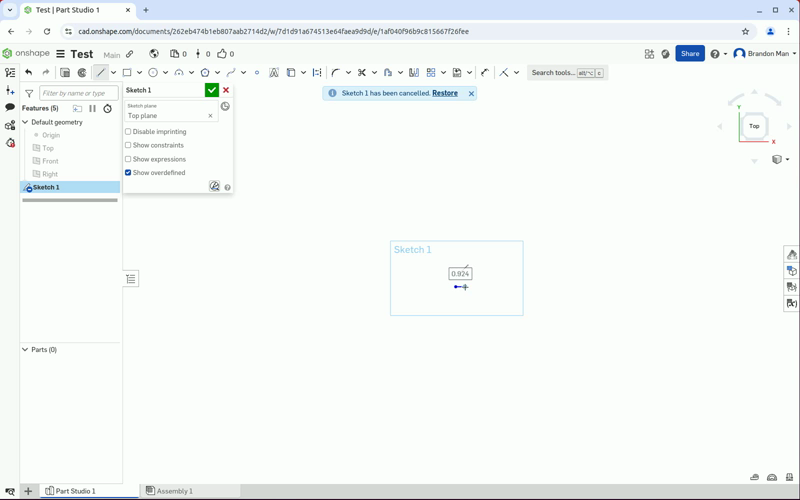
scroll(-6)
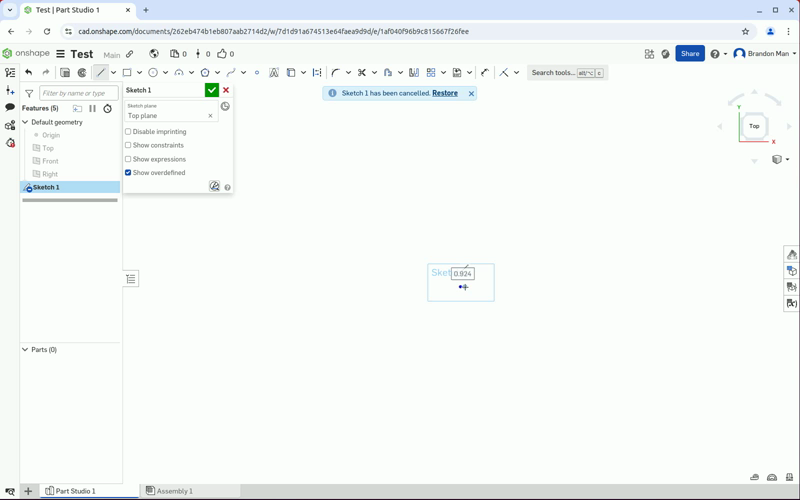
key_up(shift)
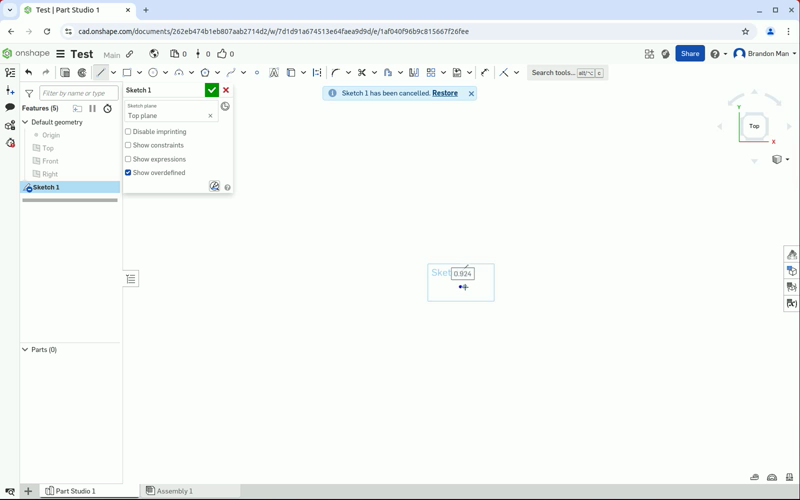
key_down(shift)
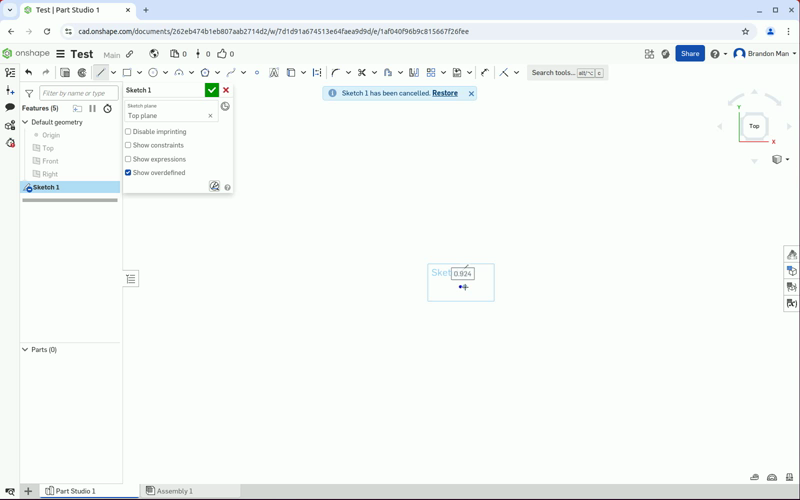
mouse_move(495, 286)
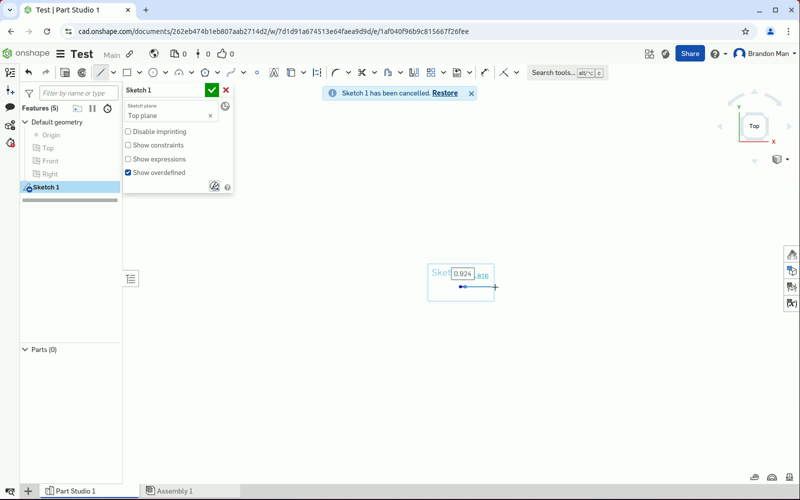
mouse_move(465, 281)
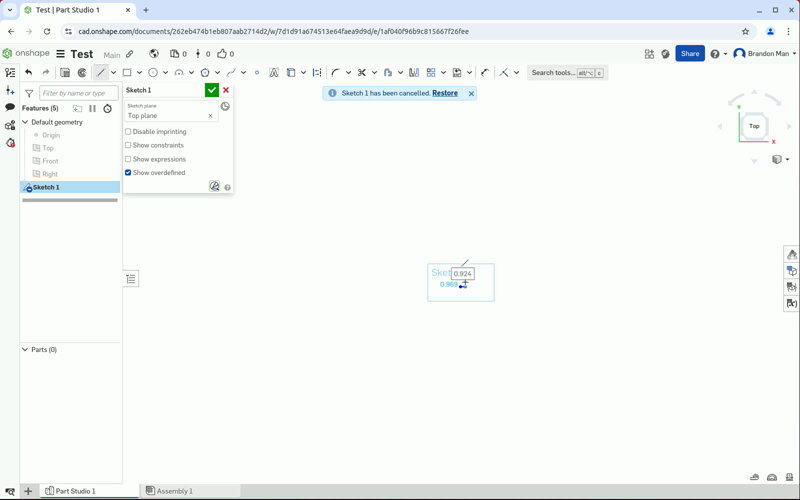
scroll(6)
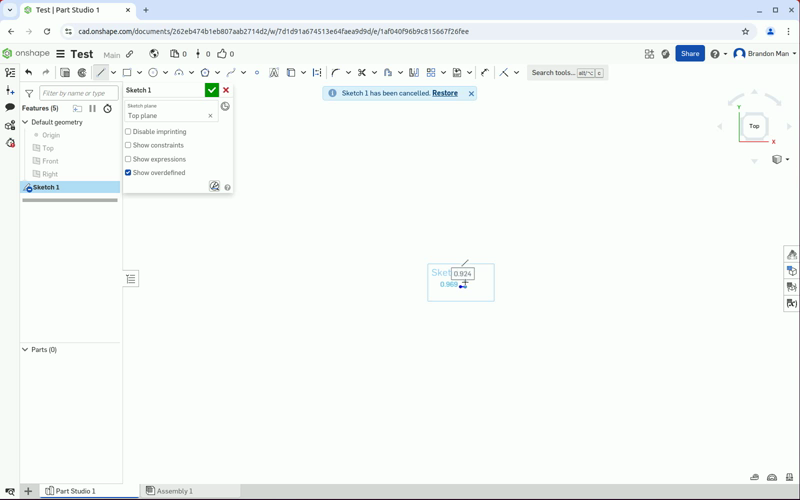
scroll(6)
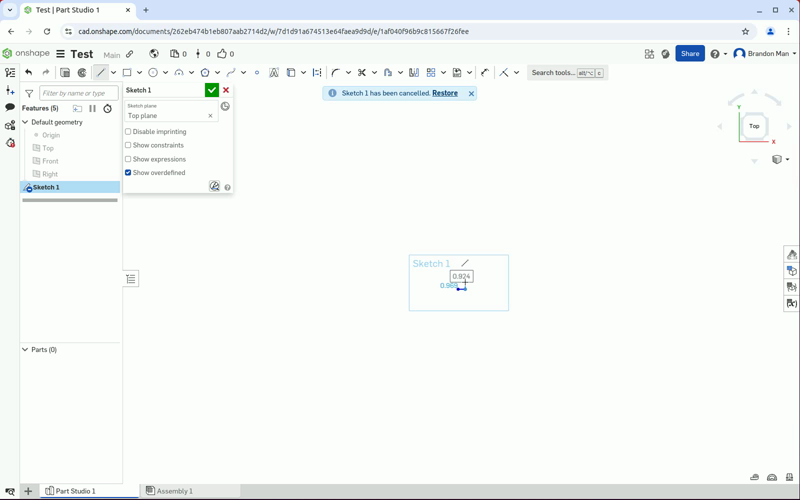
scroll(6)
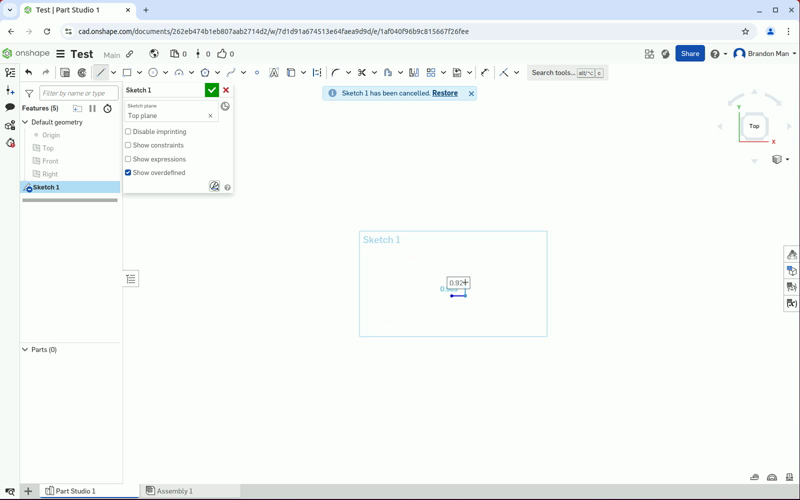
scroll(6)
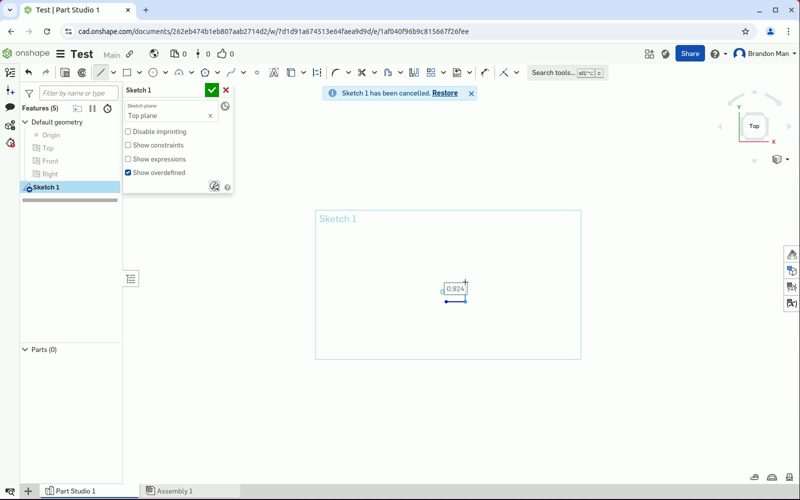
scroll(6)
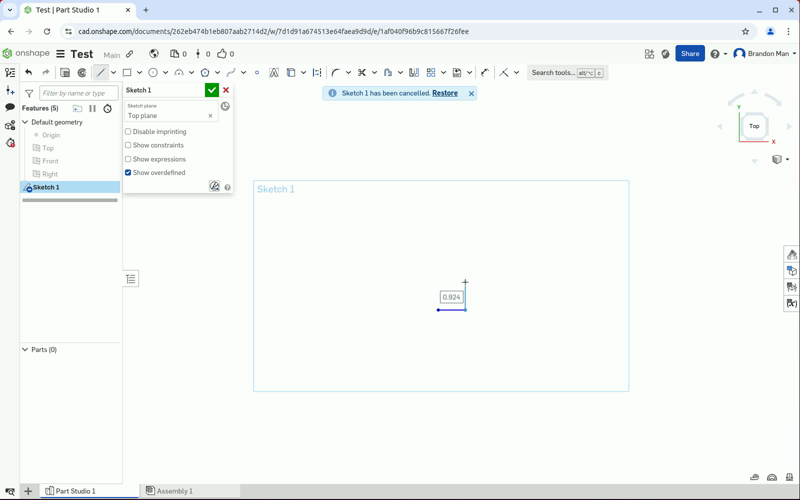
scroll(6)
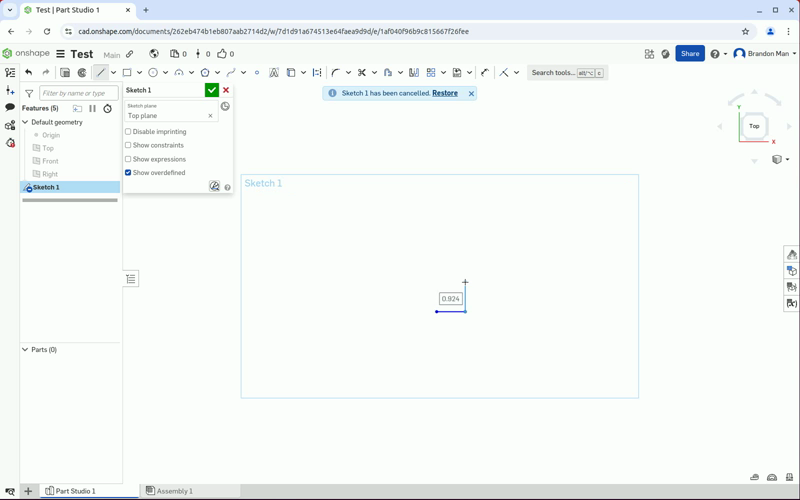
scroll(6)
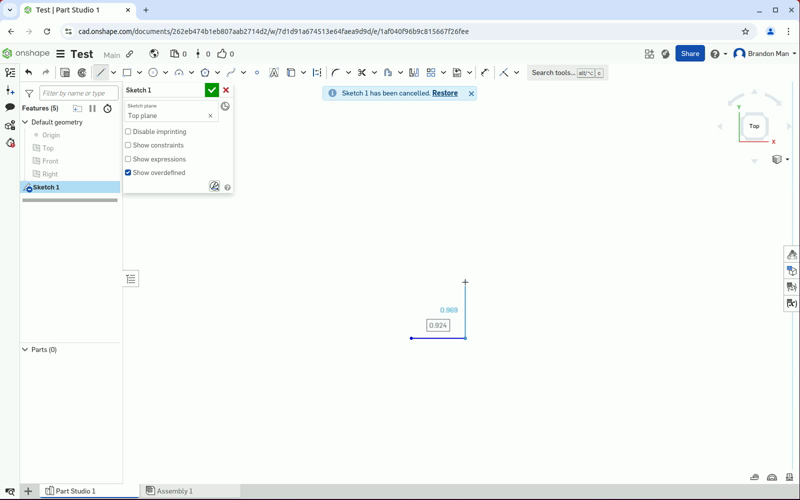
click(465, 281)
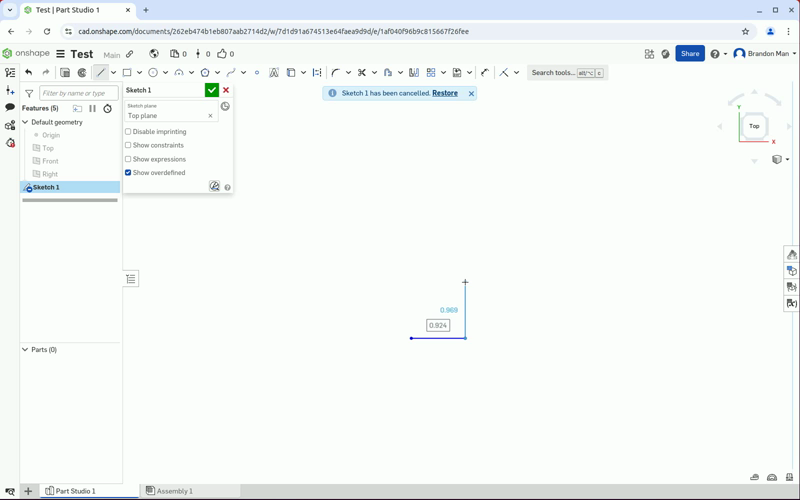
scroll(-6)
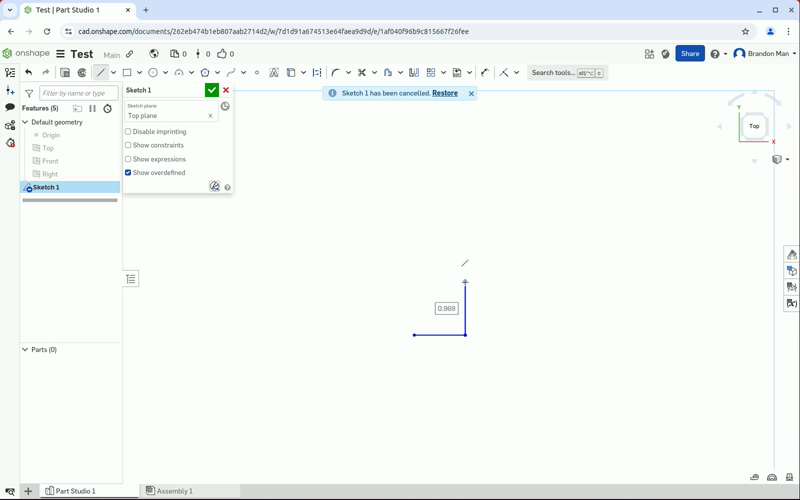
scroll(-6)
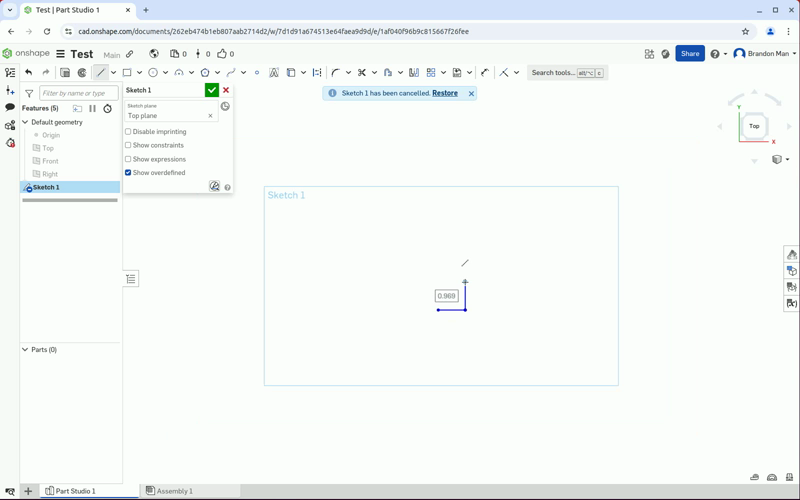
scroll(-6)
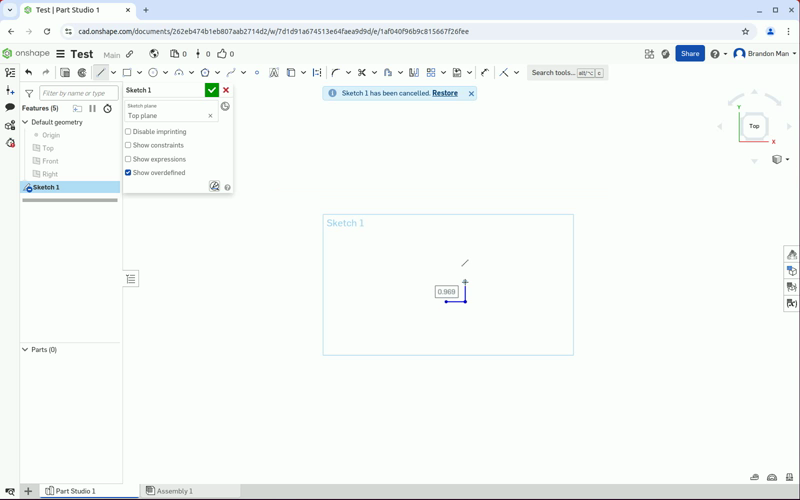
scroll(-6)
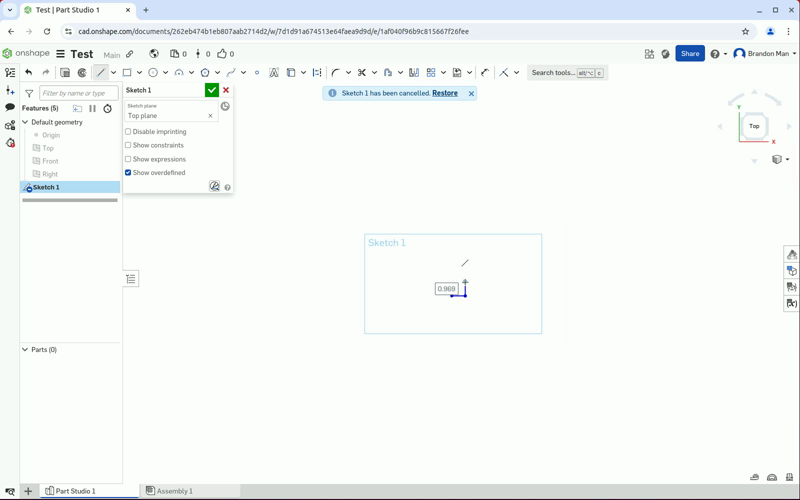
scroll(-6)
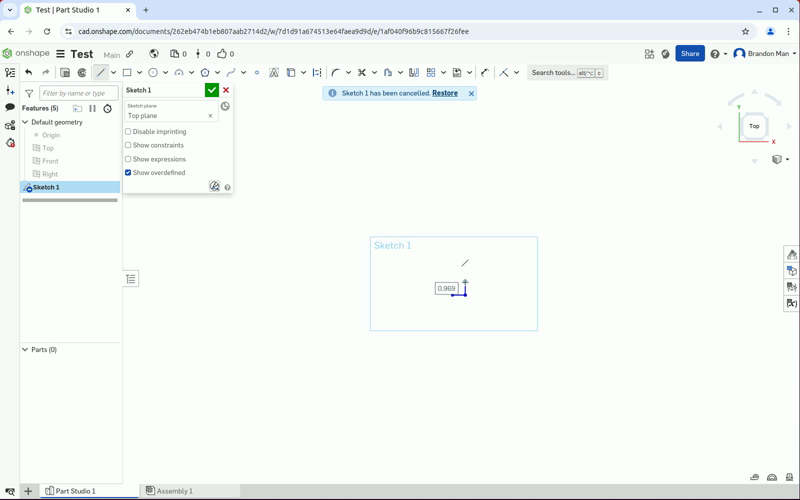
scroll(-6)
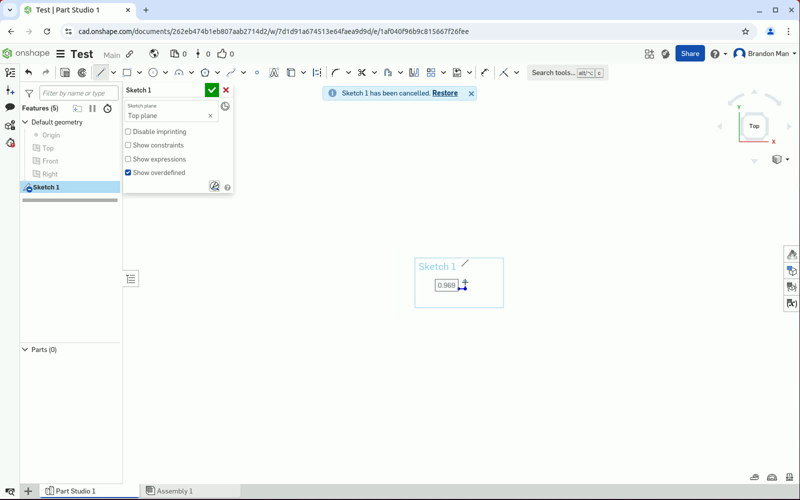
scroll(-6)
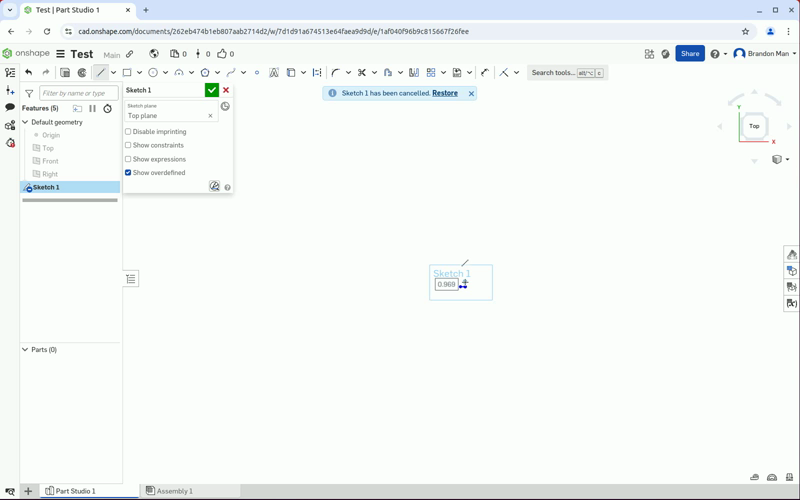
key_up(shift)
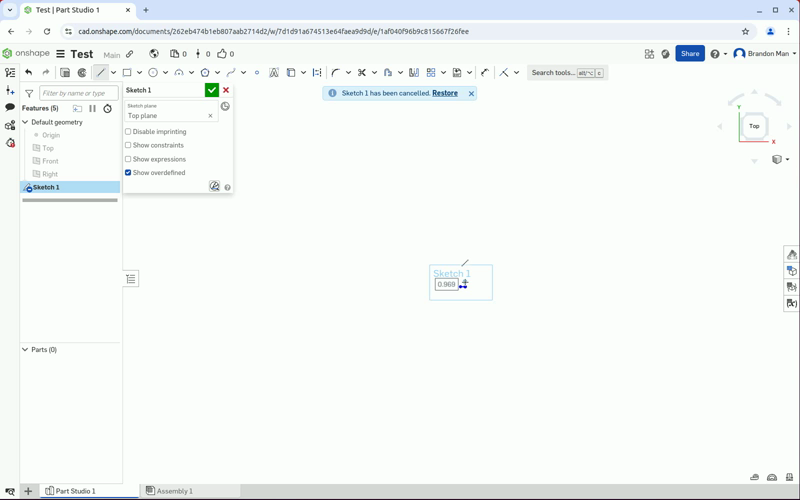
key_down(shift)
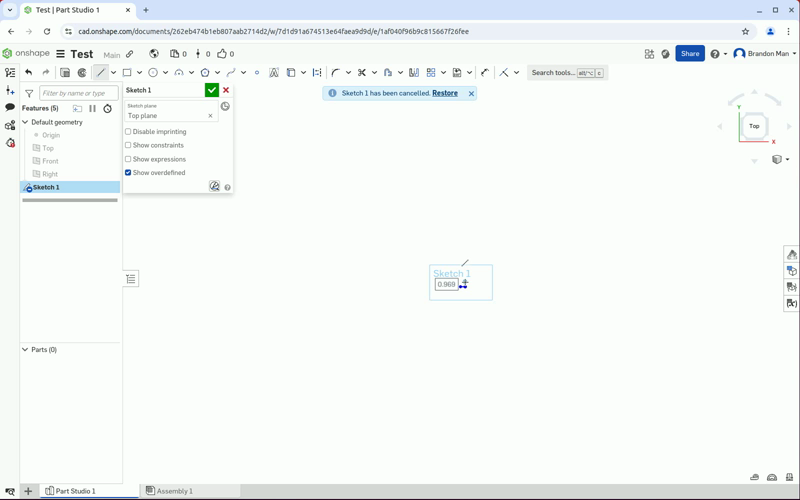
mouse_move(495, 281)
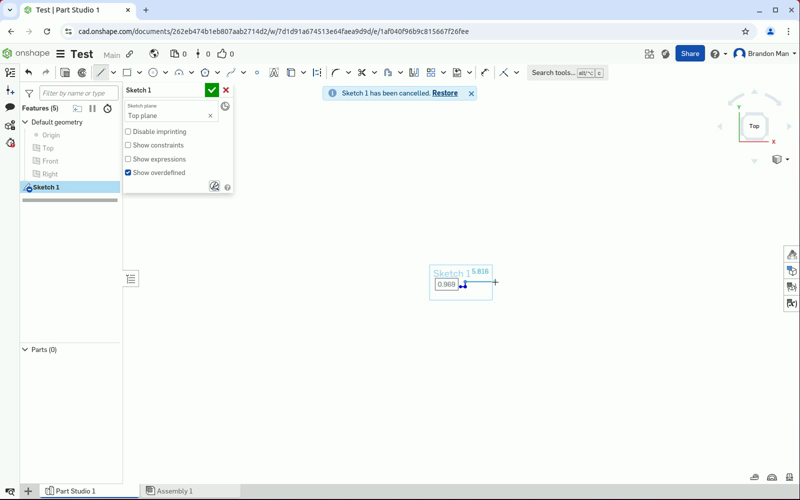
mouse_move(460, 281)
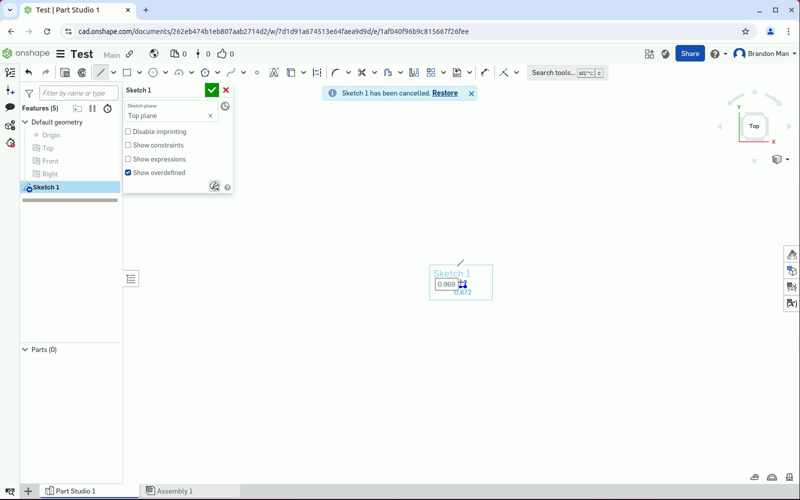
scroll(6)
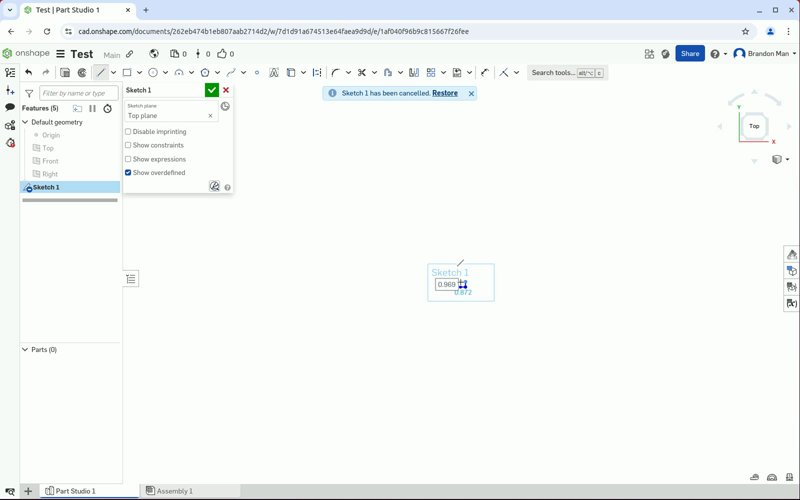
scroll(6)
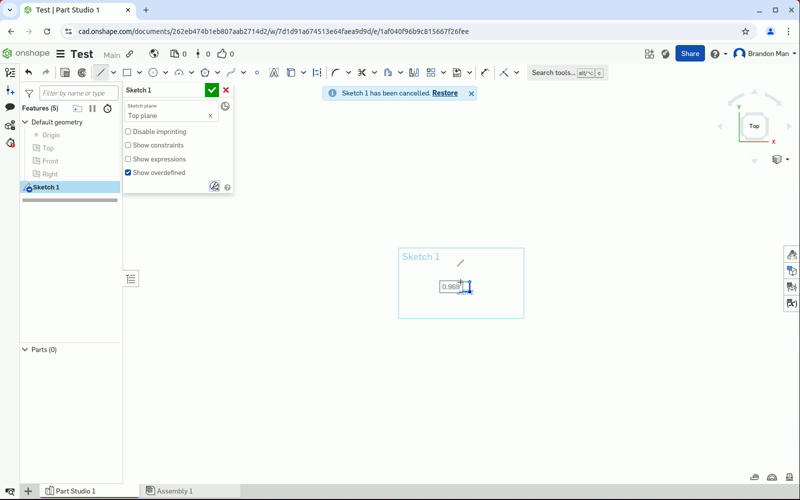
scroll(6)
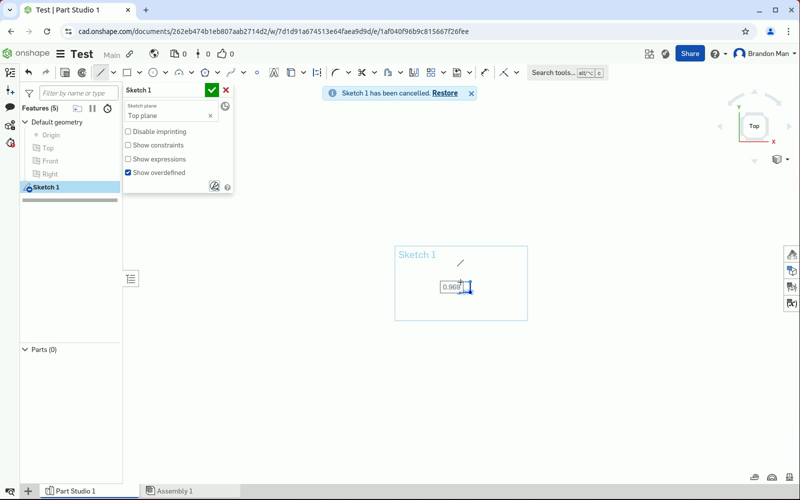
scroll(6)
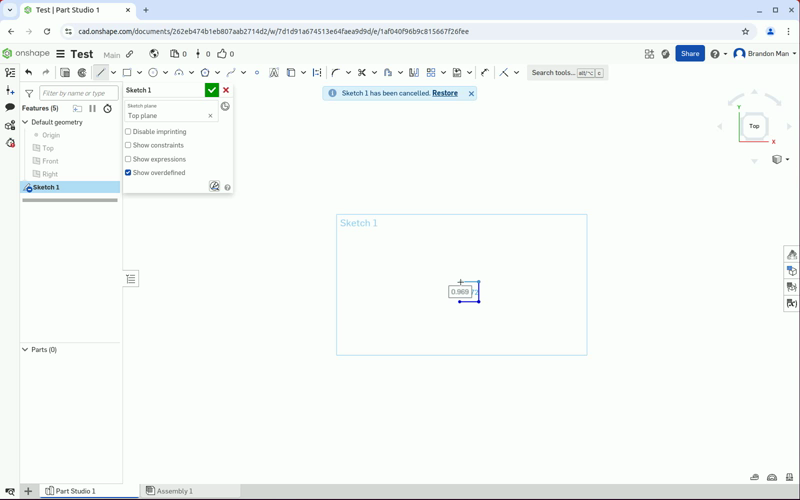
scroll(6)
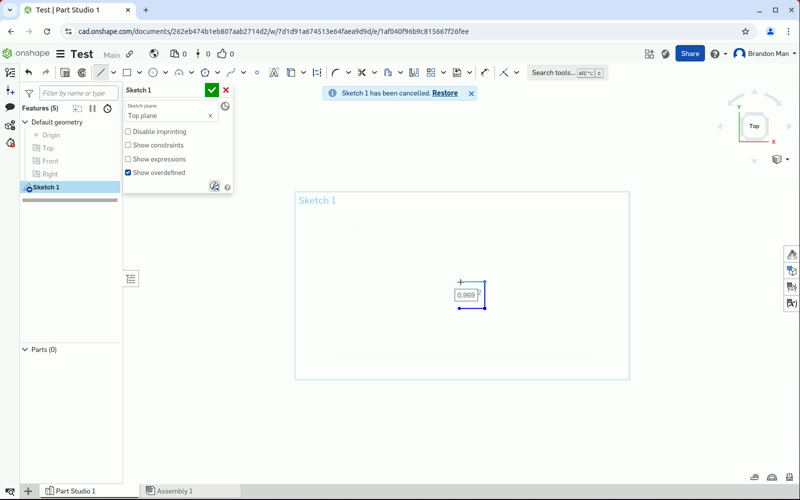
scroll(6)
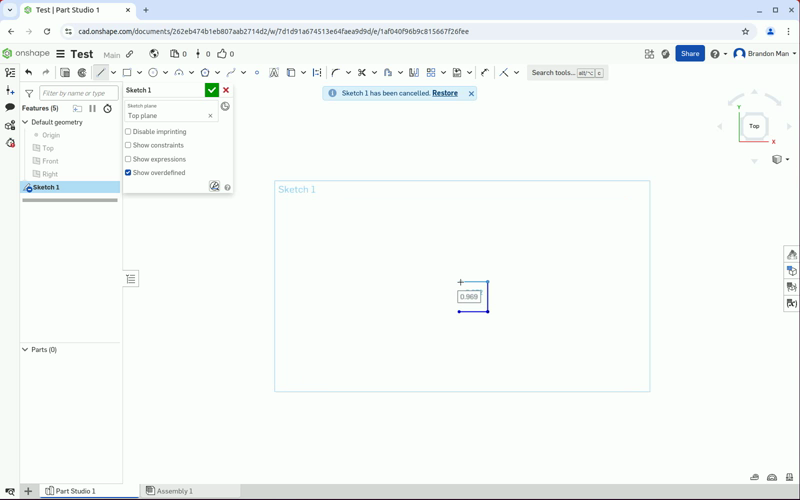
scroll(6)
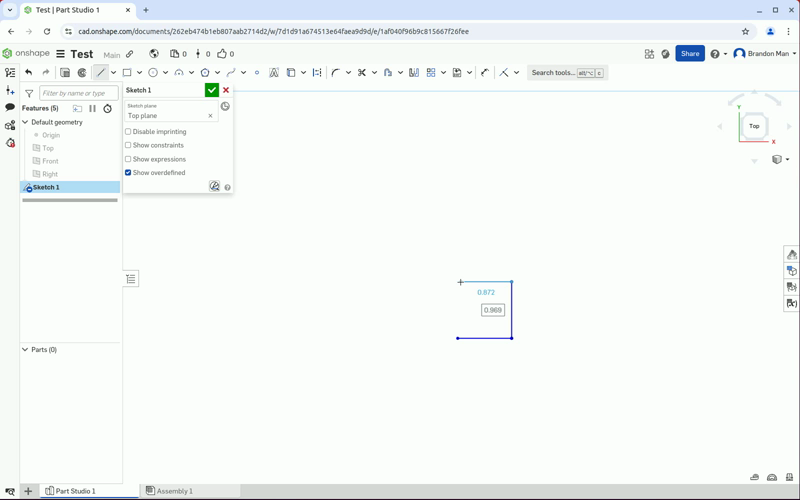
click(460, 281)
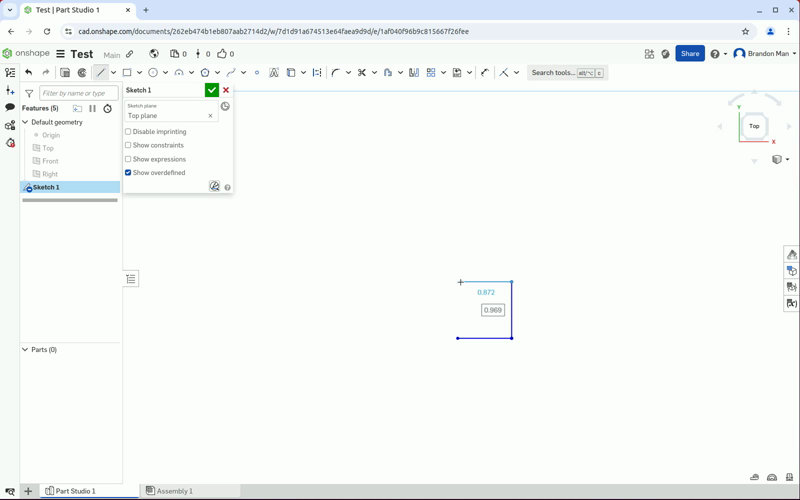
scroll(-6)
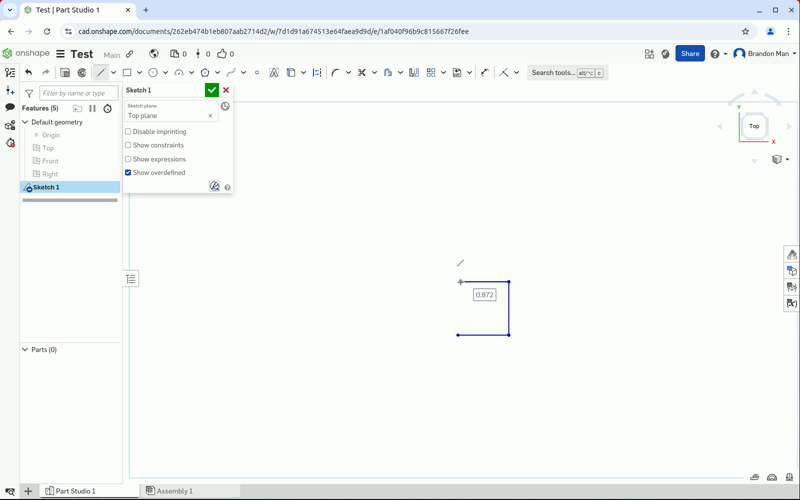
scroll(-6)
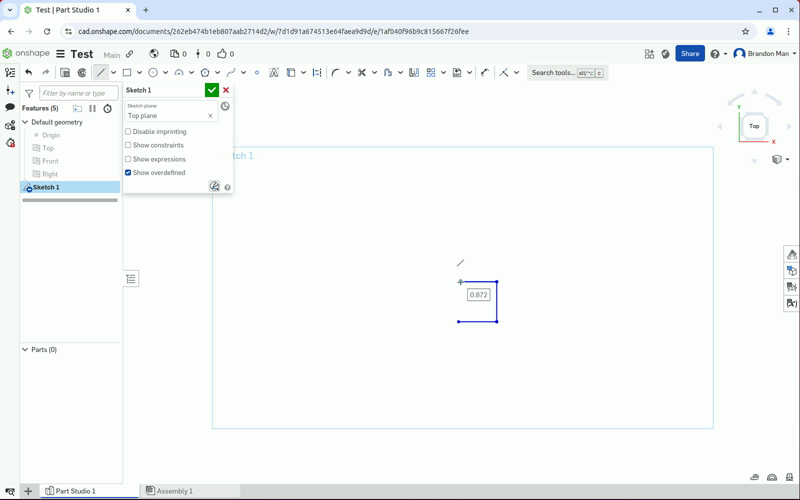
scroll(-6)
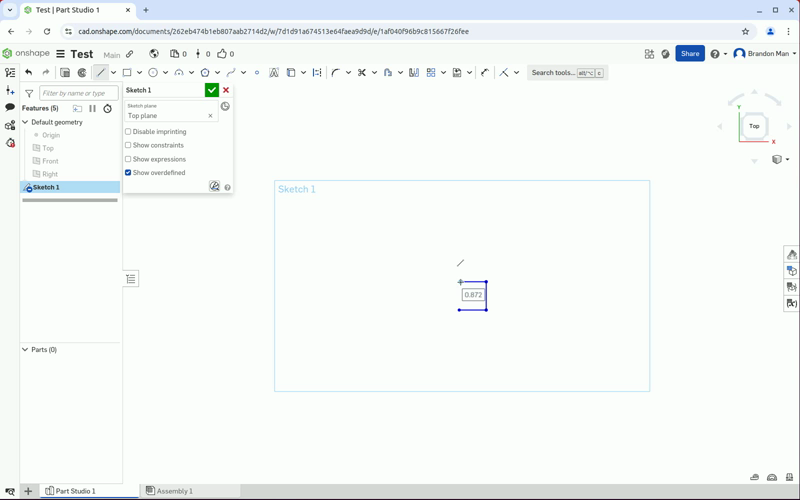
scroll(-6)
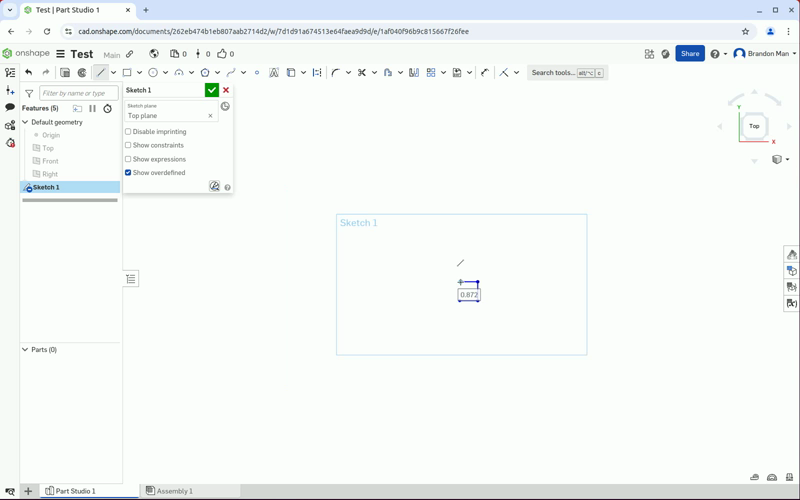
scroll(-6)
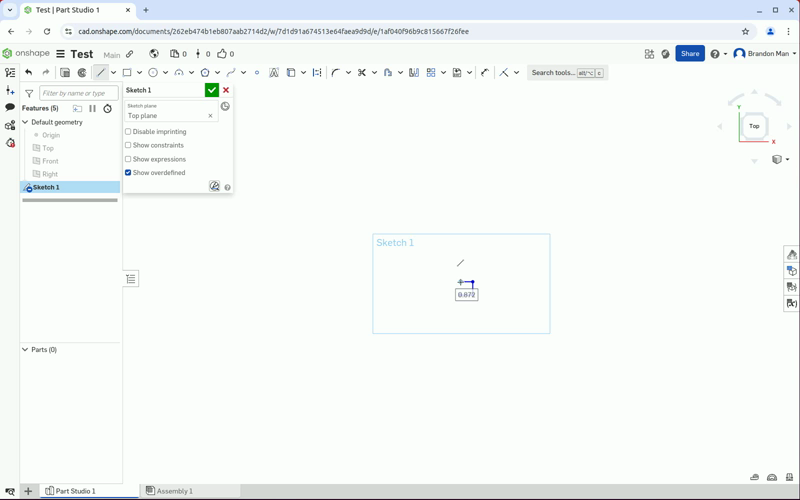
scroll(-6)
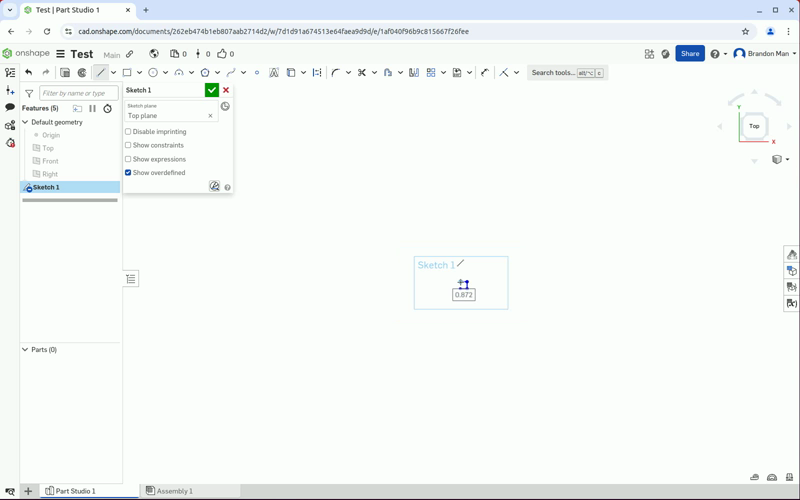
scroll(-6)
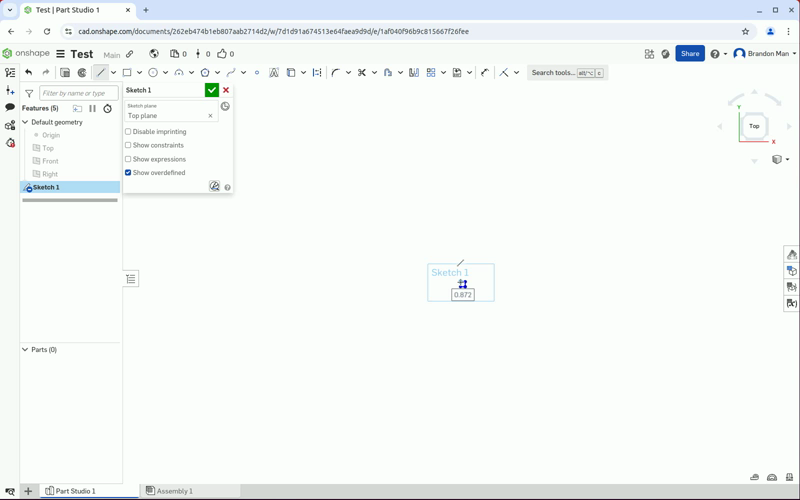
key_up(shift)
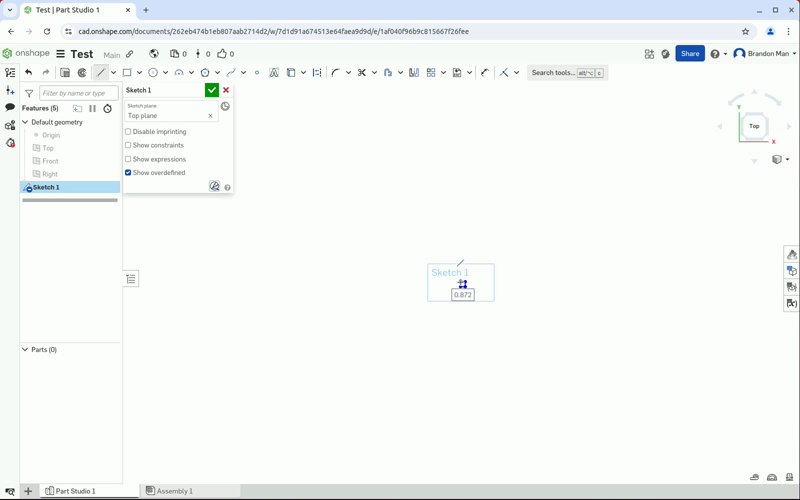
mouse_move(490, 281)
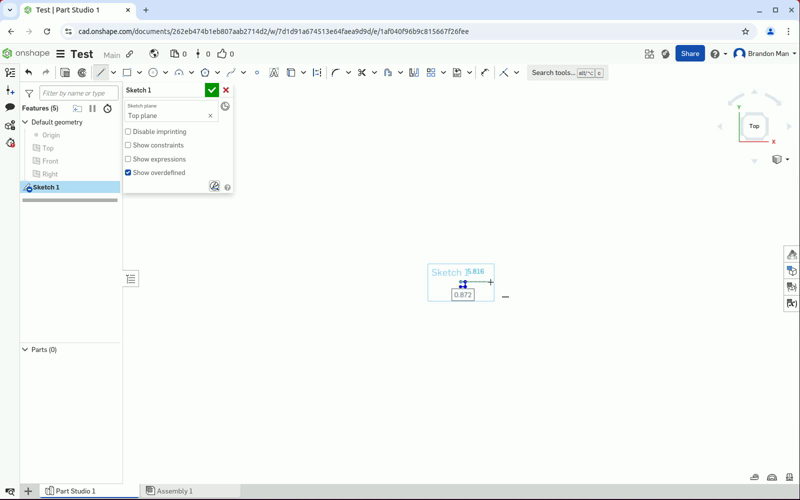
key_down(shift)
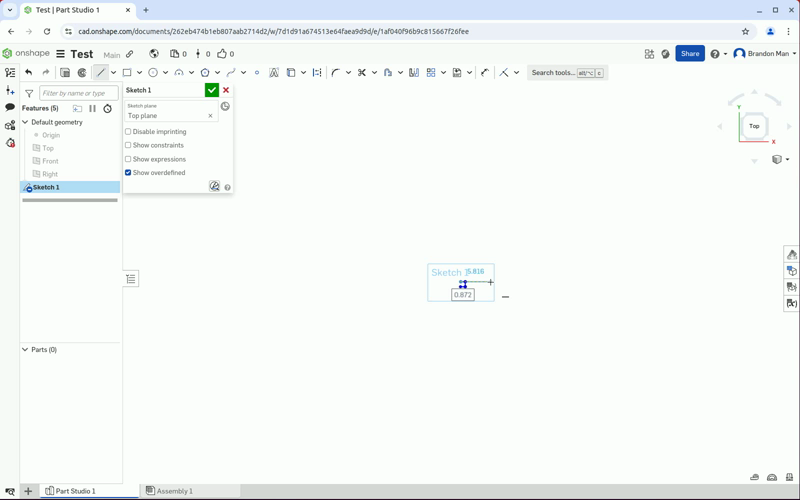
mouse_move(460, 286)
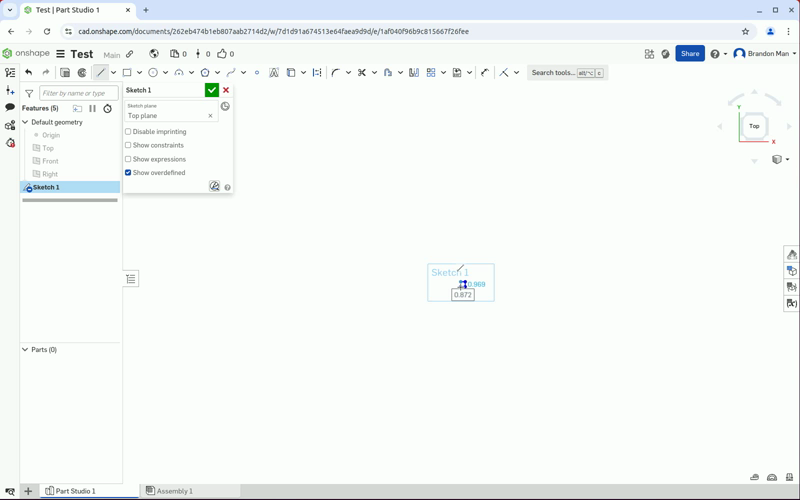
scroll(6)
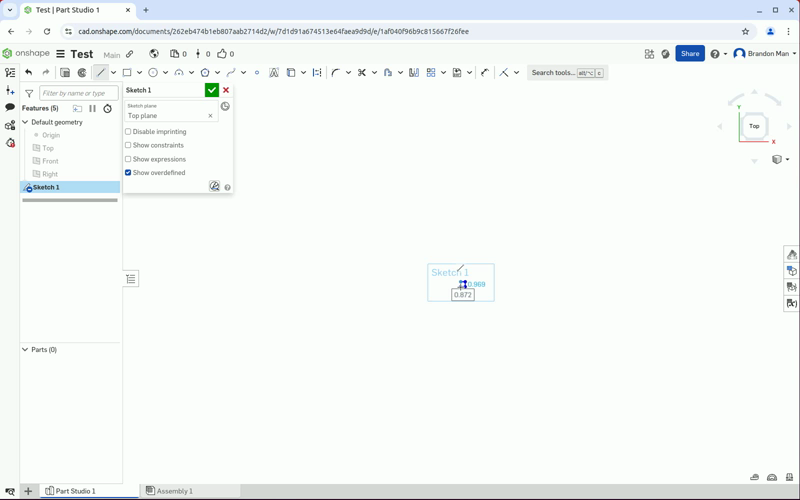
scroll(6)
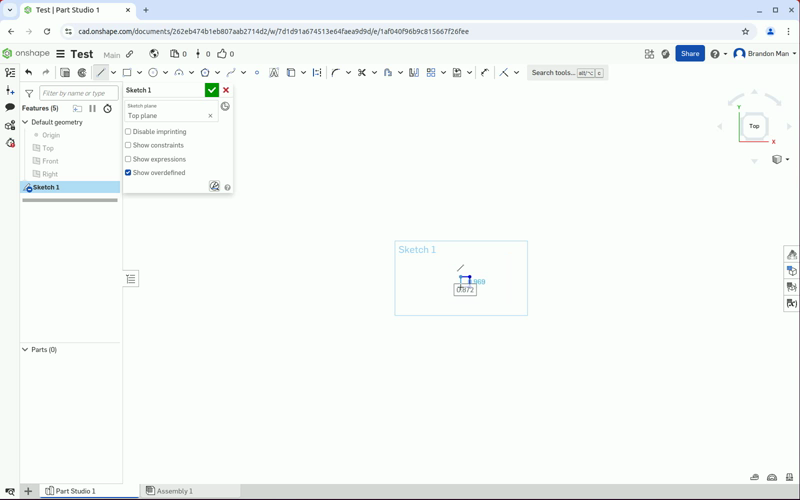
scroll(6)
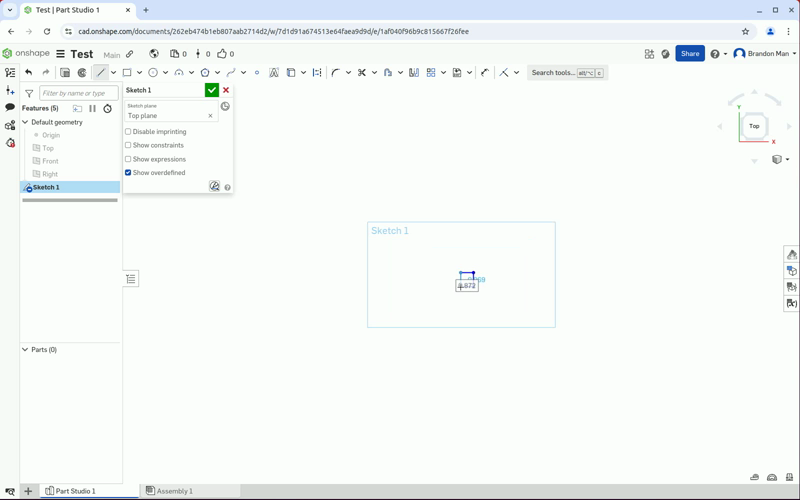
scroll(6)
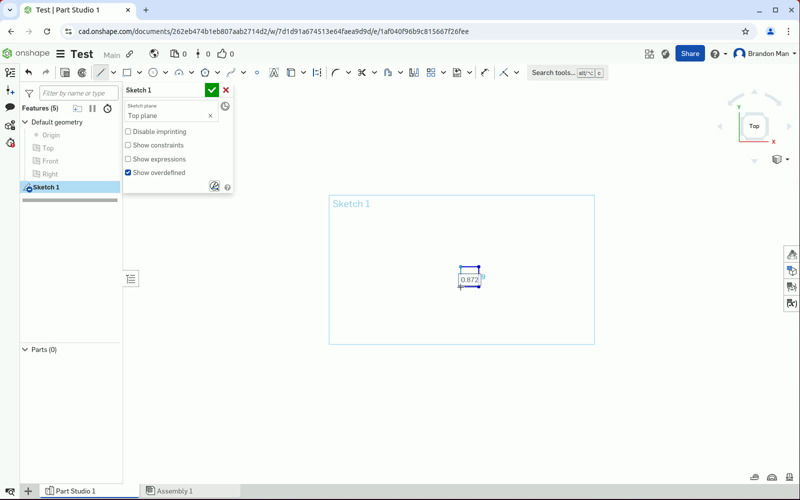
scroll(6)
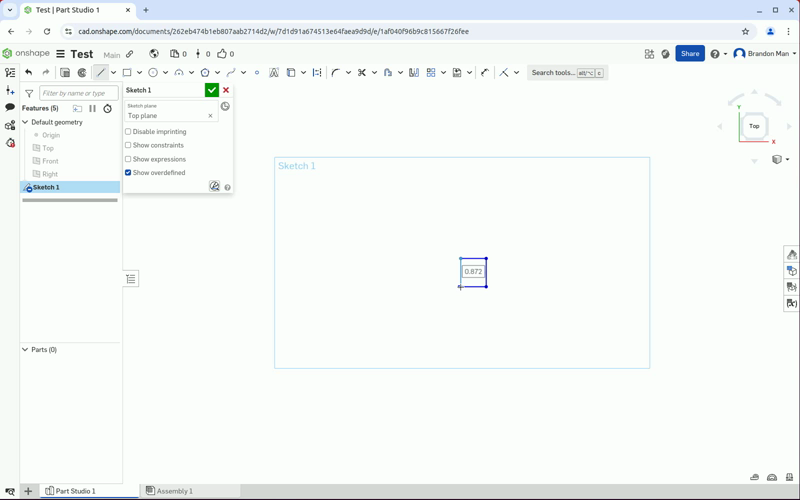
scroll(6)
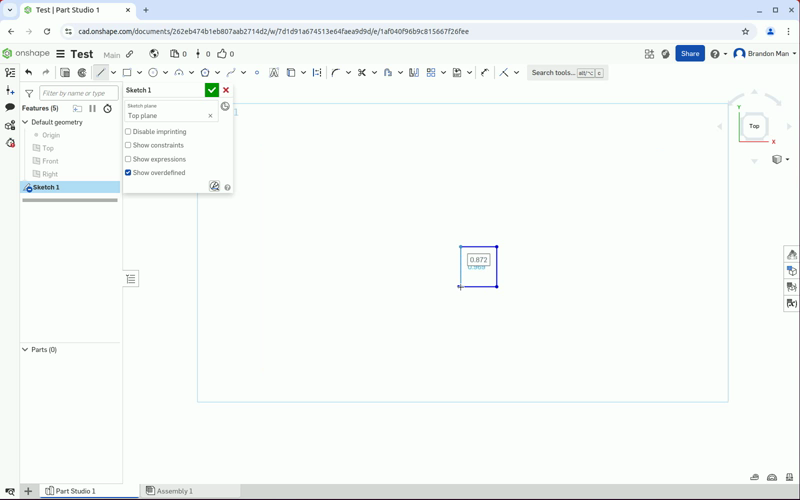
scroll(6)
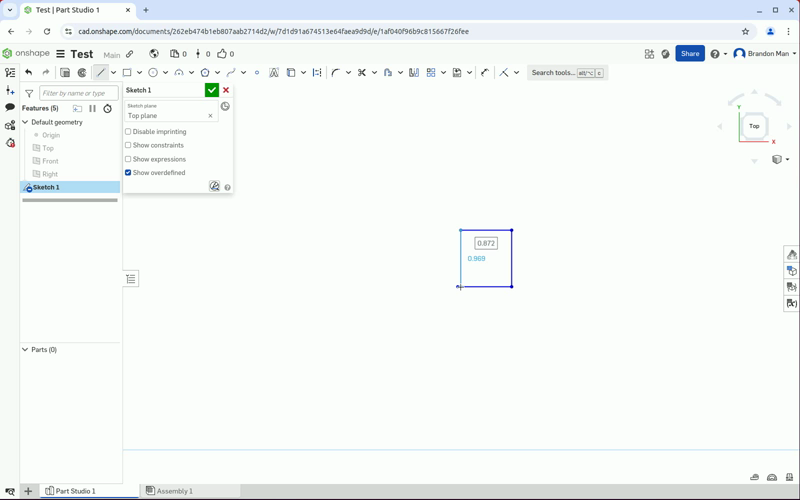
key_up(shift)
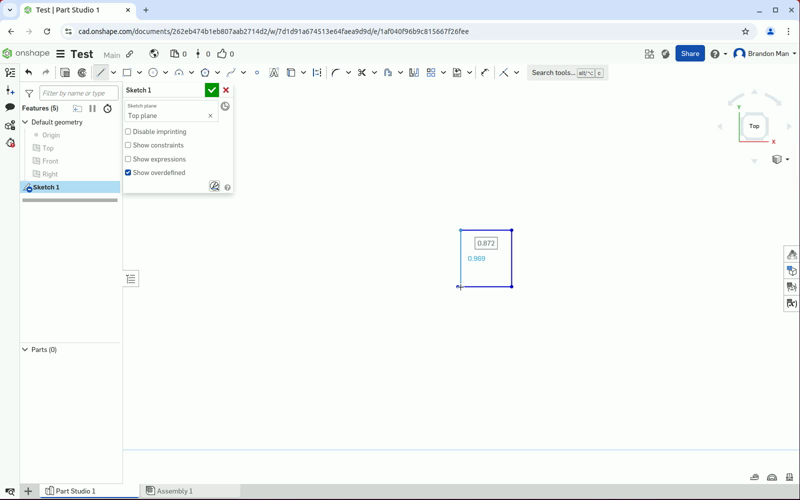
click(460, 286)
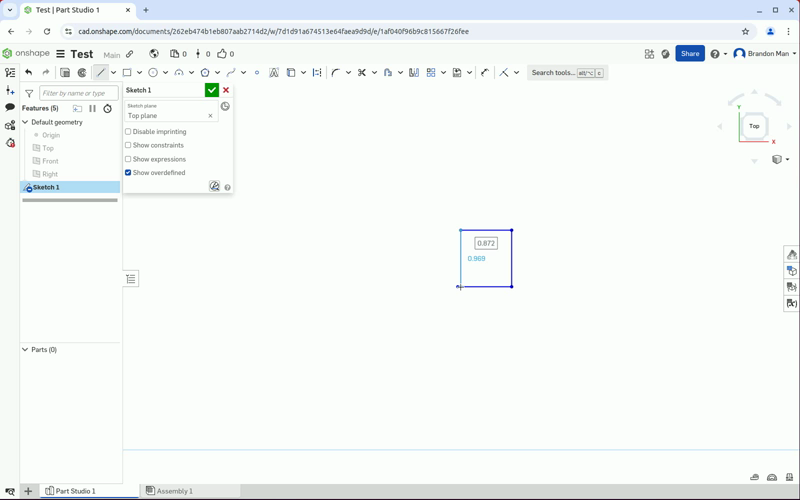
scroll(-6)
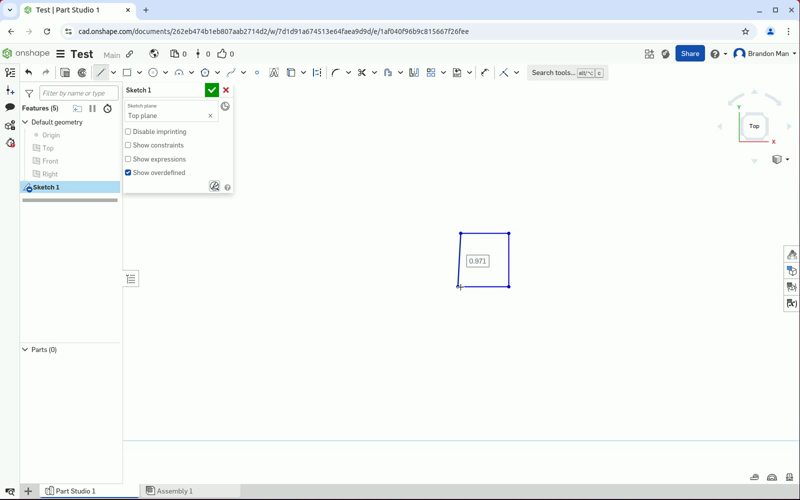
scroll(-6)
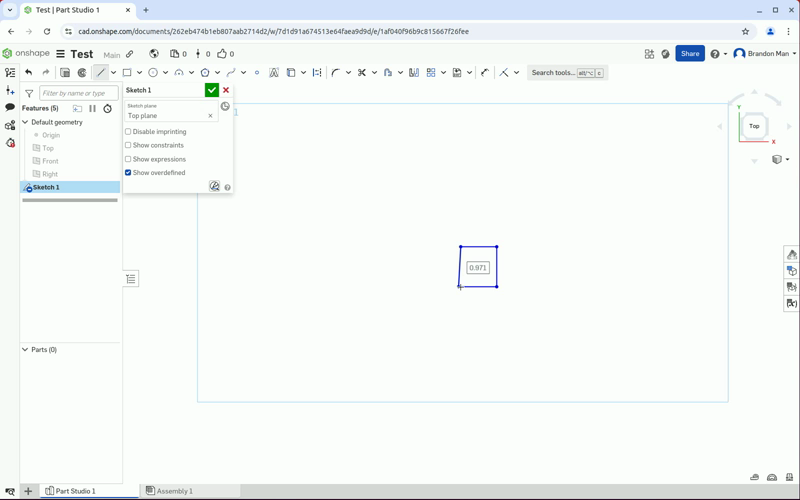
scroll(-6)
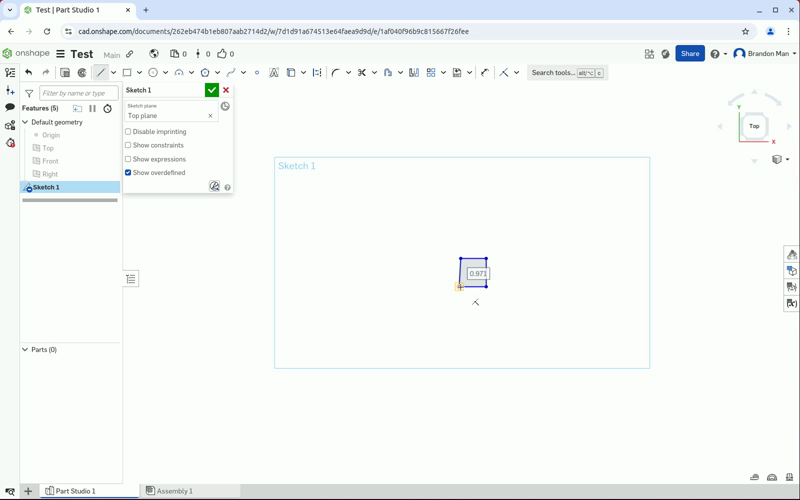
scroll(-6)
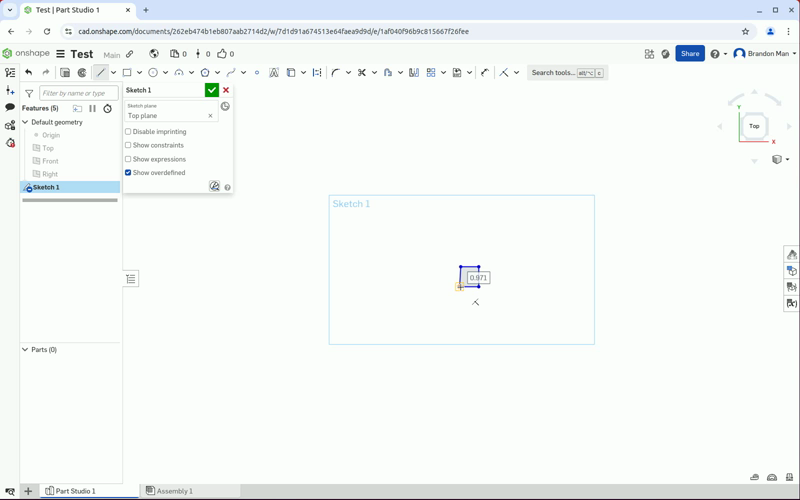
scroll(-6)
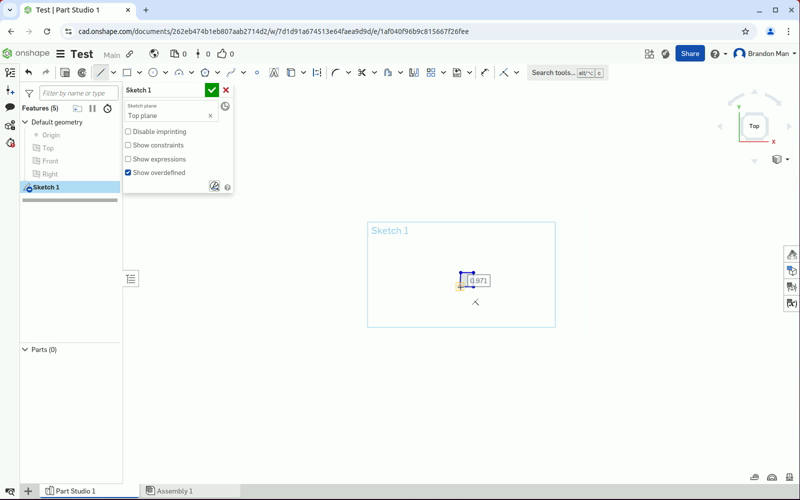
scroll(-6)
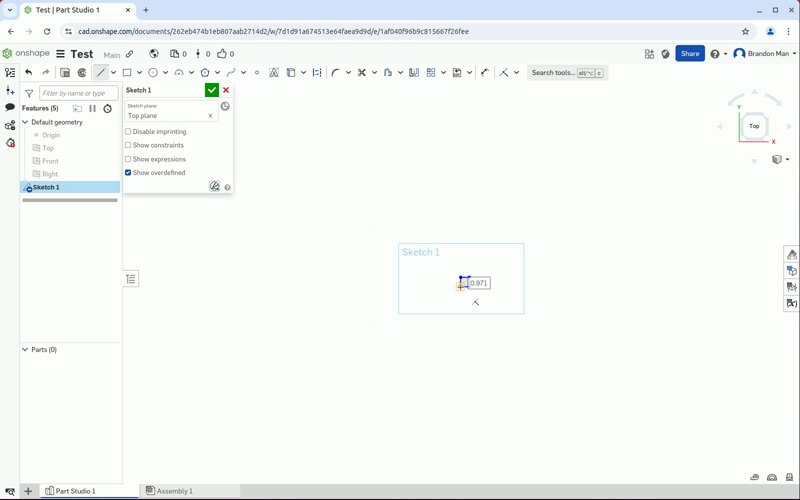
scroll(-6)
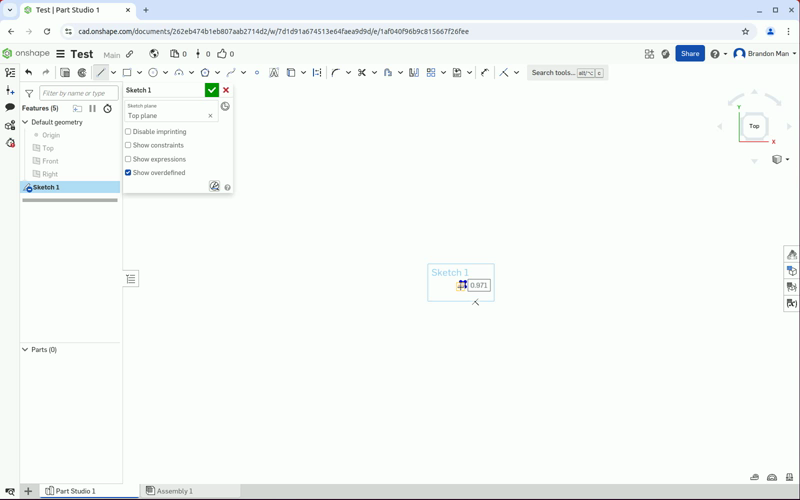
key(esc)
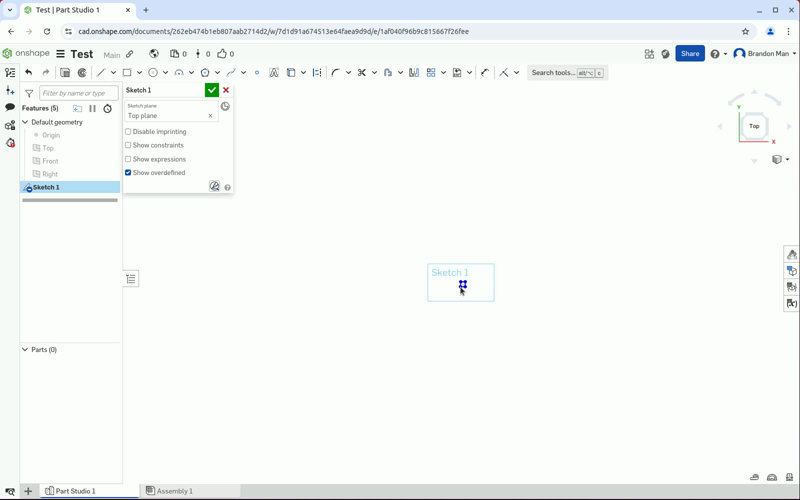
mouse_move(461, 283)
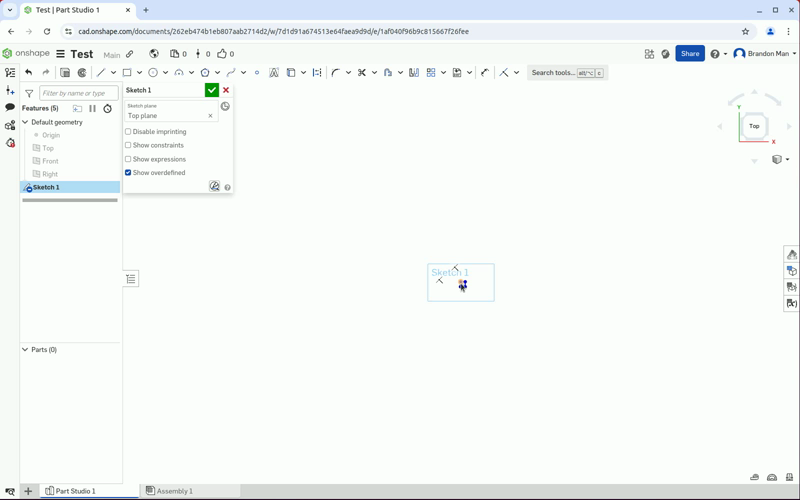
scroll(6)
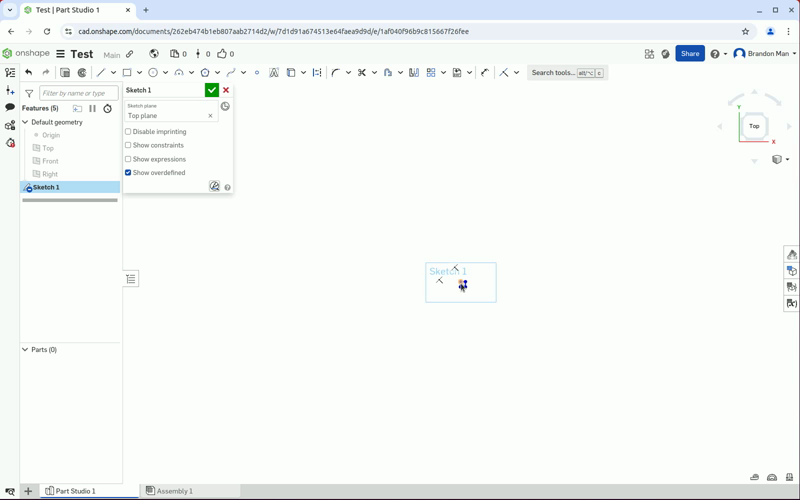
scroll(6)
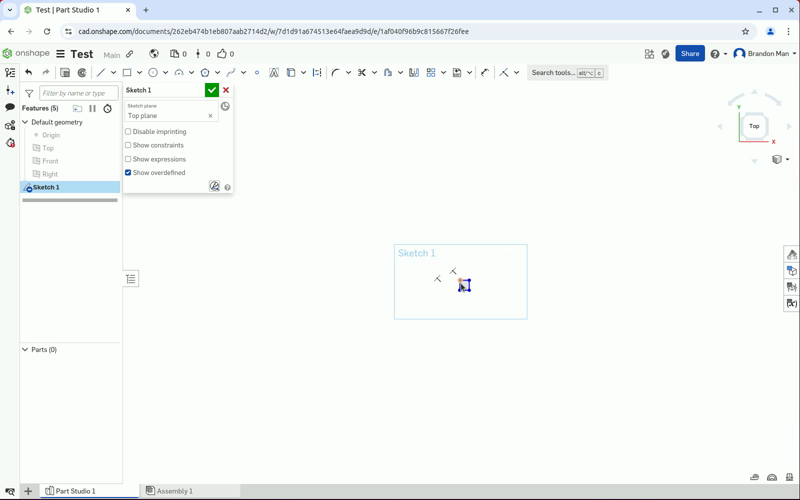
scroll(6)
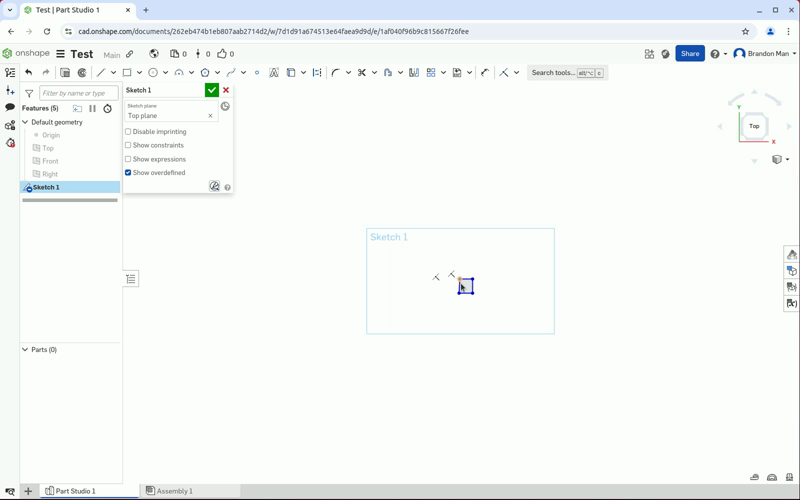
scroll(6)
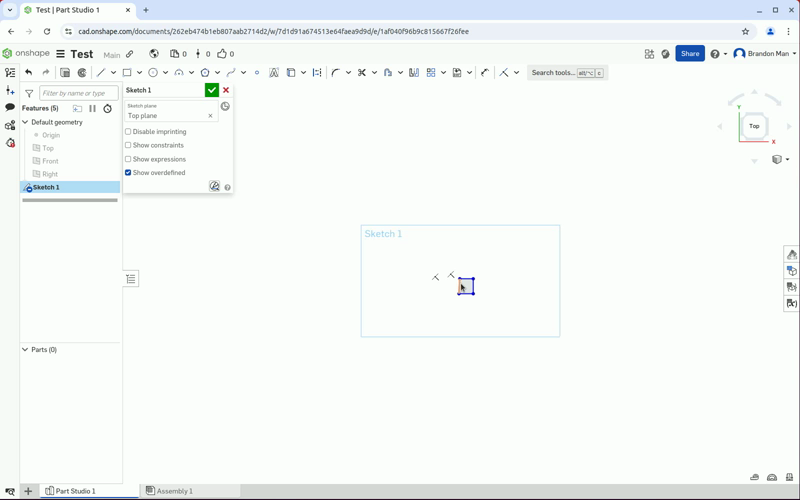
scroll(6)
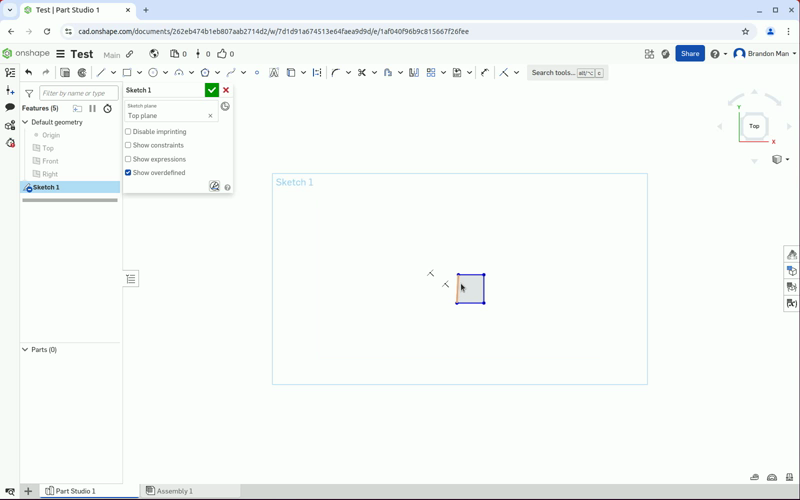
scroll(6)
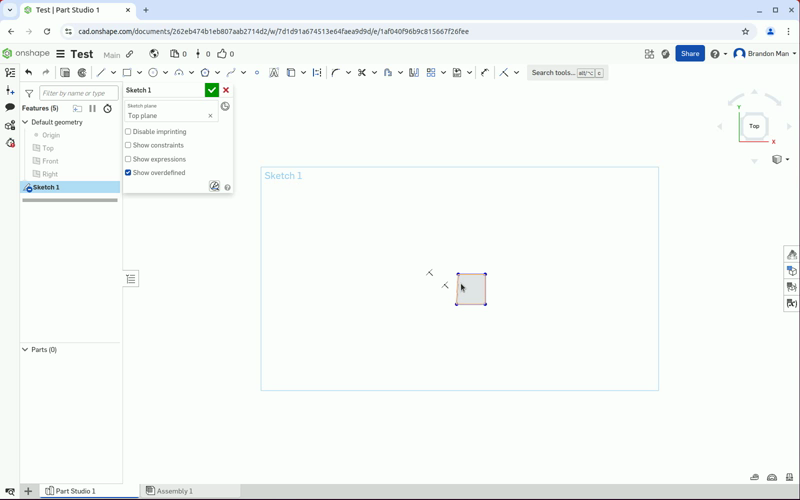
scroll(6)
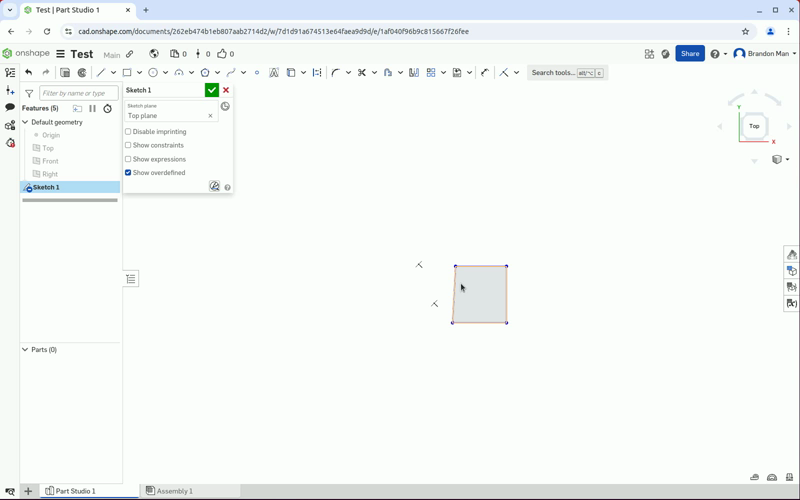
click(461, 283)
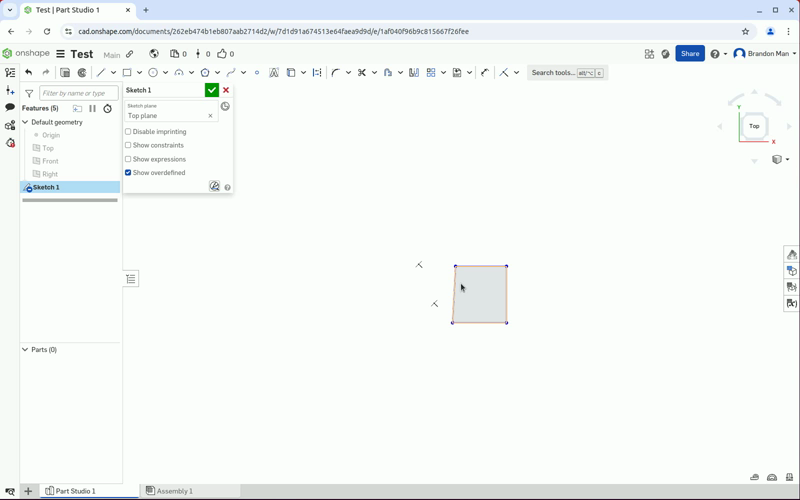
scroll(-6)
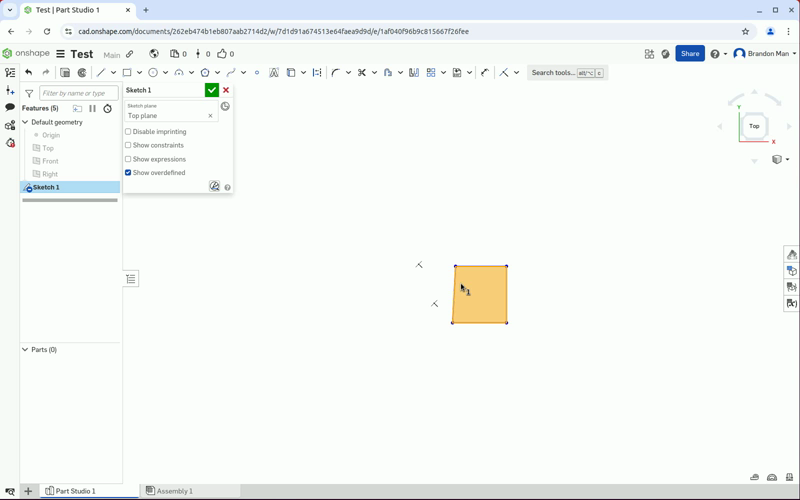
scroll(-6)
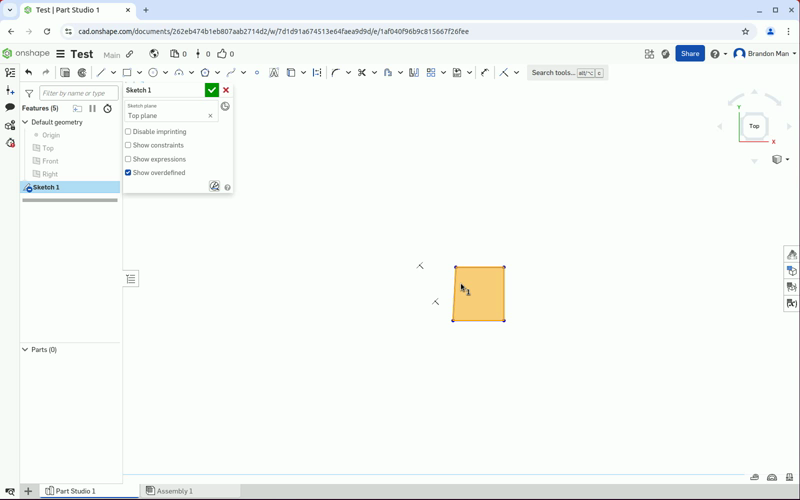
scroll(-6)
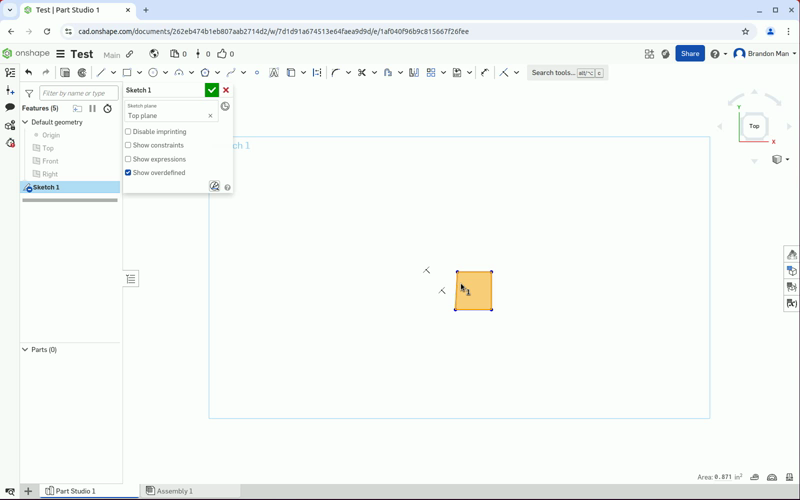
scroll(-6)
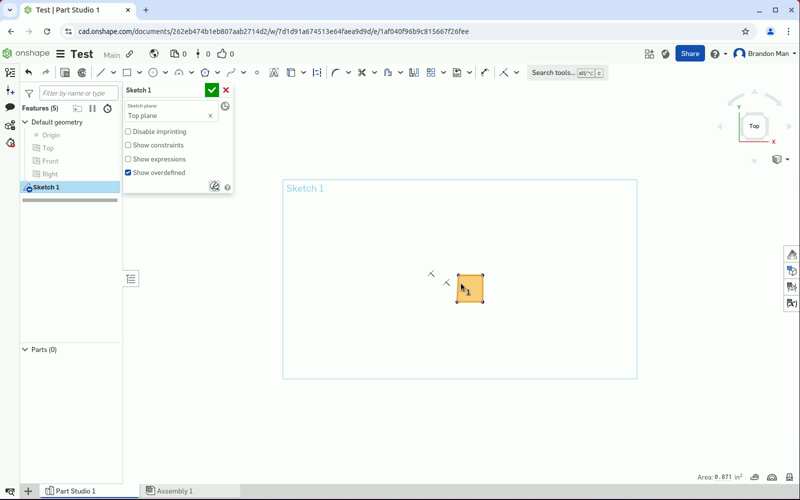
scroll(-6)
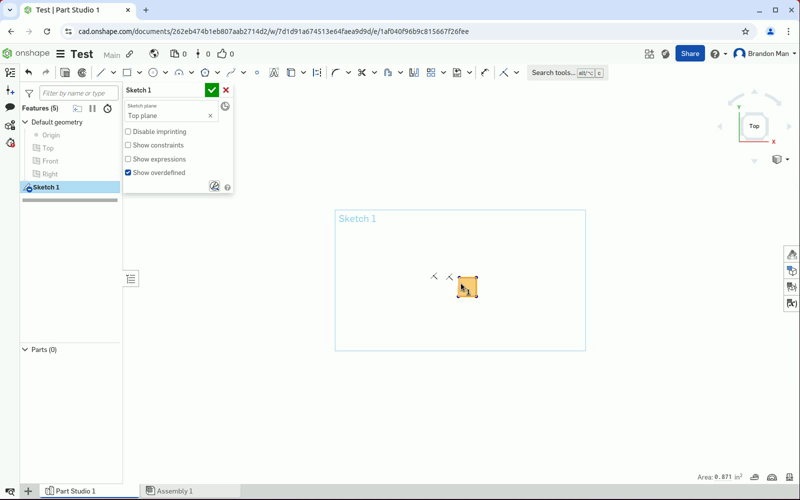
scroll(-6)
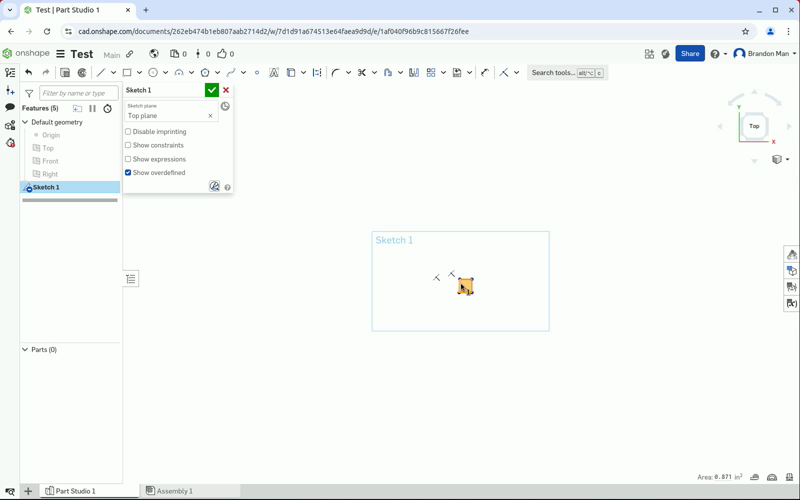
scroll(-6)
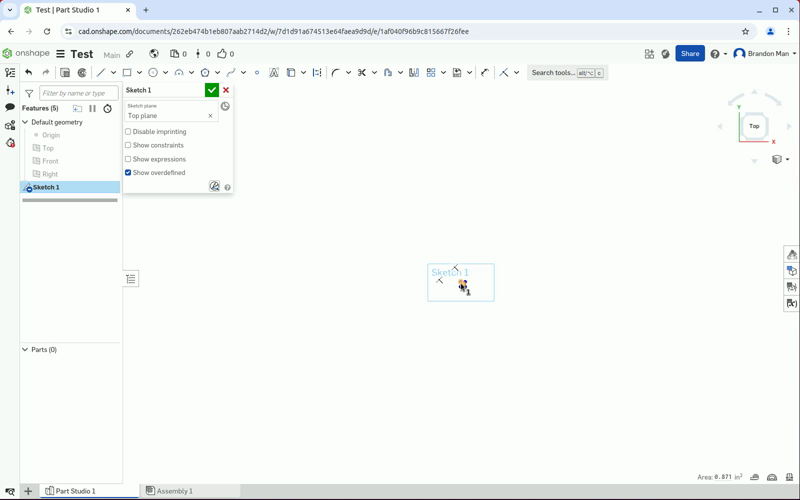
mouse_move(73, 352)
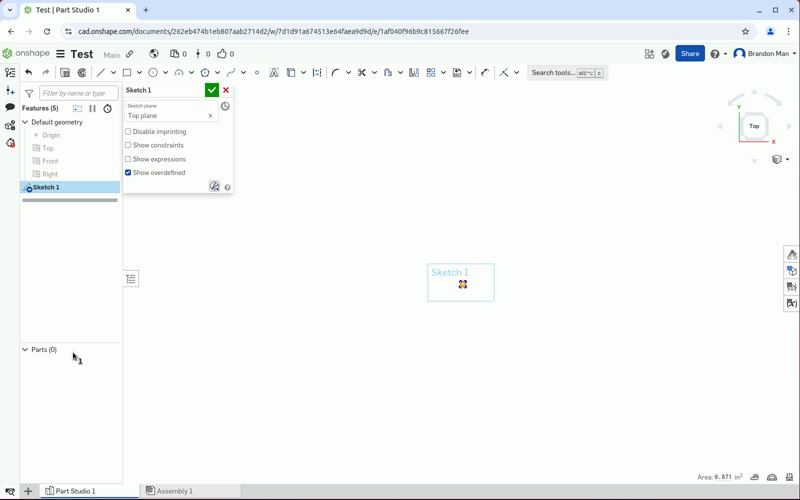
key(shift+y)
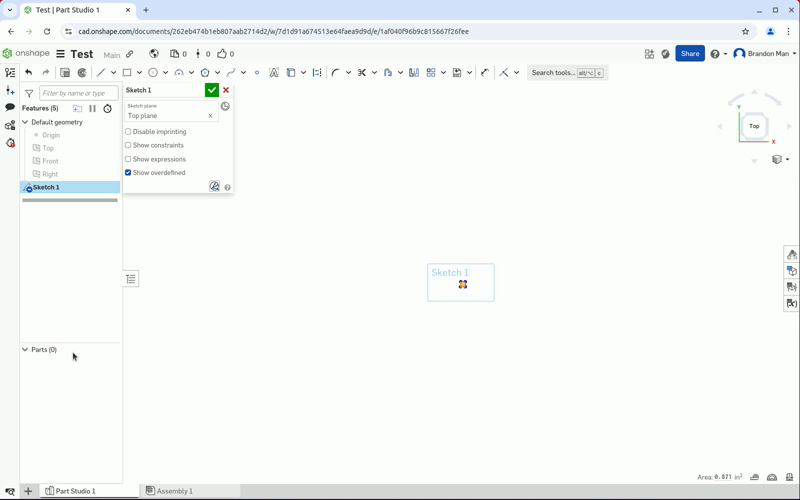
key(shift+e)
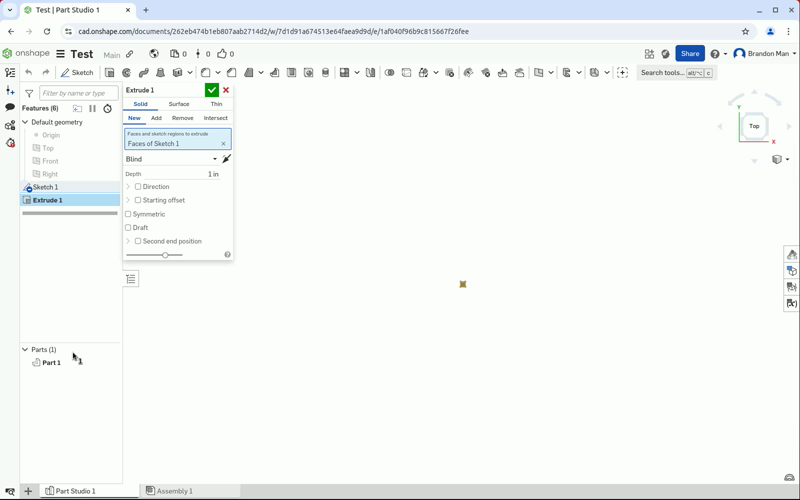
mouse_move(143, 106)
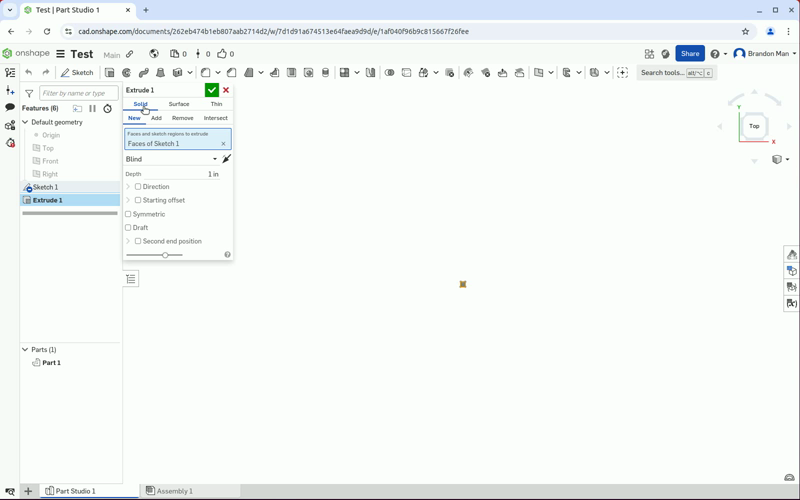
click(143, 106)
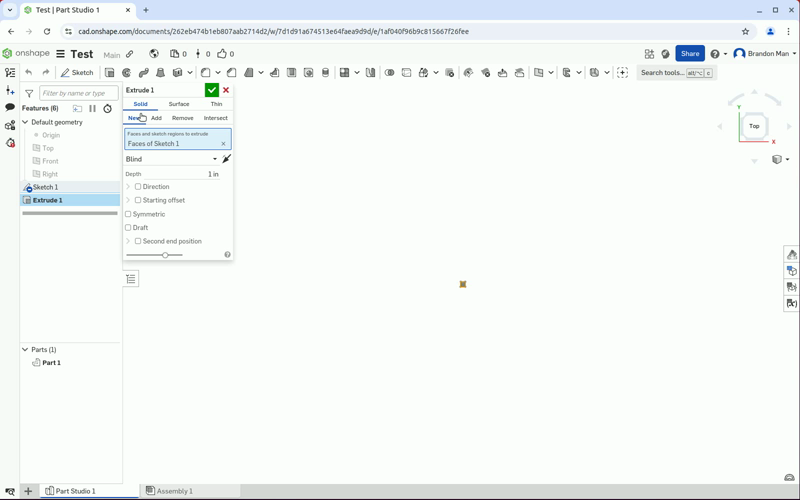
mouse_move(137, 120)
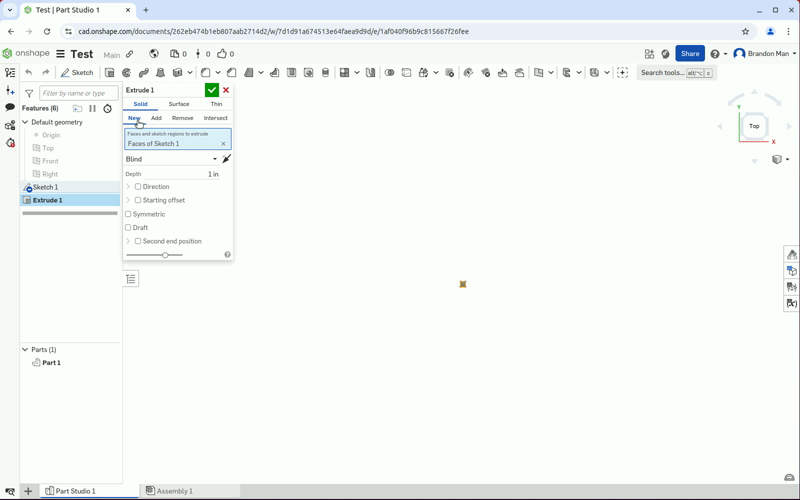
click(137, 120)
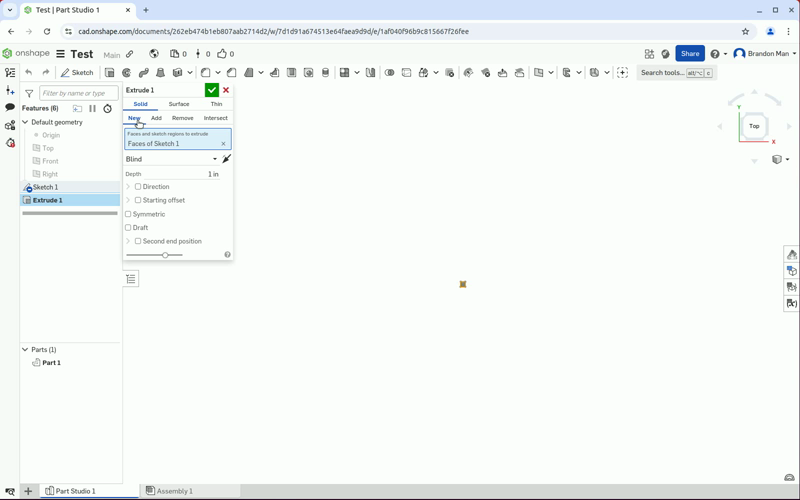
key(tab, 4)
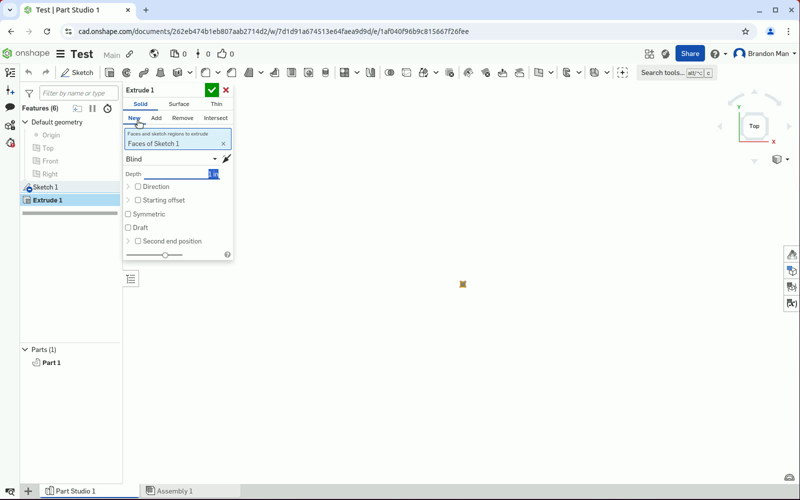
text(20.942)
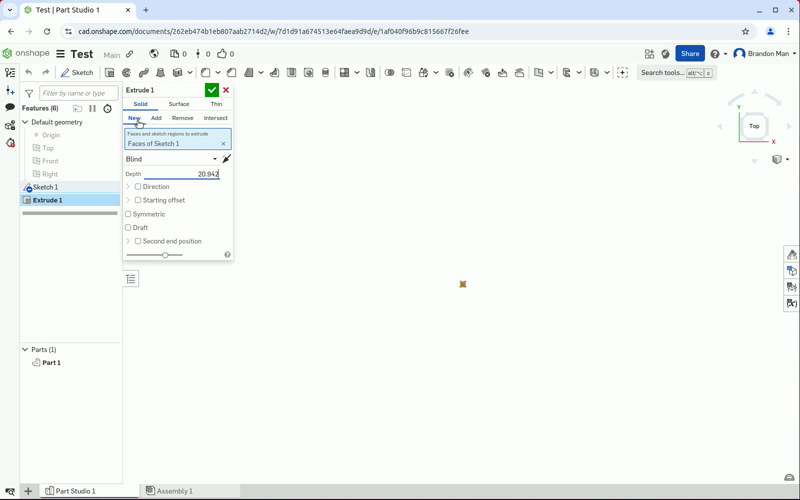
key(enter)
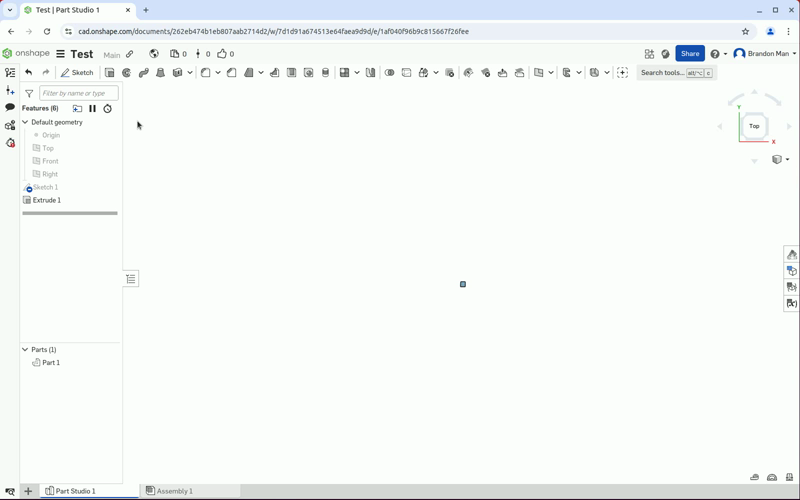
key(shift+h)
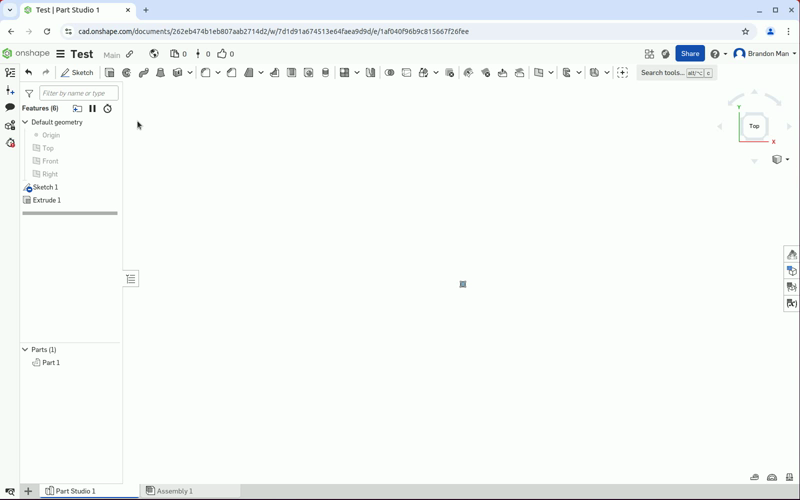
key(shift+h)
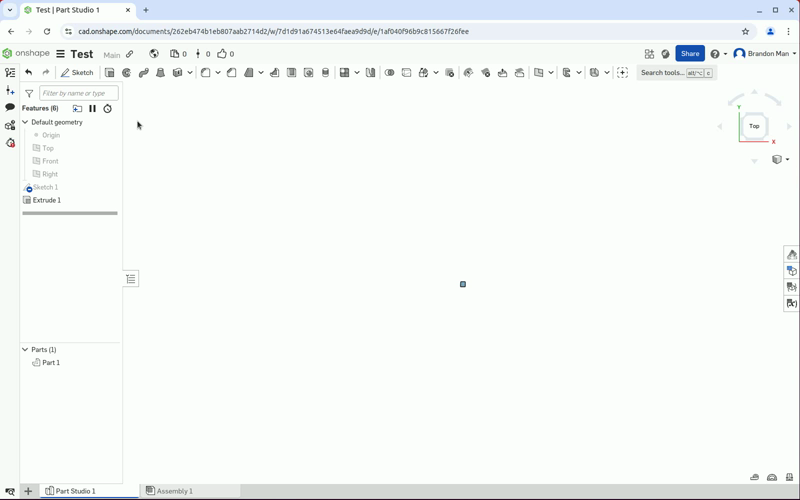
mouse_move(73, 189)
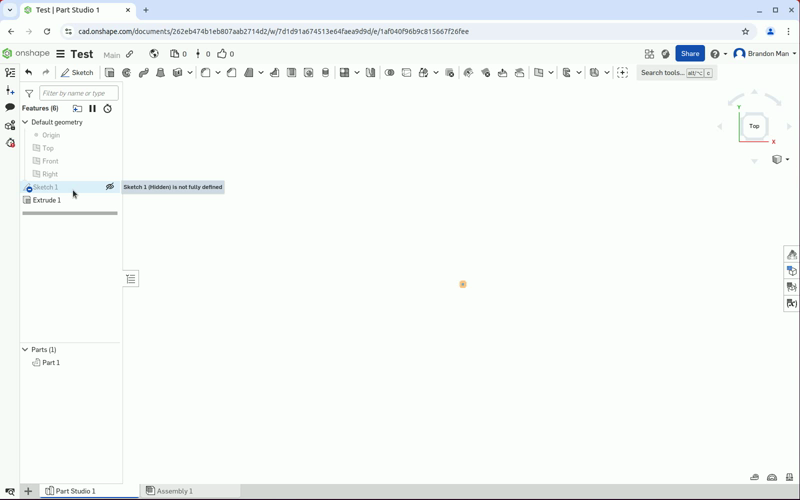
click(73, 189)
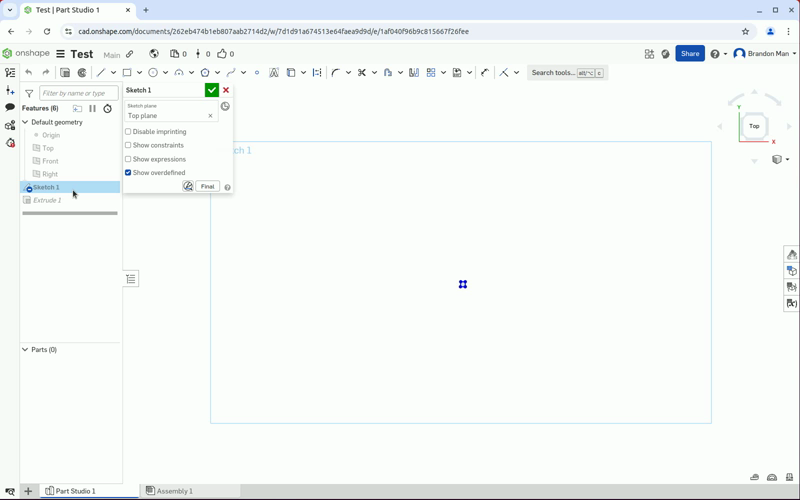
mouse_move(229, 92)
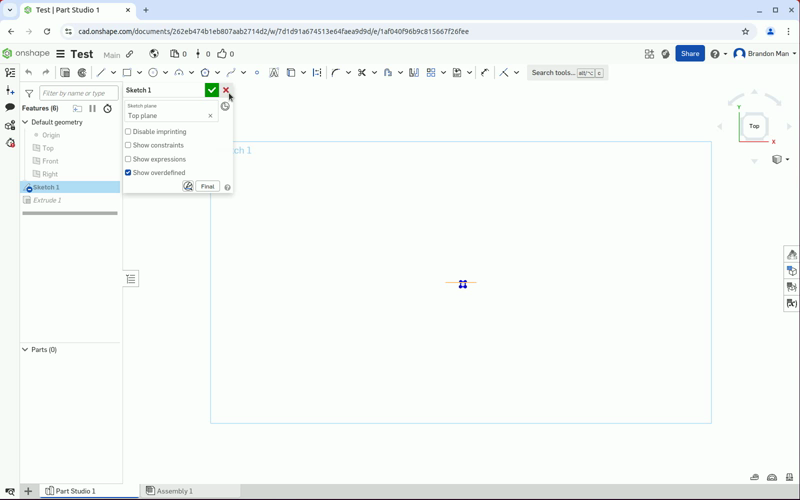
click(229, 92)
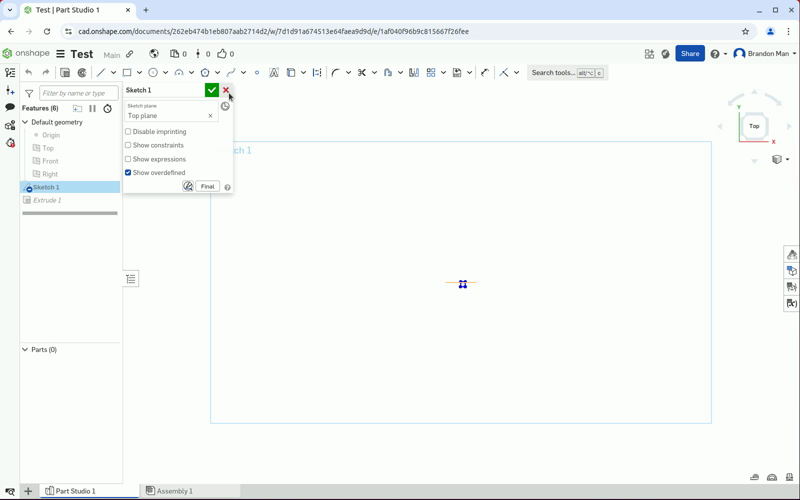
key(shift+s)
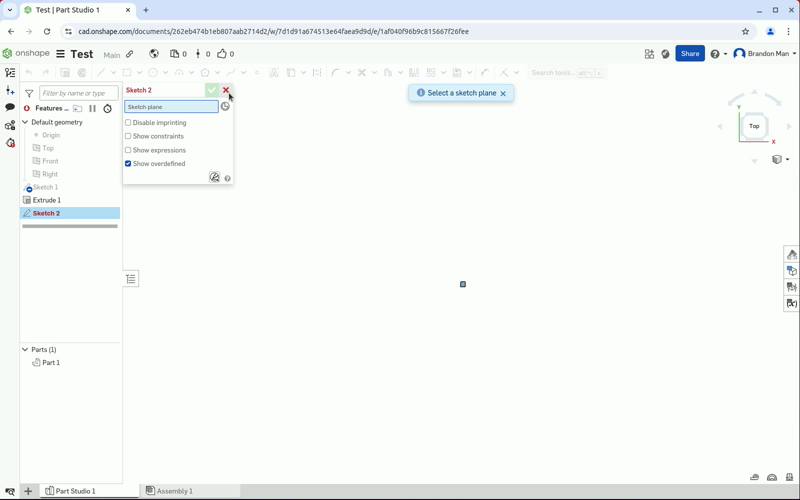
mouse_move(73, 150)
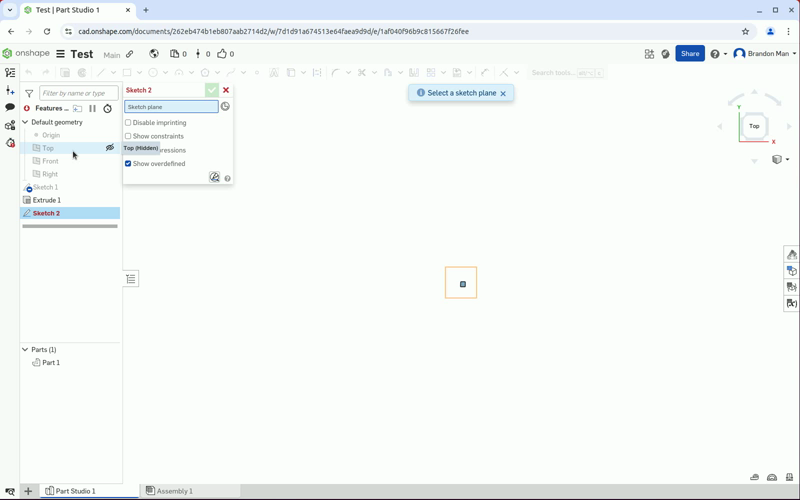
click(73, 150)
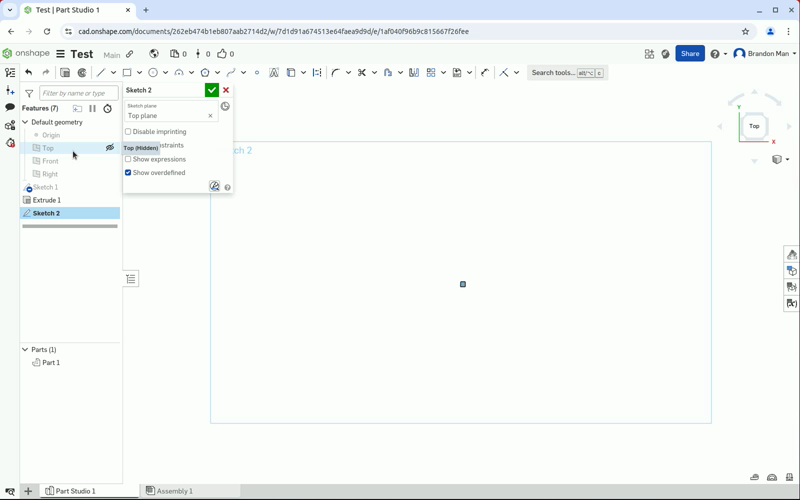
mouse_move(73, 352)
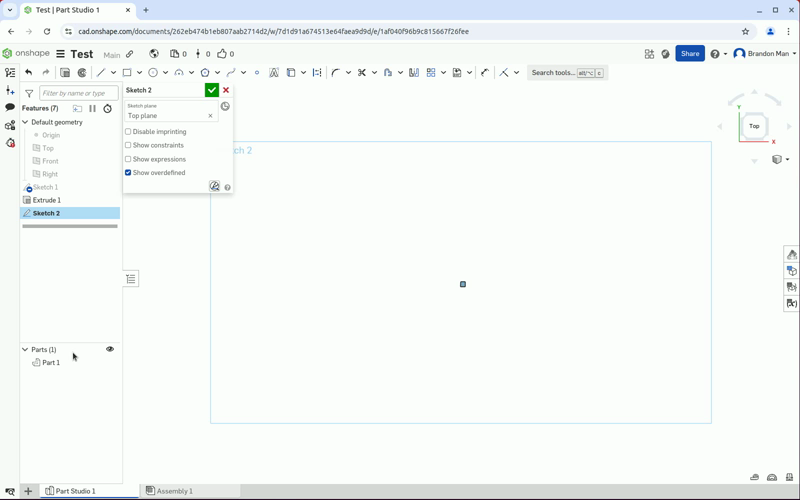
key(y)
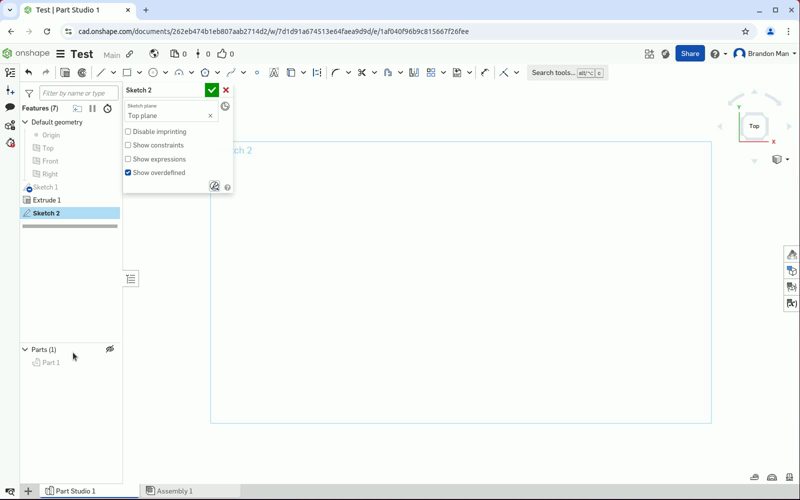
key(l)
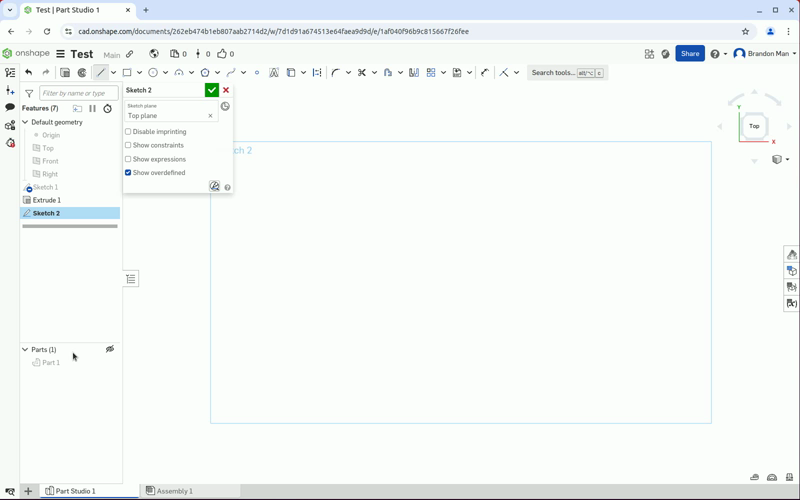
key_down(shift)
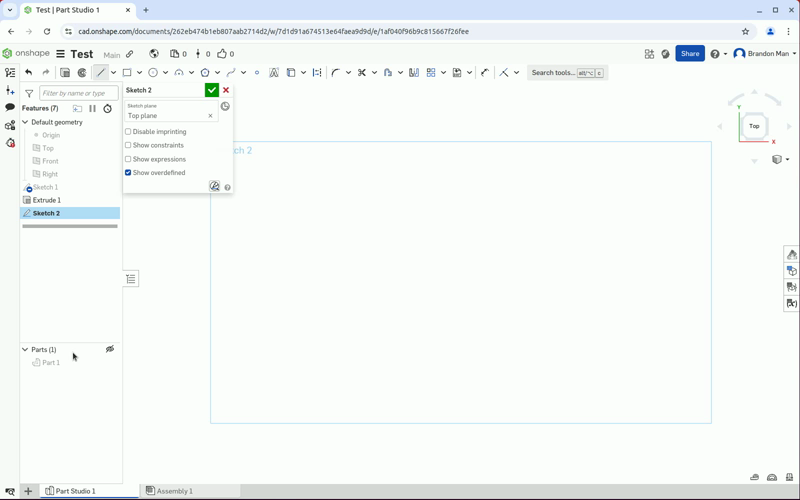
mouse_move(460, 345)
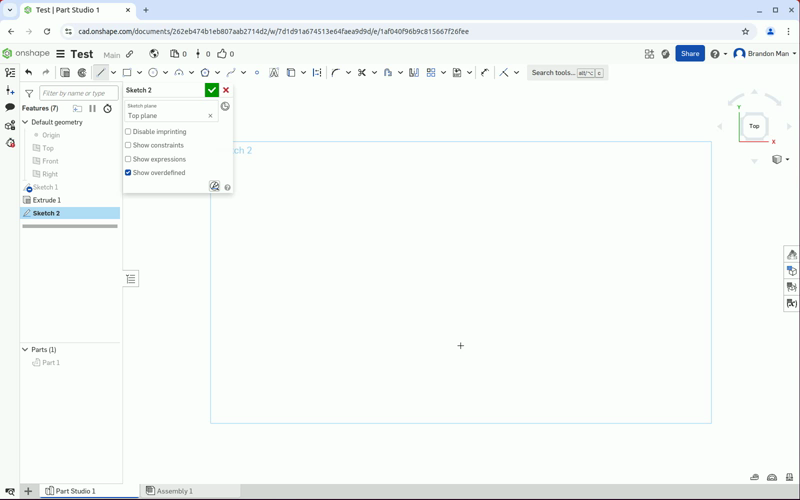
click(460, 345)
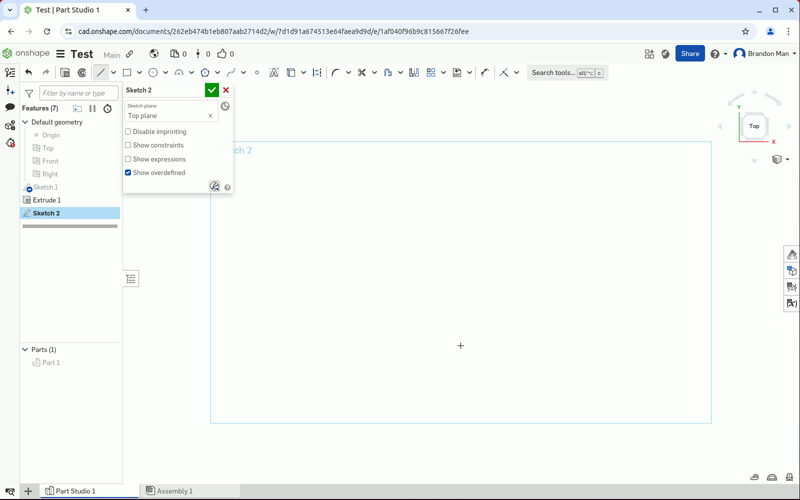
key_up(shift)
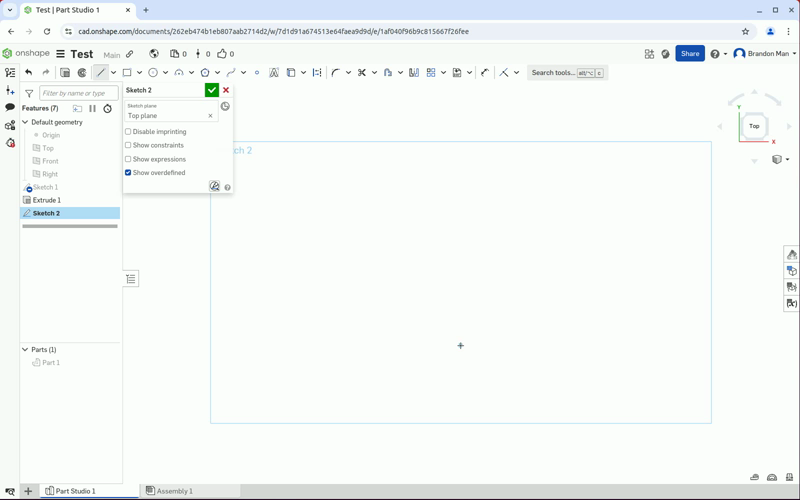
key_down(shift)
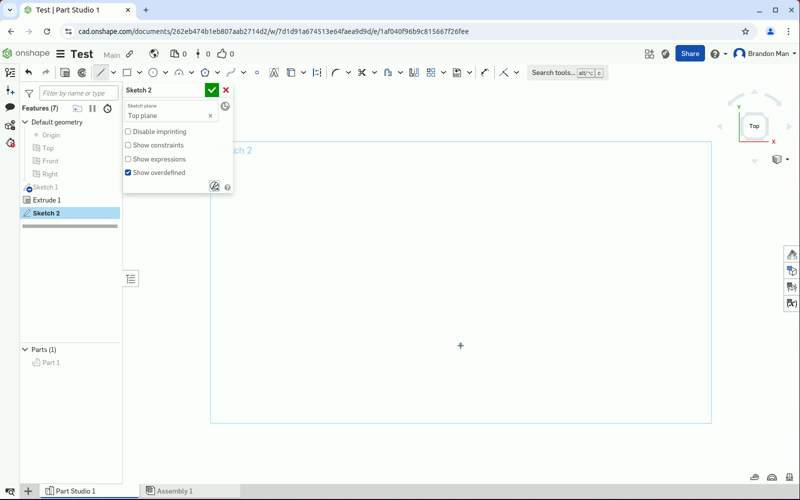
mouse_move(490, 345)
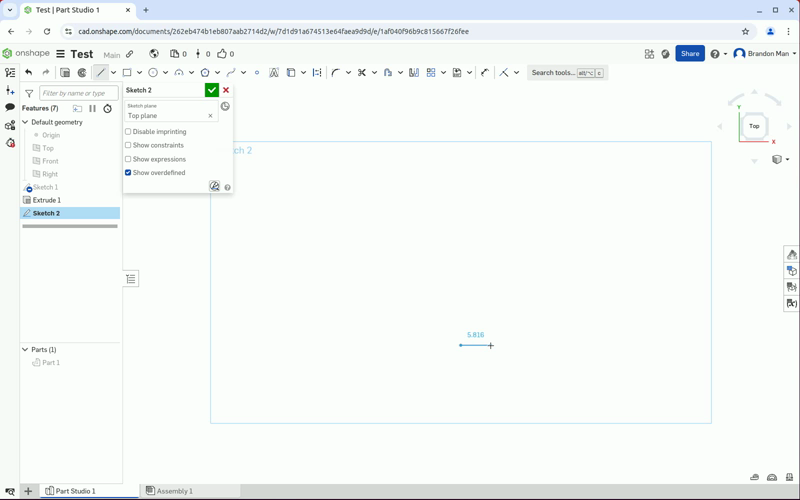
mouse_move(465, 345)
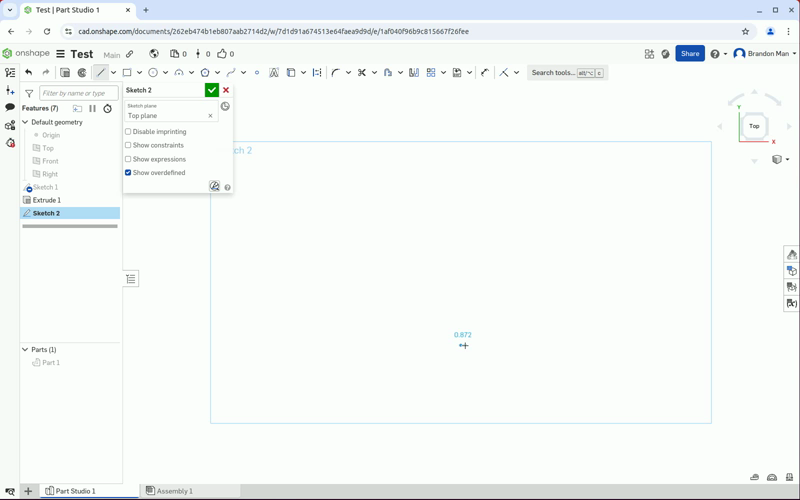
scroll(6)
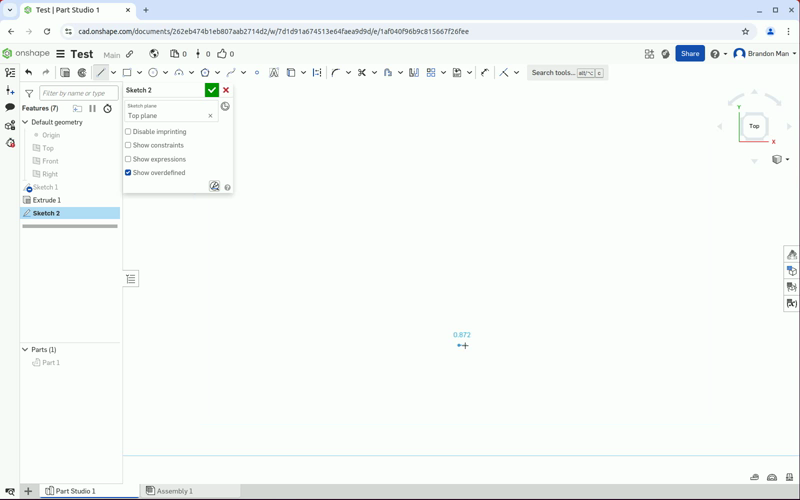
scroll(6)
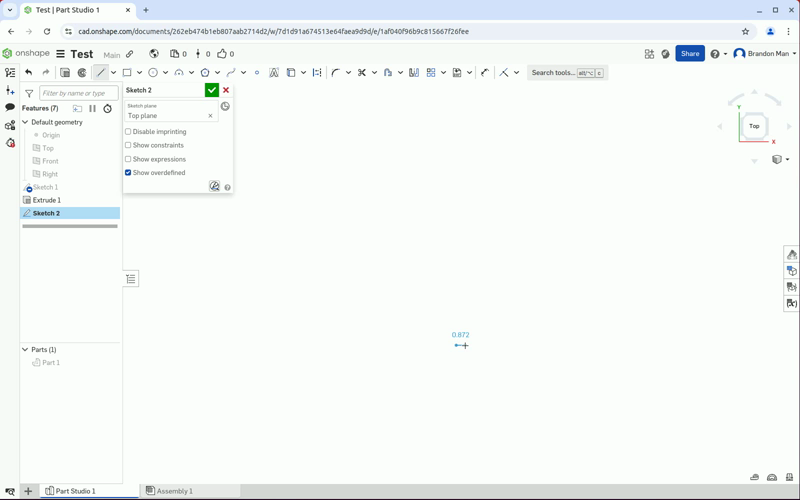
scroll(6)
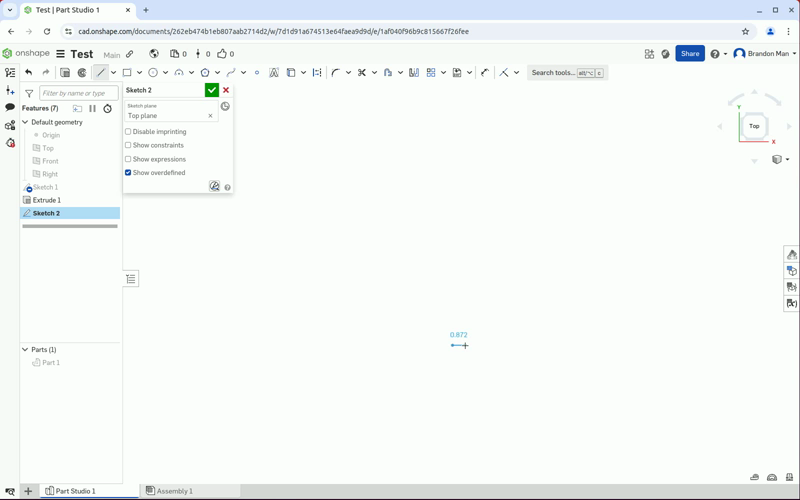
scroll(6)
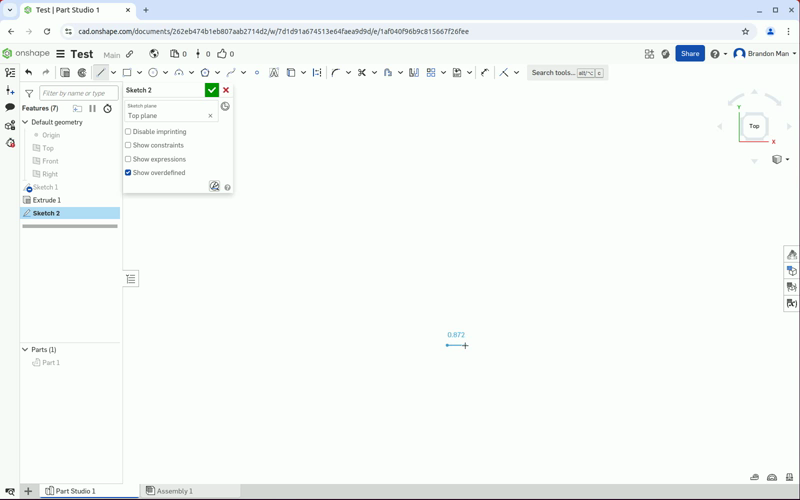
scroll(6)
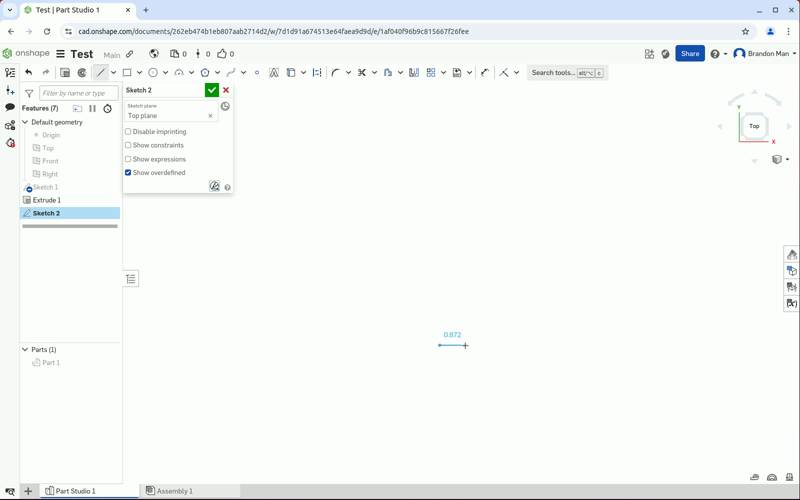
scroll(6)
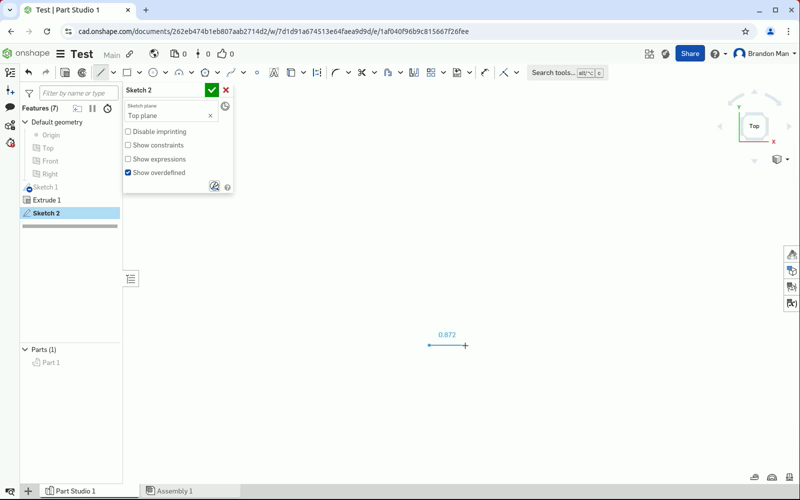
scroll(6)
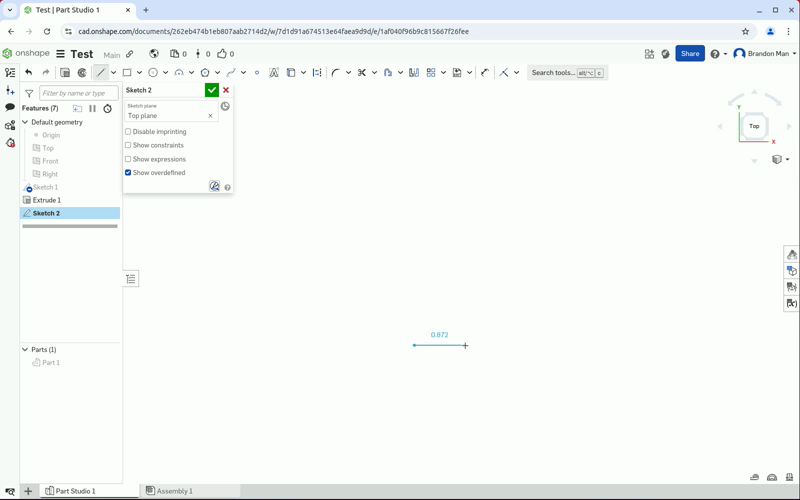
click(465, 345)
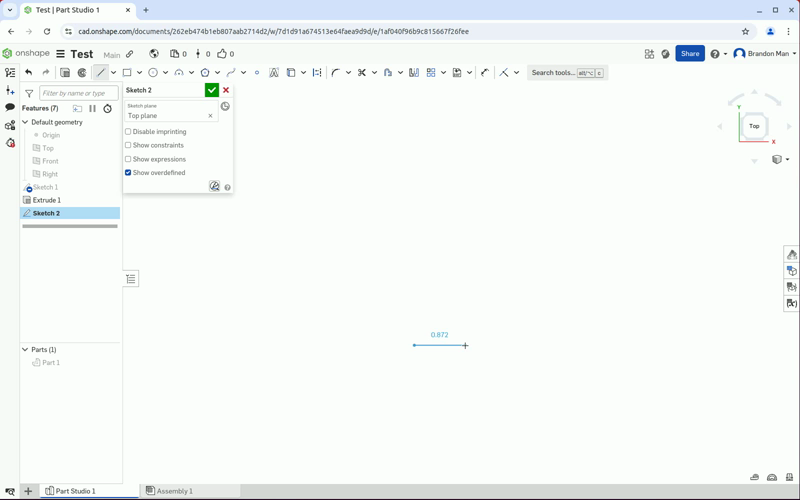
scroll(-6)
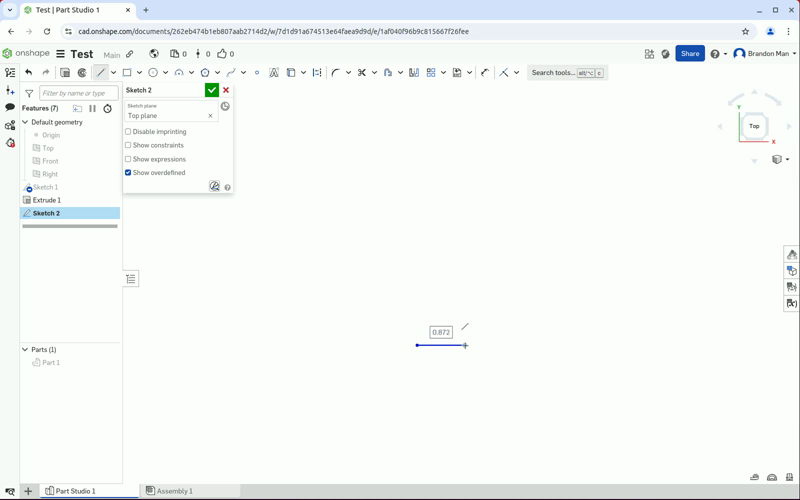
scroll(-6)
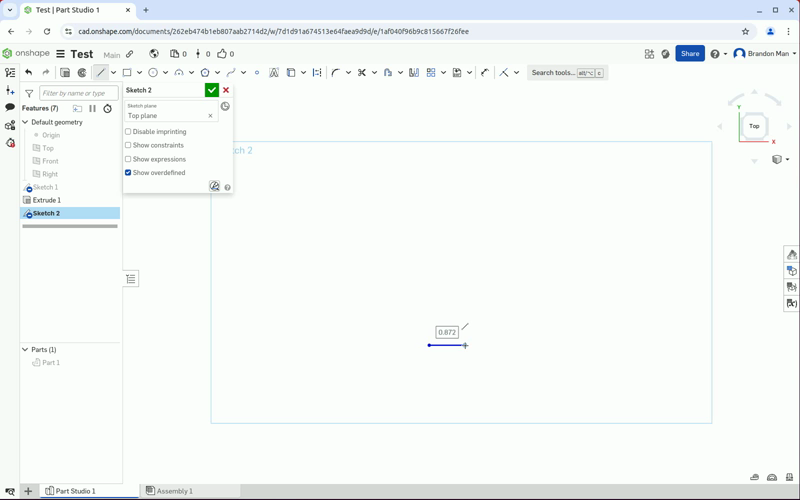
scroll(-6)
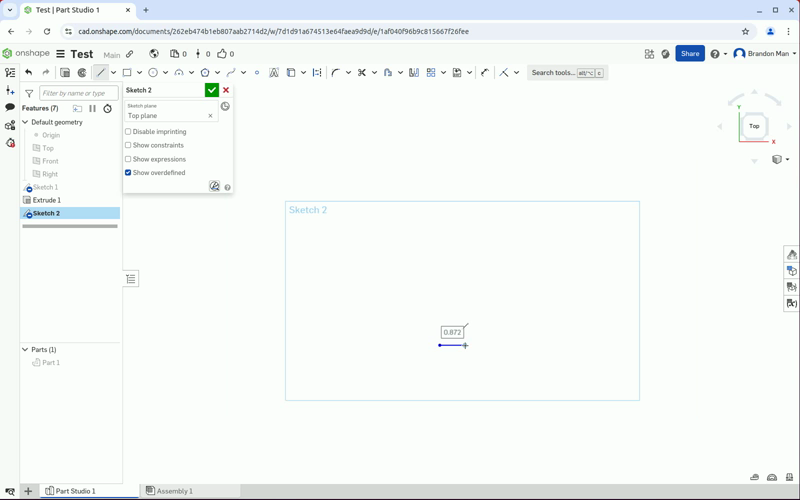
scroll(-6)
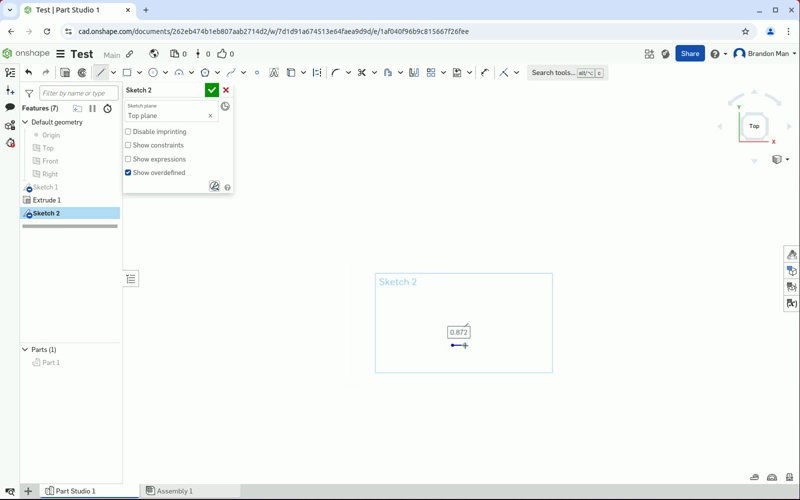
scroll(-6)
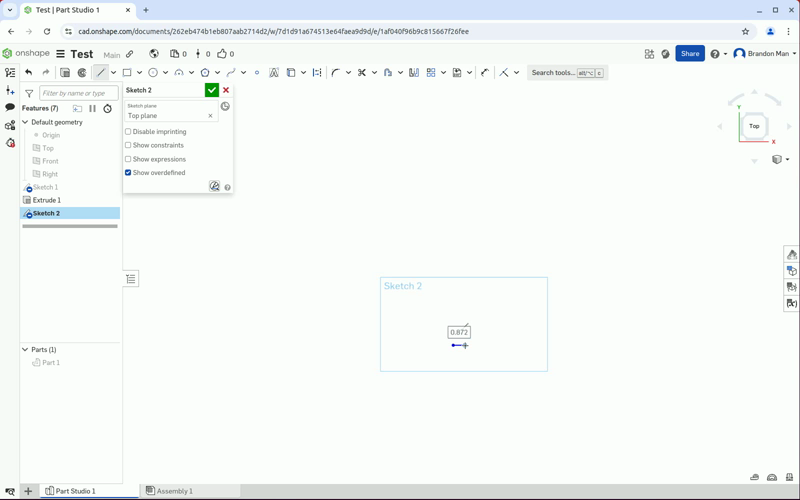
scroll(-6)
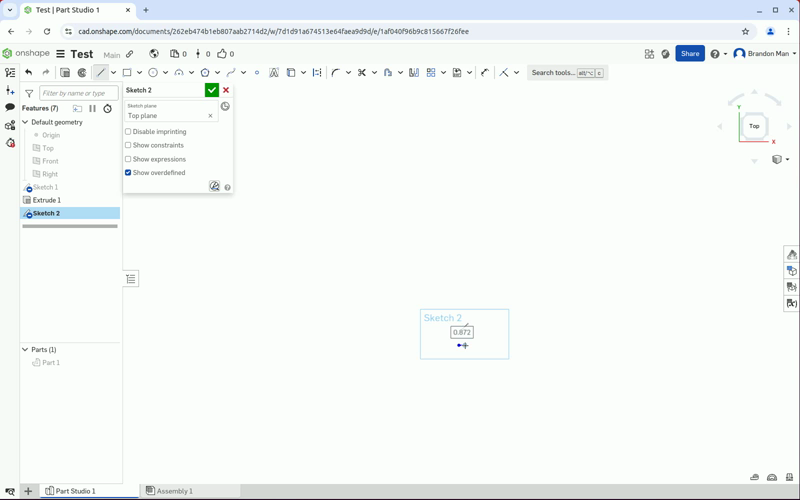
scroll(-6)
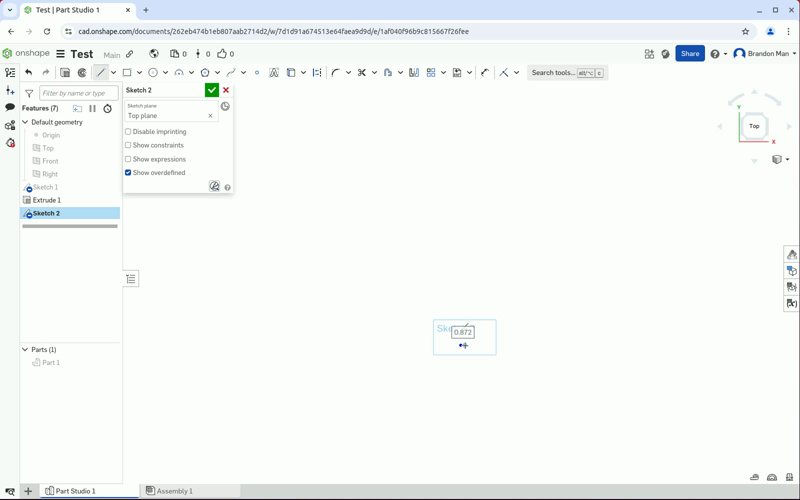
key_up(shift)
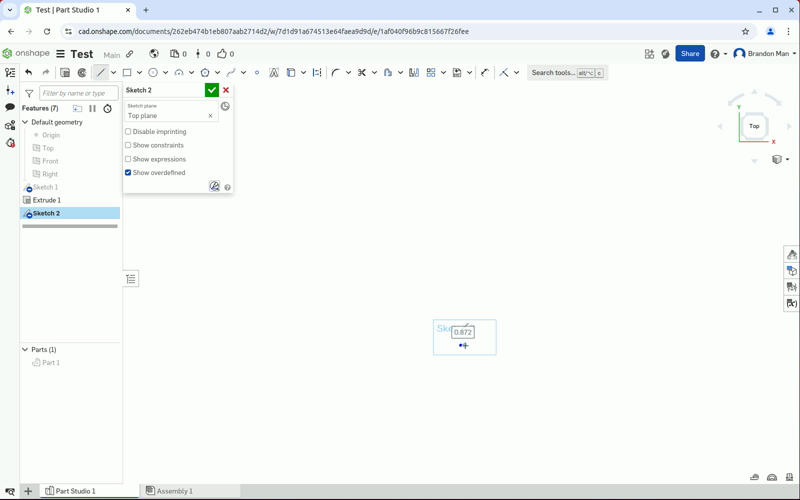
key_down(shift)
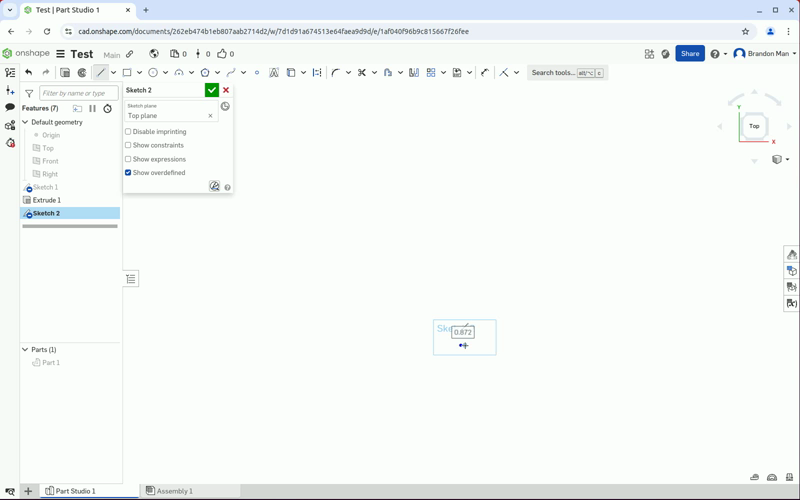
mouse_move(495, 345)
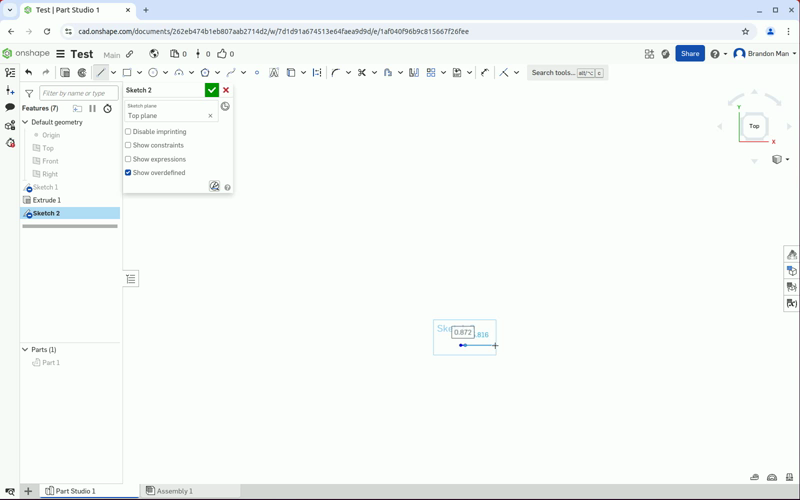
mouse_move(465, 285)
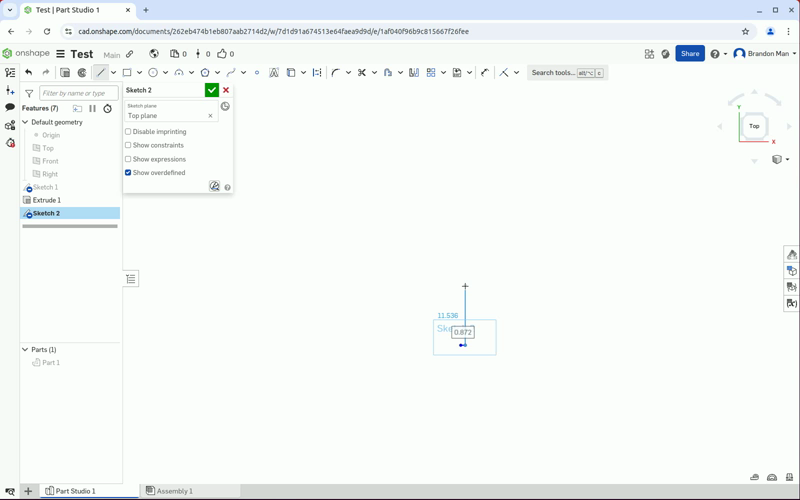
click(465, 285)
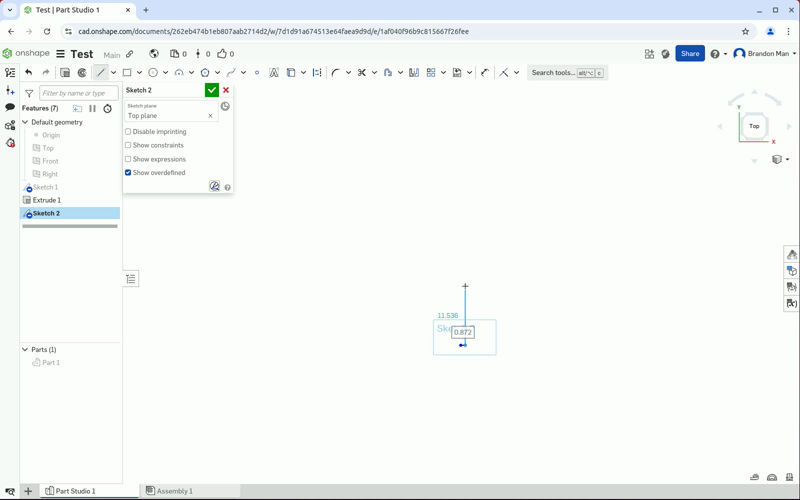
key_up(shift)
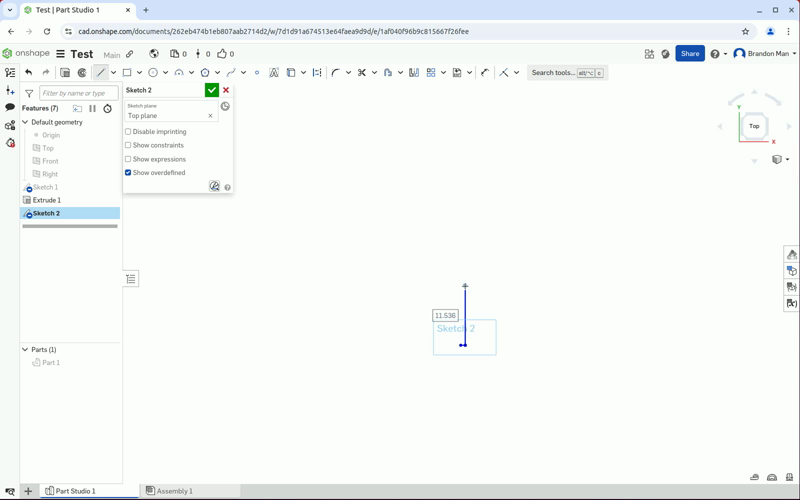
key_down(shift)
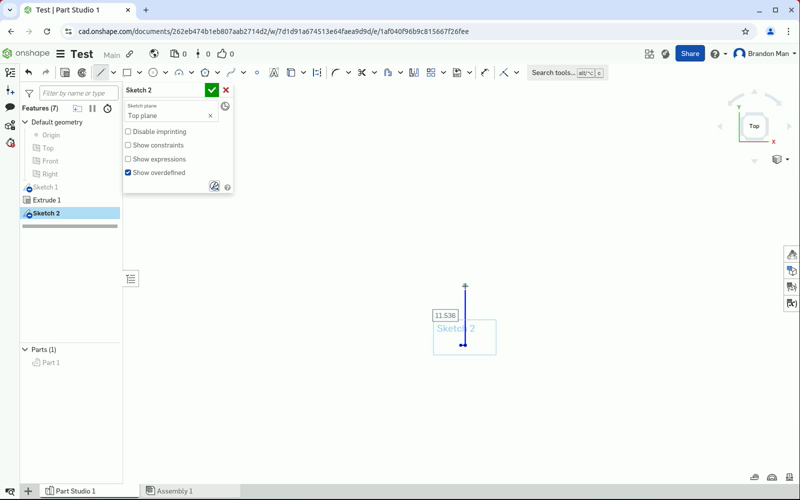
mouse_move(495, 285)
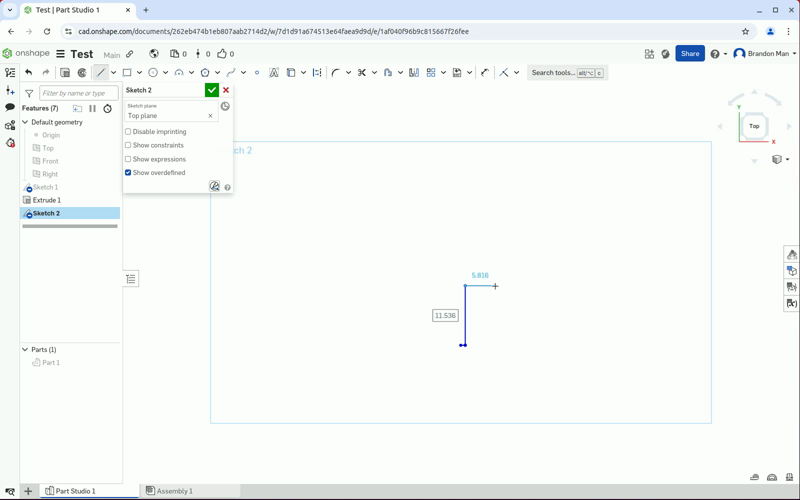
mouse_move(460, 285)
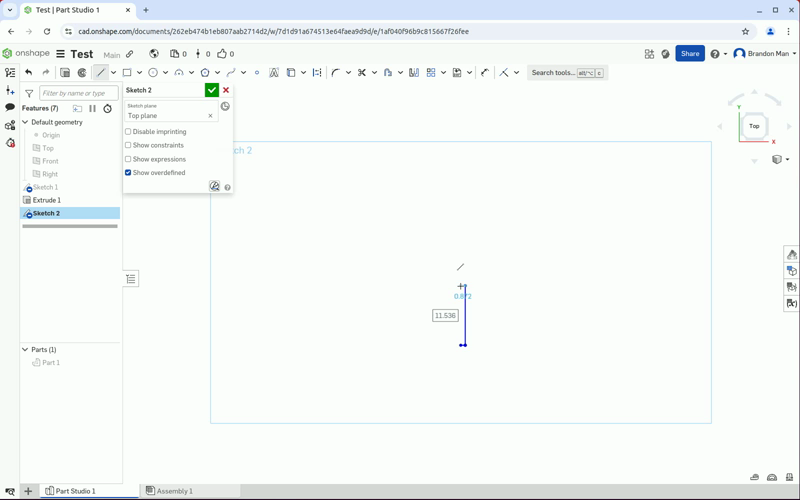
scroll(6)
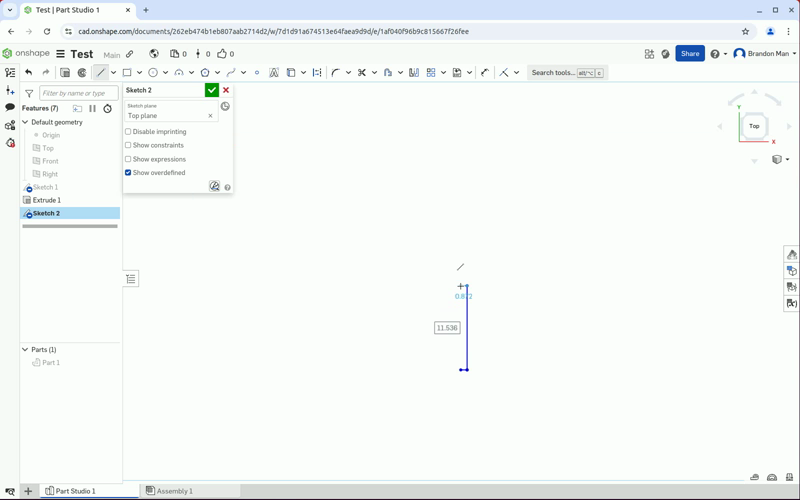
scroll(6)
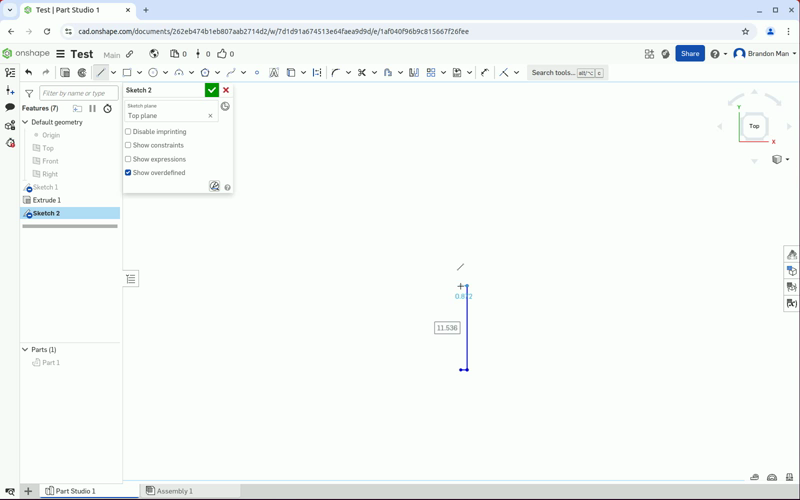
scroll(6)
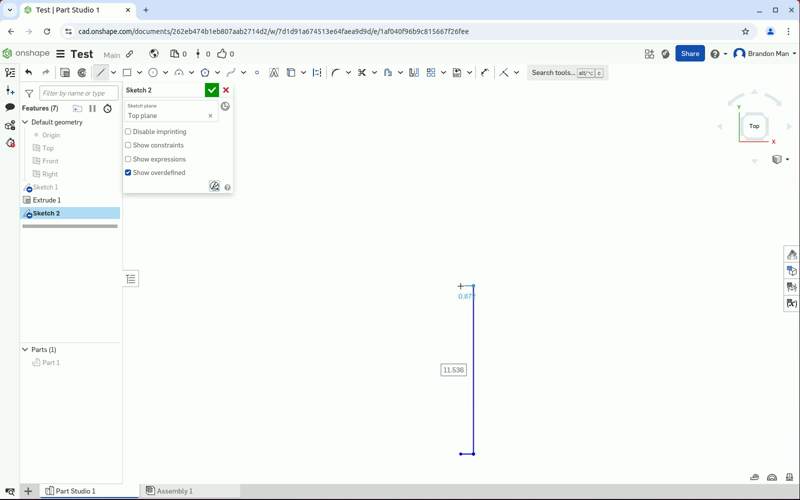
scroll(6)
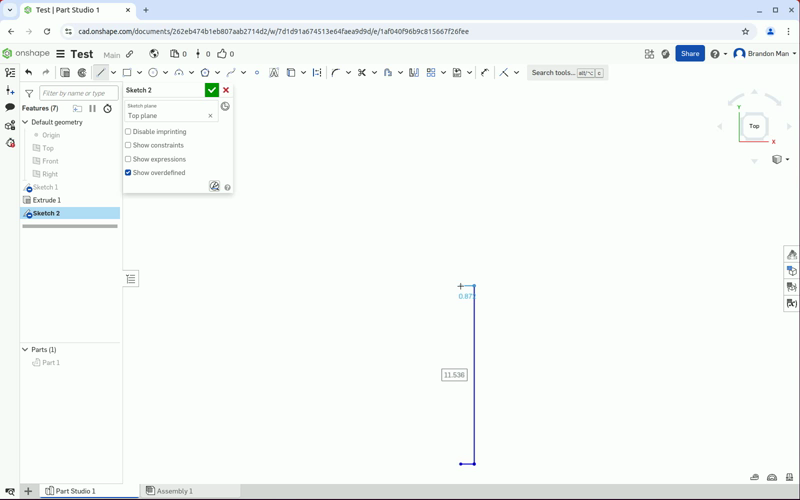
scroll(6)
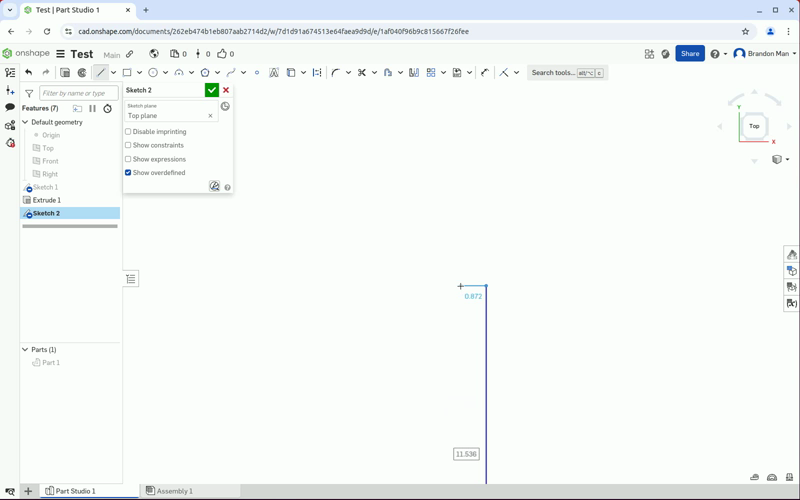
scroll(6)
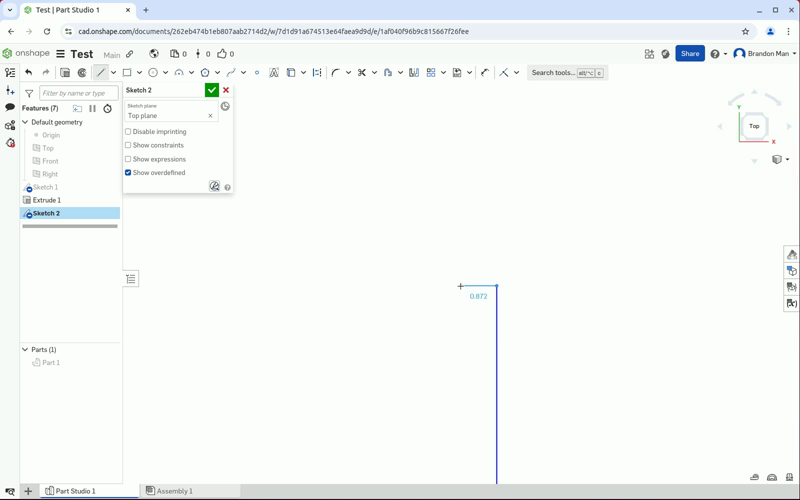
scroll(6)
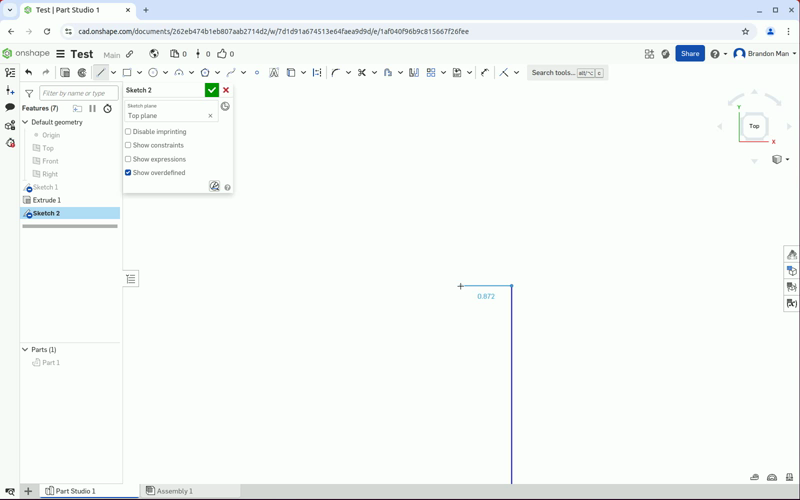
click(460, 285)
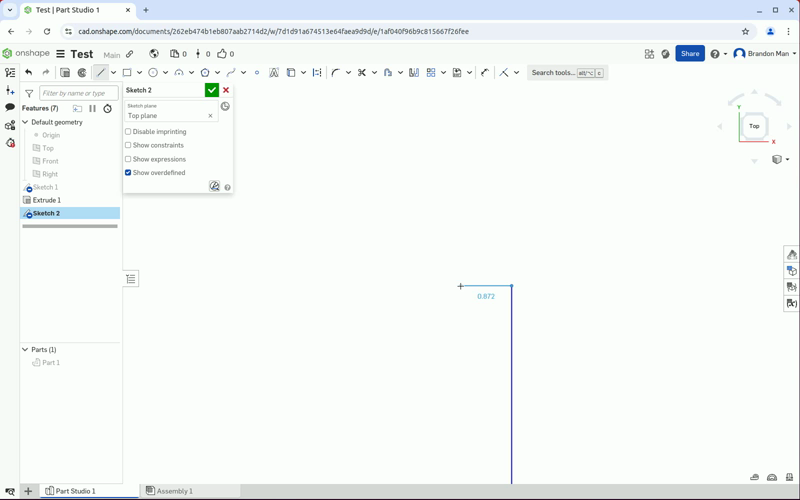
scroll(-6)
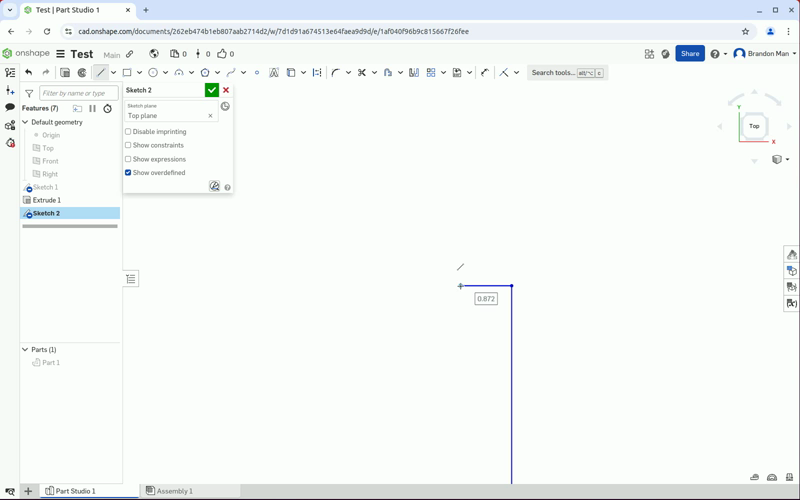
scroll(-6)
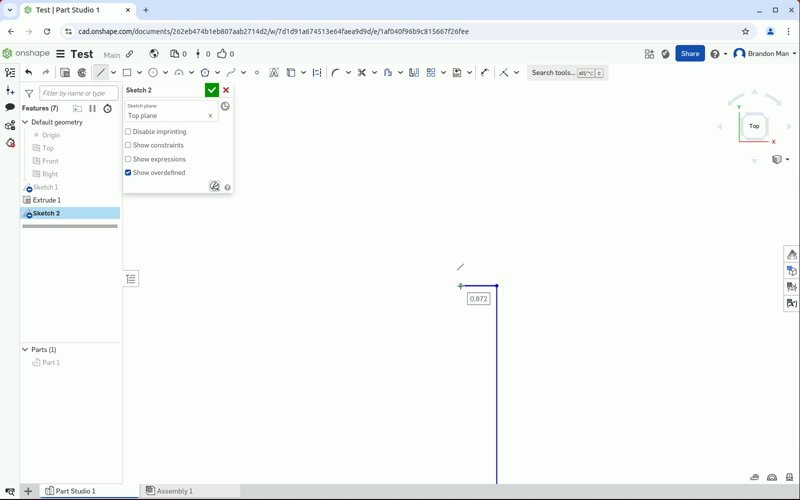
scroll(-6)
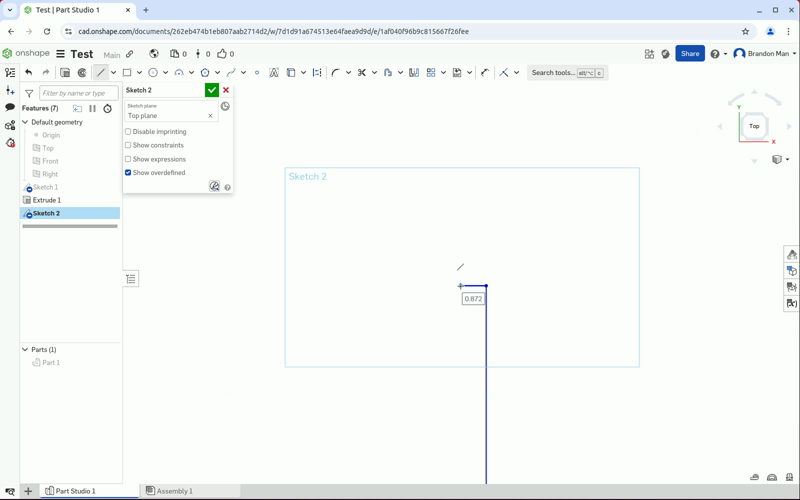
scroll(-6)
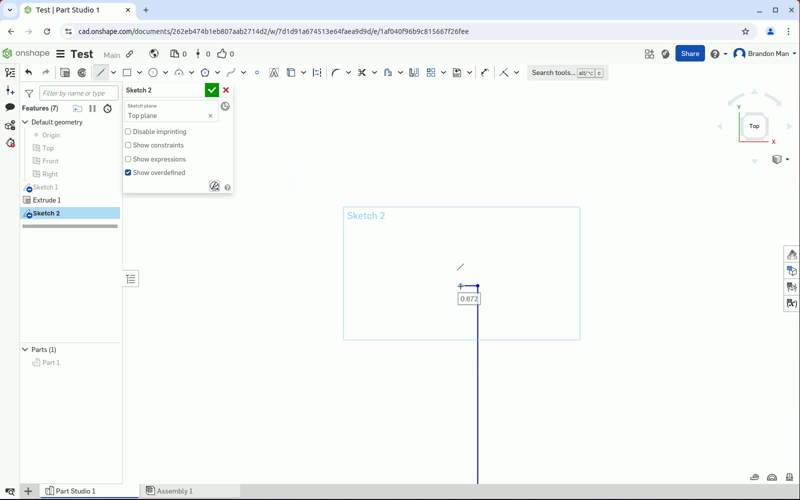
scroll(-6)
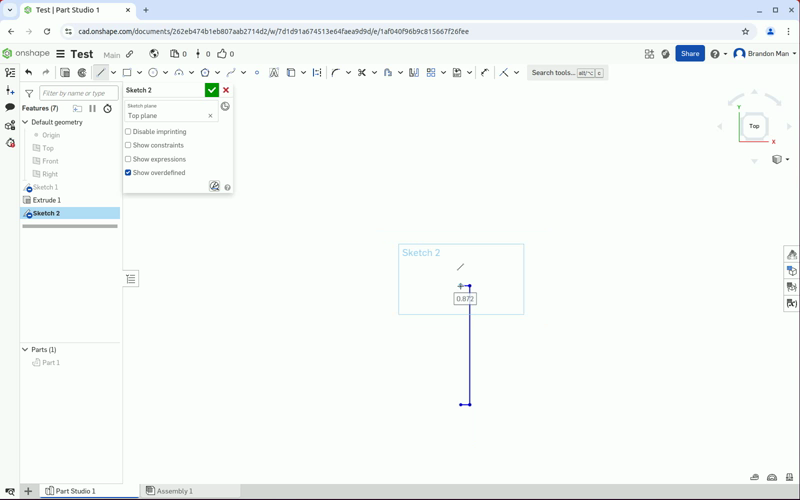
scroll(-6)
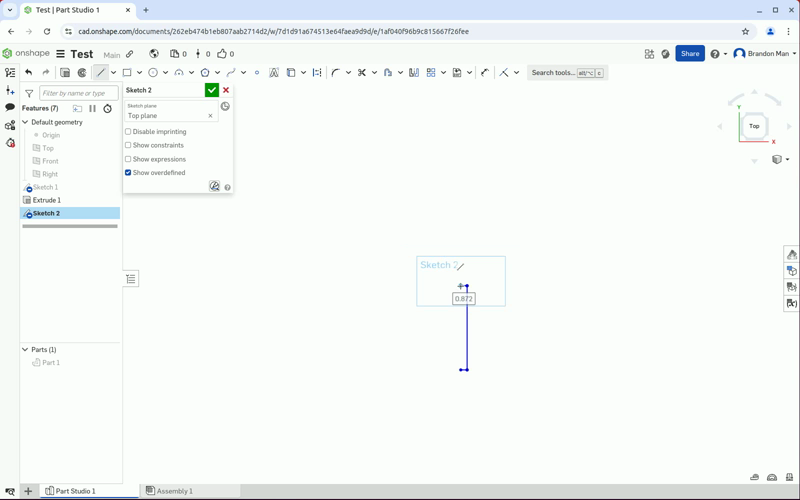
scroll(-6)
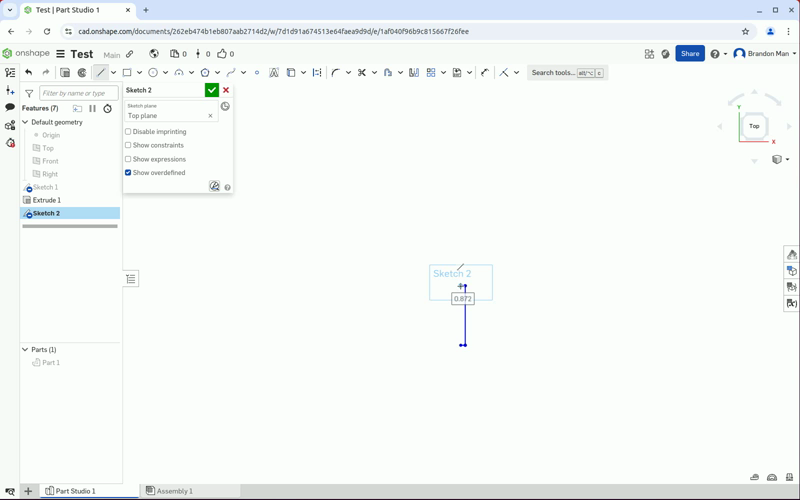
key_up(shift)
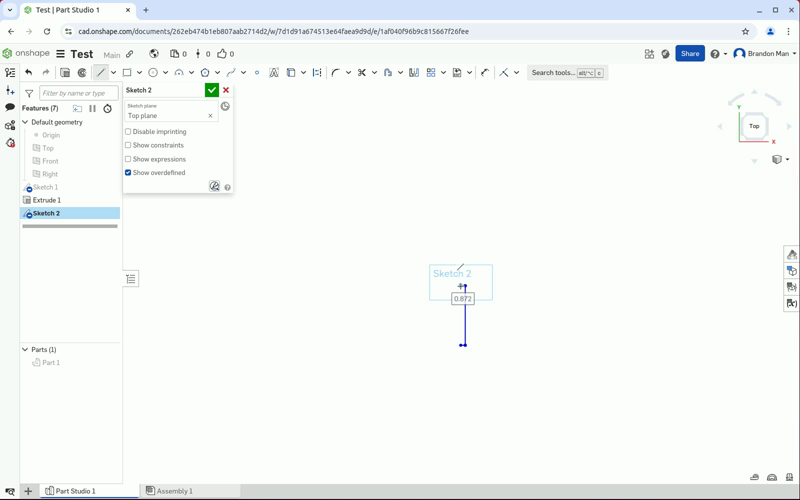
mouse_move(490, 285)
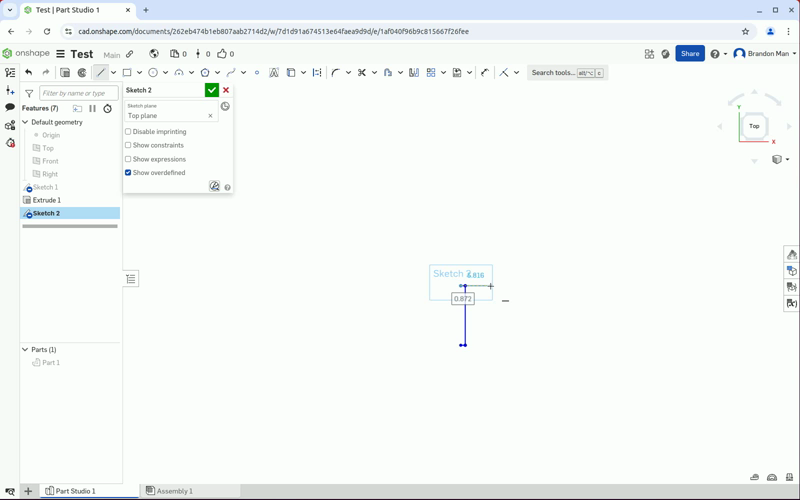
key_down(shift)
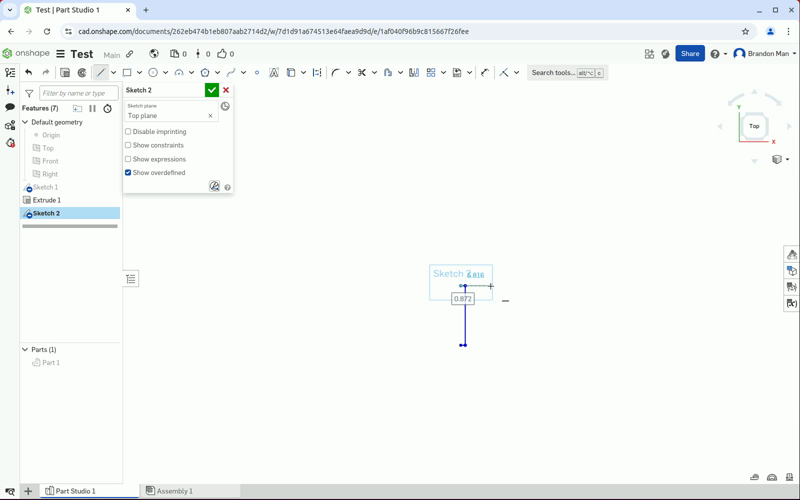
mouse_move(460, 345)
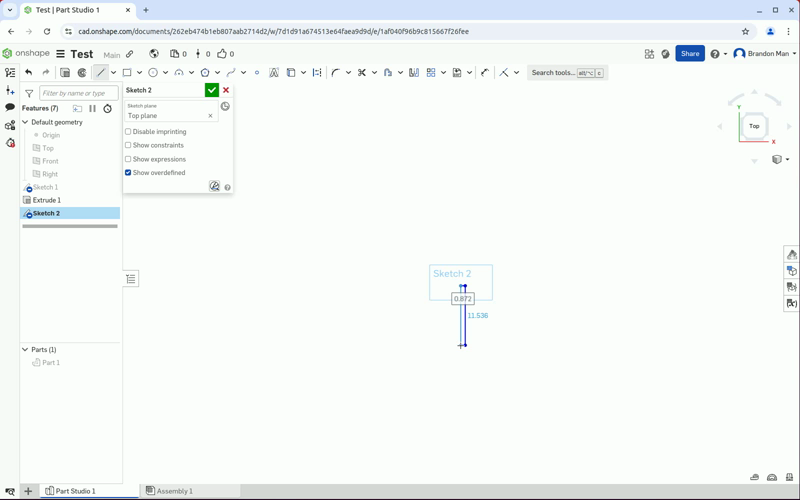
key_up(shift)
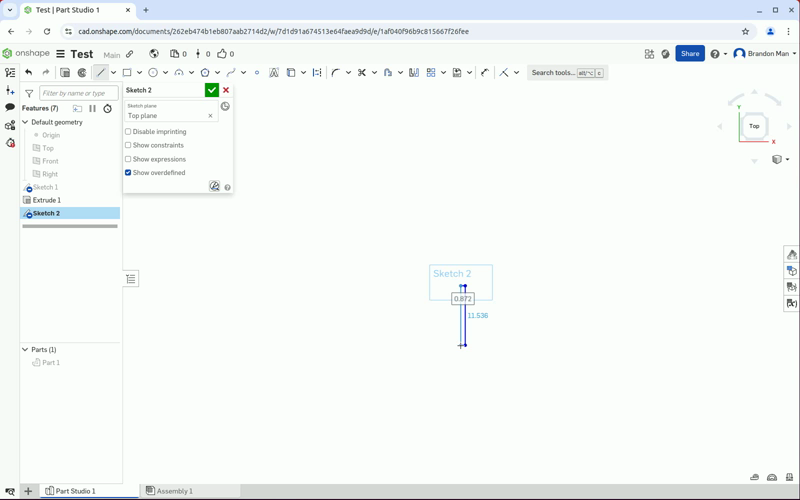
click(460, 345)
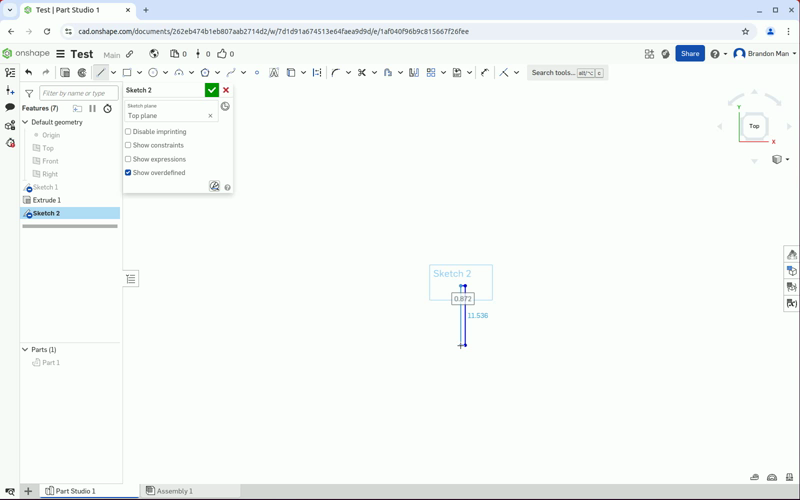
key(esc)
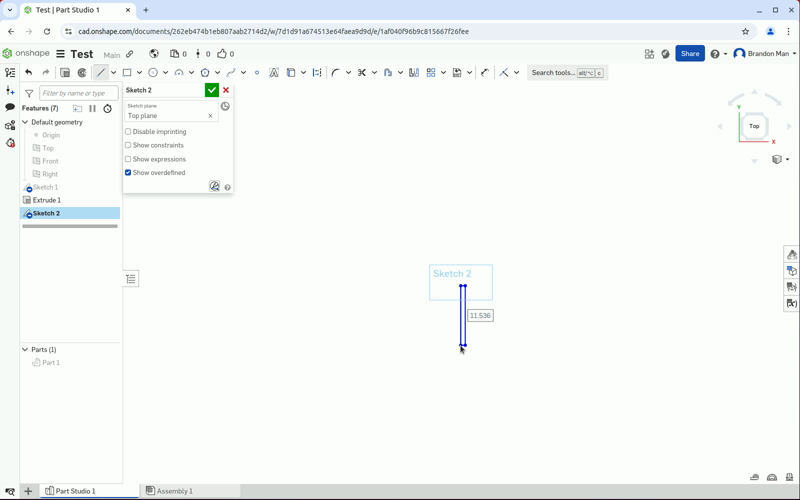
mouse_move(464, 310)
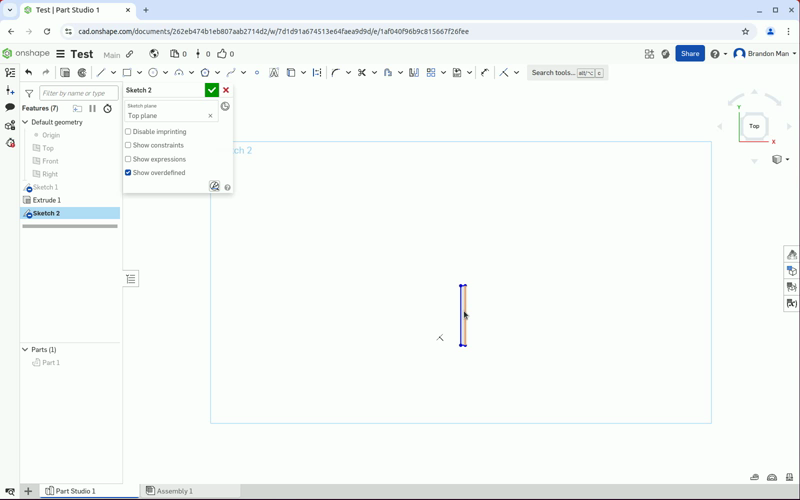
scroll(6)
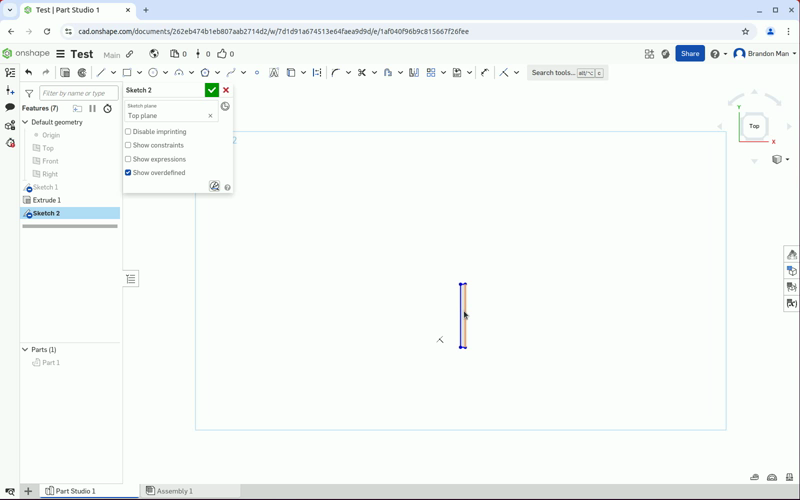
scroll(6)
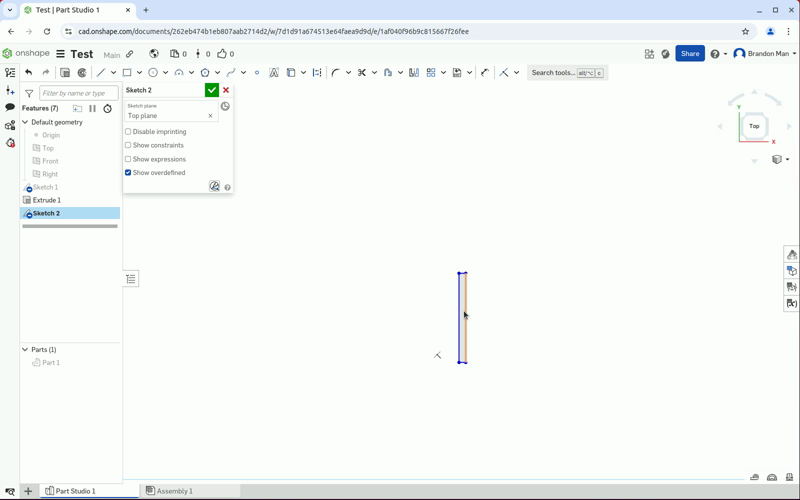
scroll(6)
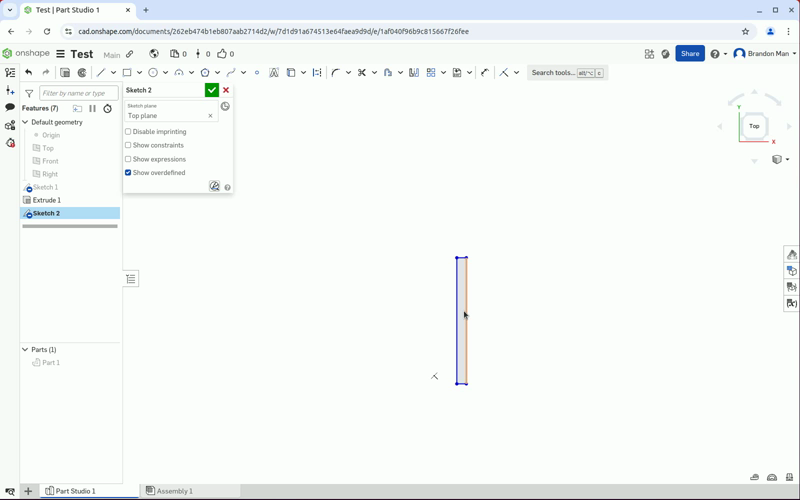
scroll(6)
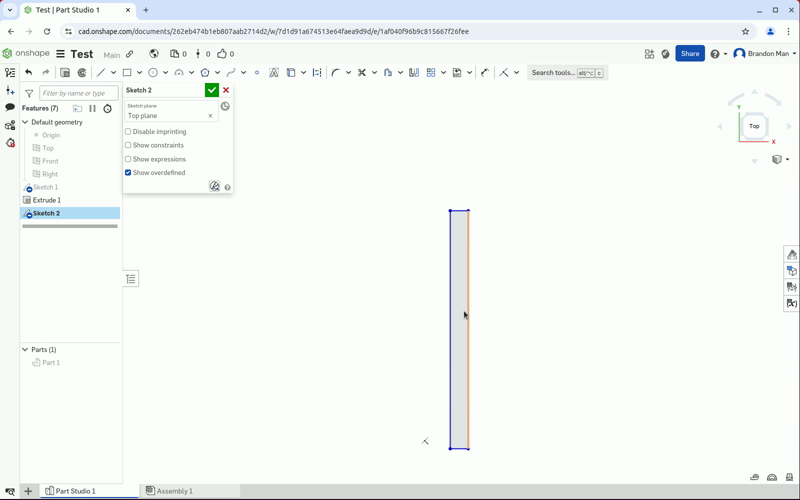
scroll(6)
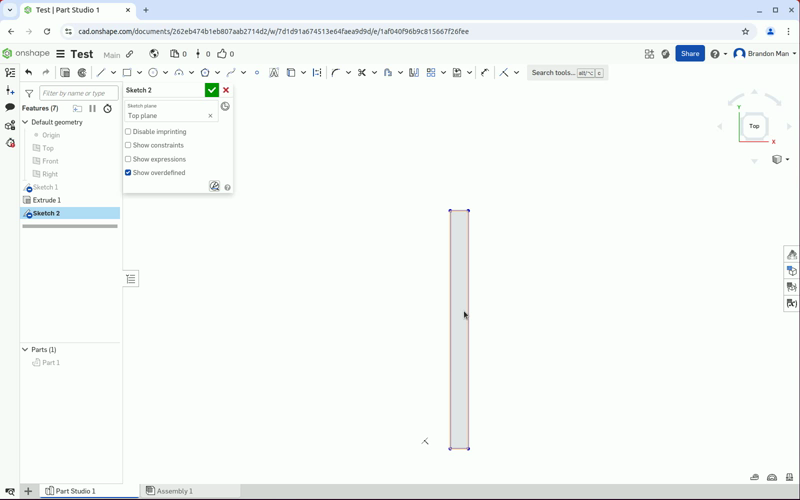
scroll(6)
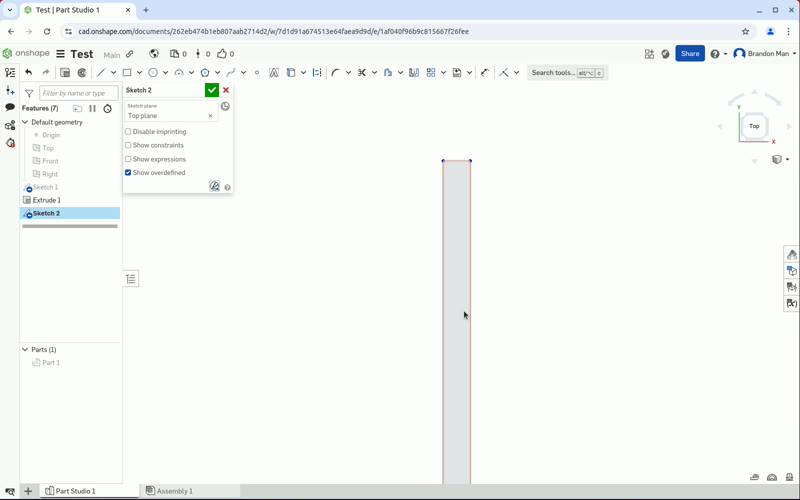
scroll(6)
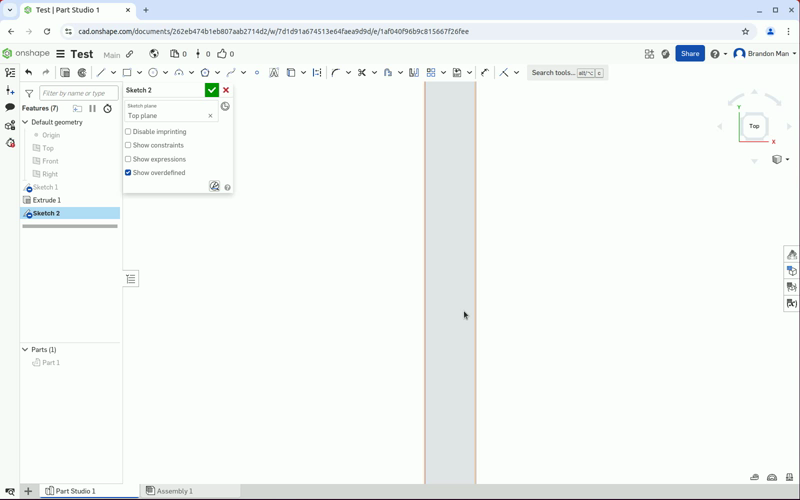
click(464, 310)
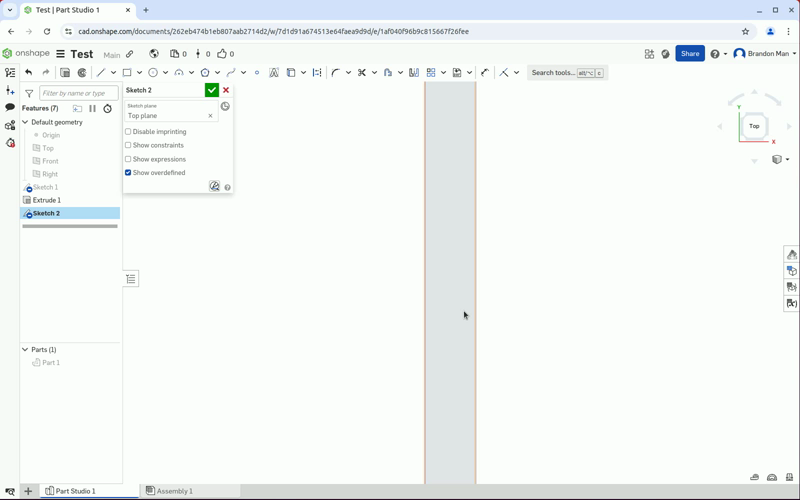
scroll(-6)
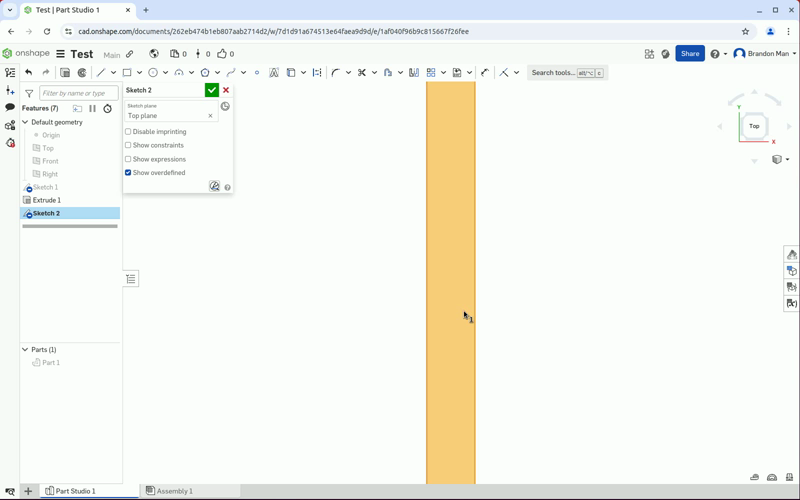
scroll(-6)
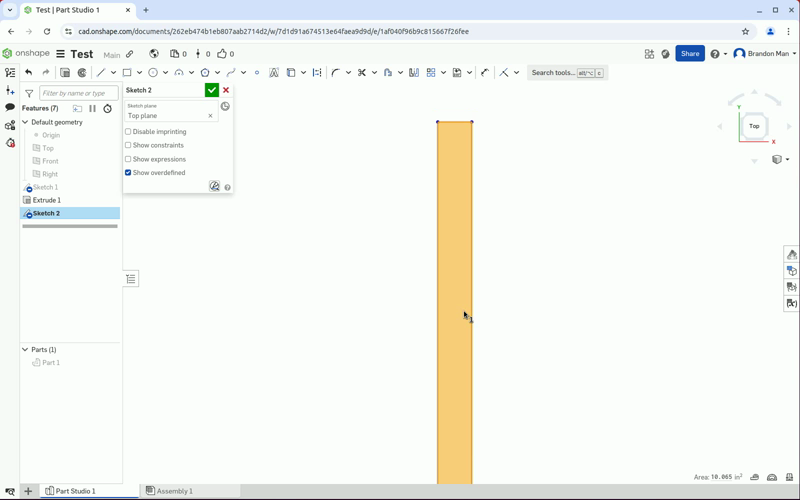
scroll(-6)
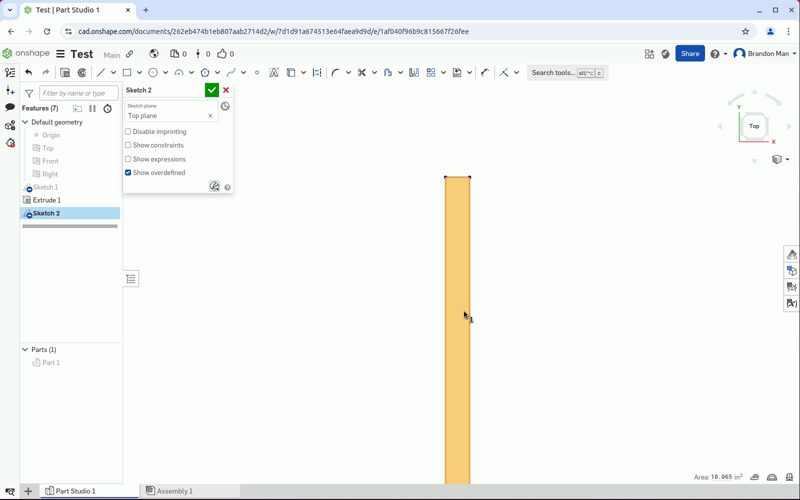
scroll(-6)
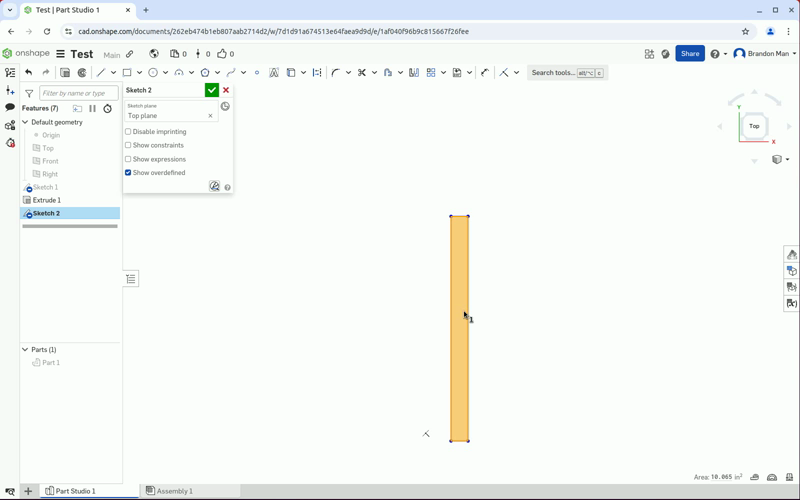
scroll(-6)
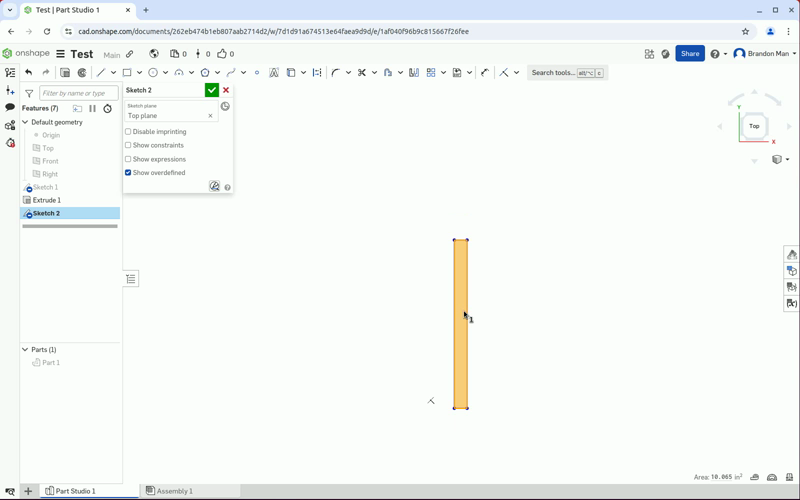
scroll(-6)
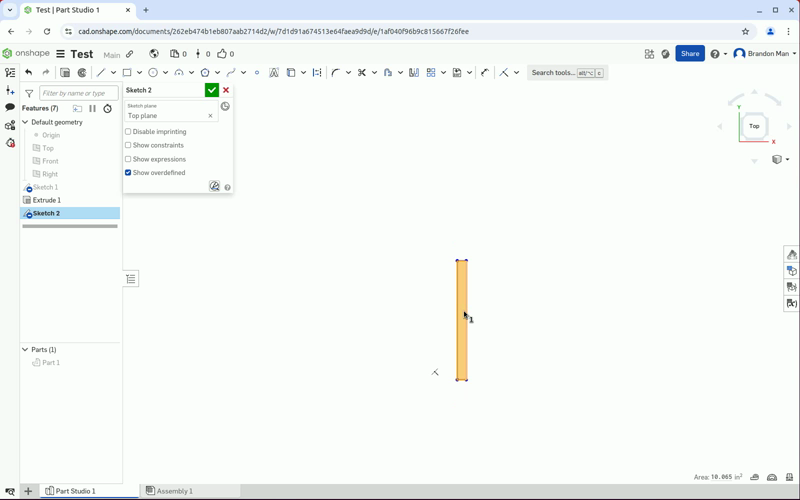
scroll(-6)
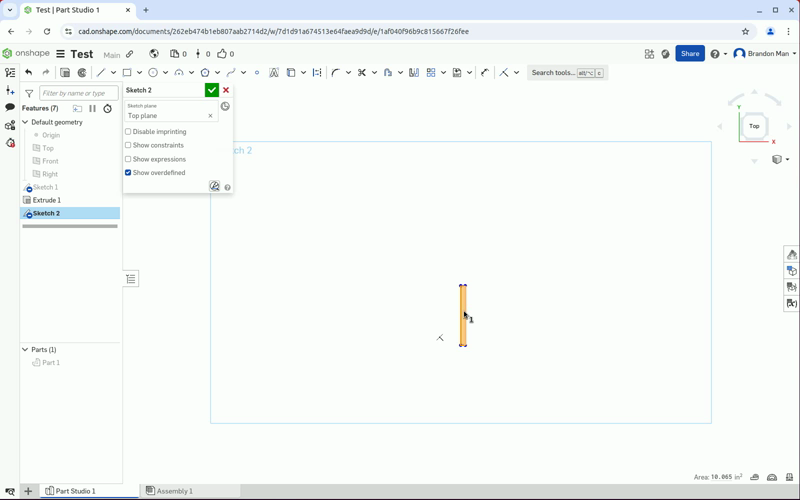
mouse_move(73, 352)
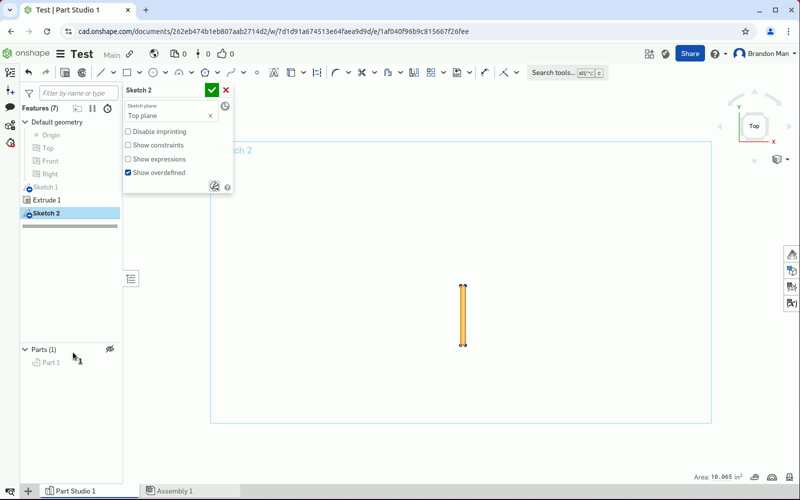
key(shift+y)
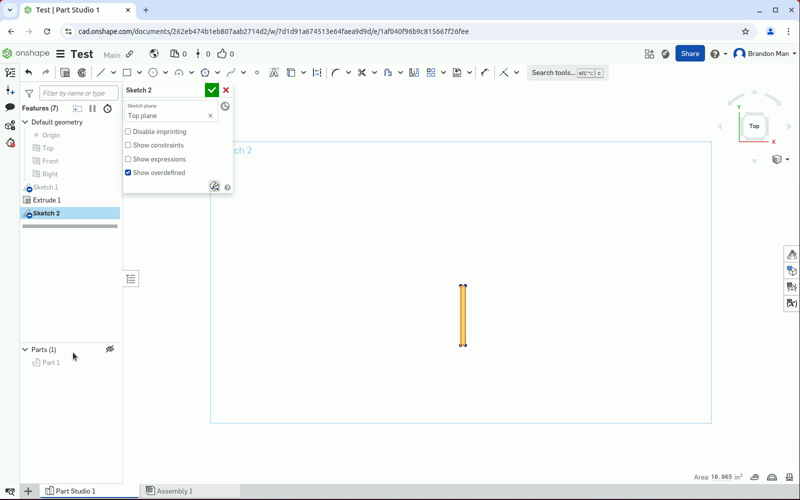
key(shift+e)
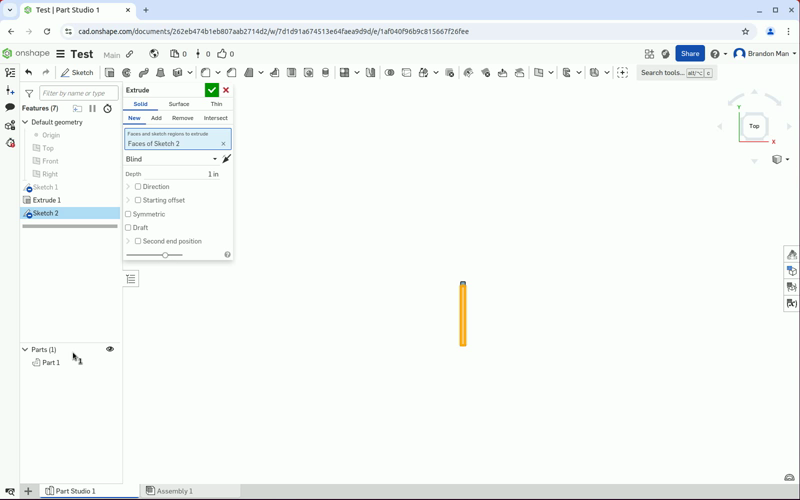
mouse_move(143, 106)
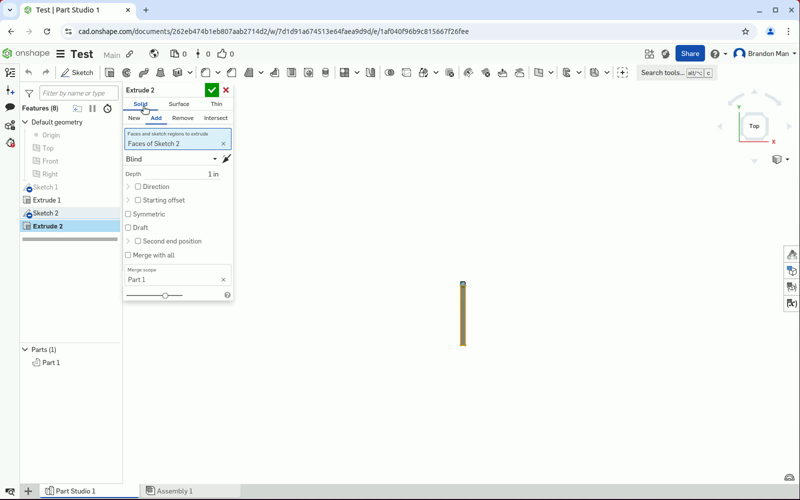
click(143, 106)
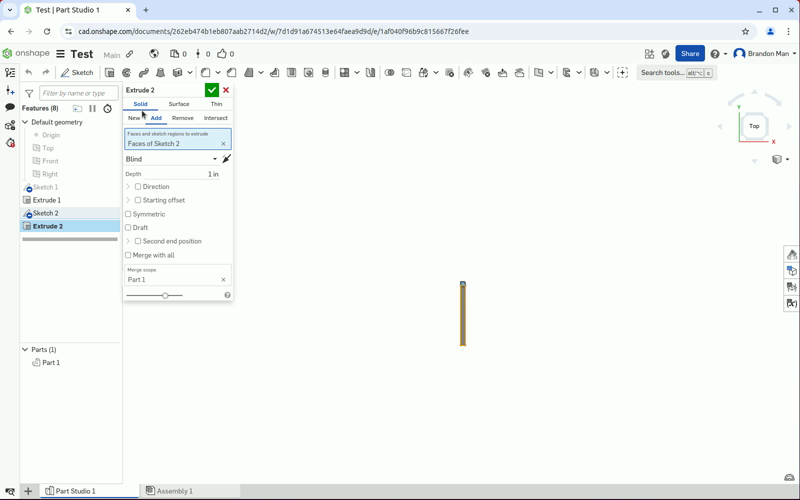
mouse_move(137, 120)
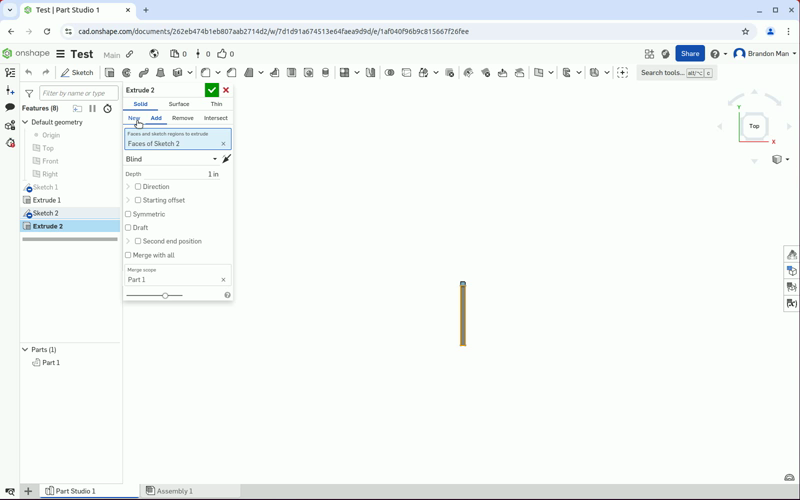
click(137, 120)
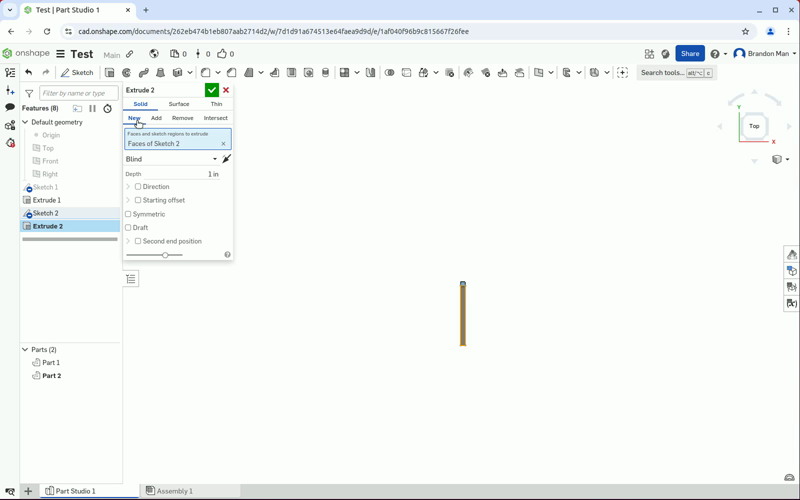
key(tab, 4)
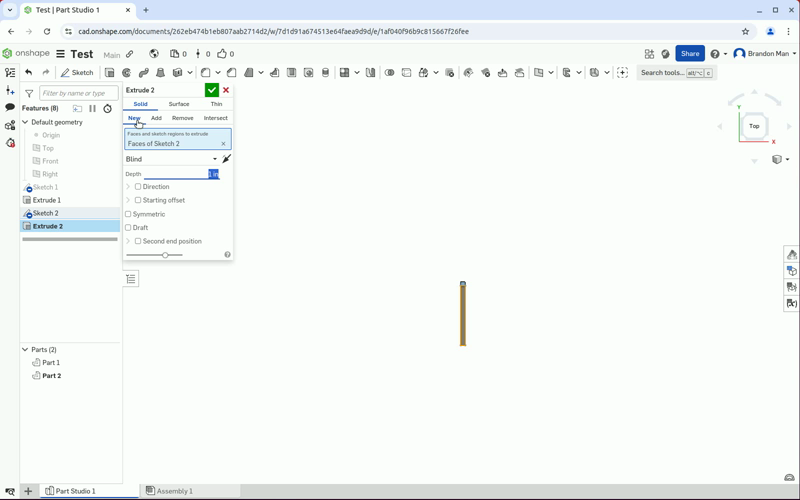
text(20.942)
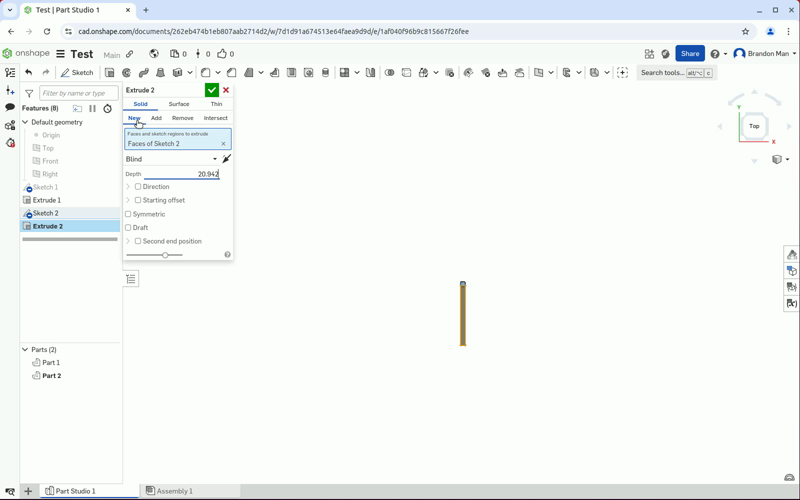
key(enter)
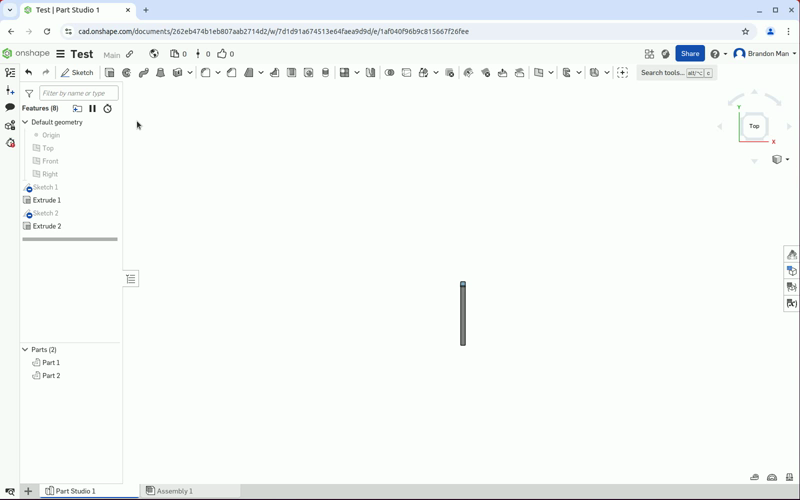
key(shift+h)
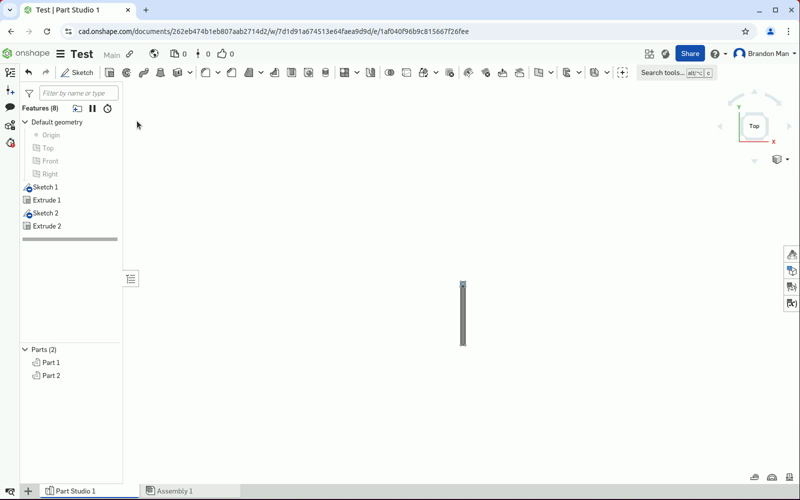
key(shift+h)
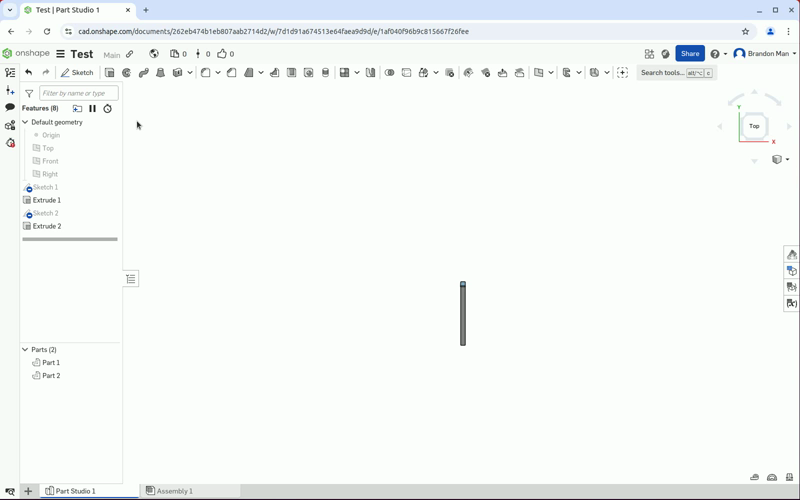
mouse_move(73, 189)
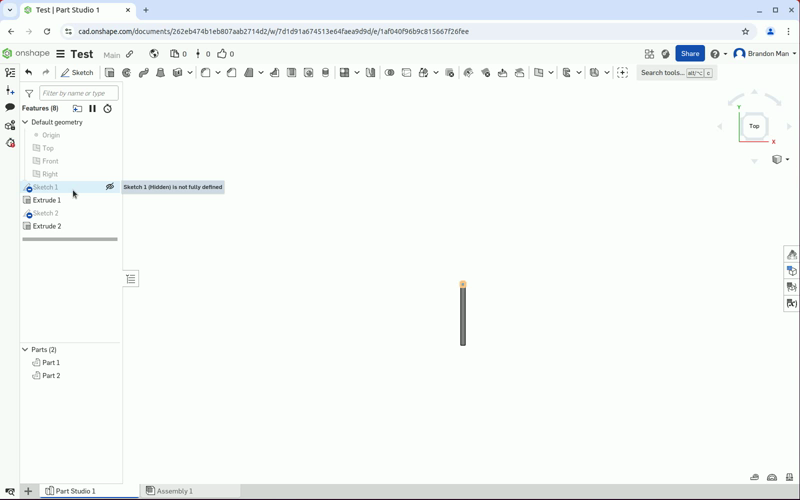
click(73, 189)
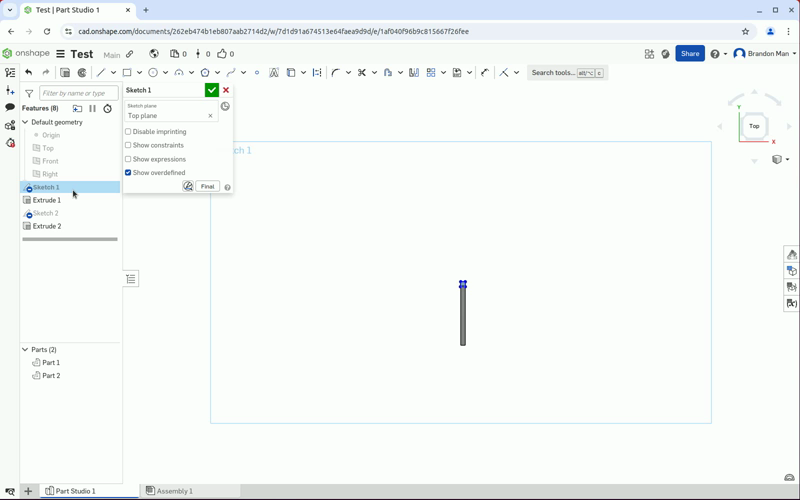
mouse_move(229, 92)
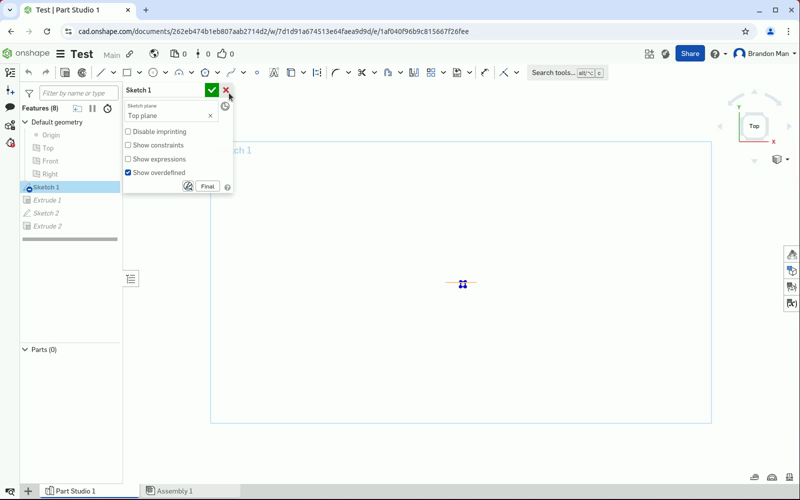
click(229, 92)
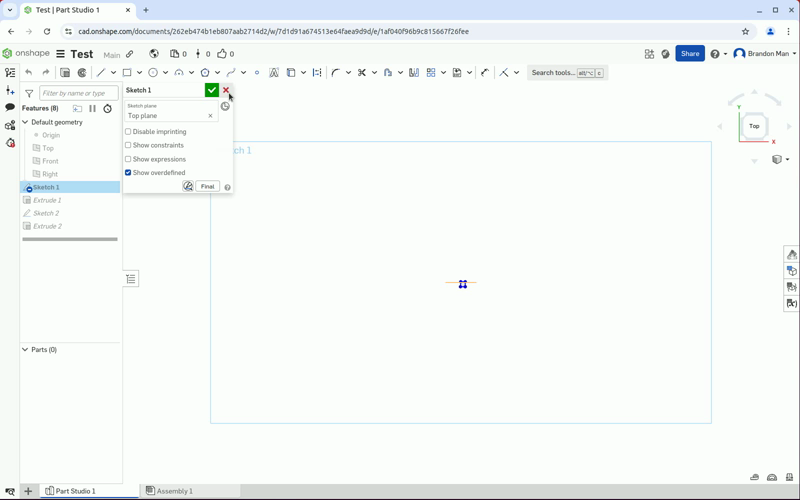
key(shift+s)
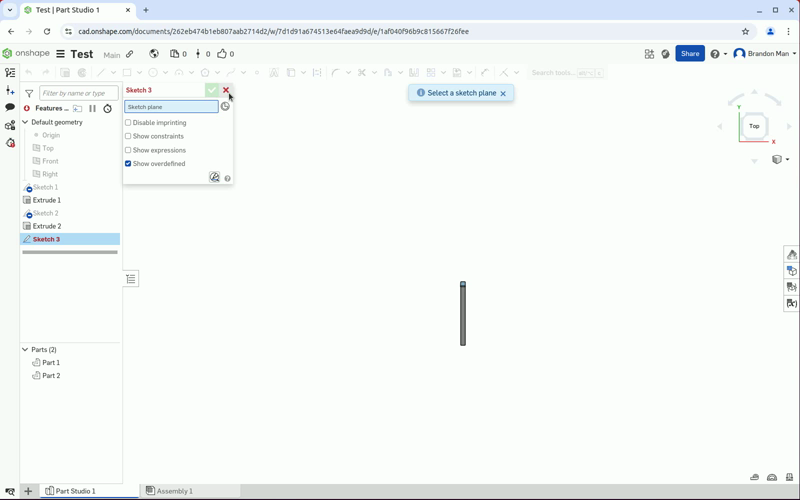
mouse_move(73, 150)
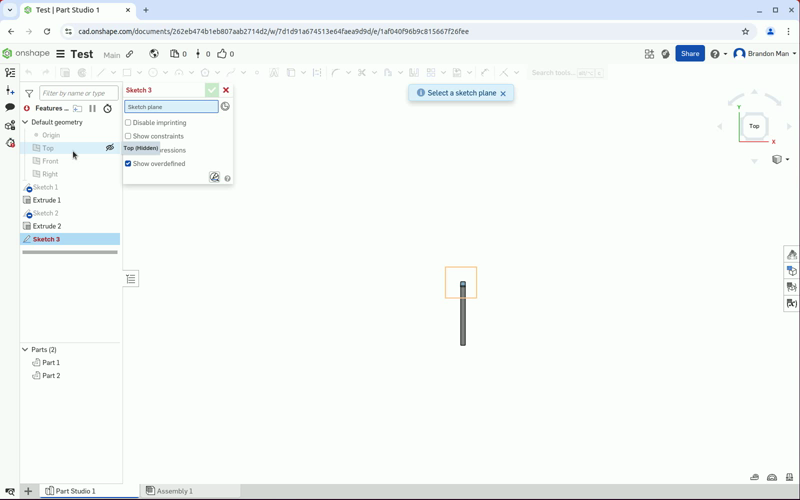
click(73, 150)
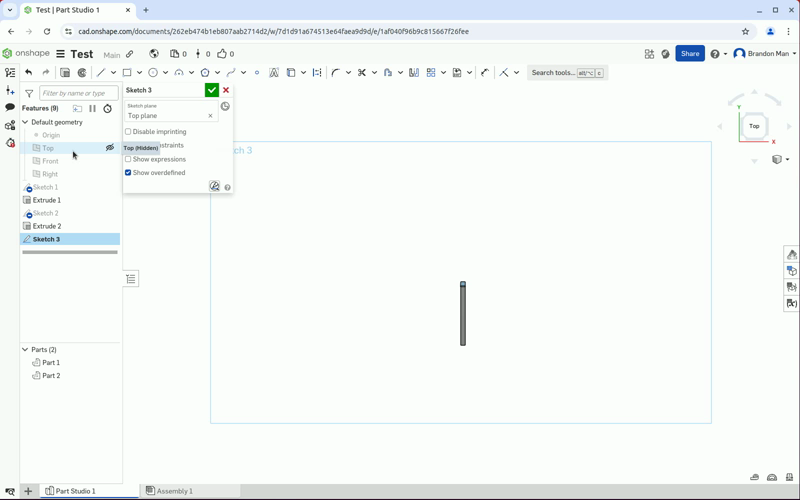
mouse_move(73, 352)
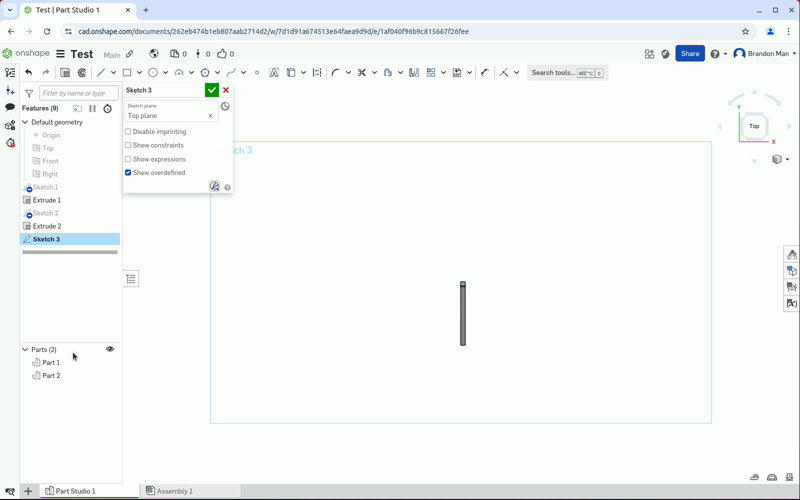
key(y)
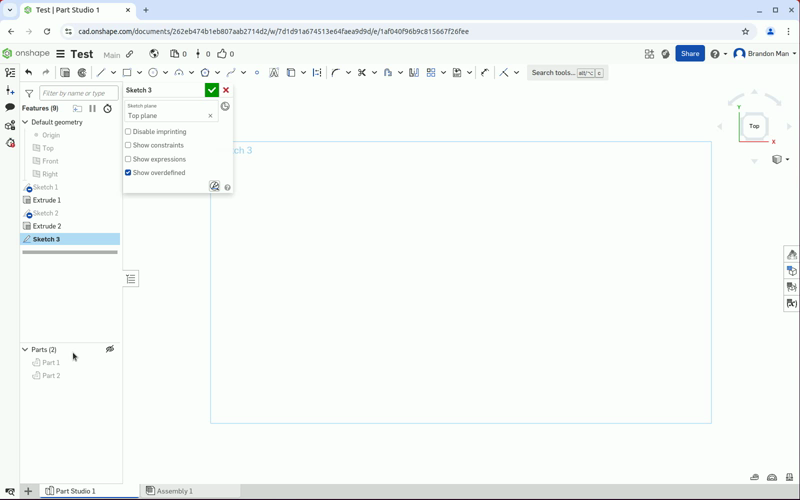
key(l)
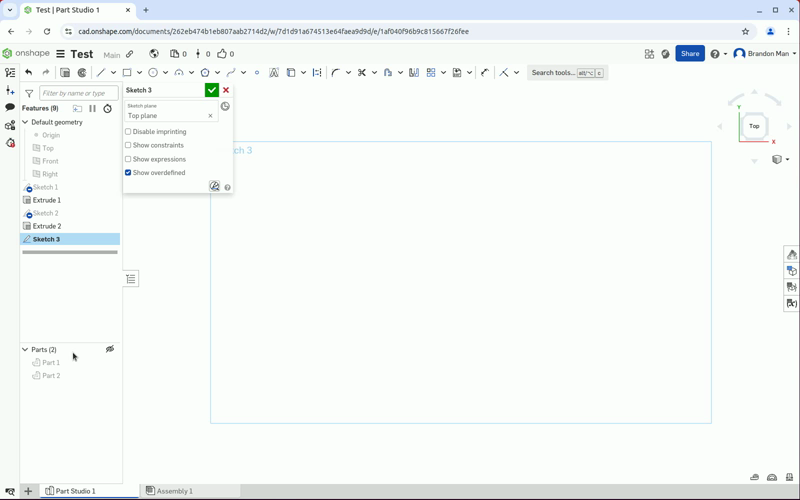
key_down(shift)
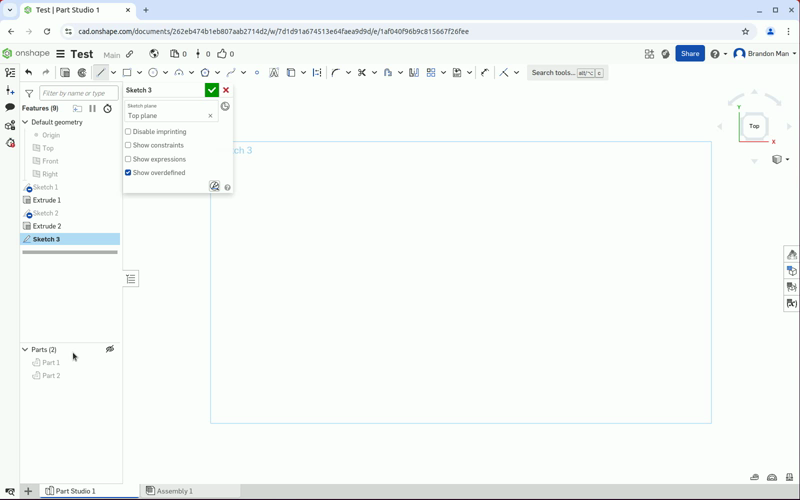
mouse_move(460, 349)
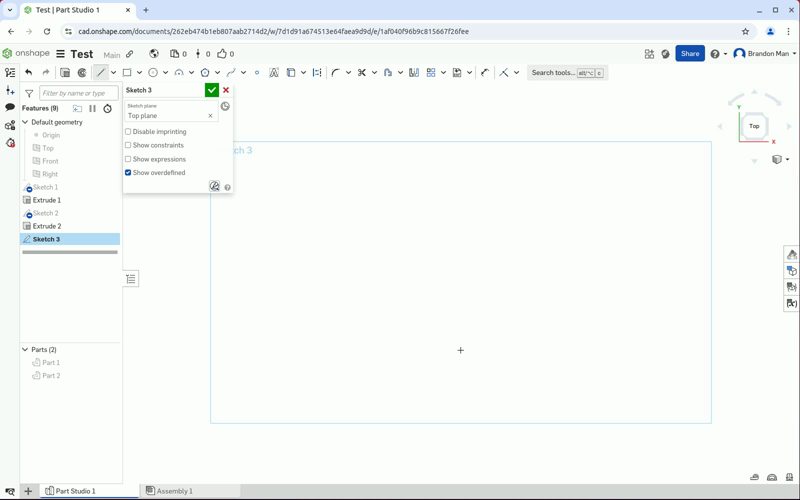
click(460, 349)
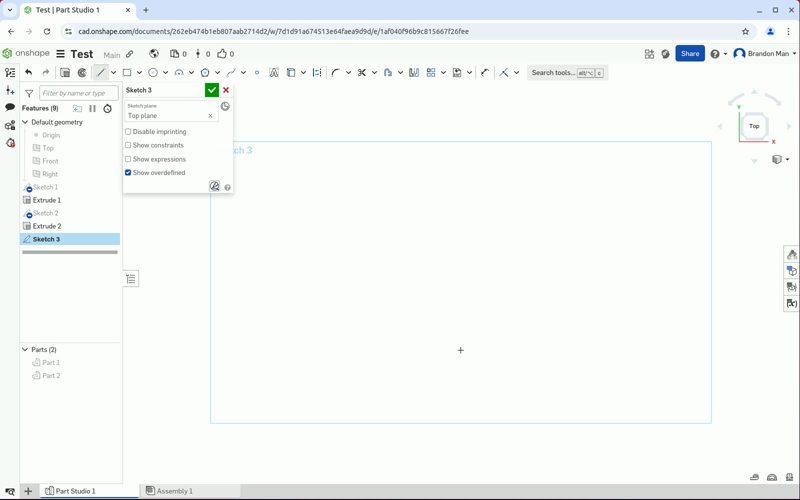
key_up(shift)
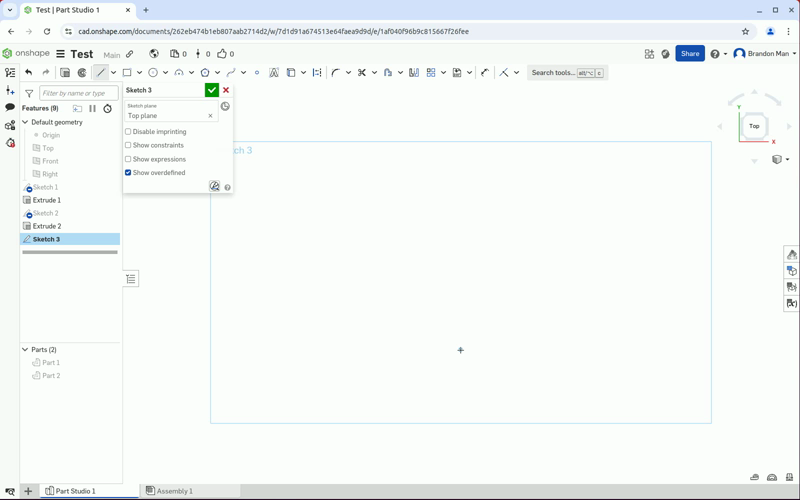
key_down(shift)
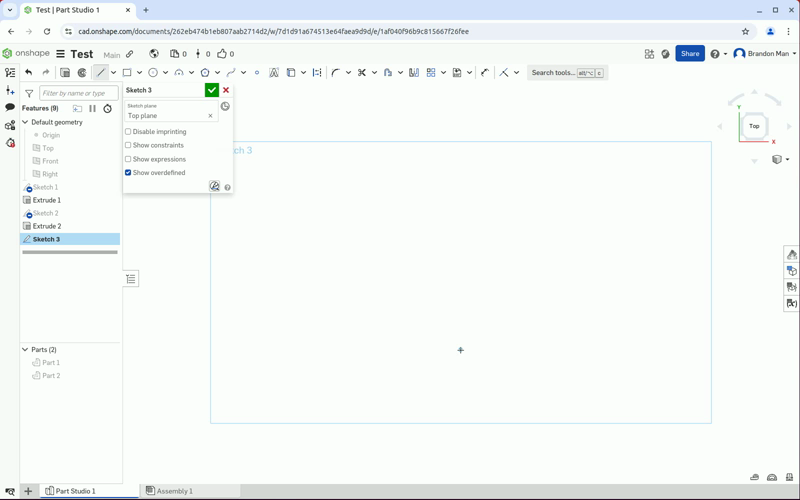
mouse_move(490, 349)
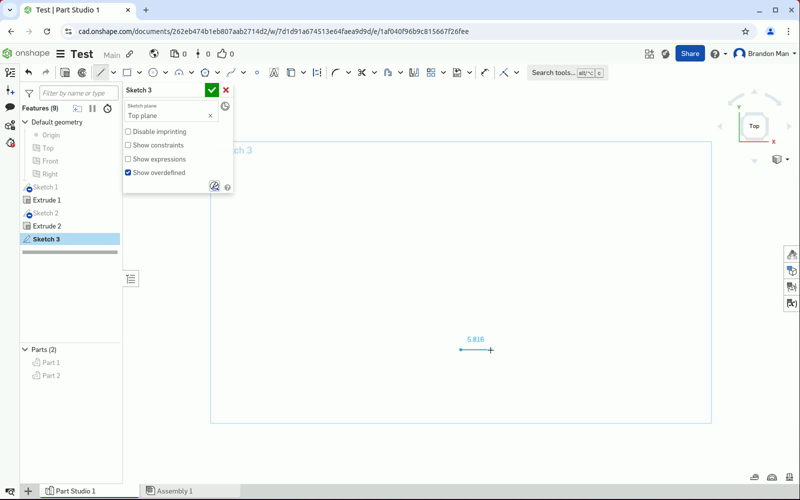
mouse_move(465, 349)
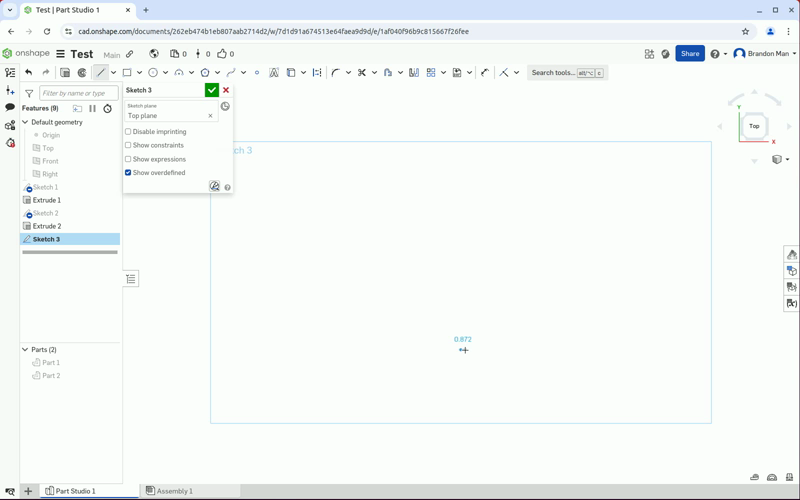
scroll(6)
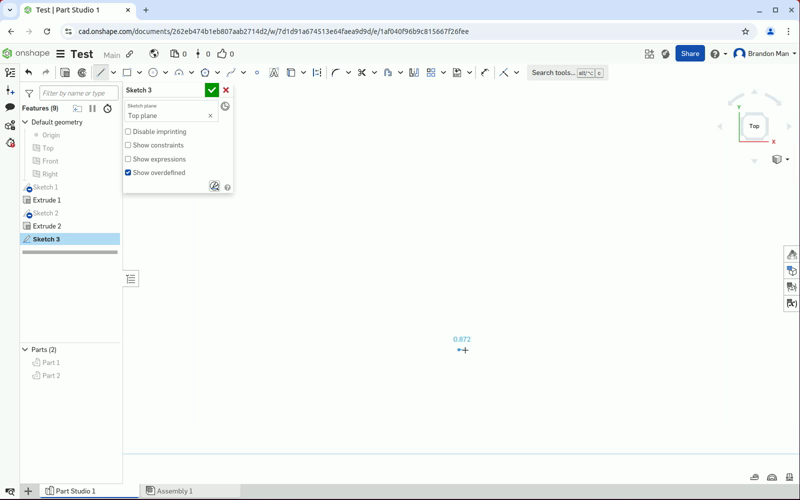
scroll(6)
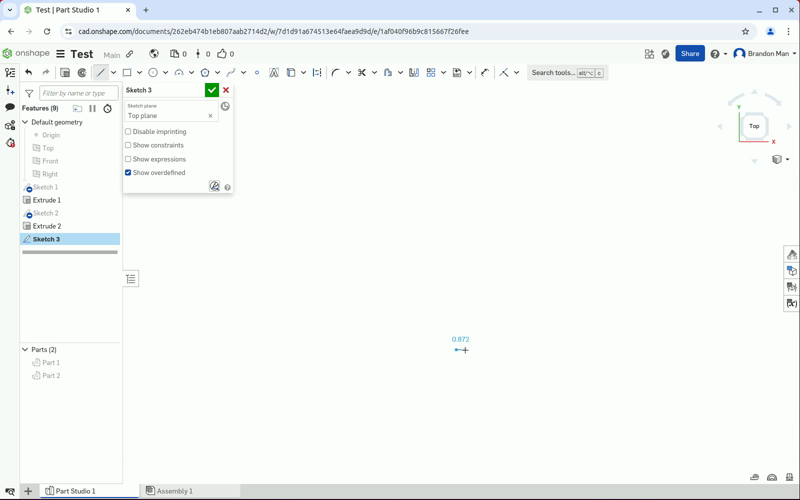
scroll(6)
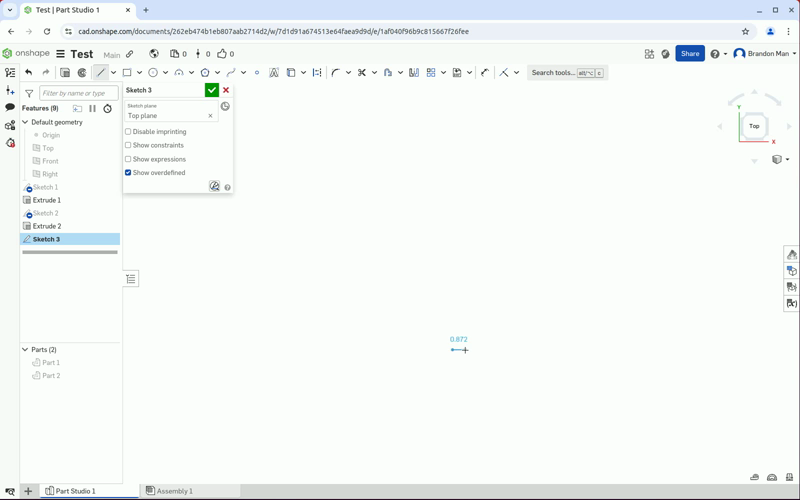
scroll(6)
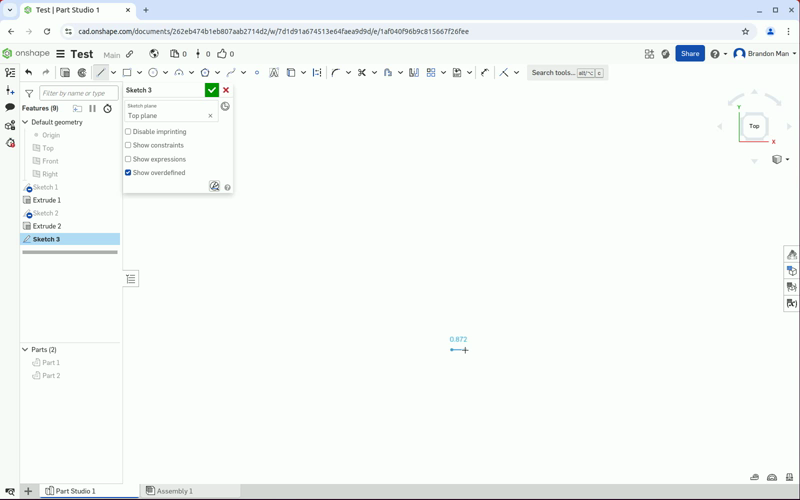
scroll(6)
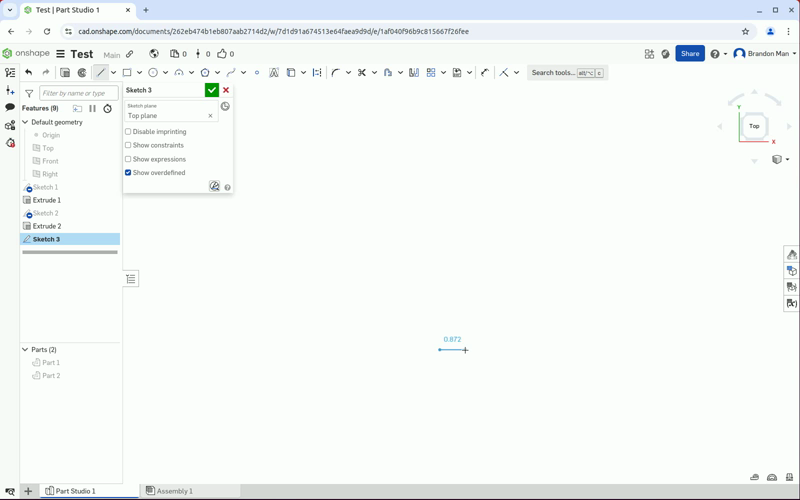
scroll(6)
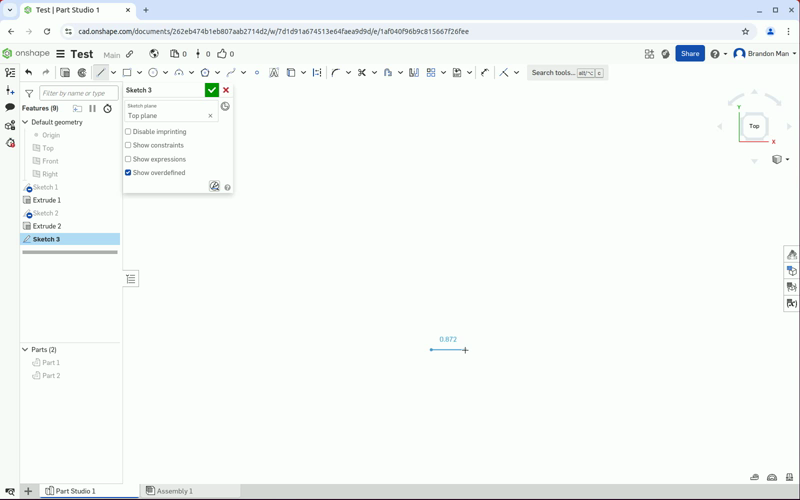
scroll(6)
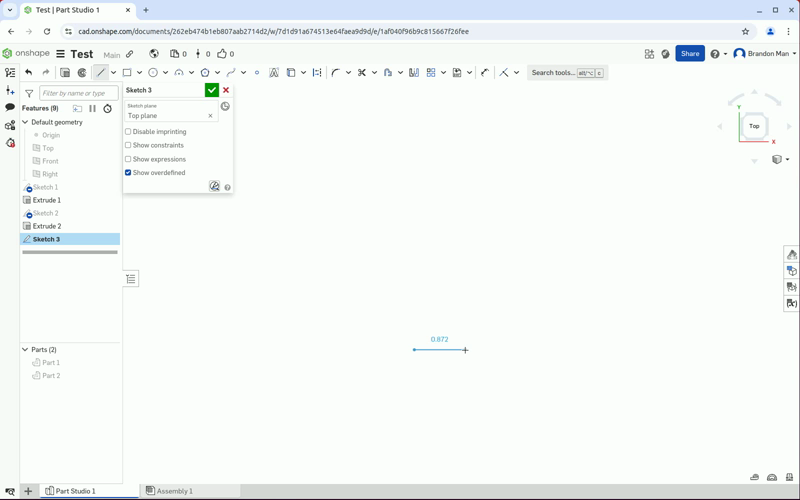
click(465, 349)
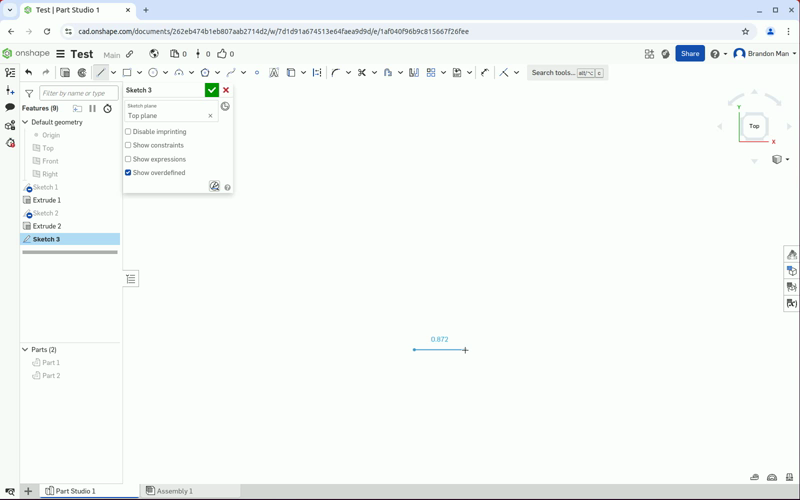
scroll(-6)
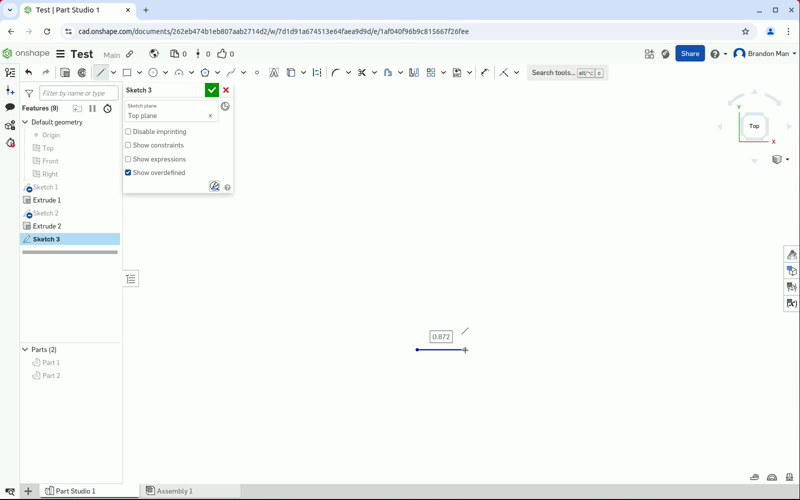
scroll(-6)
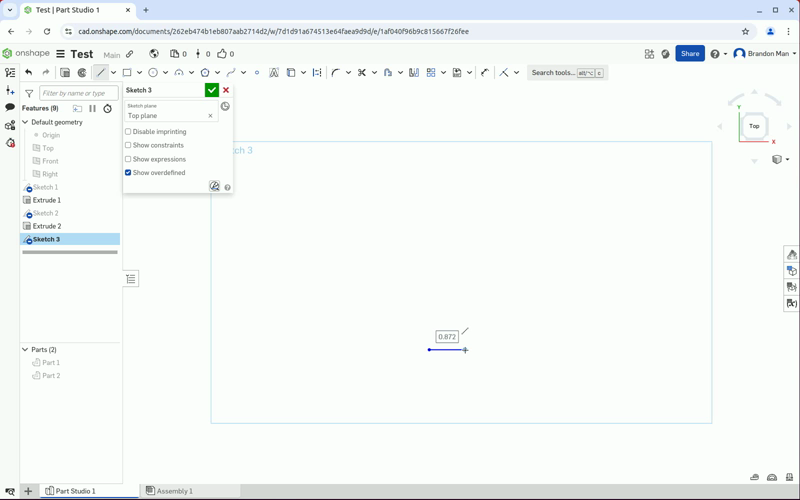
scroll(-6)
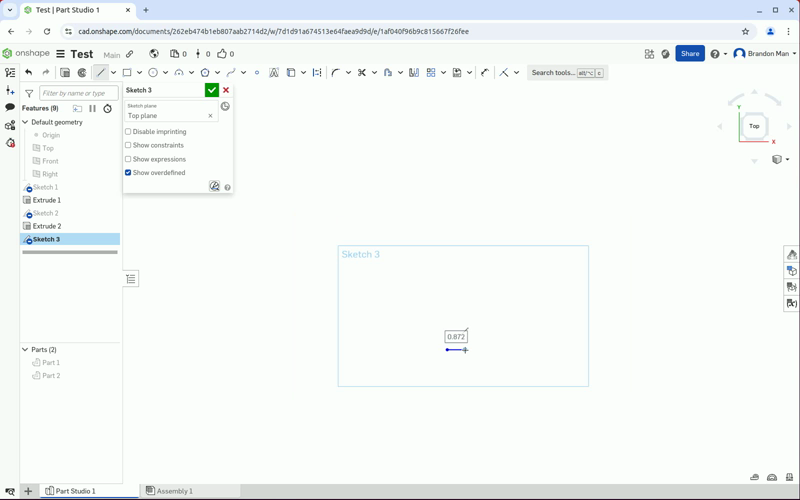
scroll(-6)
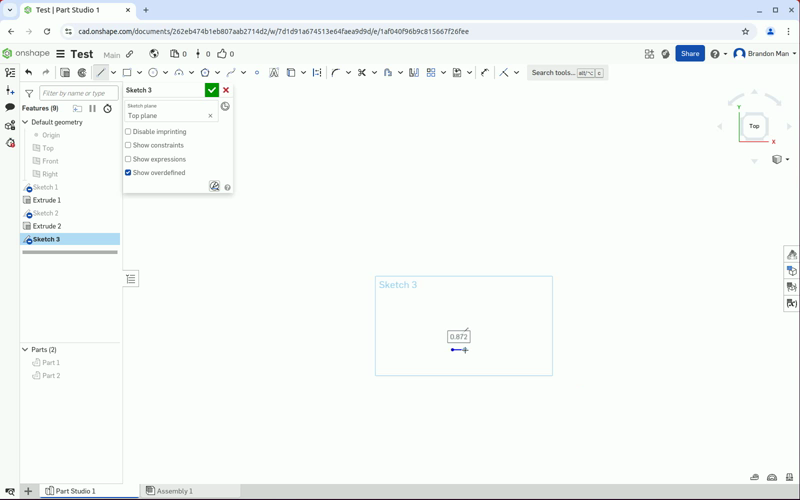
scroll(-6)
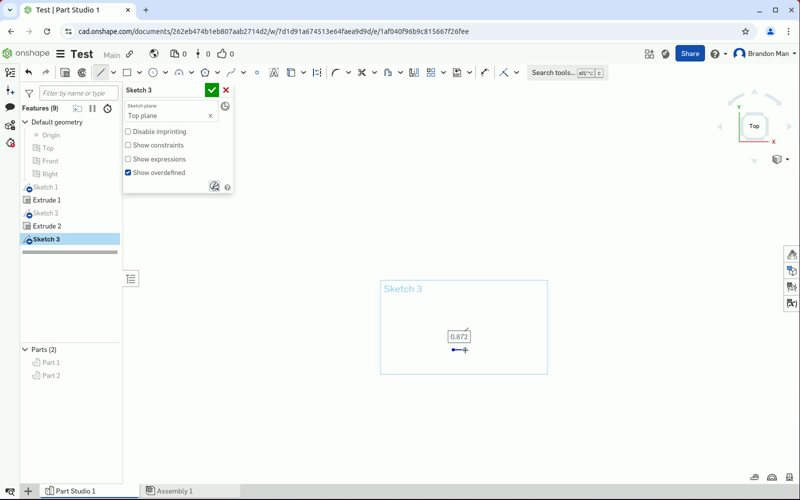
scroll(-6)
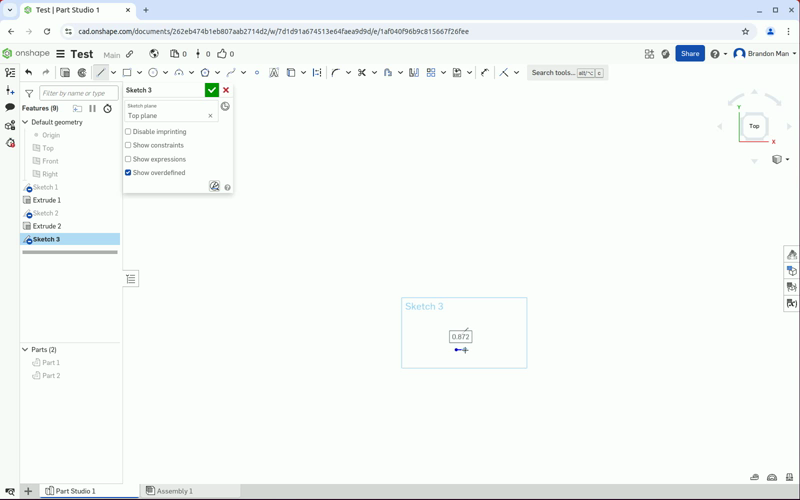
scroll(-6)
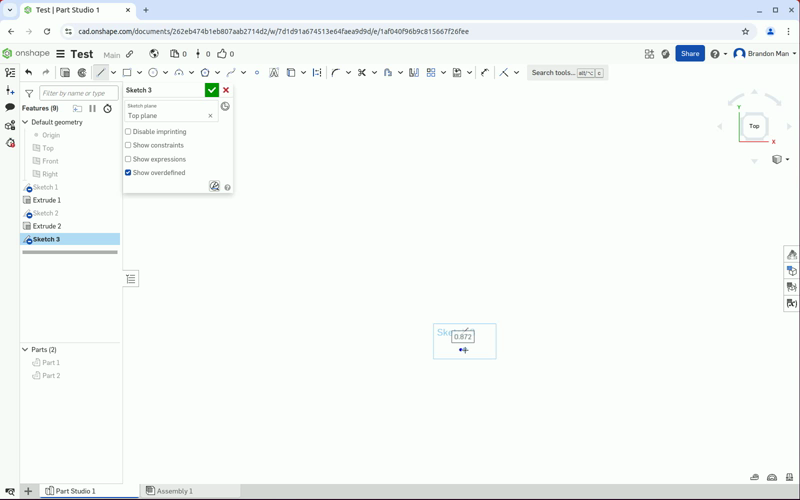
key_up(shift)
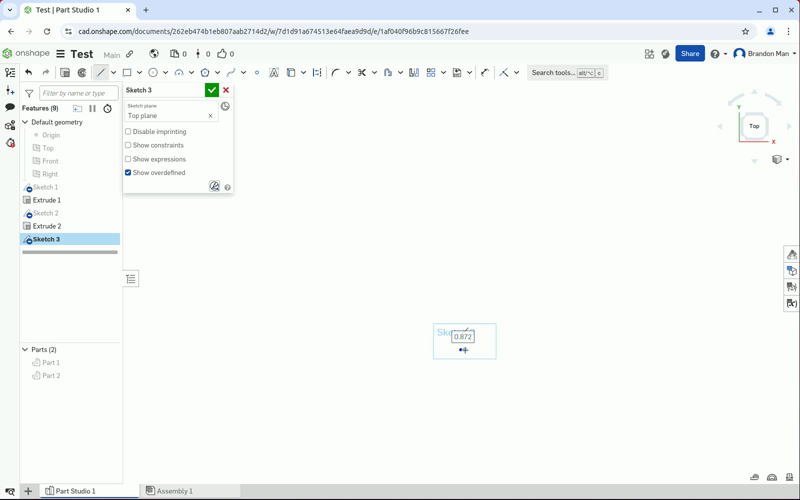
key_down(shift)
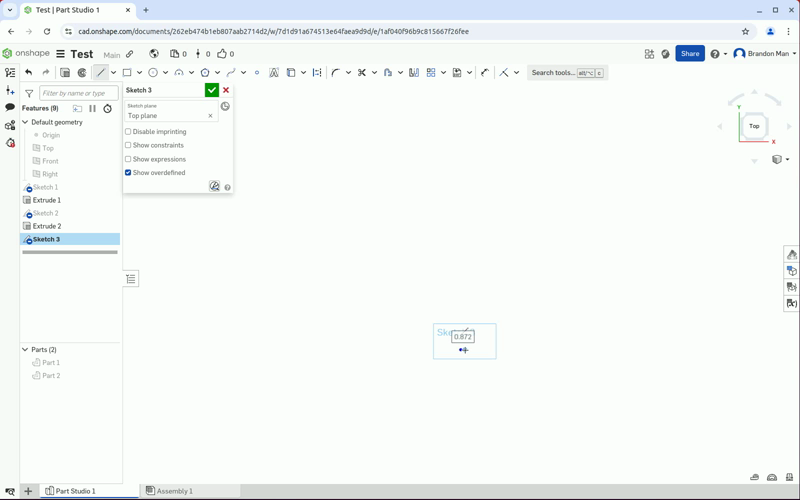
mouse_move(495, 349)
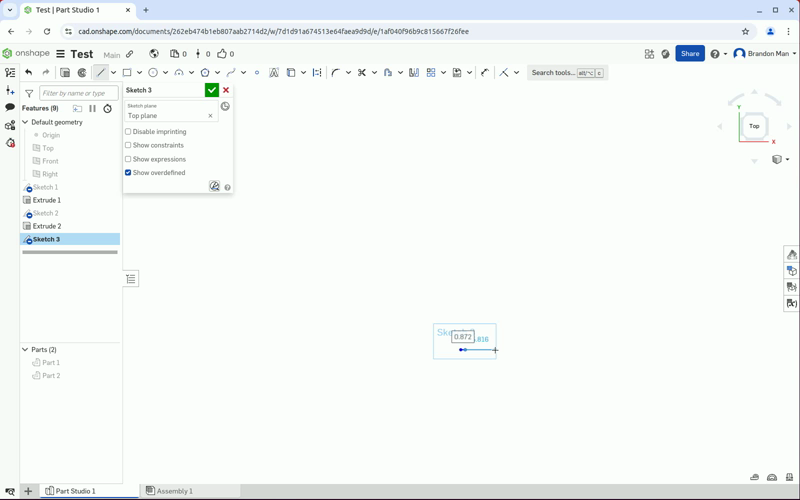
mouse_move(465, 345)
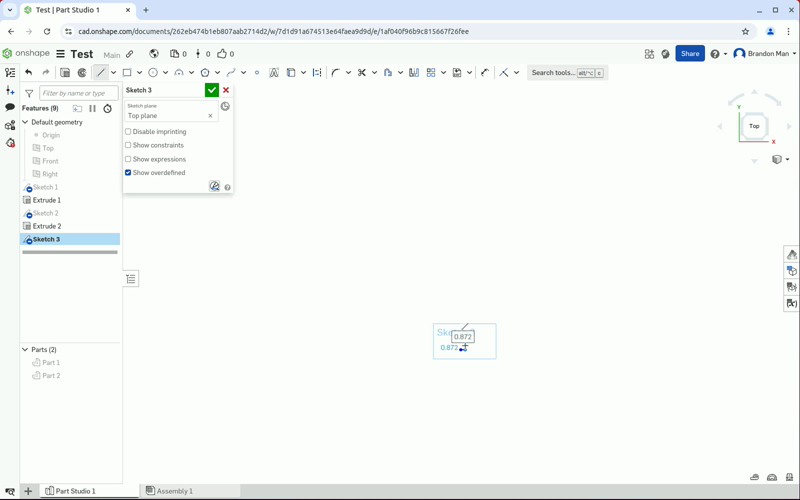
scroll(6)
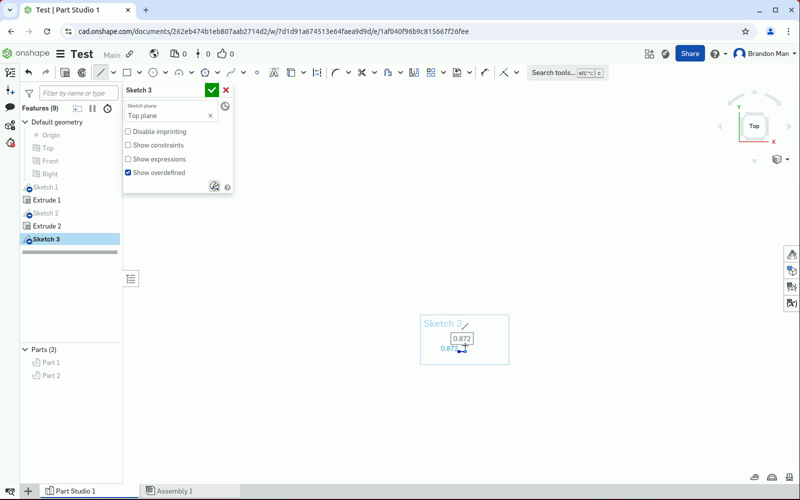
scroll(6)
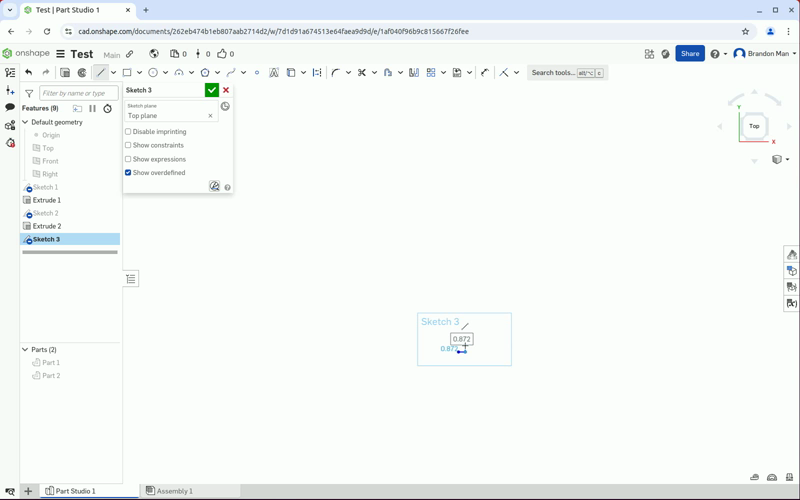
scroll(6)
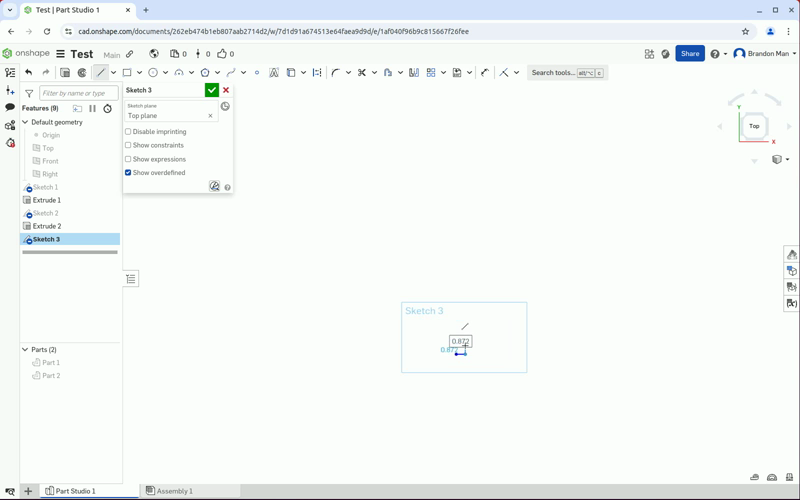
scroll(6)
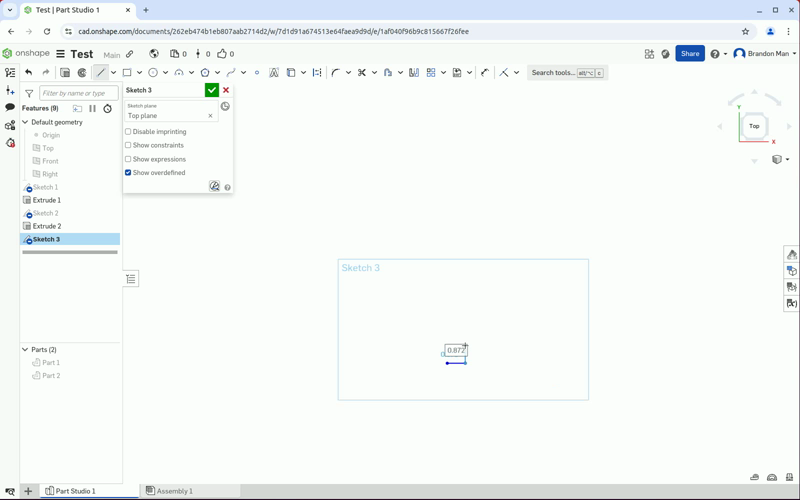
scroll(6)
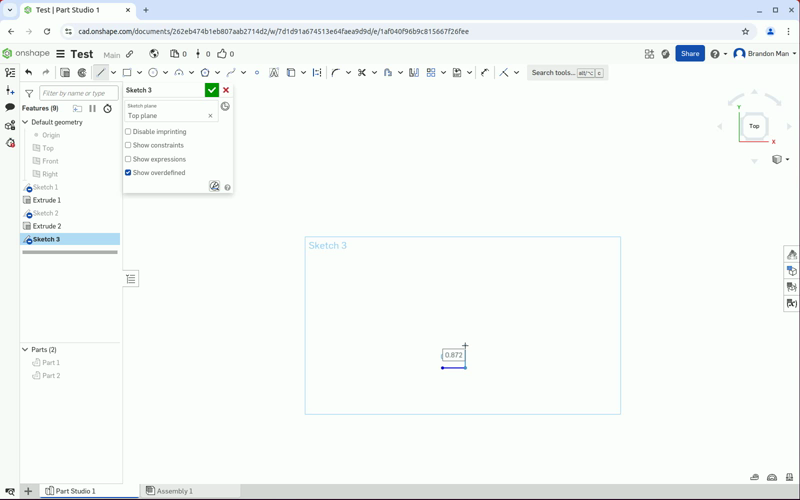
scroll(6)
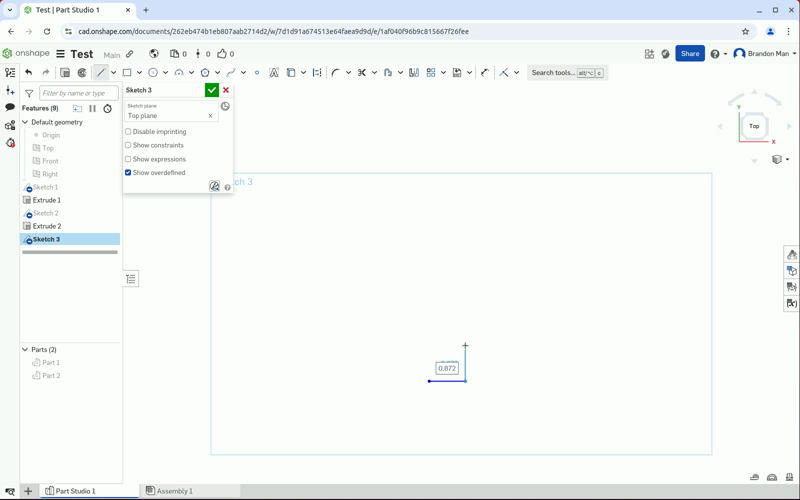
scroll(6)
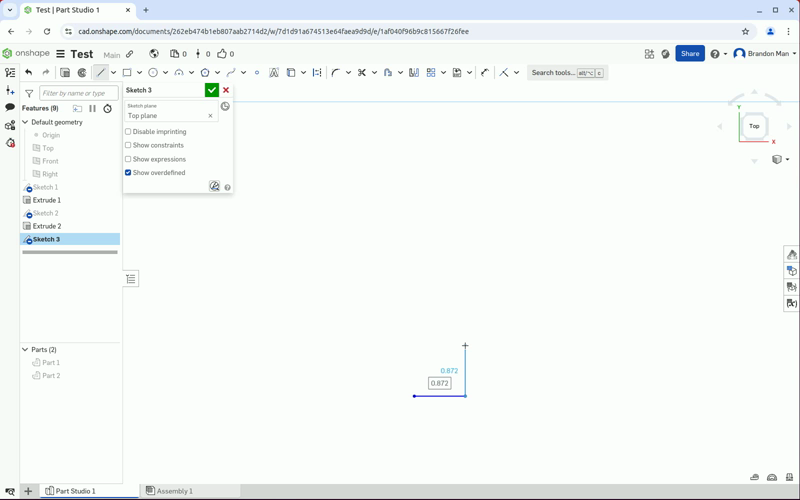
click(465, 345)
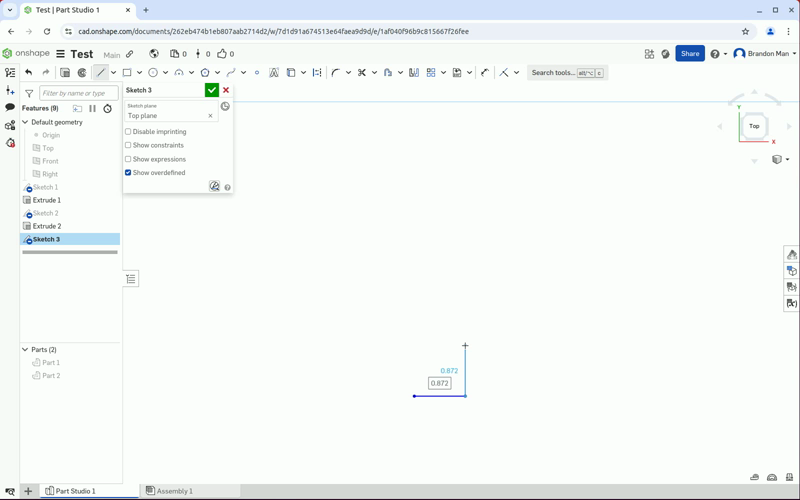
scroll(-6)
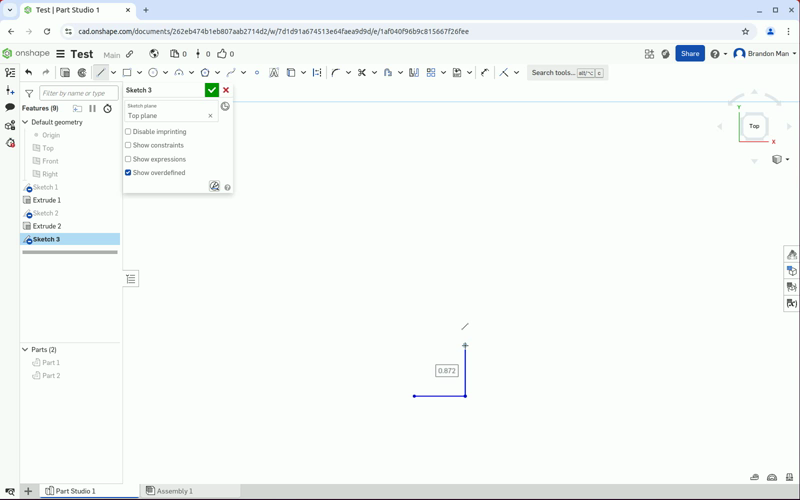
scroll(-6)
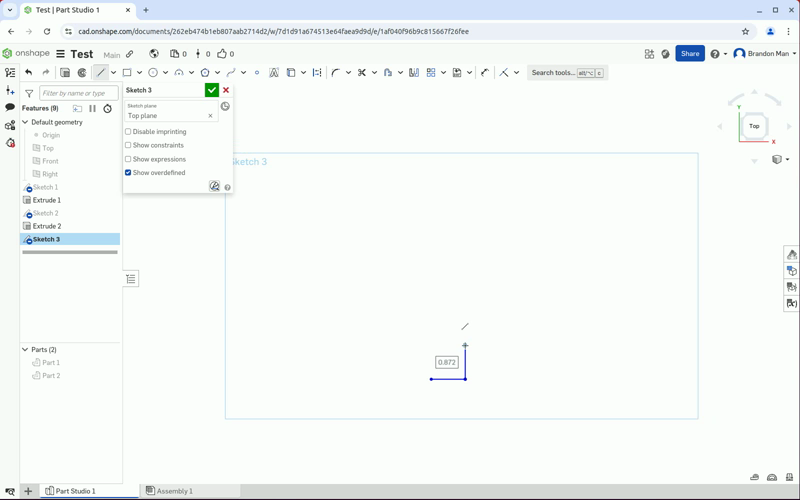
scroll(-6)
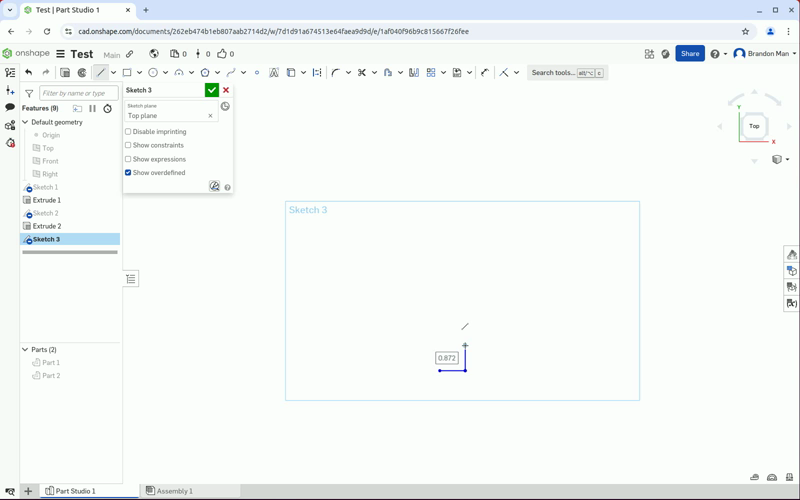
scroll(-6)
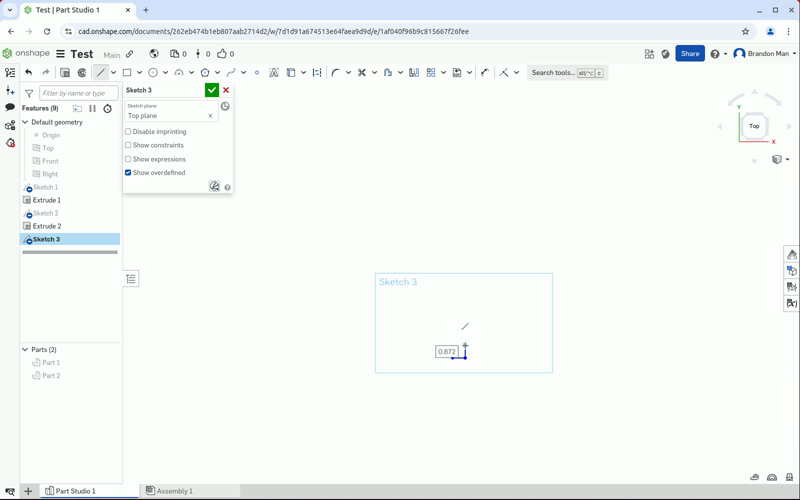
scroll(-6)
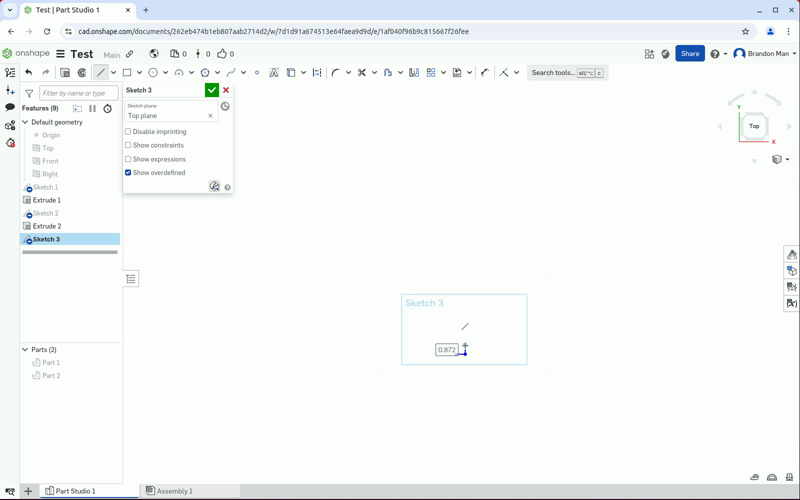
scroll(-6)
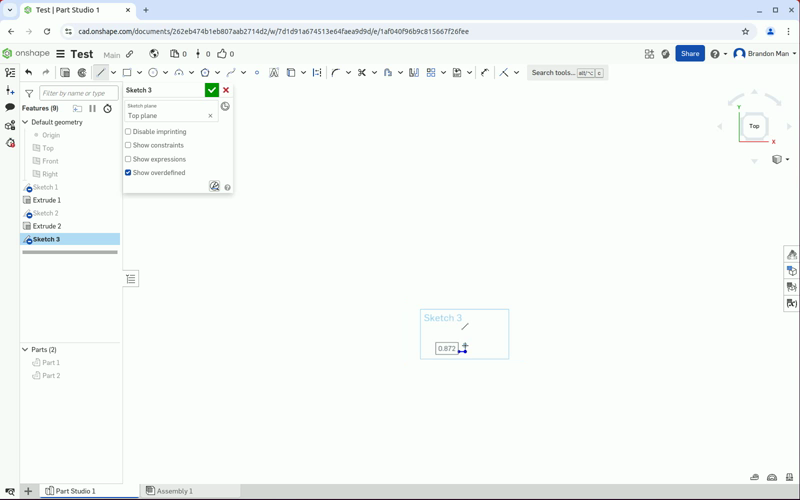
scroll(-6)
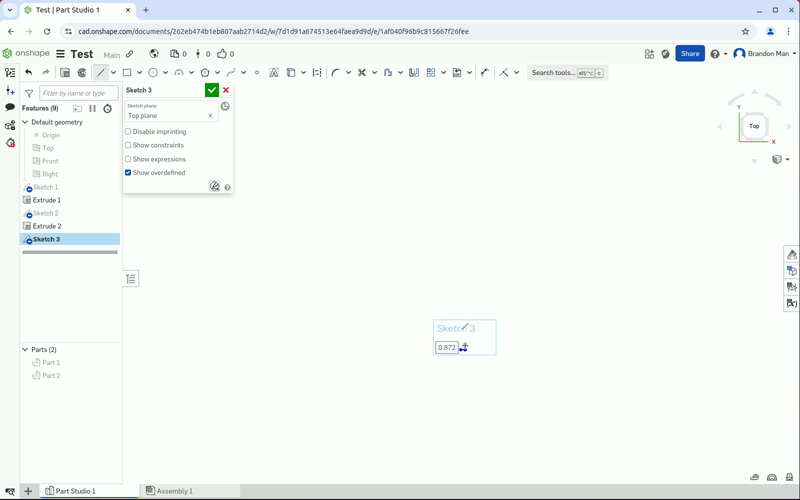
key_up(shift)
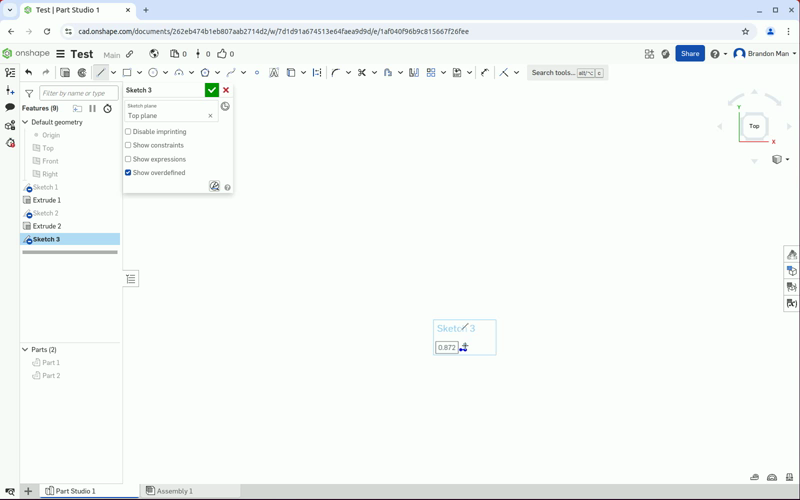
key_down(shift)
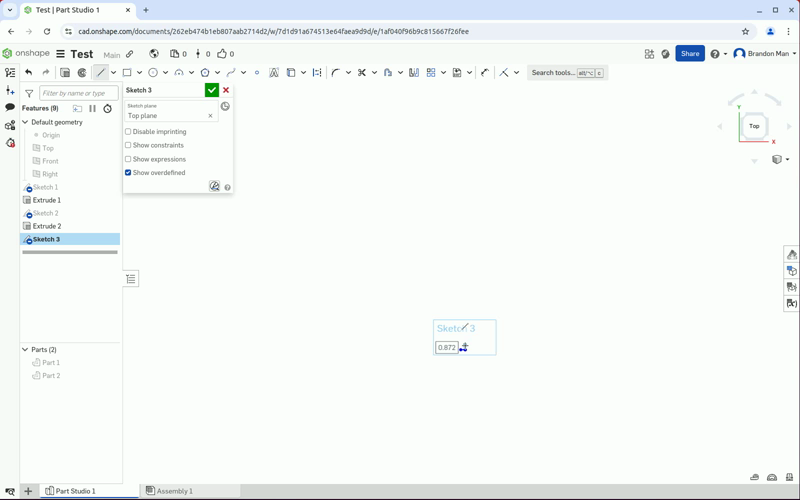
mouse_move(495, 345)
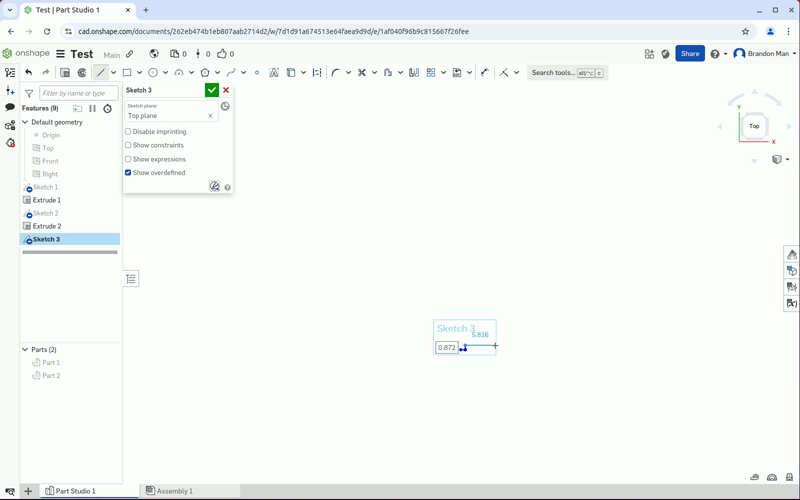
mouse_move(460, 345)
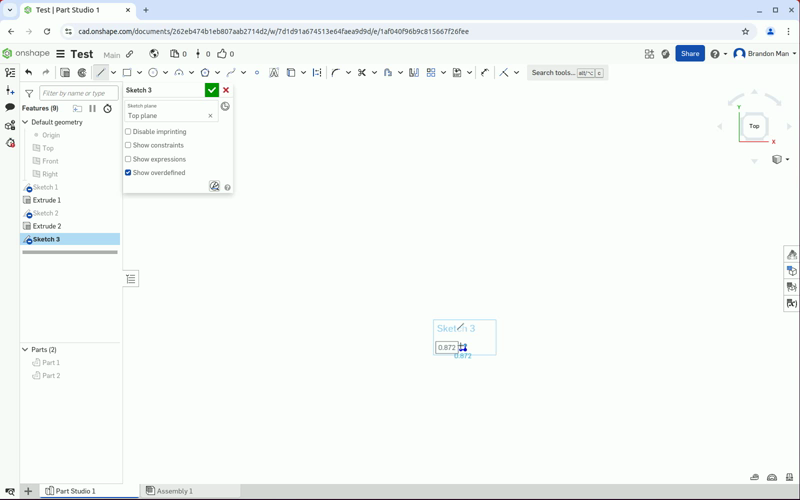
scroll(6)
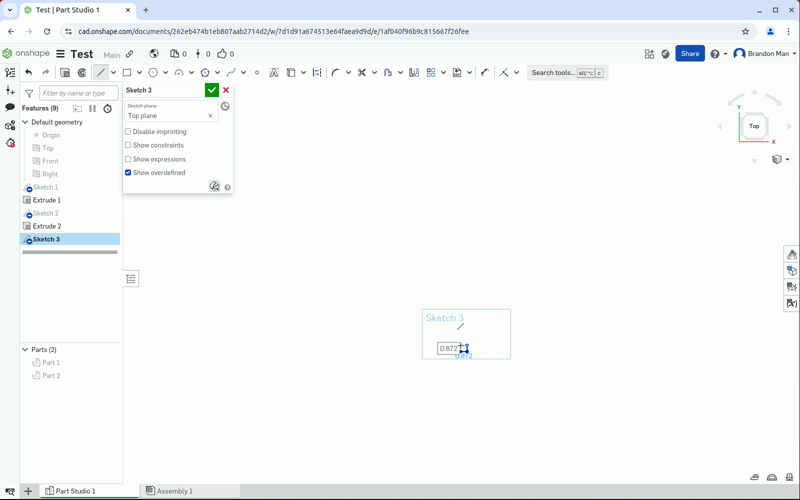
scroll(6)
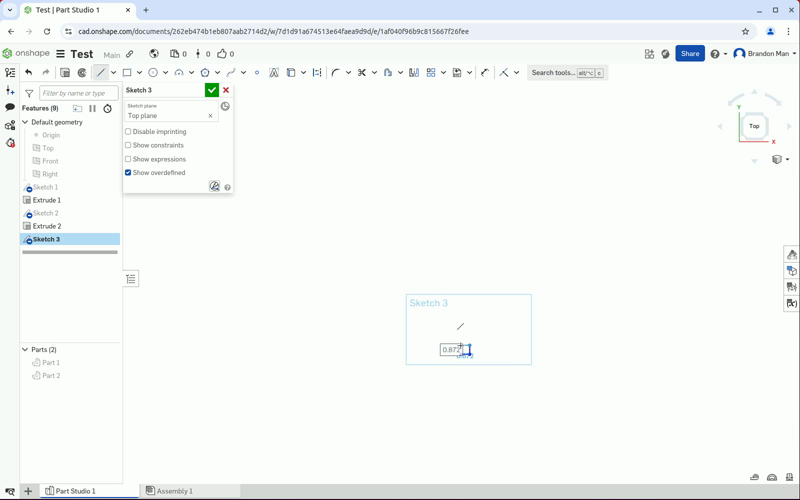
scroll(6)
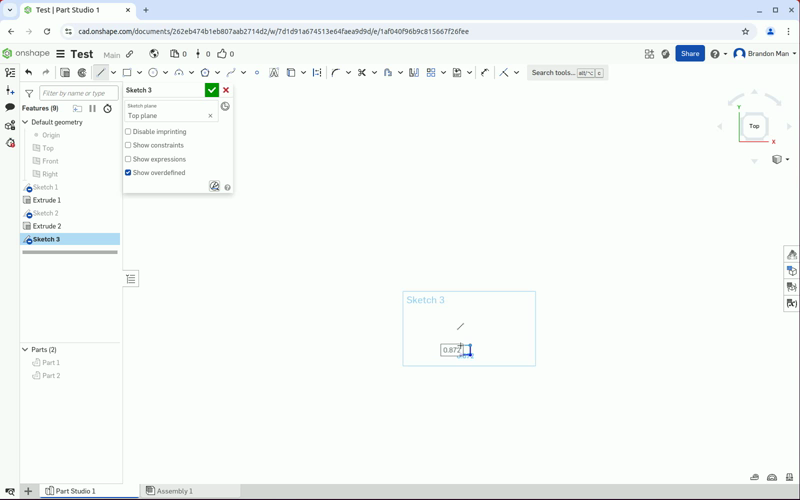
scroll(6)
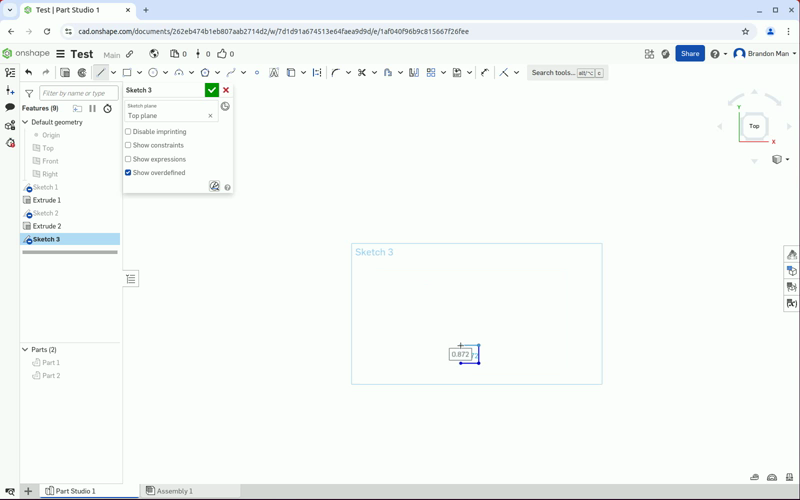
scroll(6)
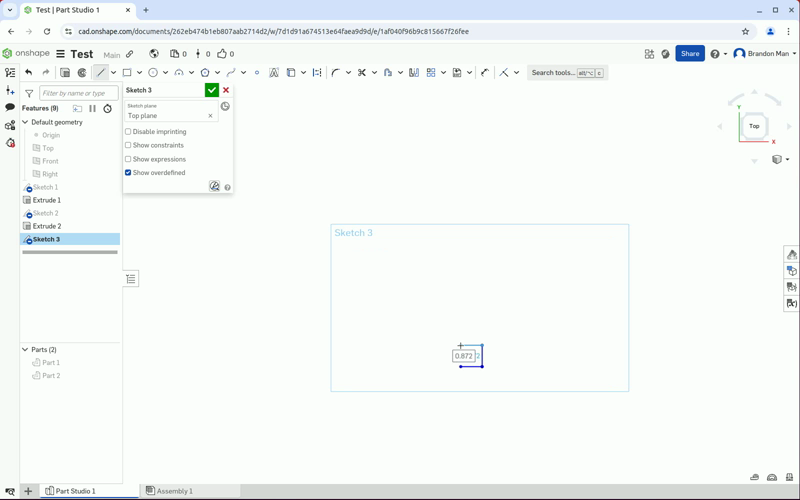
scroll(6)
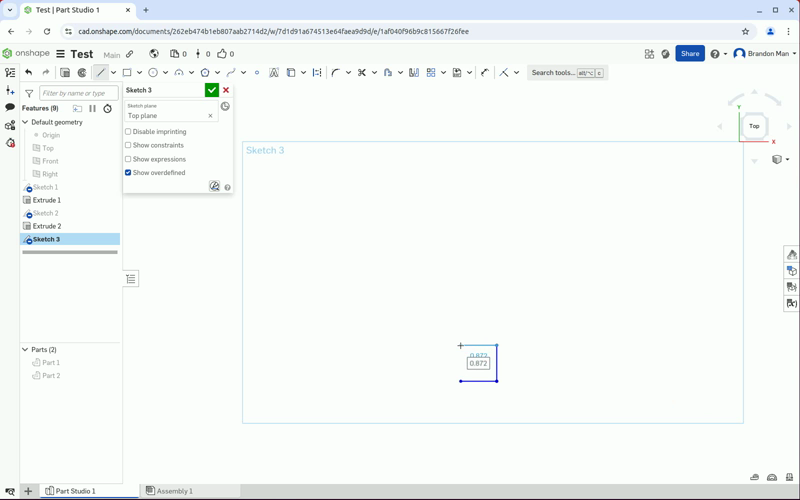
scroll(6)
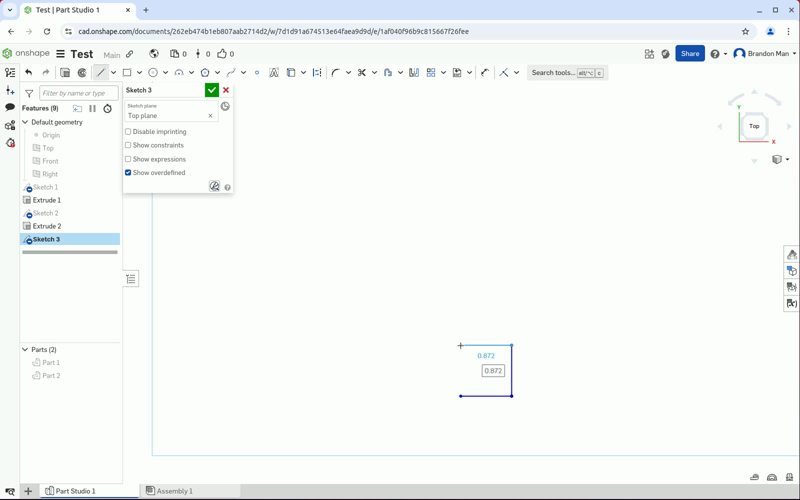
click(460, 345)
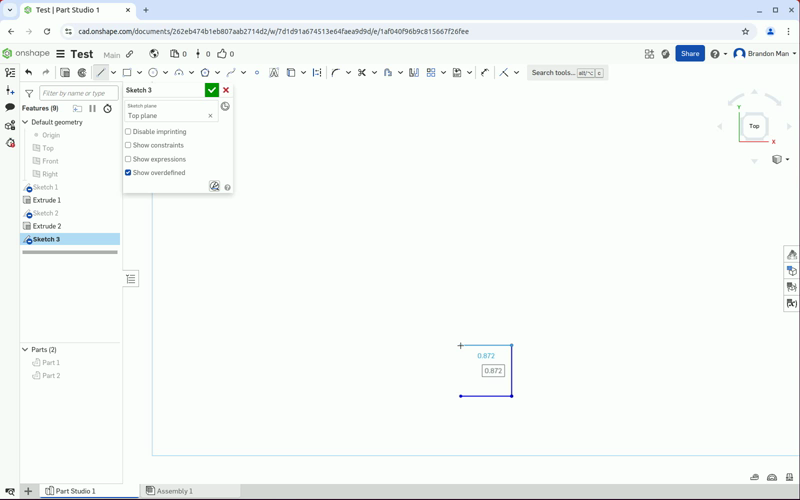
scroll(-6)
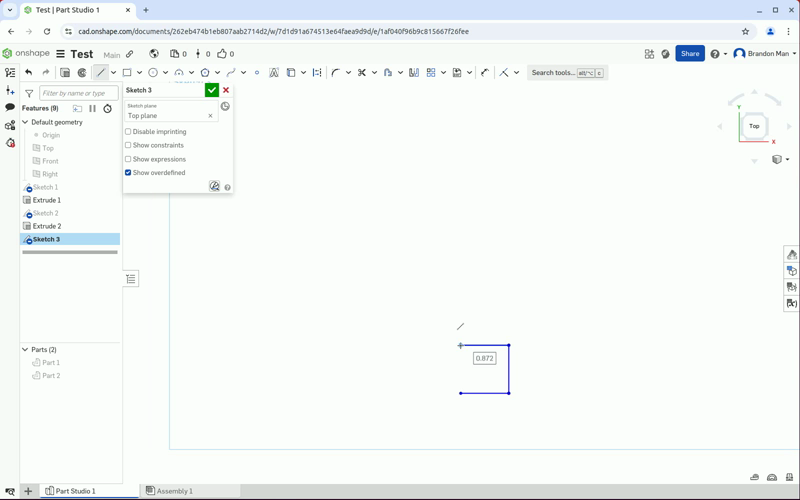
scroll(-6)
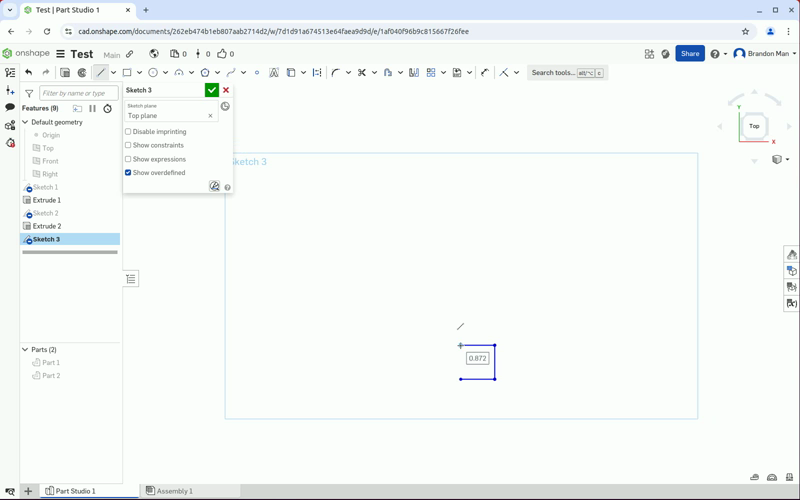
scroll(-6)
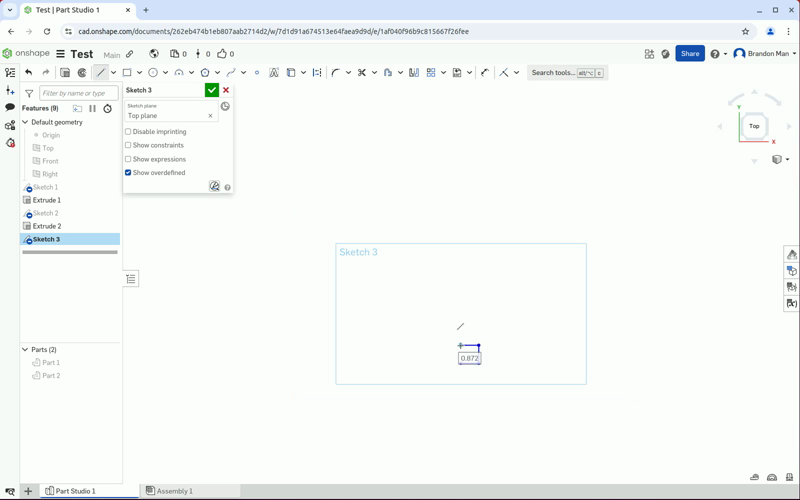
scroll(-6)
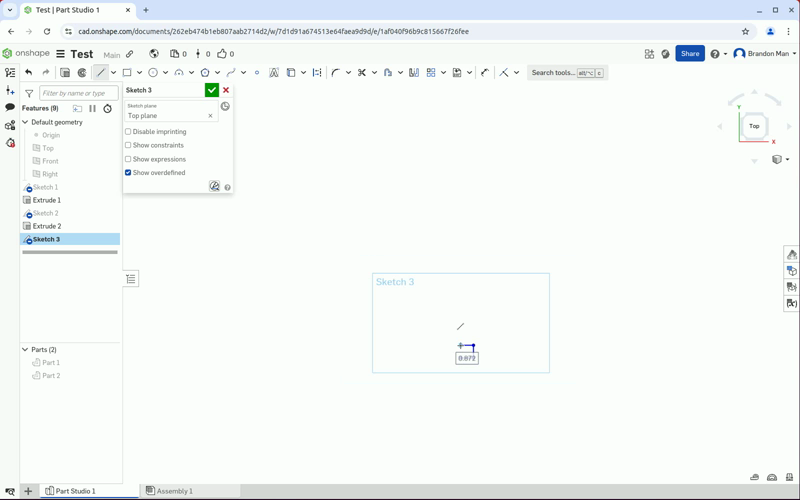
scroll(-6)
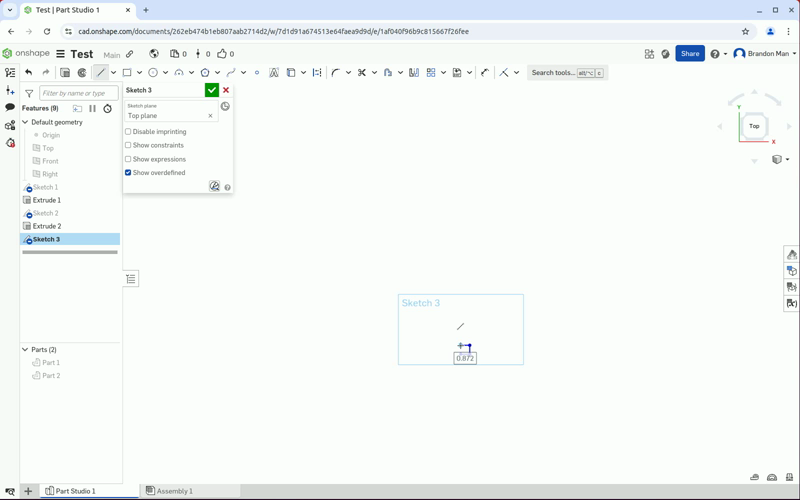
scroll(-6)
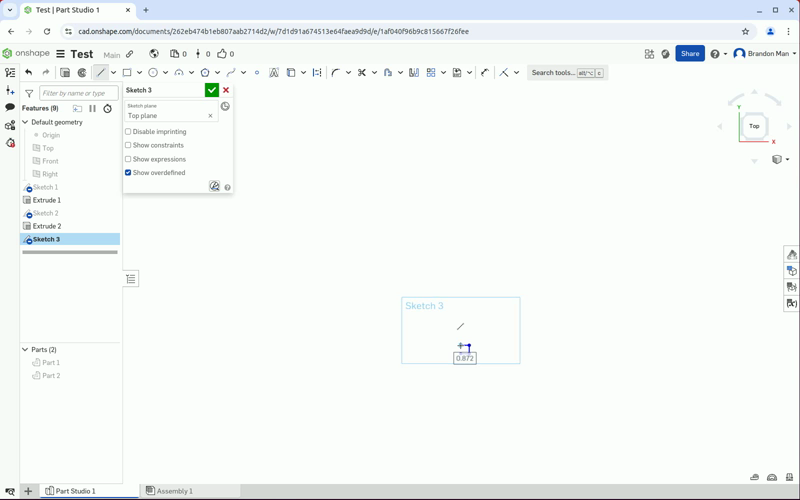
scroll(-6)
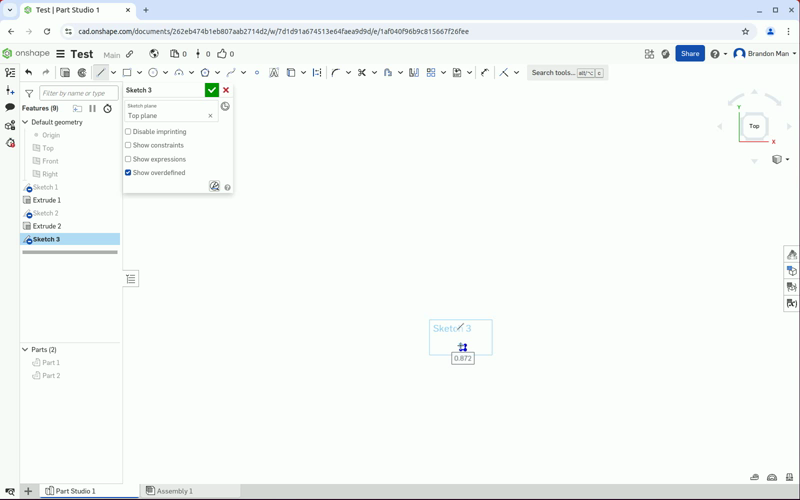
key_up(shift)
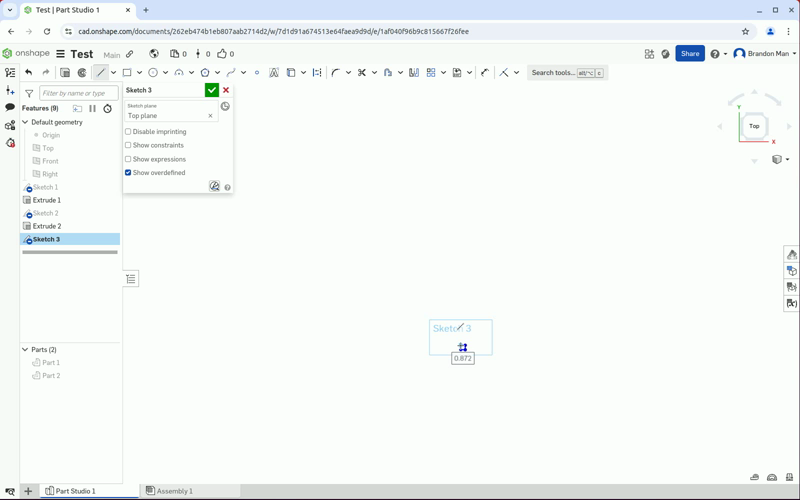
mouse_move(490, 345)
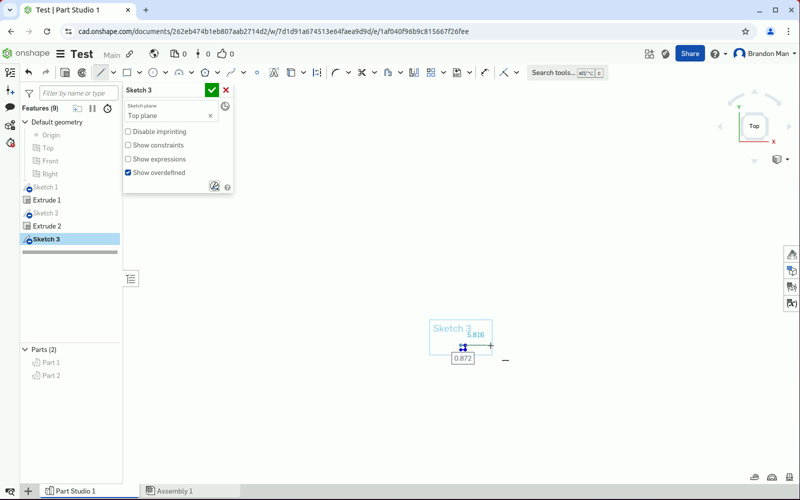
key_down(shift)
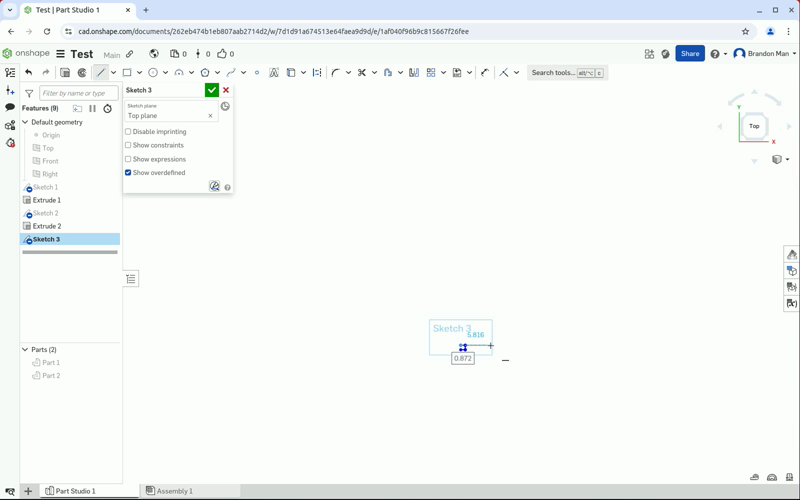
mouse_move(460, 349)
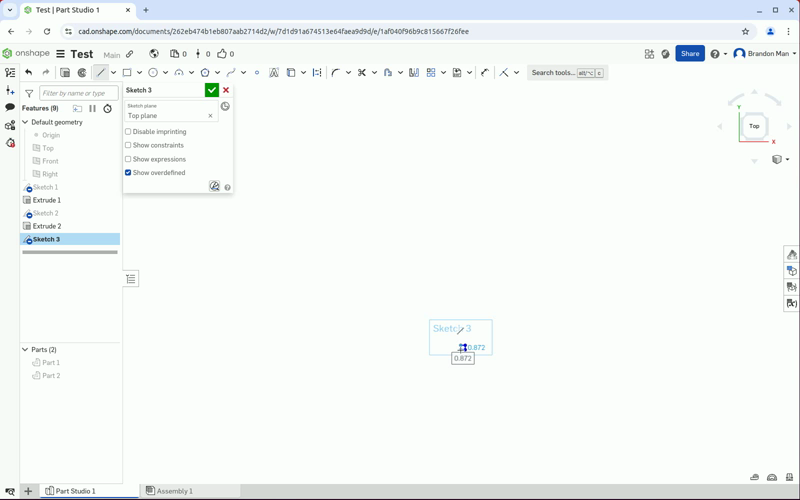
scroll(6)
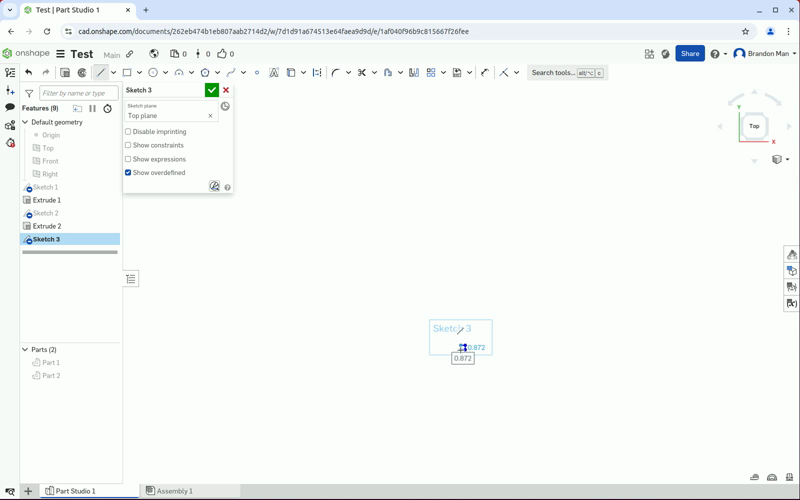
scroll(6)
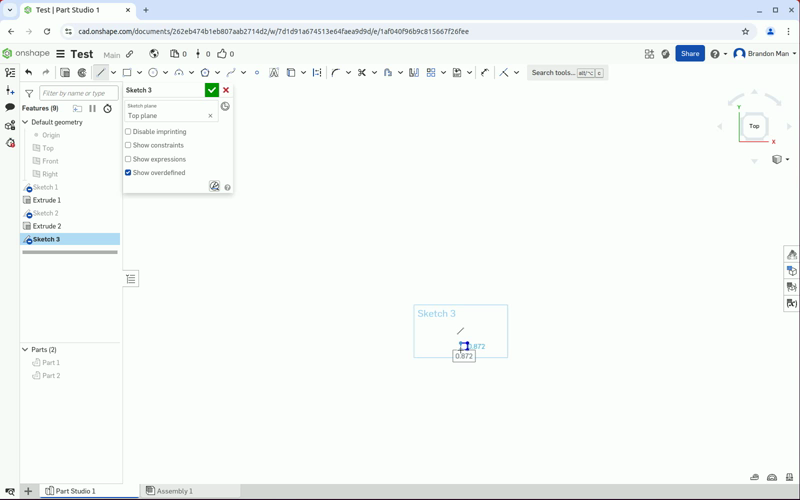
scroll(6)
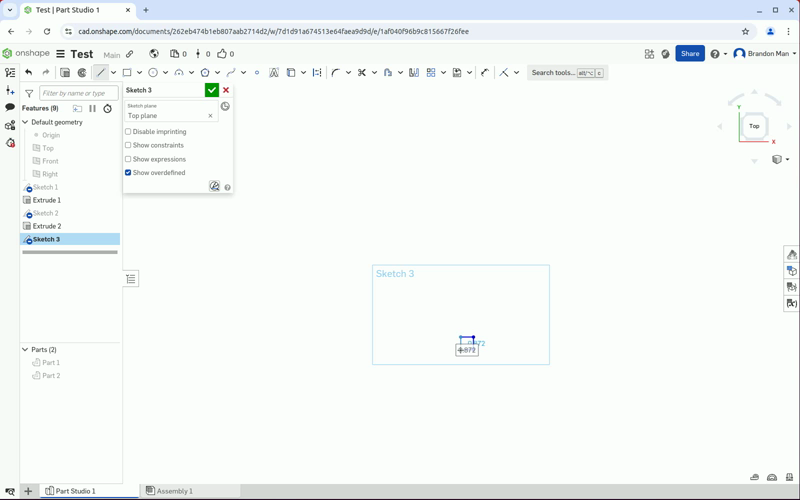
scroll(6)
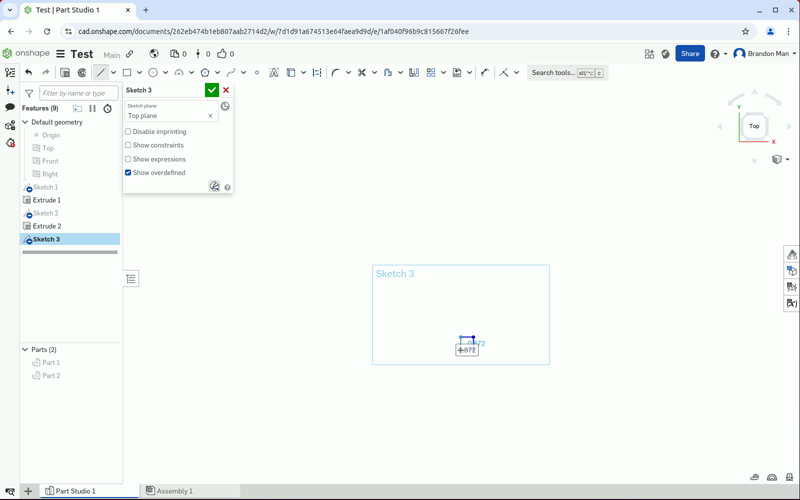
scroll(6)
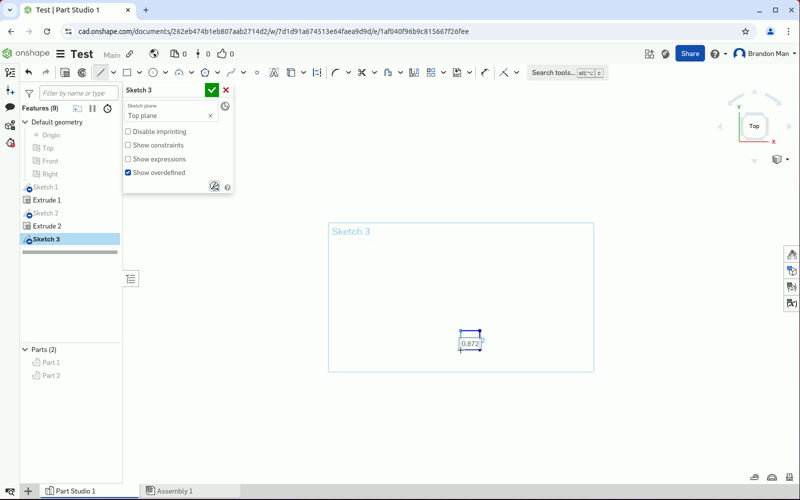
scroll(6)
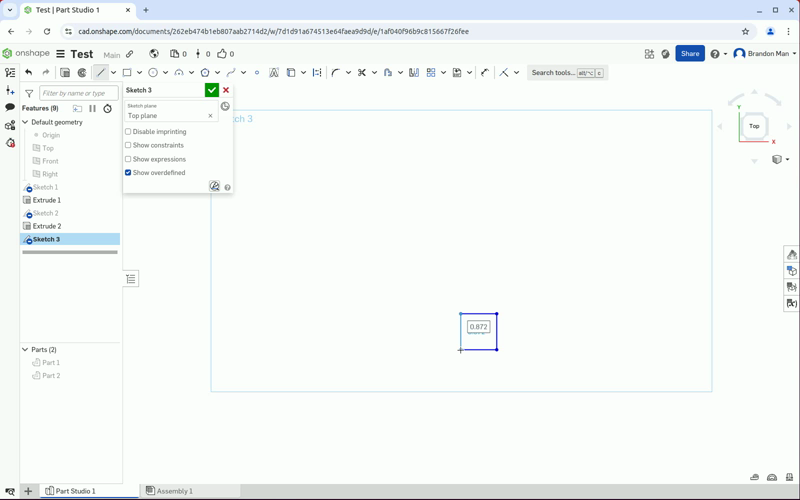
scroll(6)
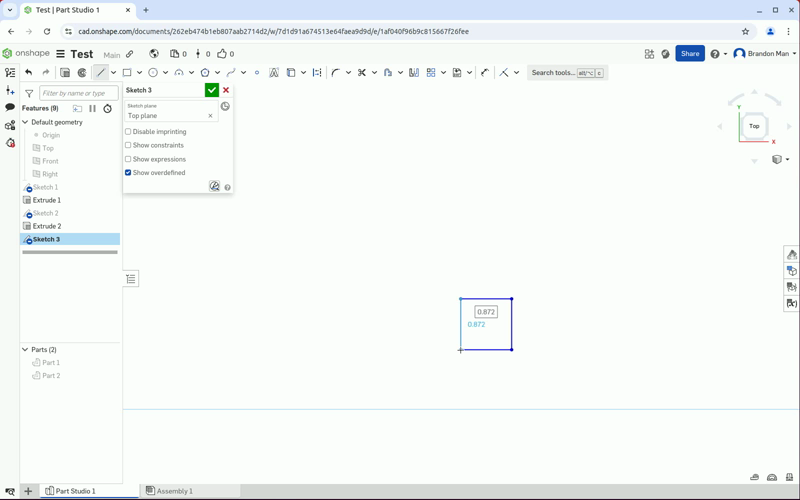
key_up(shift)
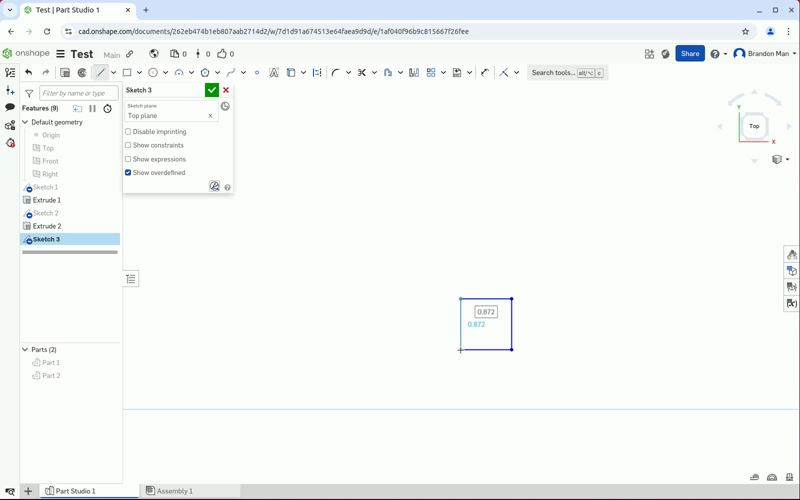
click(460, 349)
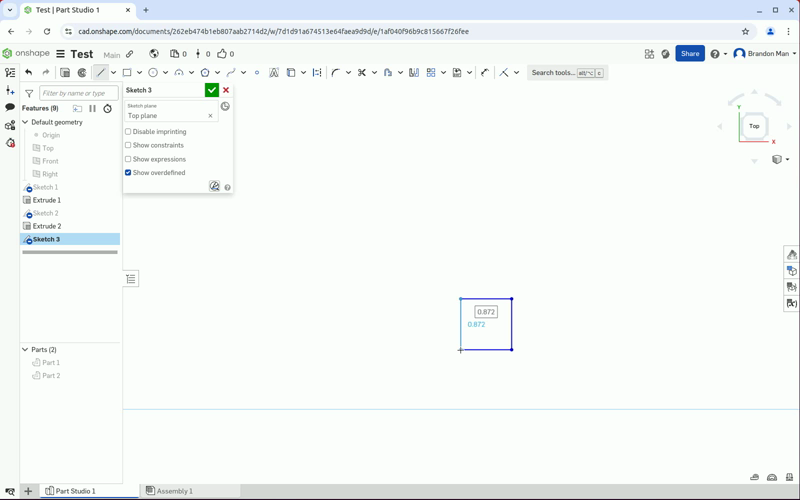
scroll(-6)
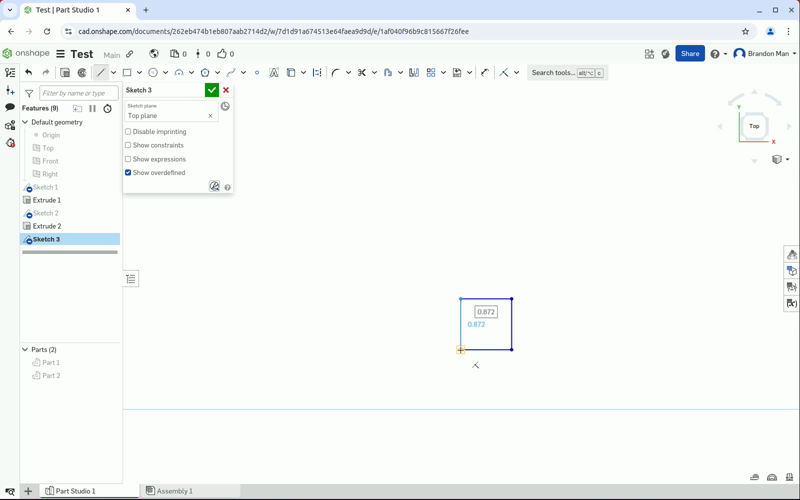
scroll(-6)
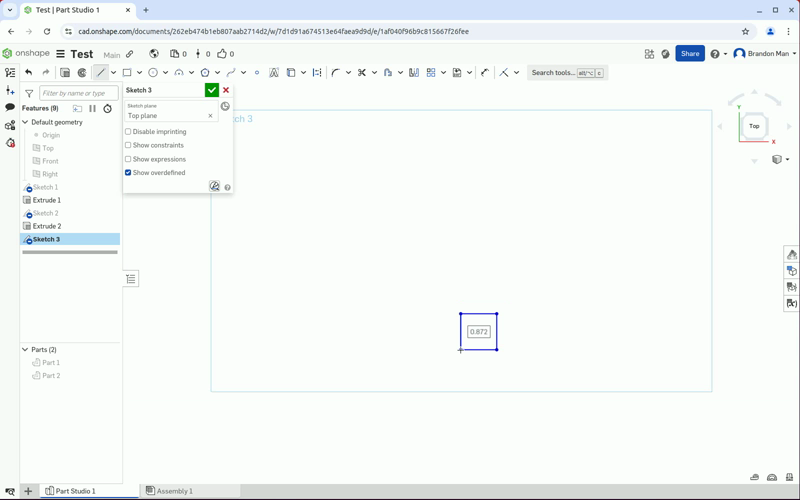
scroll(-6)
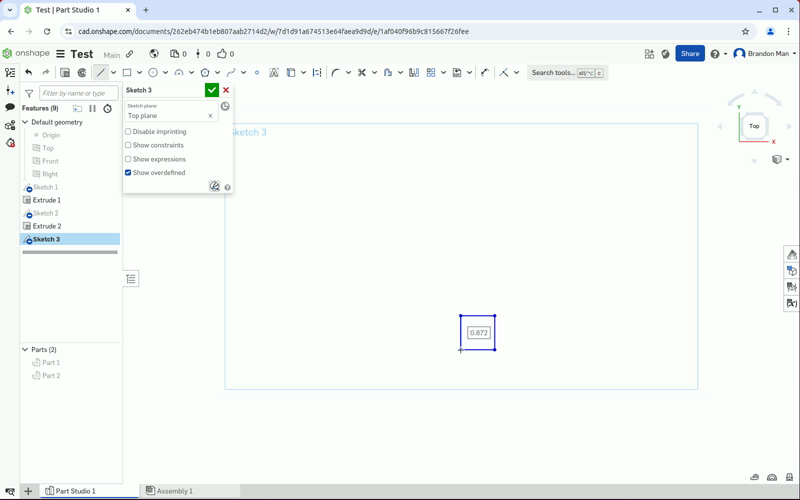
scroll(-6)
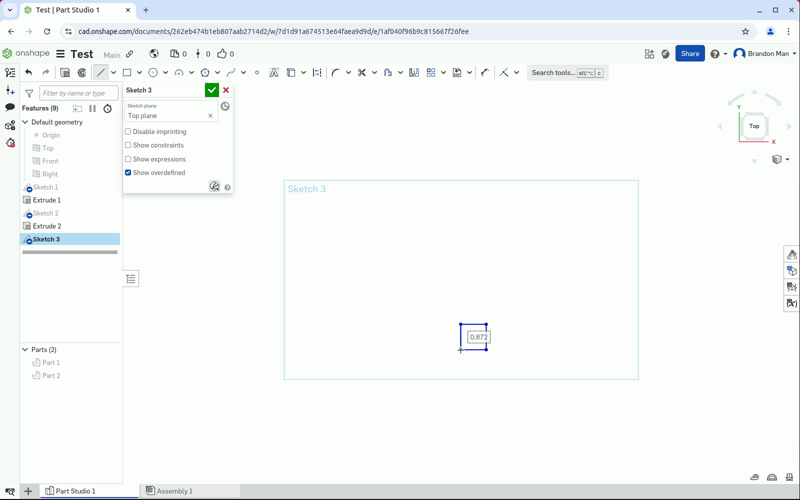
scroll(-6)
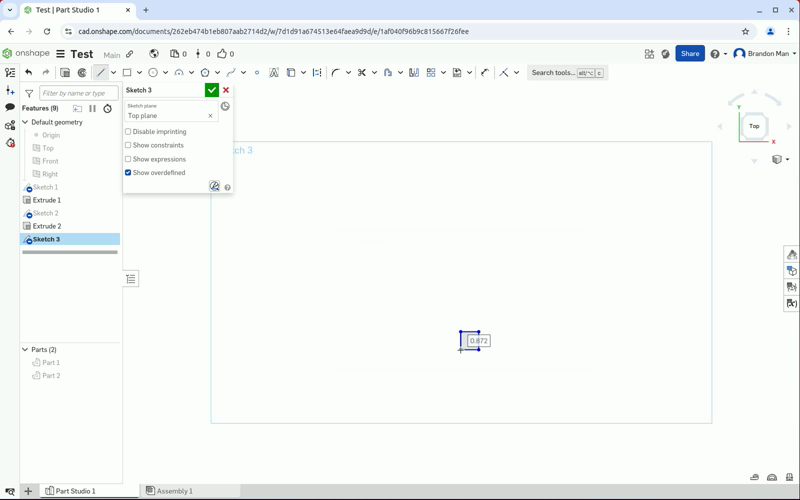
scroll(-6)
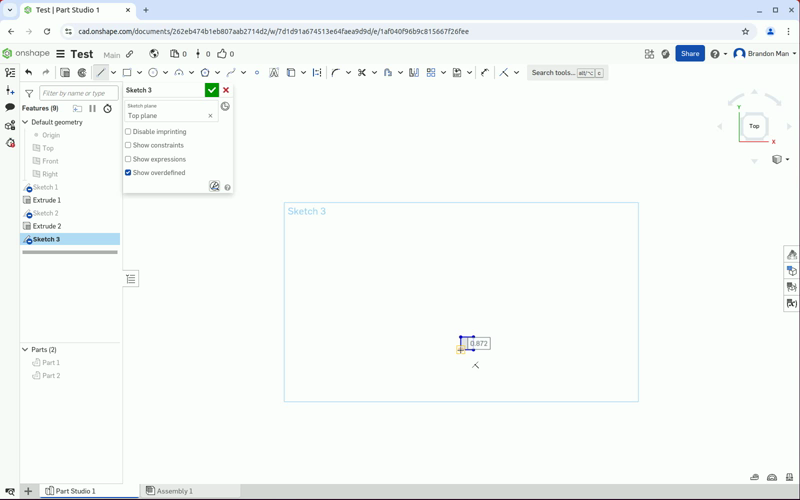
scroll(-6)
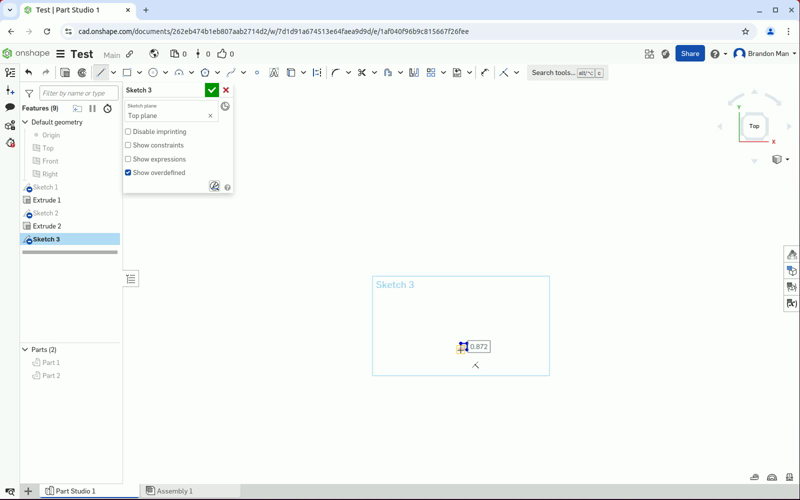
key(esc)
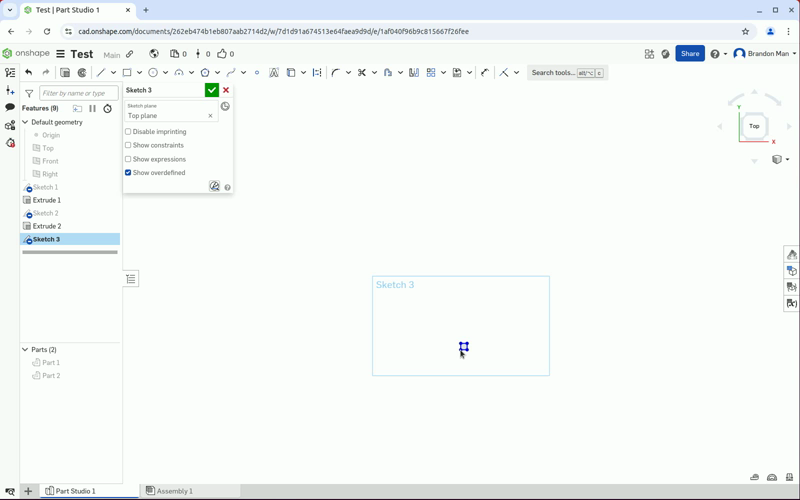
mouse_move(461, 346)
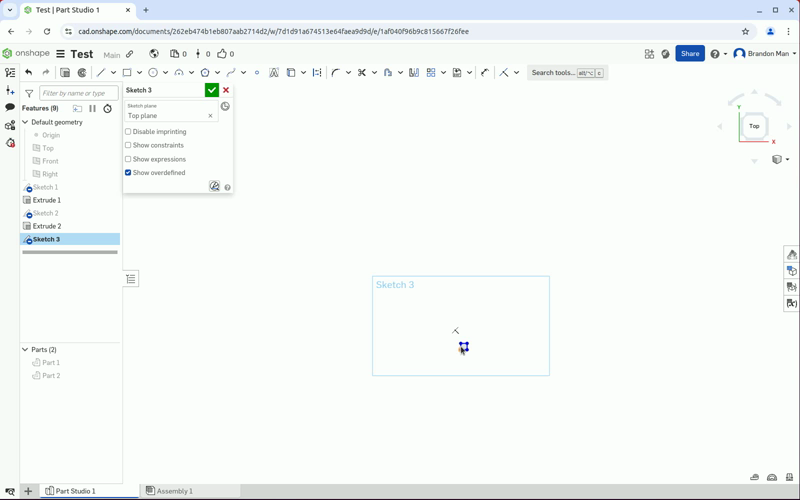
scroll(6)
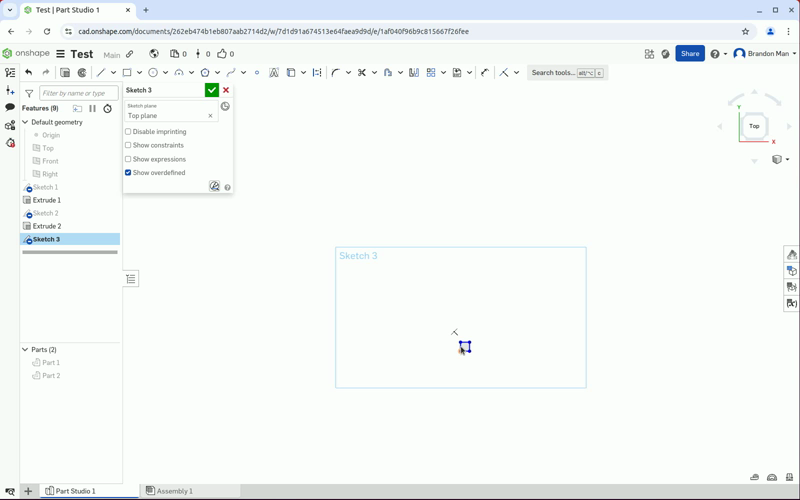
scroll(6)
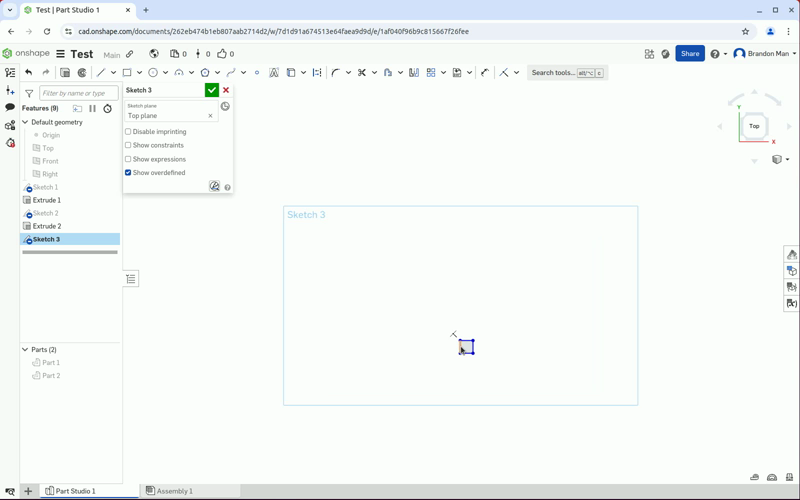
scroll(6)
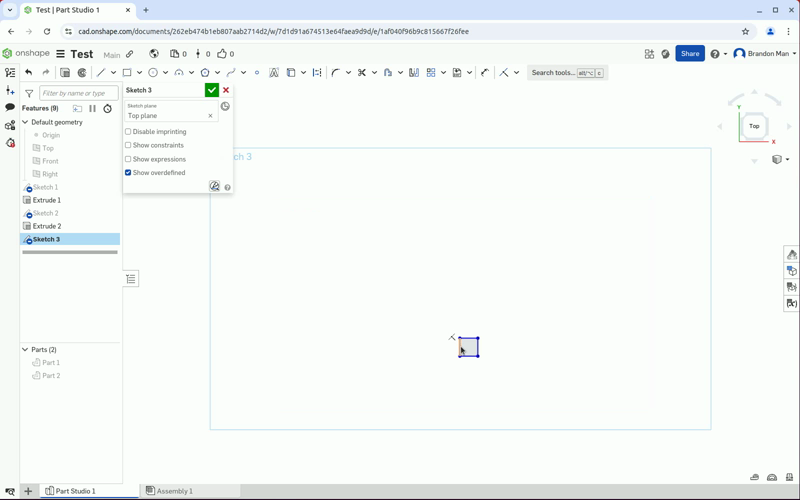
scroll(6)
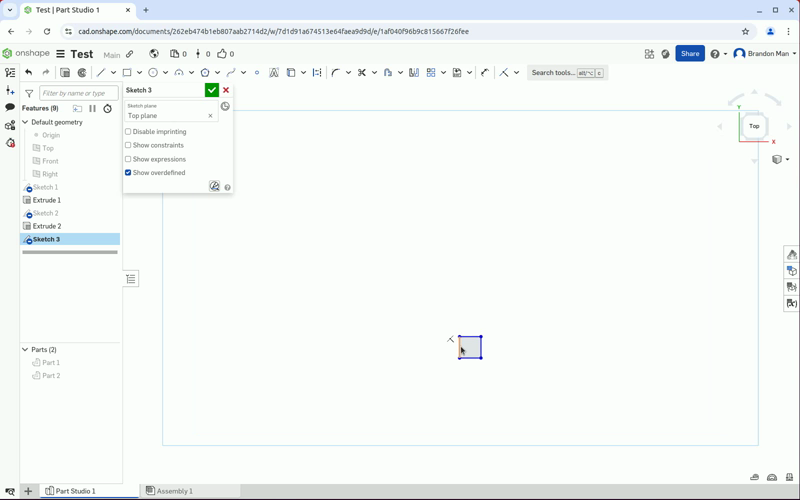
scroll(6)
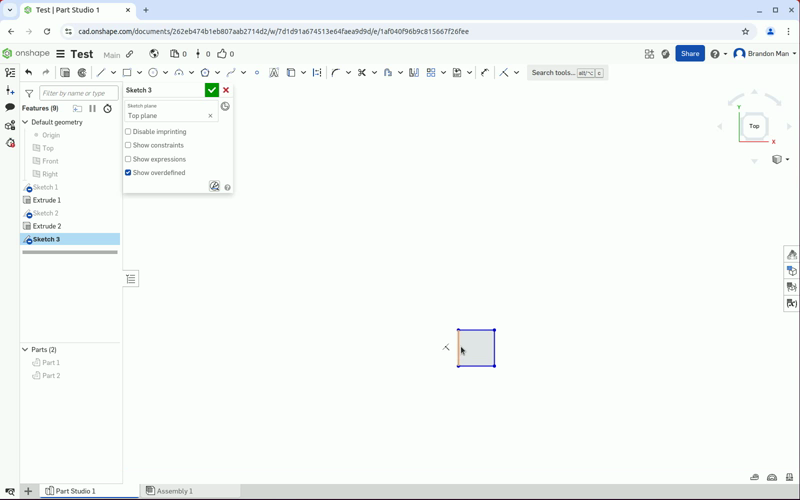
scroll(6)
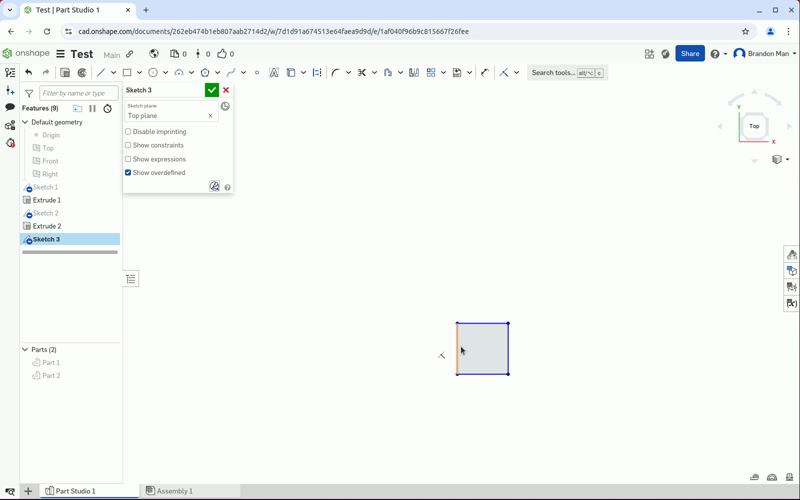
scroll(6)
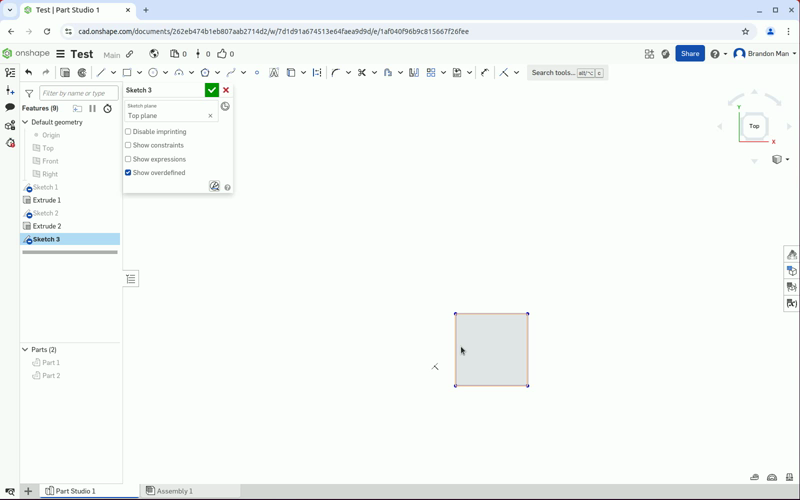
click(461, 346)
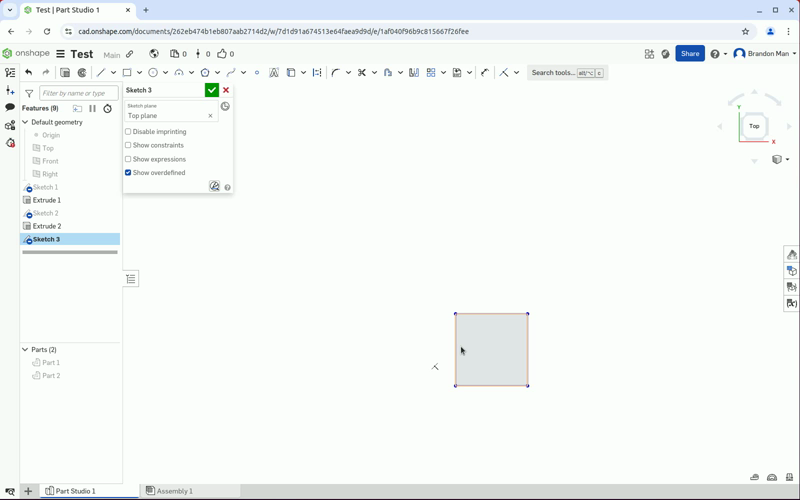
scroll(-6)
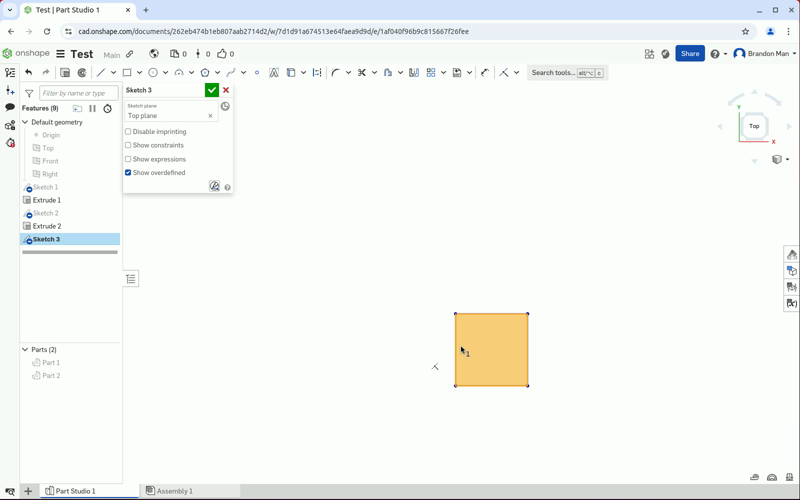
scroll(-6)
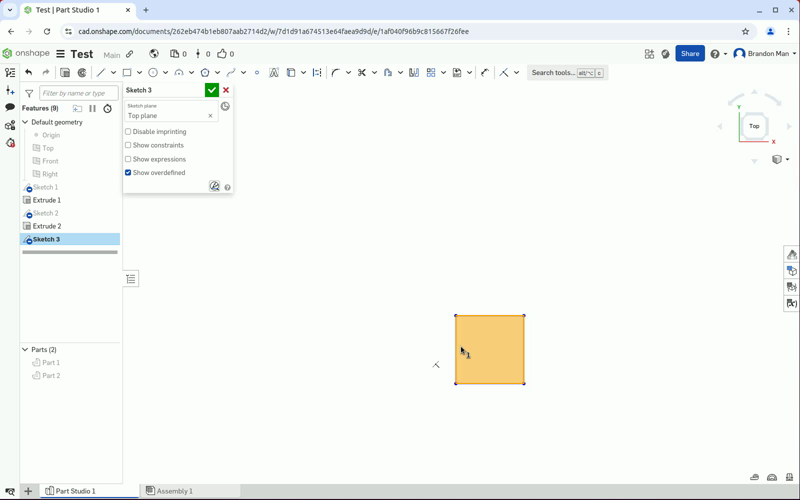
scroll(-6)
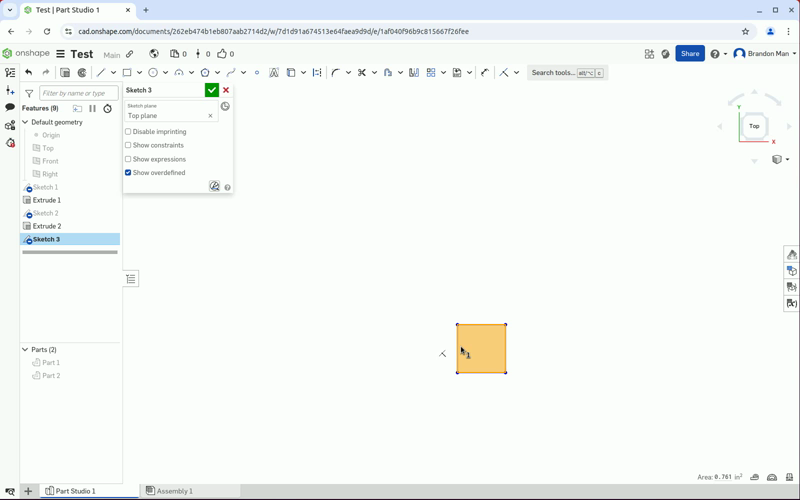
scroll(-6)
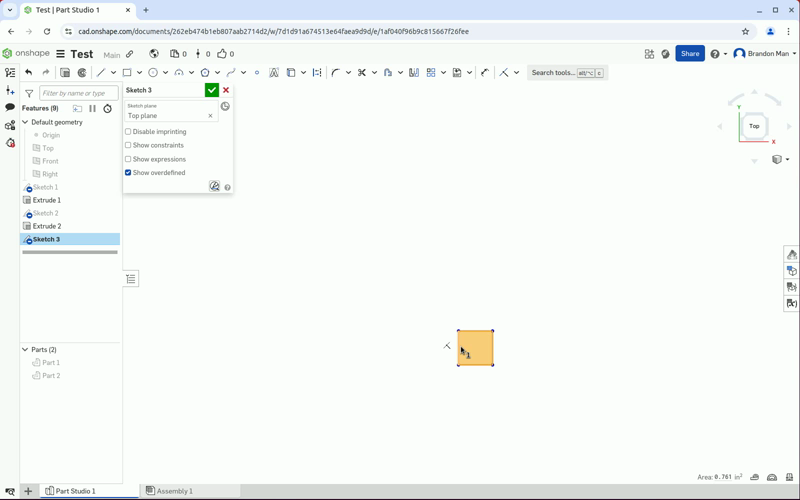
scroll(-6)
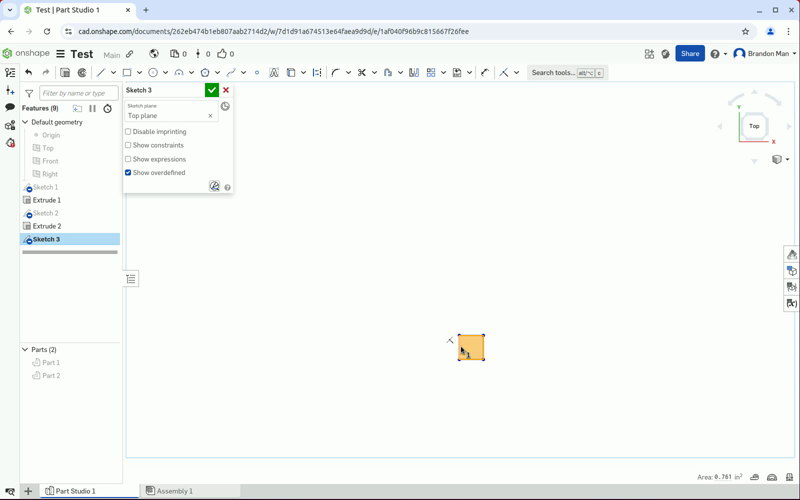
scroll(-6)
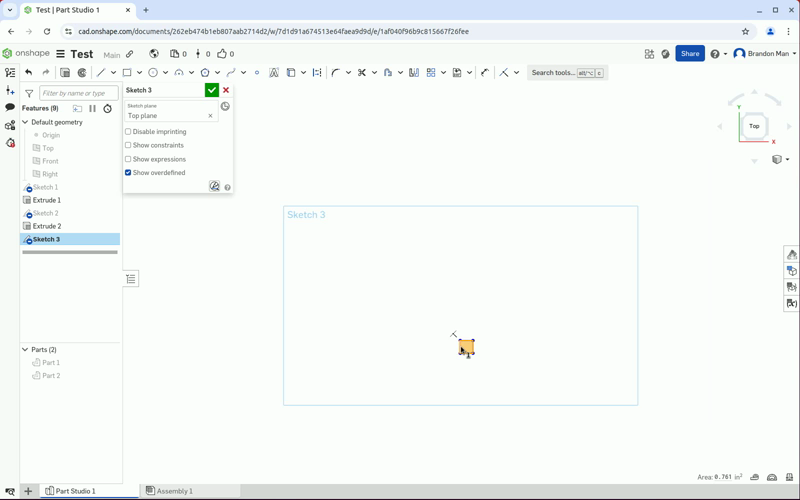
scroll(-6)
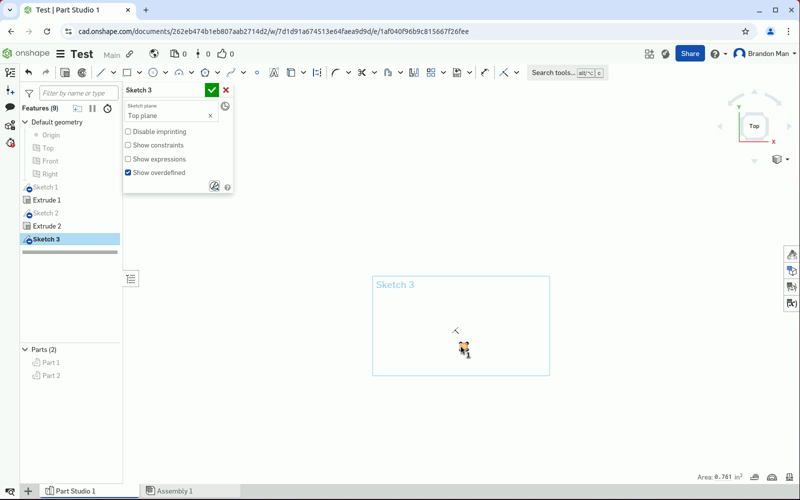
mouse_move(73, 352)
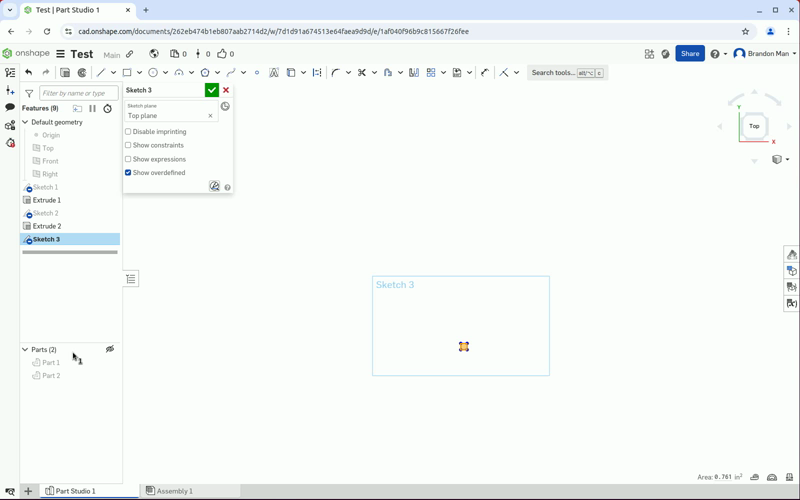
key(shift+y)
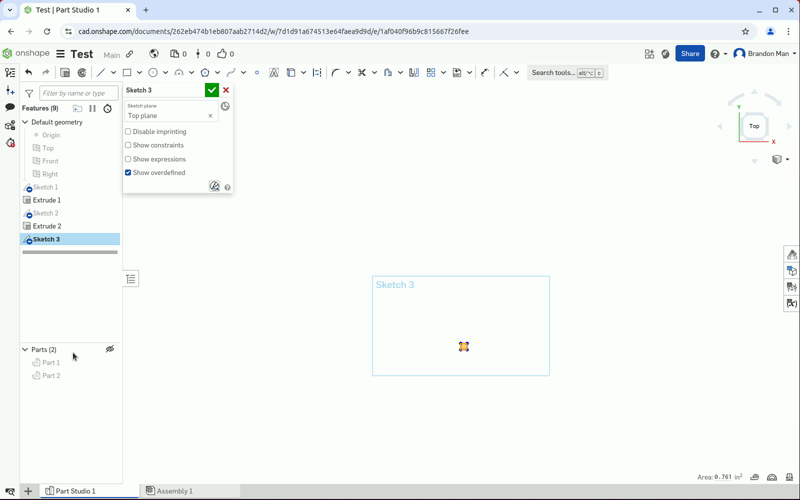
key(shift+e)
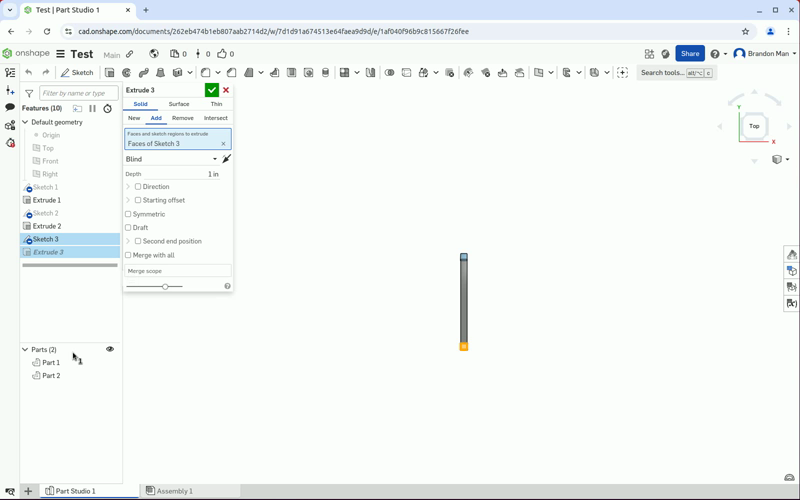
mouse_move(143, 106)
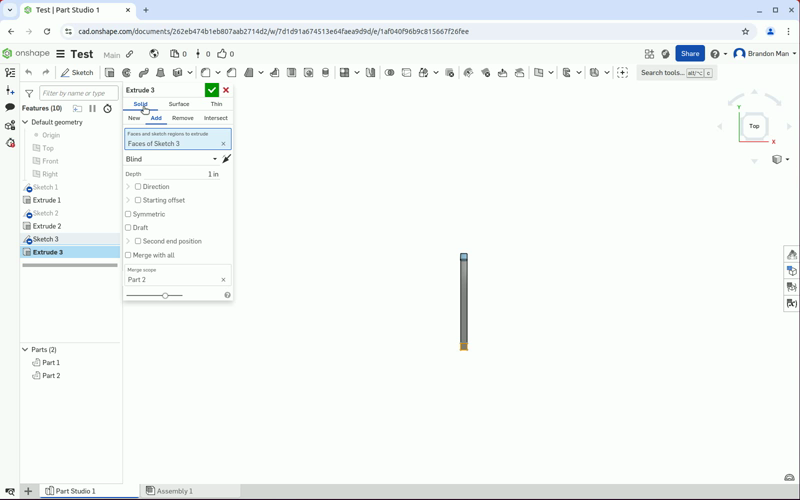
click(143, 106)
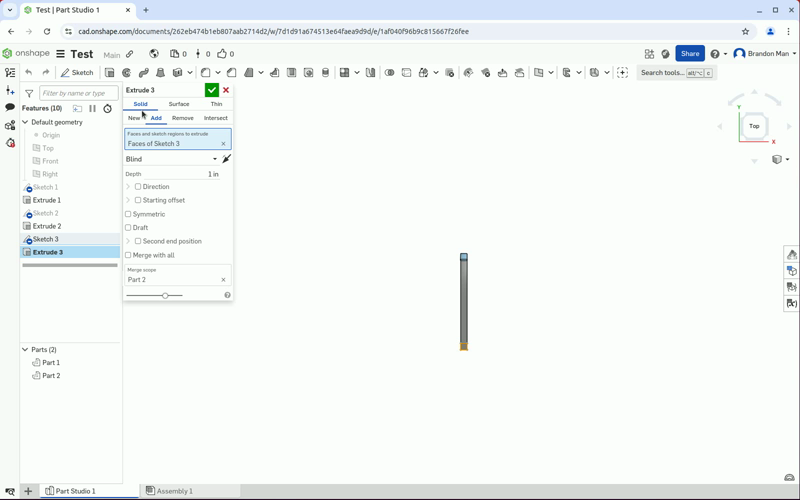
mouse_move(137, 120)
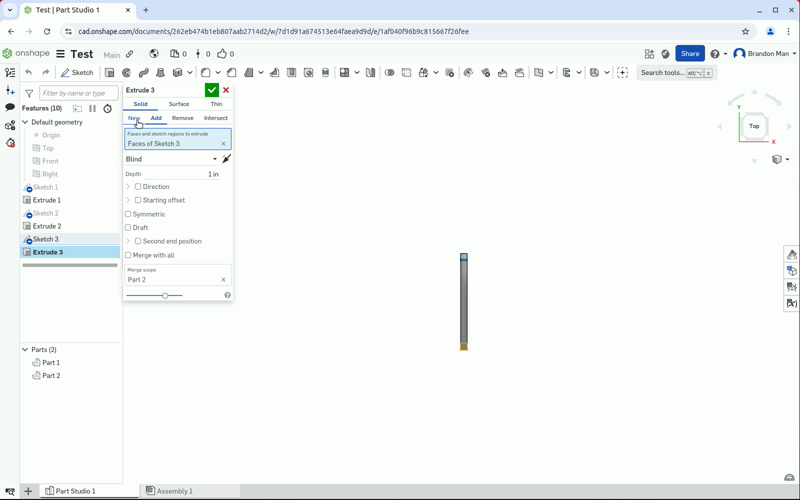
click(137, 120)
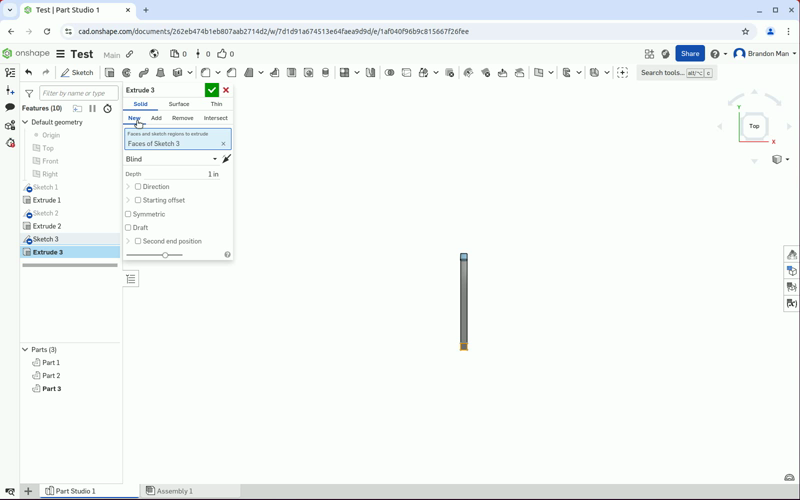
key(tab, 4)
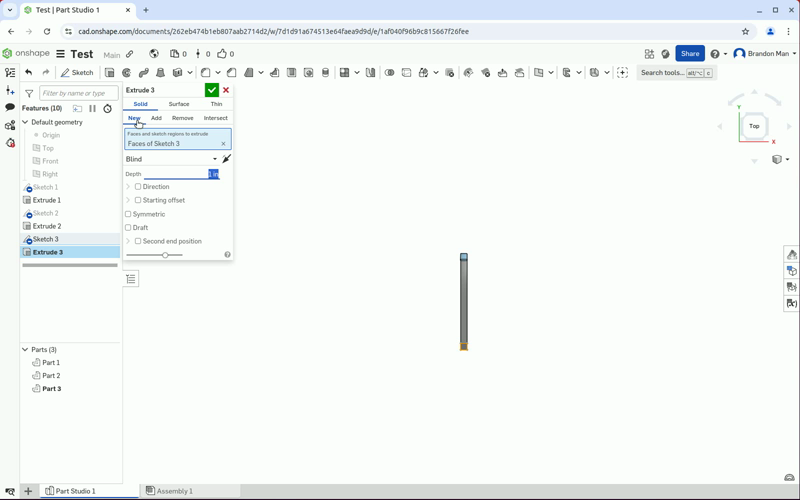
text(20.942)
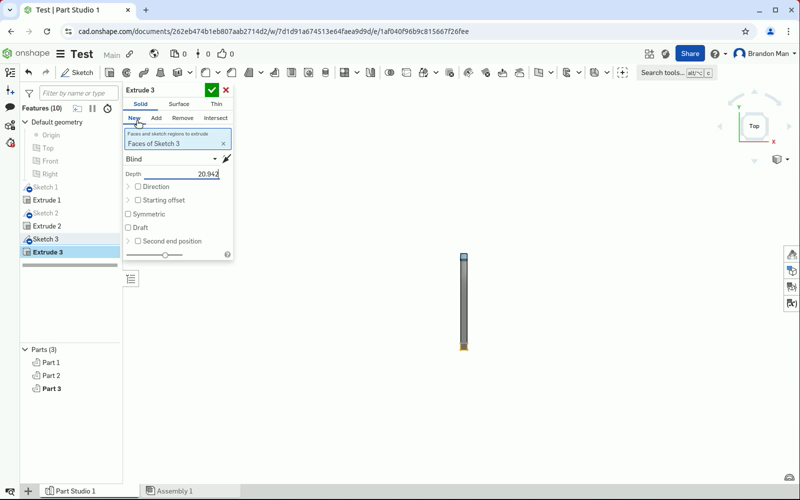
key(enter)
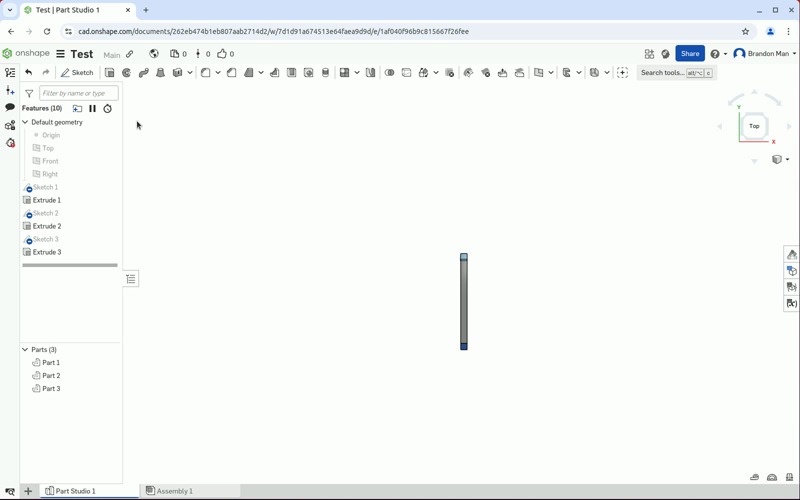
key(shift+h)
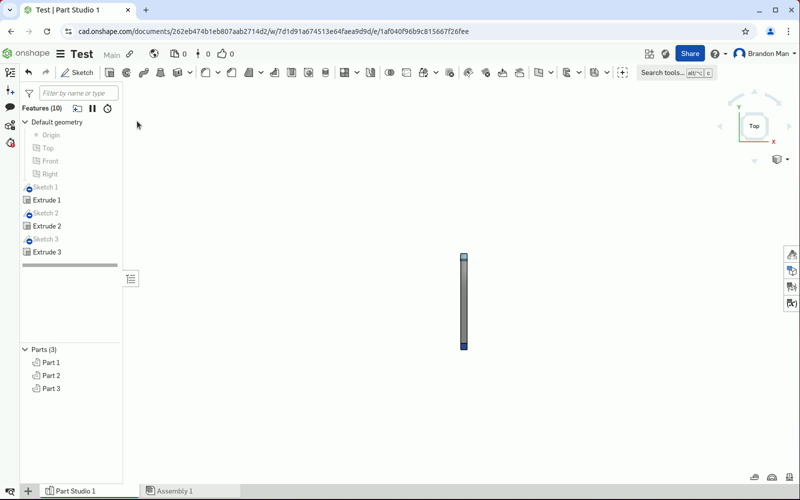
key(shift+h)
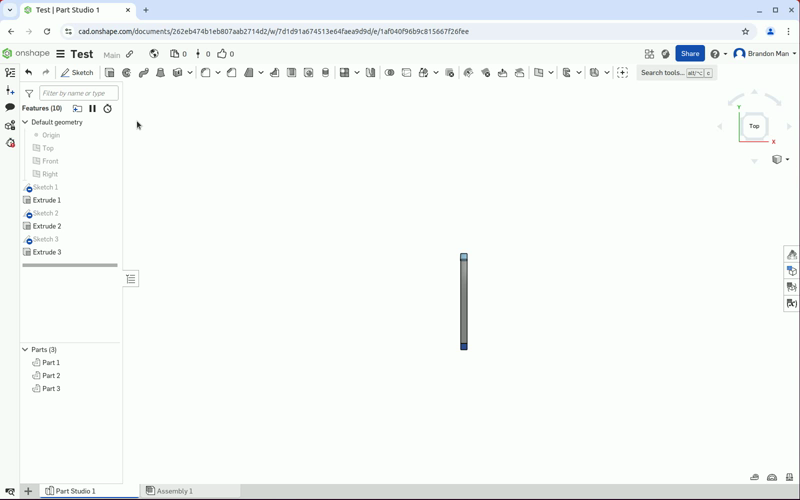
mouse_move(73, 189)
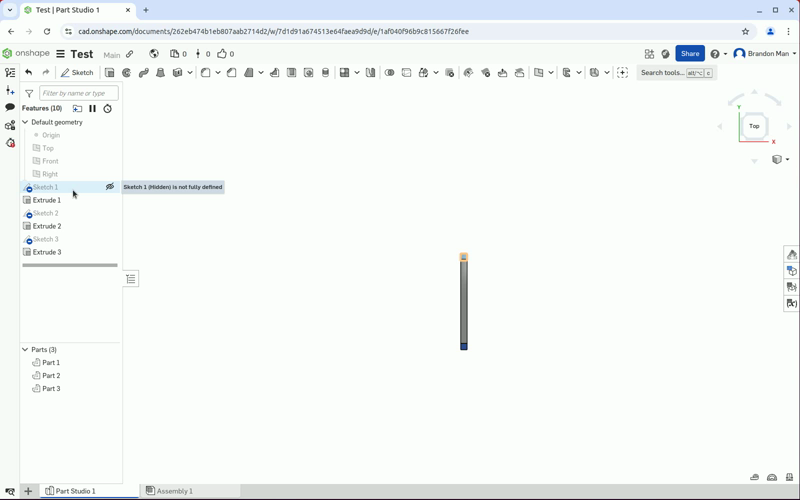
click(73, 189)
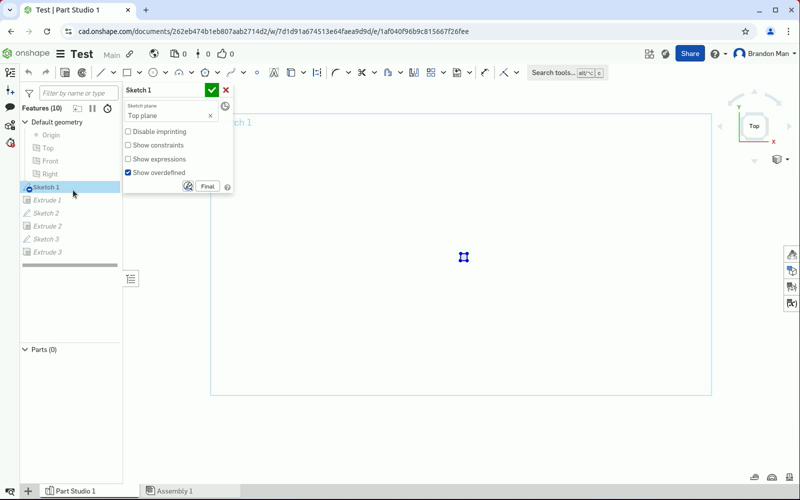
mouse_move(229, 92)
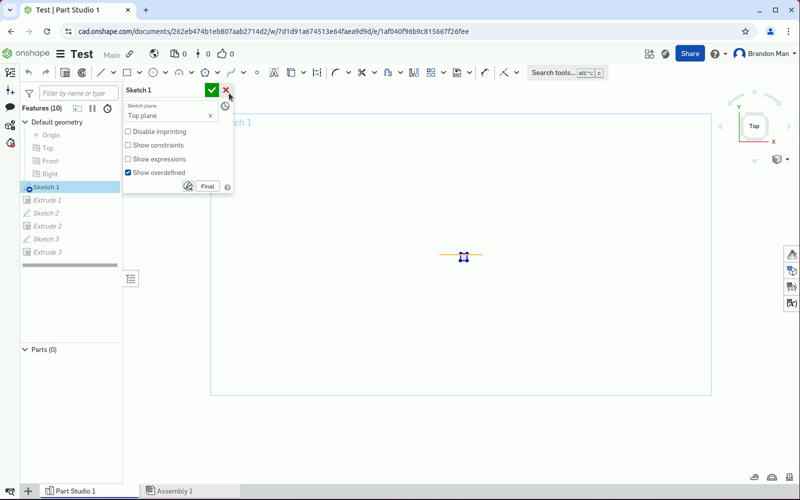
click(229, 92)
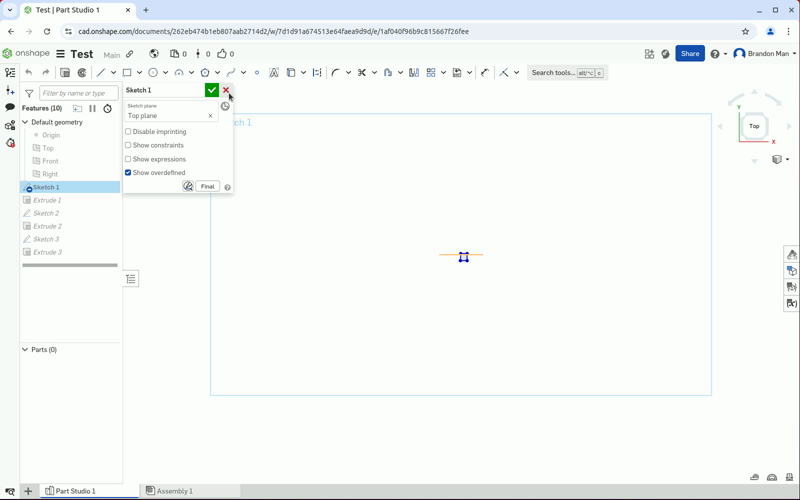
key(shift+s)
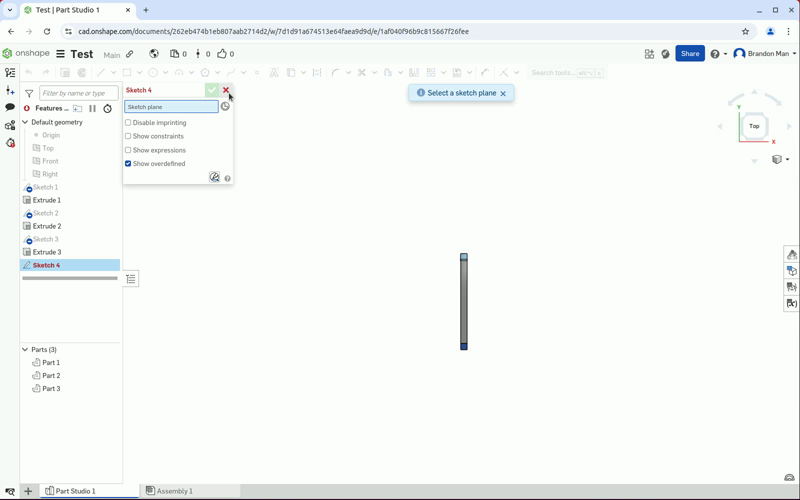
mouse_move(73, 150)
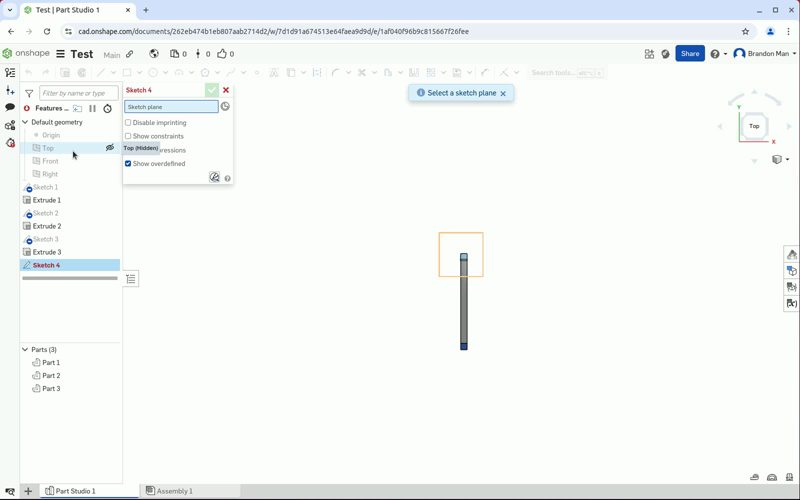
click(73, 150)
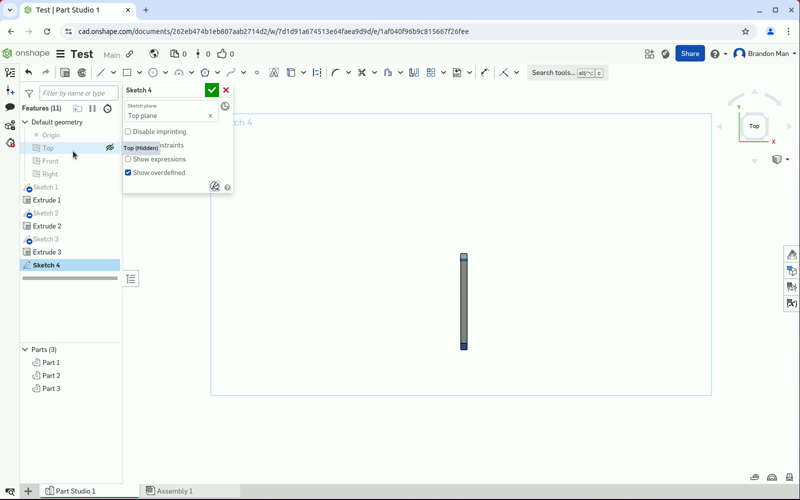
mouse_move(73, 352)
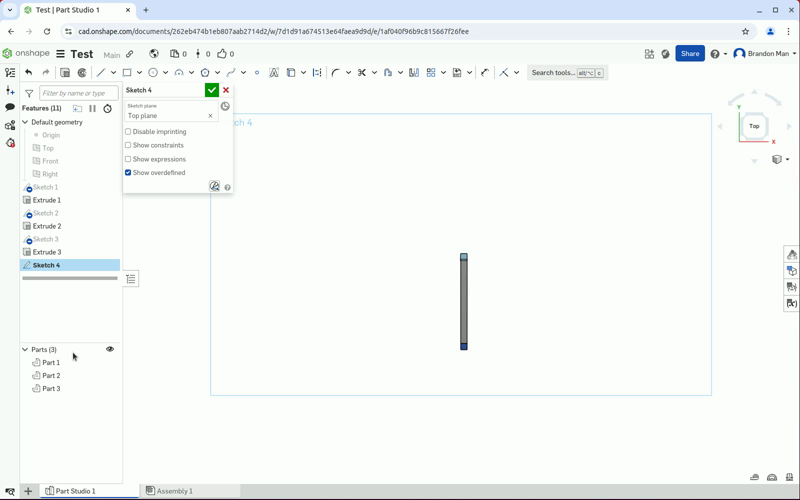
key(y)
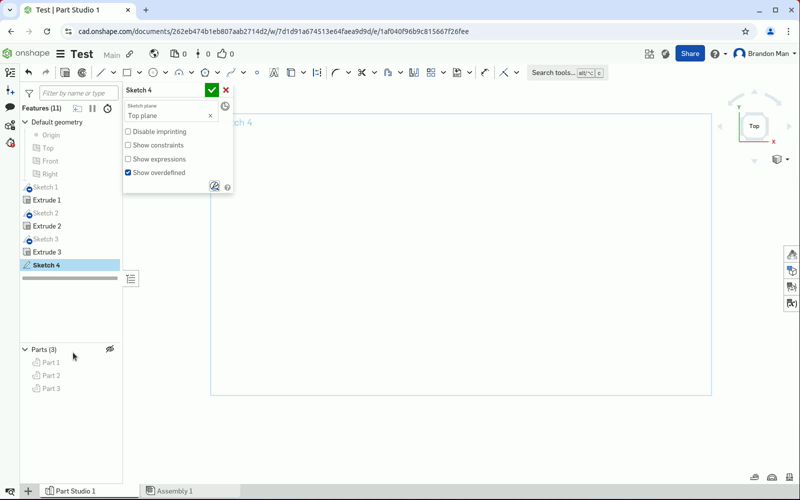
key(l)
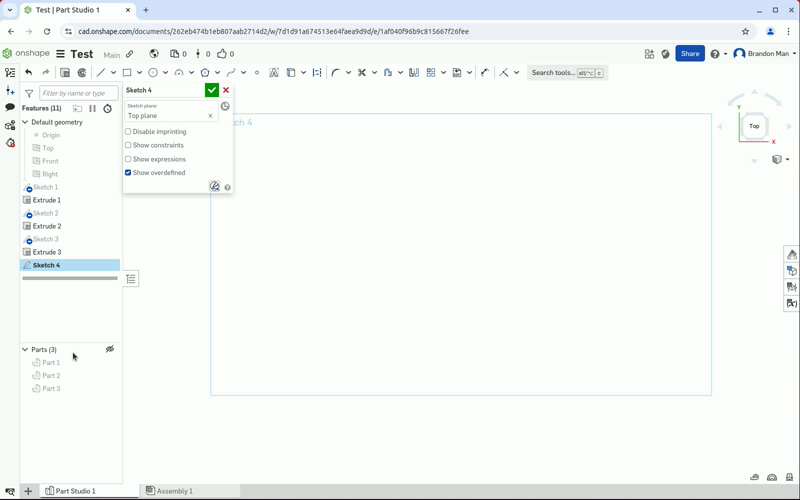
key_down(shift)
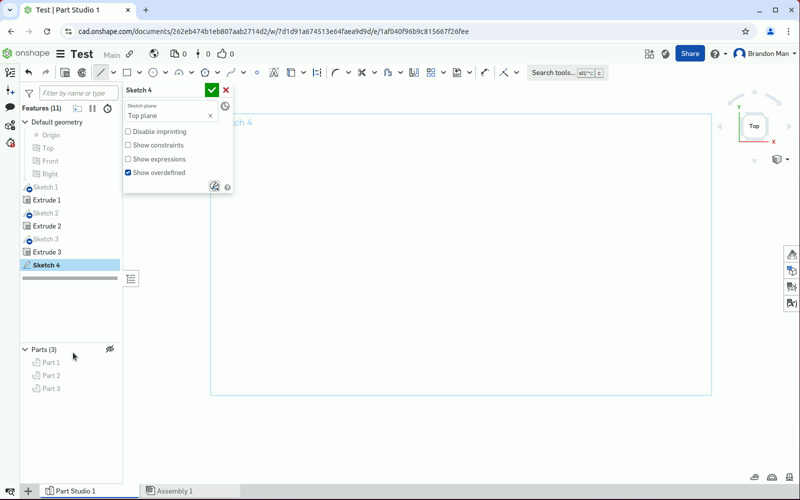
mouse_move(464, 349)
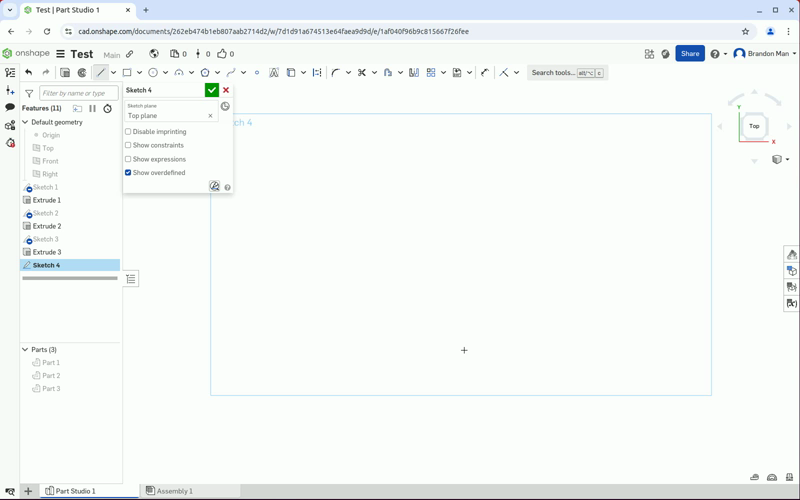
click(464, 349)
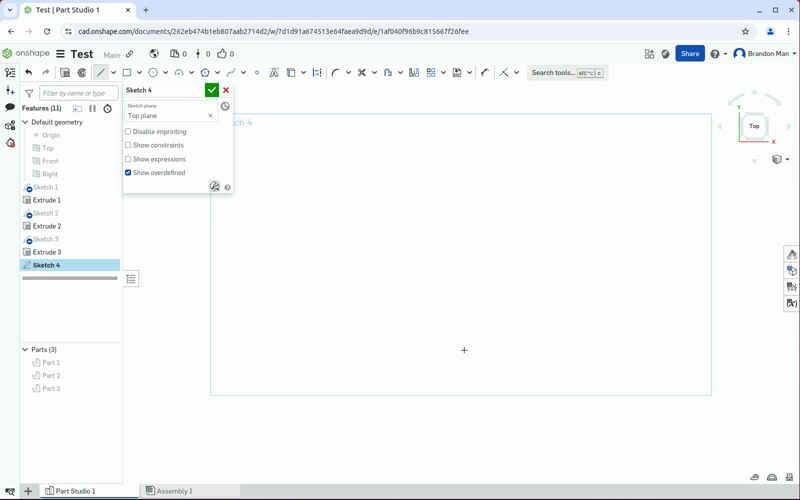
key_up(shift)
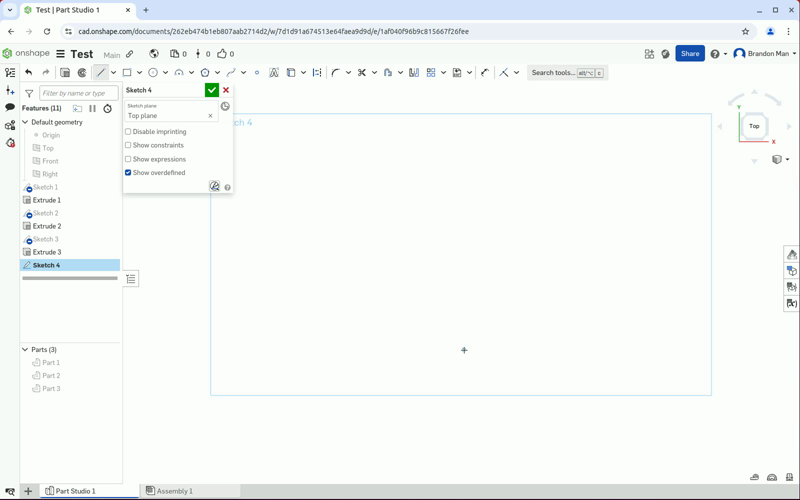
key_down(shift)
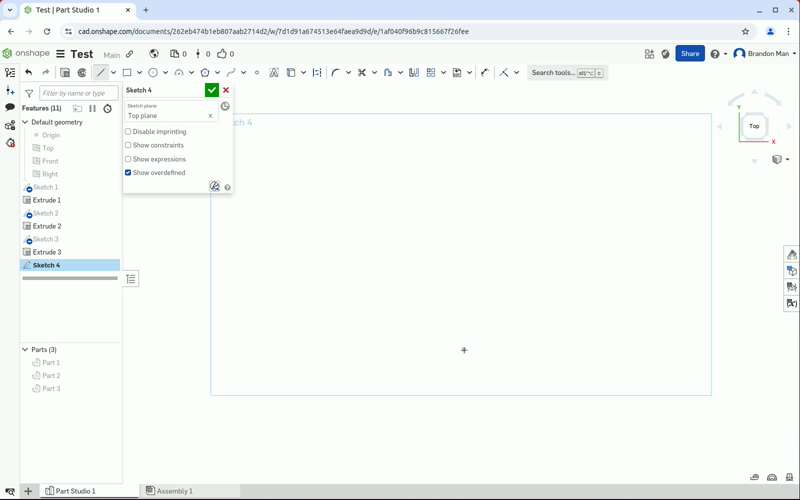
mouse_move(494, 349)
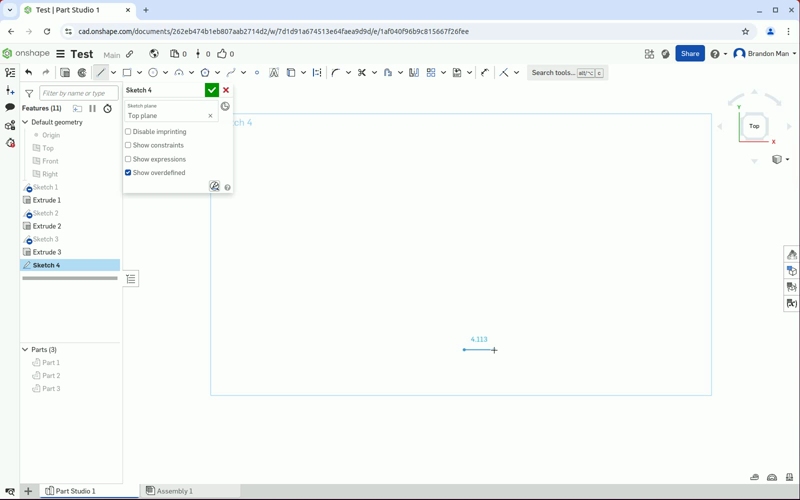
mouse_move(504, 349)
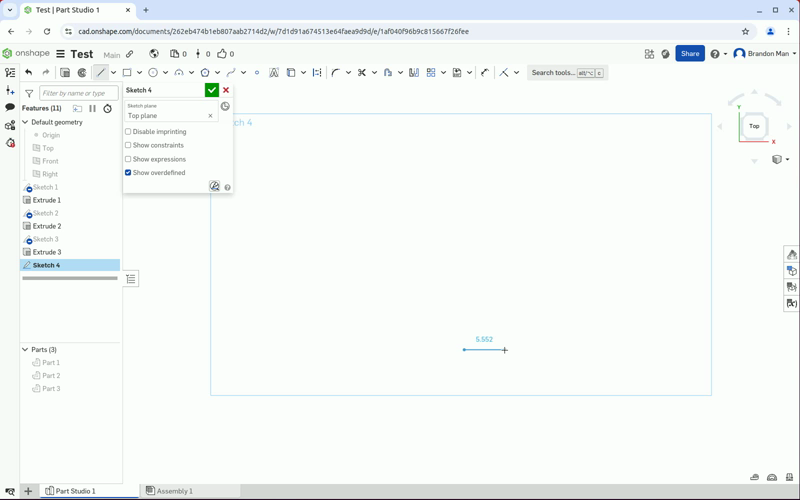
click(504, 349)
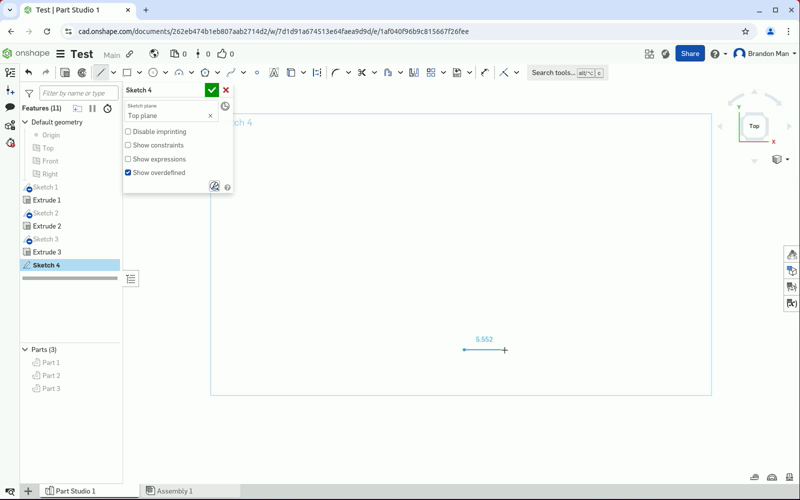
key_up(shift)
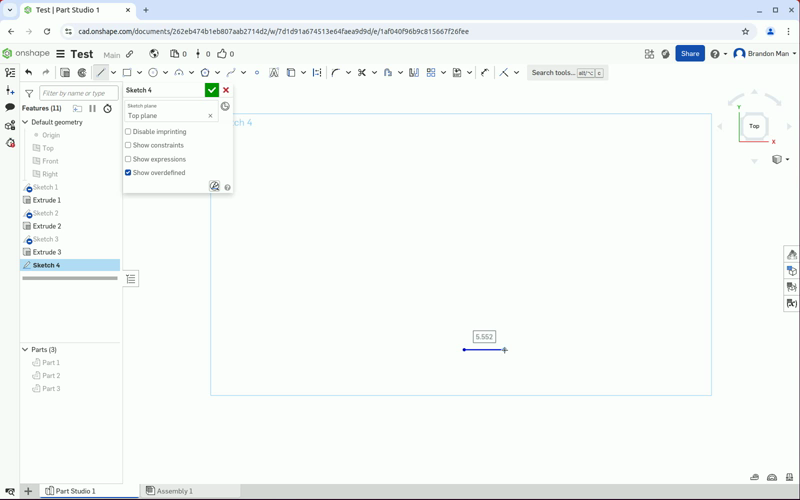
key_down(shift)
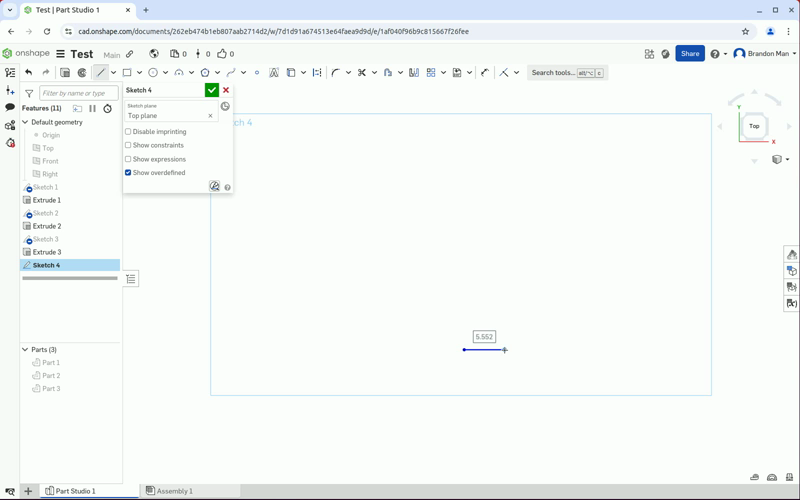
mouse_move(534, 349)
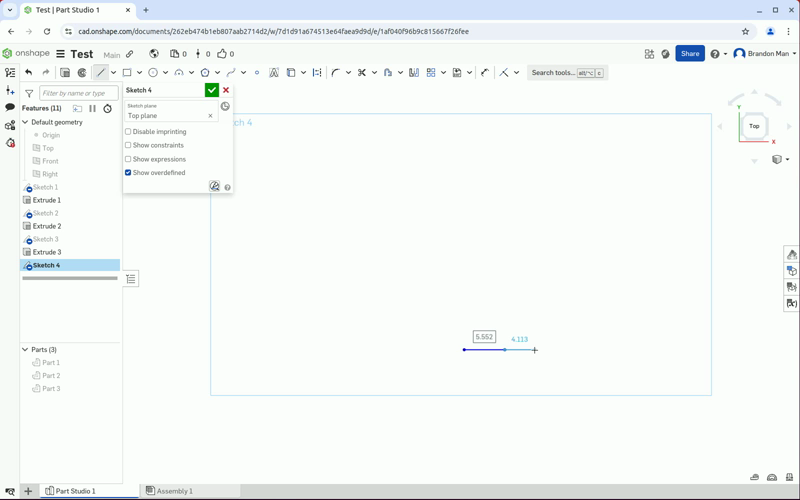
mouse_move(504, 345)
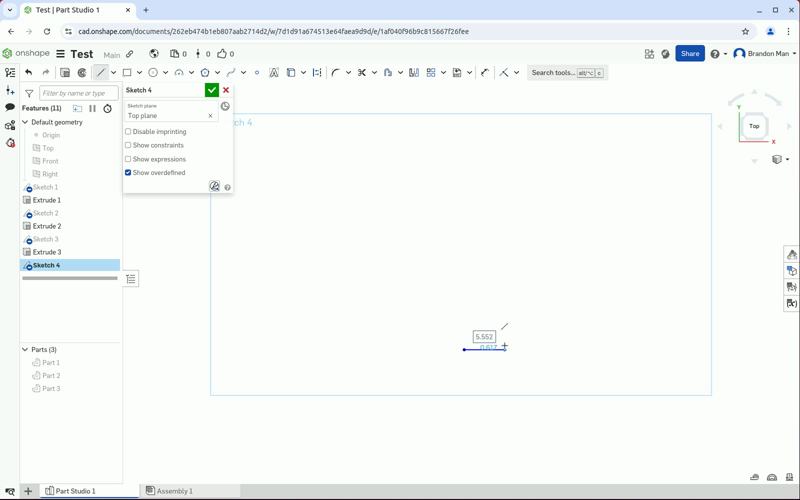
scroll(6)
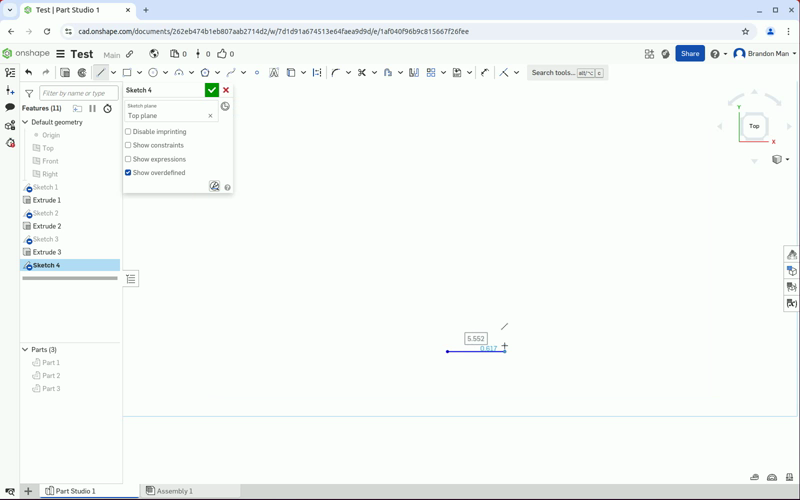
scroll(6)
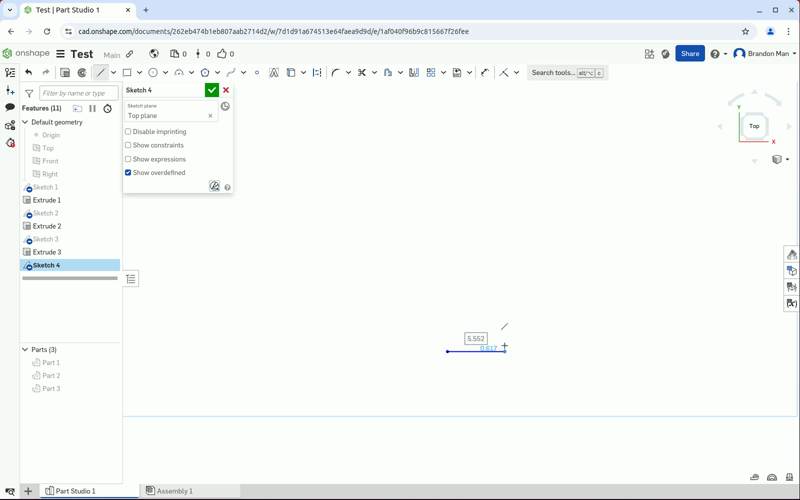
scroll(6)
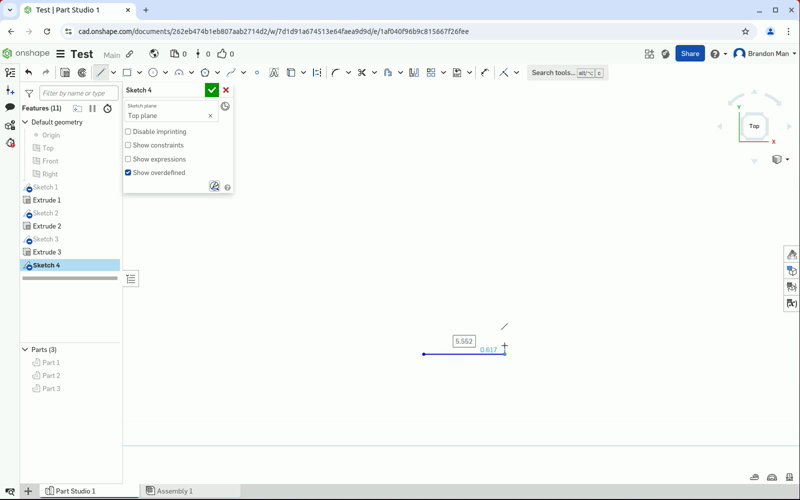
scroll(6)
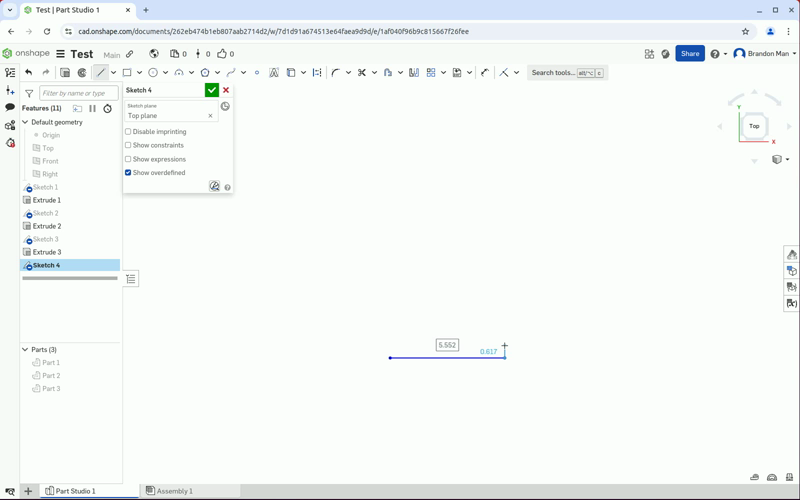
scroll(6)
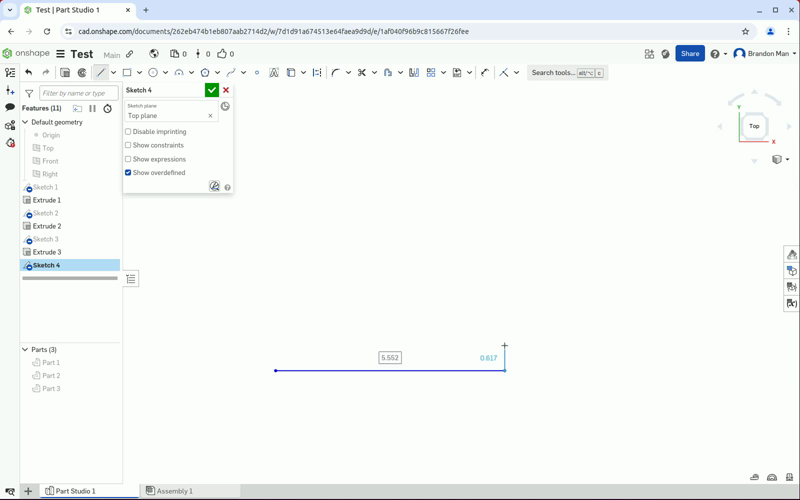
scroll(6)
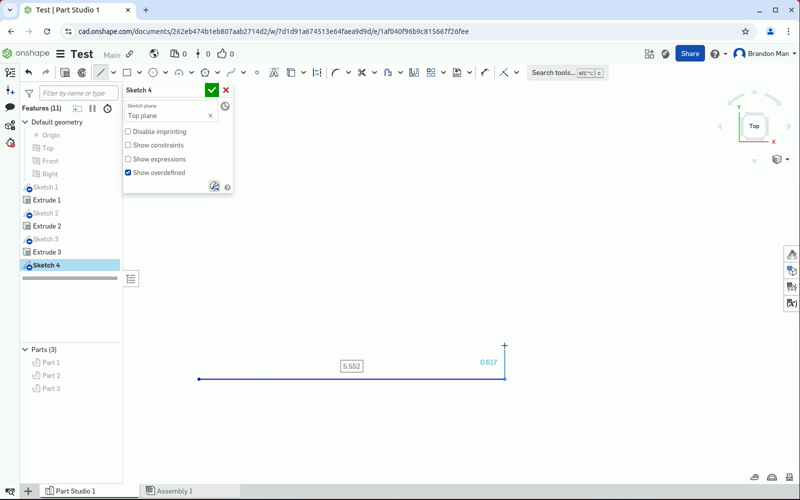
scroll(6)
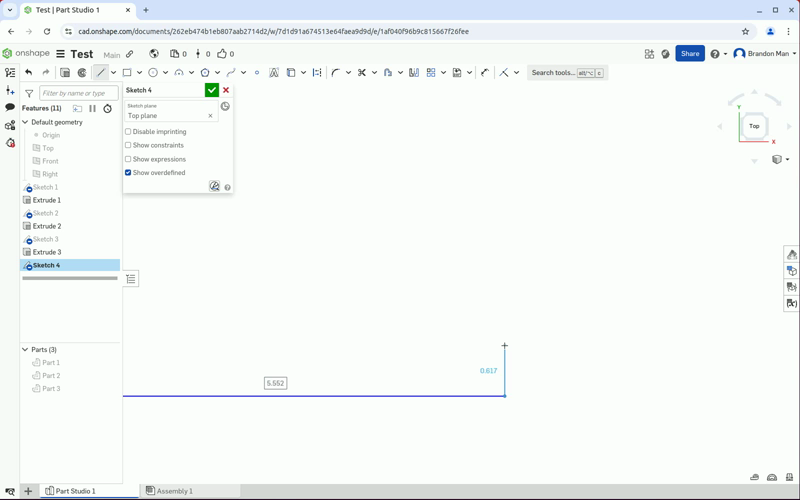
click(504, 345)
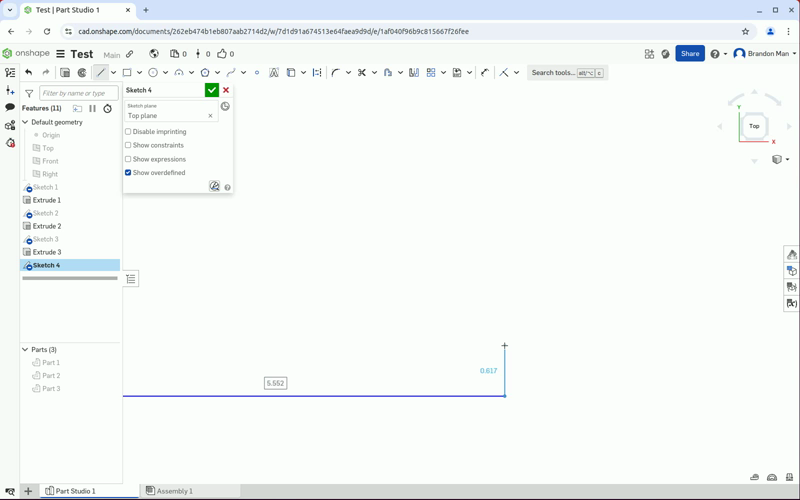
scroll(-6)
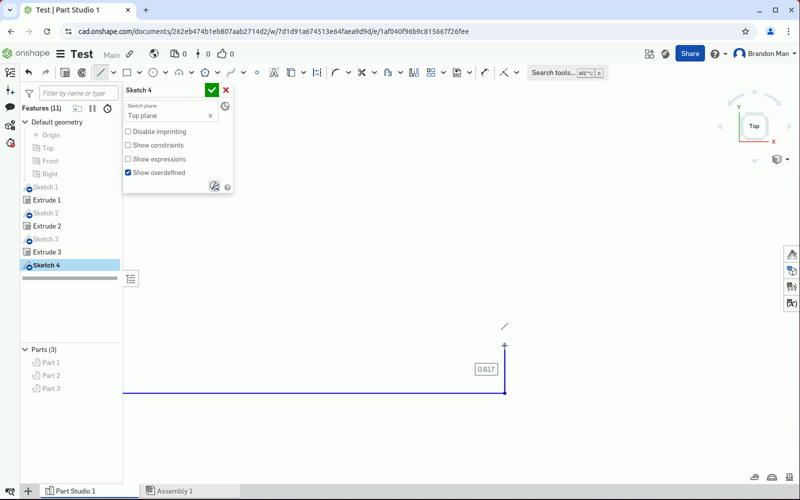
scroll(-6)
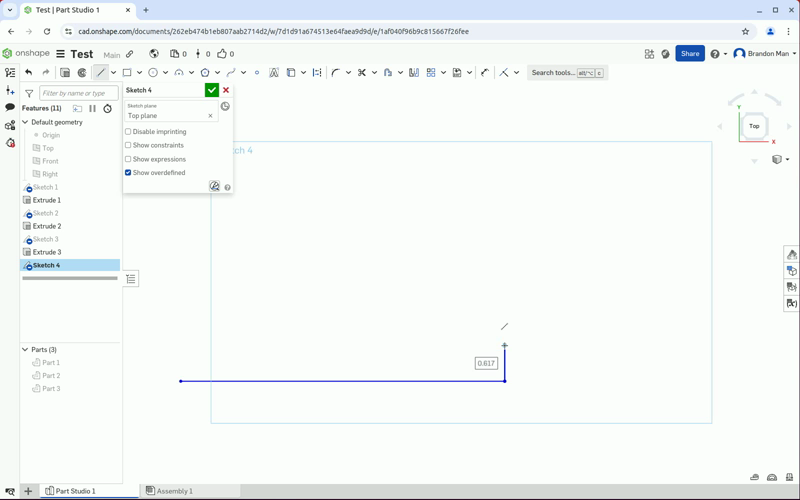
scroll(-6)
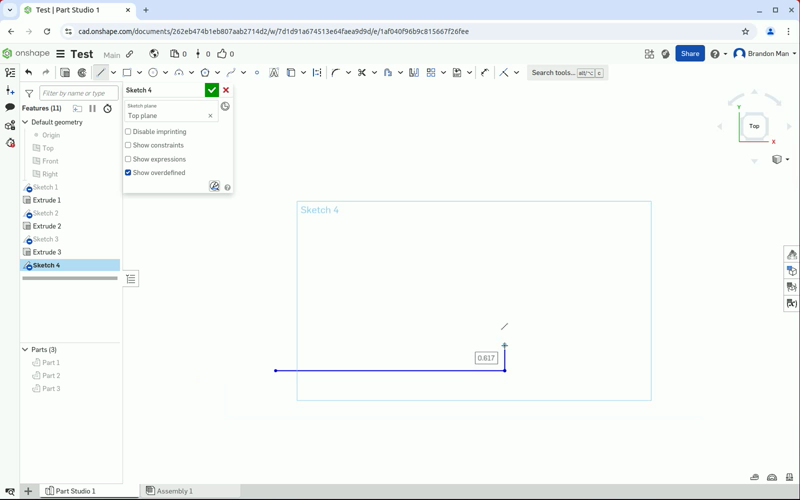
scroll(-6)
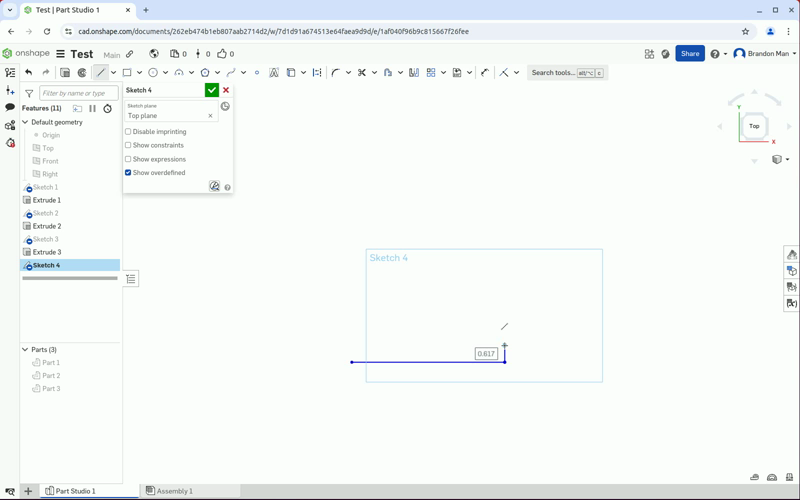
scroll(-6)
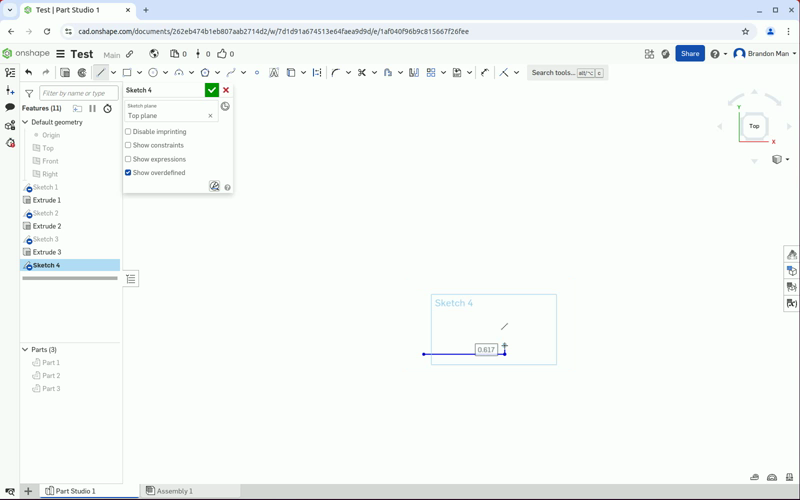
scroll(-6)
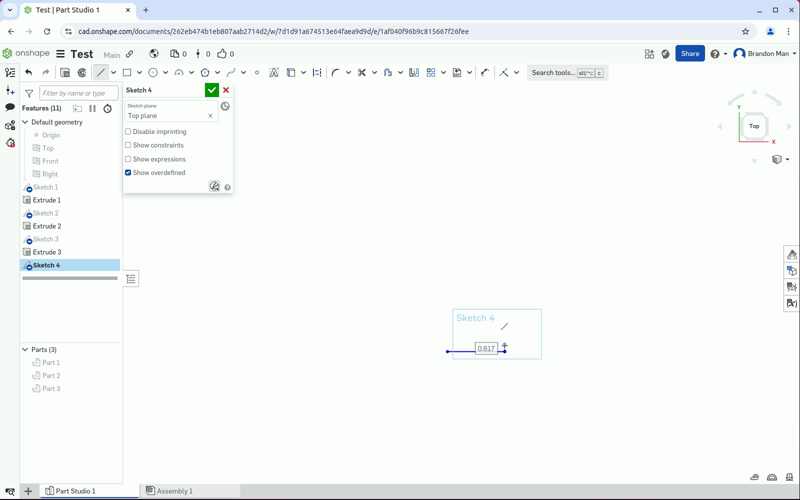
scroll(-6)
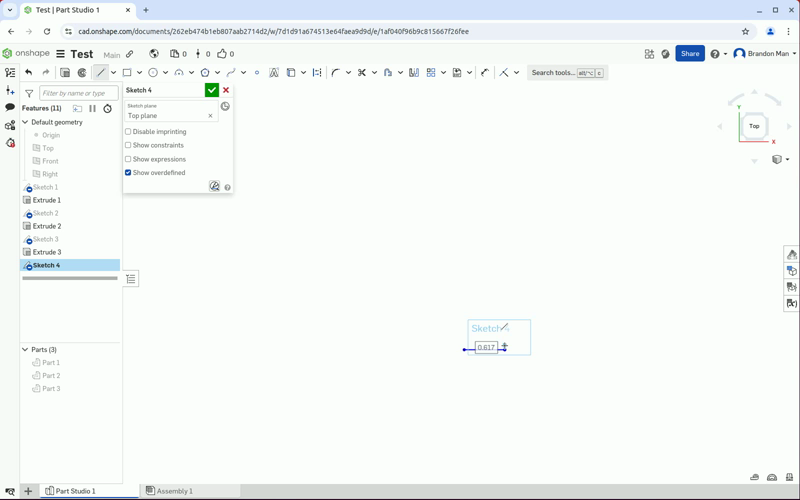
key_up(shift)
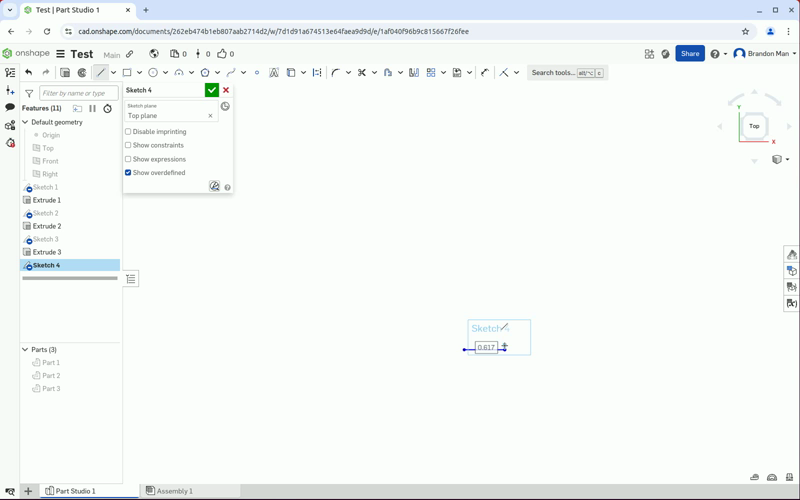
key_down(shift)
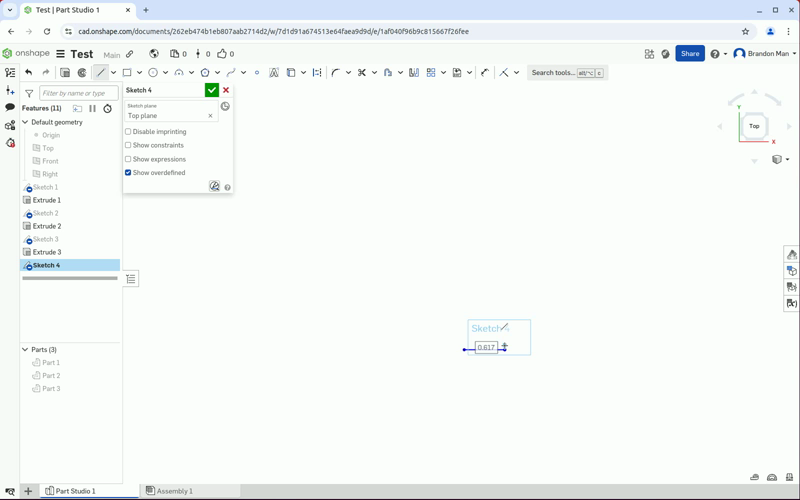
mouse_move(534, 345)
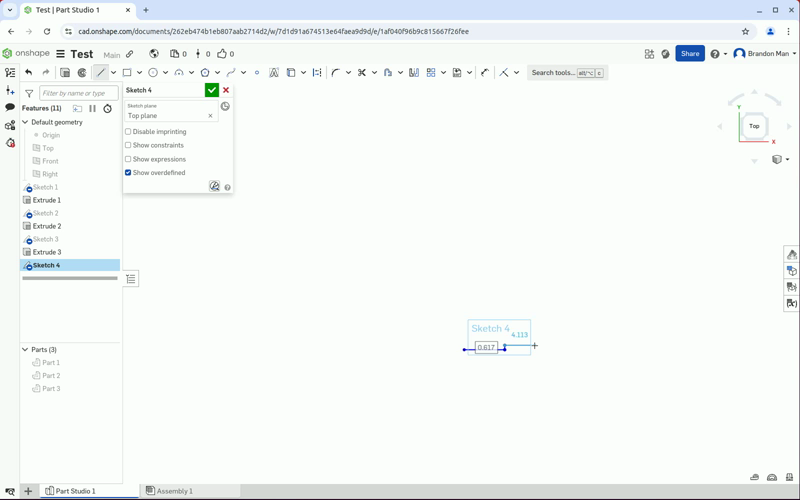
mouse_move(464, 345)
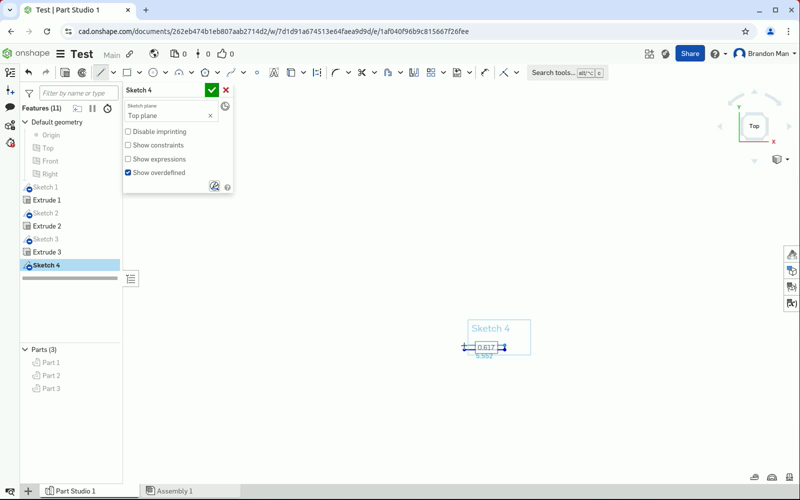
click(464, 345)
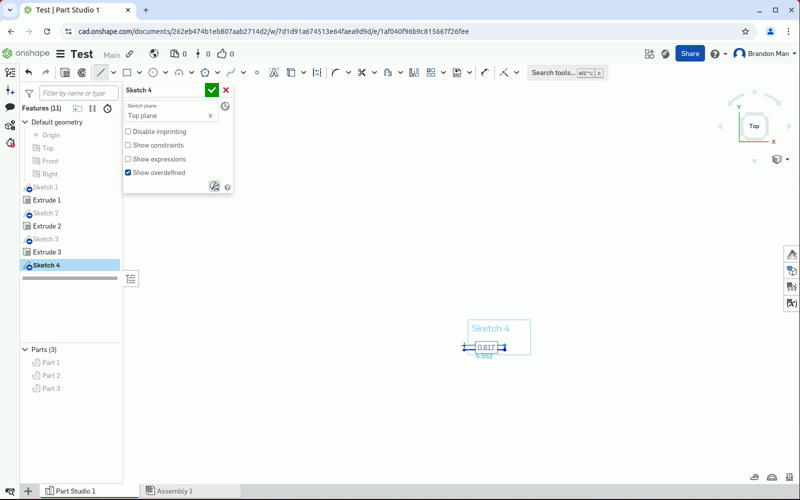
key_up(shift)
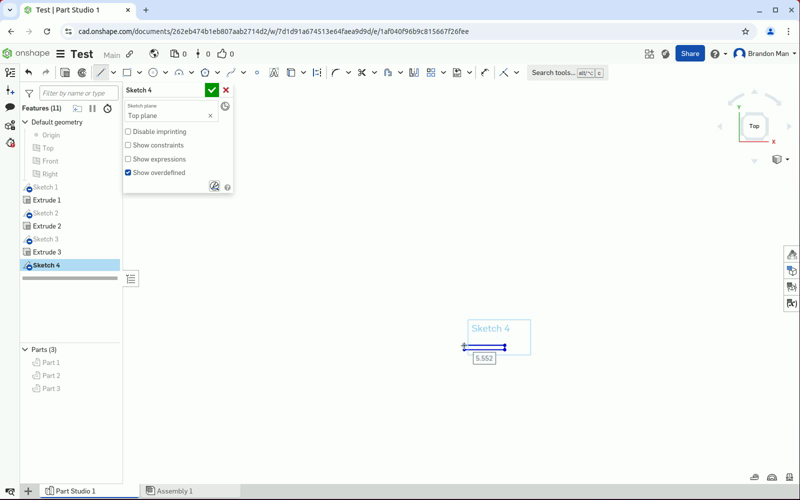
mouse_move(494, 345)
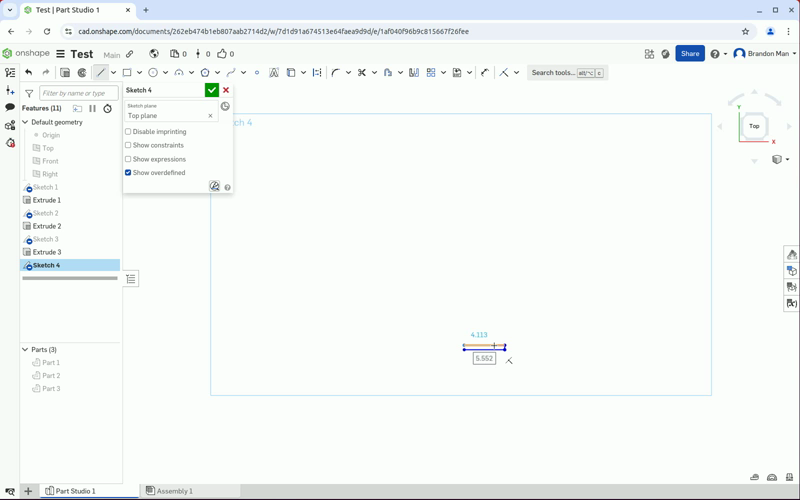
key_down(shift)
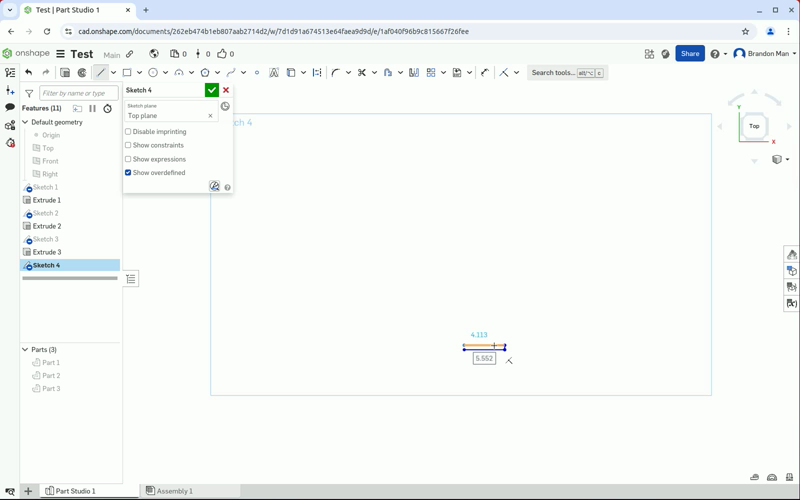
mouse_move(464, 349)
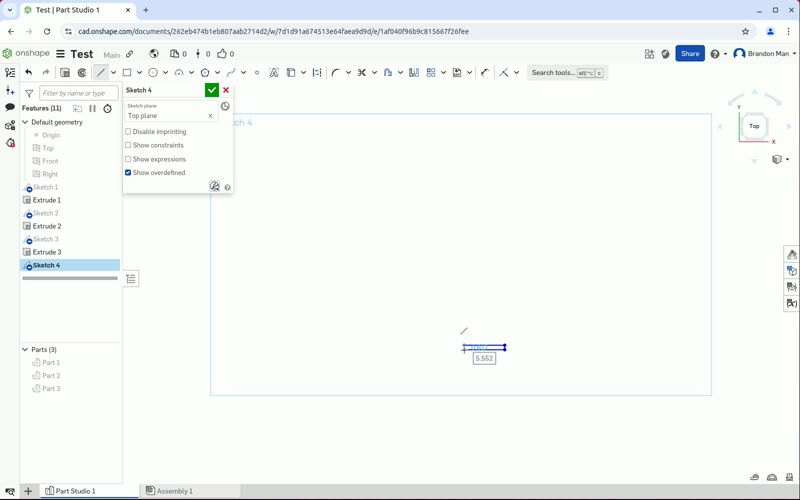
scroll(6)
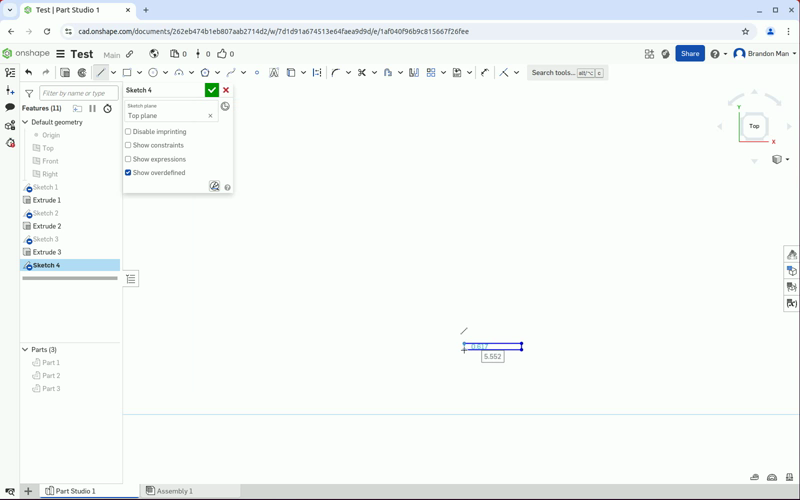
scroll(6)
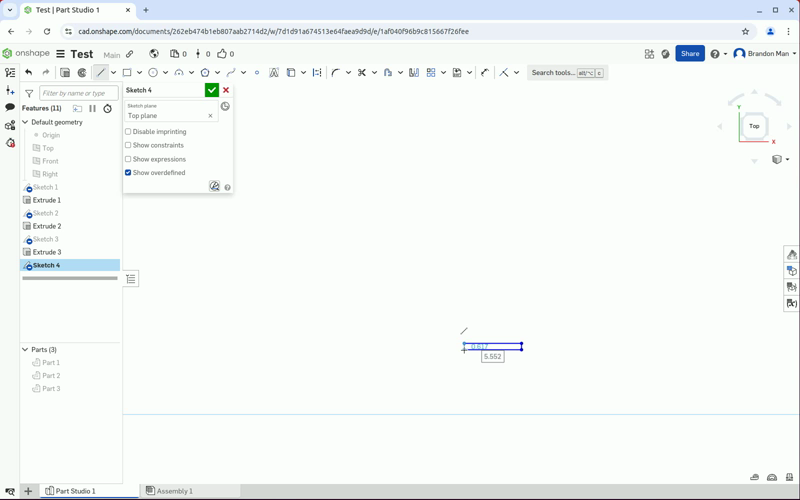
scroll(6)
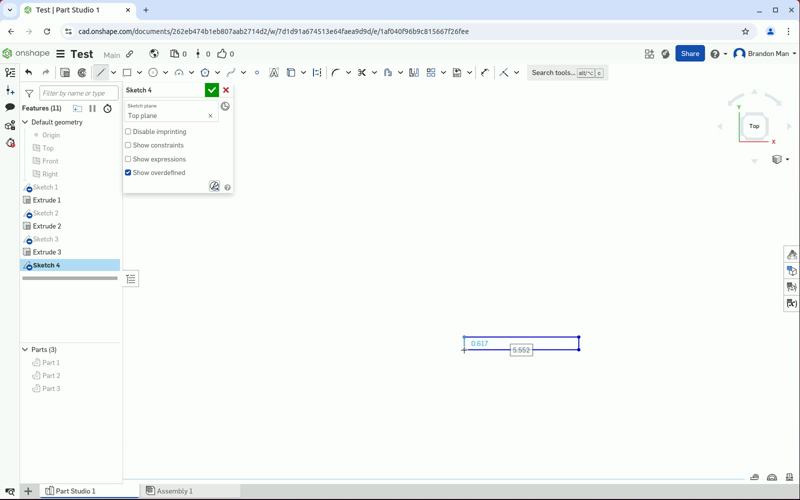
scroll(6)
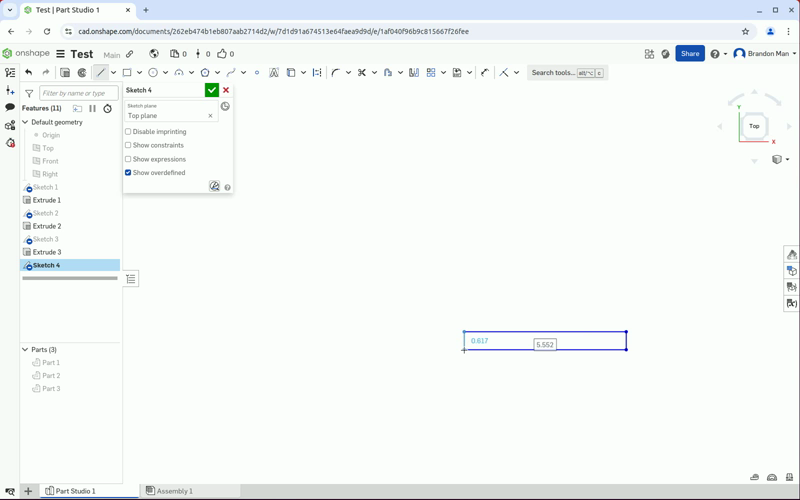
scroll(6)
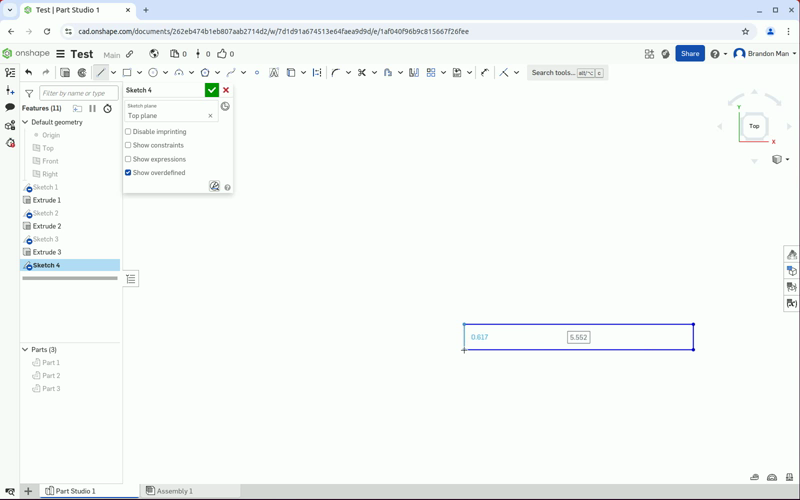
scroll(6)
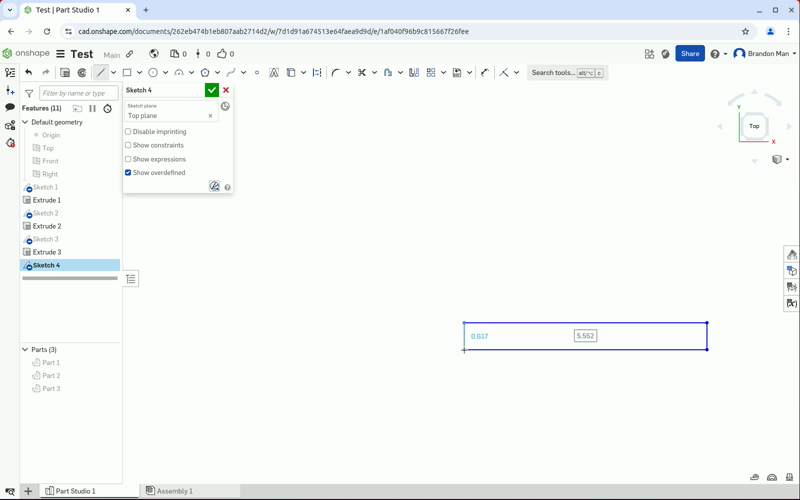
scroll(6)
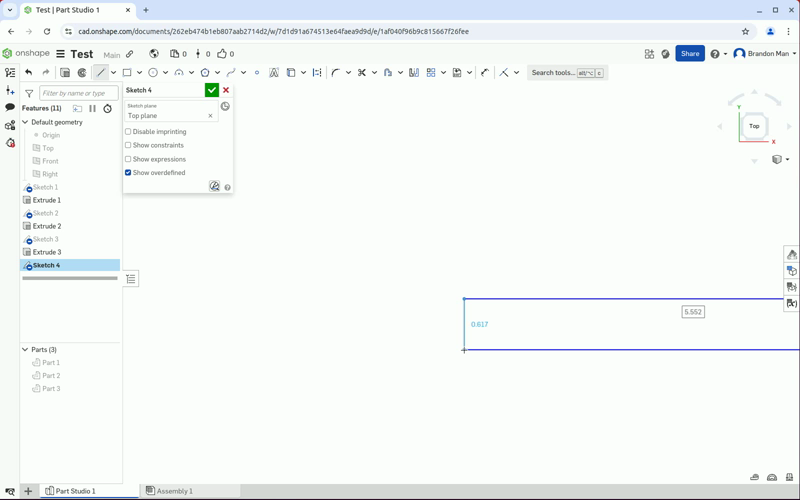
key_up(shift)
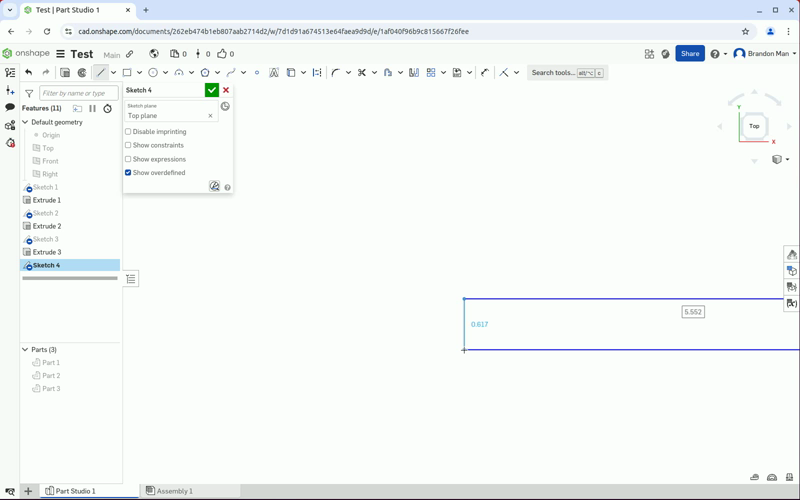
click(464, 349)
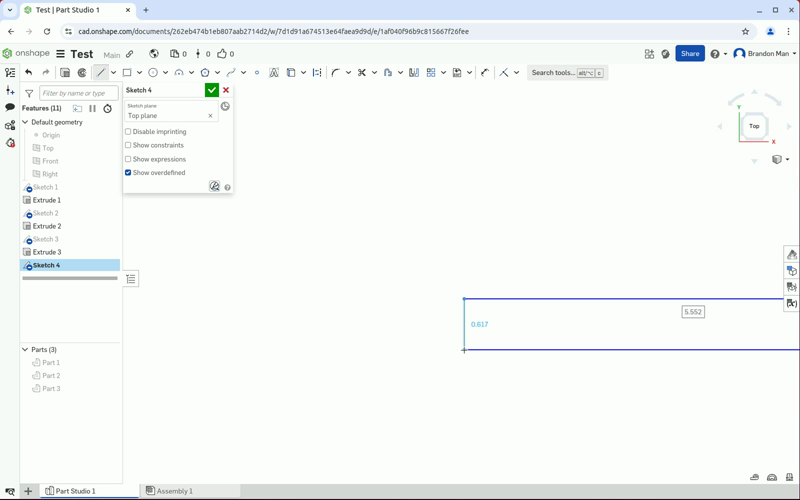
scroll(-6)
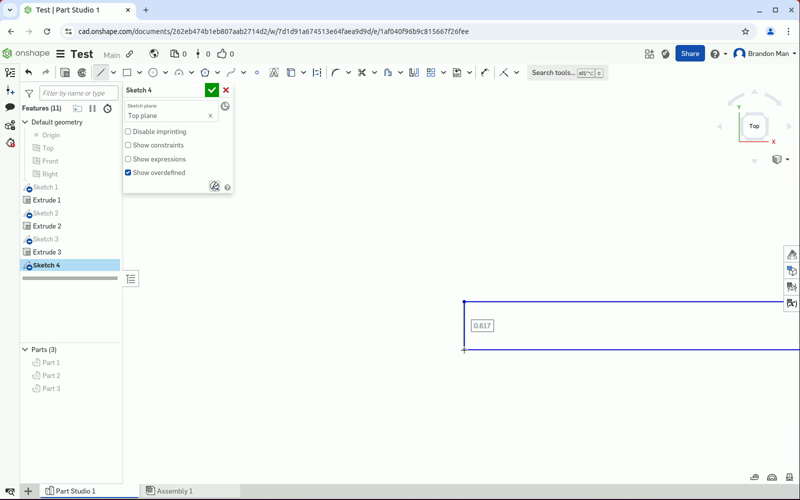
scroll(-6)
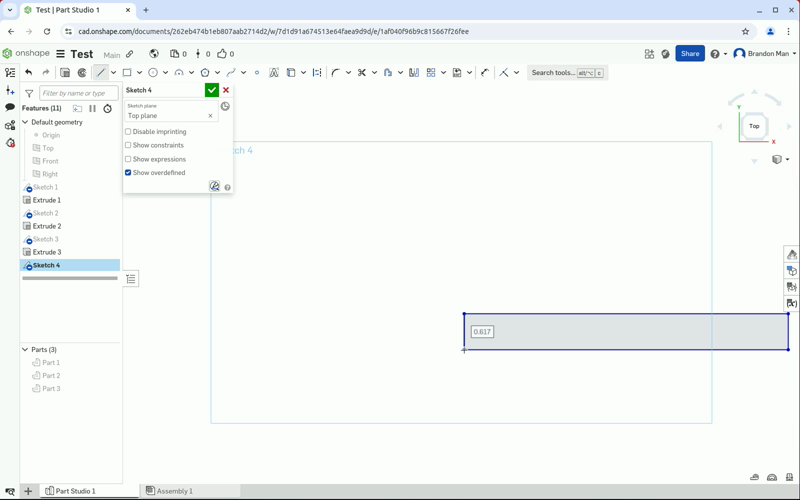
scroll(-6)
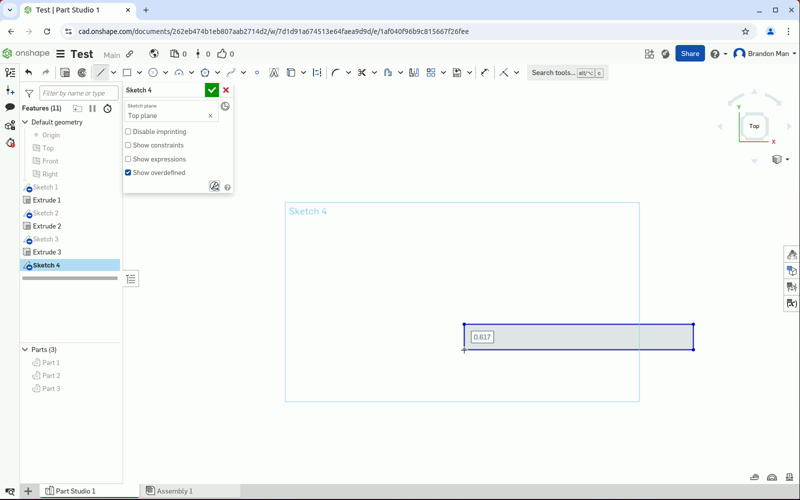
scroll(-6)
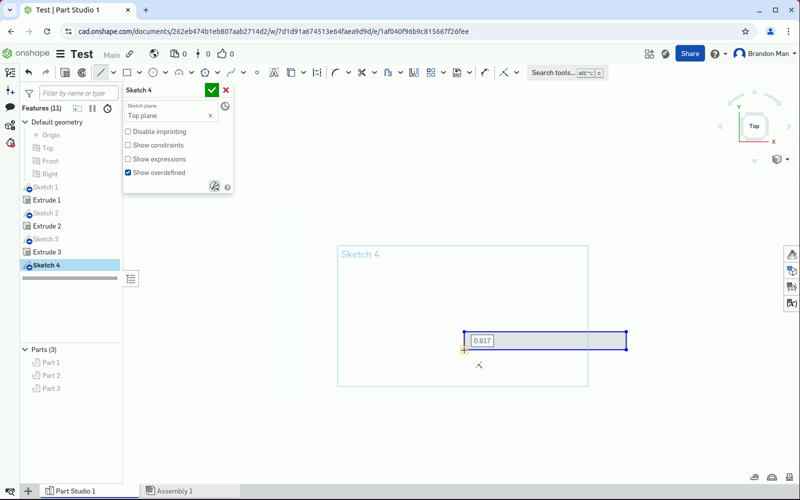
scroll(-6)
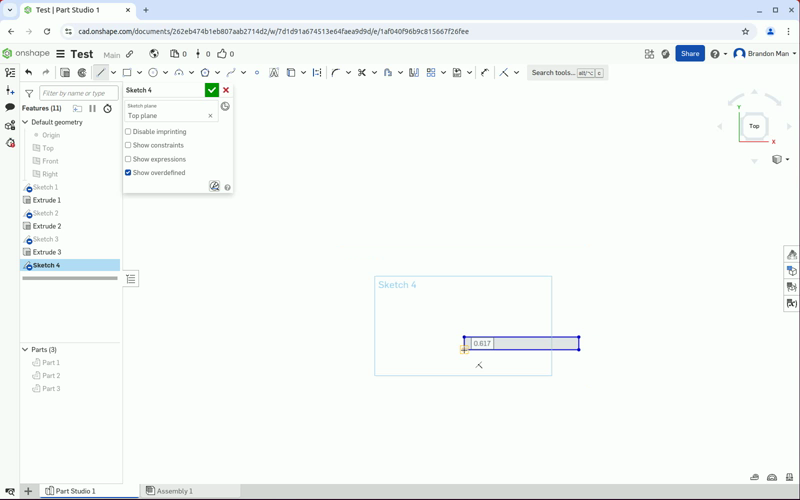
scroll(-6)
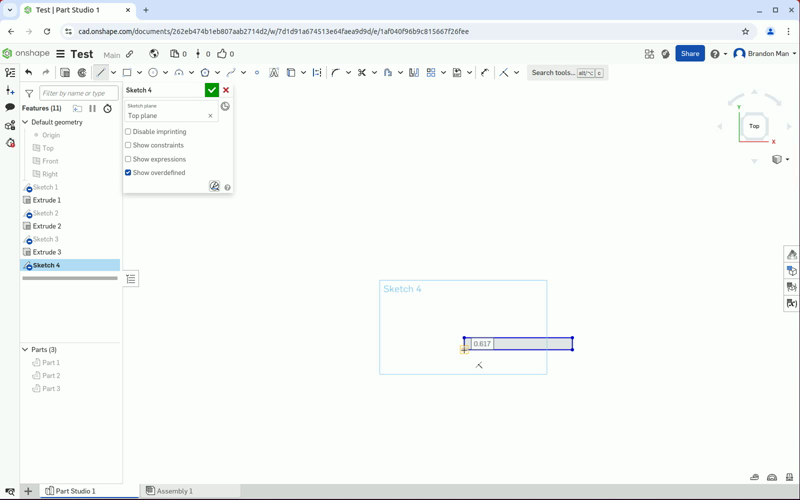
scroll(-6)
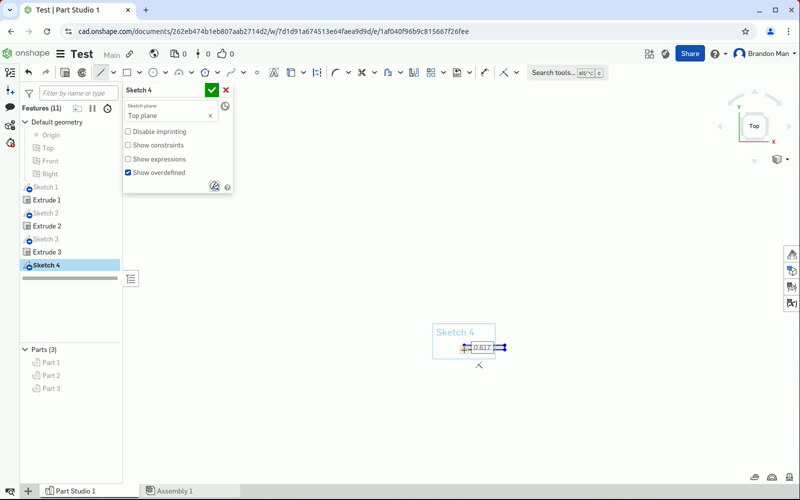
key(esc)
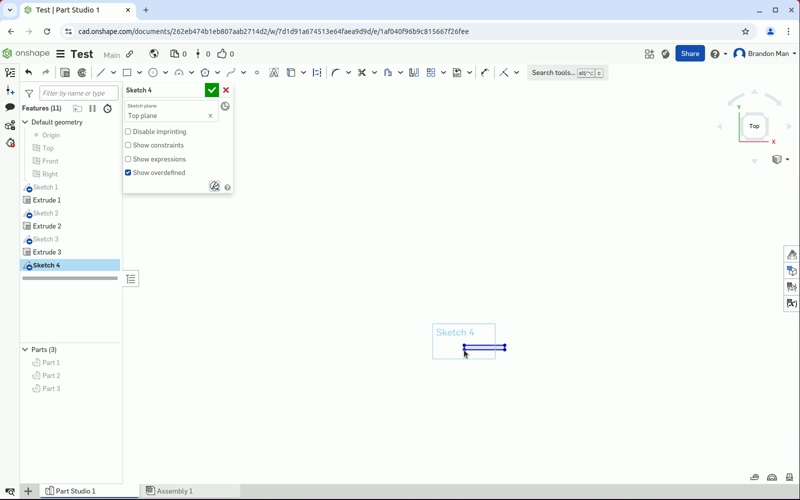
mouse_move(471, 345)
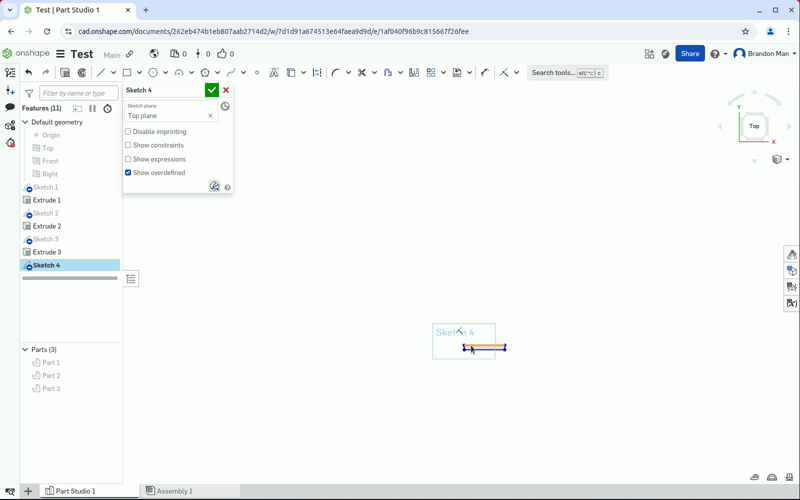
scroll(6)
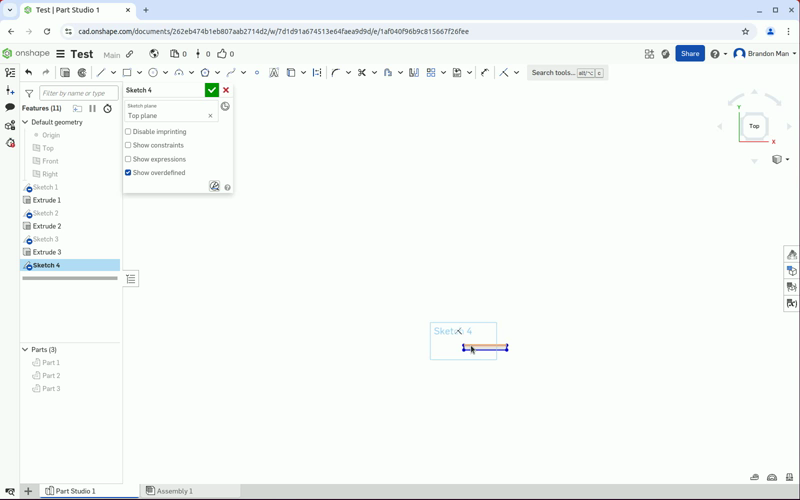
scroll(6)
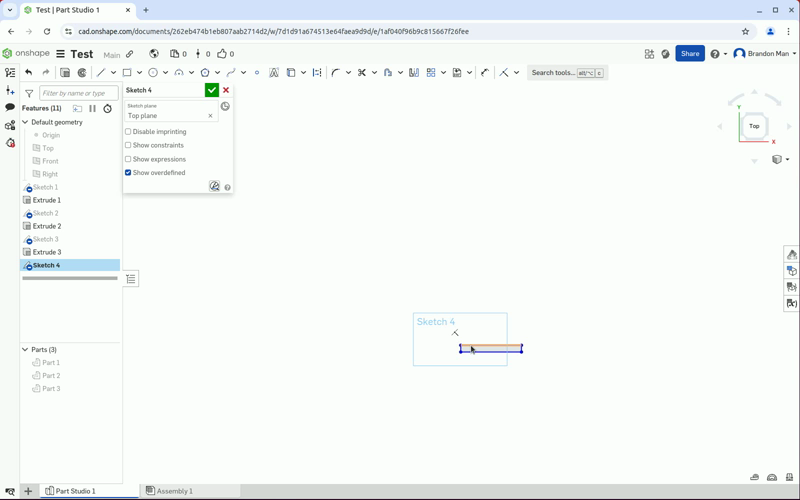
scroll(6)
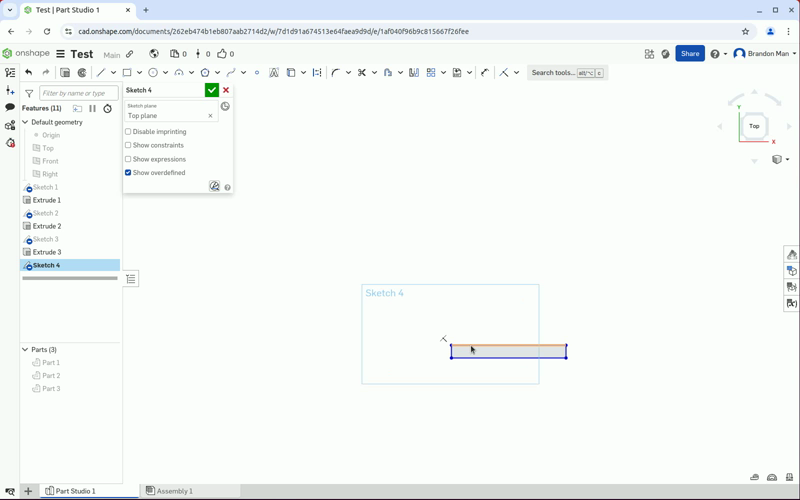
scroll(6)
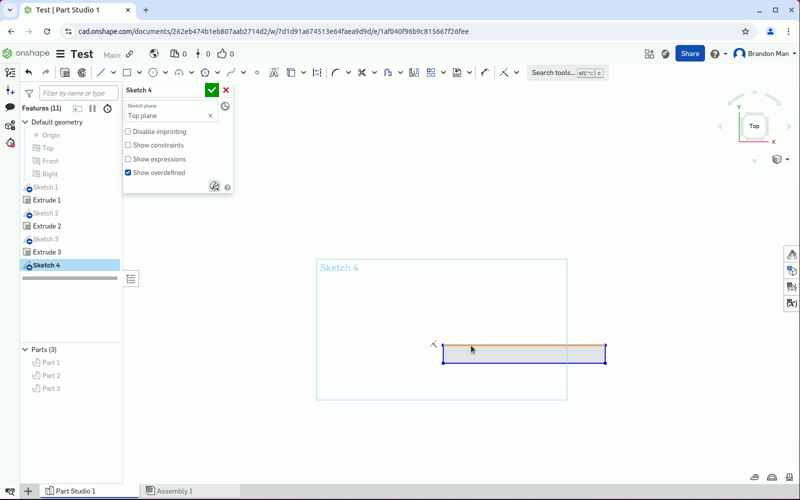
scroll(6)
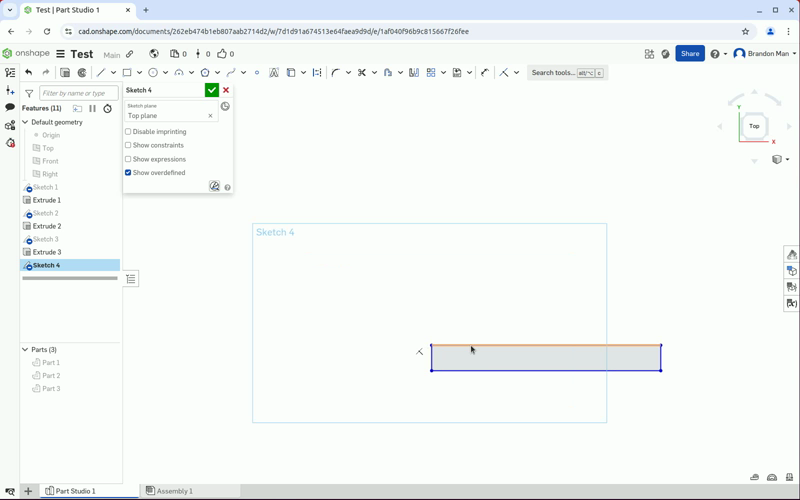
scroll(6)
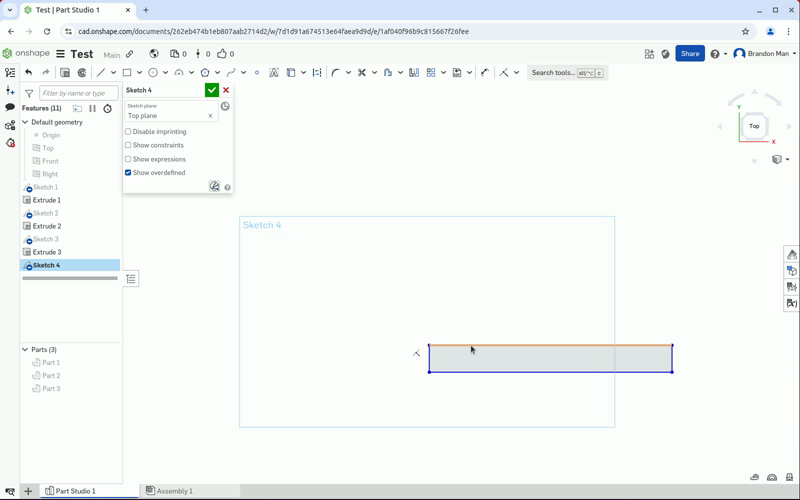
scroll(6)
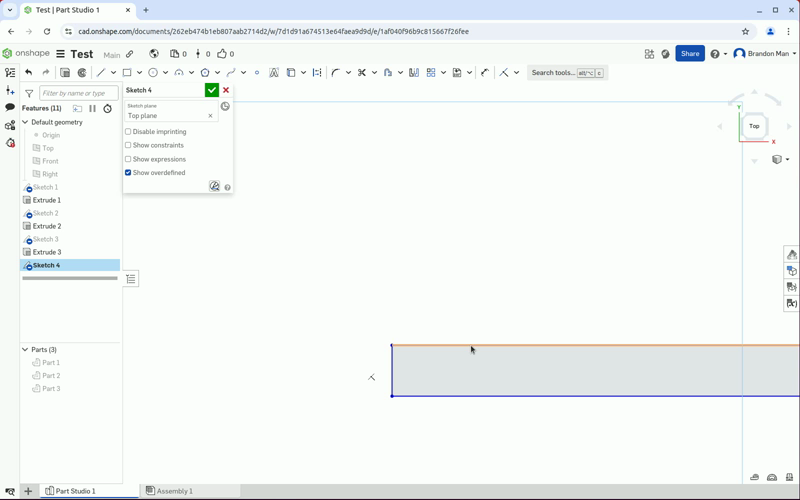
click(471, 345)
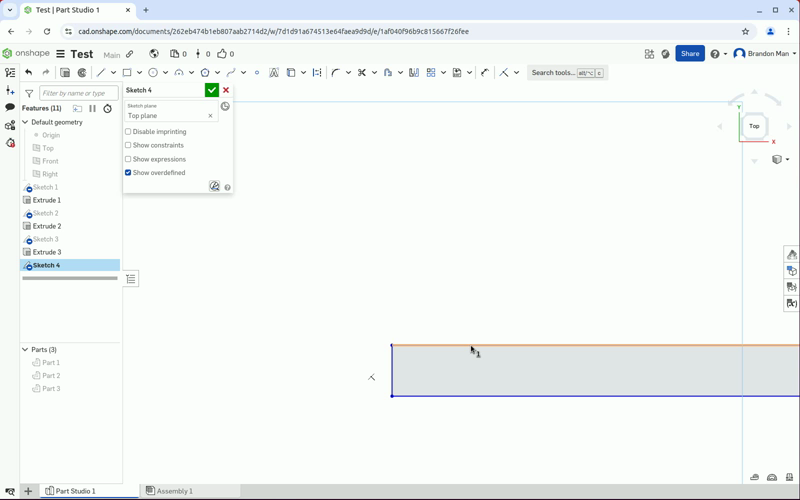
scroll(-6)
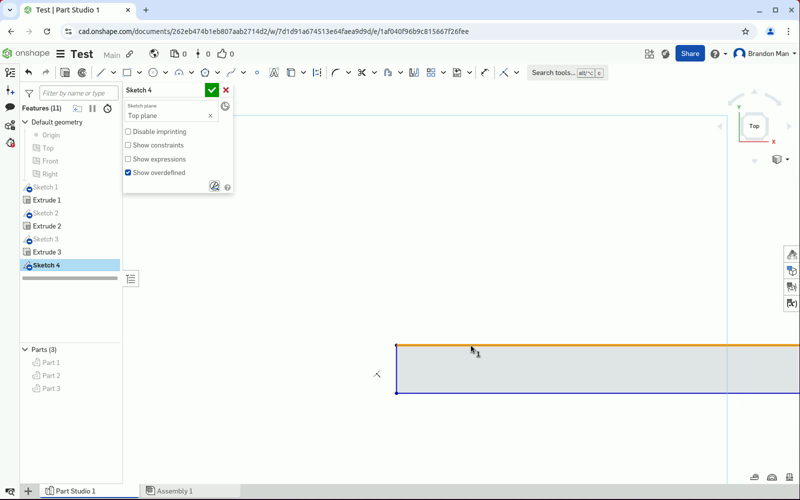
scroll(-6)
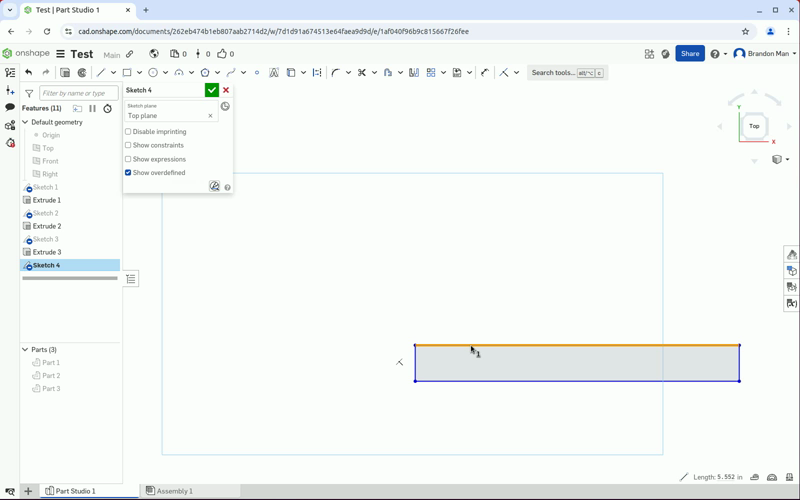
scroll(-6)
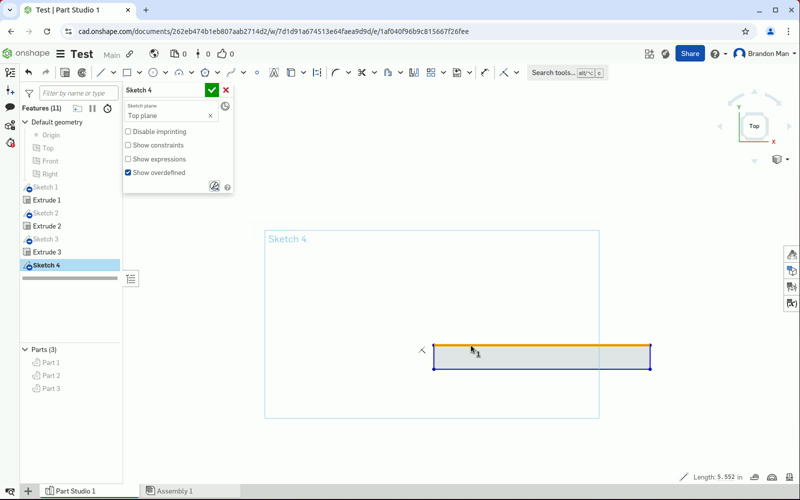
scroll(-6)
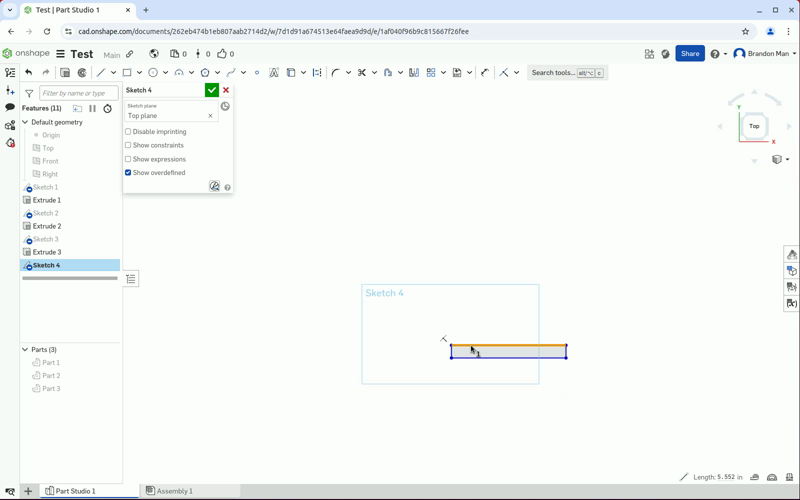
scroll(-6)
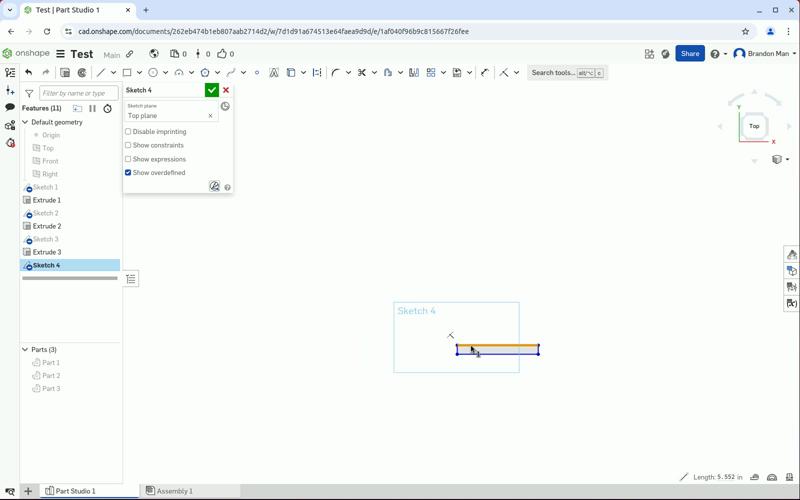
scroll(-6)
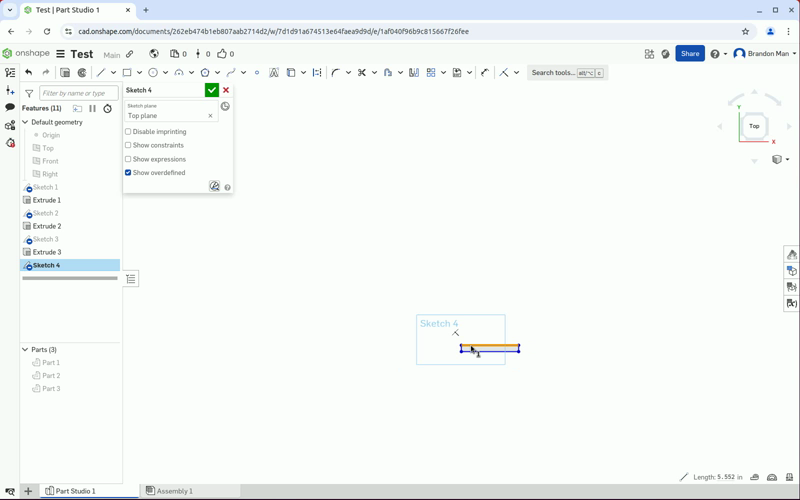
scroll(-6)
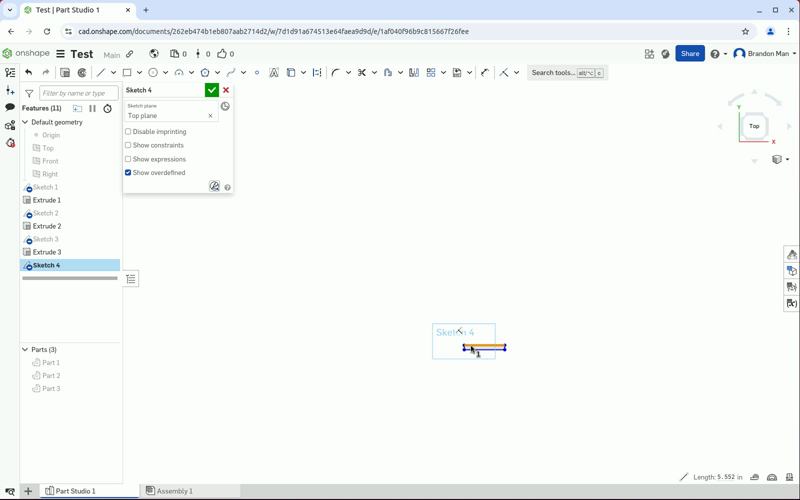
mouse_move(73, 352)
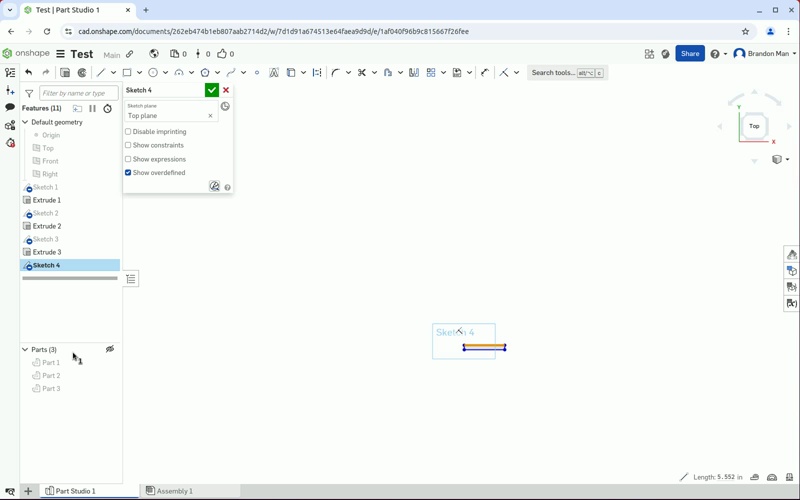
key(shift+y)
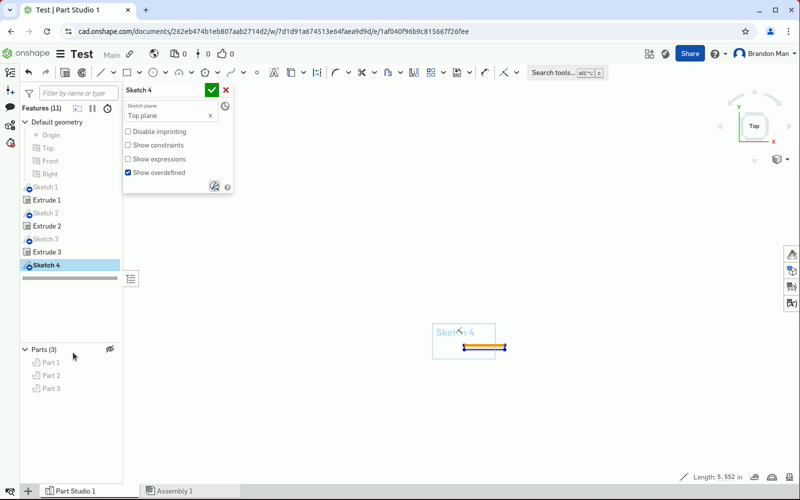
key(shift+e)
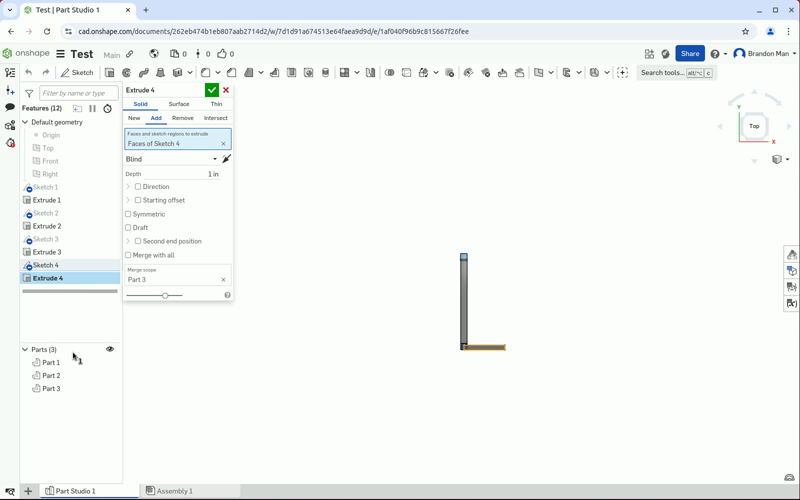
mouse_move(143, 106)
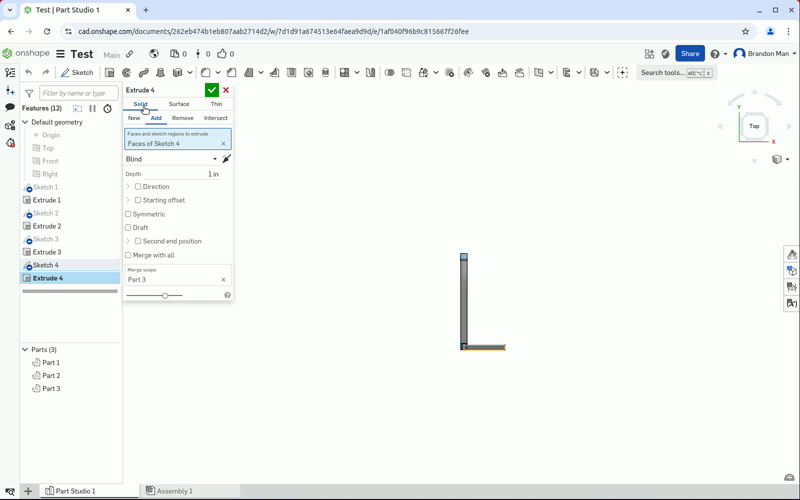
click(143, 106)
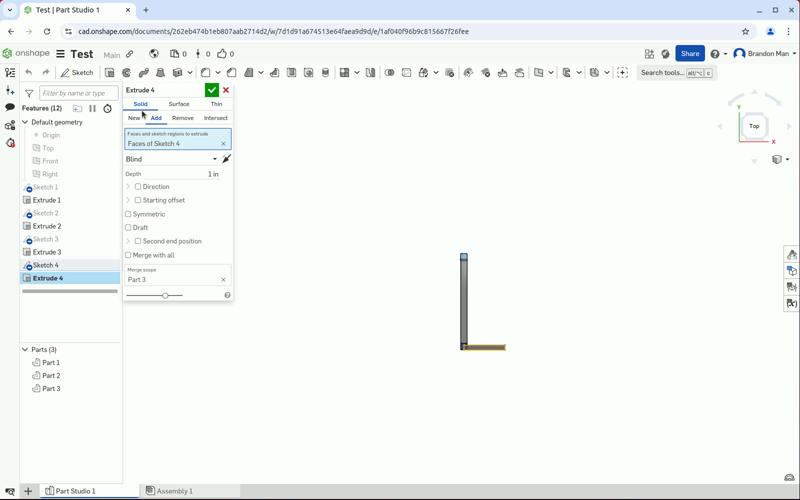
mouse_move(137, 120)
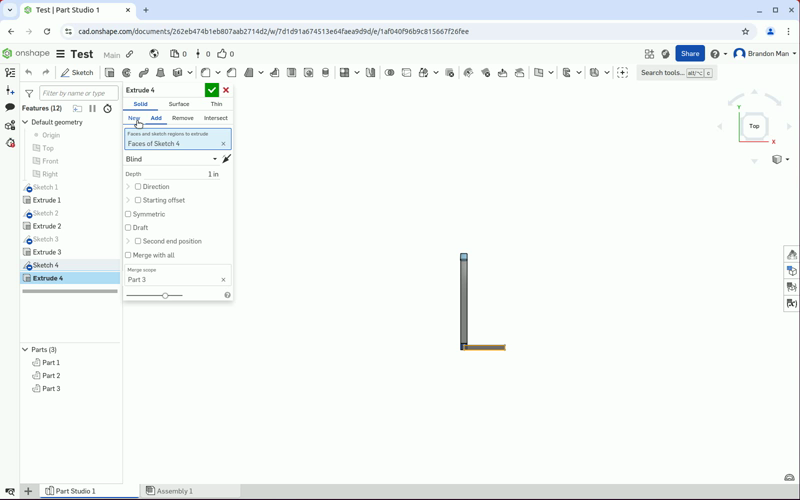
click(137, 120)
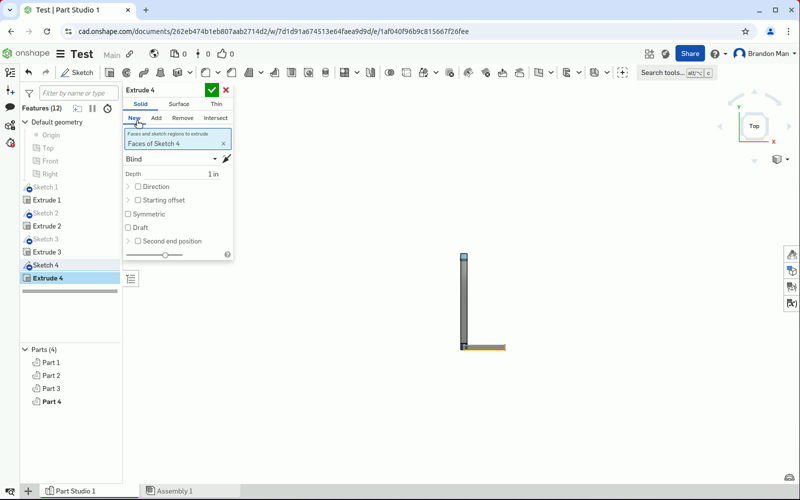
key(tab, 4)
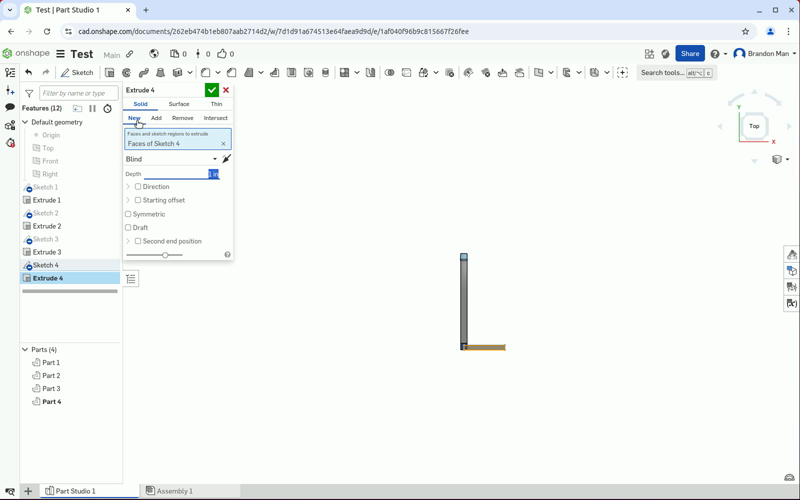
text(20.942)
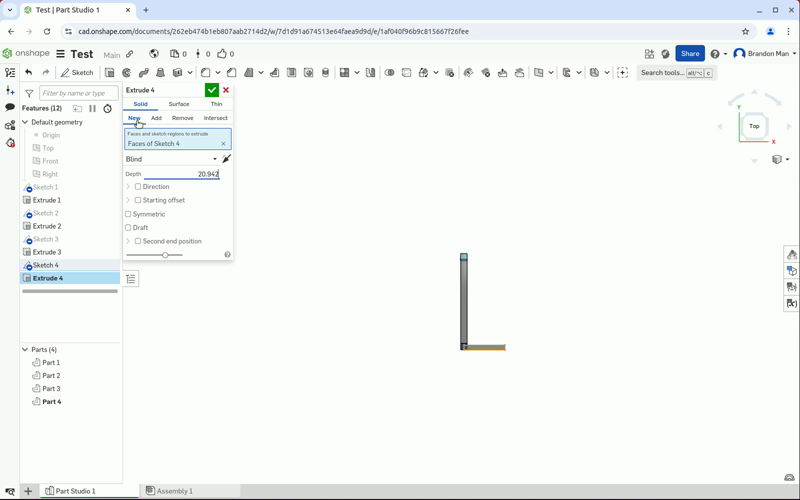
key(enter)
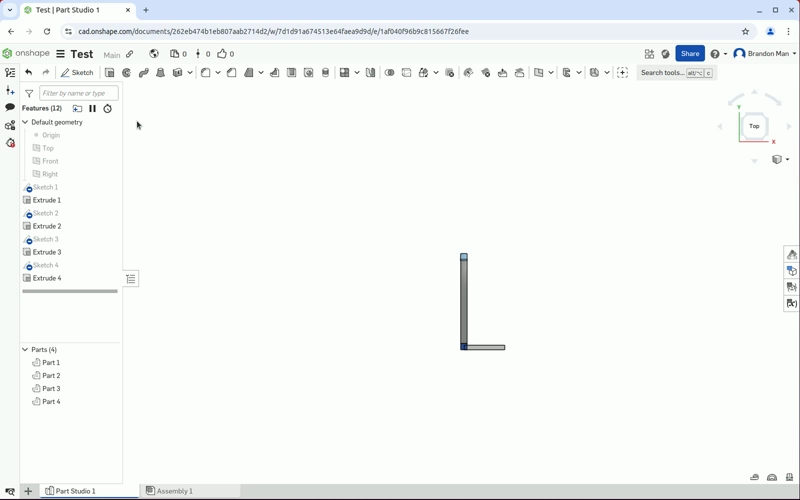
key(shift+h)
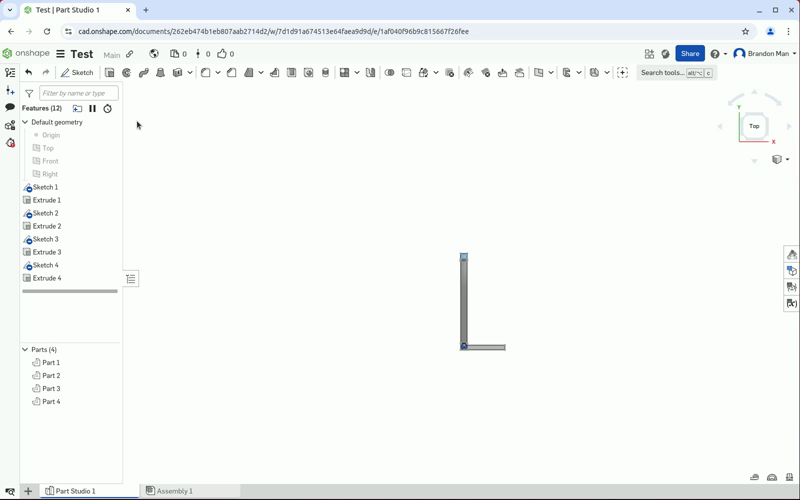
key(shift+h)
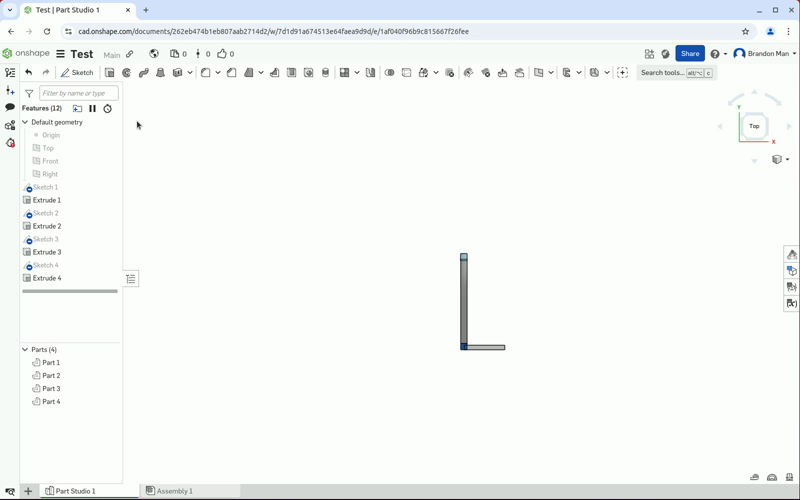
mouse_move(73, 189)
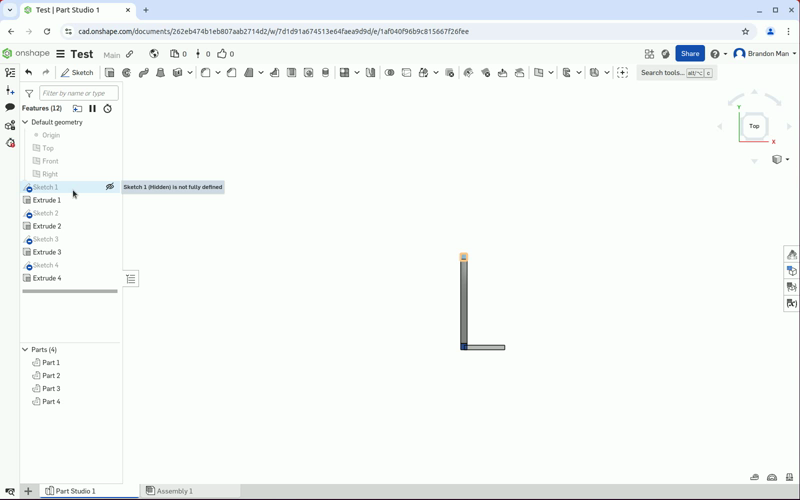
click(73, 189)
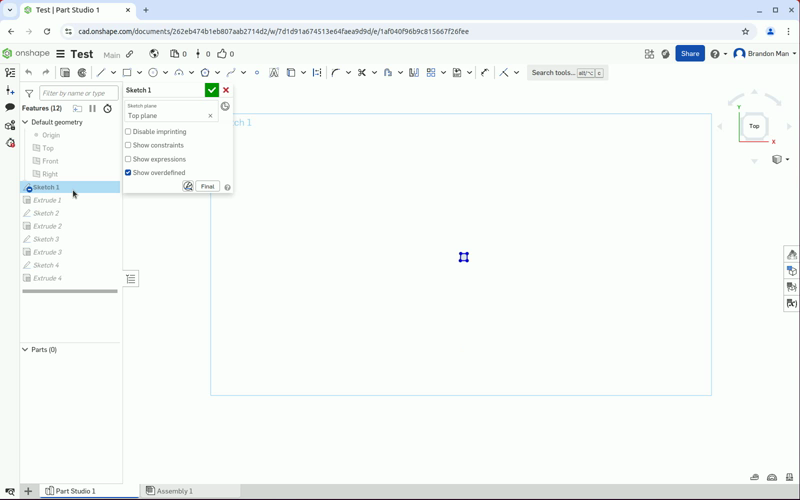
mouse_move(229, 92)
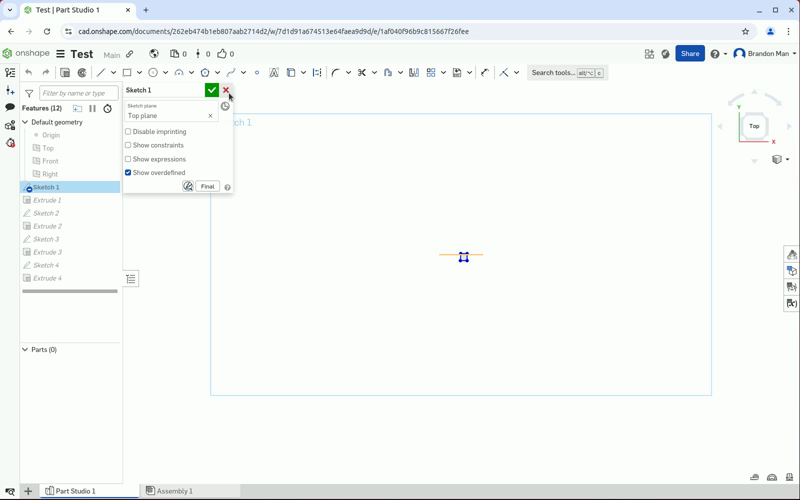
click(229, 92)
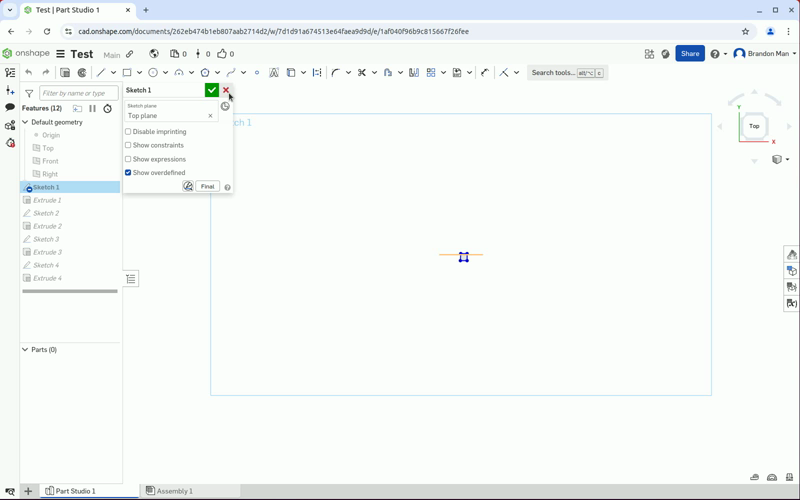
key(shift+s)
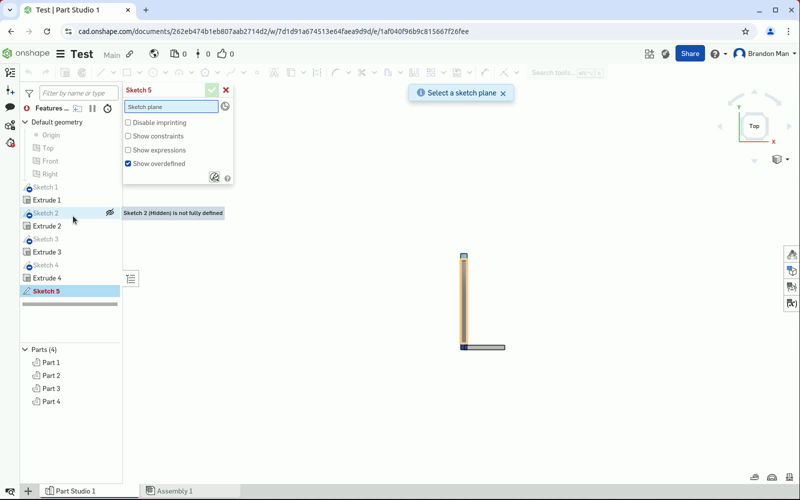
scroll(3)
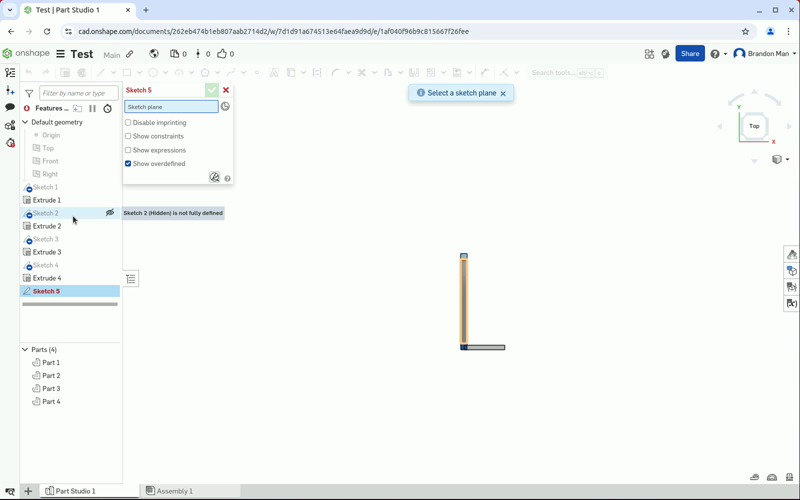
mouse_move(73, 150)
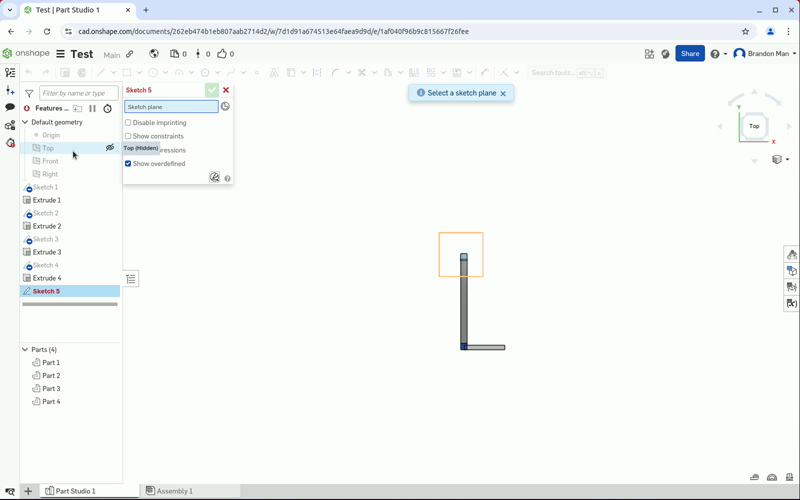
click(73, 150)
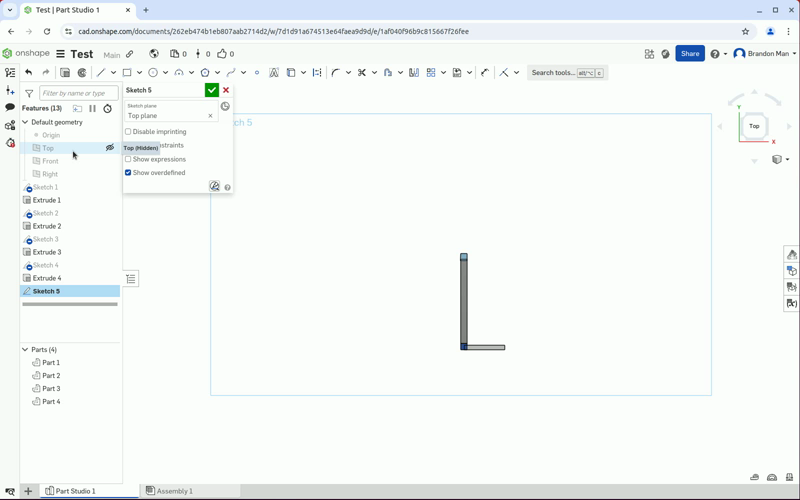
mouse_move(73, 352)
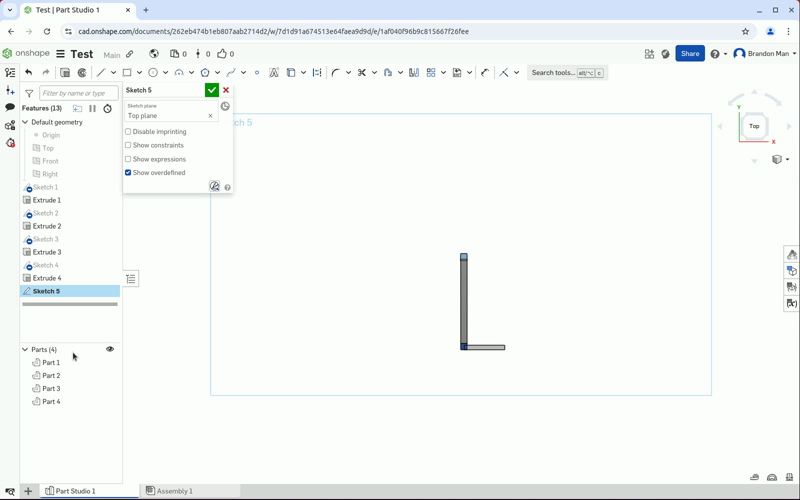
key(y)
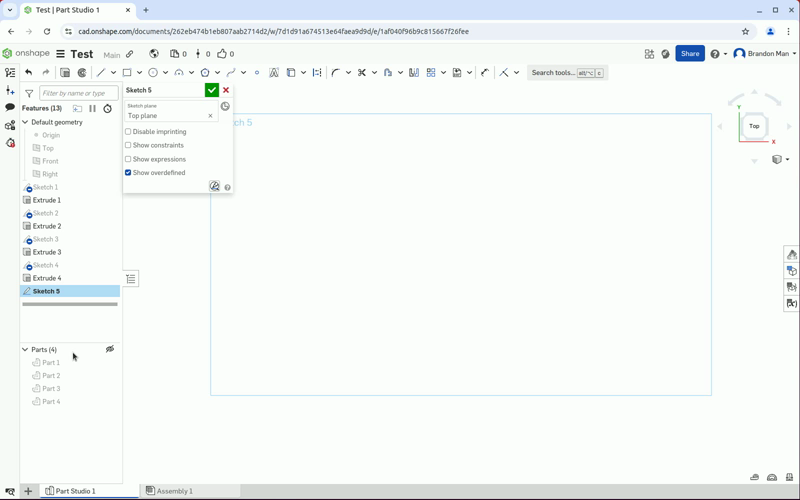
key(l)
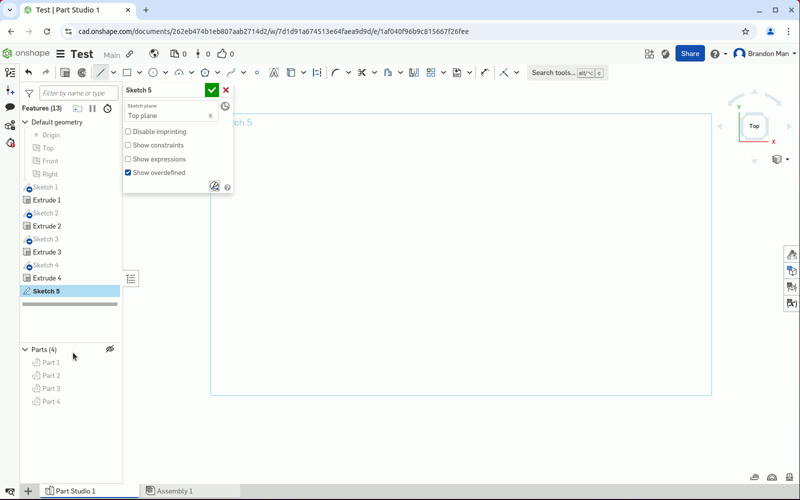
key_down(shift)
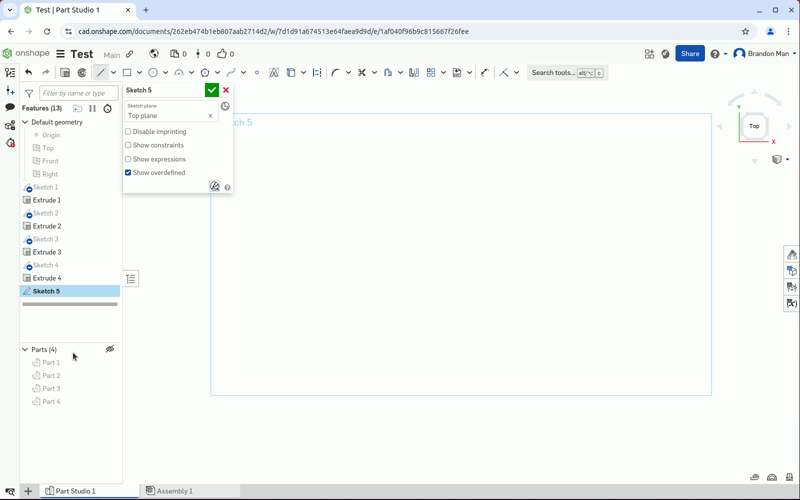
mouse_move(464, 286)
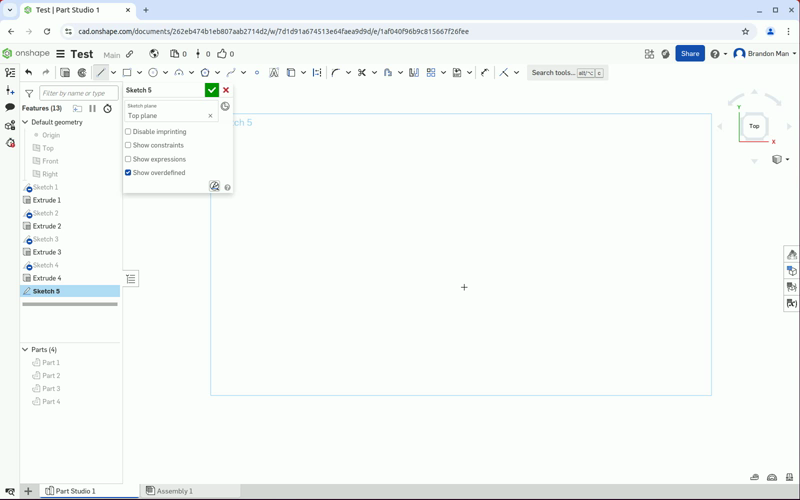
click(464, 286)
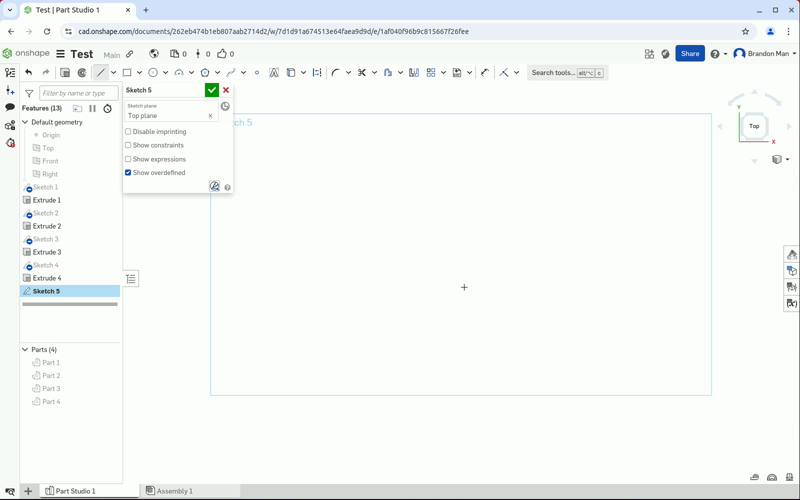
key_up(shift)
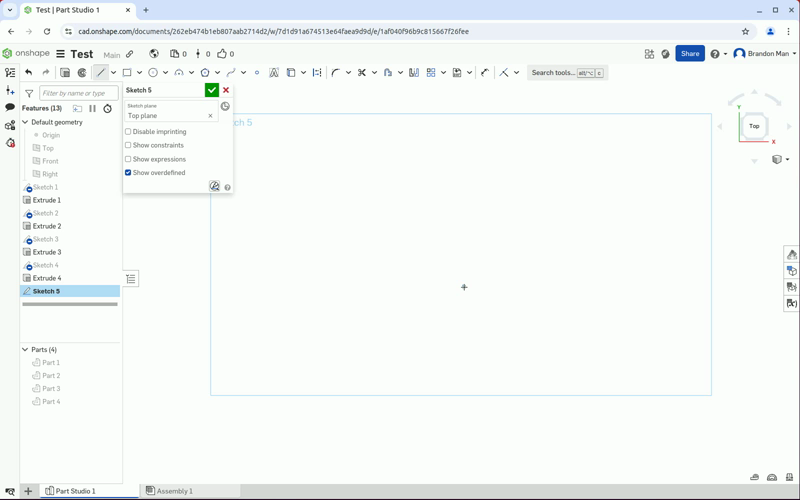
key_down(shift)
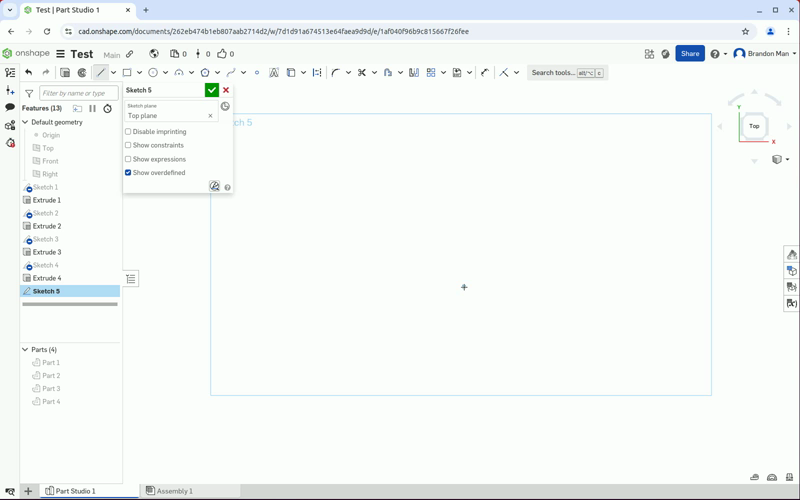
mouse_move(494, 286)
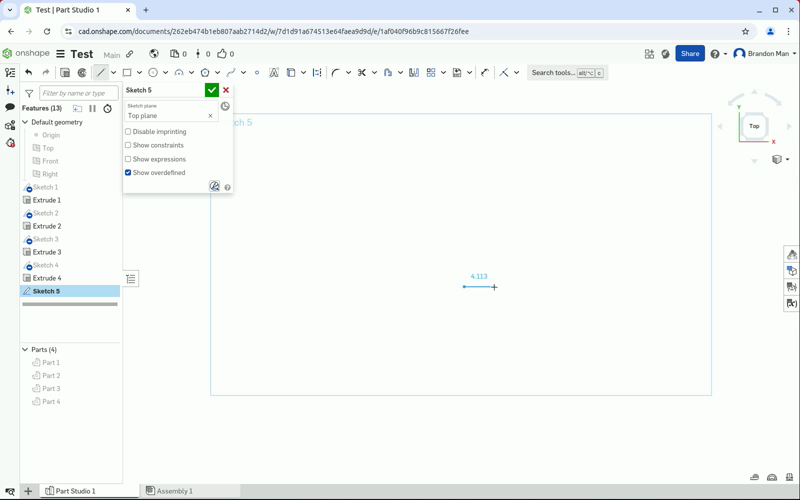
mouse_move(504, 286)
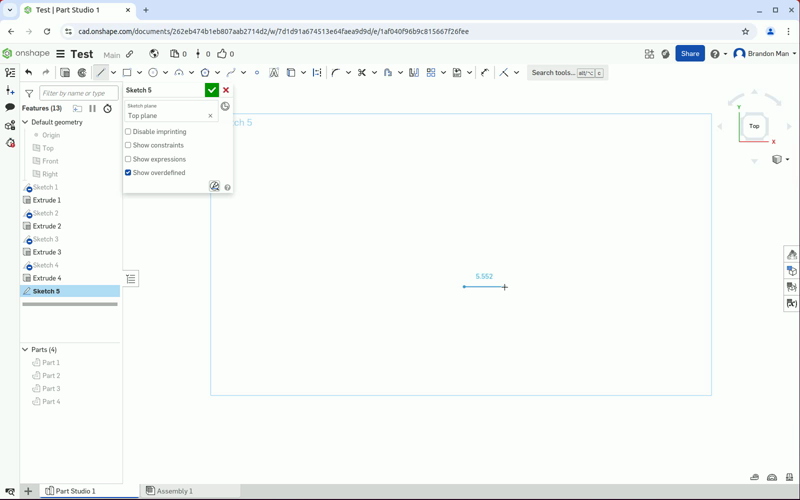
click(504, 286)
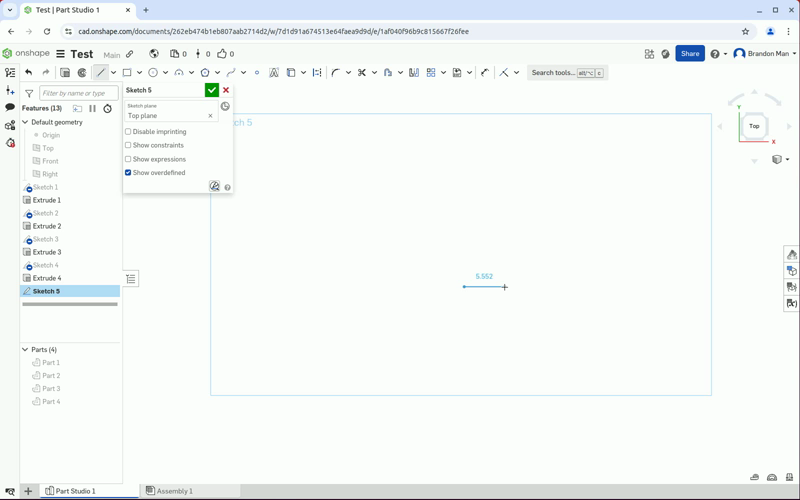
key_up(shift)
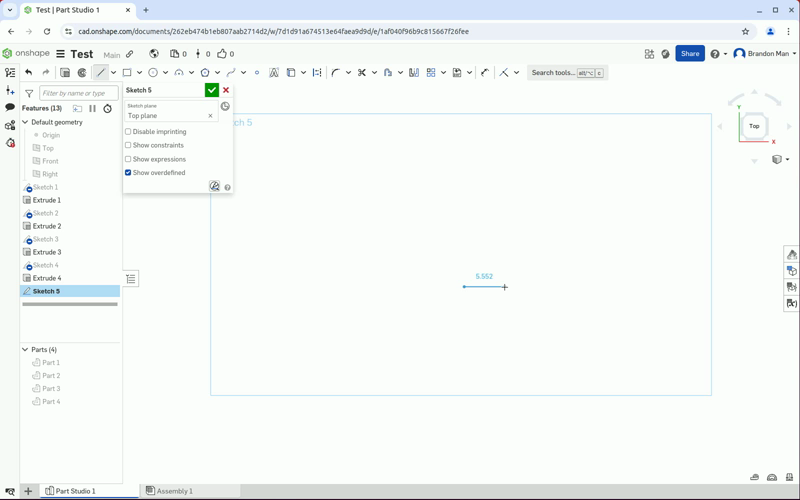
key_down(shift)
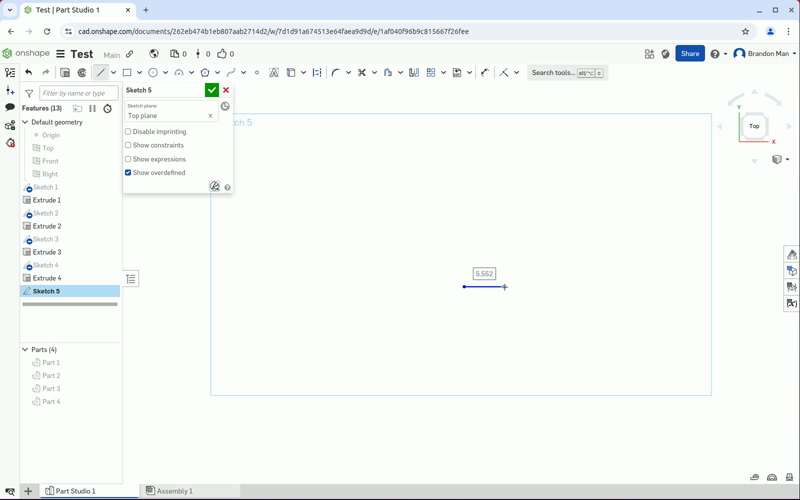
mouse_move(534, 286)
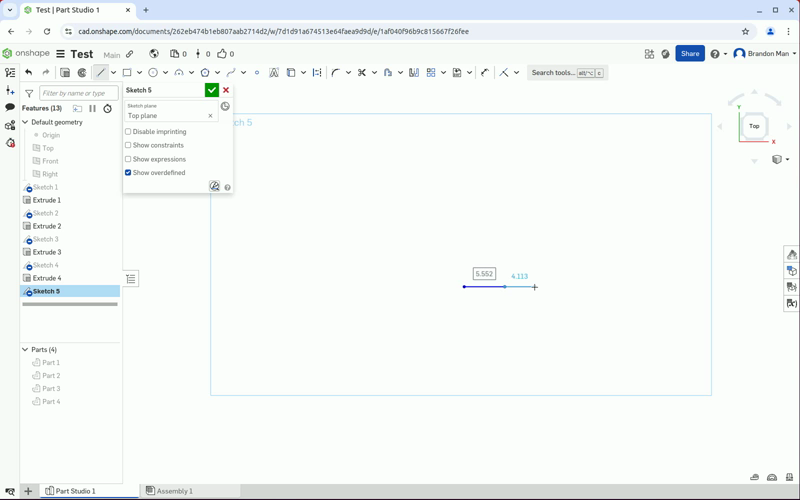
mouse_move(504, 282)
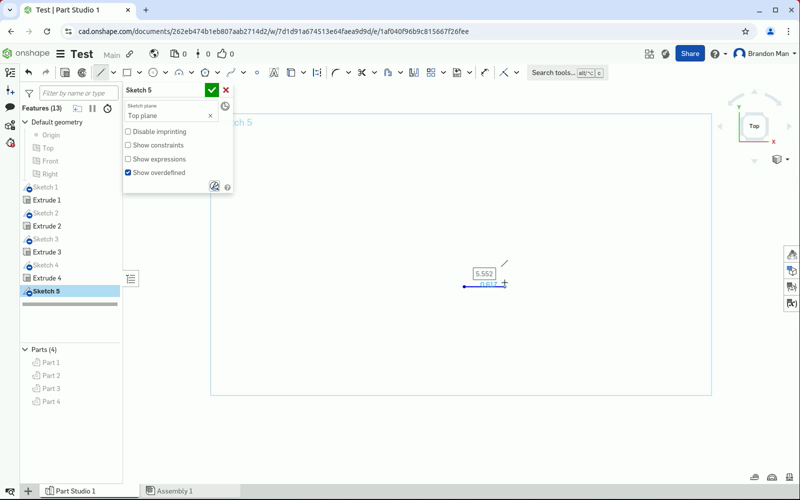
scroll(6)
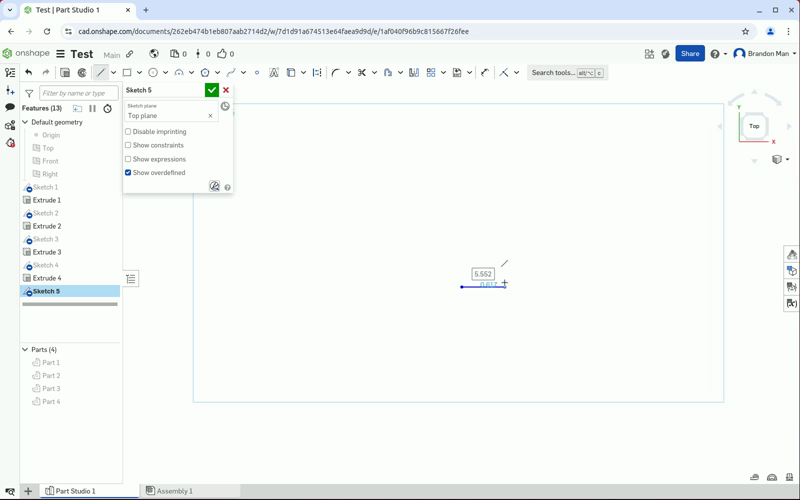
scroll(6)
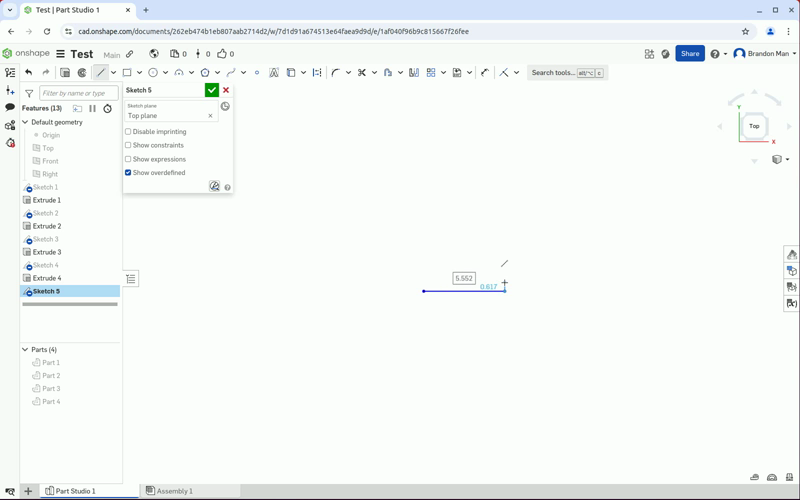
scroll(6)
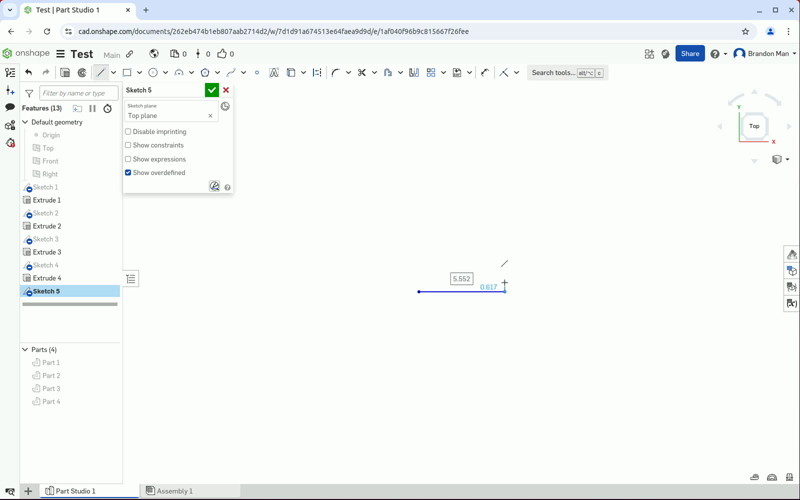
scroll(6)
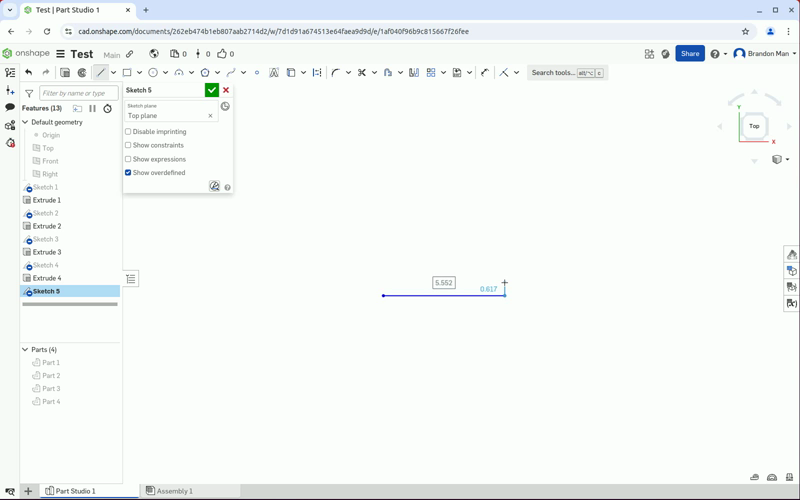
scroll(6)
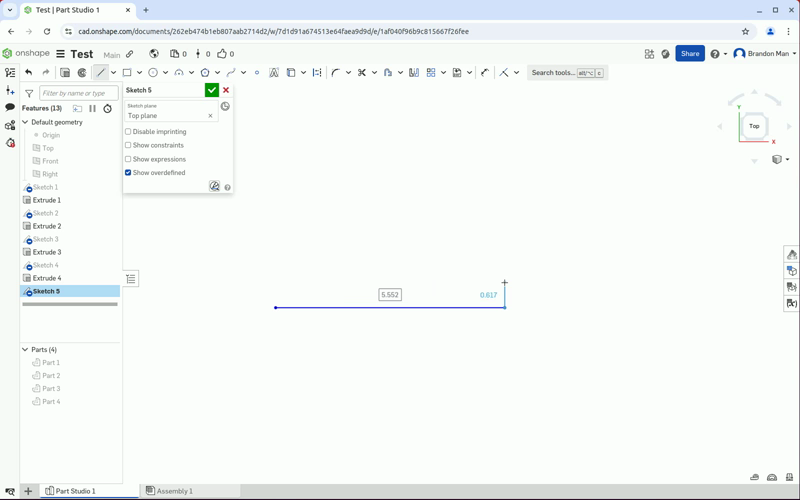
scroll(6)
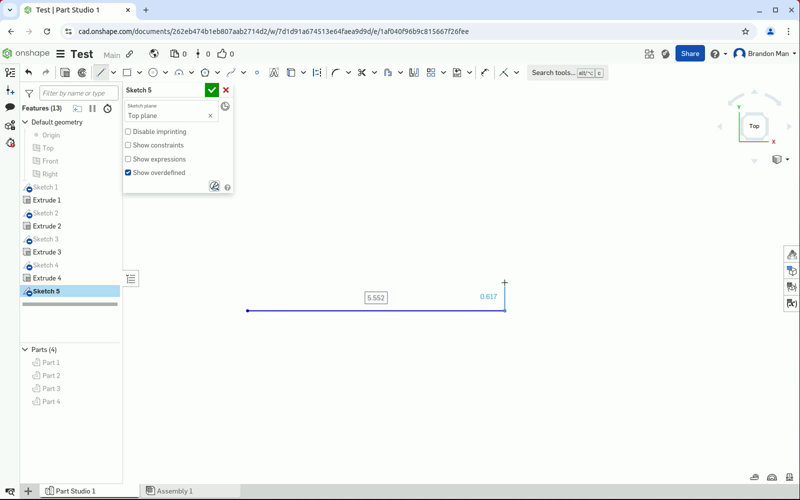
scroll(6)
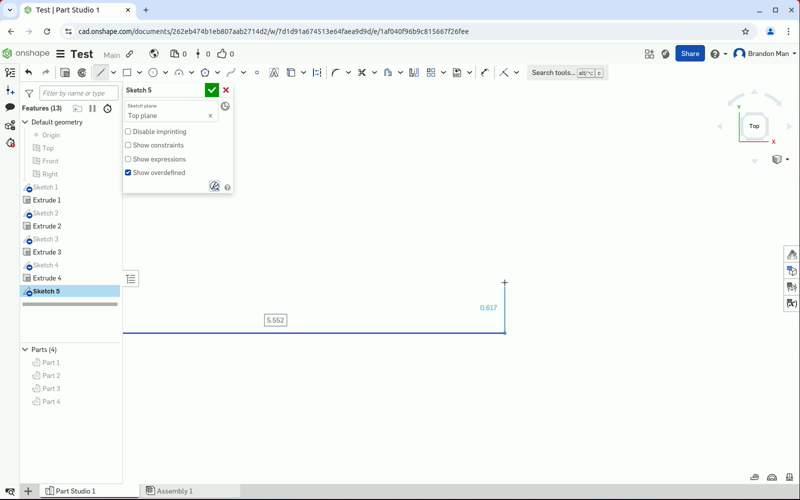
click(504, 282)
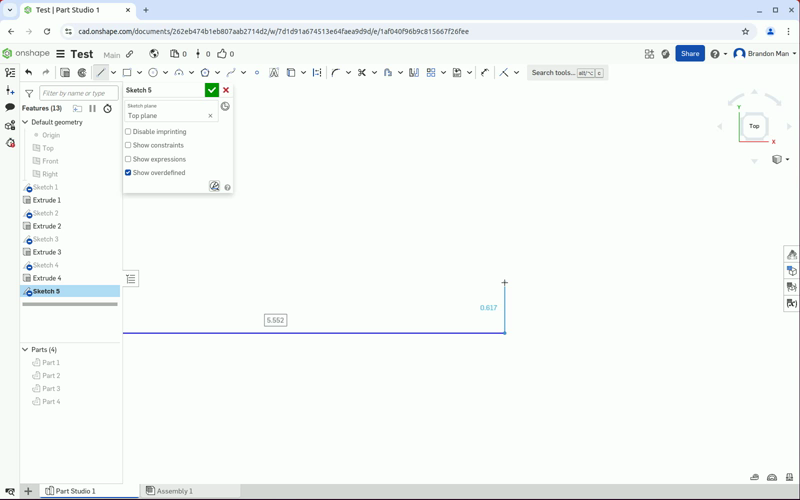
scroll(-6)
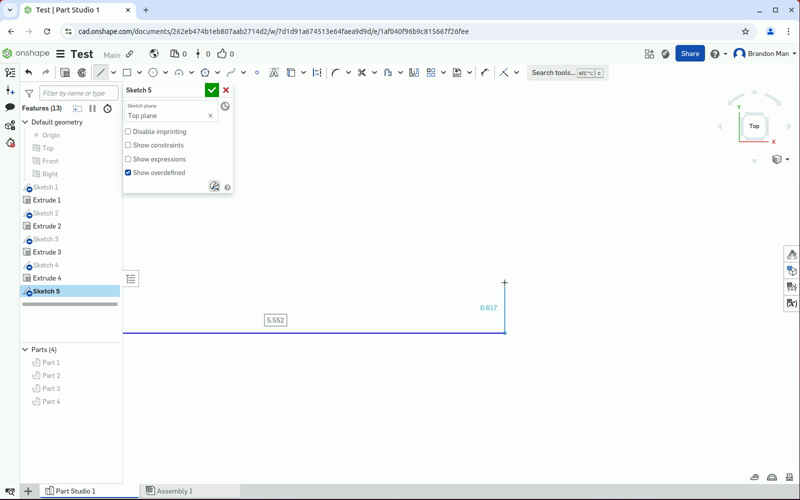
scroll(-6)
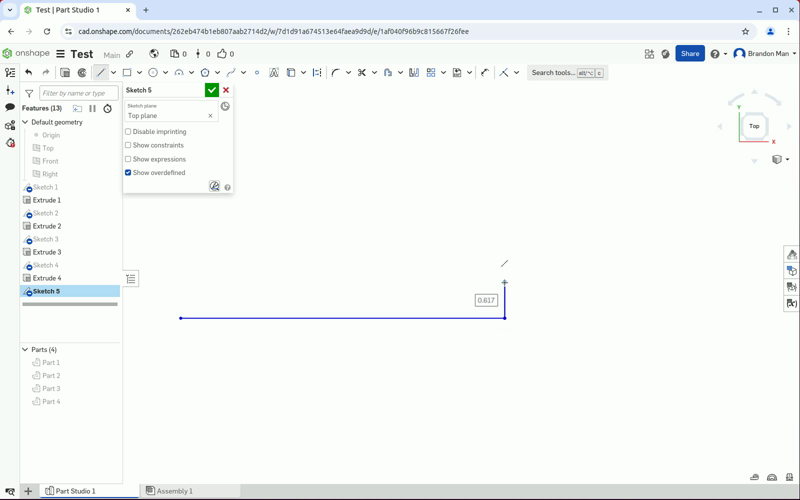
scroll(-6)
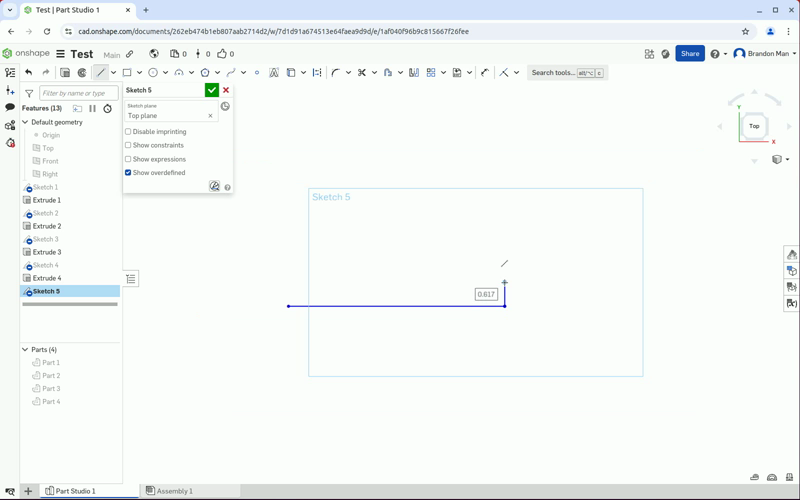
scroll(-6)
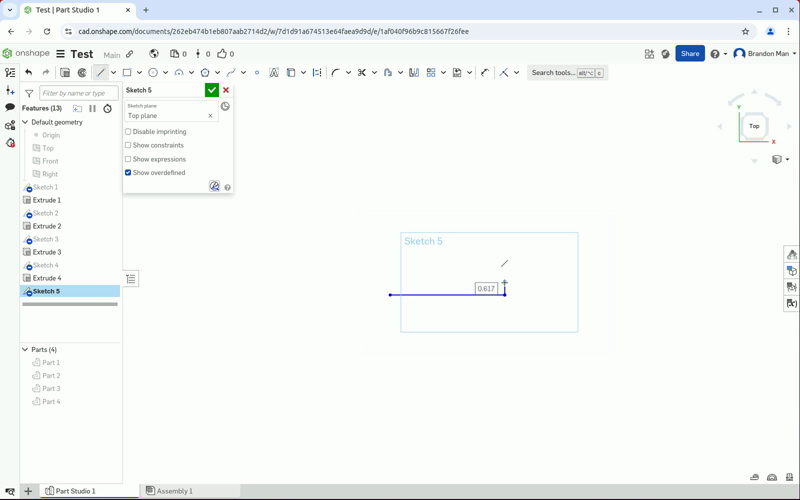
scroll(-6)
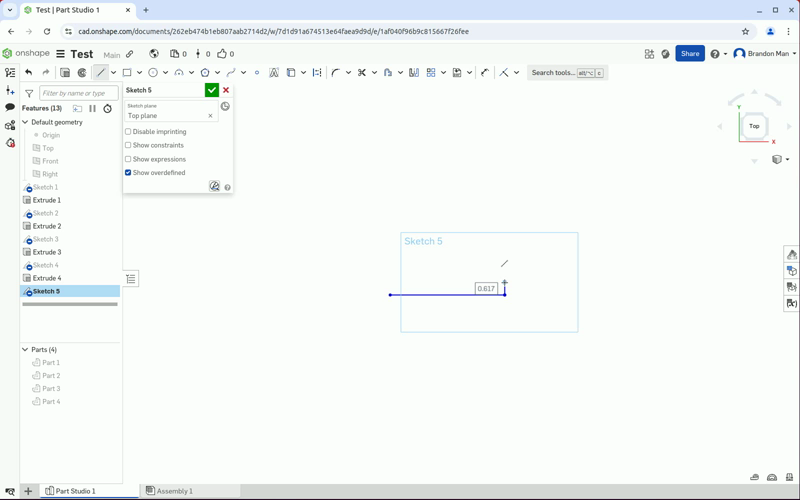
scroll(-6)
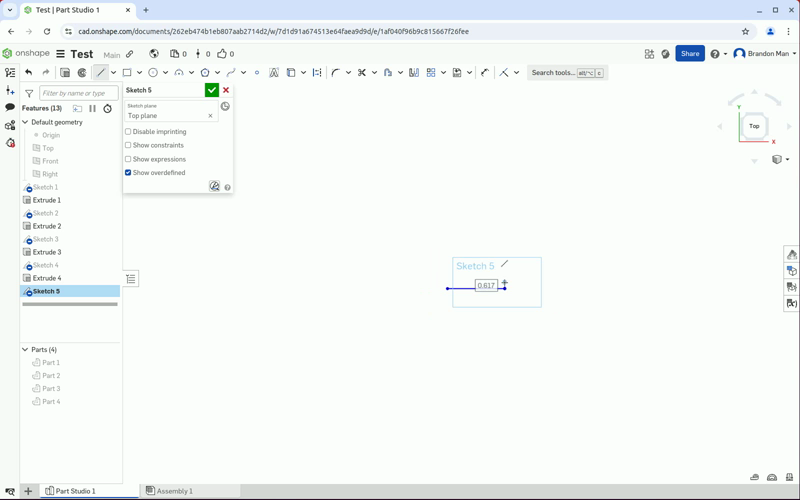
scroll(-6)
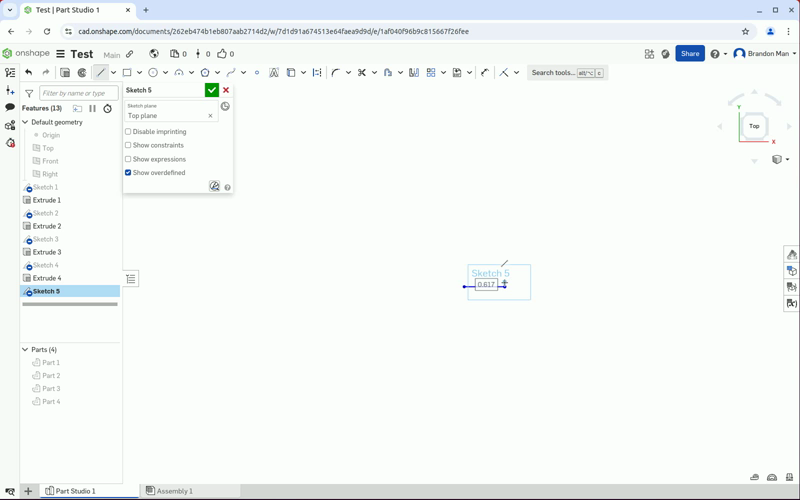
key_up(shift)
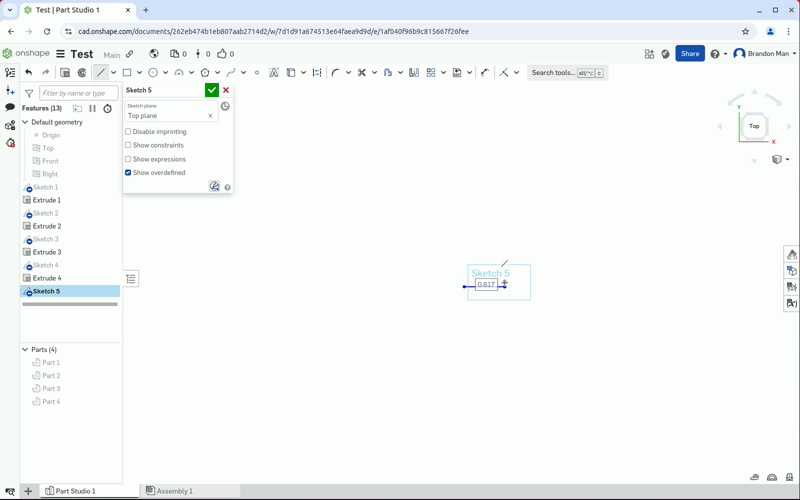
key_down(shift)
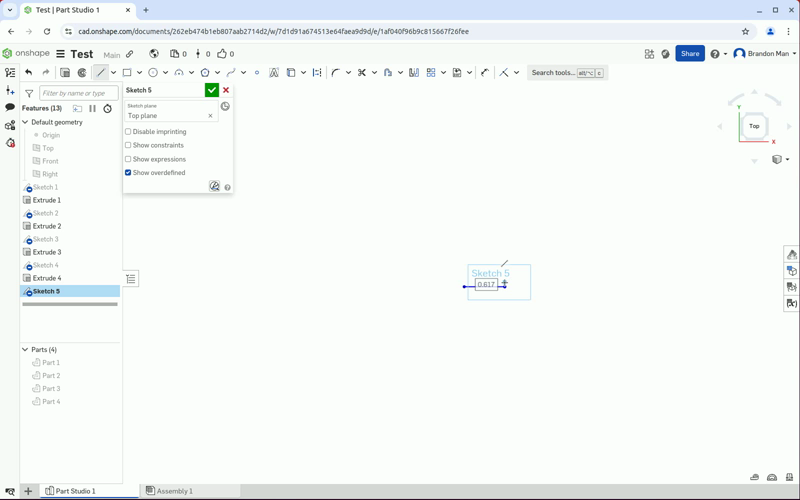
mouse_move(534, 282)
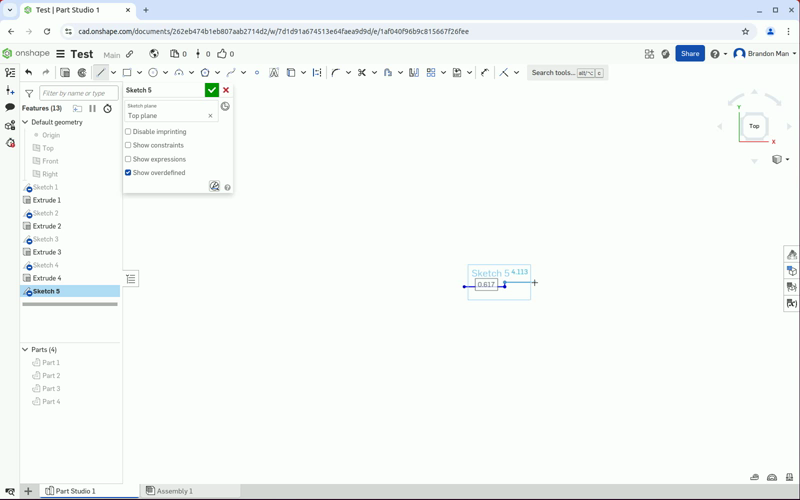
mouse_move(464, 282)
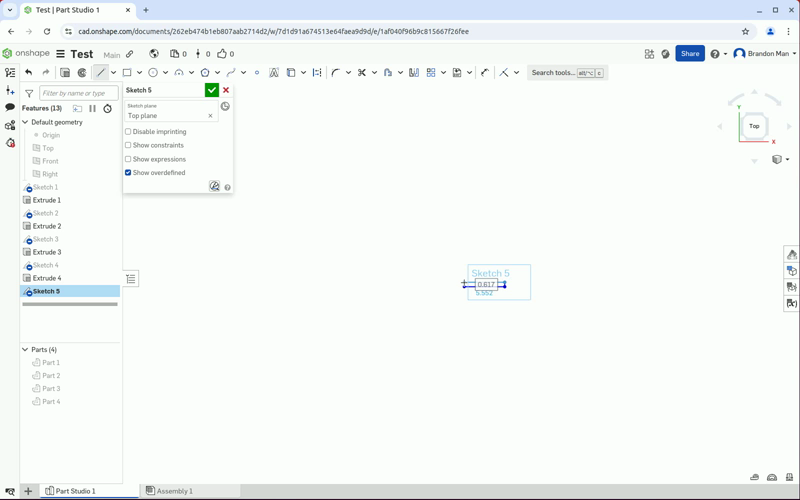
click(464, 282)
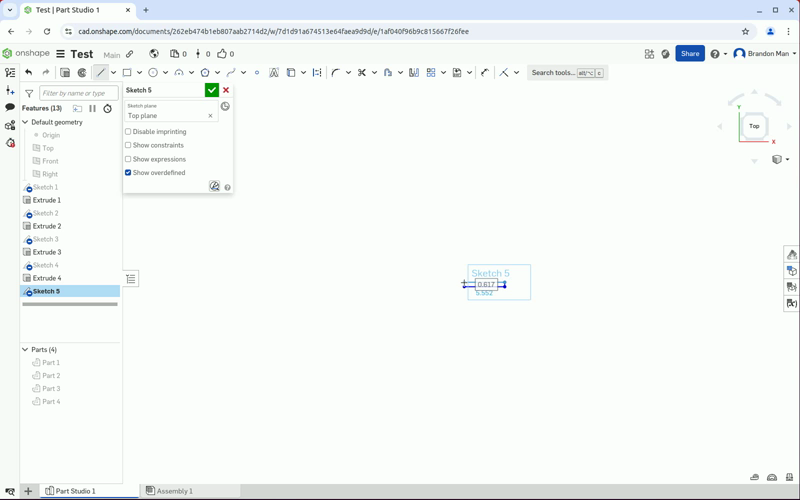
key_up(shift)
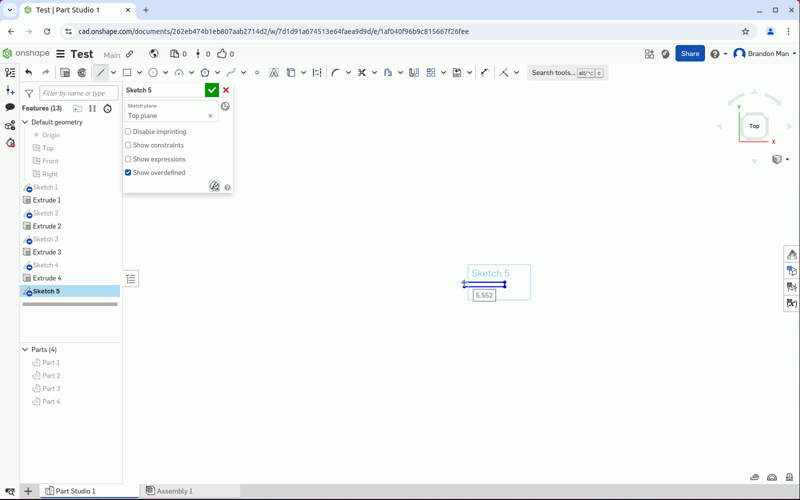
mouse_move(494, 282)
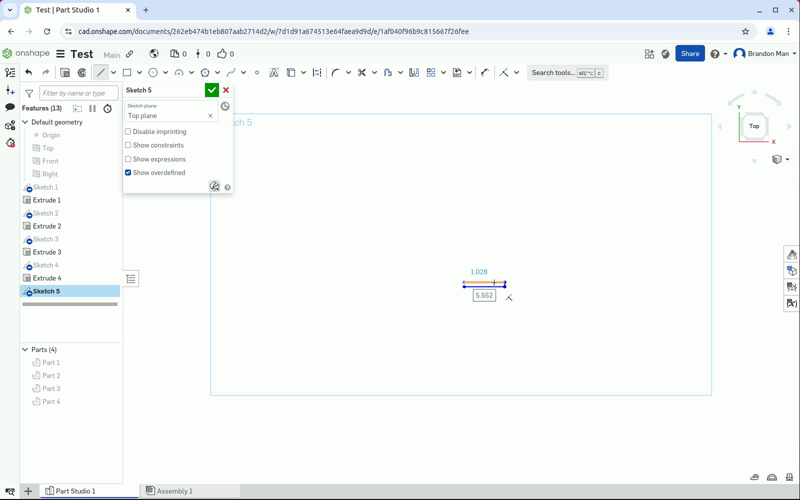
key_down(shift)
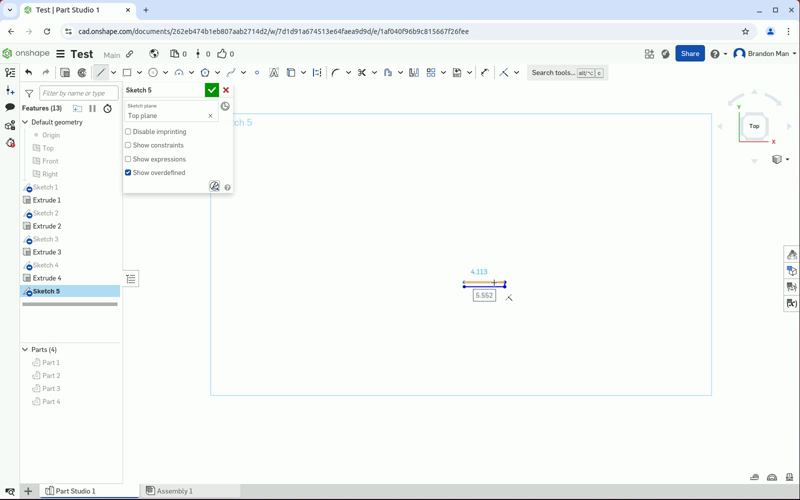
mouse_move(464, 286)
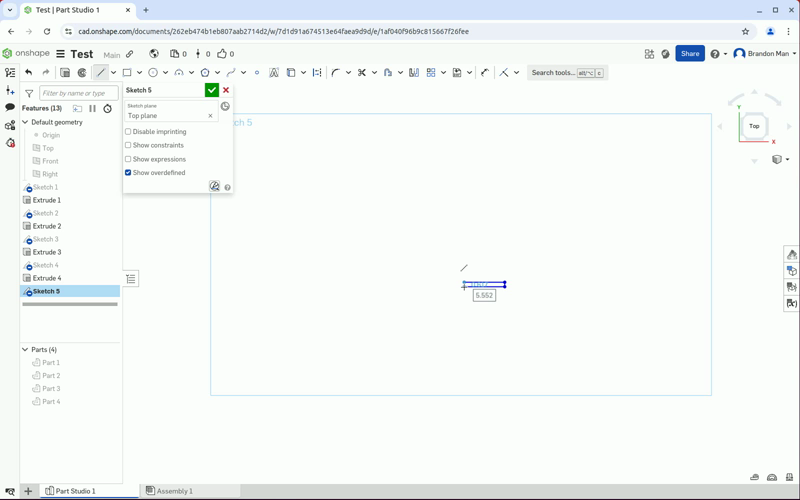
scroll(6)
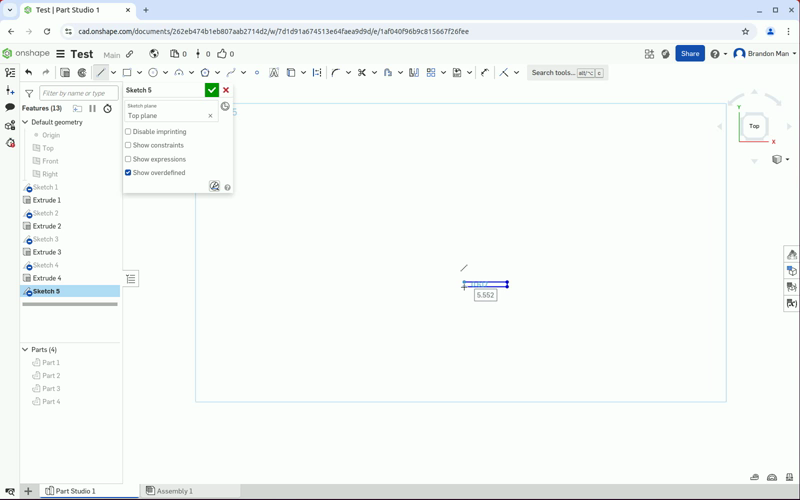
scroll(6)
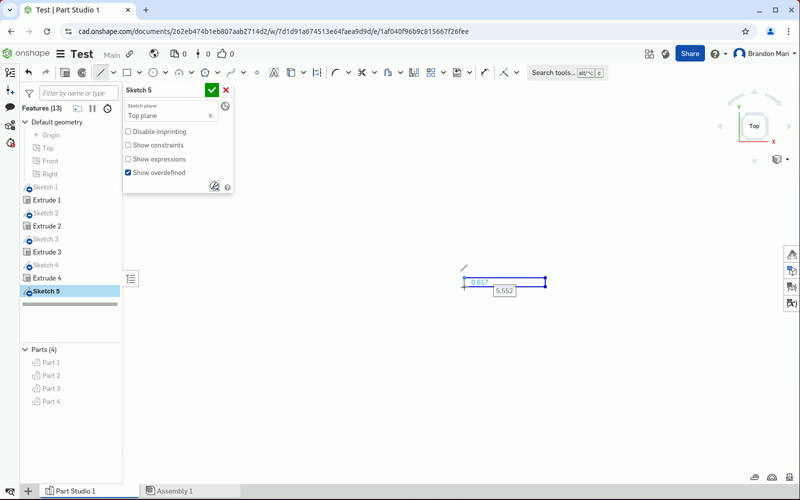
scroll(6)
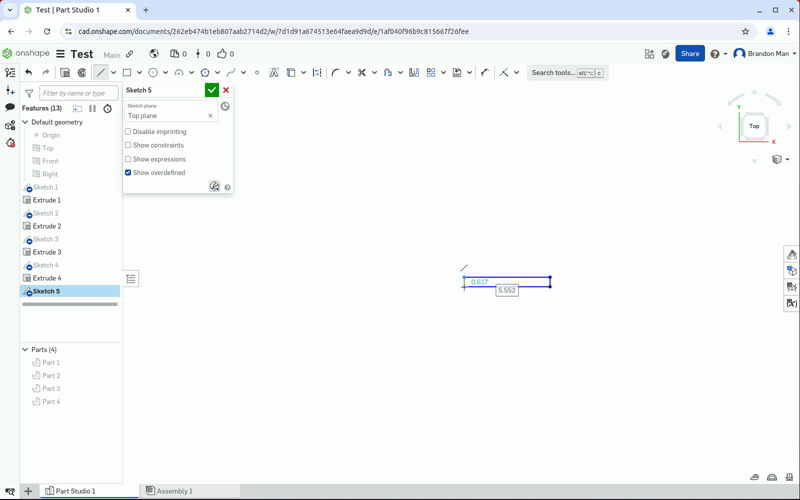
scroll(6)
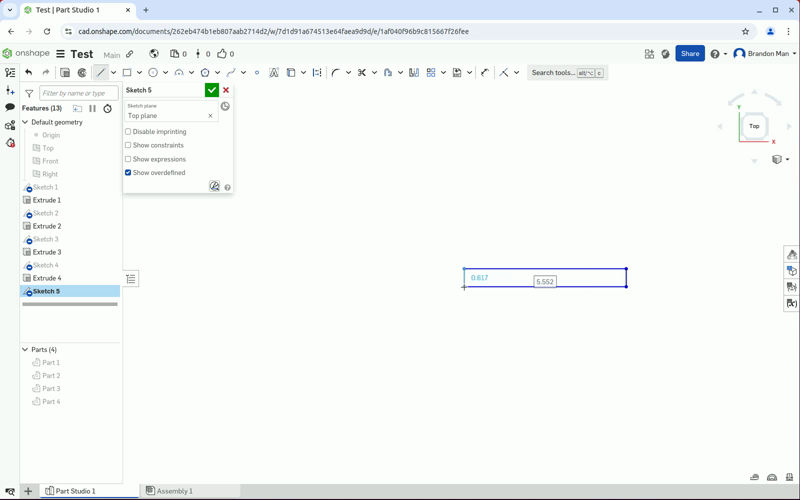
scroll(6)
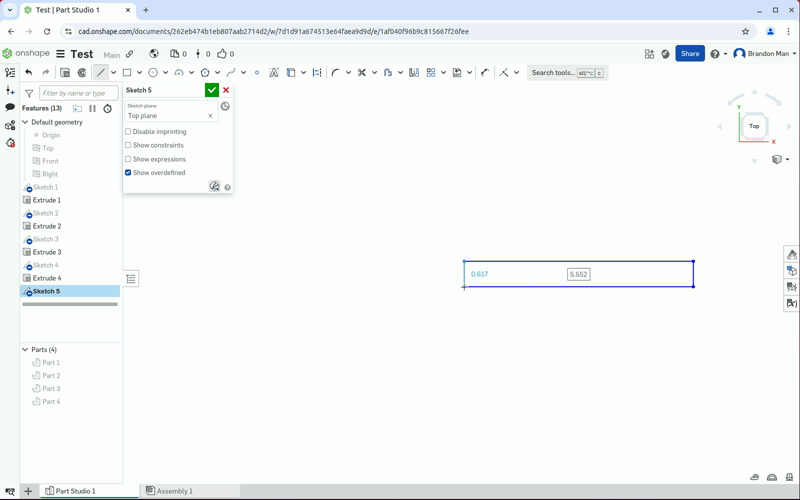
scroll(6)
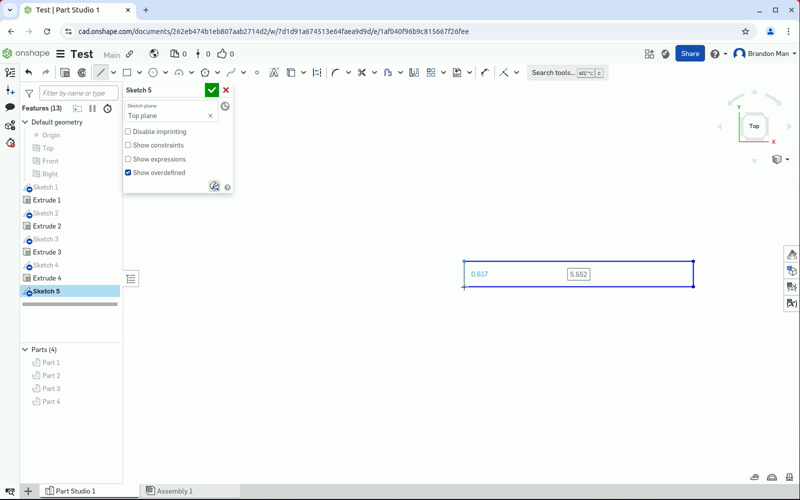
scroll(6)
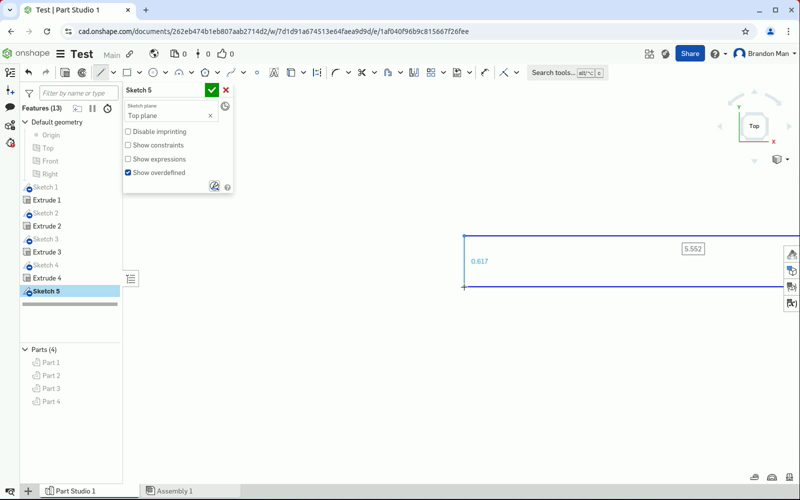
key_up(shift)
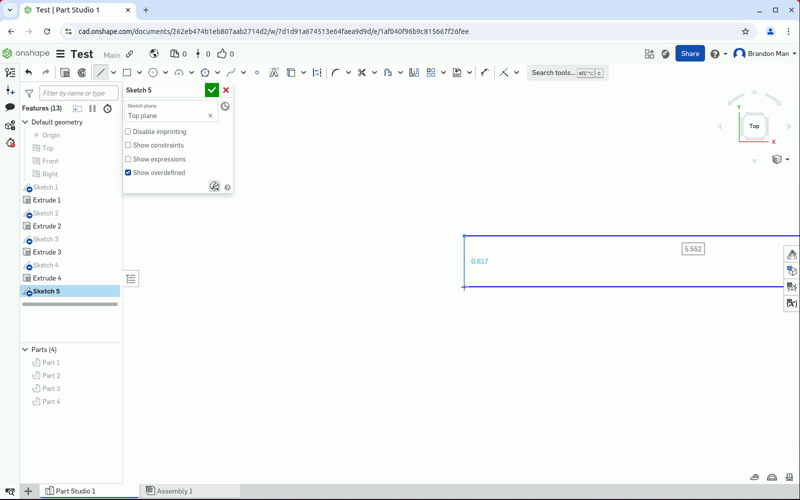
click(464, 286)
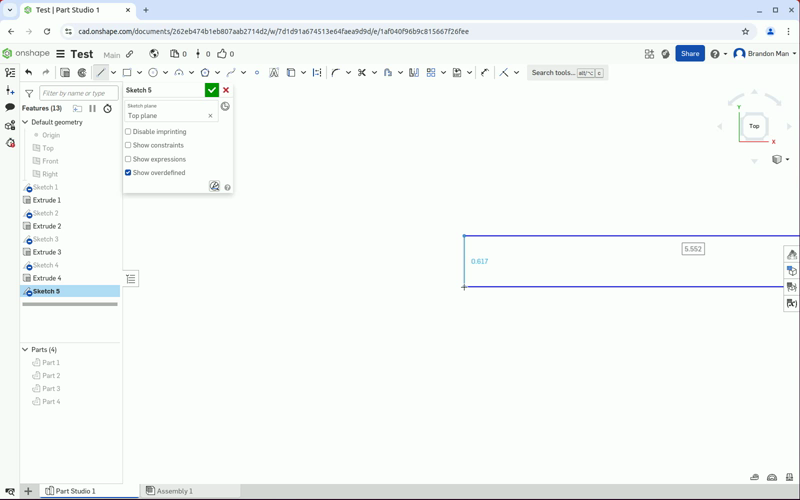
scroll(-6)
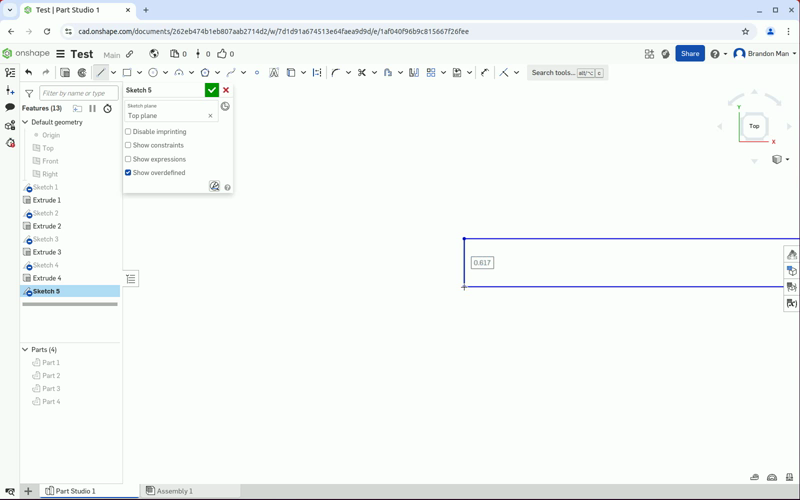
scroll(-6)
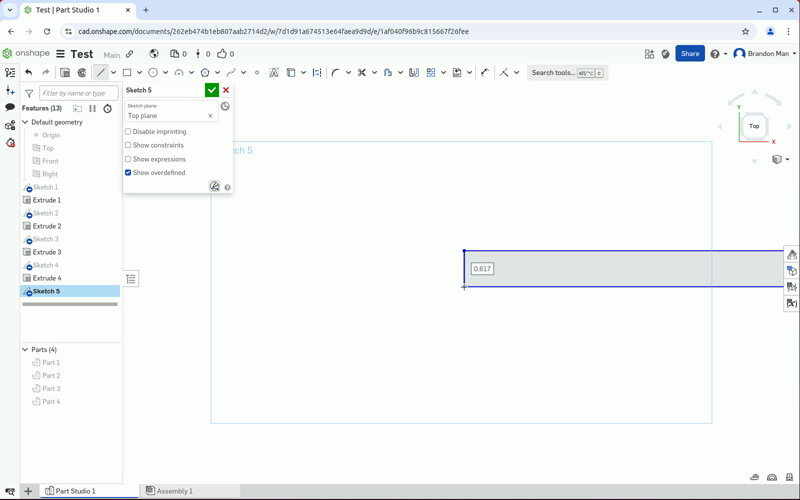
scroll(-6)
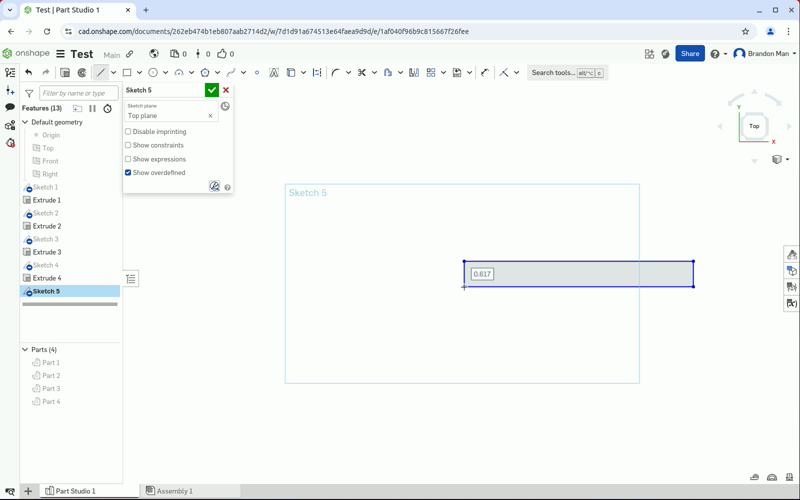
scroll(-6)
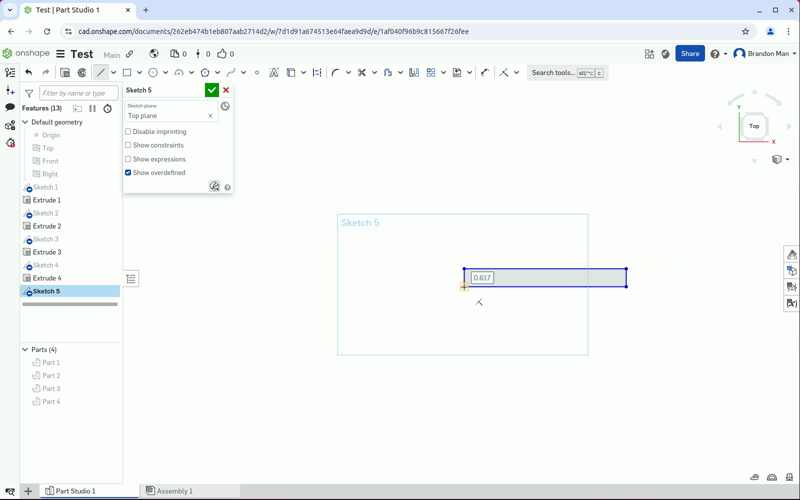
scroll(-6)
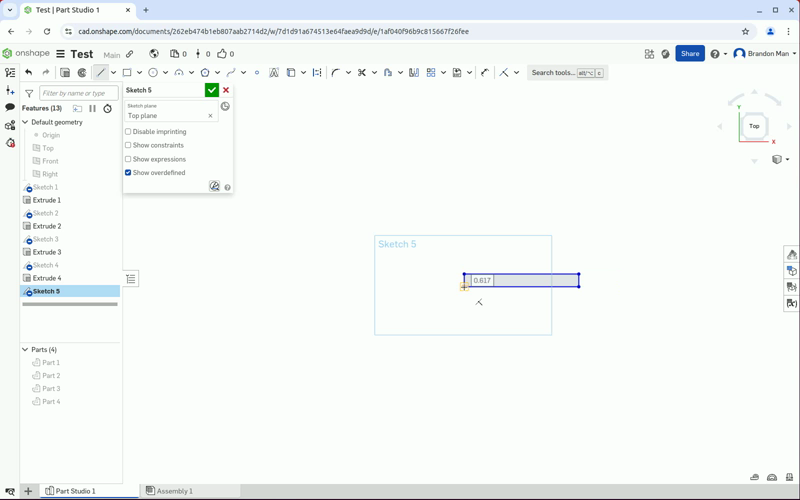
scroll(-6)
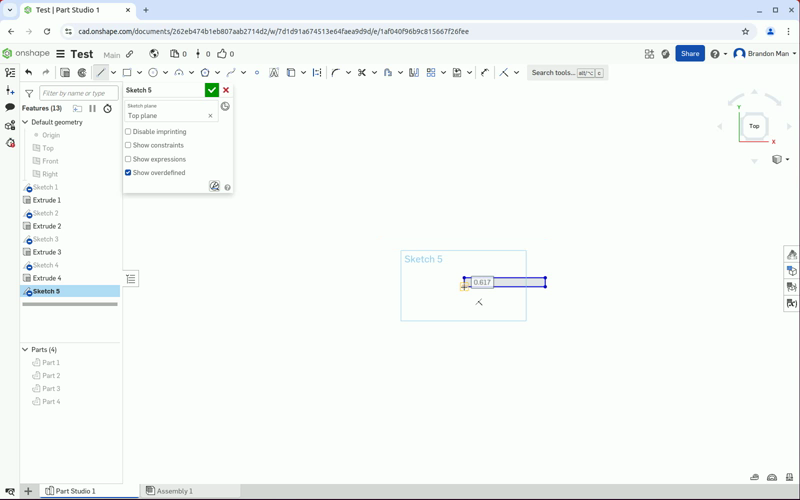
scroll(-6)
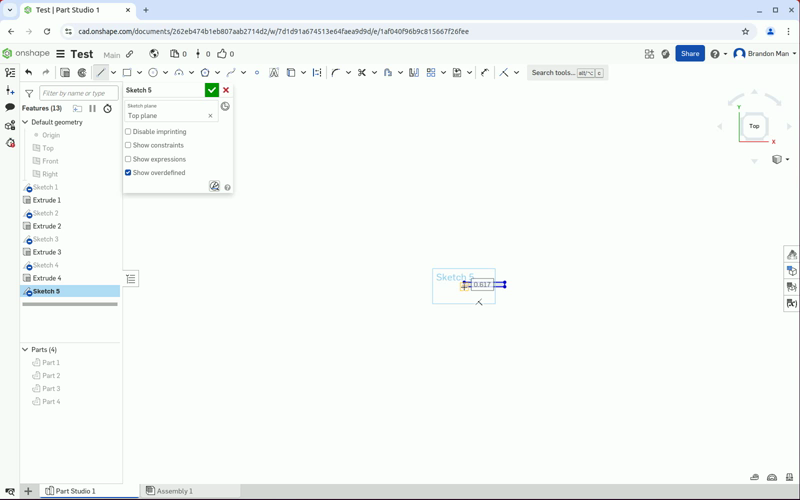
key(esc)
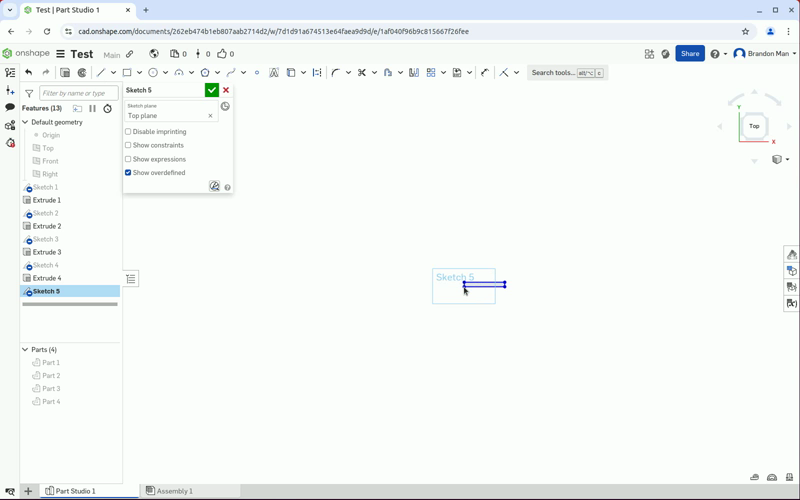
mouse_move(498, 284)
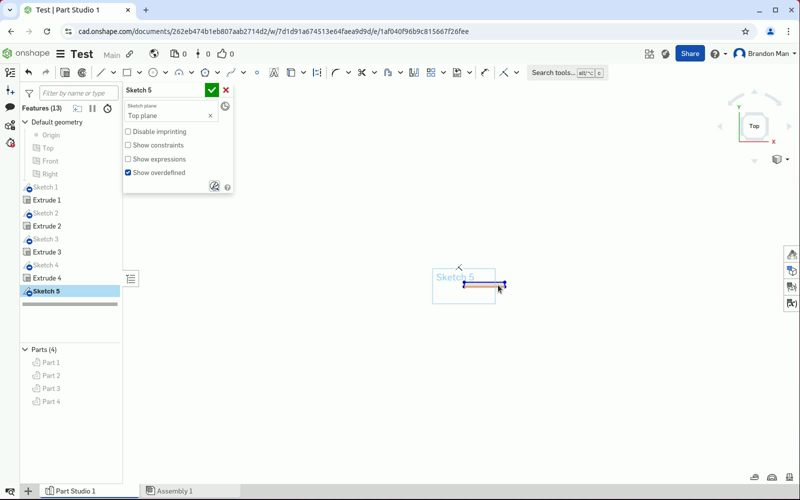
scroll(6)
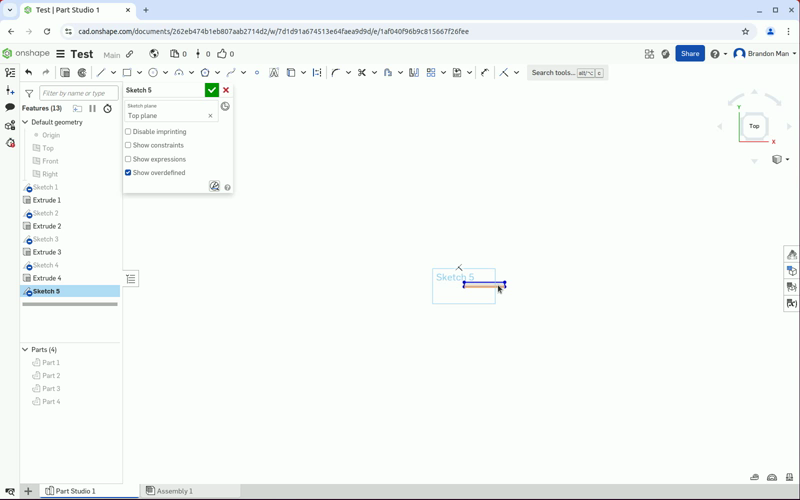
scroll(6)
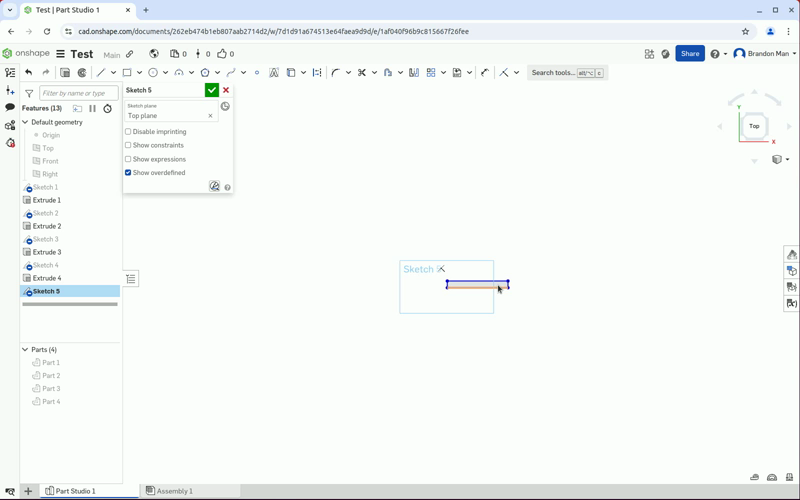
scroll(6)
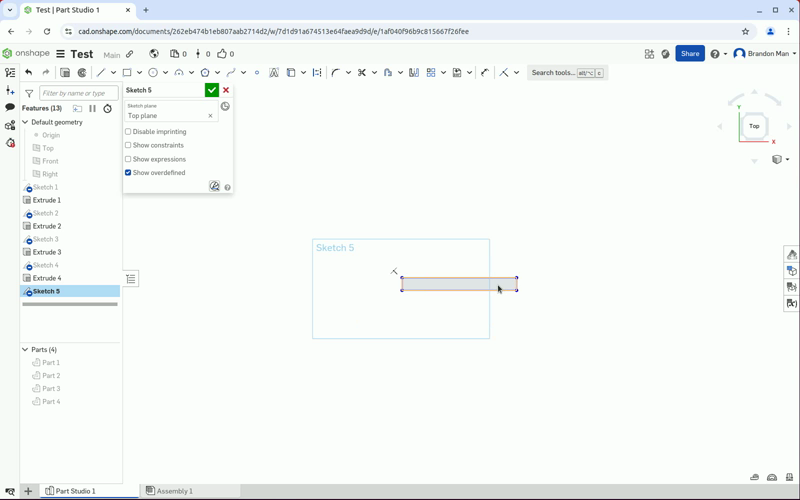
scroll(6)
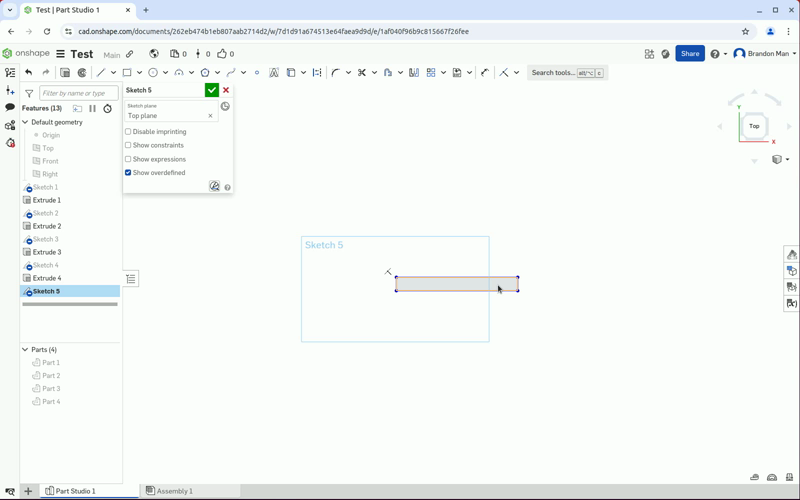
scroll(6)
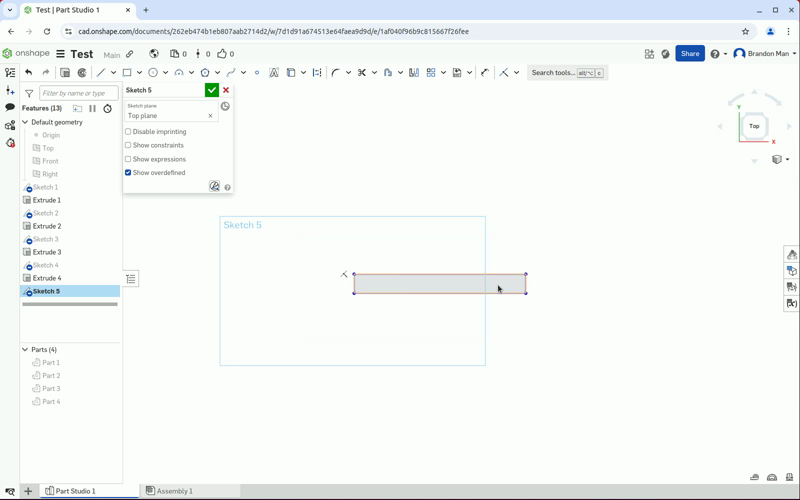
scroll(6)
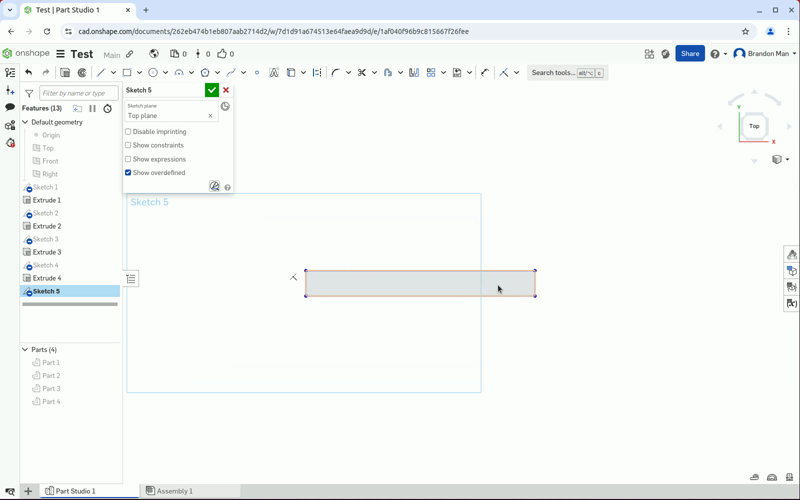
scroll(6)
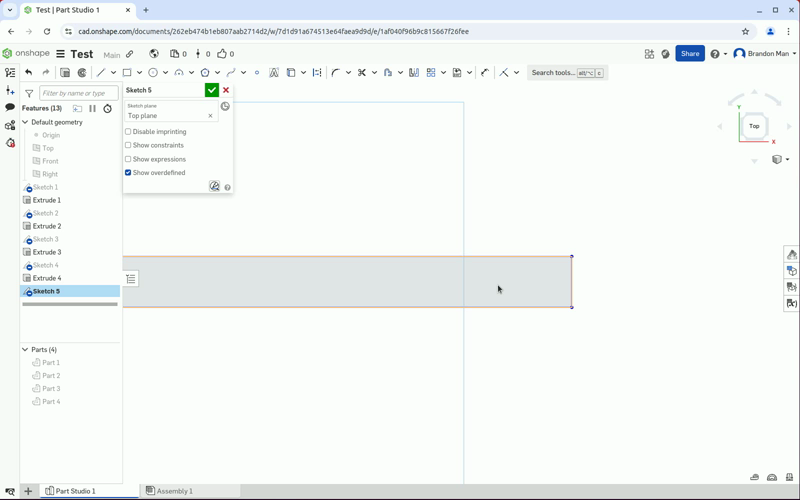
click(498, 284)
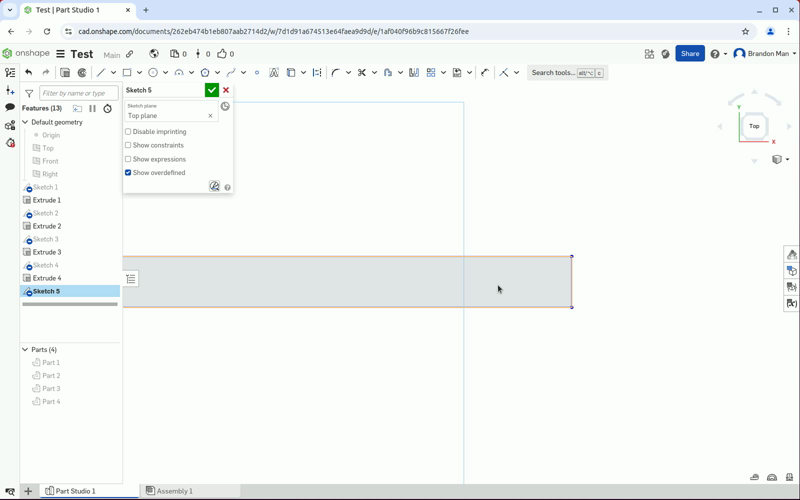
scroll(-6)
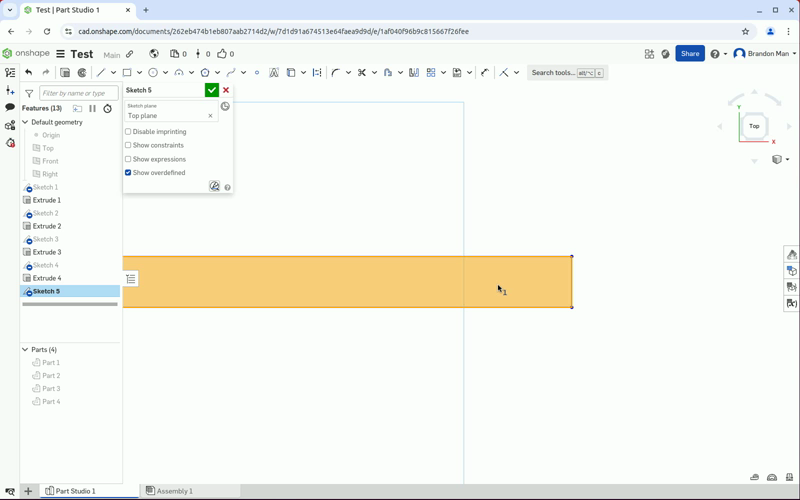
scroll(-6)
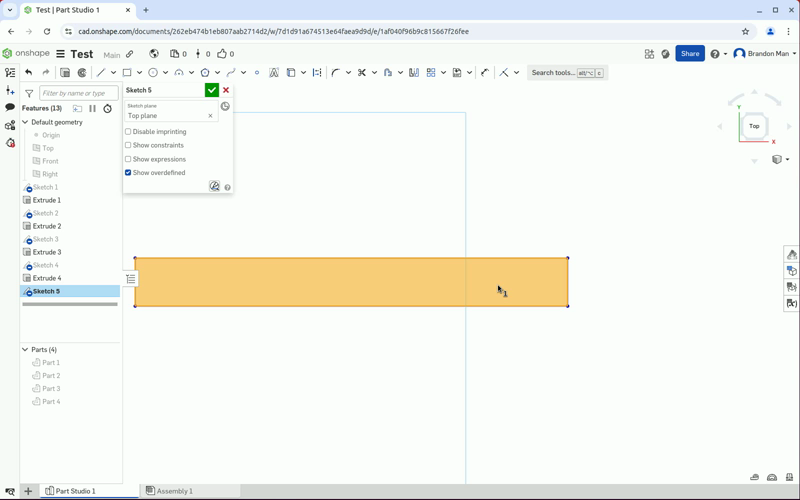
scroll(-6)
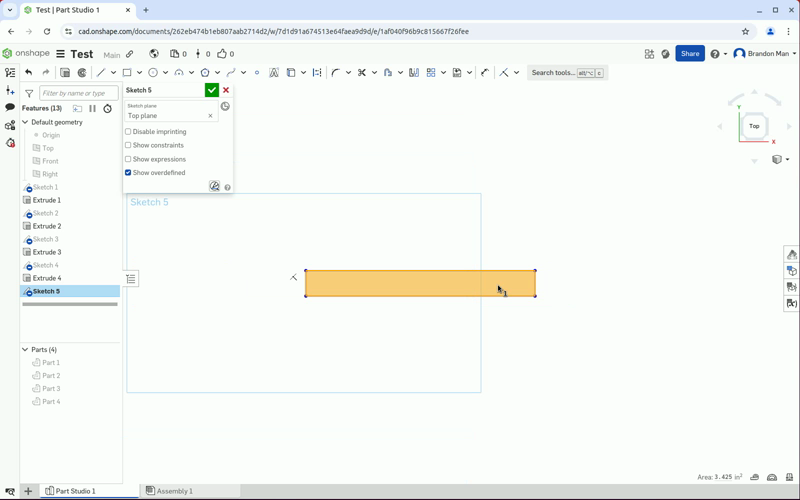
scroll(-6)
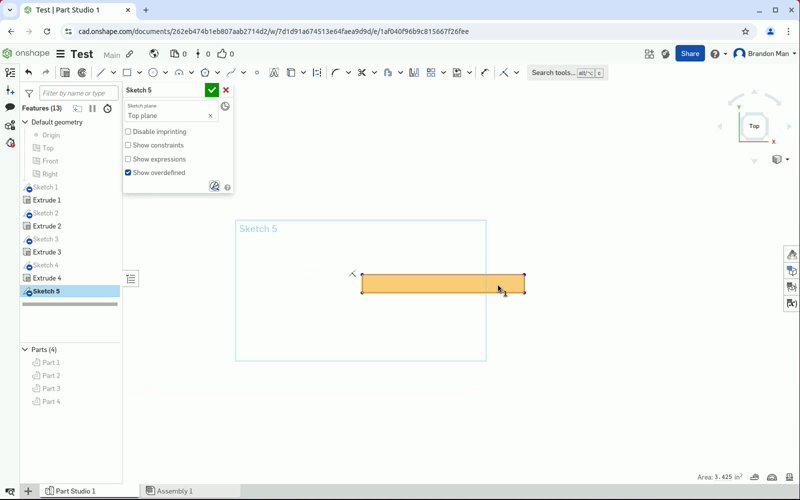
scroll(-6)
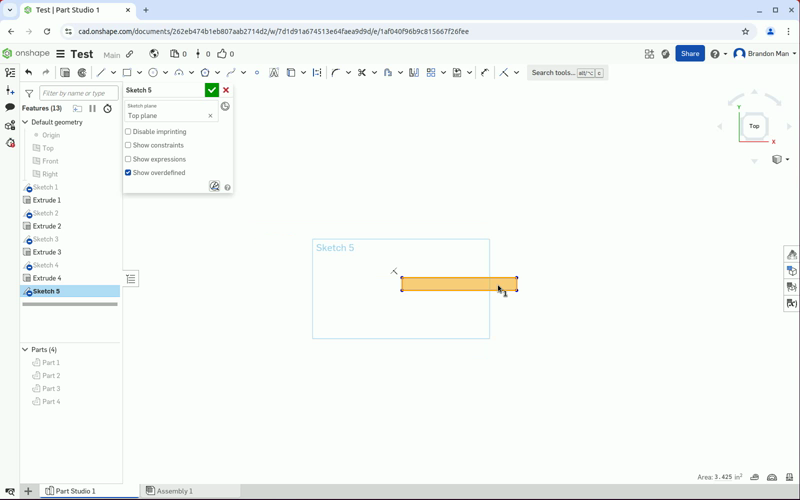
scroll(-6)
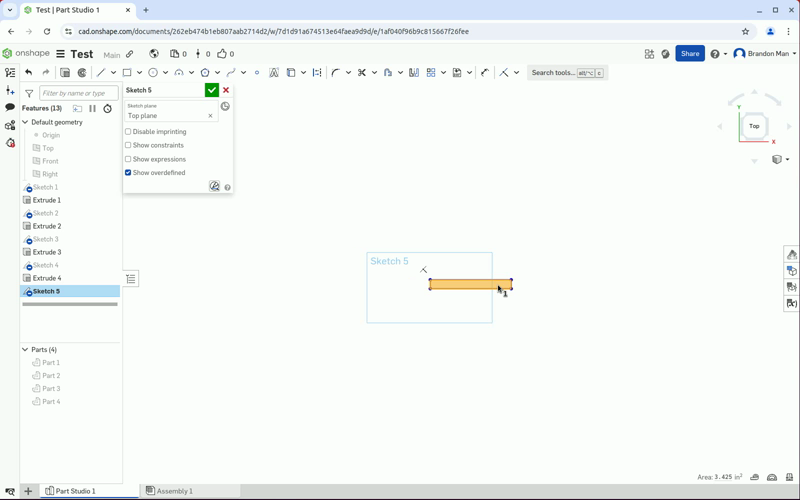
scroll(-6)
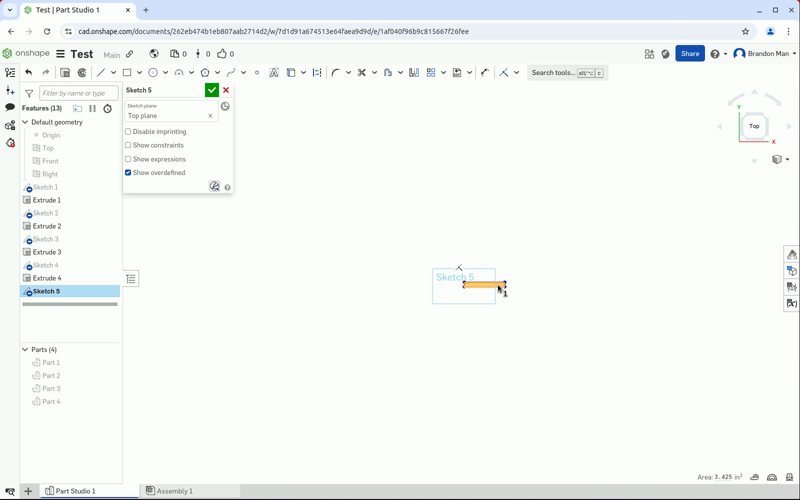
mouse_move(73, 352)
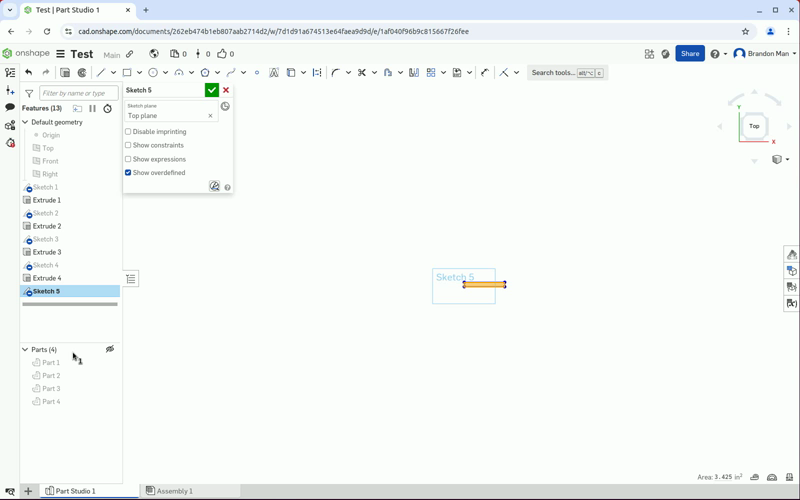
key(shift+y)
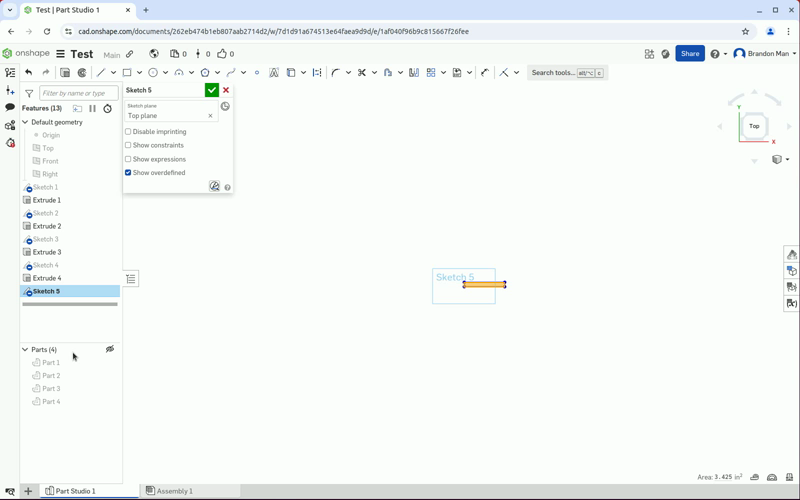
key(shift+e)
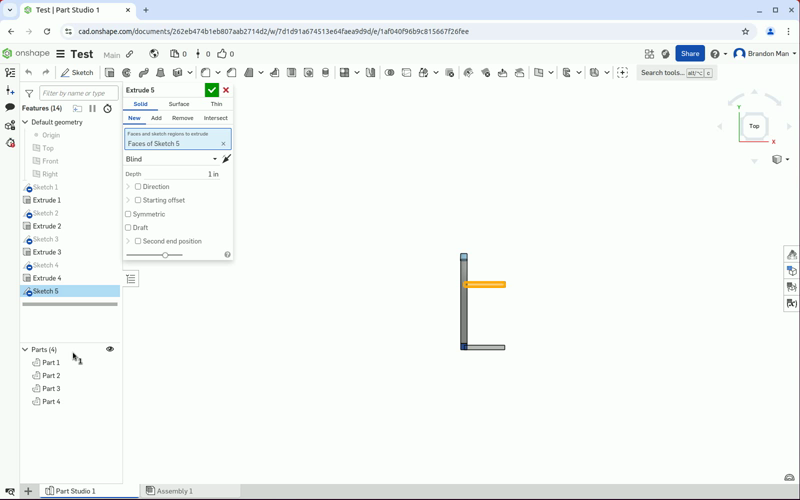
mouse_move(143, 106)
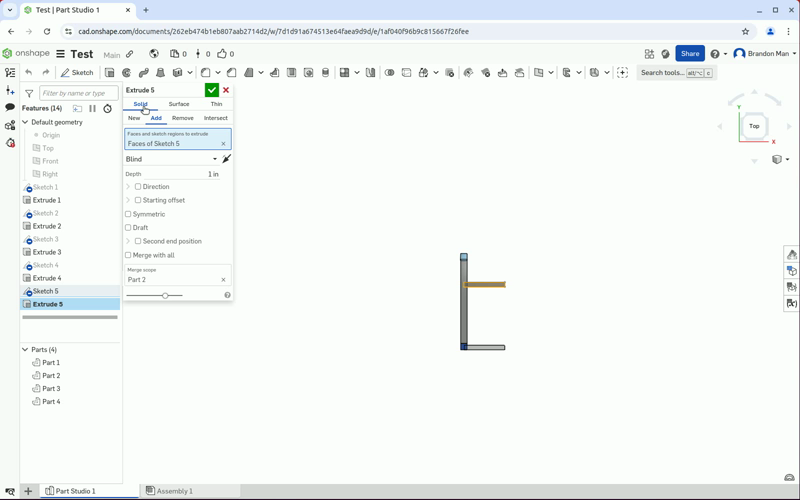
click(143, 106)
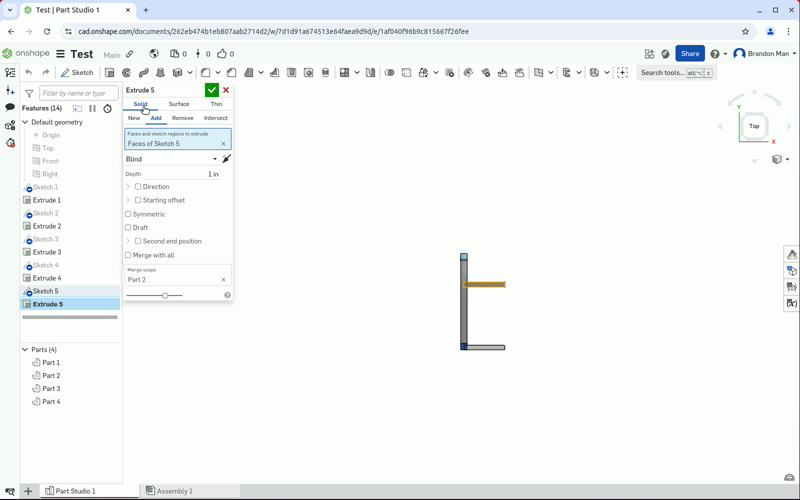
mouse_move(137, 120)
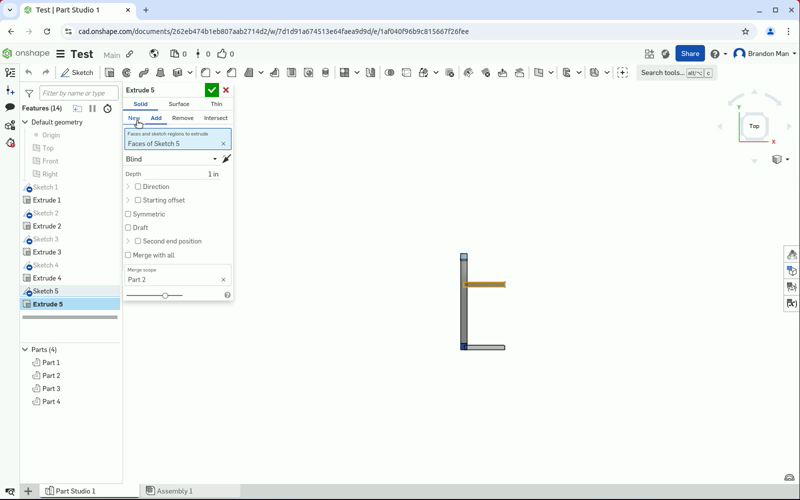
click(137, 120)
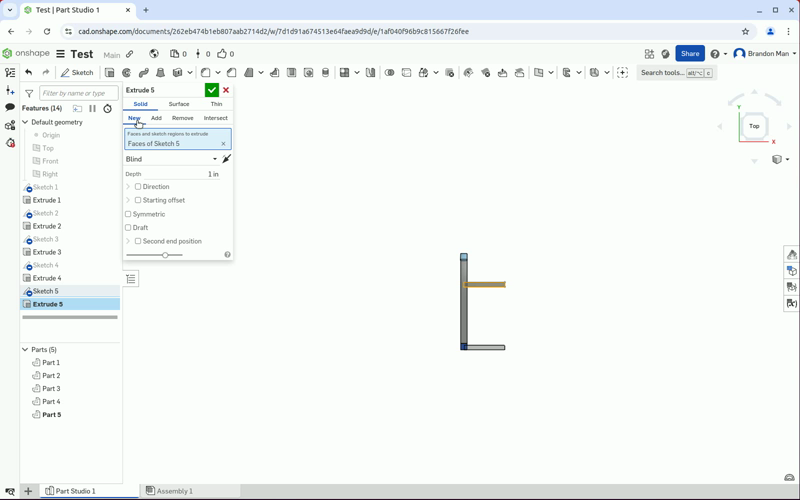
key(tab, 4)
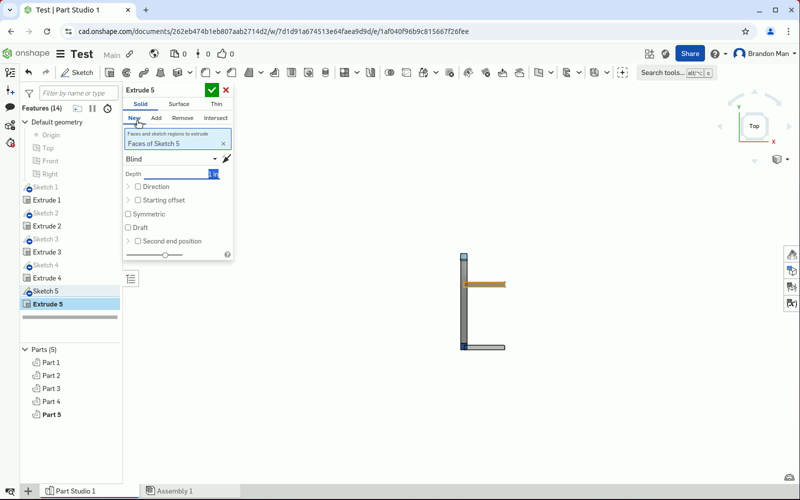
text(20.942)
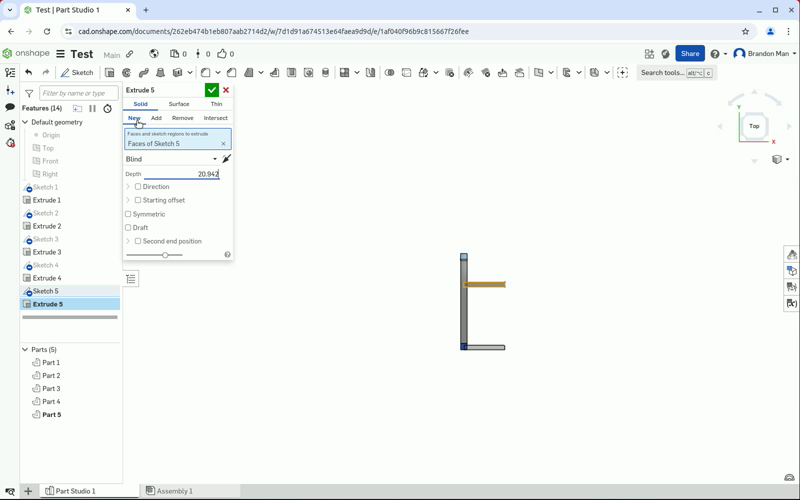
key(enter)
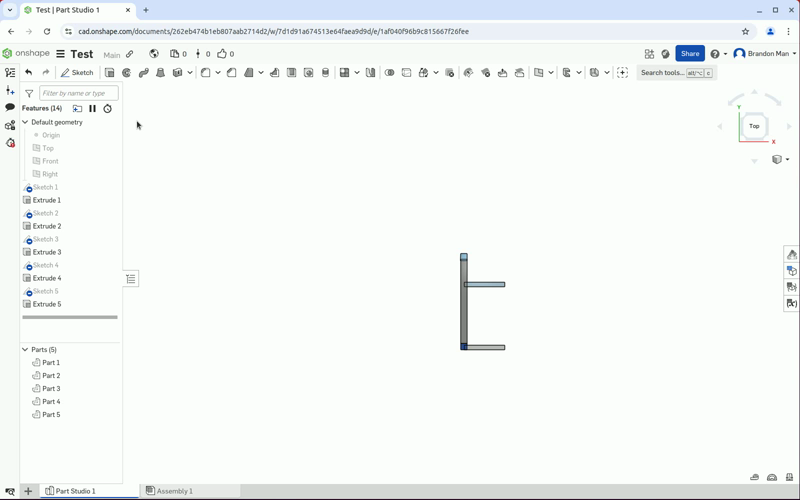
key(shift+h)
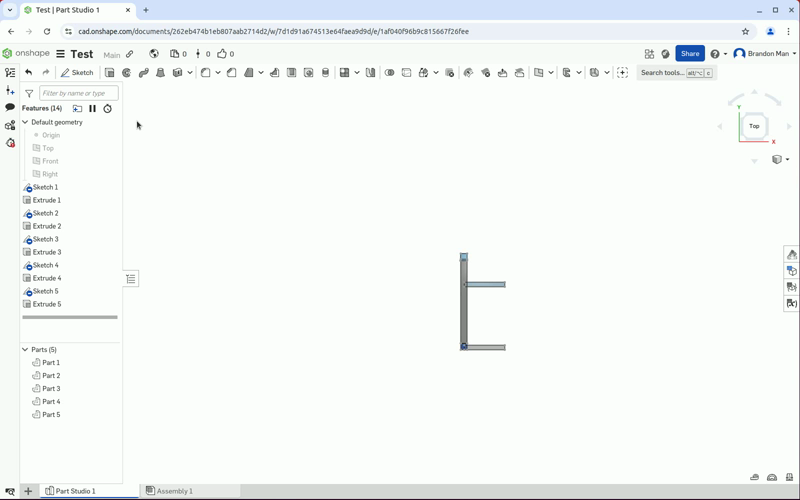
key(shift+h)
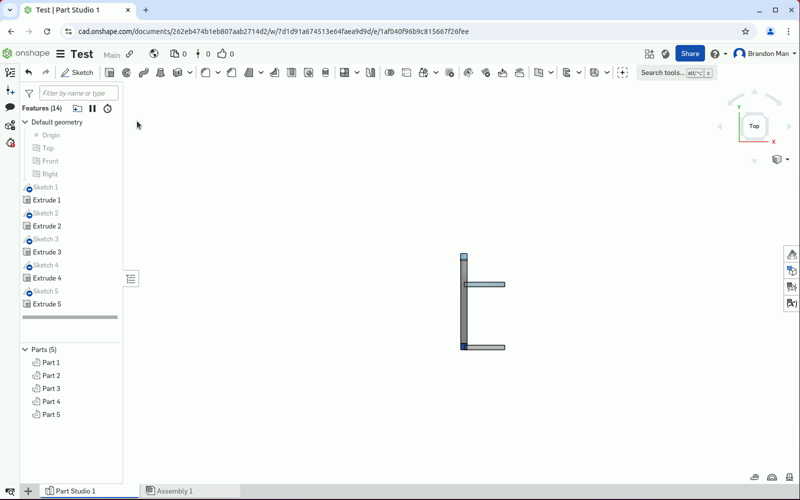
mouse_move(73, 189)
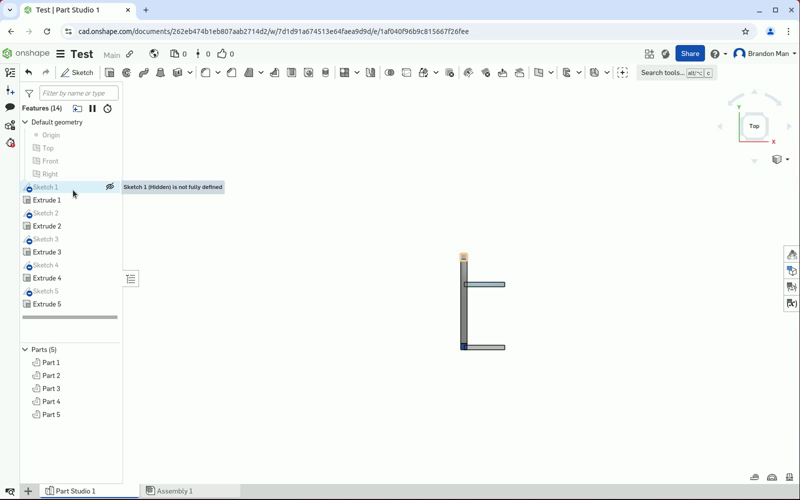
click(73, 189)
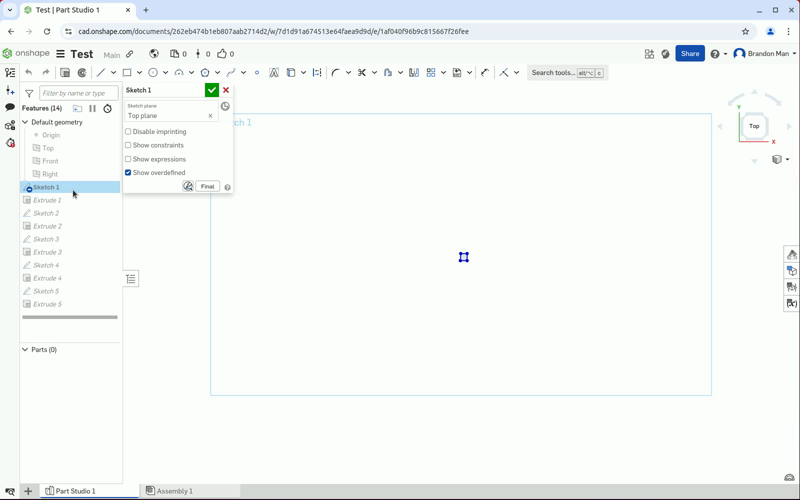
mouse_move(229, 92)
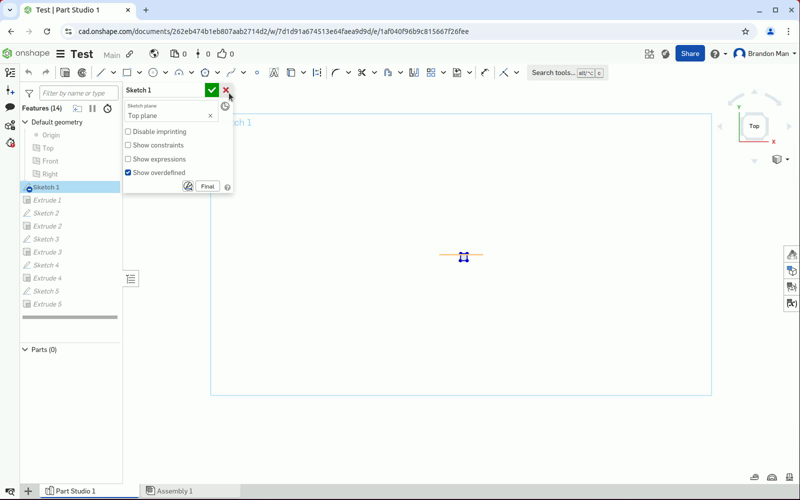
click(229, 92)
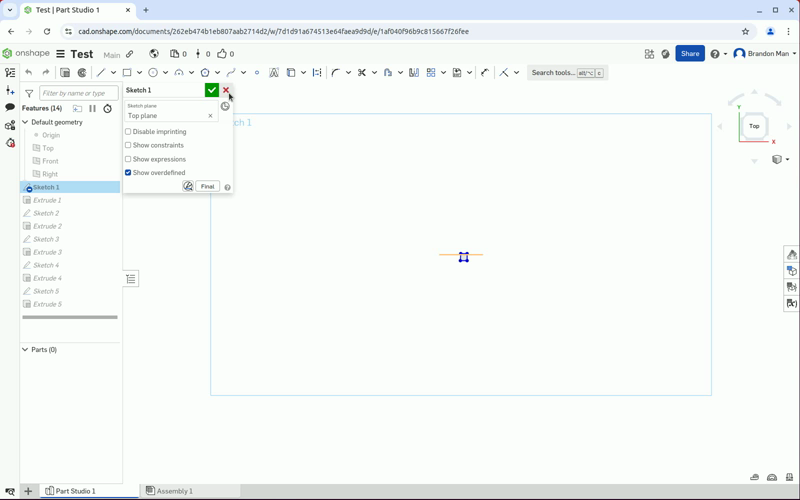
key(shift+s)
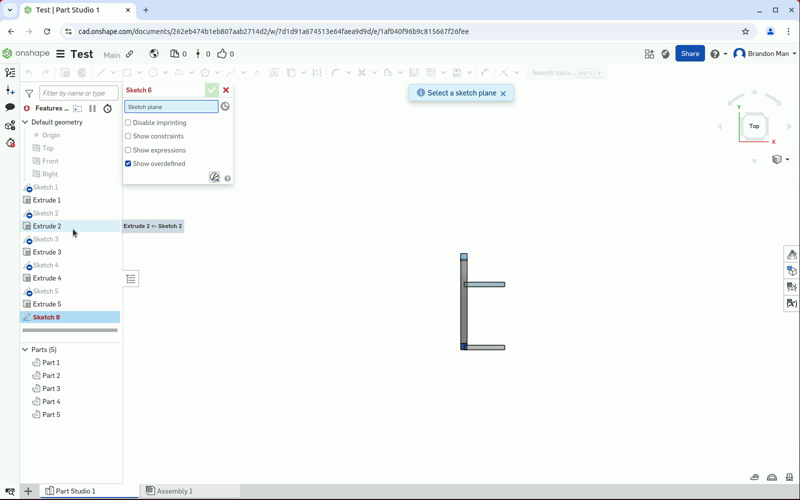
scroll(3)
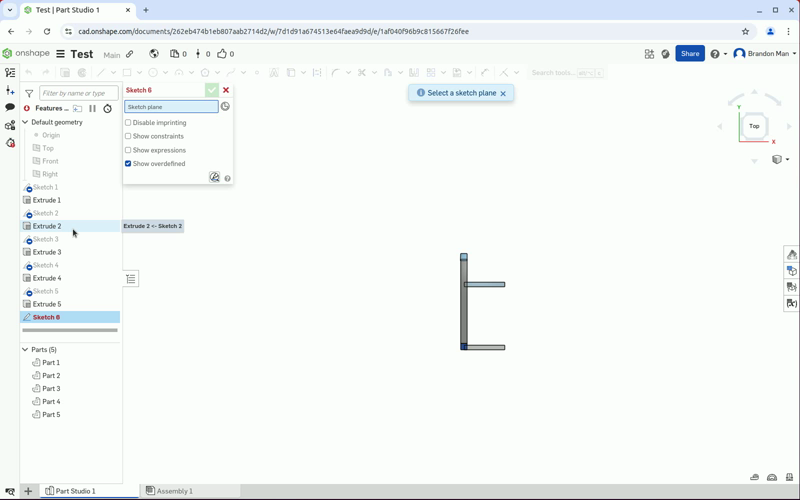
mouse_move(73, 150)
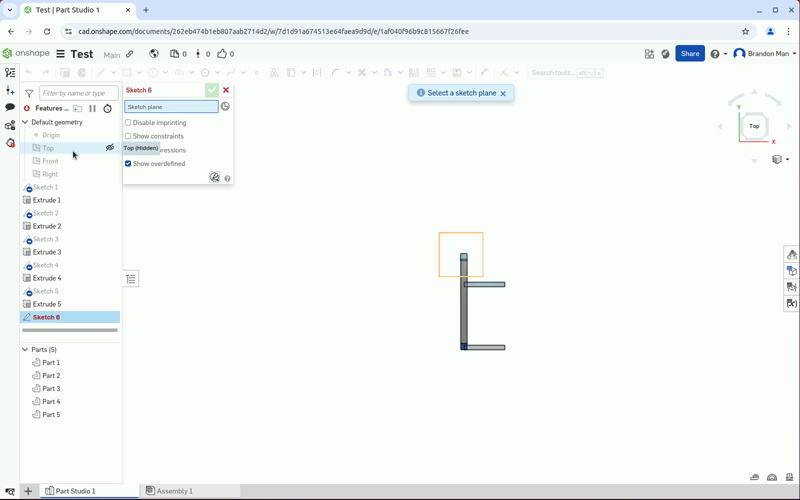
click(73, 150)
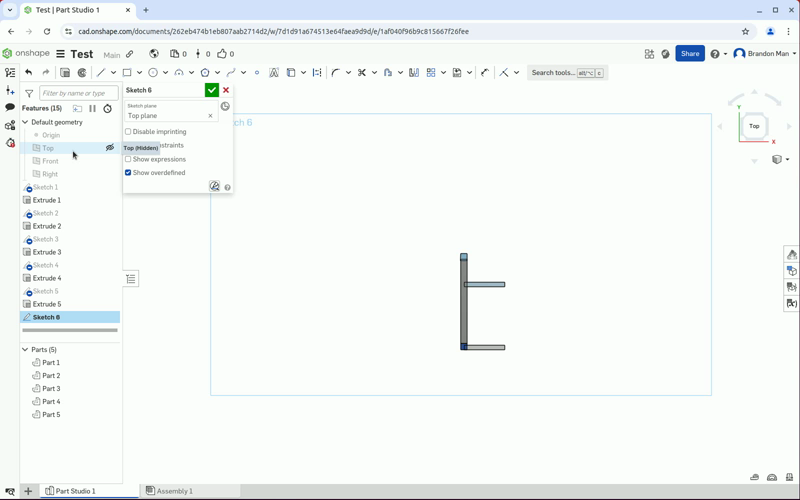
mouse_move(73, 352)
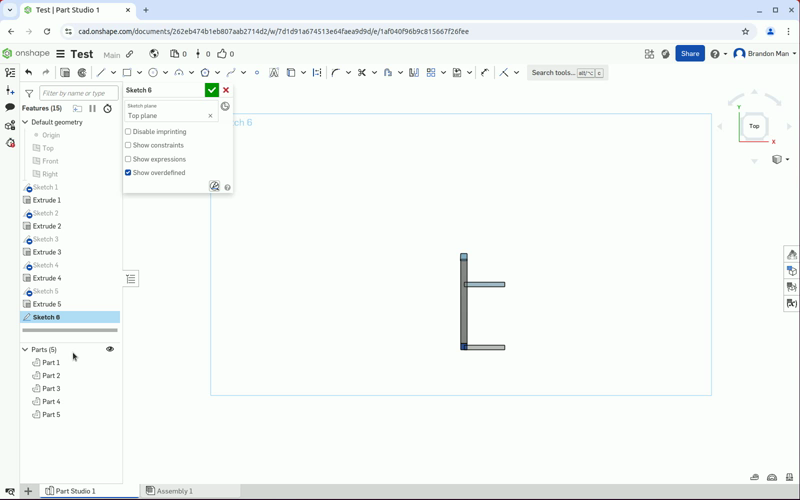
key(y)
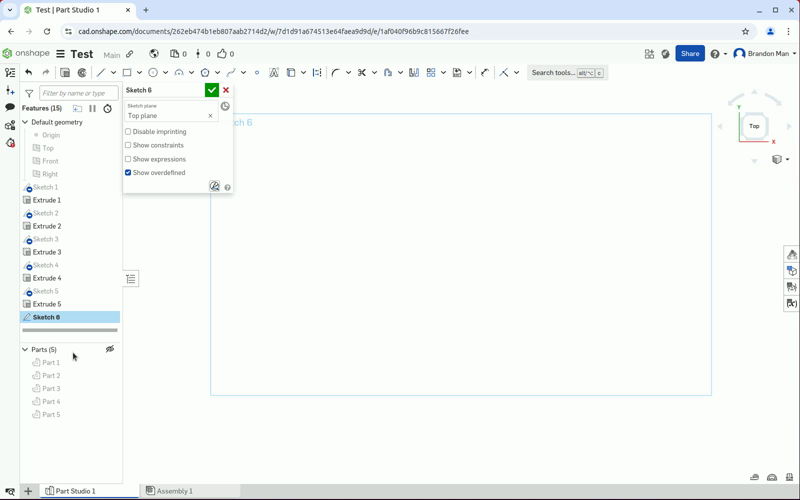
key(l)
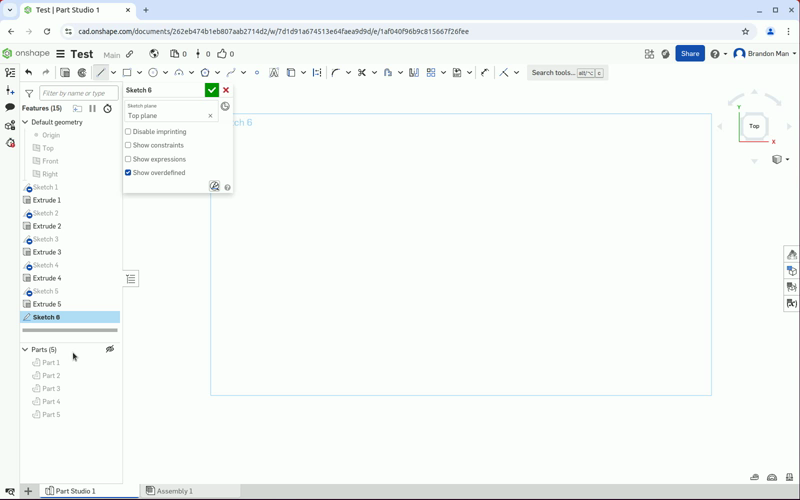
key_down(shift)
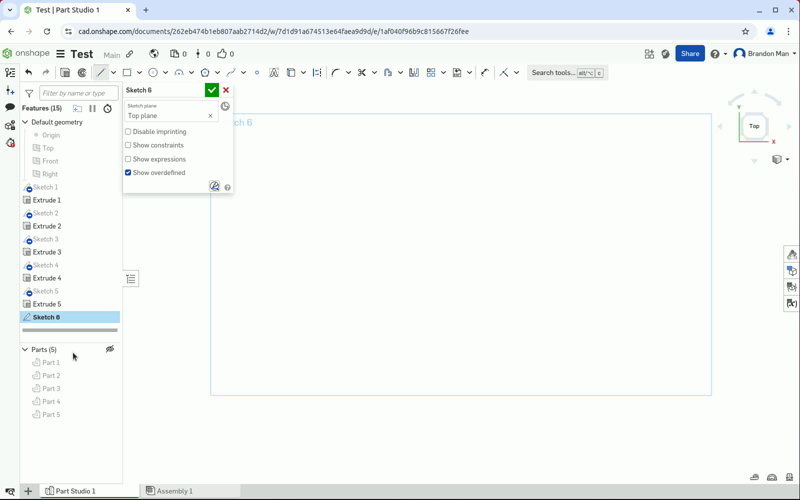
mouse_move(505, 286)
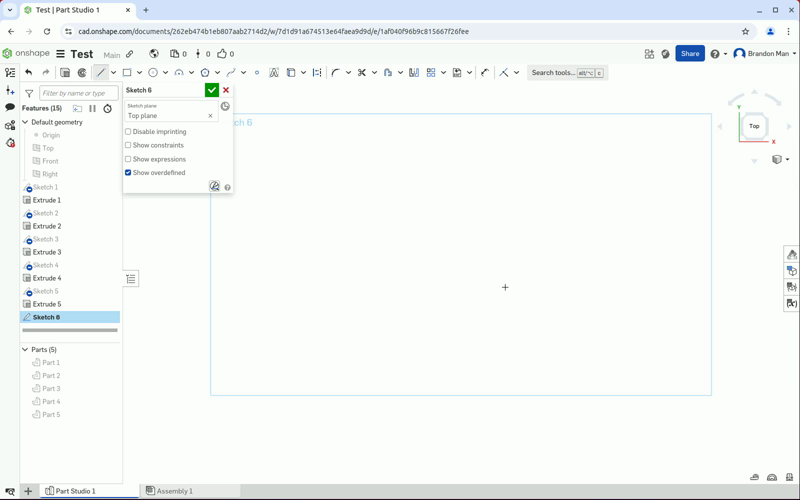
click(505, 286)
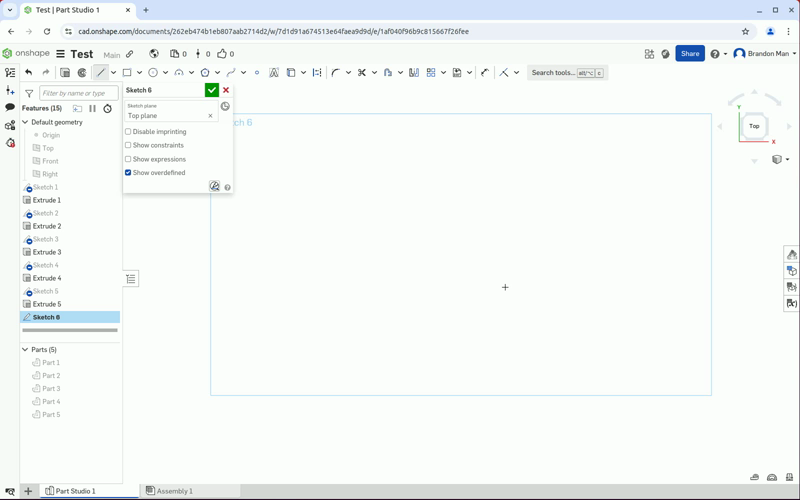
key_up(shift)
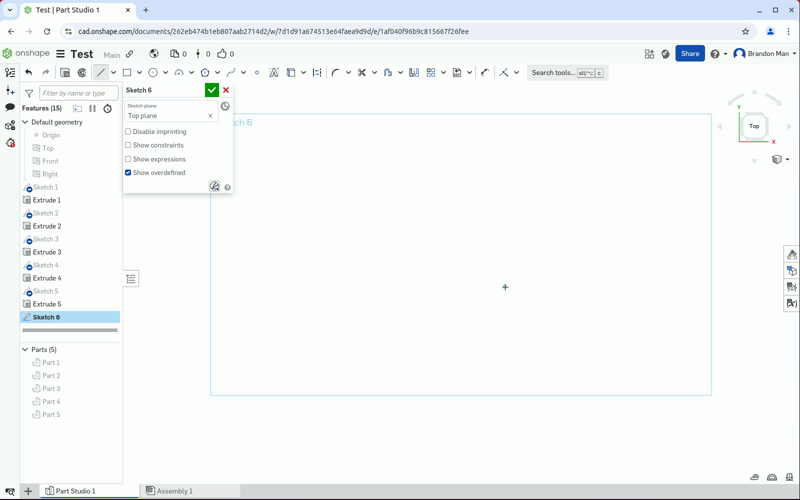
key_down(shift)
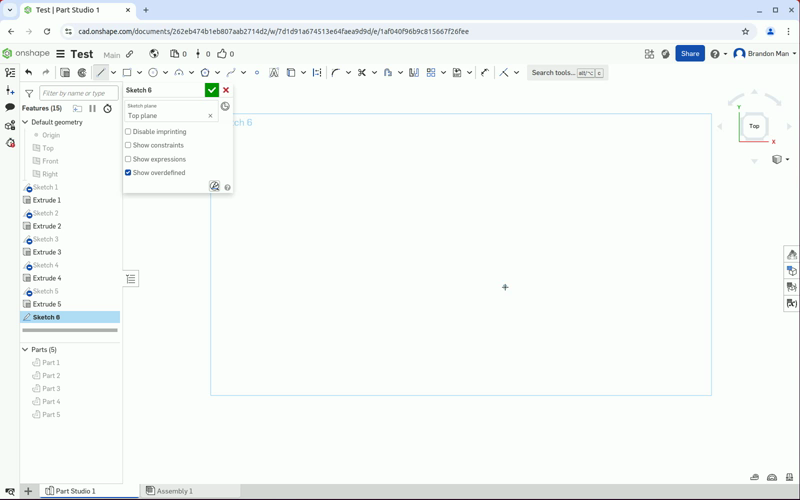
mouse_move(535, 286)
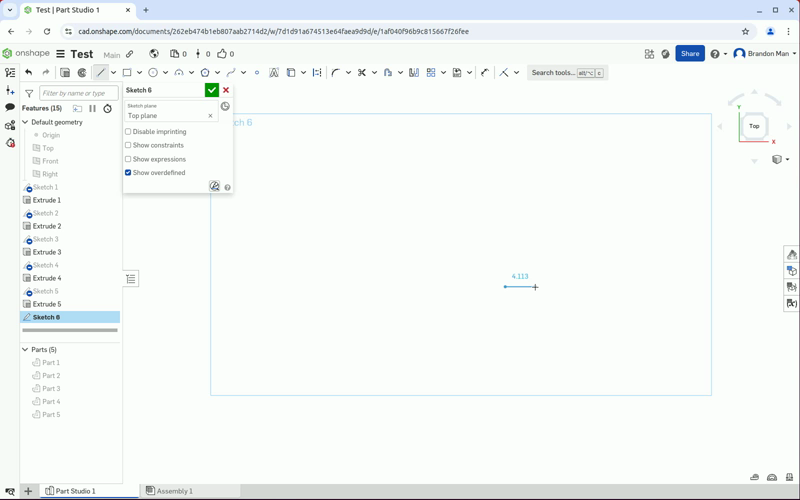
mouse_move(510, 286)
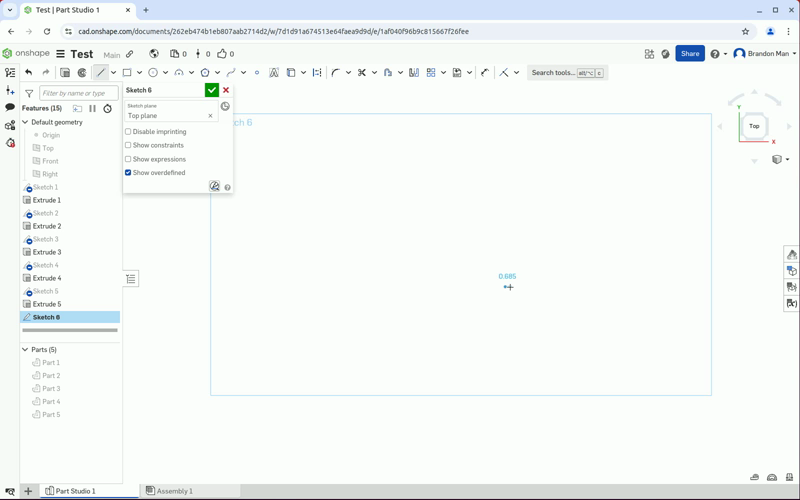
scroll(6)
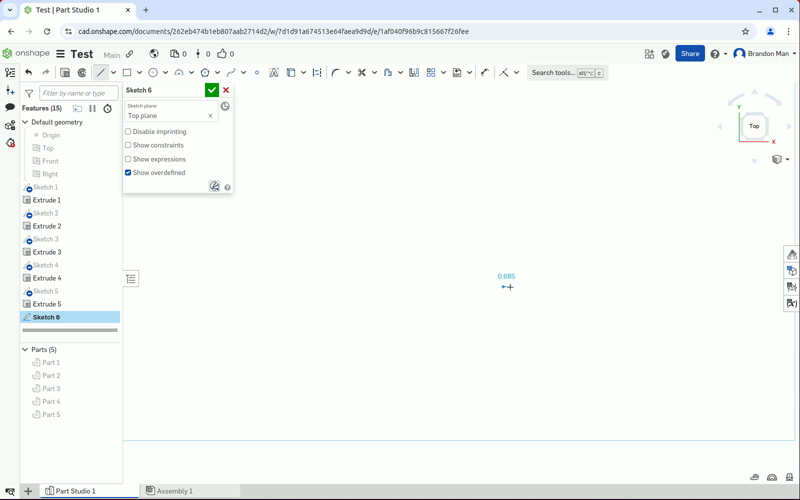
scroll(6)
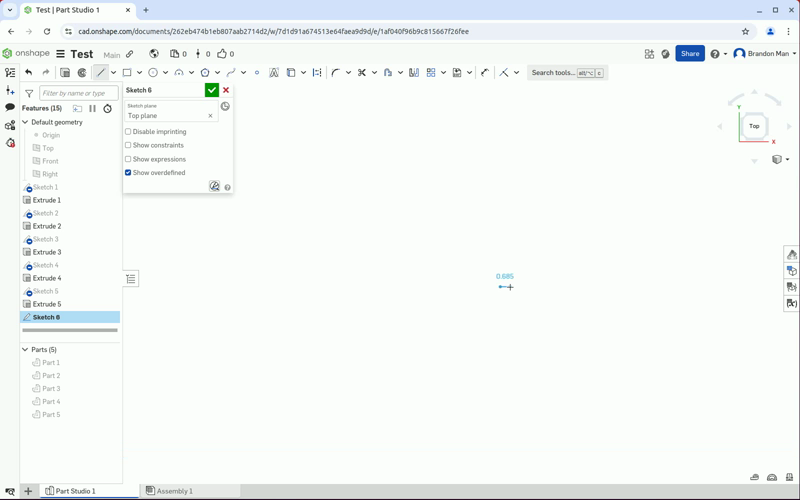
scroll(6)
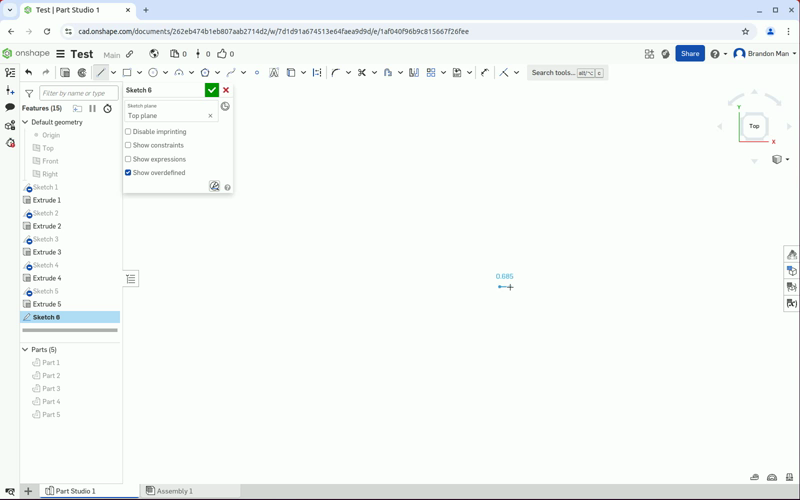
scroll(6)
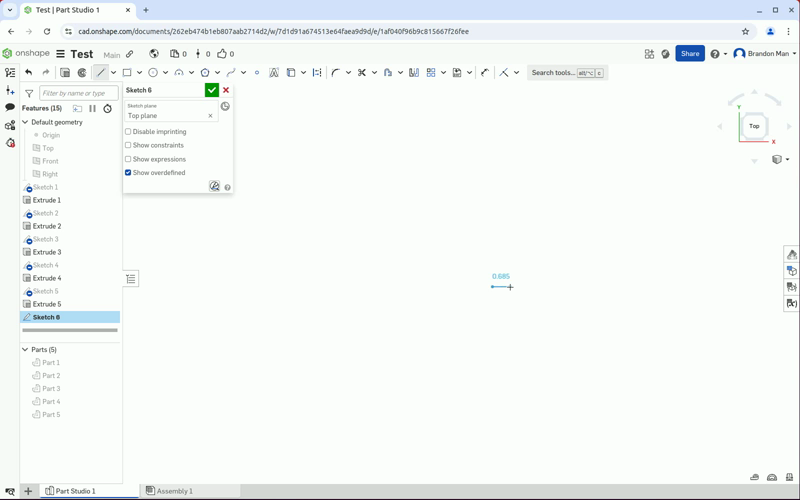
scroll(6)
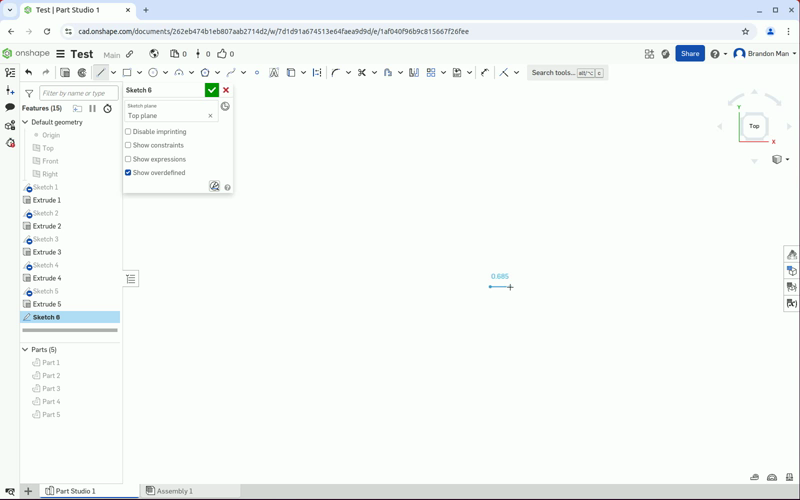
scroll(6)
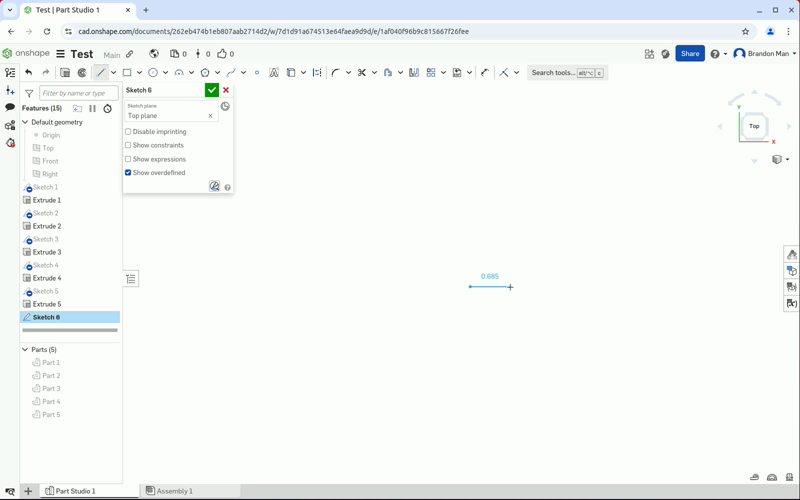
scroll(6)
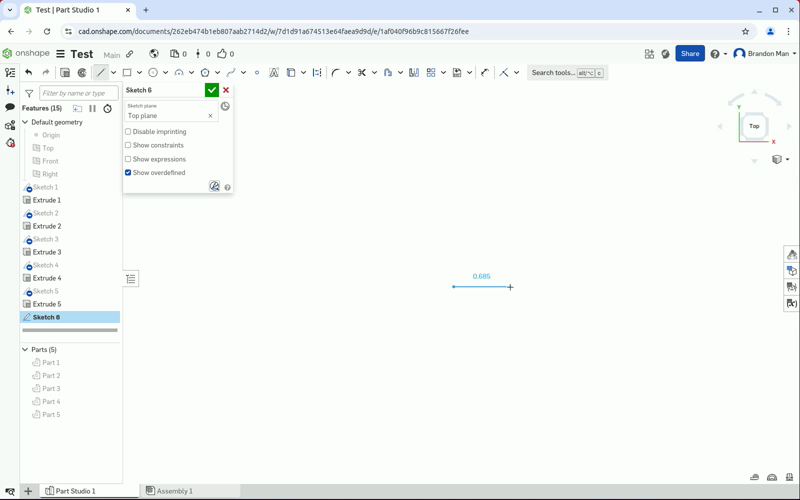
click(510, 286)
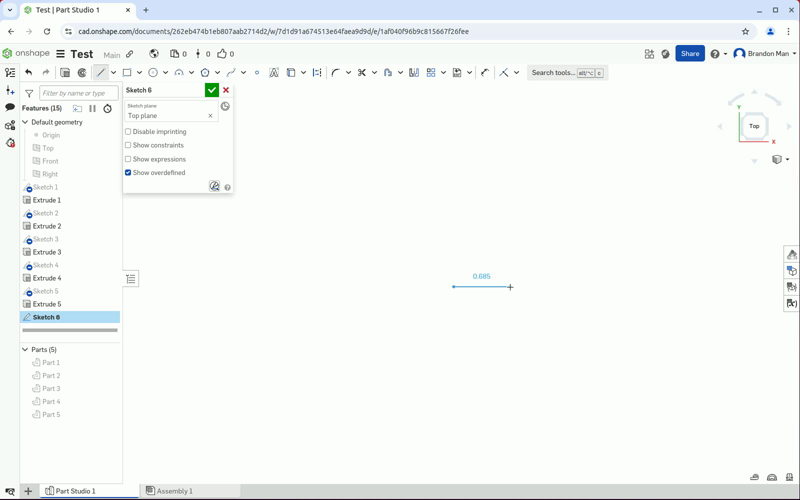
scroll(-6)
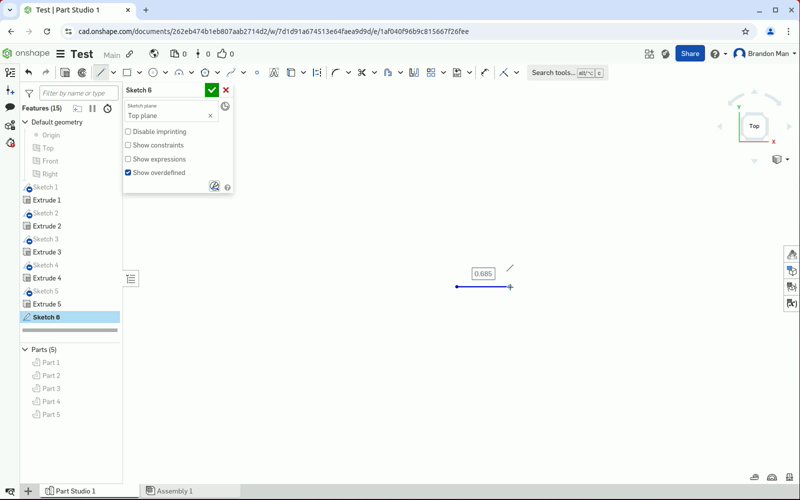
scroll(-6)
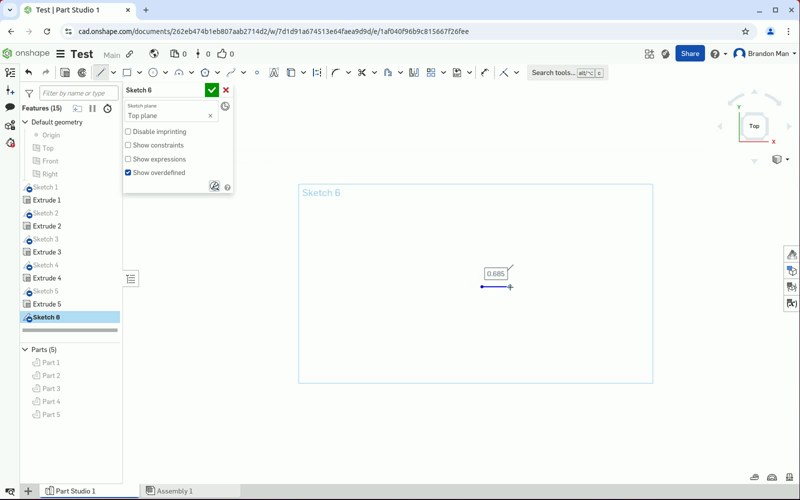
scroll(-6)
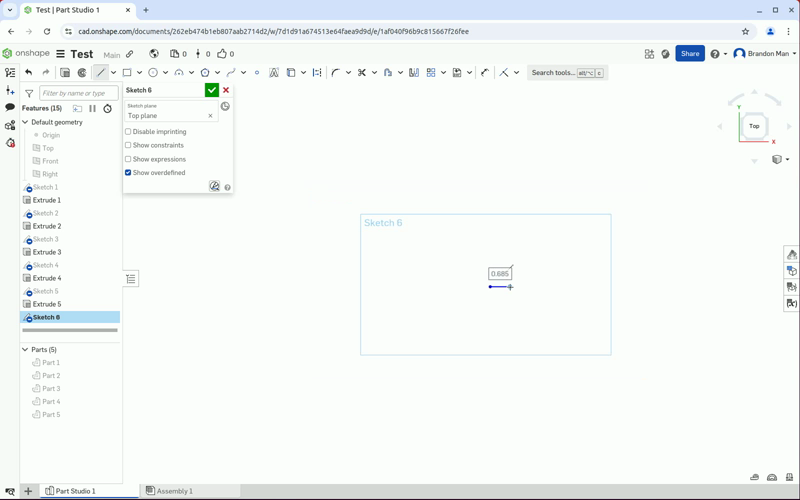
scroll(-6)
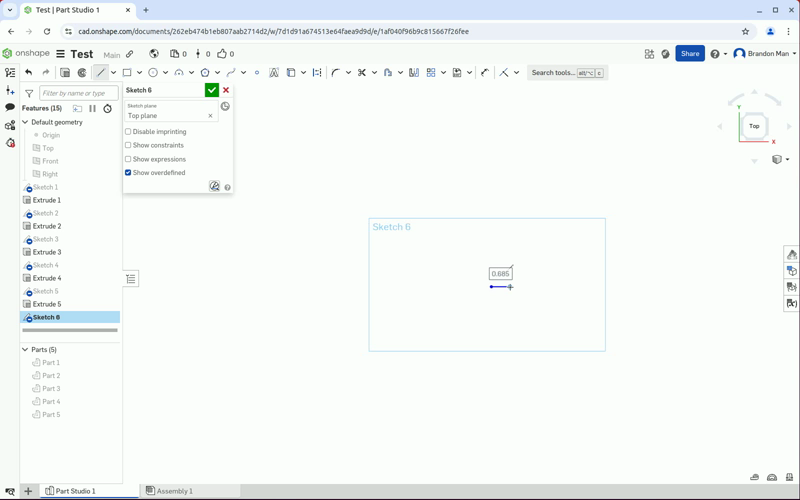
scroll(-6)
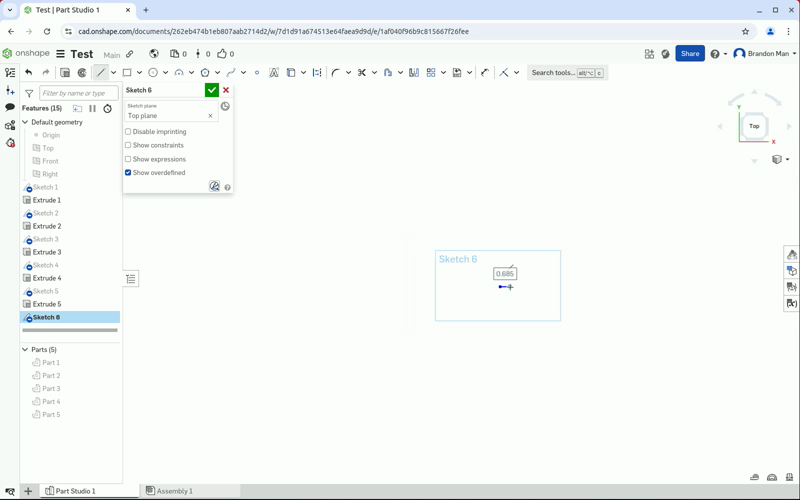
scroll(-6)
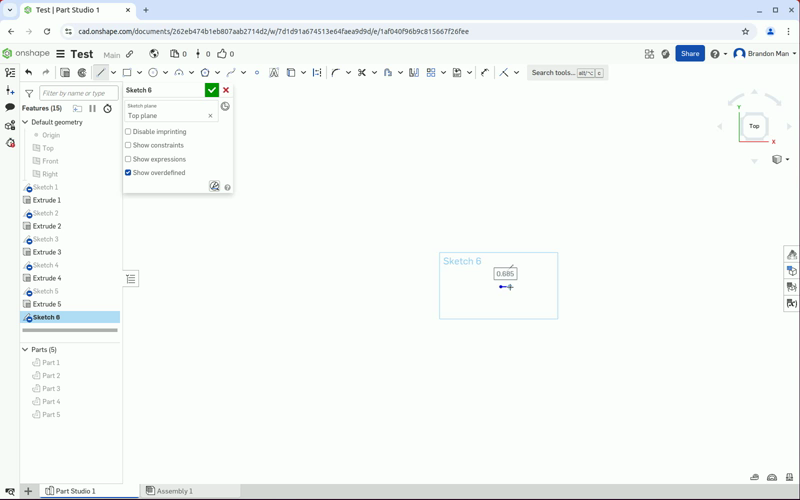
scroll(-6)
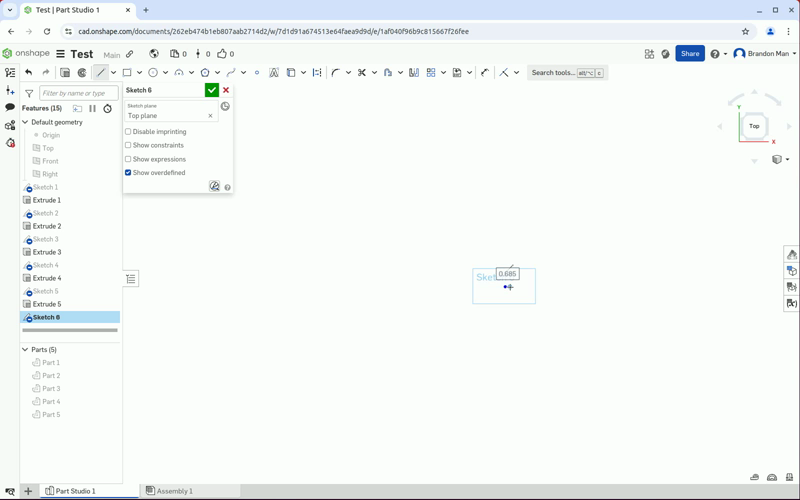
key_up(shift)
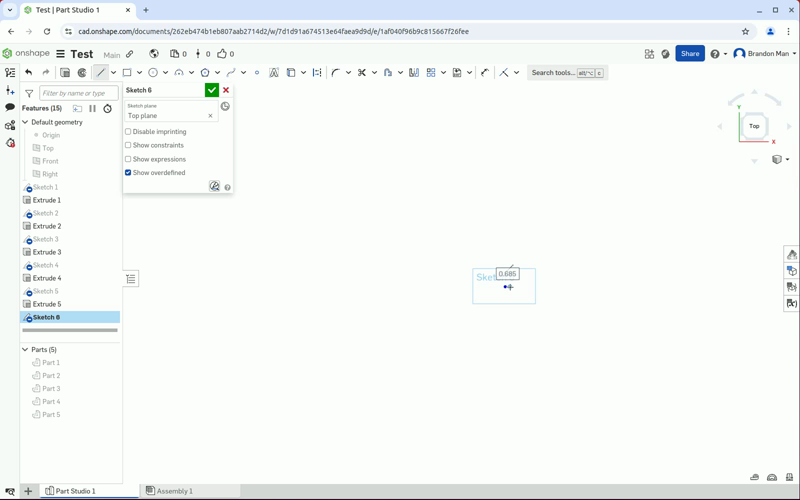
key_down(shift)
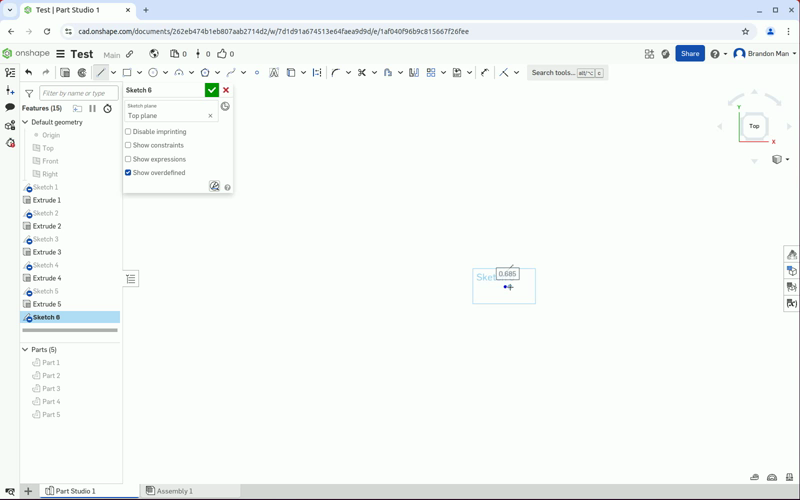
mouse_move(540, 286)
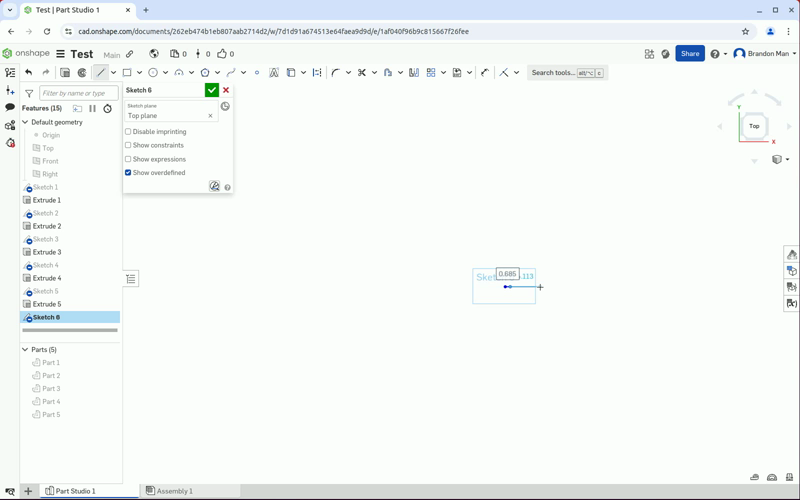
mouse_move(510, 281)
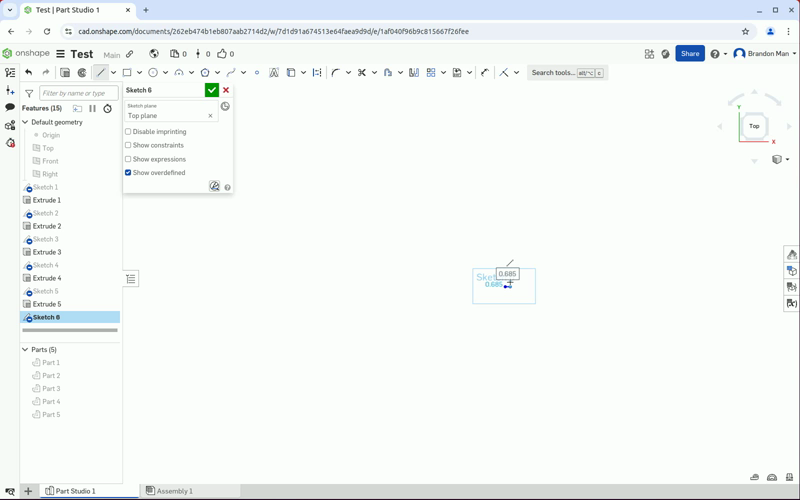
scroll(6)
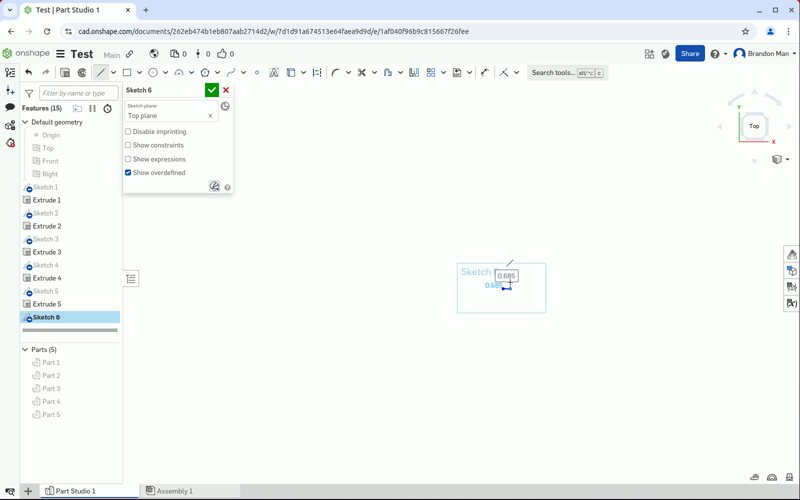
scroll(6)
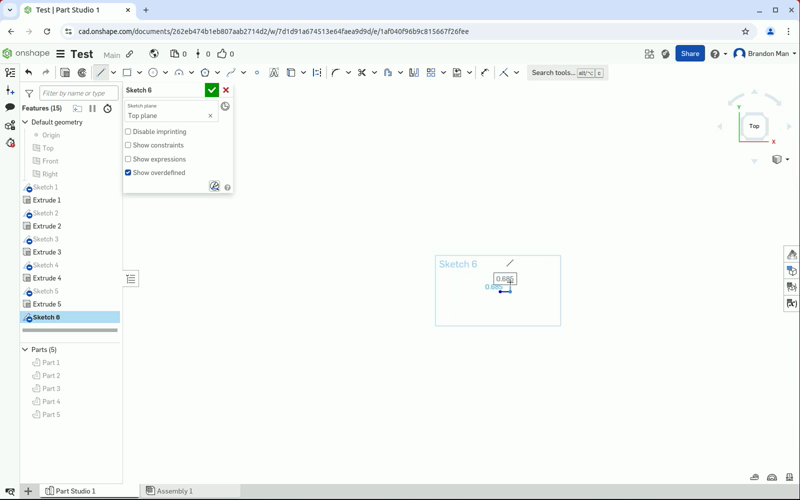
scroll(6)
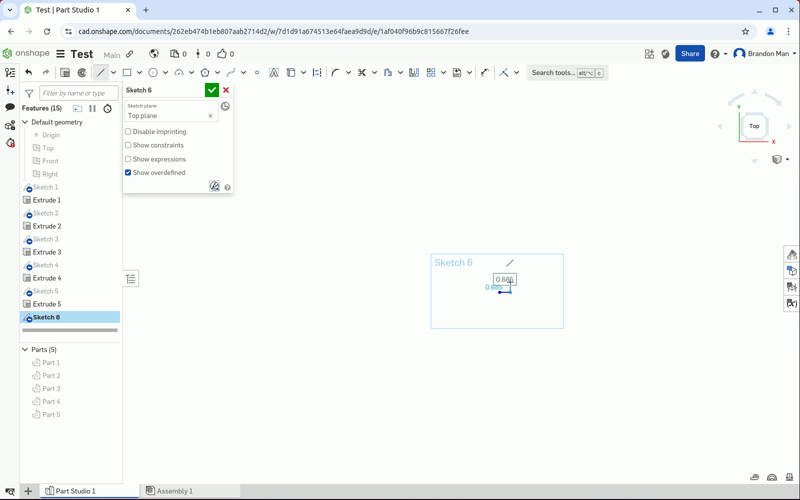
scroll(6)
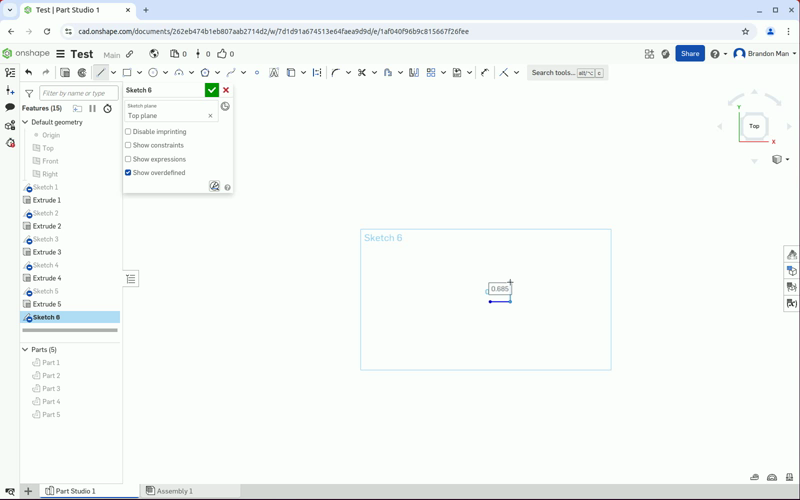
scroll(6)
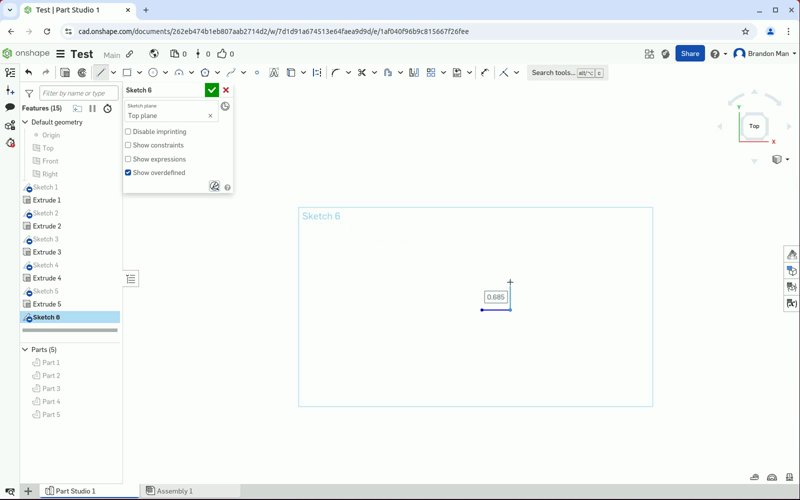
scroll(6)
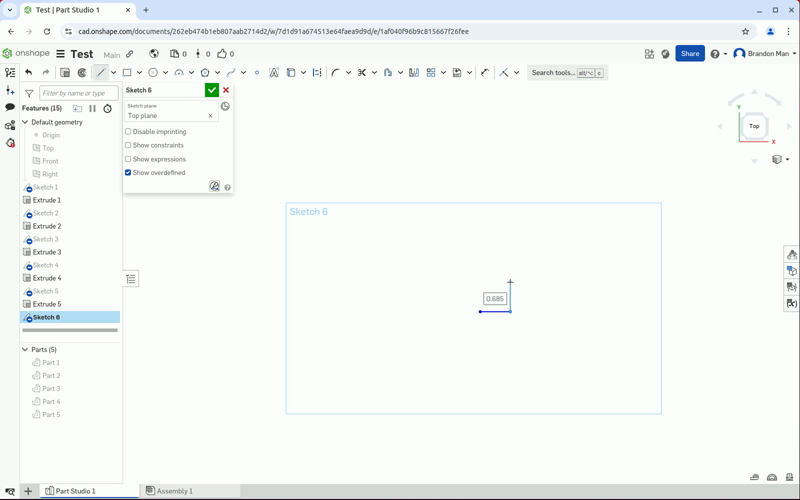
scroll(6)
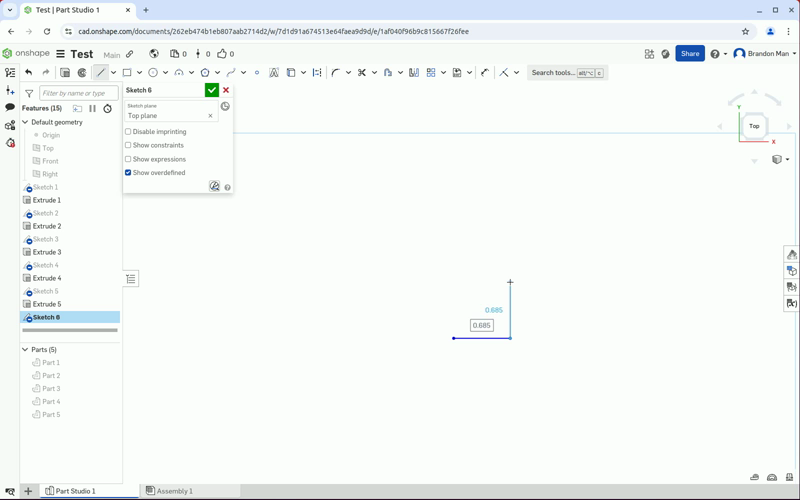
click(510, 281)
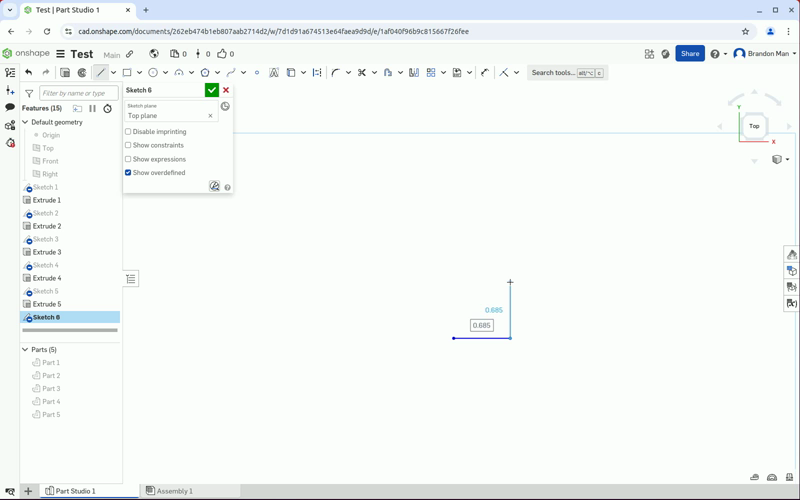
scroll(-6)
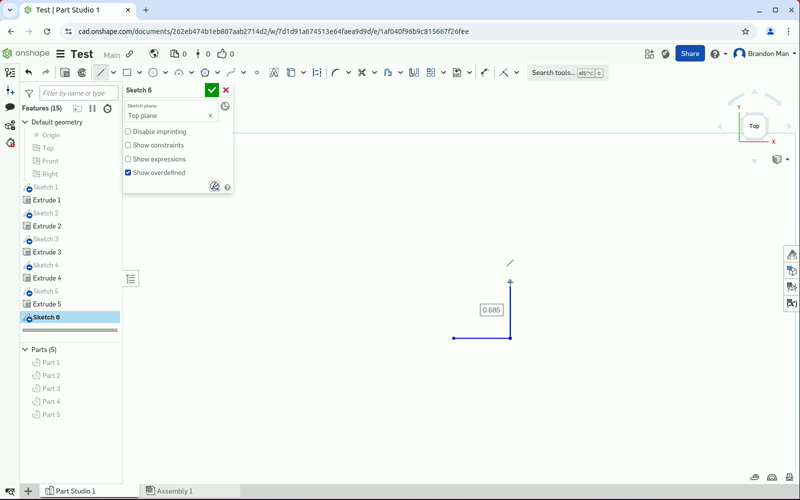
scroll(-6)
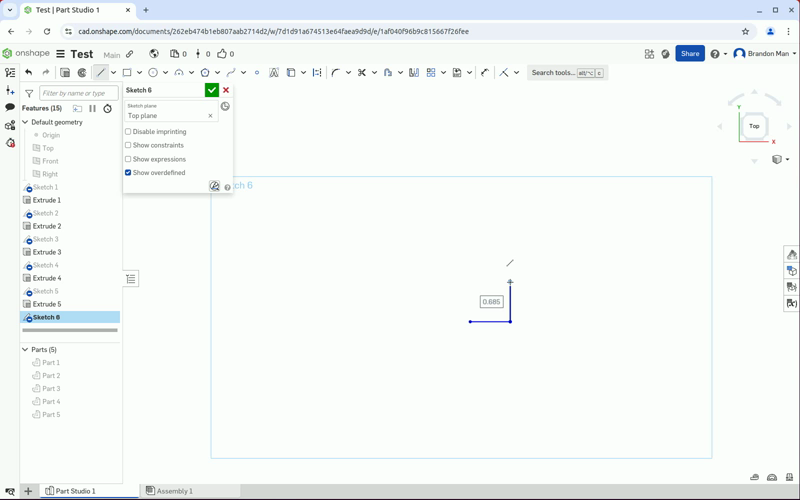
scroll(-6)
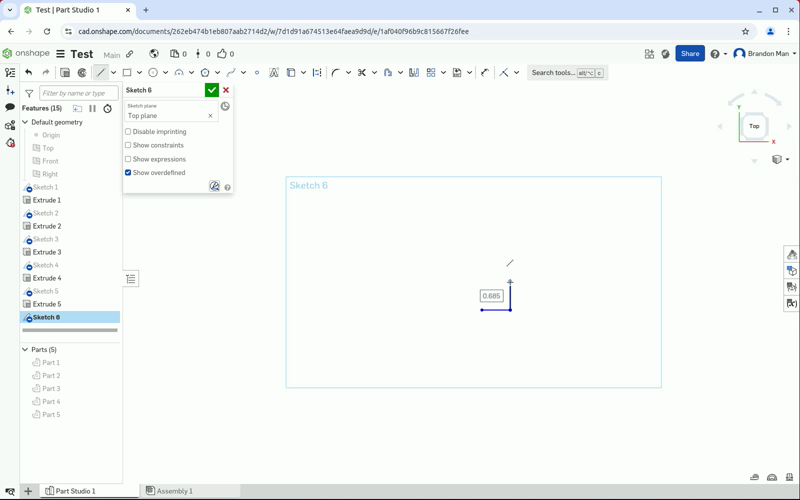
scroll(-6)
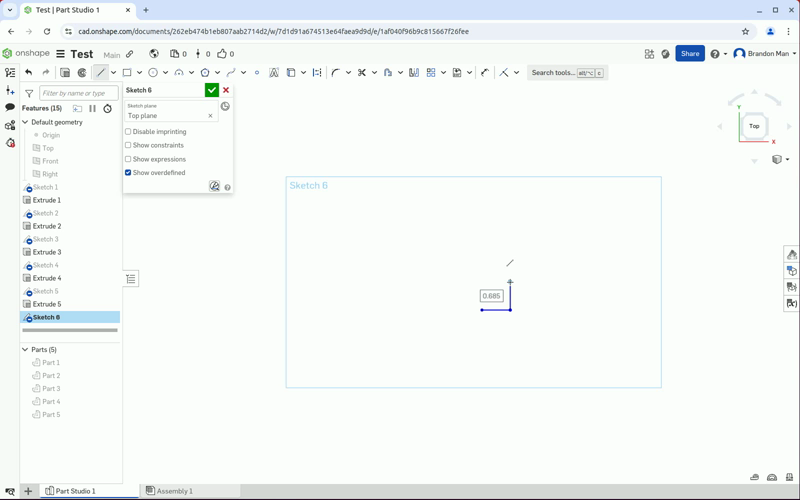
scroll(-6)
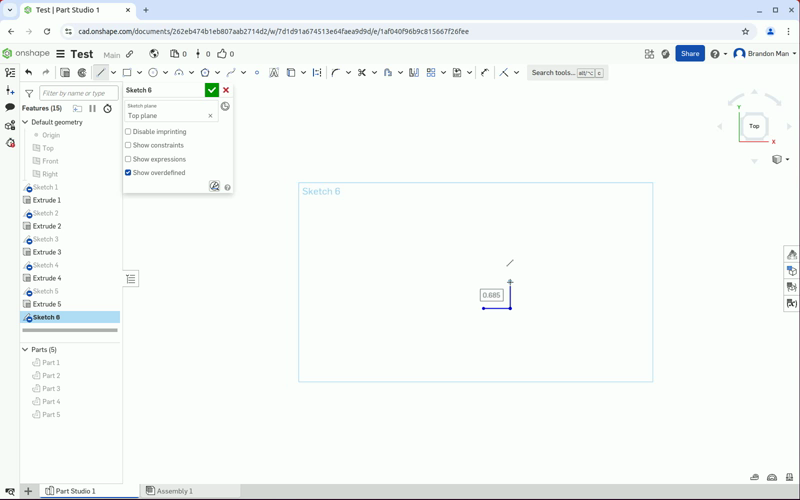
scroll(-6)
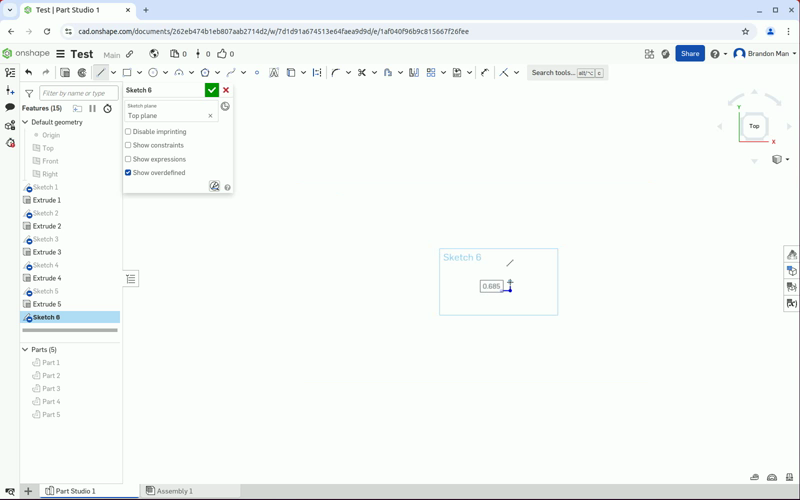
scroll(-6)
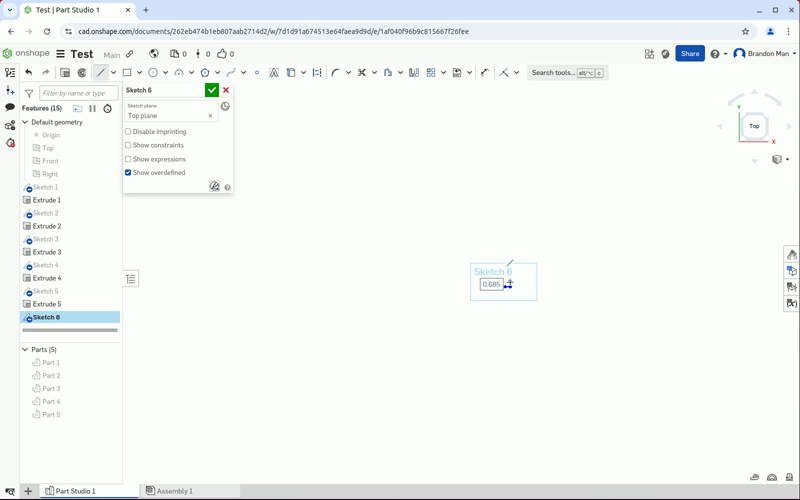
key_up(shift)
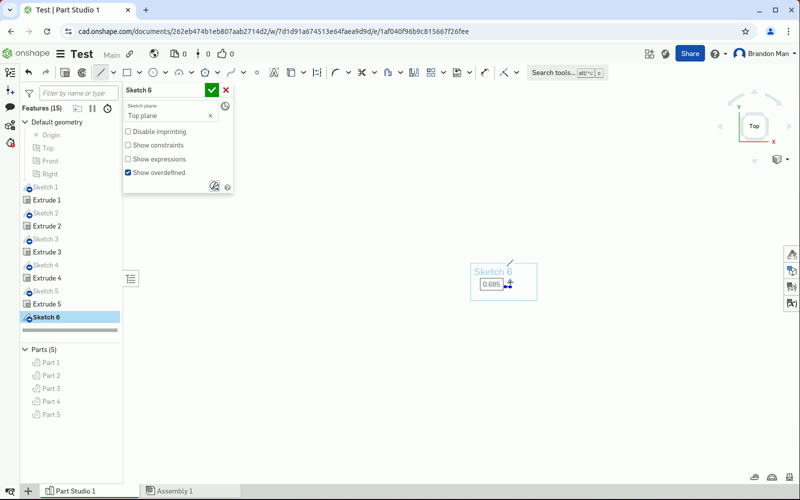
key_down(shift)
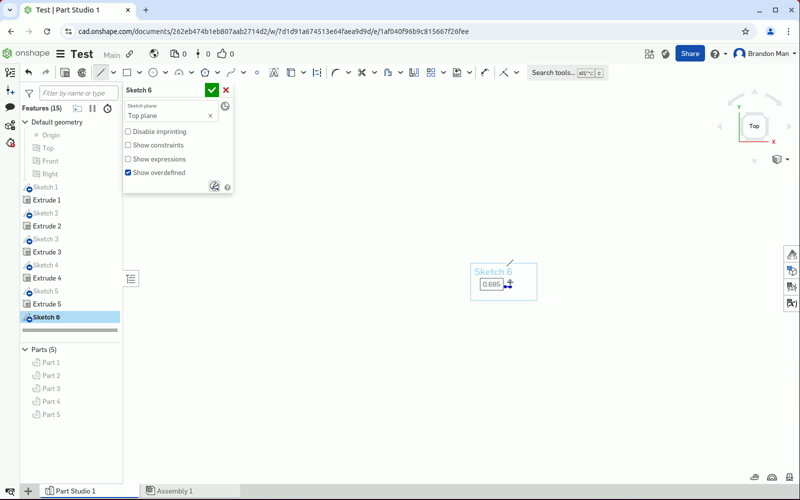
mouse_move(540, 281)
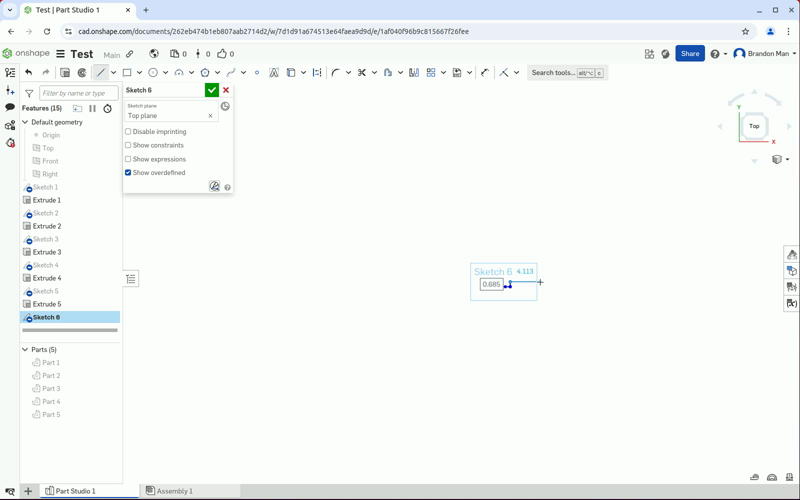
mouse_move(505, 281)
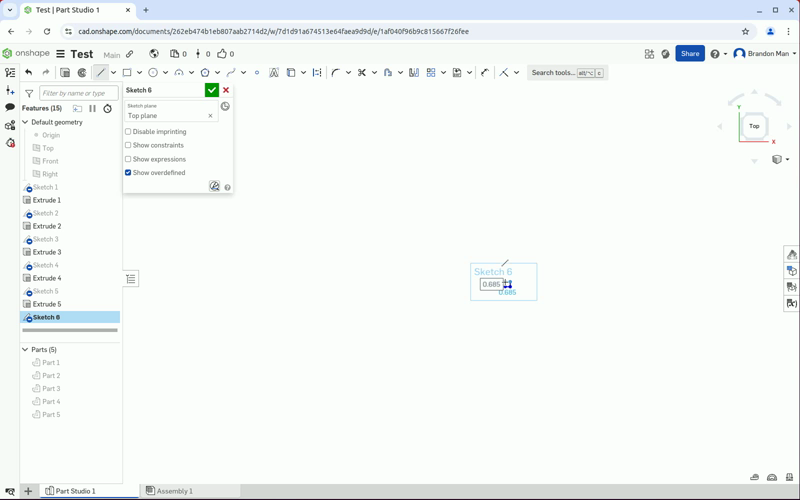
scroll(6)
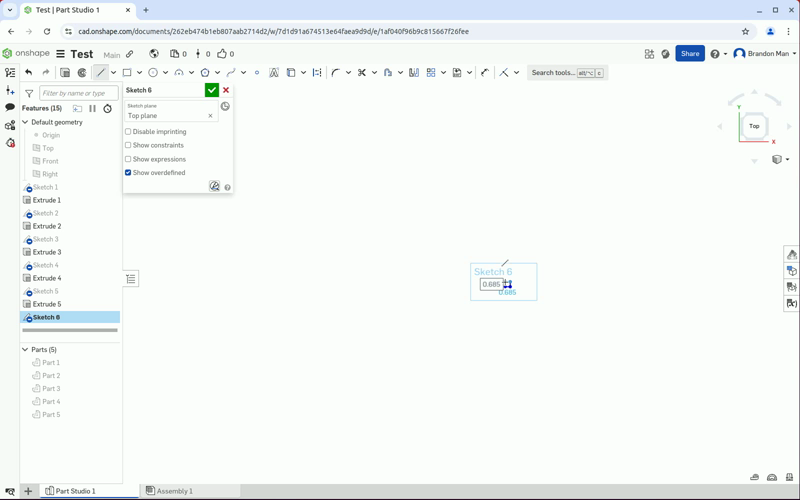
scroll(6)
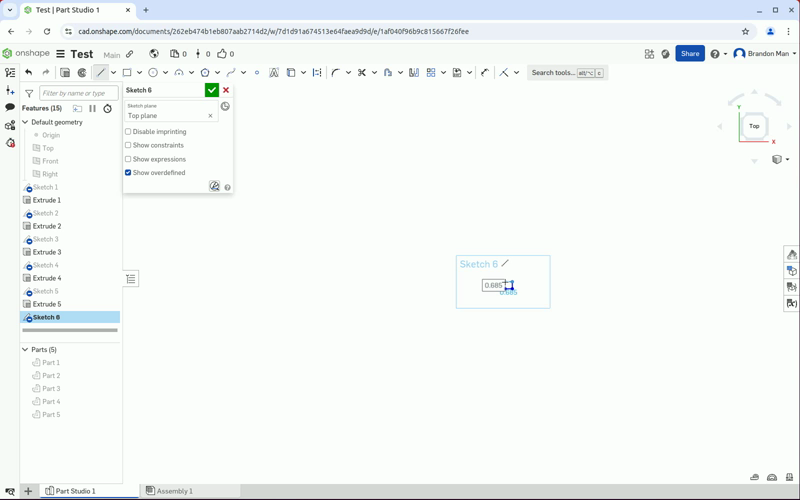
scroll(6)
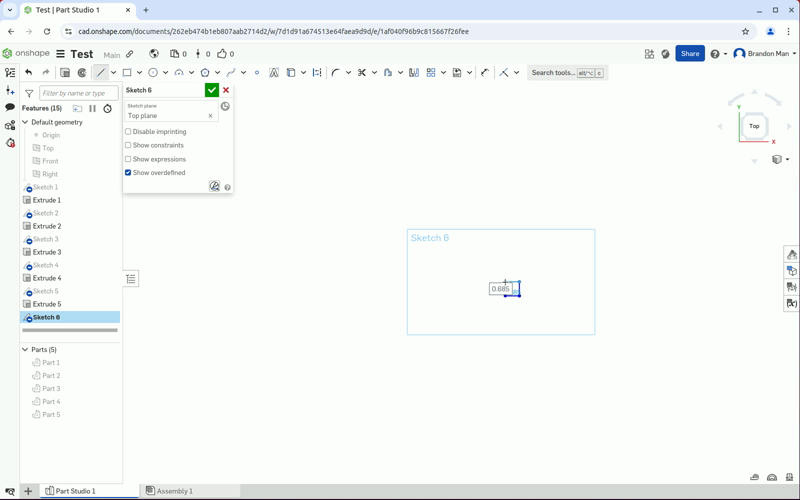
scroll(6)
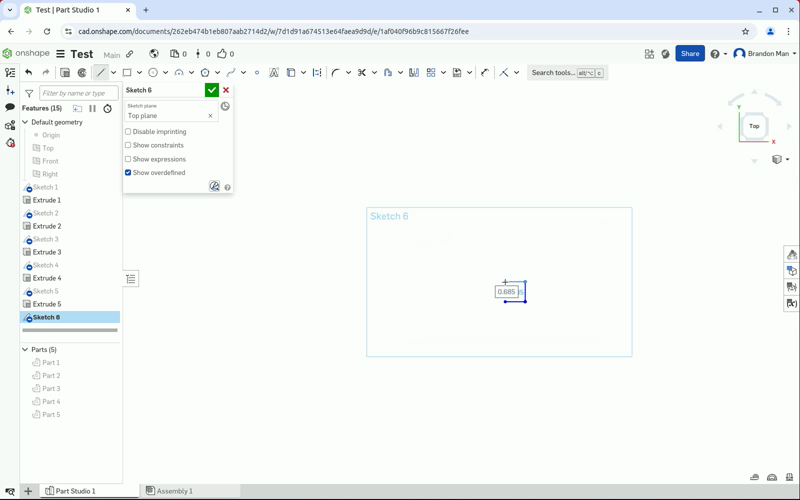
scroll(6)
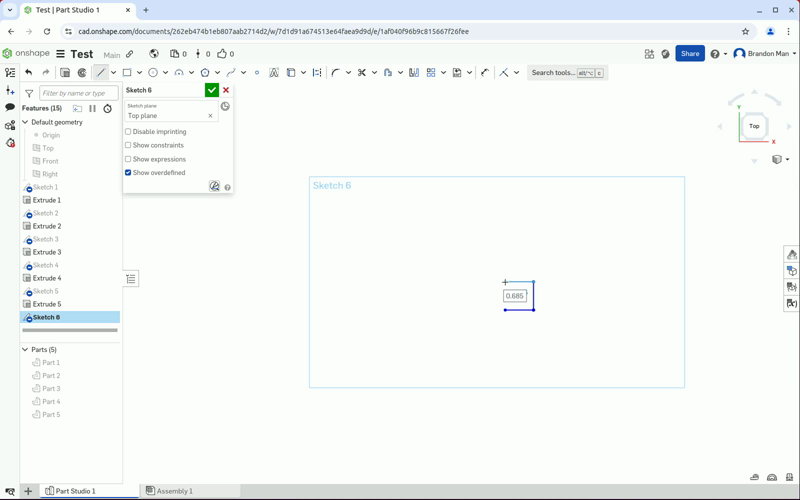
scroll(6)
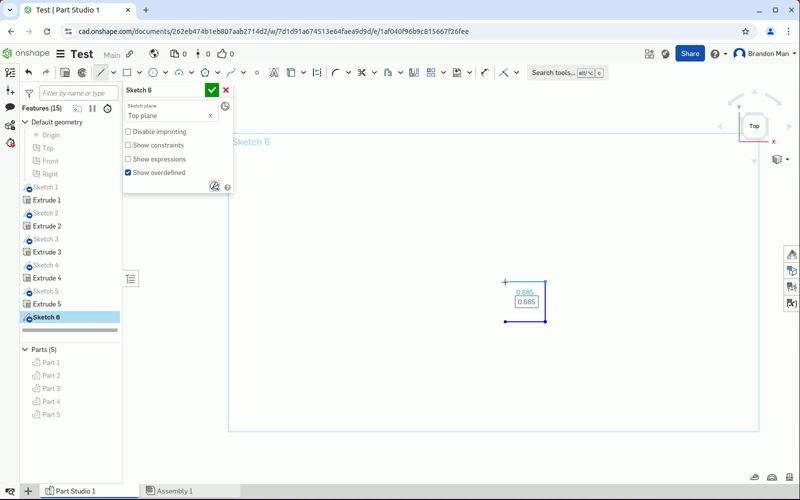
scroll(6)
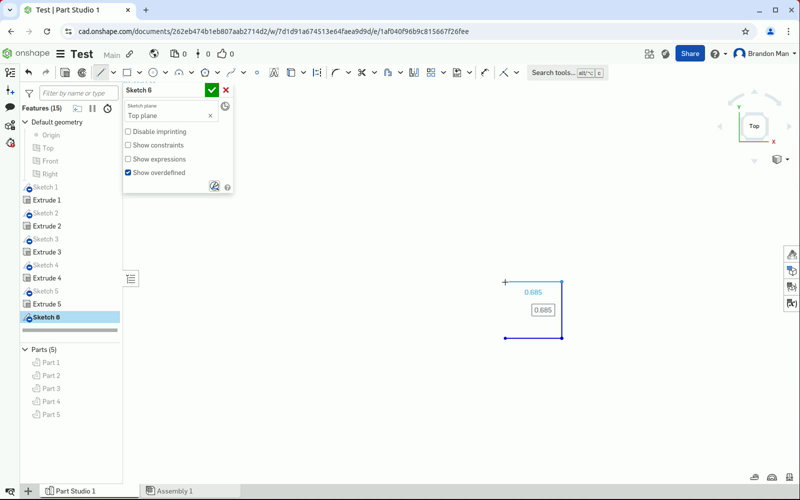
click(505, 281)
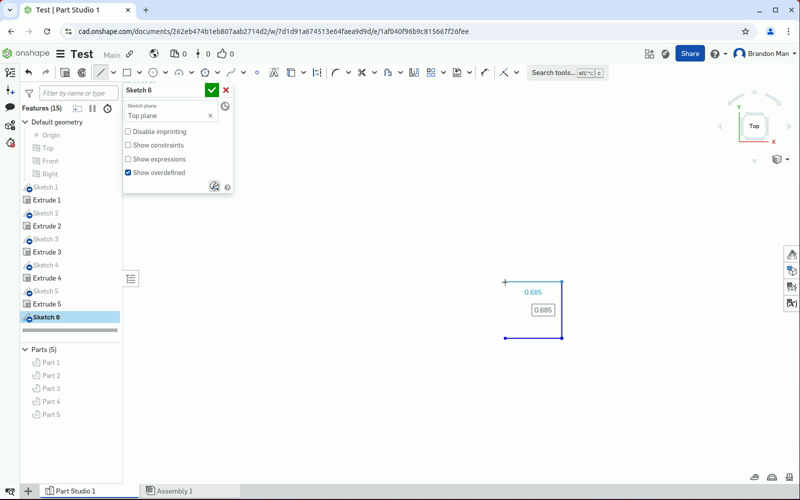
scroll(-6)
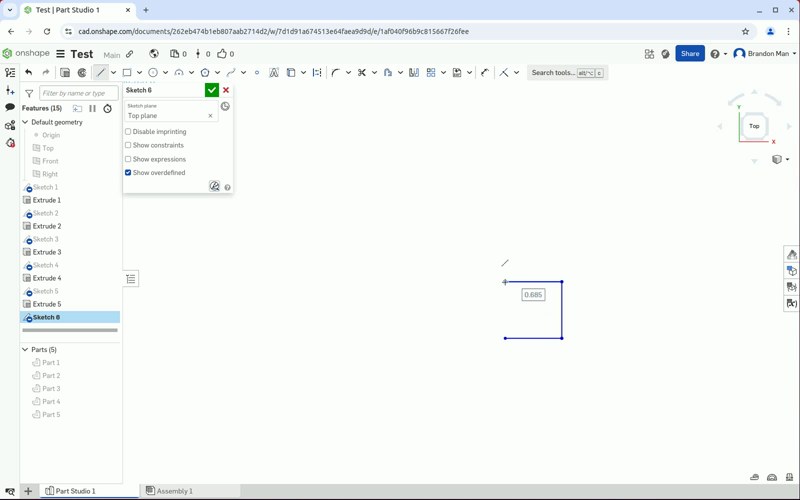
scroll(-6)
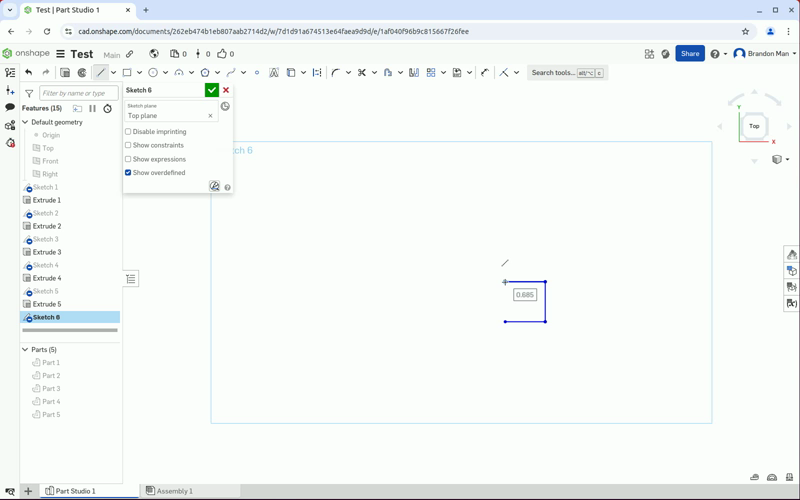
scroll(-6)
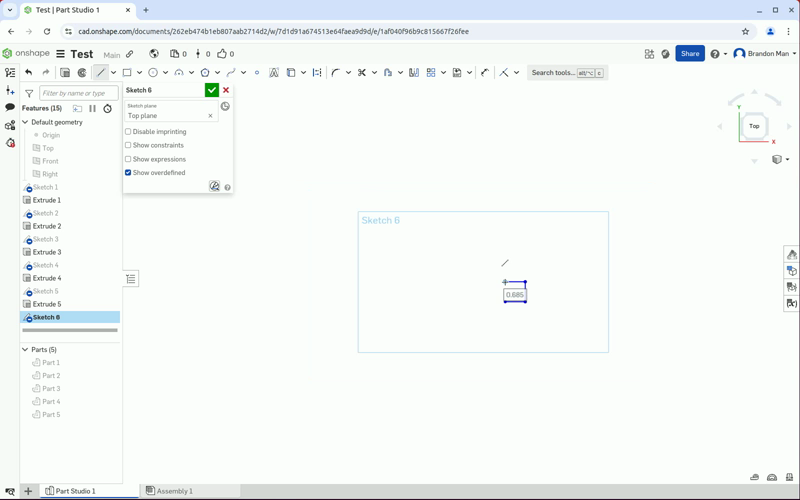
scroll(-6)
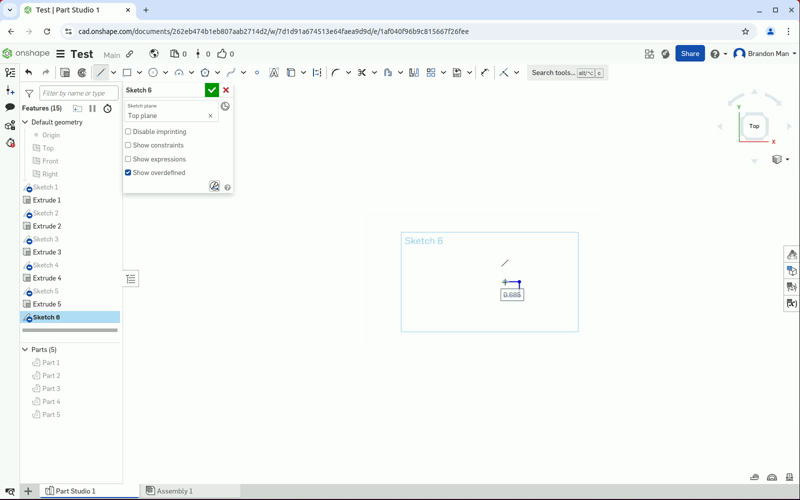
scroll(-6)
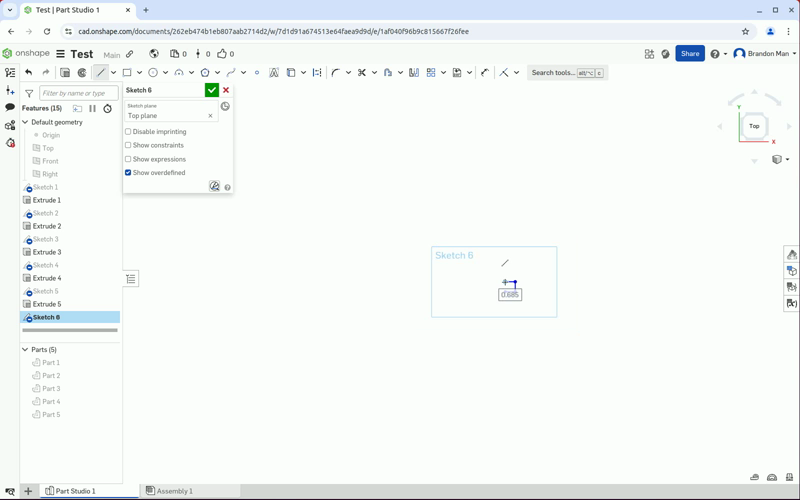
scroll(-6)
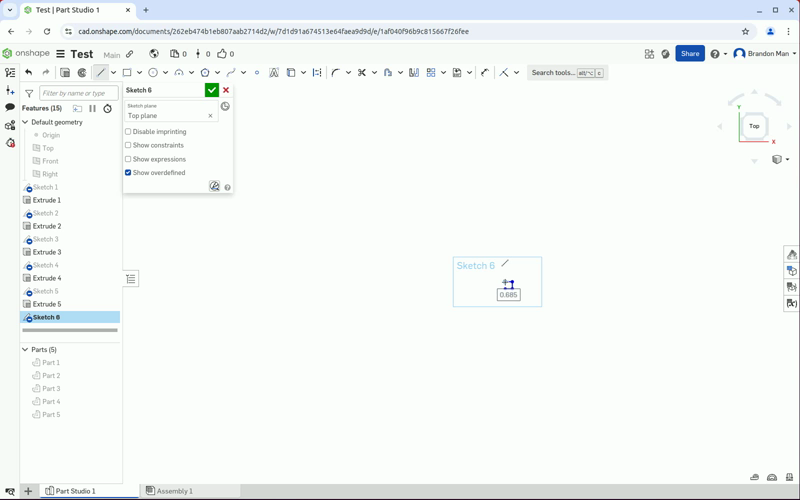
scroll(-6)
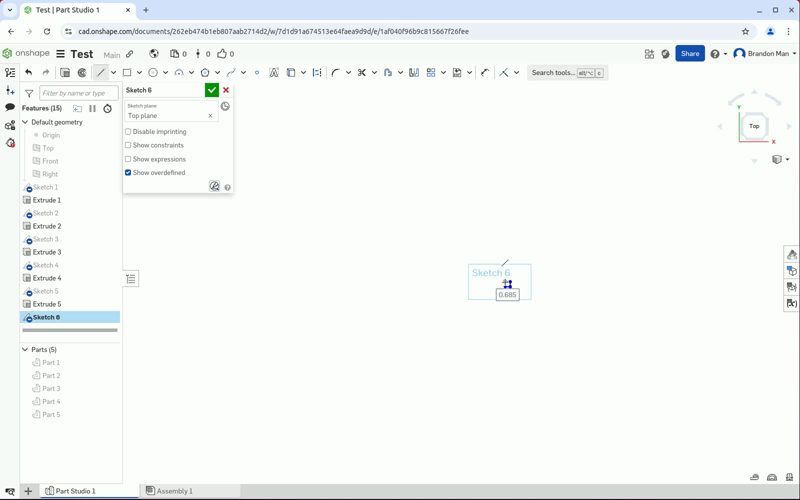
key_up(shift)
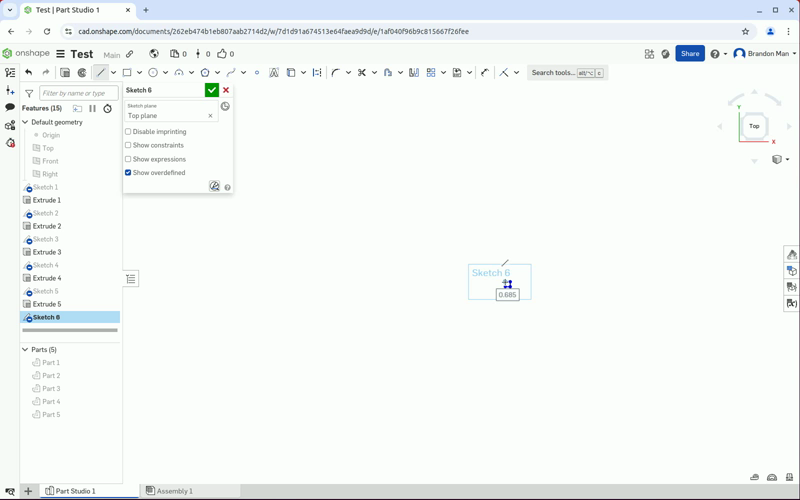
mouse_move(535, 281)
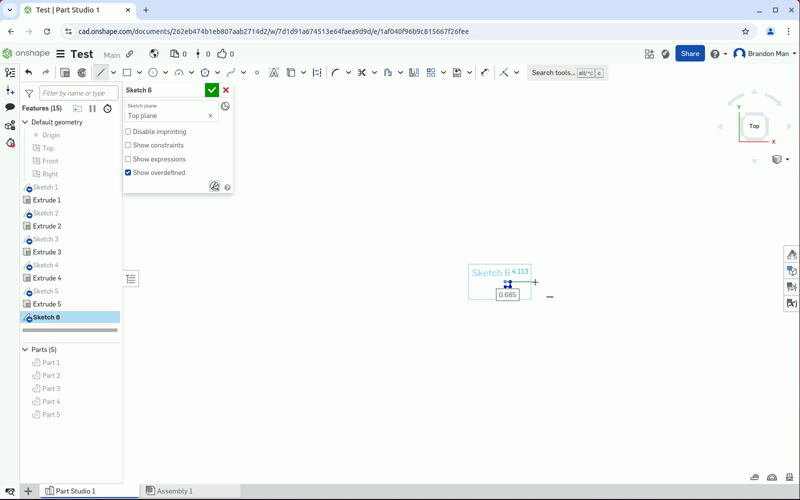
key_down(shift)
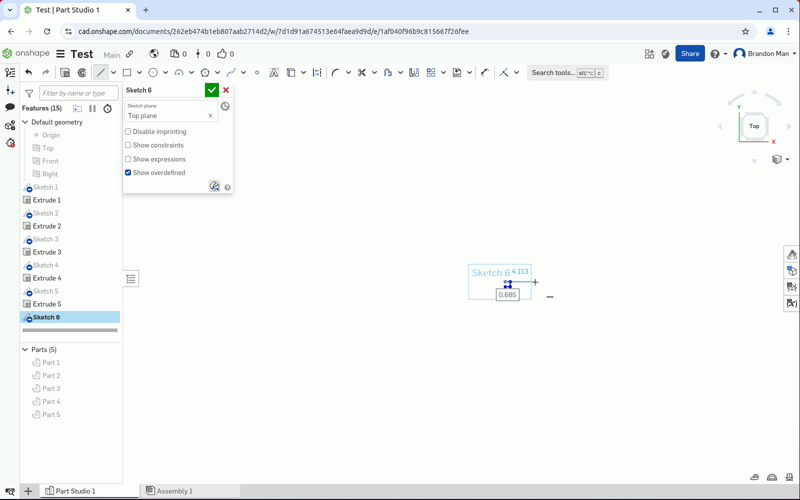
mouse_move(505, 286)
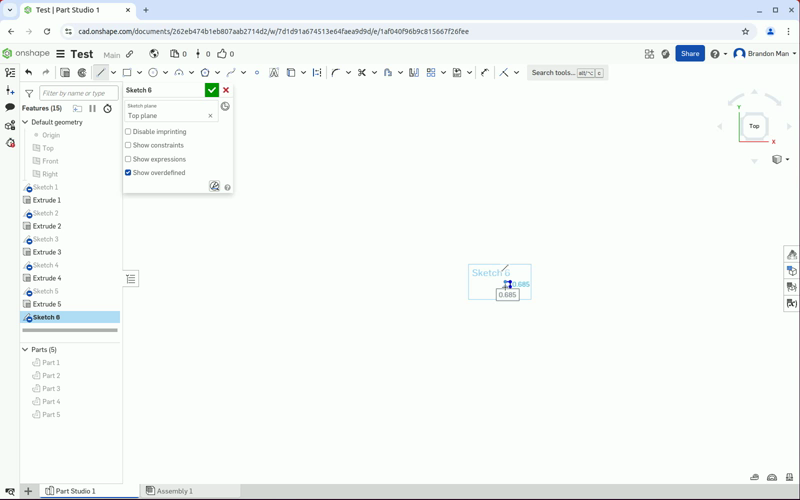
scroll(6)
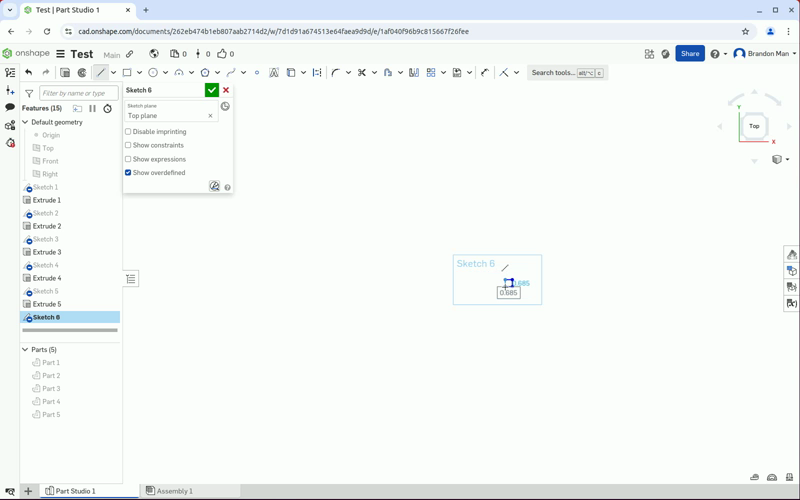
scroll(6)
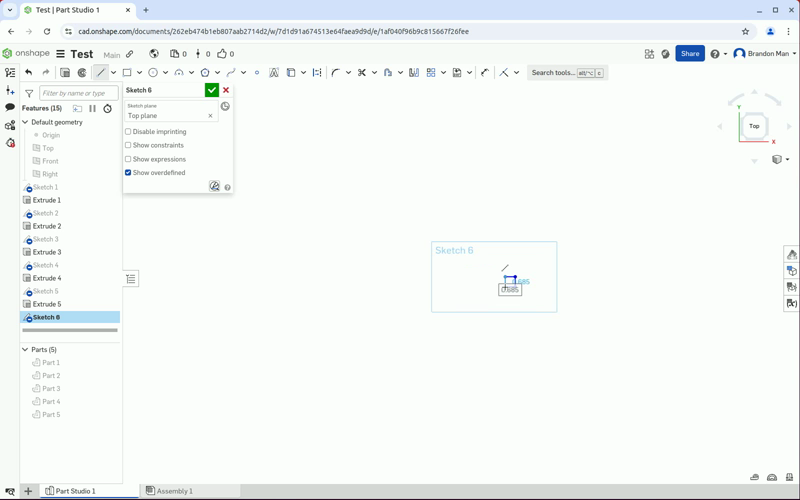
scroll(6)
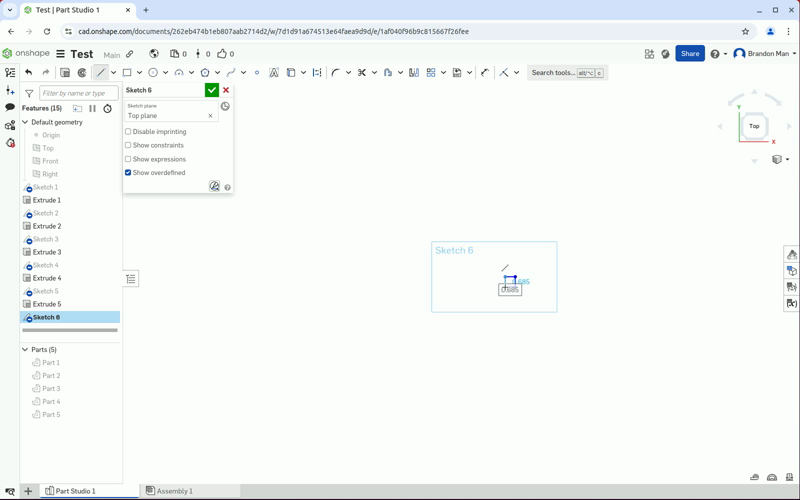
scroll(6)
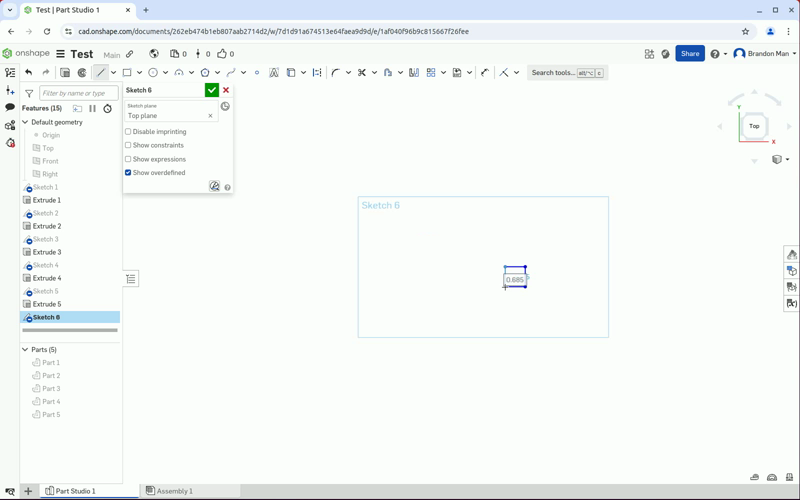
scroll(6)
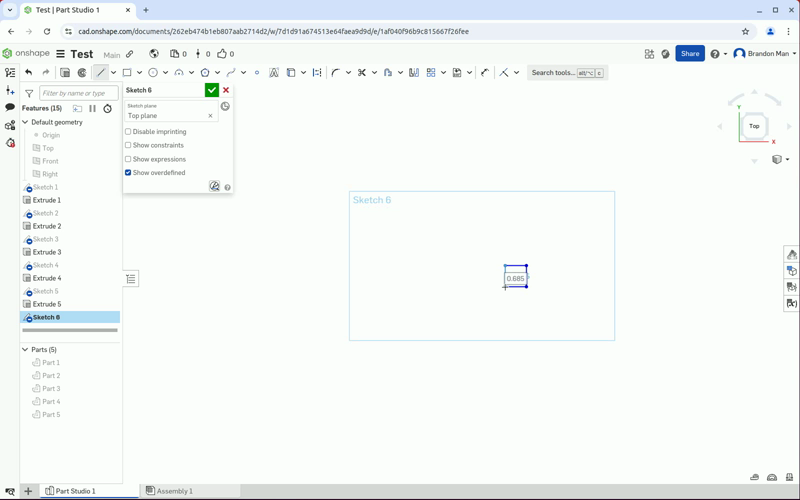
scroll(6)
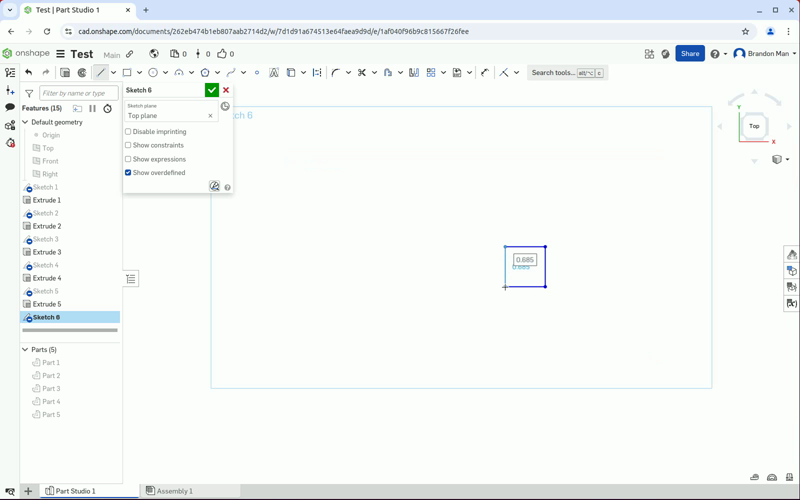
scroll(6)
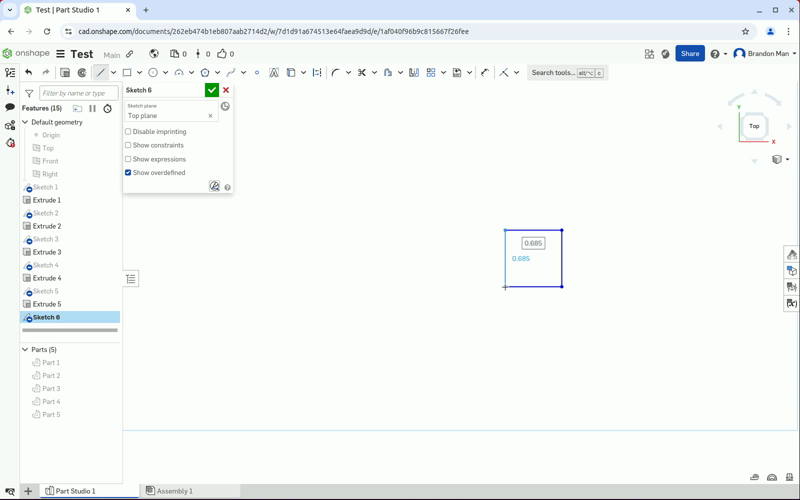
key_up(shift)
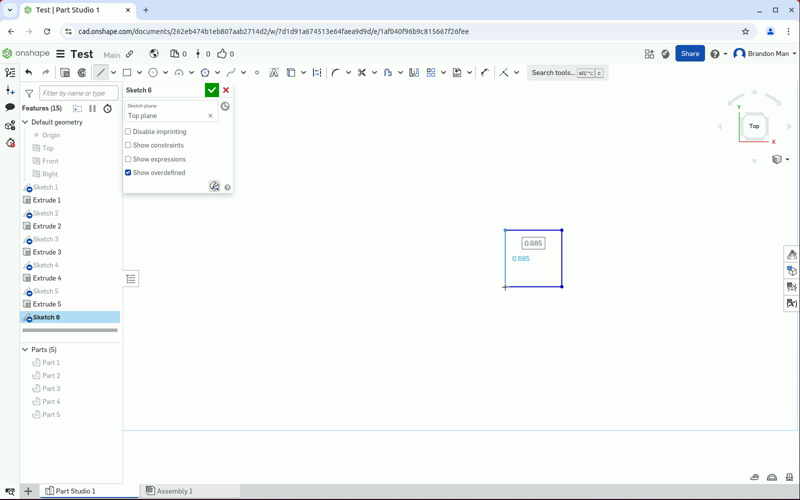
click(505, 286)
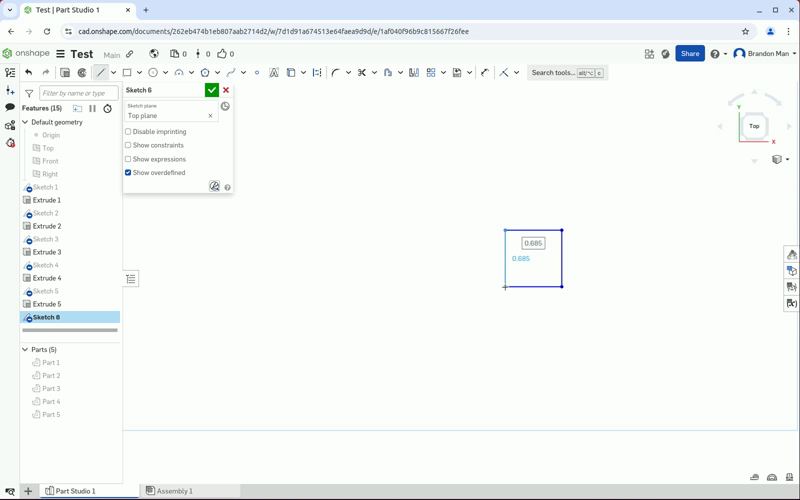
scroll(-6)
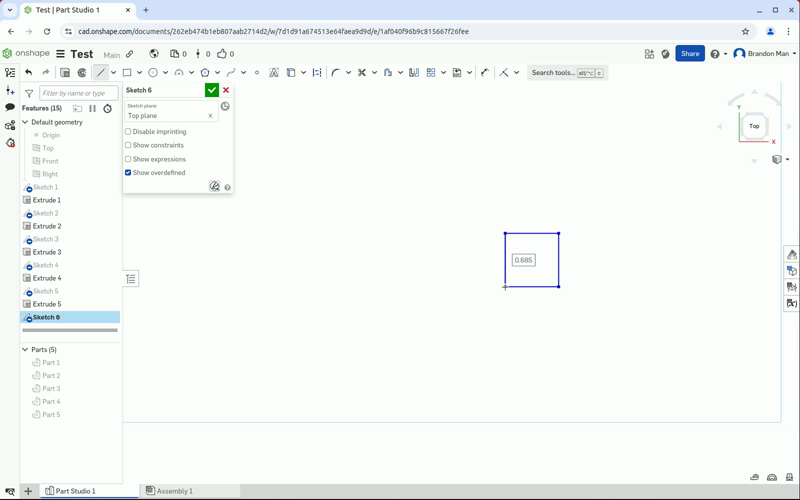
scroll(-6)
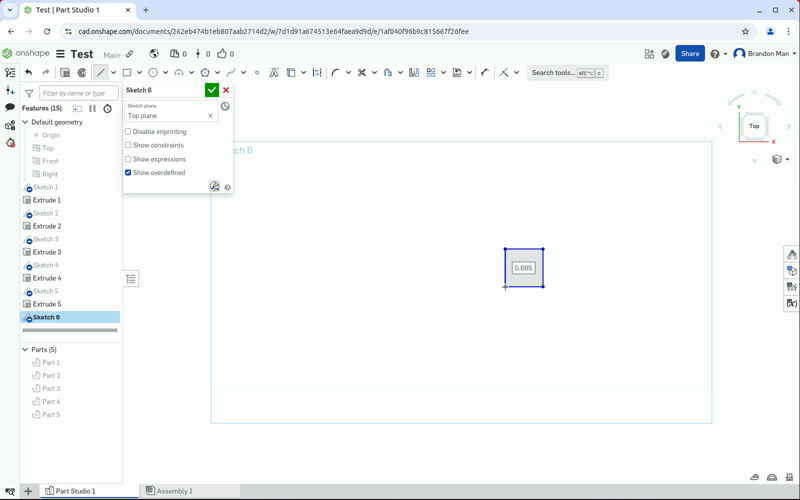
scroll(-6)
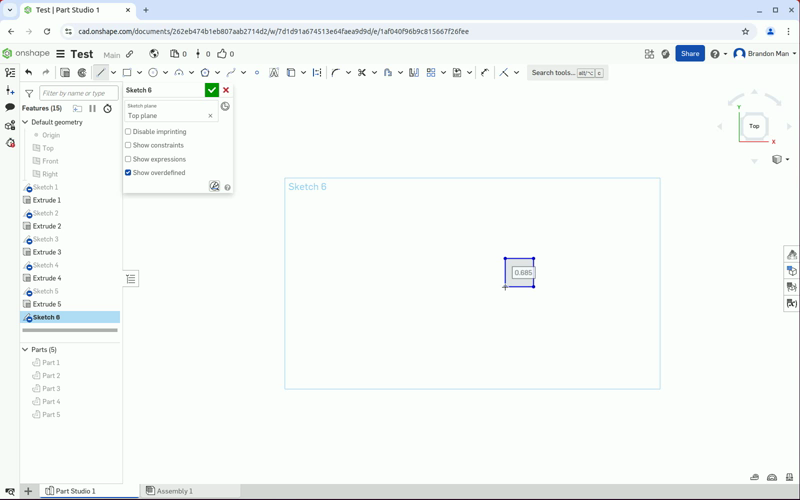
scroll(-6)
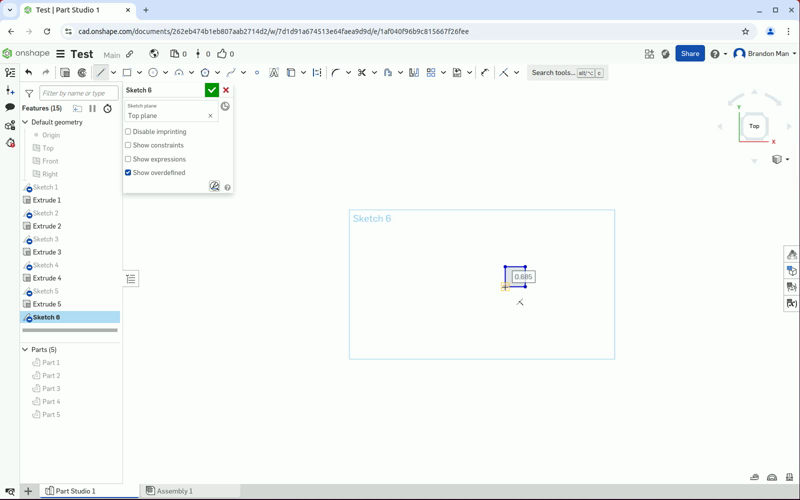
scroll(-6)
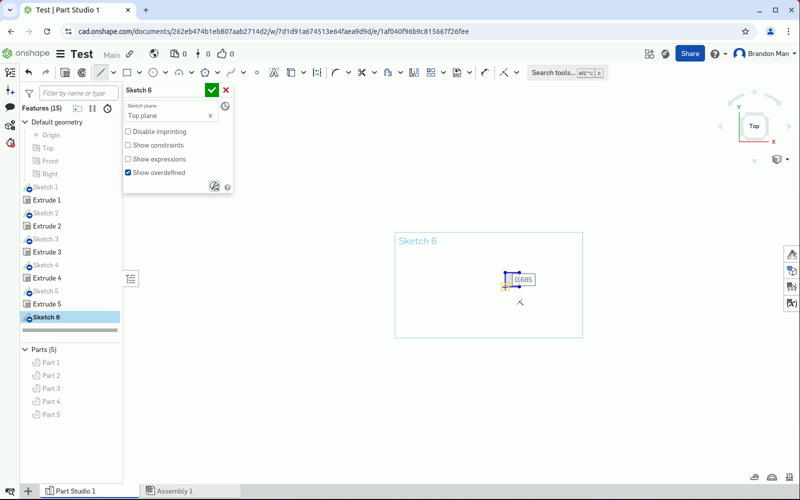
scroll(-6)
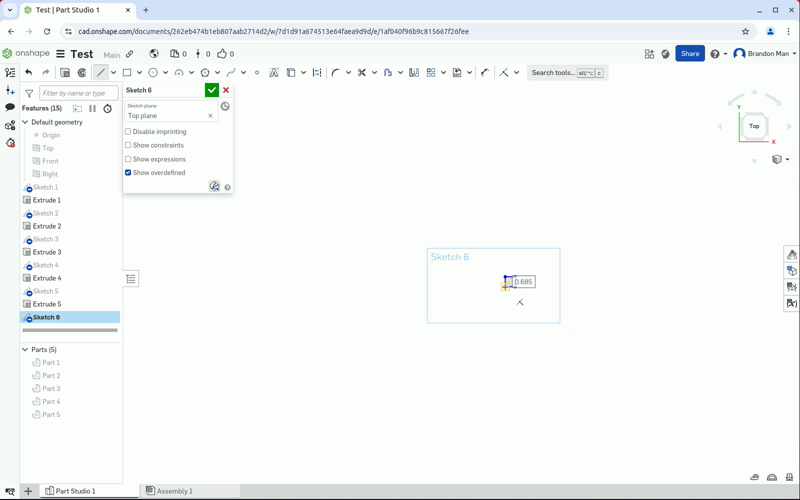
scroll(-6)
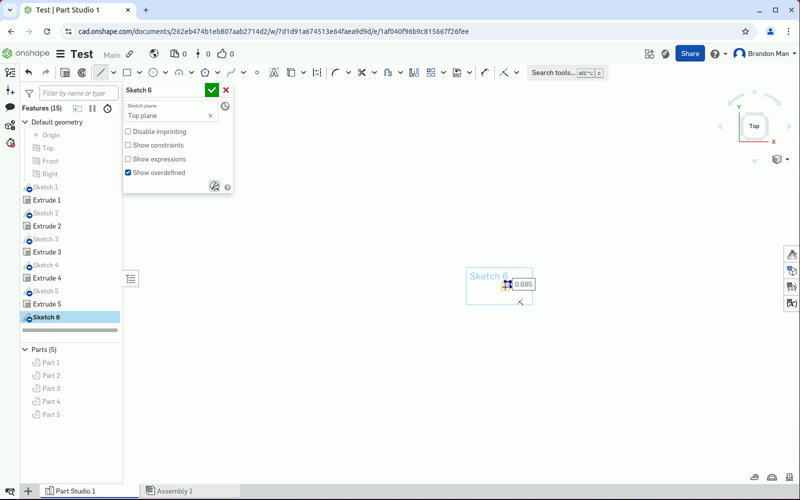
key(esc)
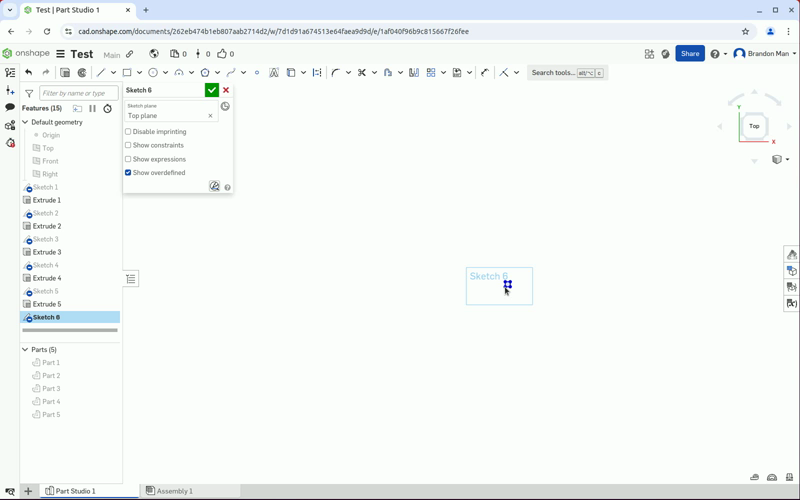
mouse_move(509, 284)
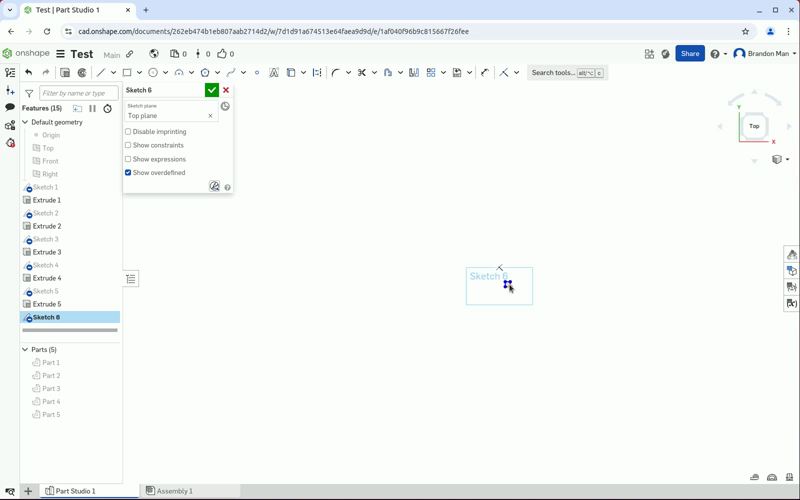
scroll(6)
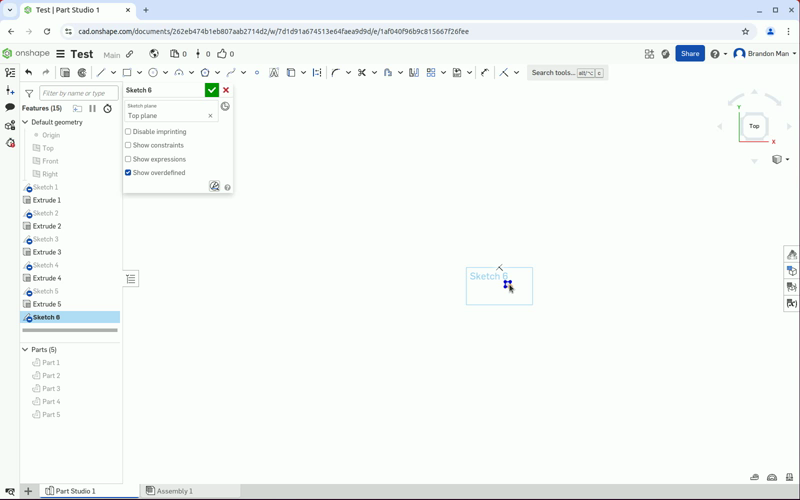
scroll(6)
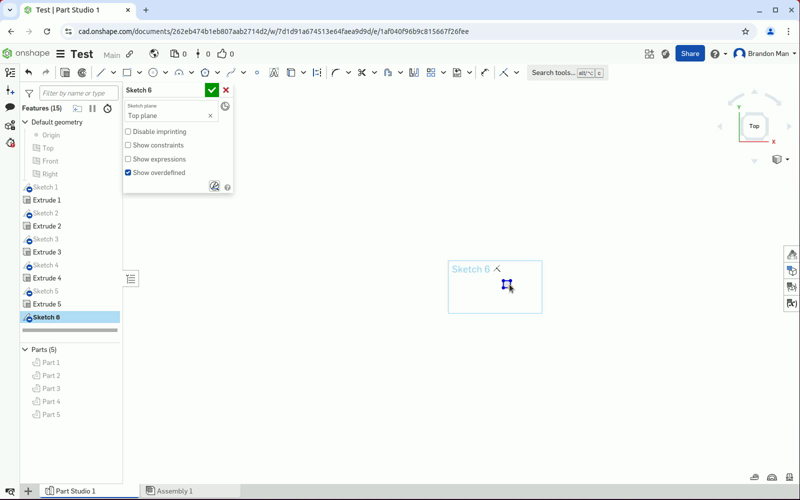
scroll(6)
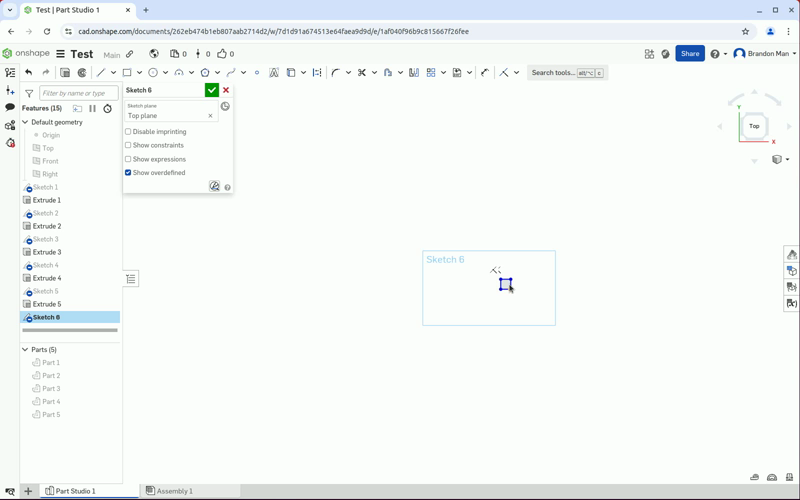
scroll(6)
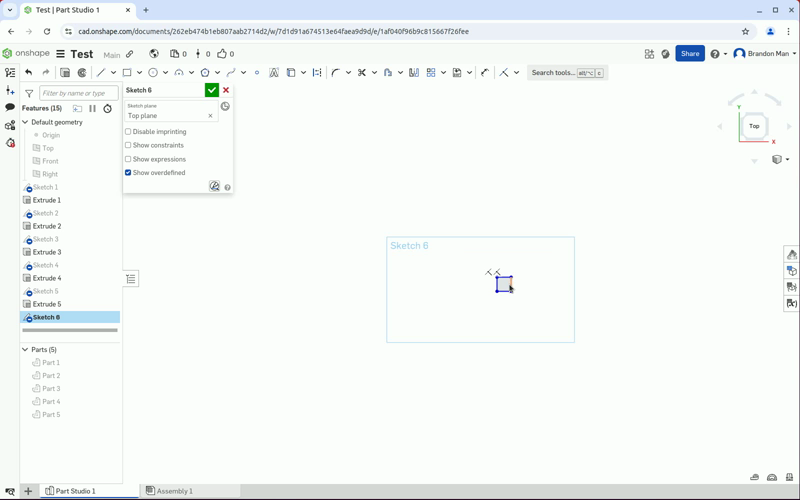
scroll(6)
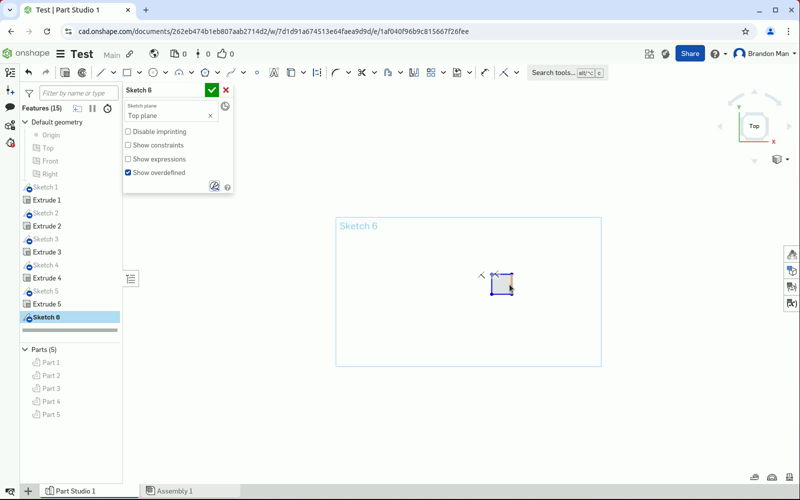
scroll(6)
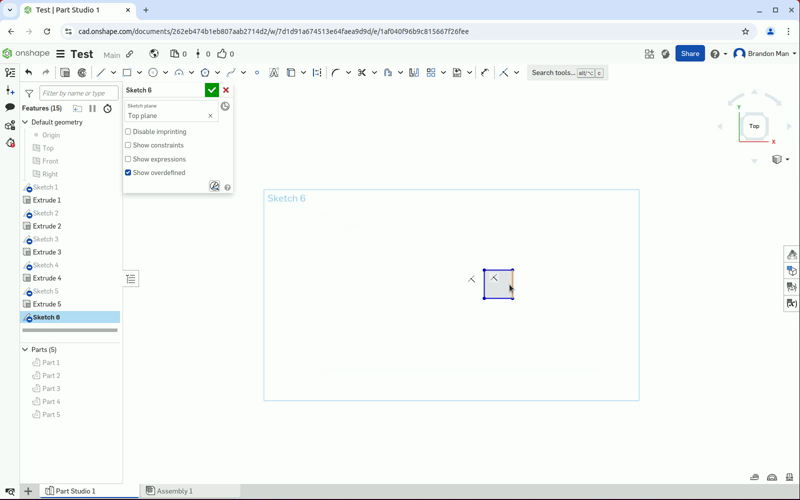
scroll(6)
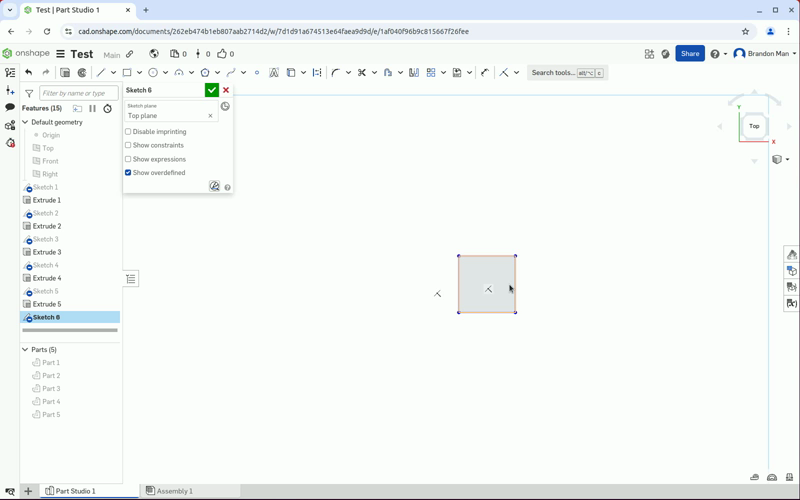
click(509, 284)
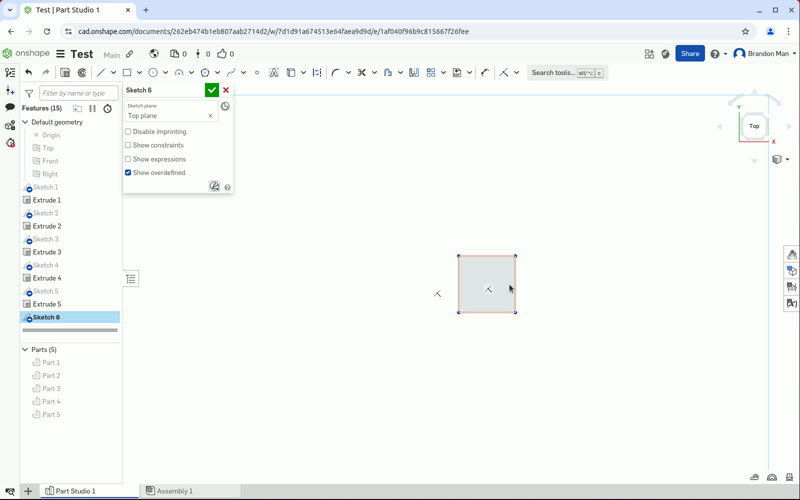
scroll(-6)
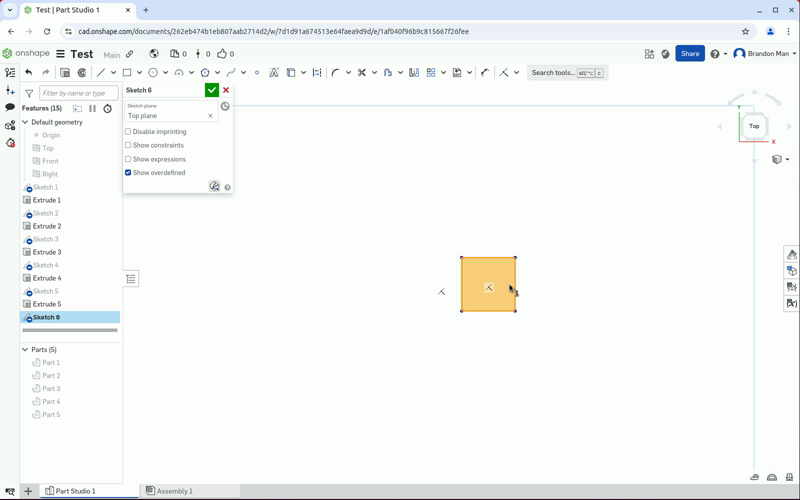
scroll(-6)
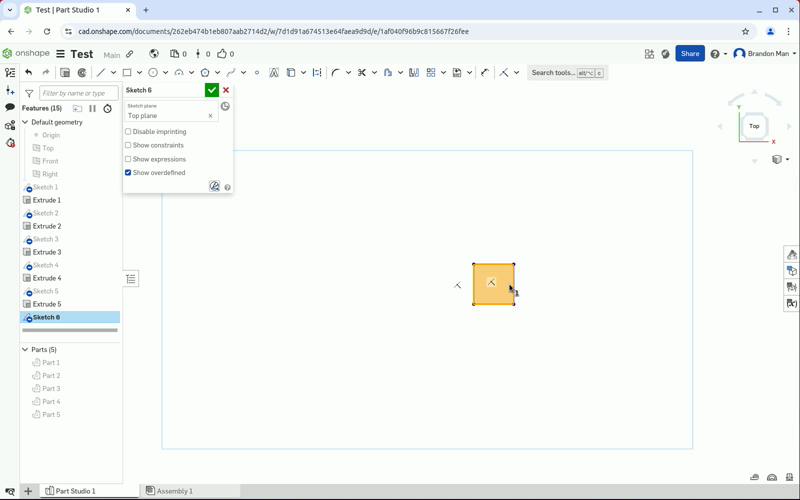
scroll(-6)
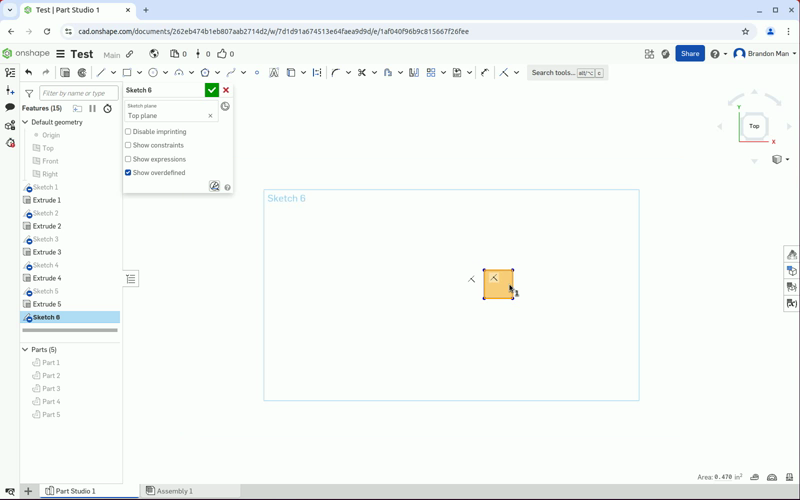
scroll(-6)
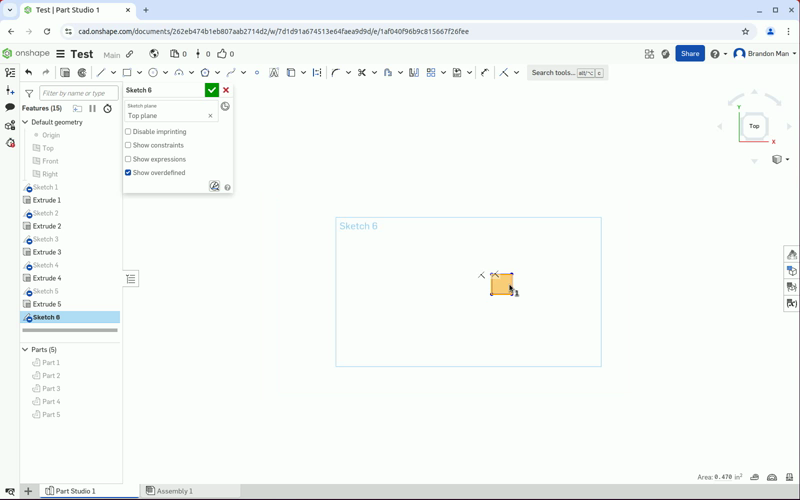
scroll(-6)
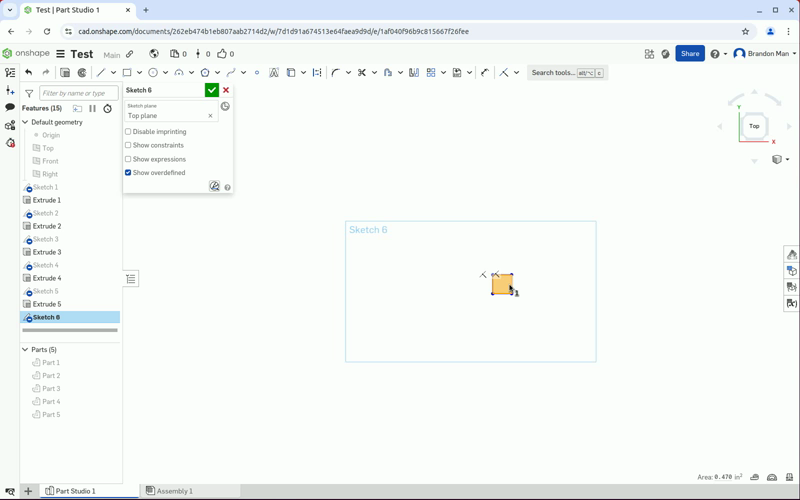
scroll(-6)
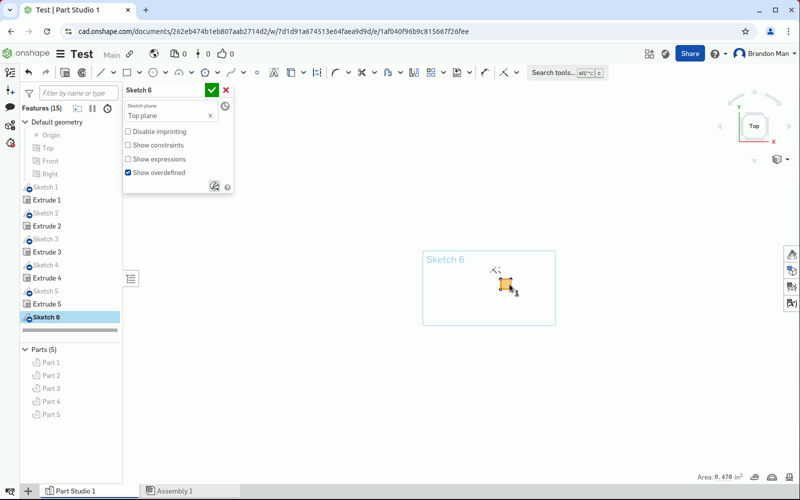
scroll(-6)
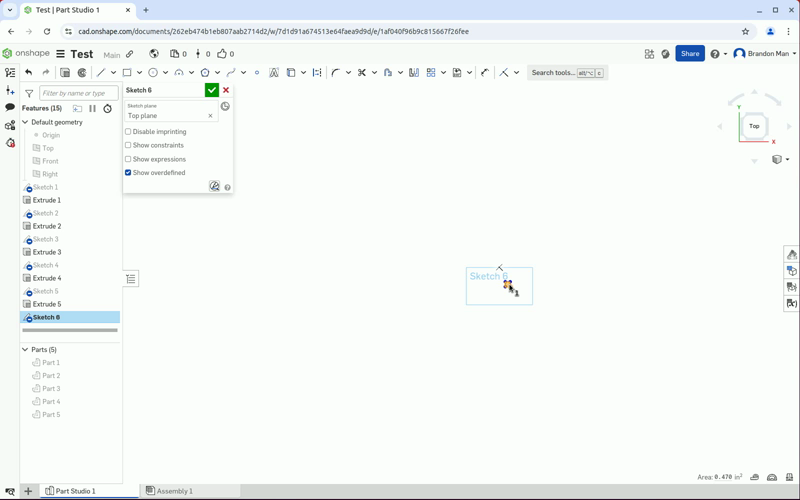
mouse_move(73, 352)
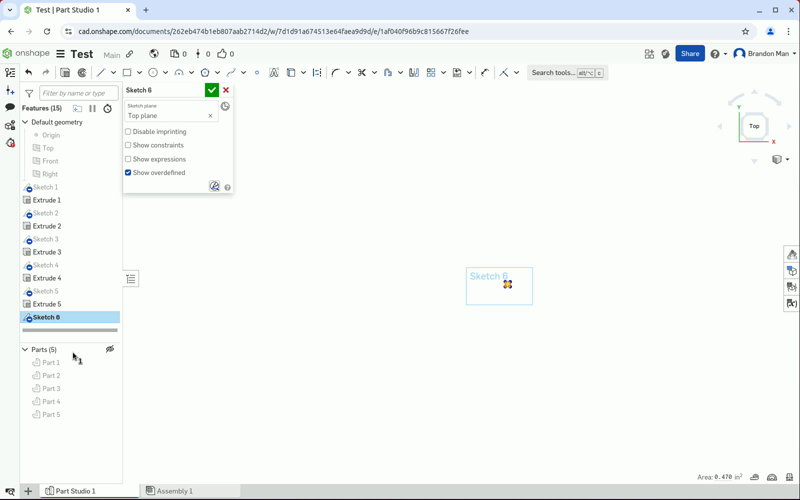
key(shift+y)
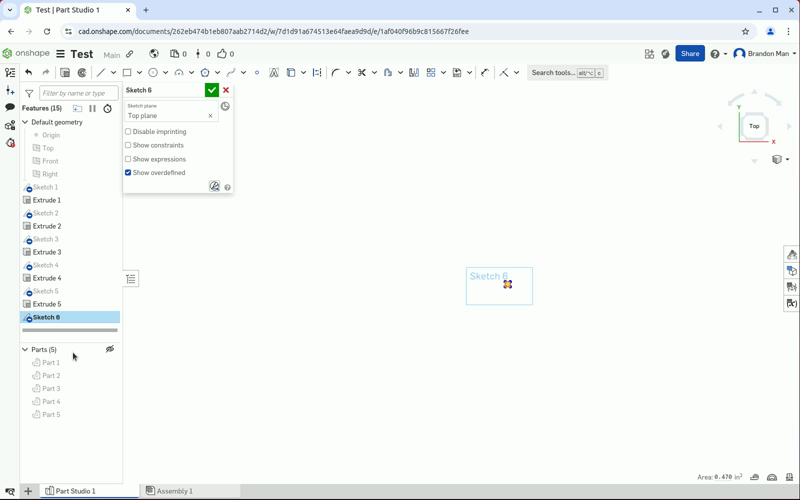
key(shift+e)
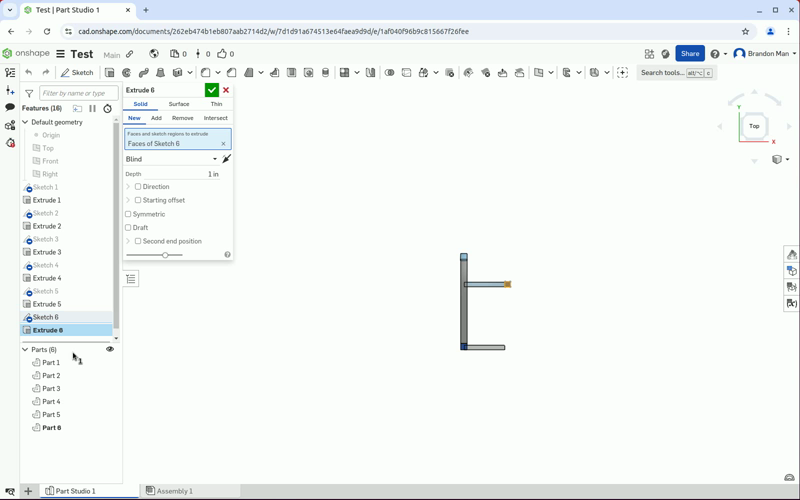
mouse_move(143, 106)
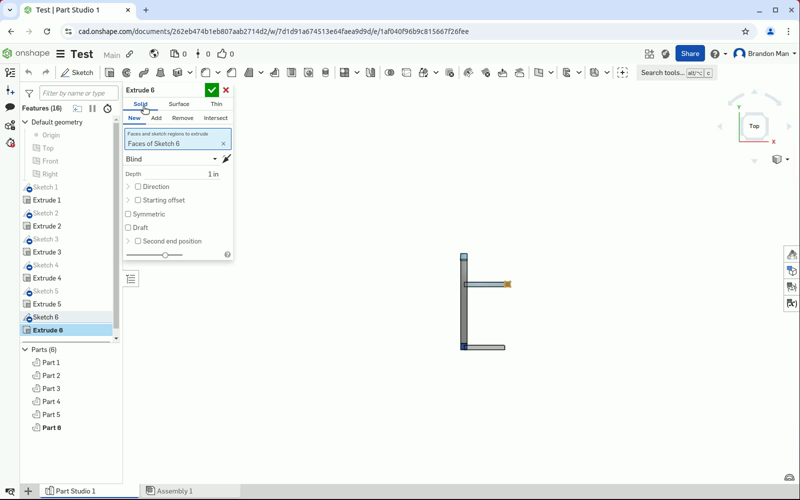
click(143, 106)
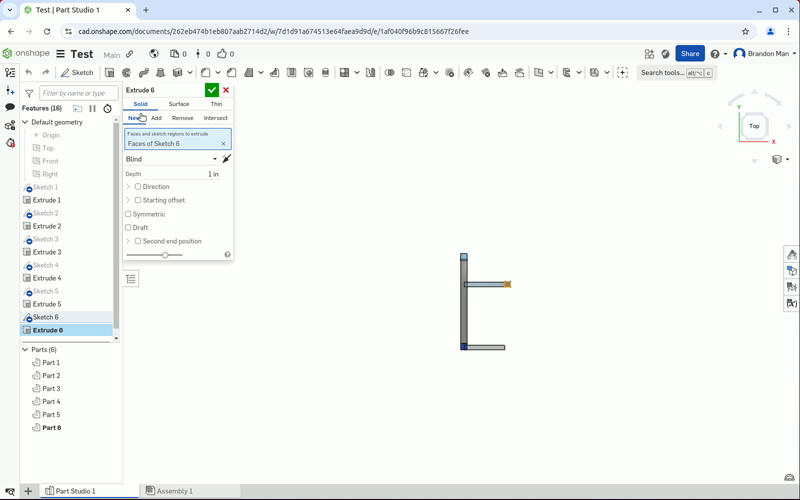
mouse_move(137, 120)
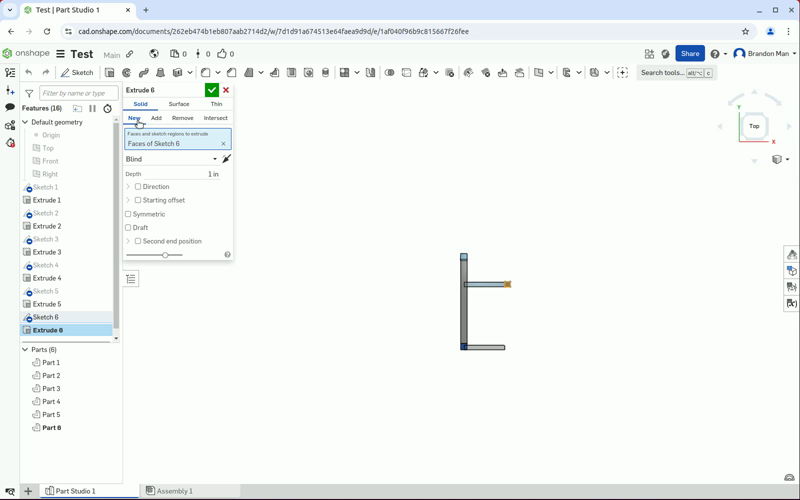
click(137, 120)
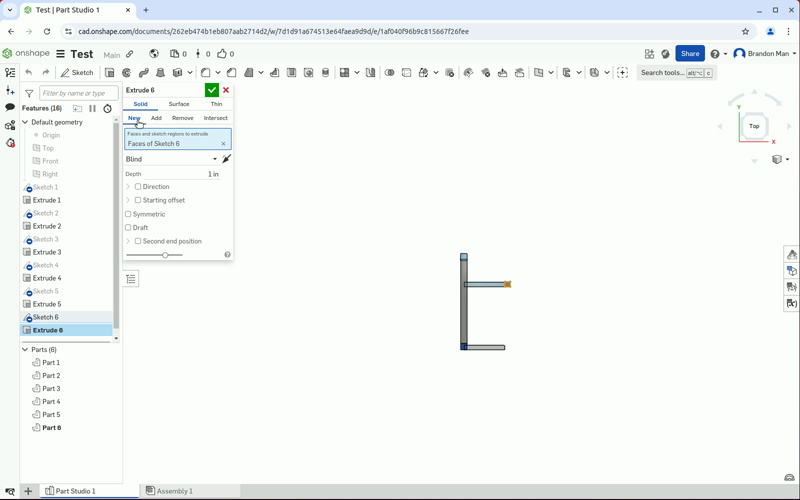
key(tab, 4)
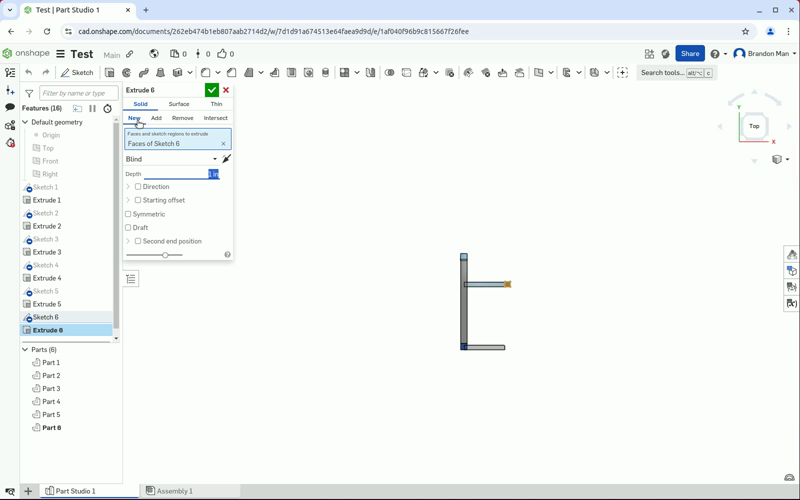
text(20.942)
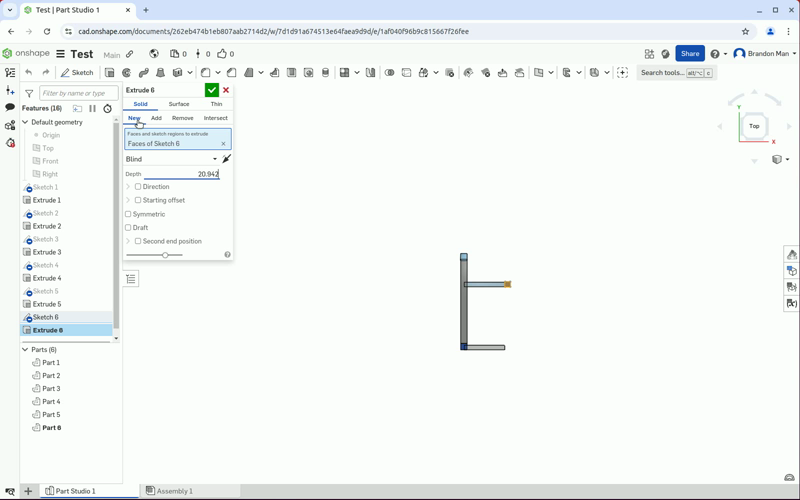
key(enter)
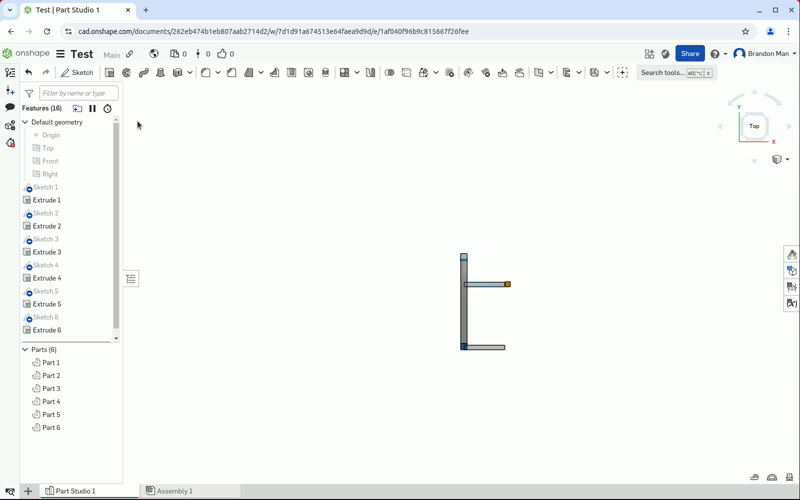
key(shift+h)
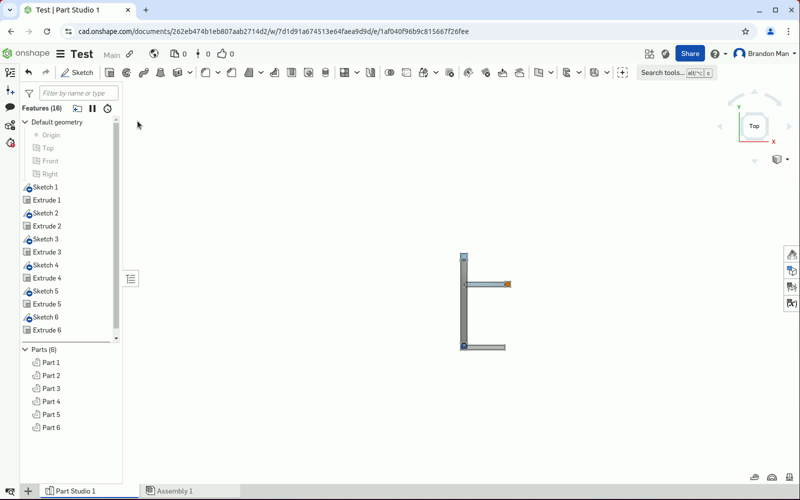
key(shift+h)
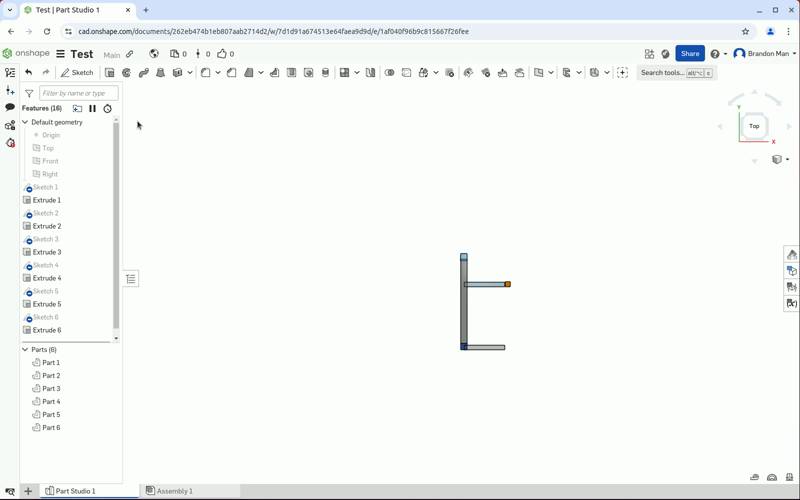
mouse_move(69, 189)
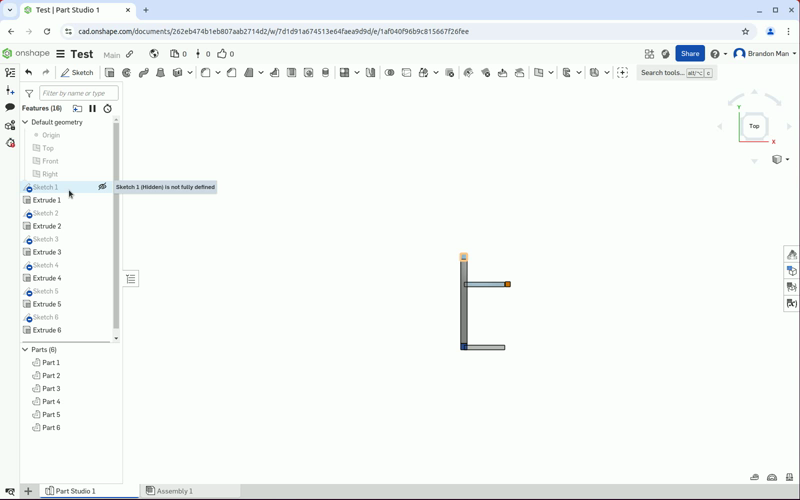
click(69, 189)
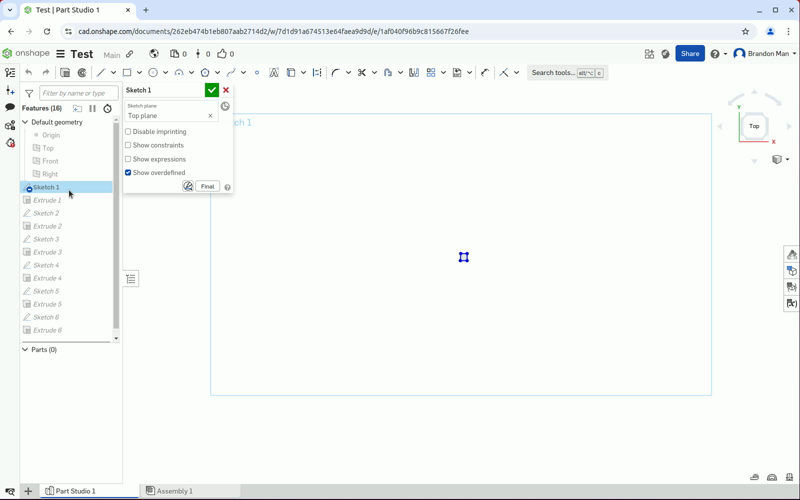
mouse_move(229, 92)
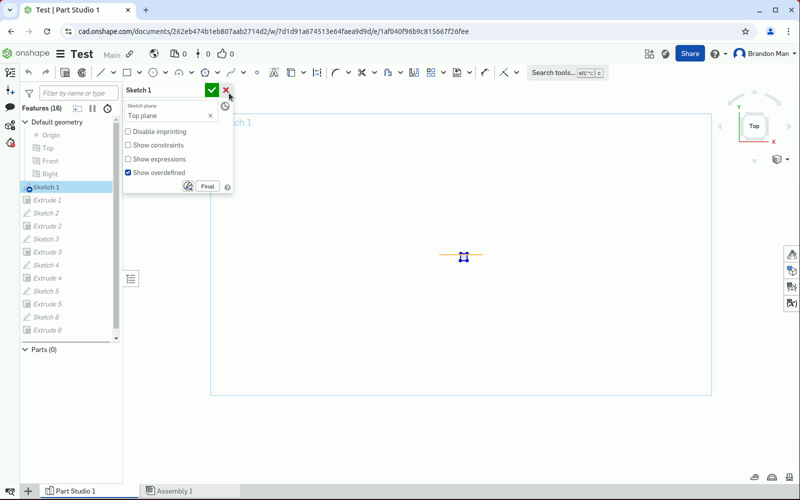
click(229, 92)
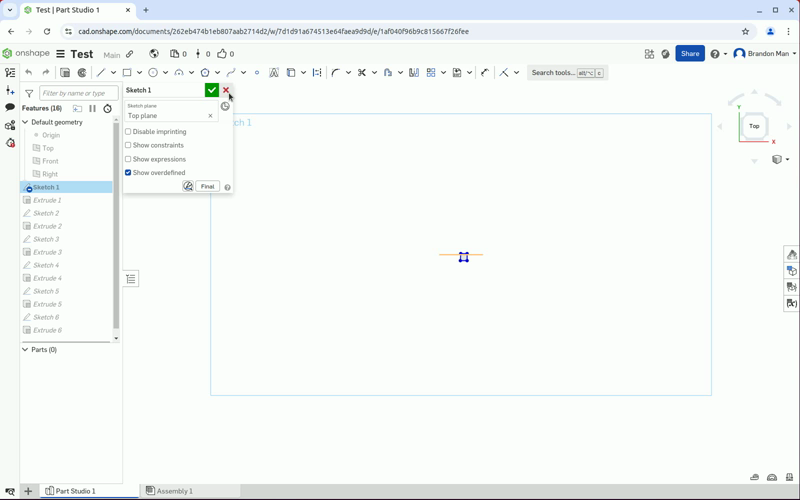
key(shift+s)
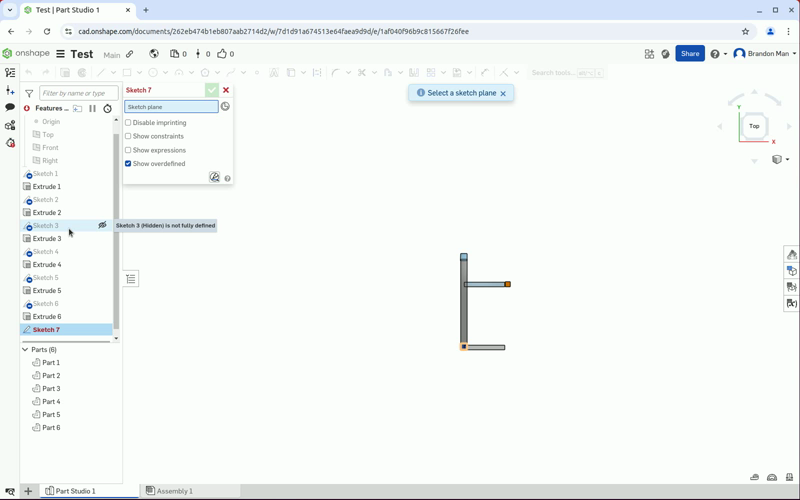
scroll(3)
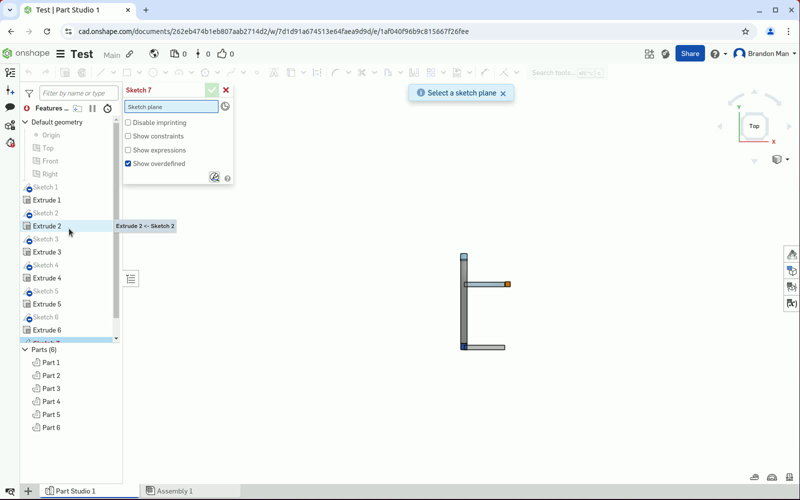
mouse_move(69, 150)
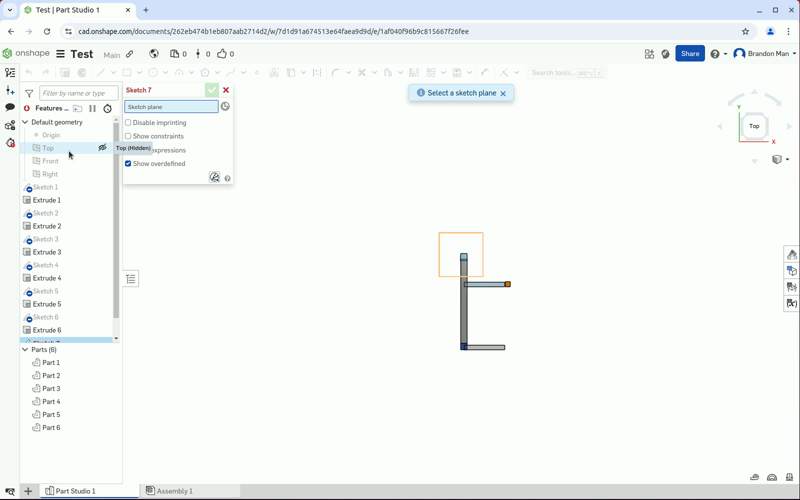
click(69, 150)
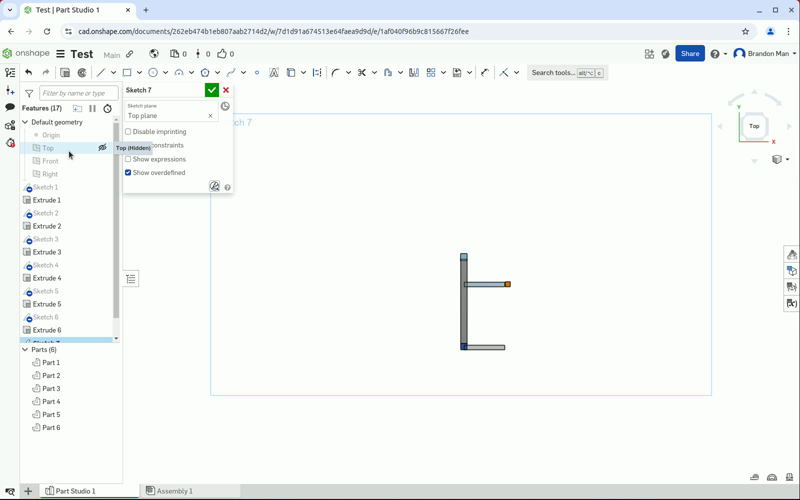
mouse_move(73, 352)
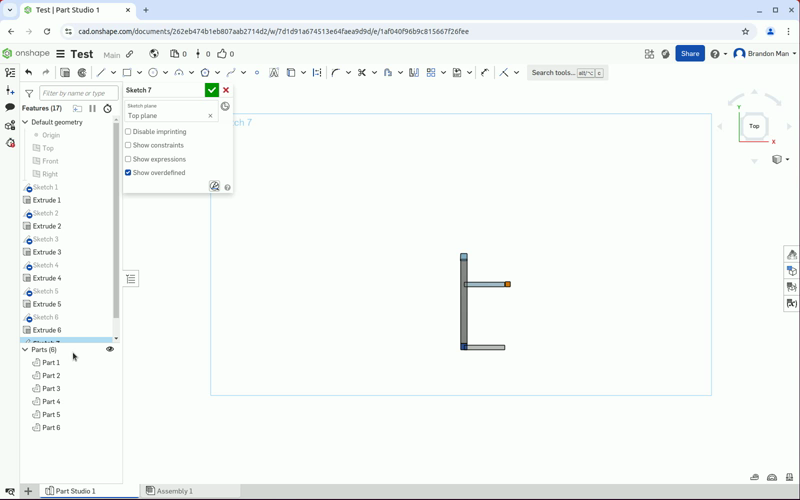
key(y)
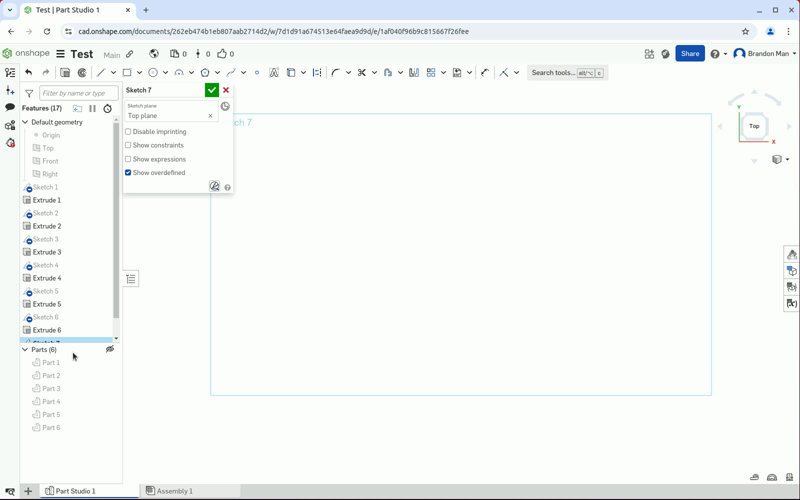
key(l)
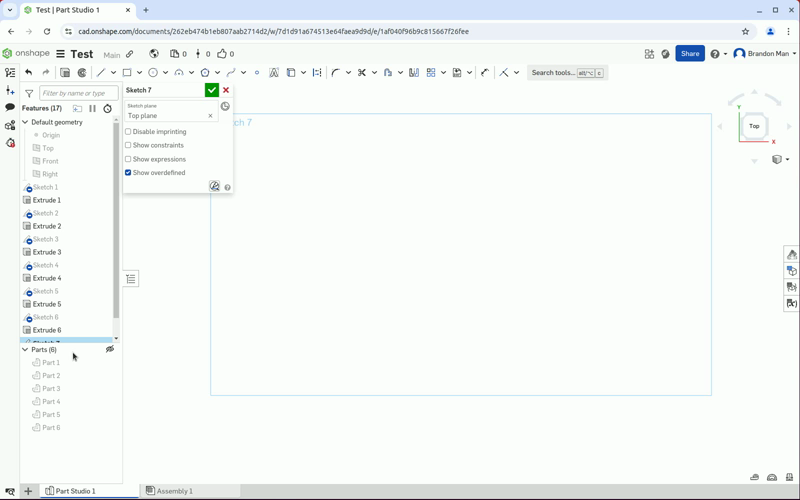
key_down(shift)
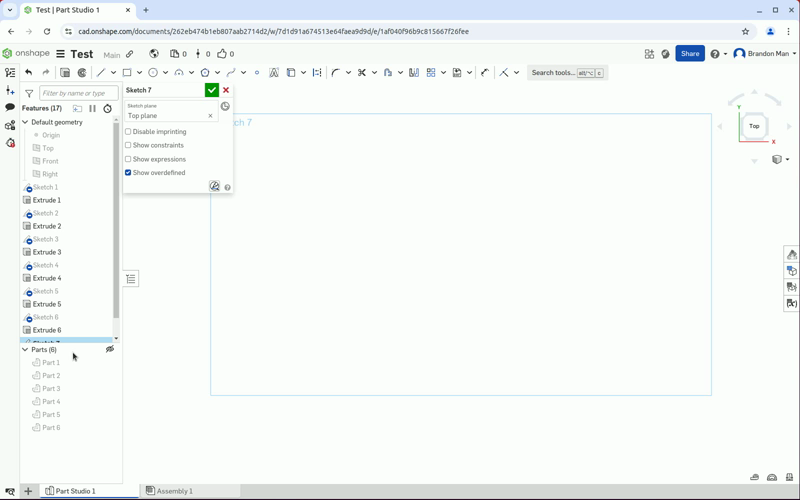
mouse_move(505, 345)
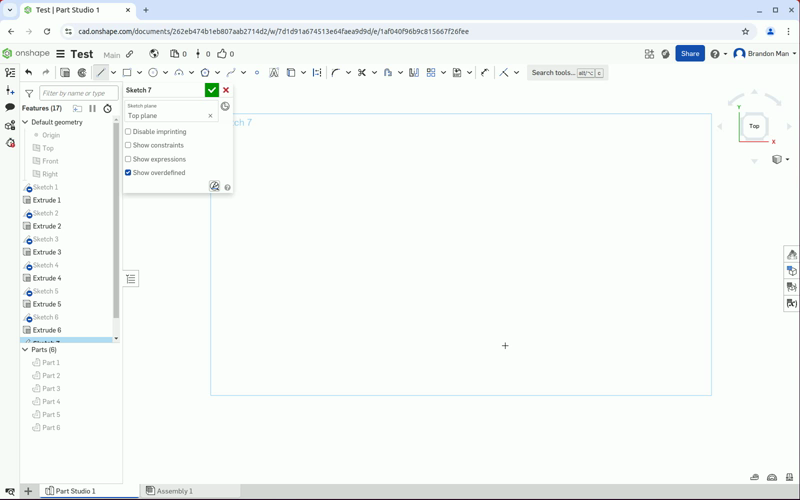
click(505, 345)
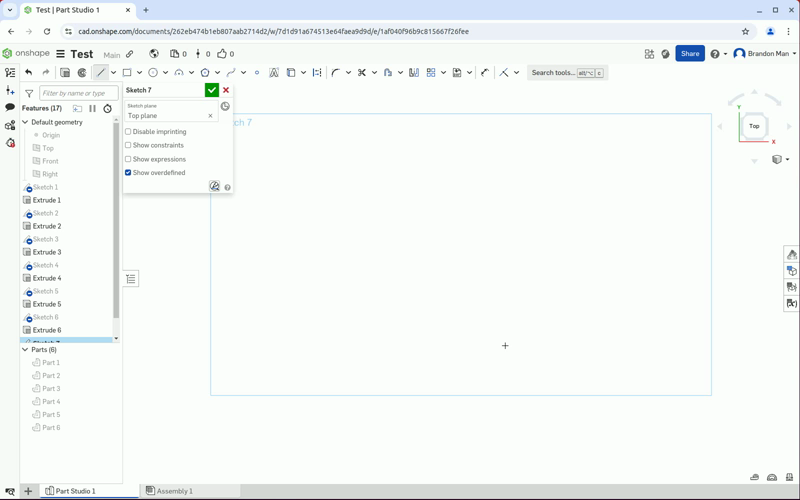
key_up(shift)
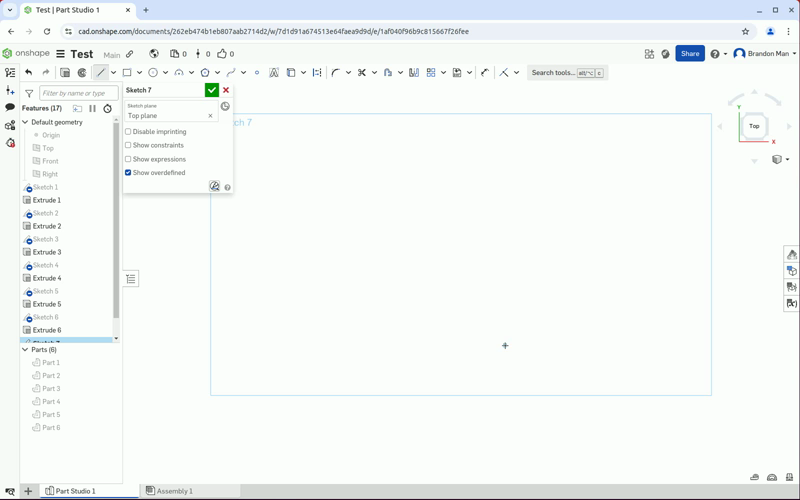
key_down(shift)
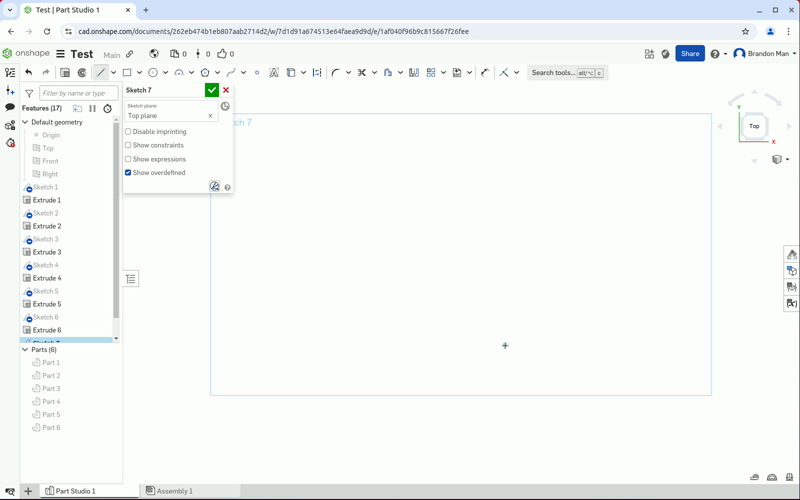
mouse_move(535, 345)
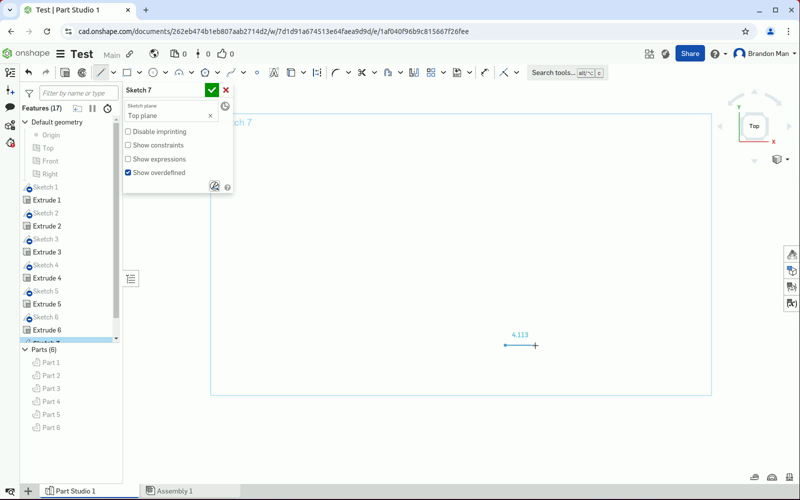
mouse_move(509, 345)
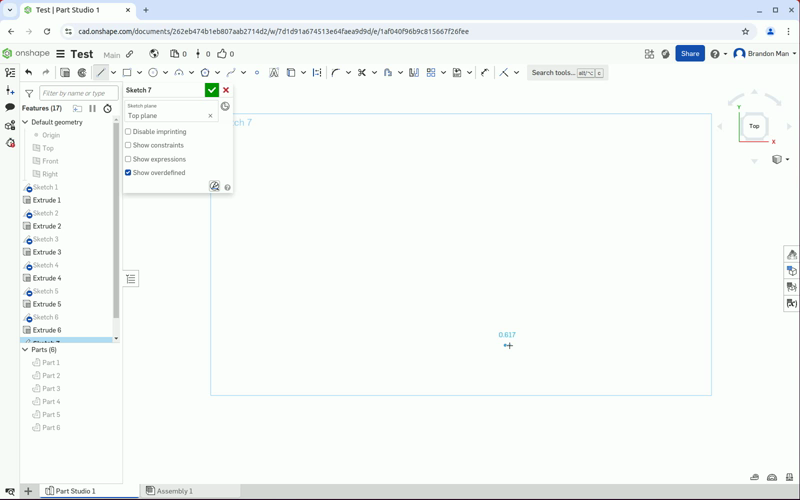
scroll(6)
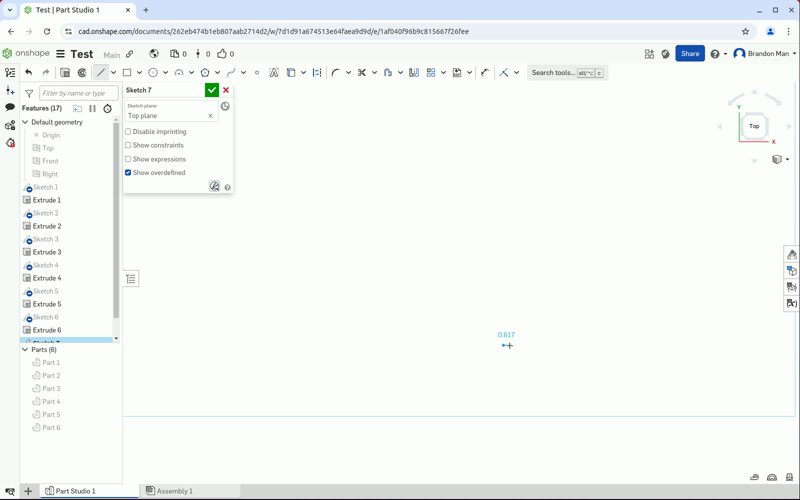
scroll(6)
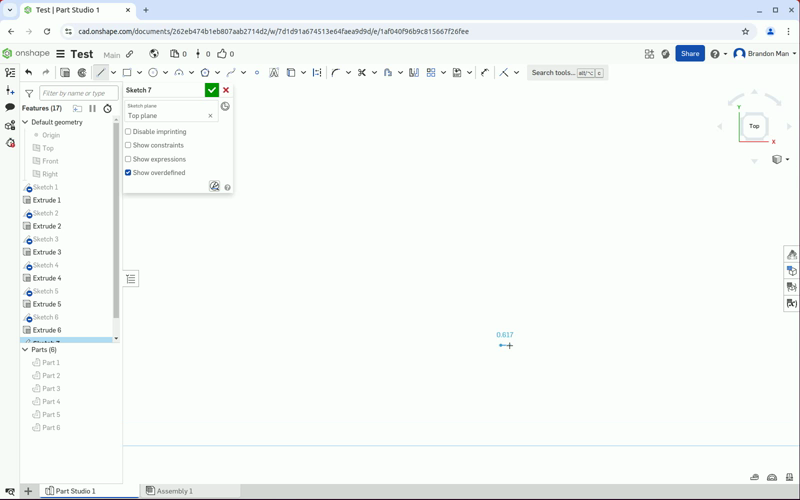
scroll(6)
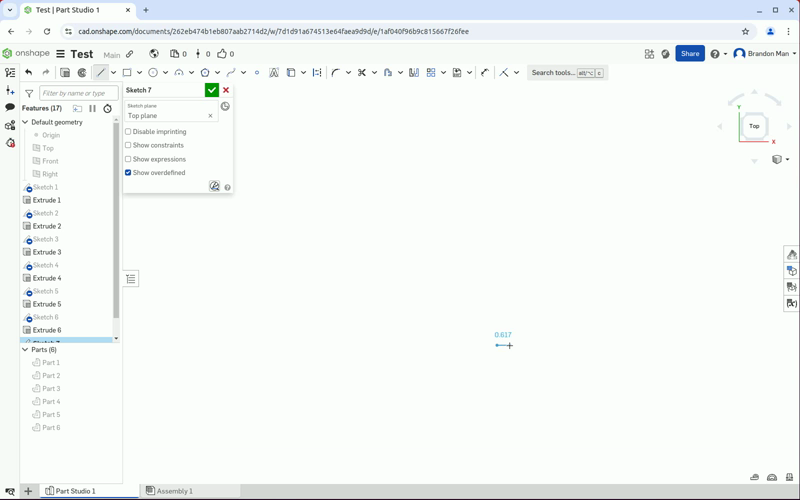
scroll(6)
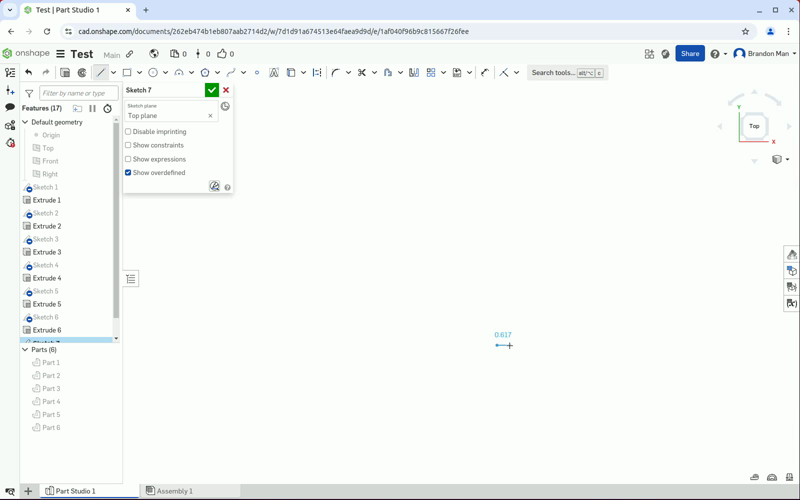
scroll(6)
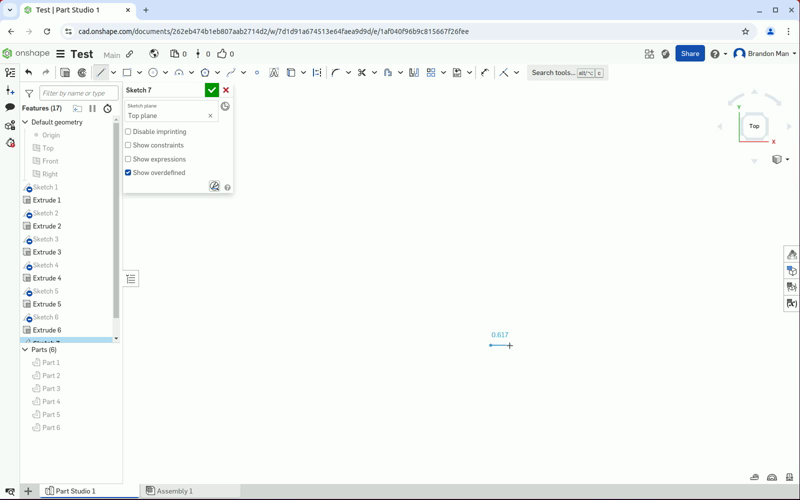
scroll(6)
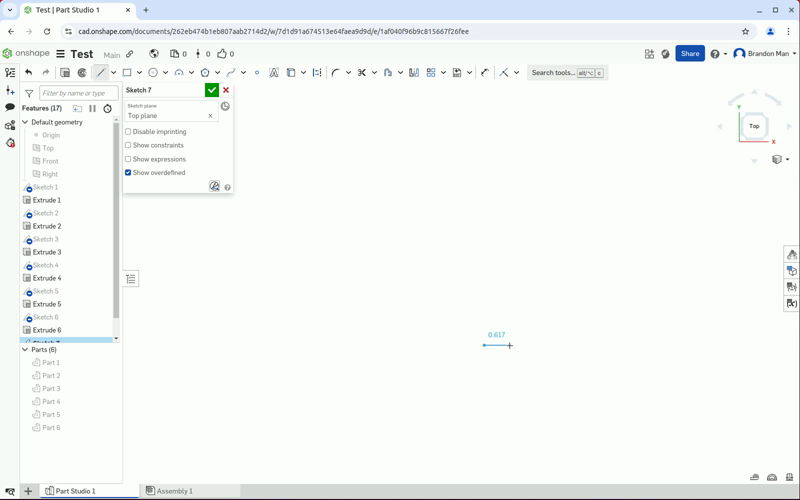
scroll(6)
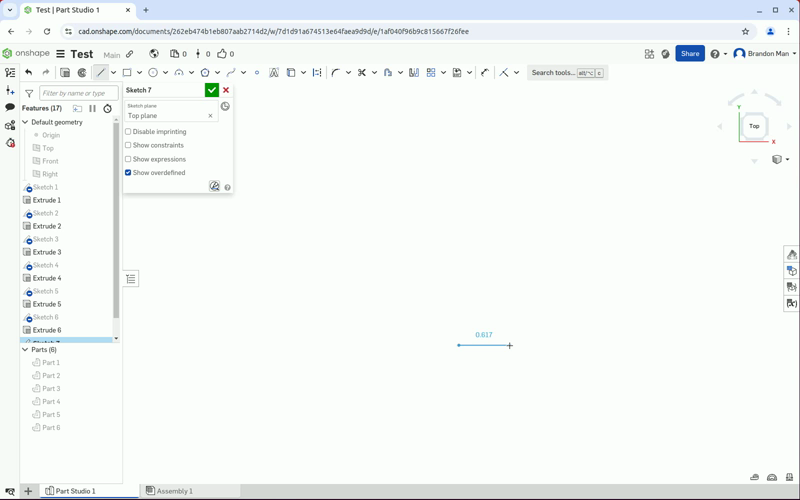
click(509, 345)
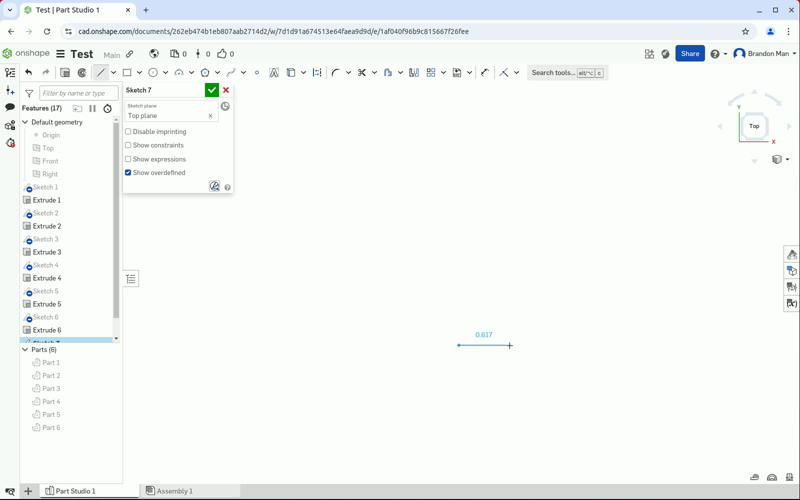
scroll(-6)
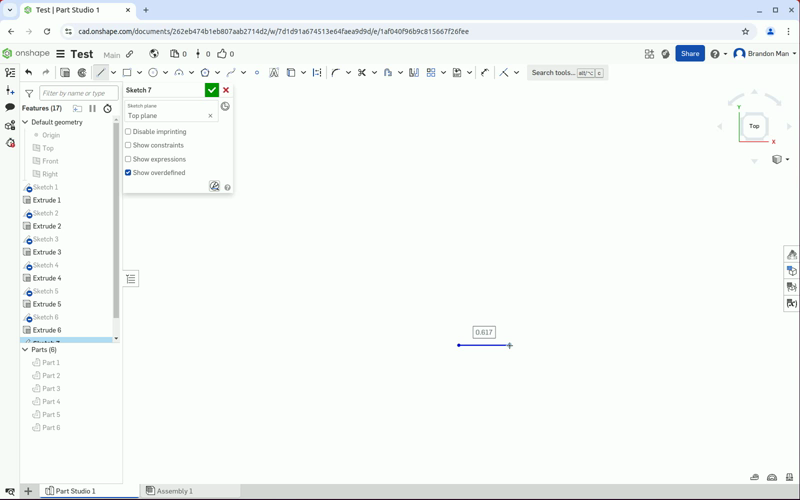
scroll(-6)
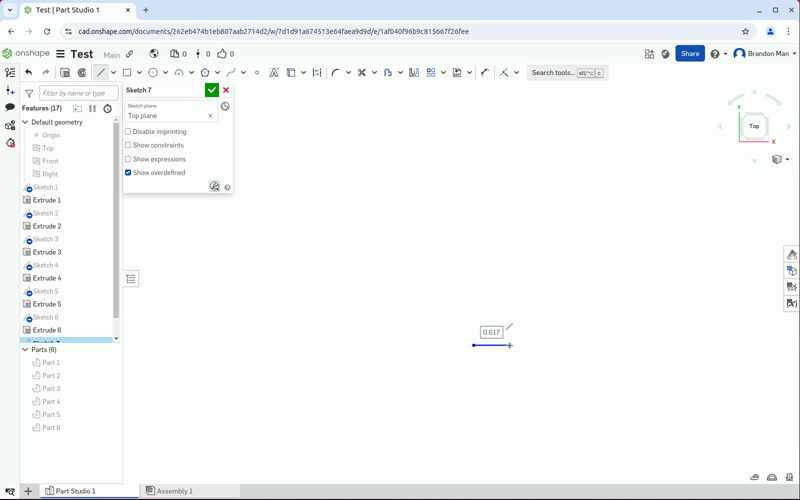
scroll(-6)
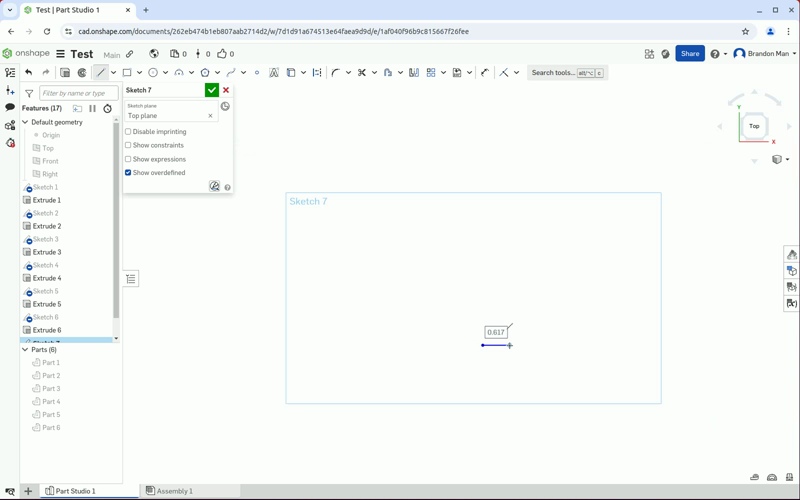
scroll(-6)
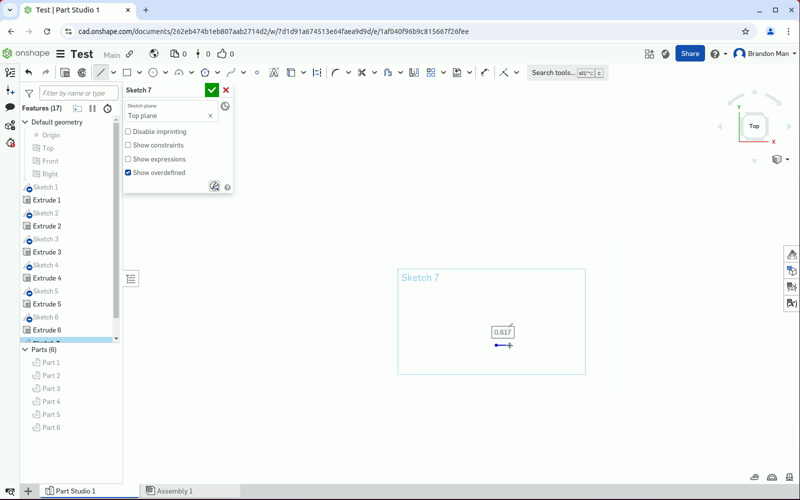
scroll(-6)
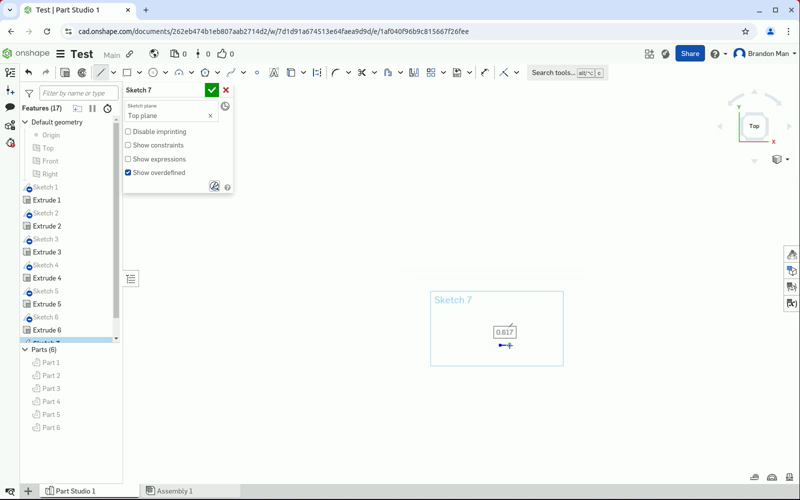
scroll(-6)
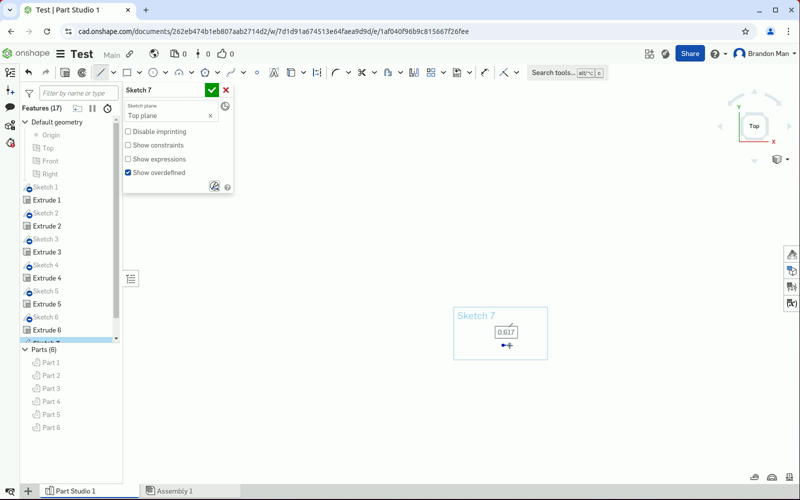
scroll(-6)
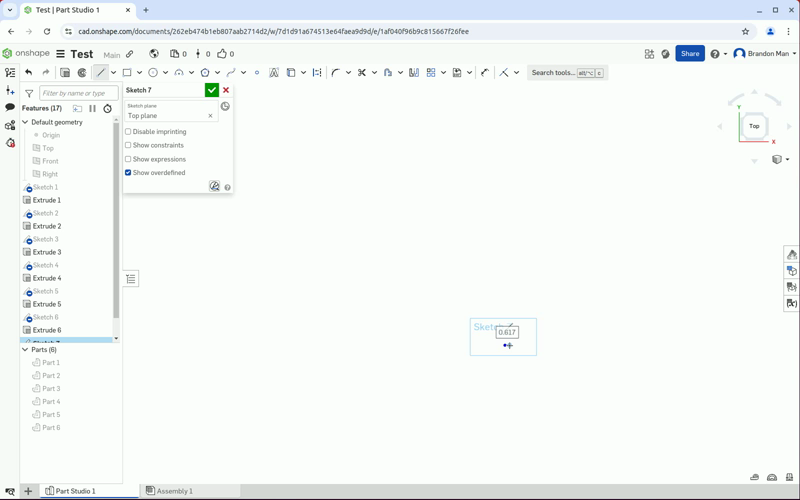
key_up(shift)
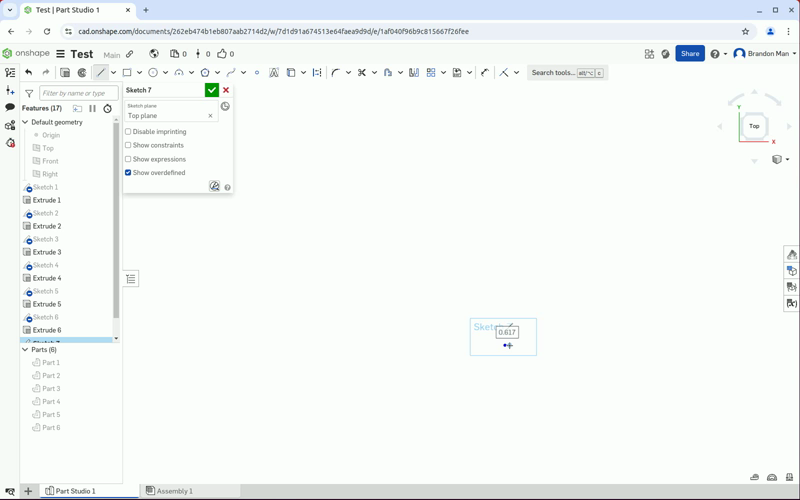
key_down(shift)
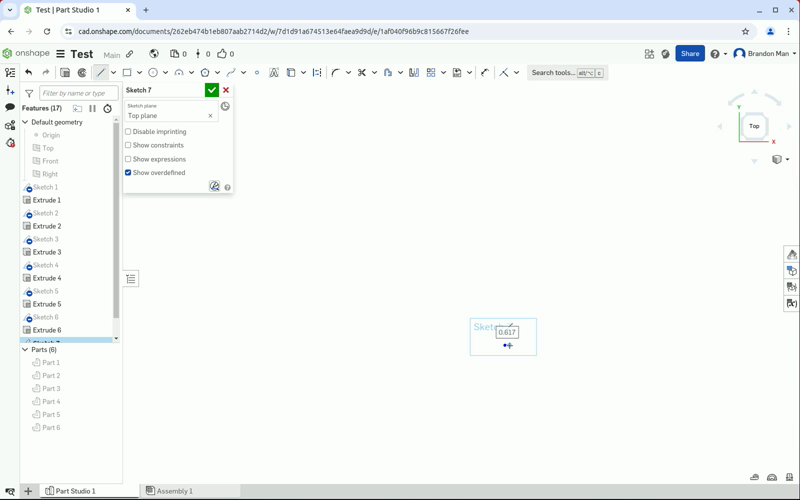
mouse_move(539, 345)
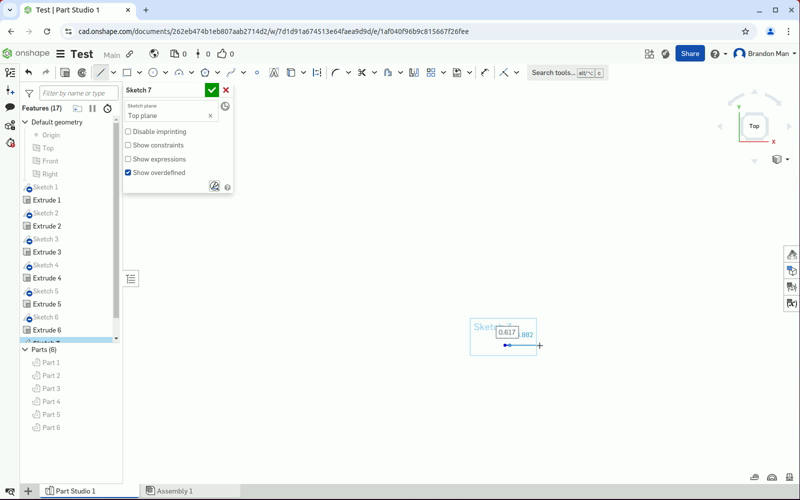
mouse_move(509, 285)
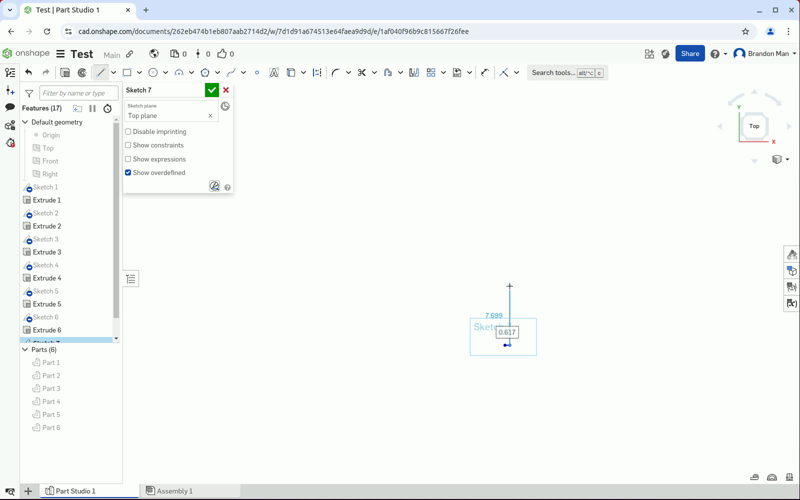
click(509, 285)
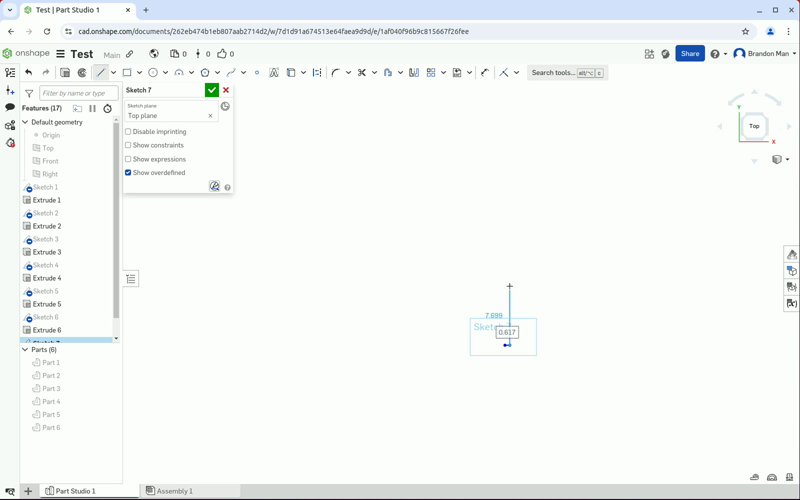
key_up(shift)
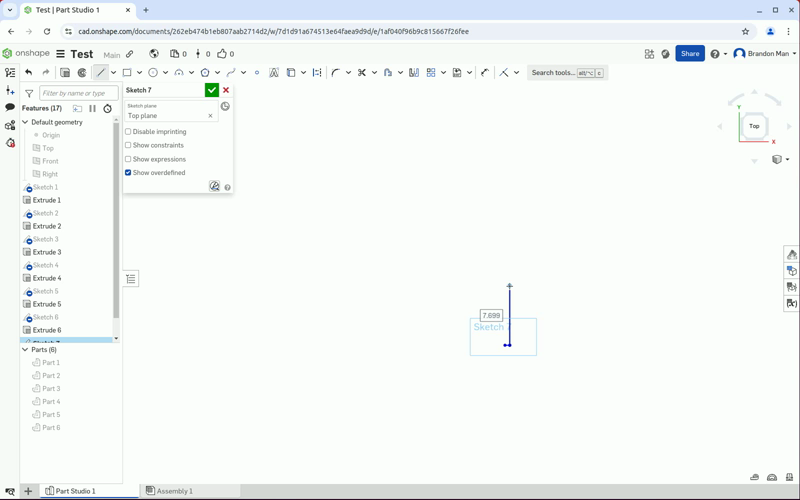
key_down(shift)
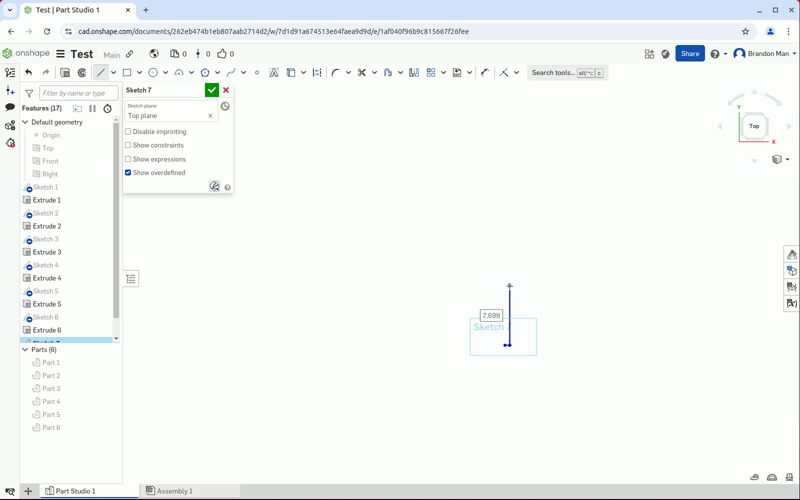
mouse_move(539, 285)
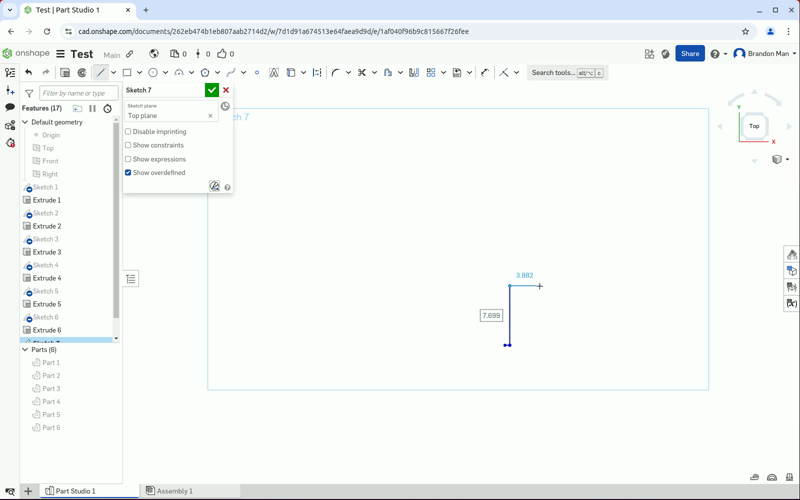
mouse_move(505, 285)
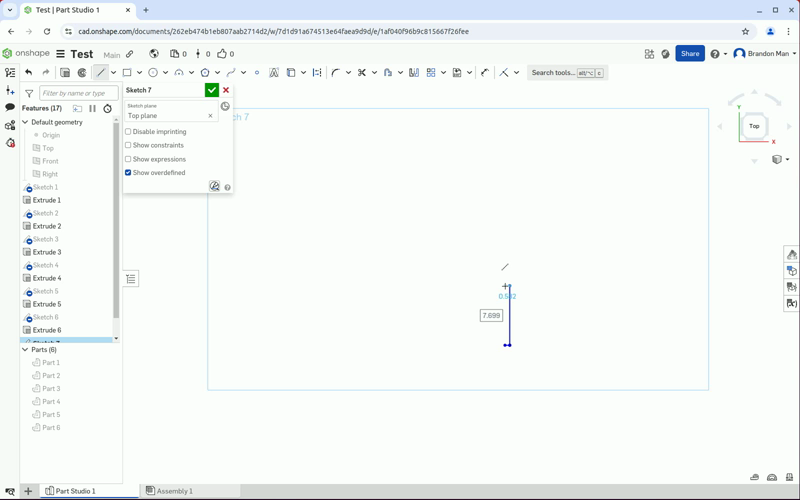
scroll(6)
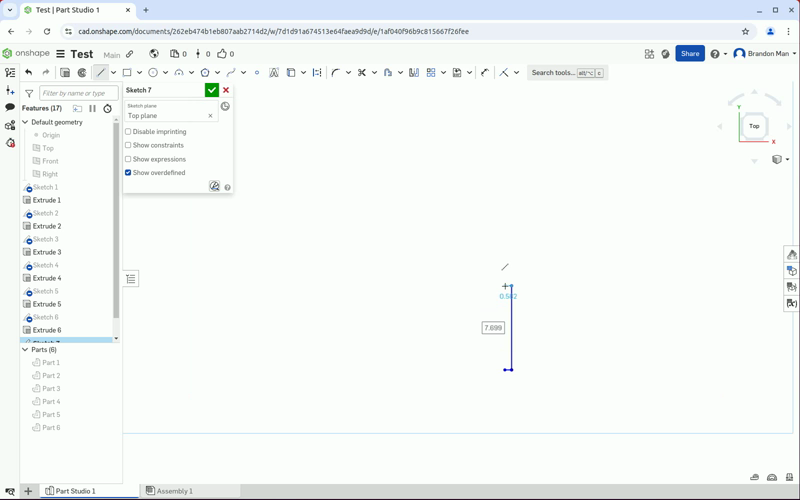
scroll(6)
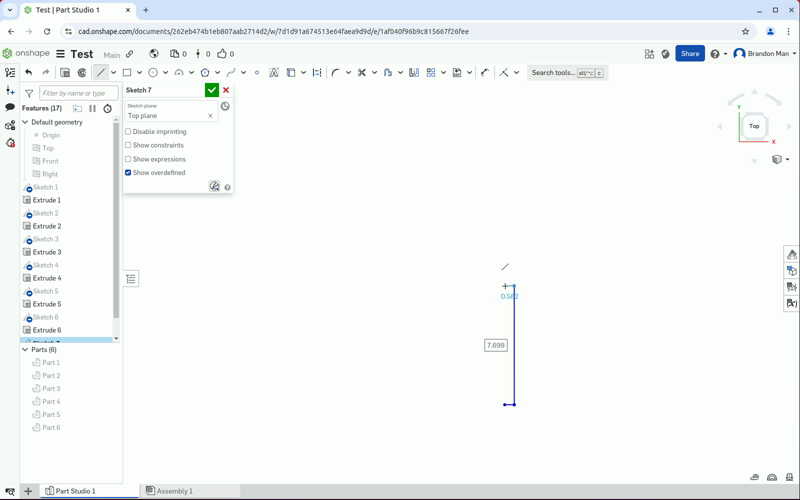
scroll(6)
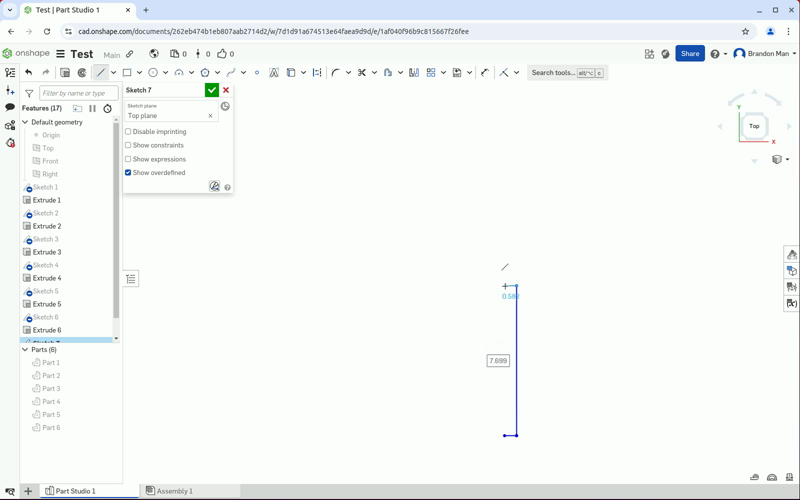
scroll(6)
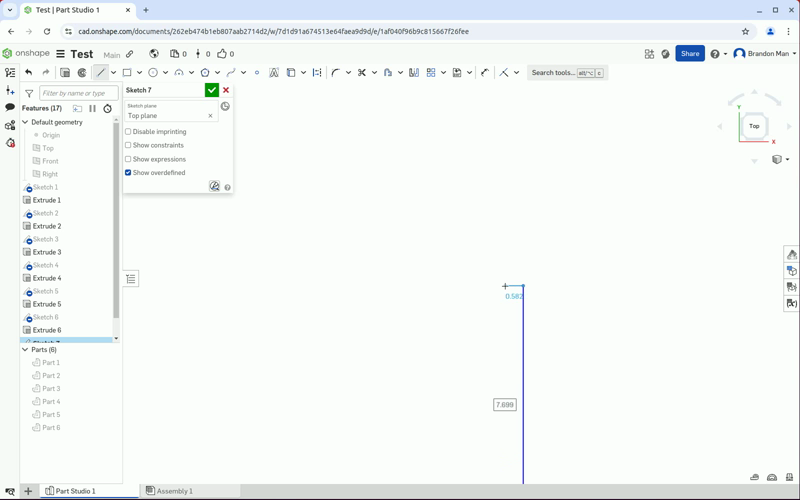
scroll(6)
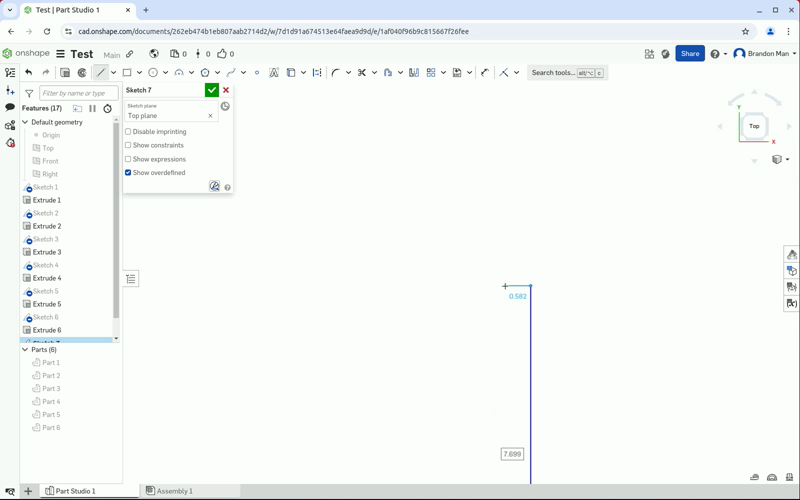
scroll(6)
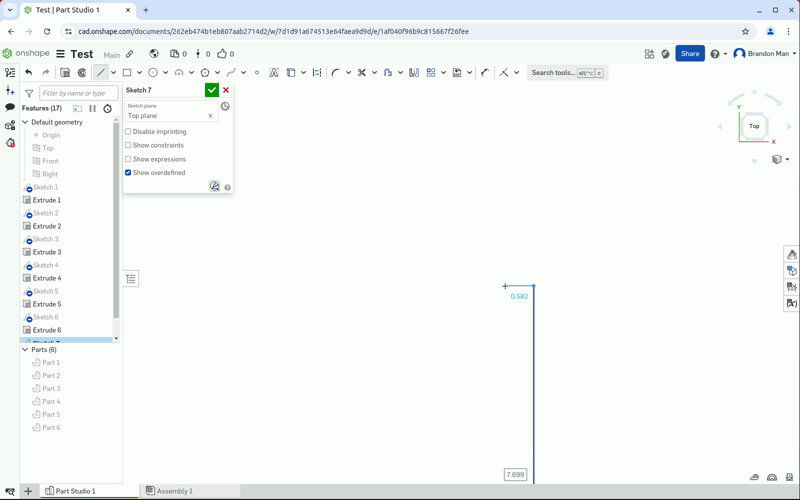
scroll(6)
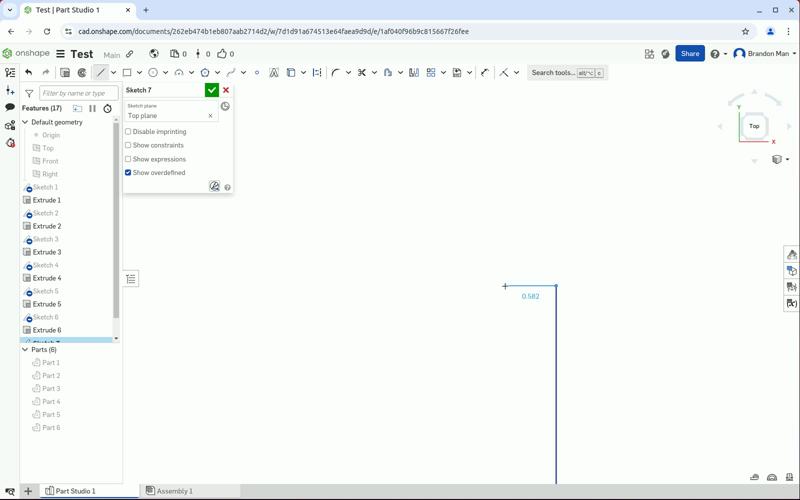
click(505, 285)
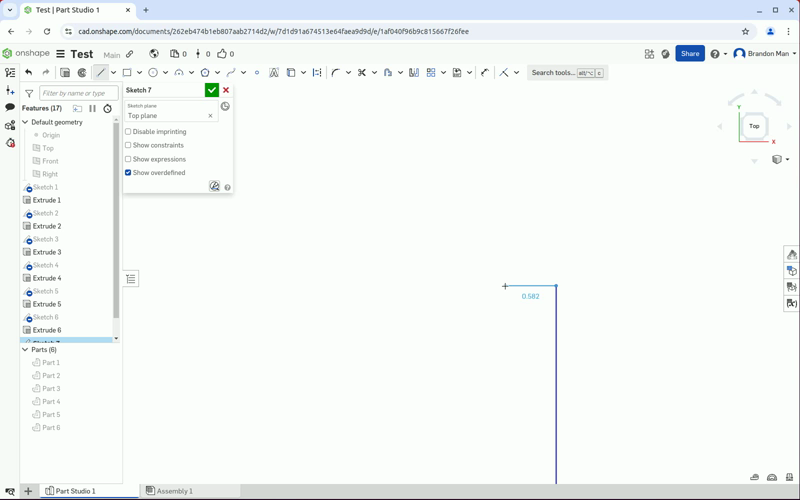
scroll(-6)
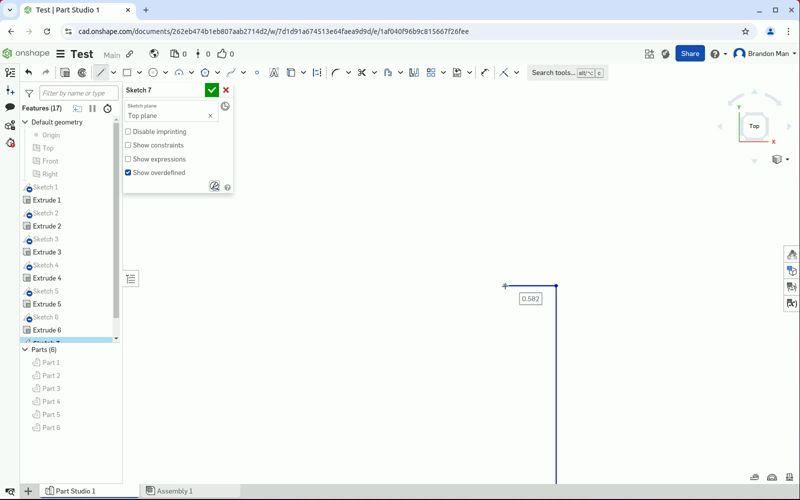
scroll(-6)
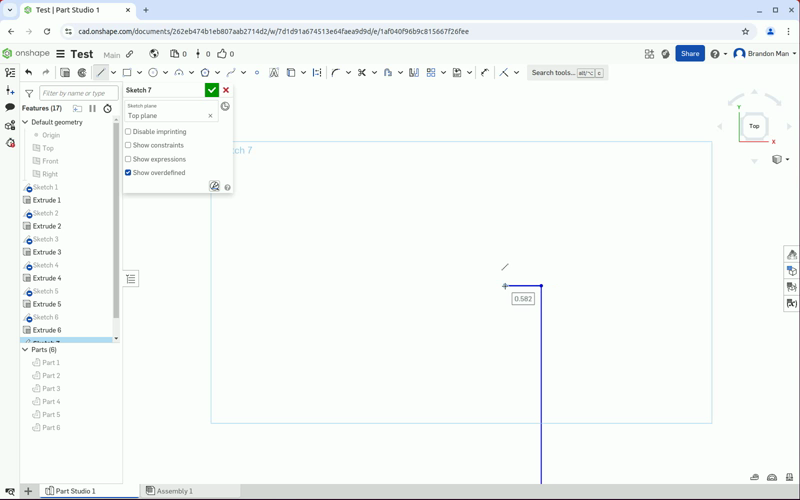
scroll(-6)
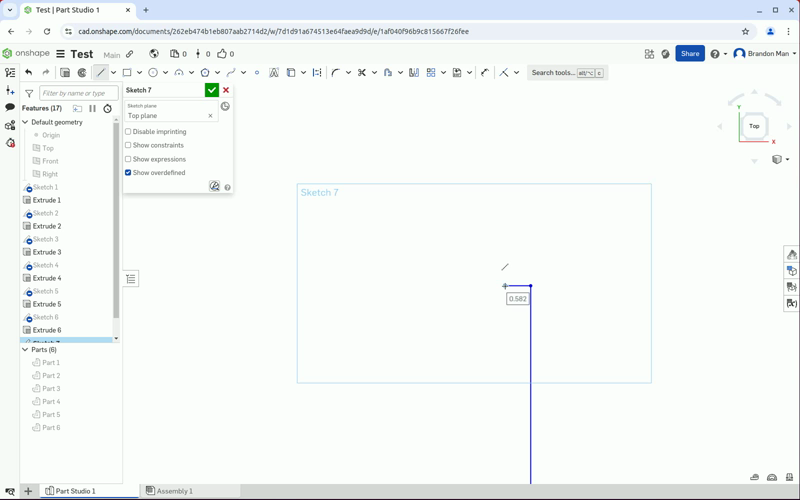
scroll(-6)
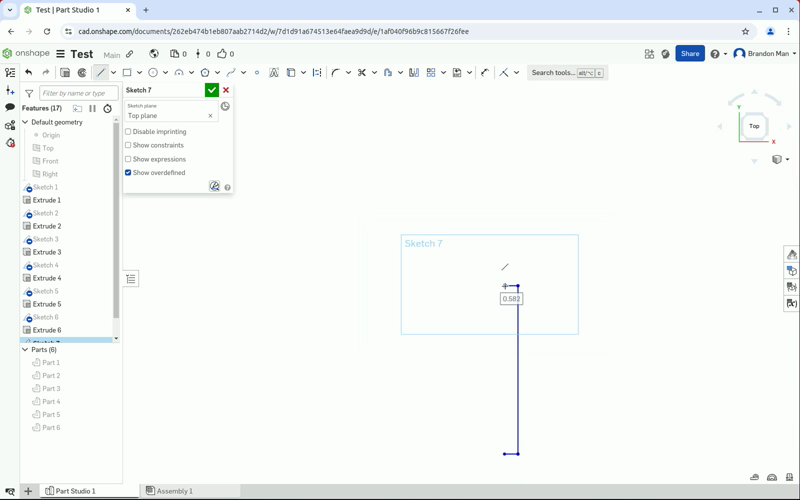
scroll(-6)
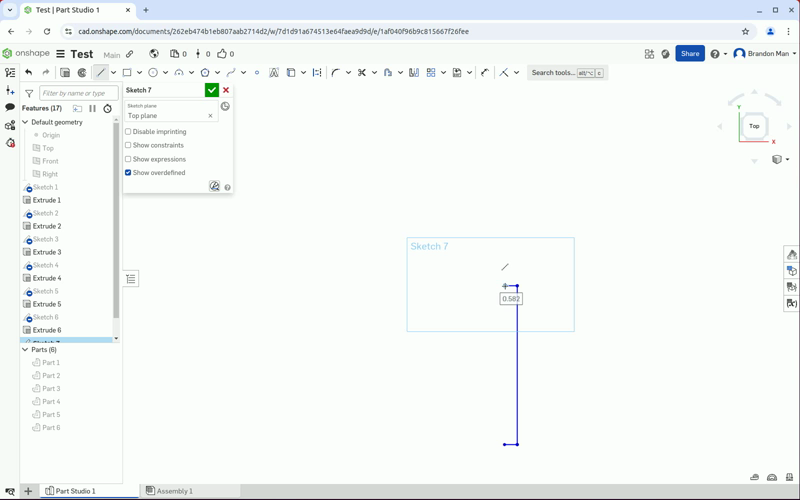
scroll(-6)
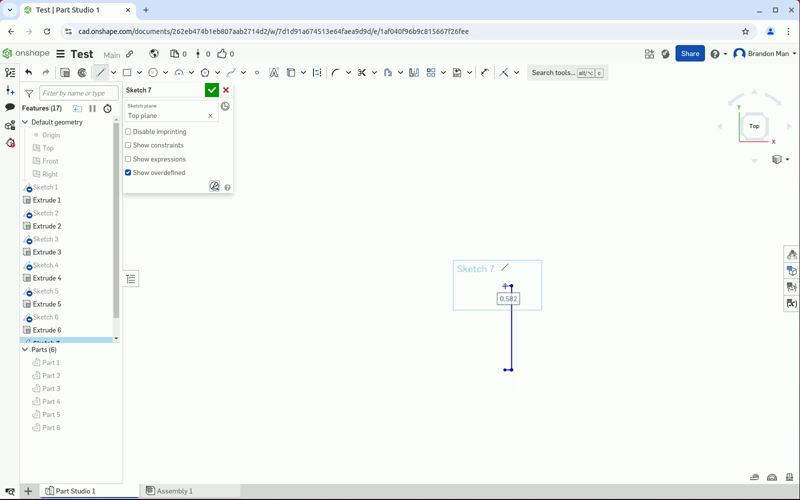
scroll(-6)
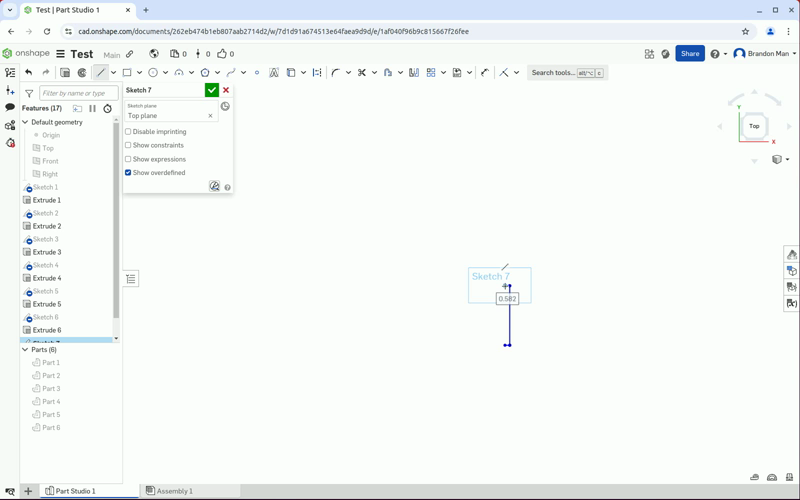
key_up(shift)
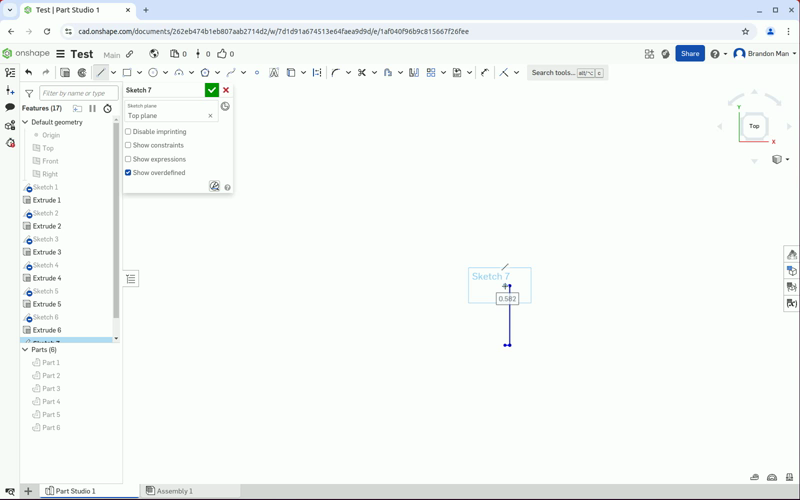
mouse_move(535, 285)
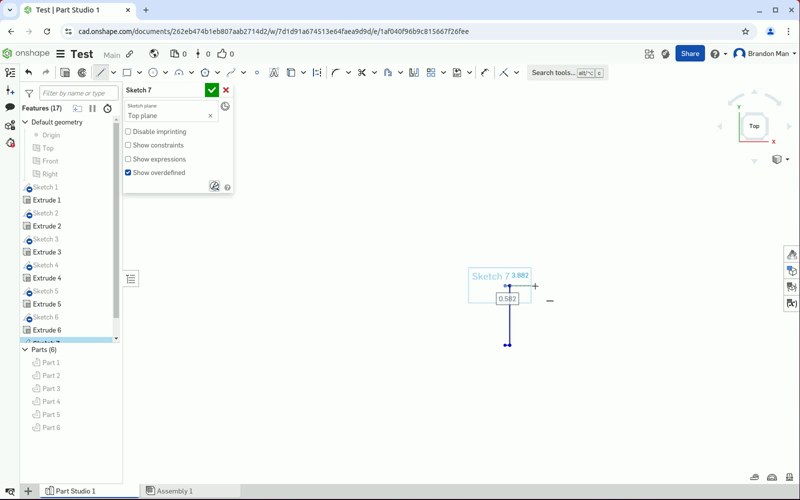
key_down(shift)
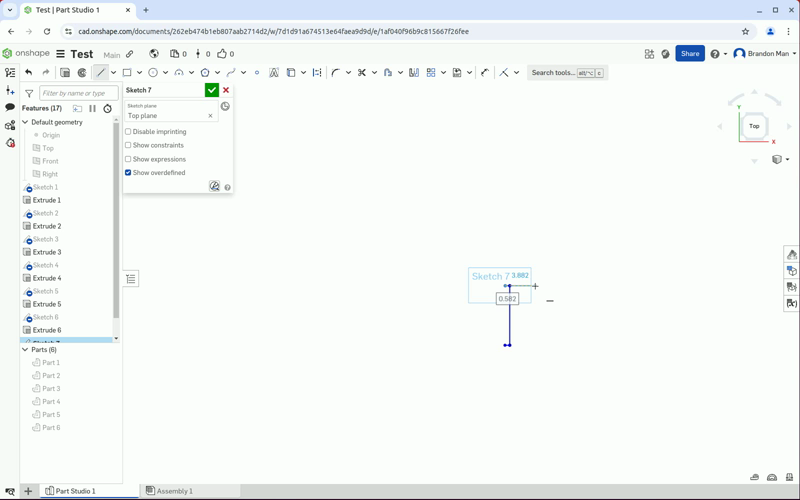
mouse_move(505, 345)
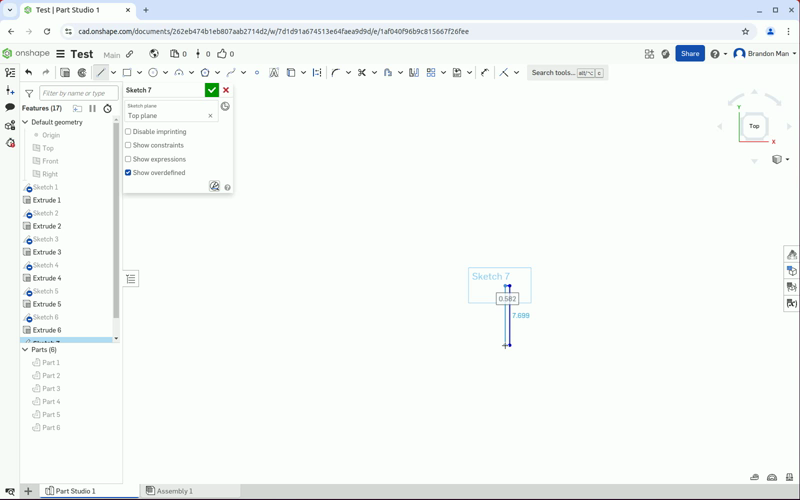
key_up(shift)
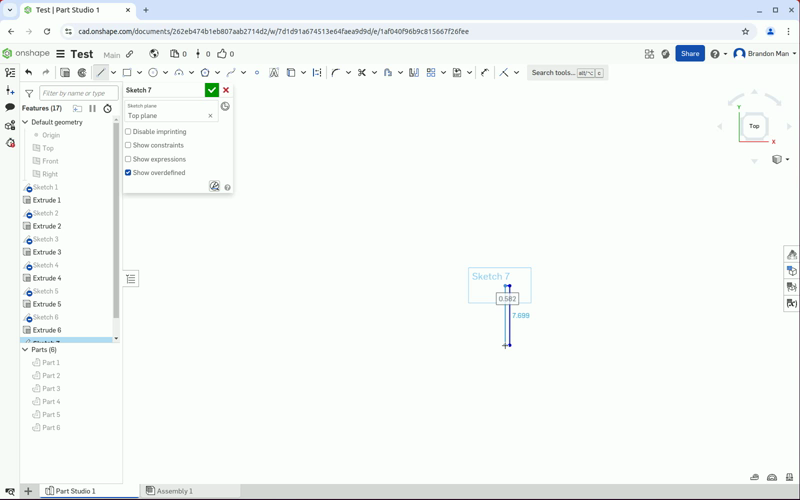
click(505, 345)
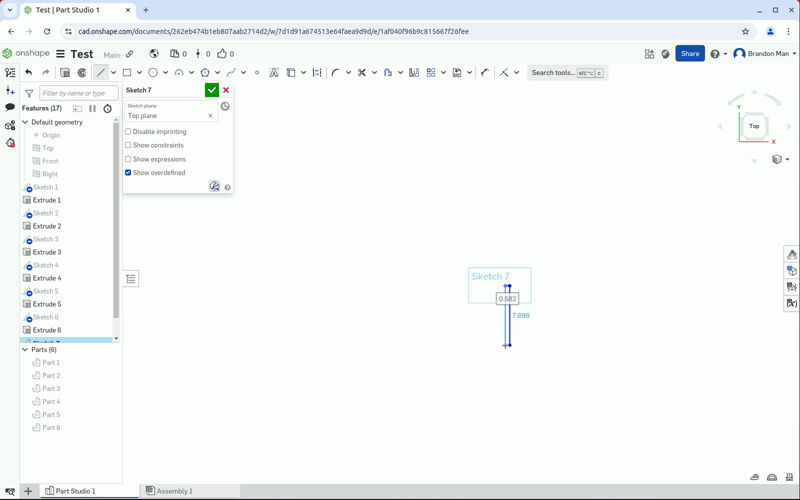
key(esc)
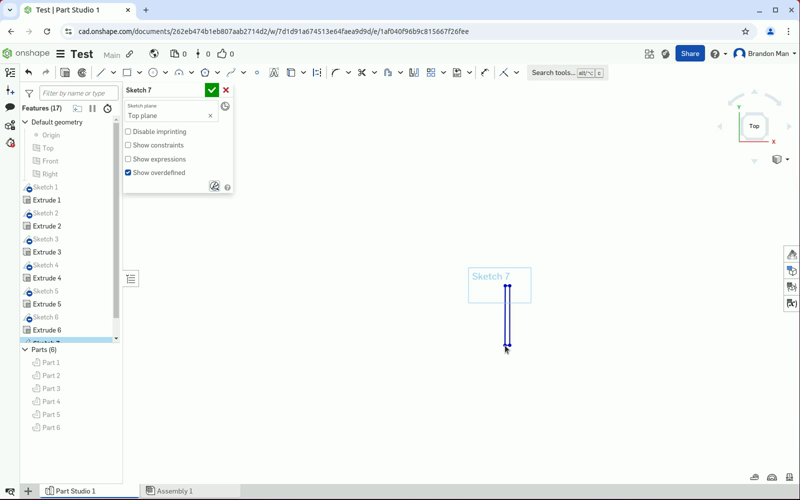
mouse_move(505, 320)
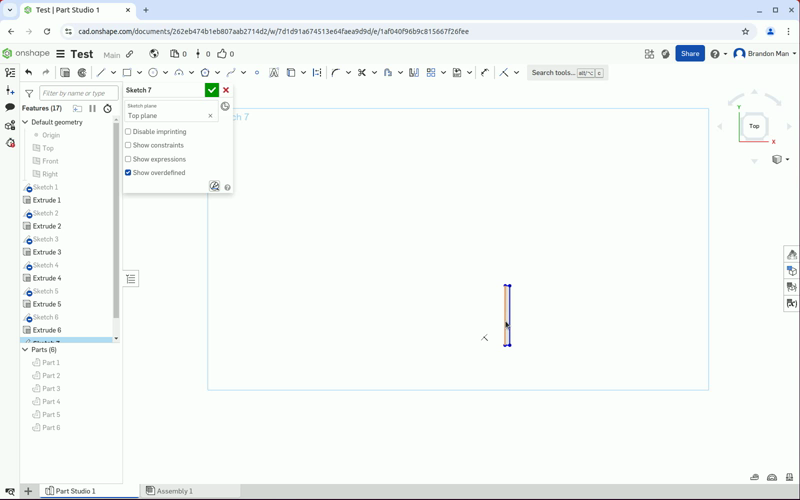
scroll(6)
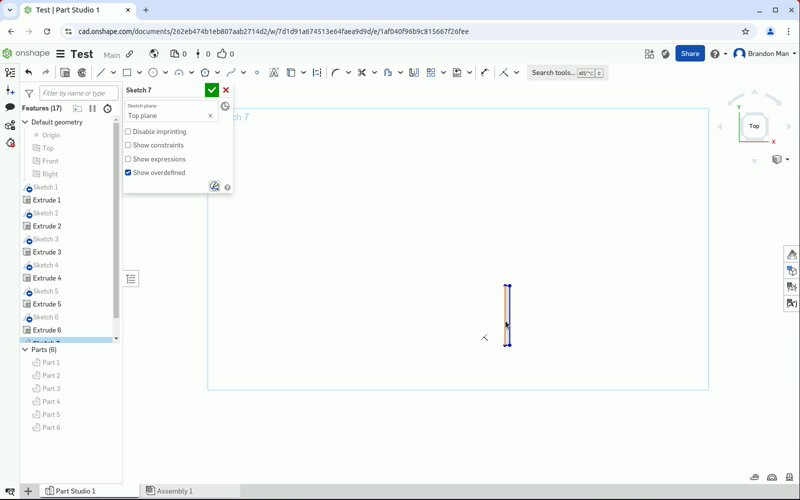
scroll(6)
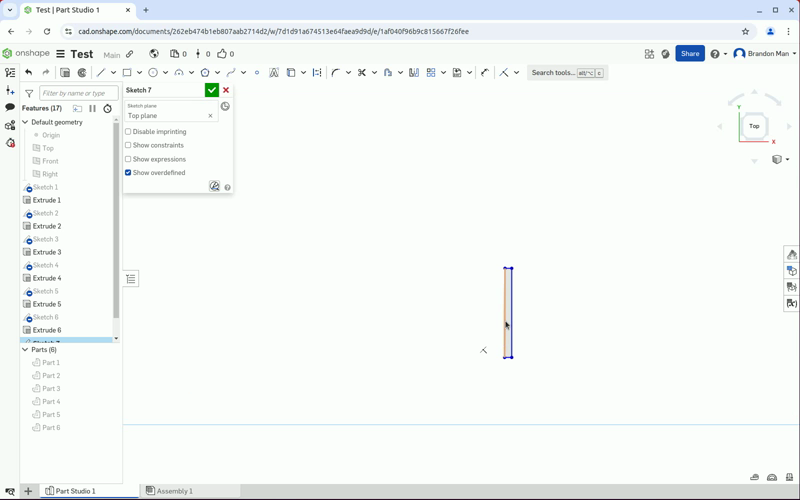
scroll(6)
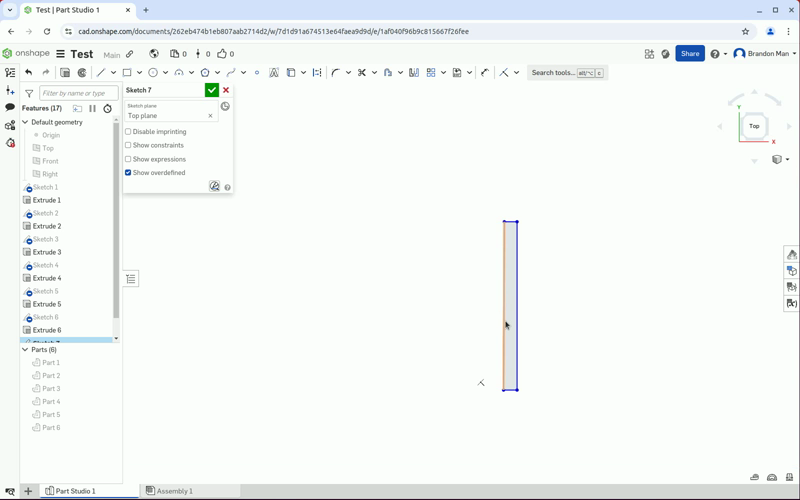
scroll(6)
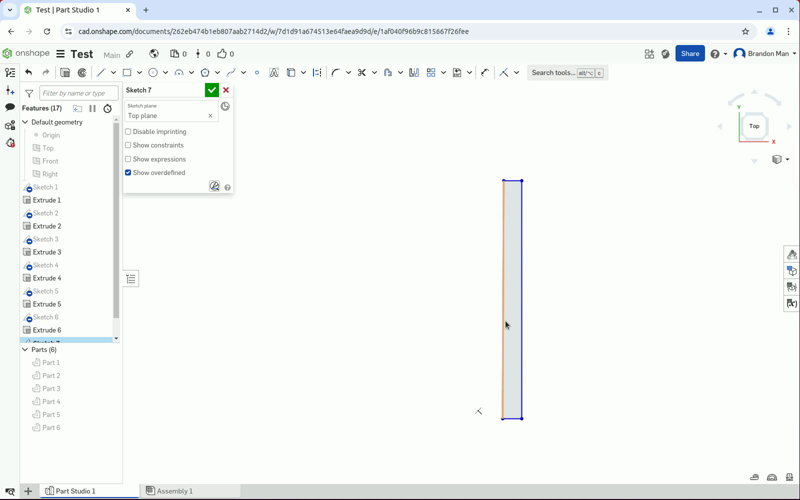
scroll(6)
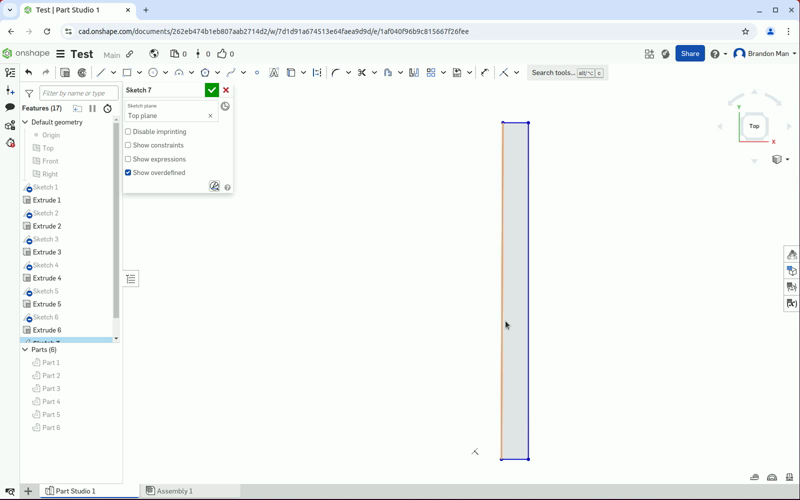
scroll(6)
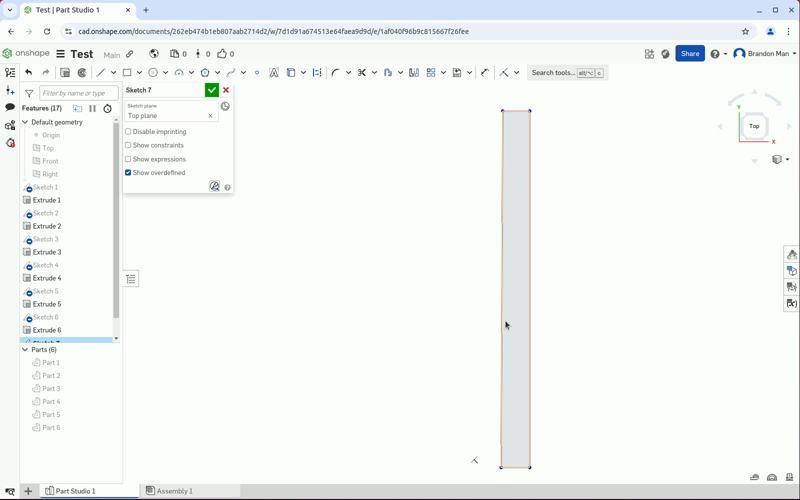
scroll(6)
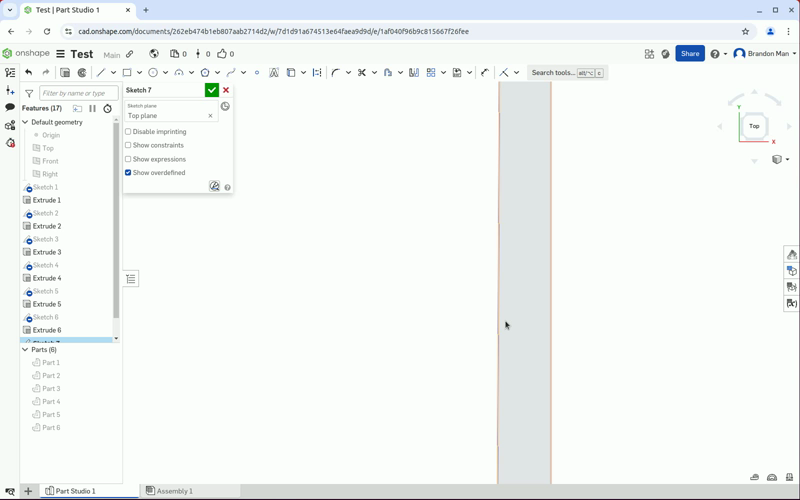
click(505, 320)
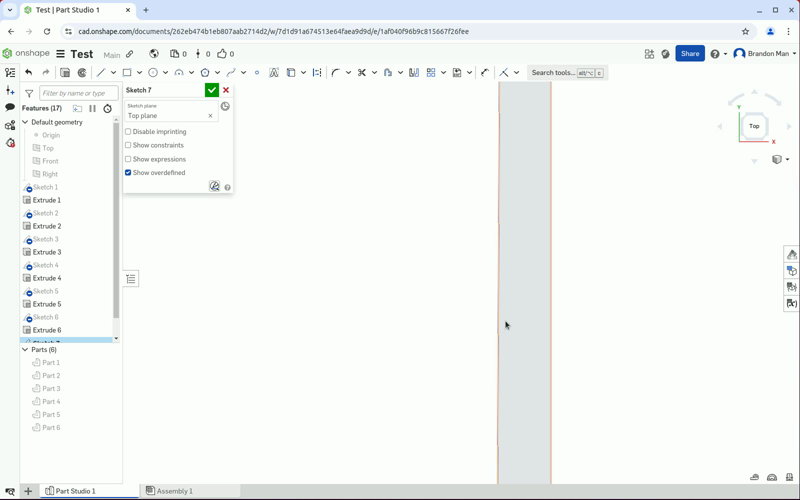
scroll(-6)
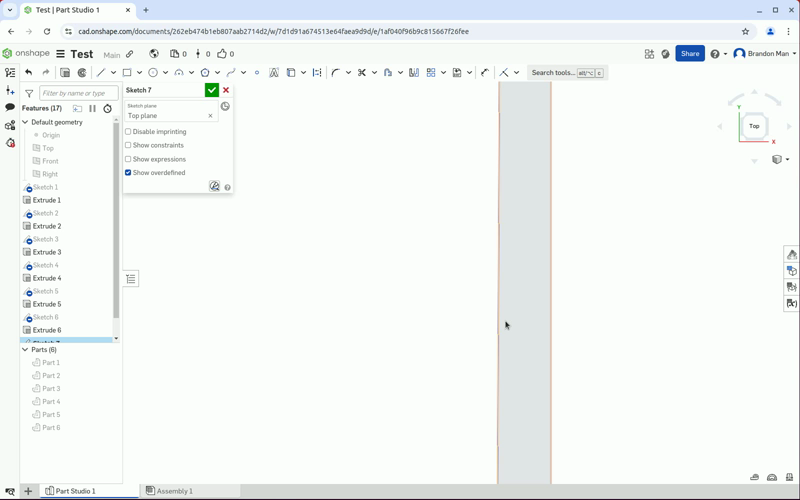
scroll(-6)
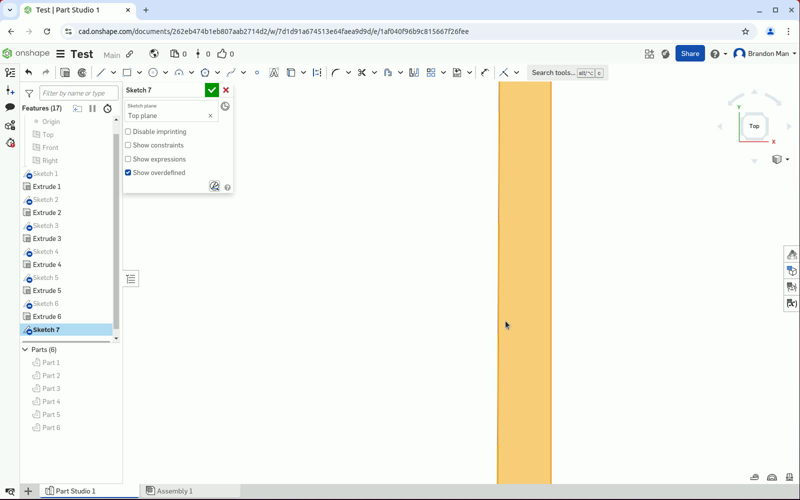
scroll(-6)
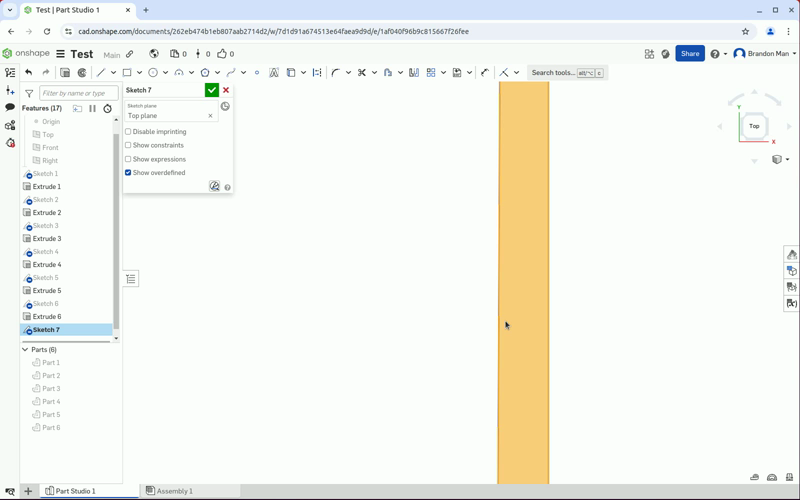
scroll(-6)
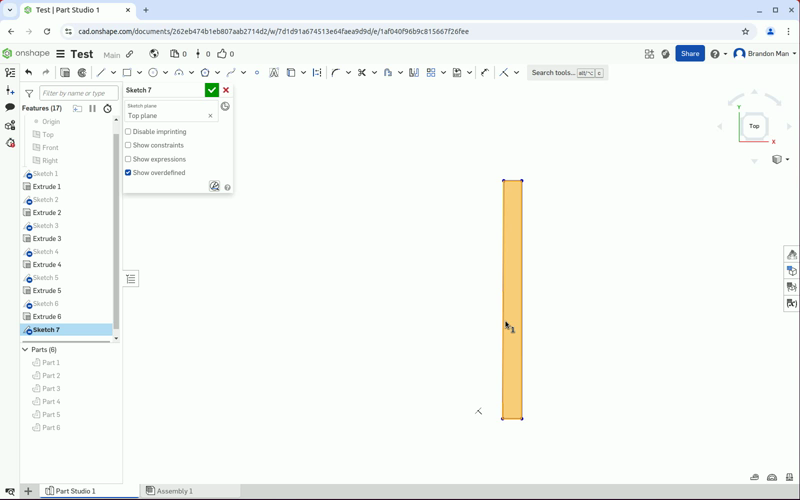
scroll(-6)
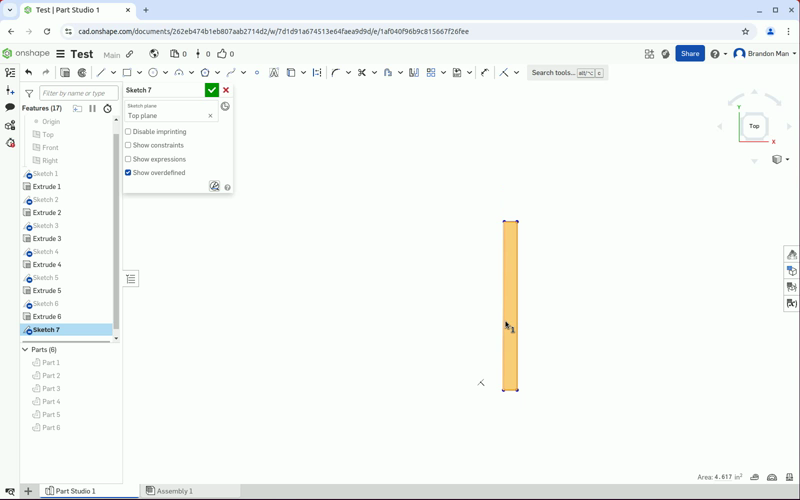
scroll(-6)
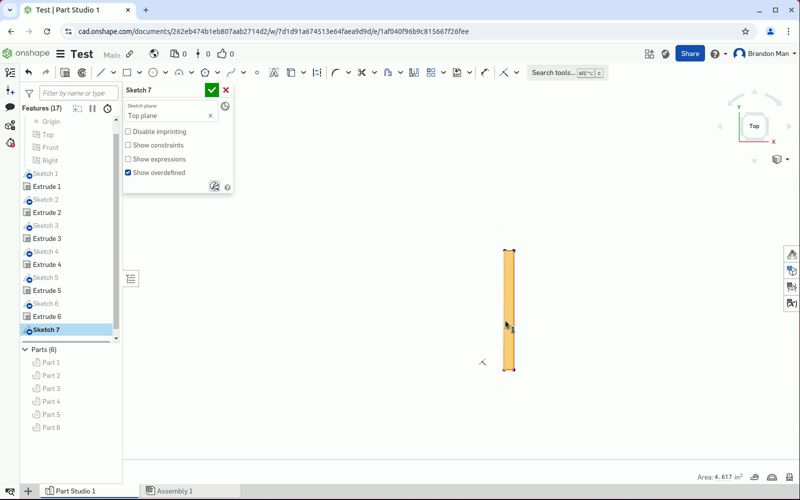
scroll(-6)
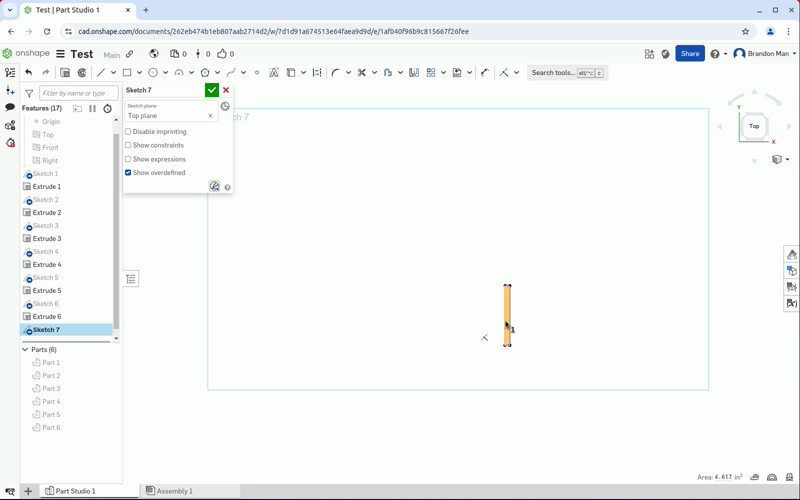
mouse_move(73, 352)
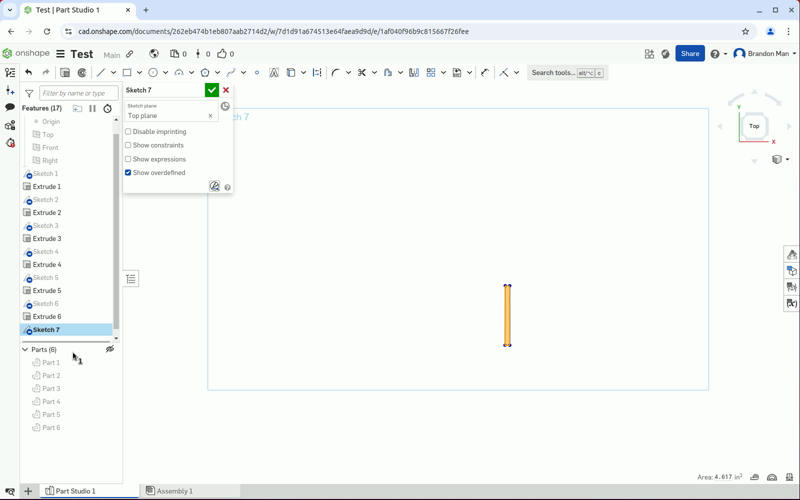
key(shift+y)
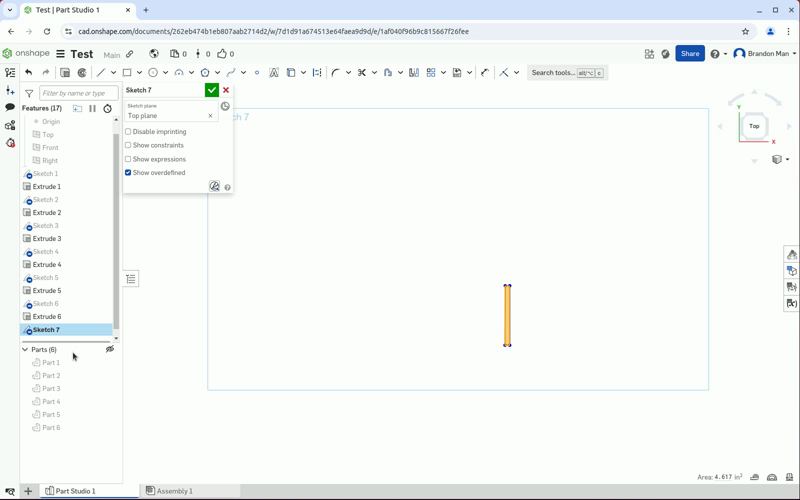
key(shift+e)
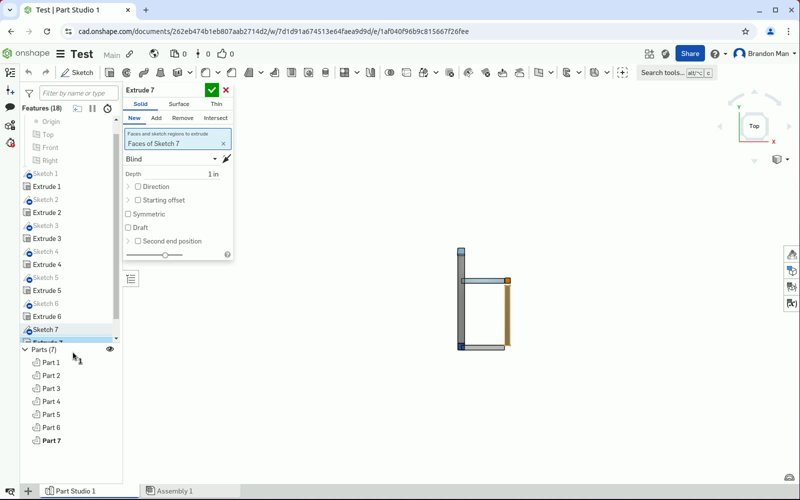
mouse_move(143, 106)
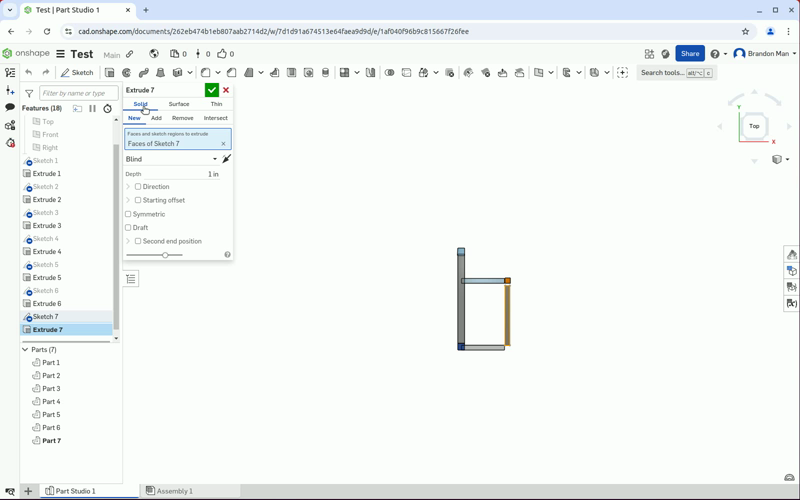
click(143, 106)
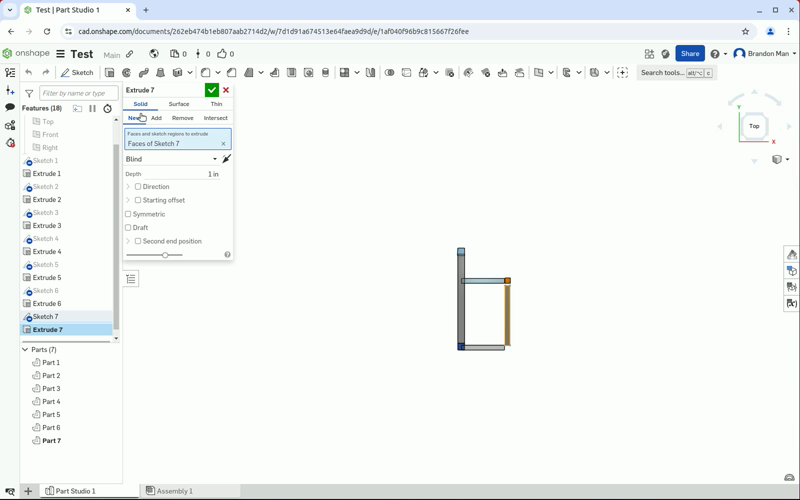
mouse_move(137, 120)
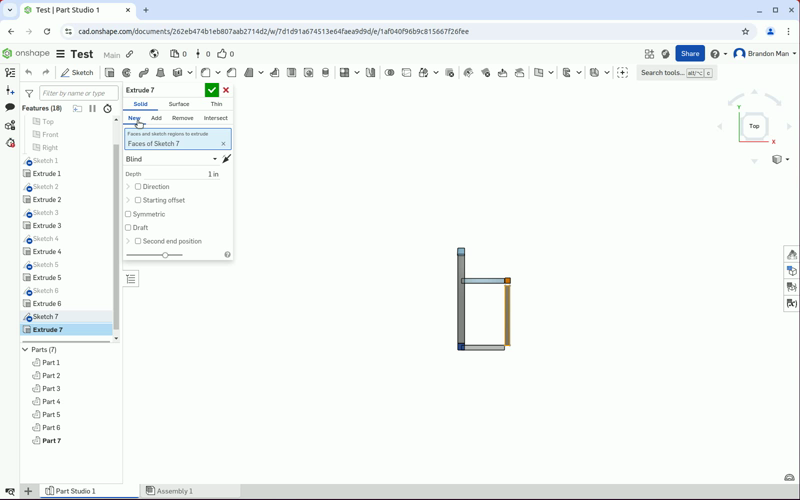
click(137, 120)
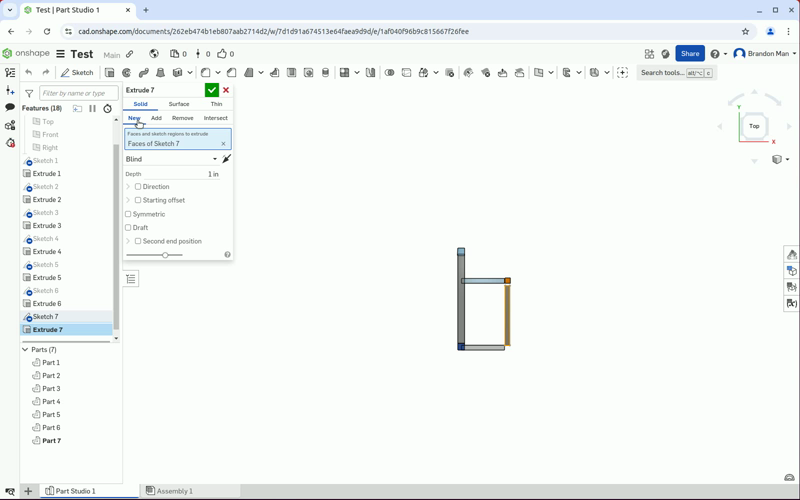
key(tab, 4)
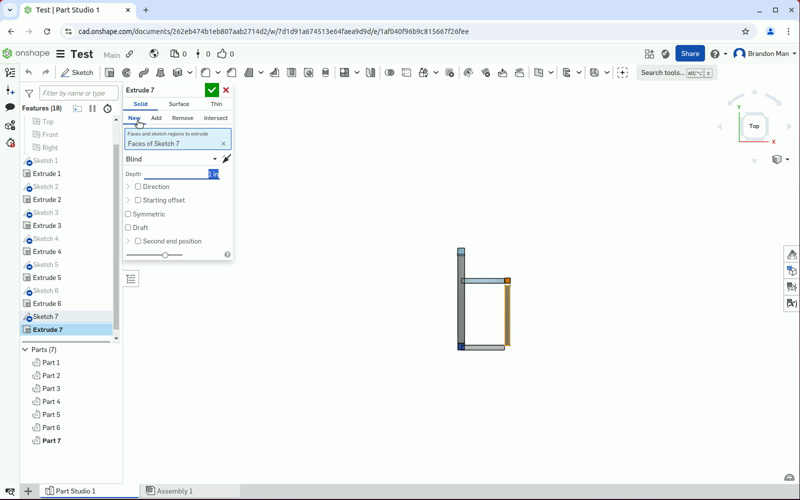
text(20.942)
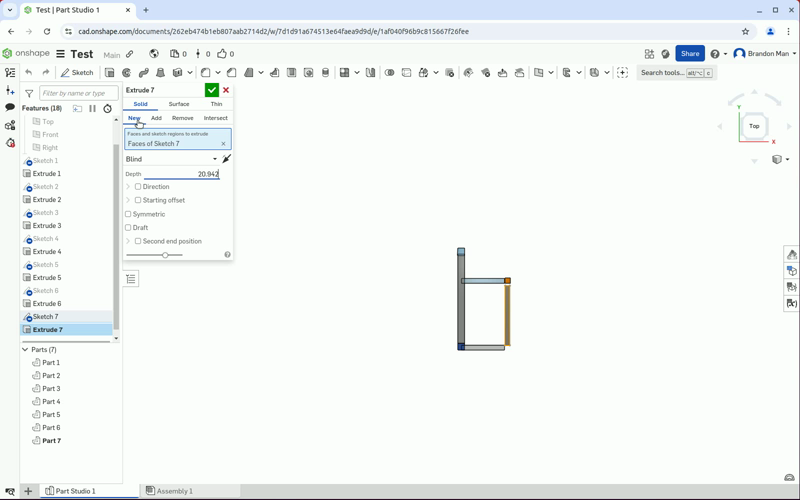
key(enter)
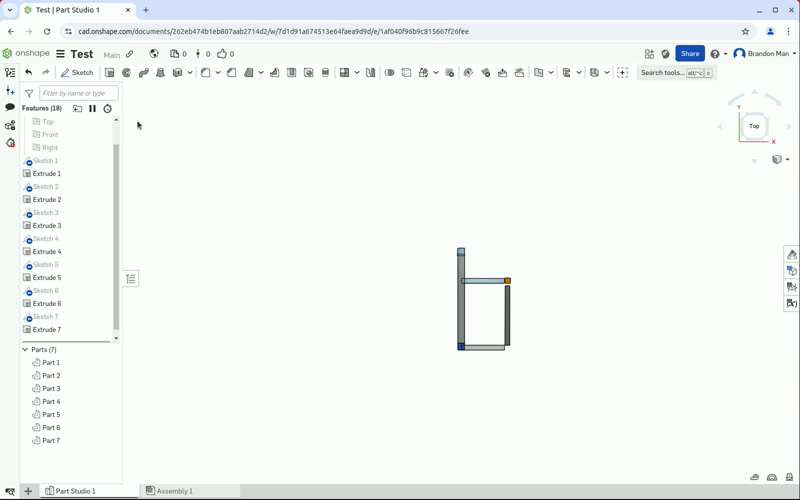
key(shift+h)
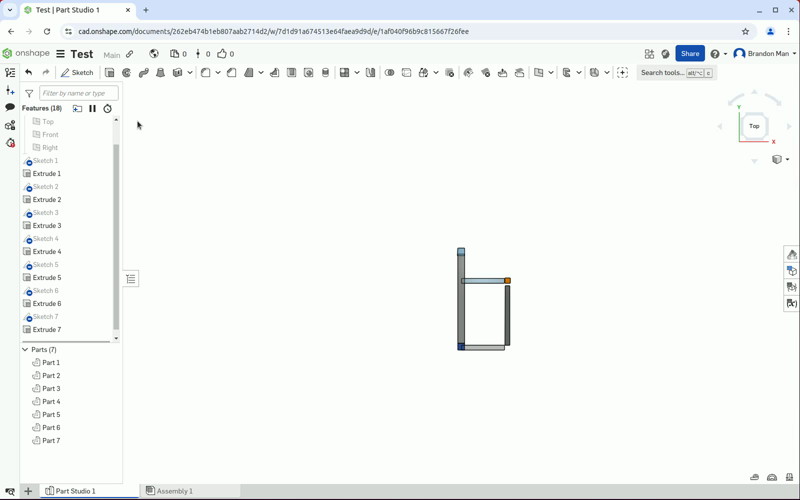
key(shift+h)
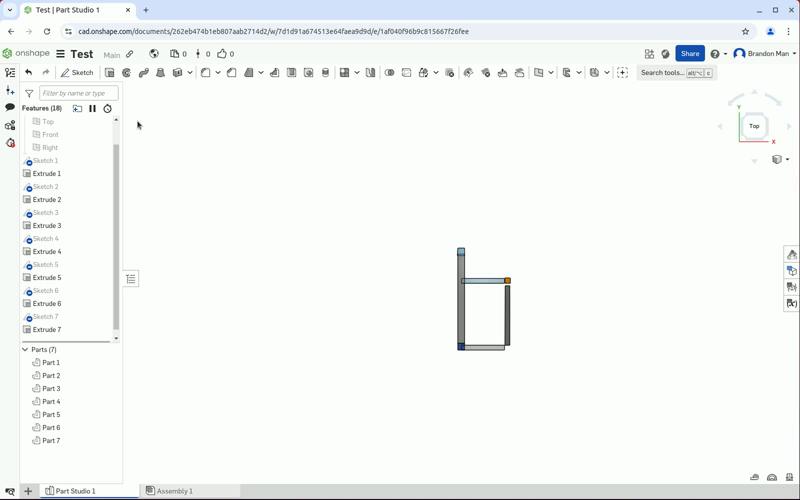
mouse_move(69, 163)
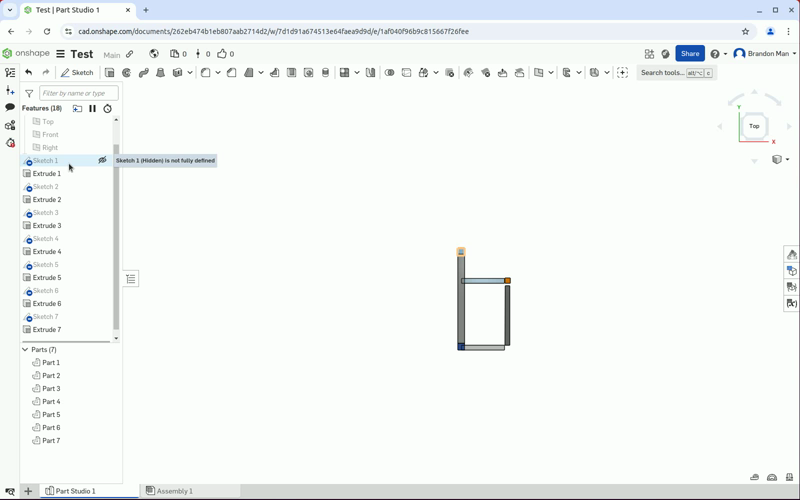
click(69, 163)
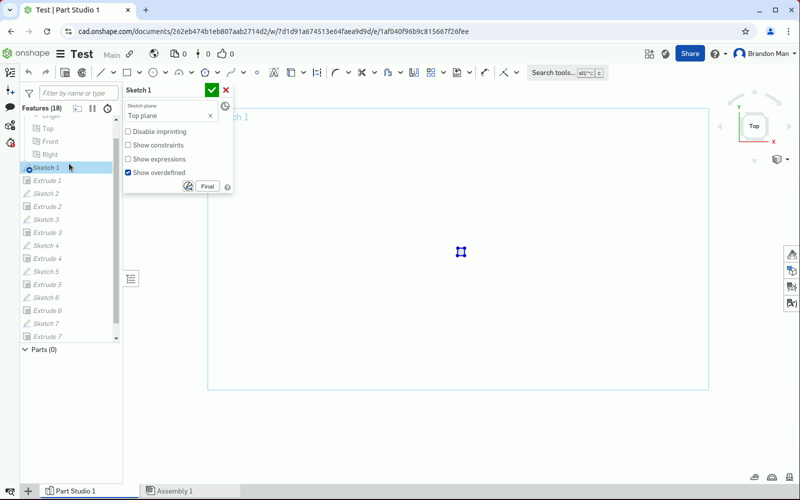
mouse_move(229, 92)
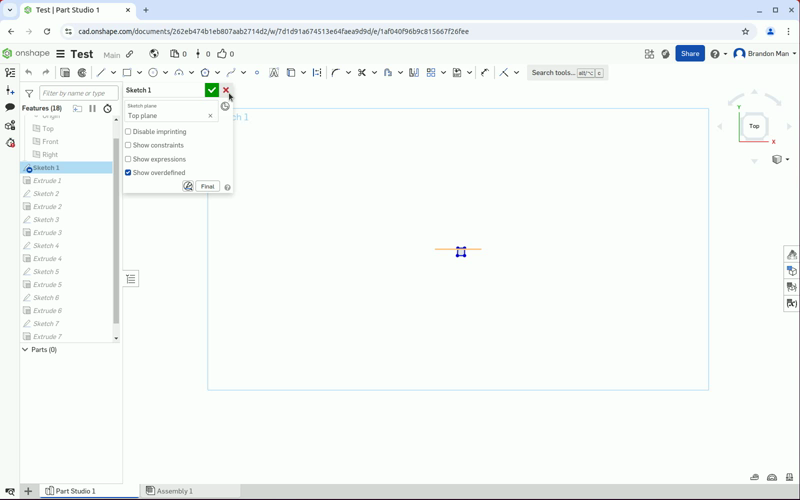
click(229, 92)
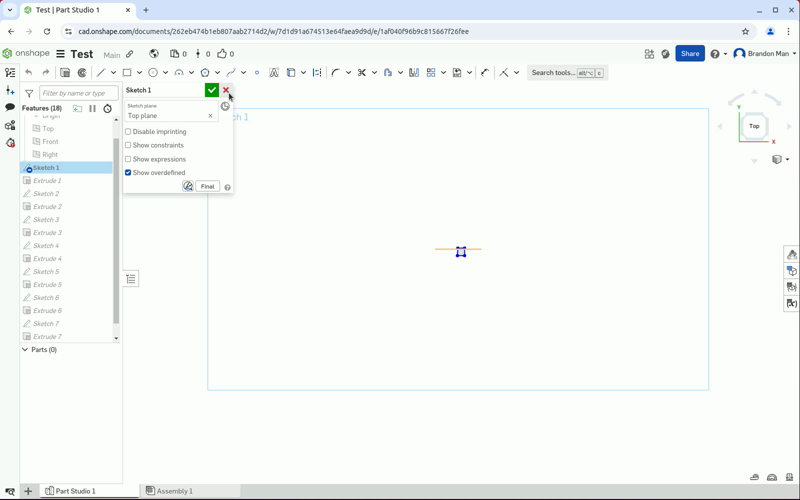
key(shift+s)
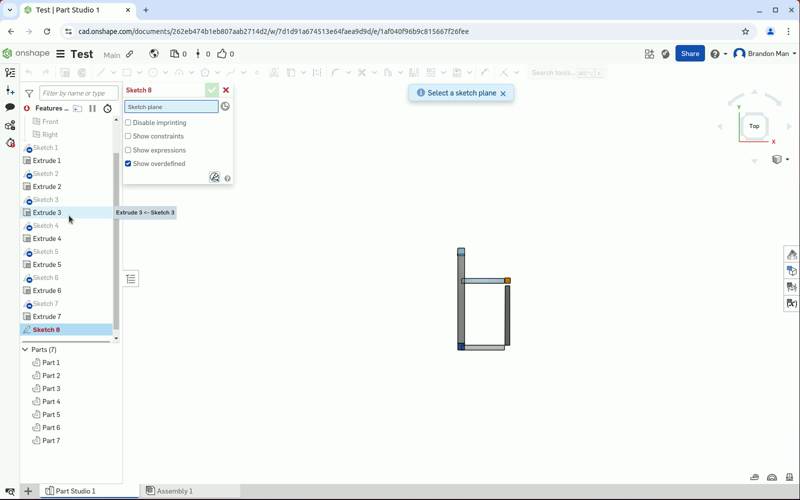
scroll(3)
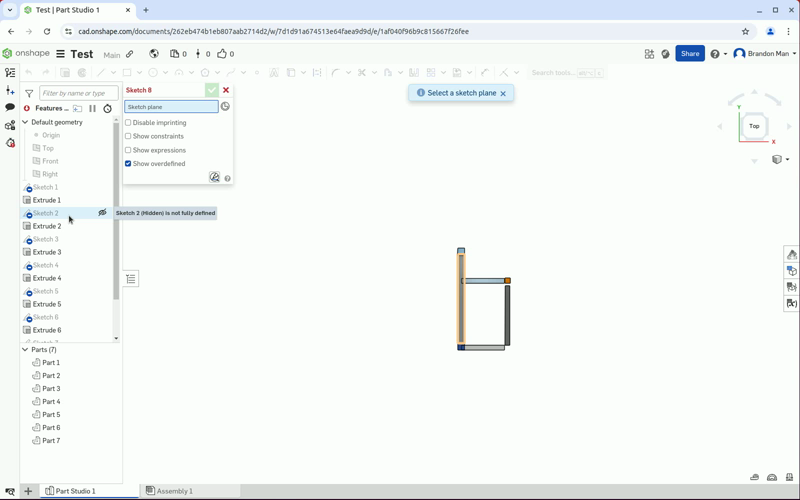
mouse_move(69, 150)
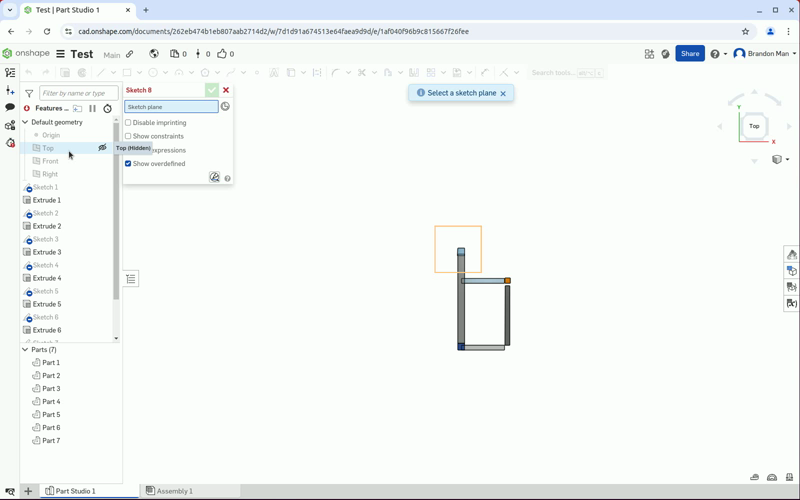
click(69, 150)
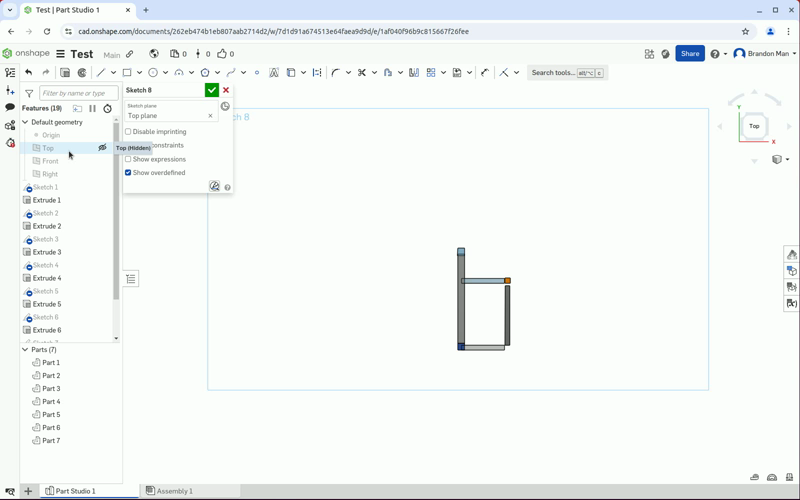
mouse_move(73, 352)
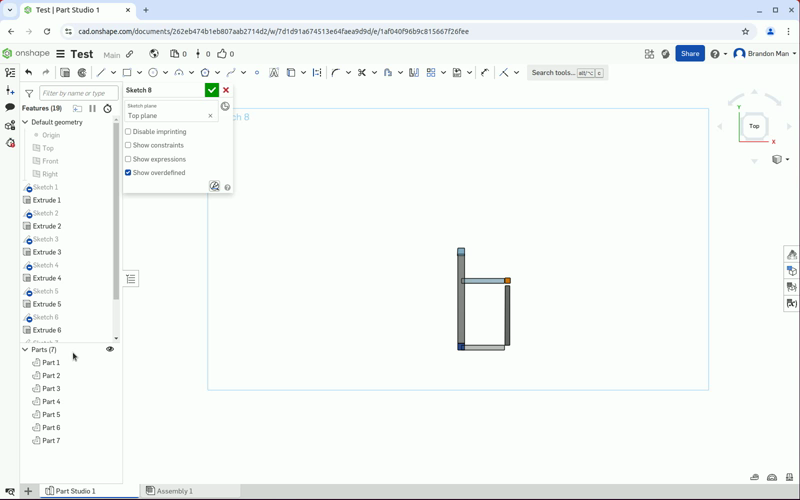
key(y)
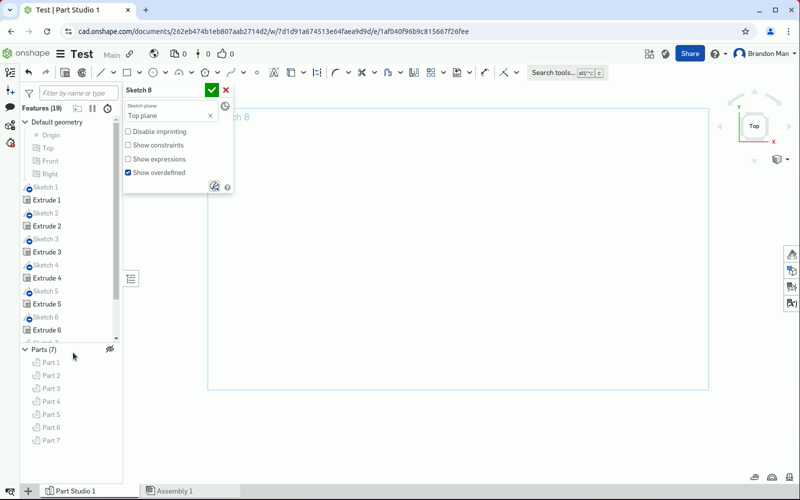
key(l)
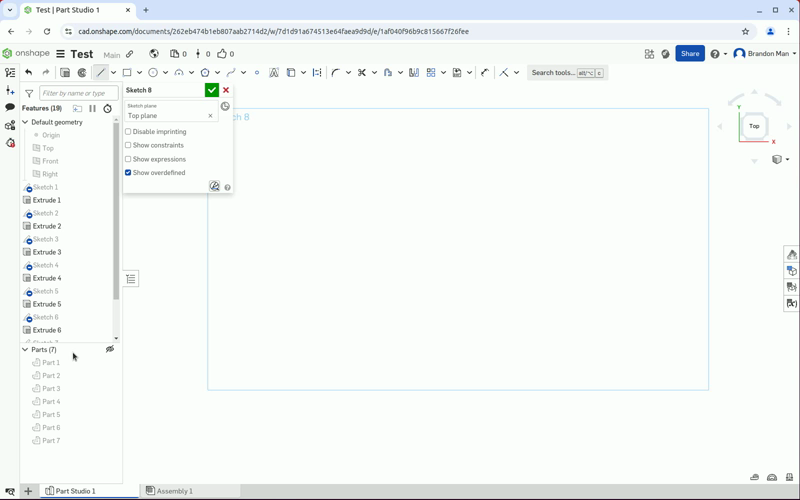
key_down(shift)
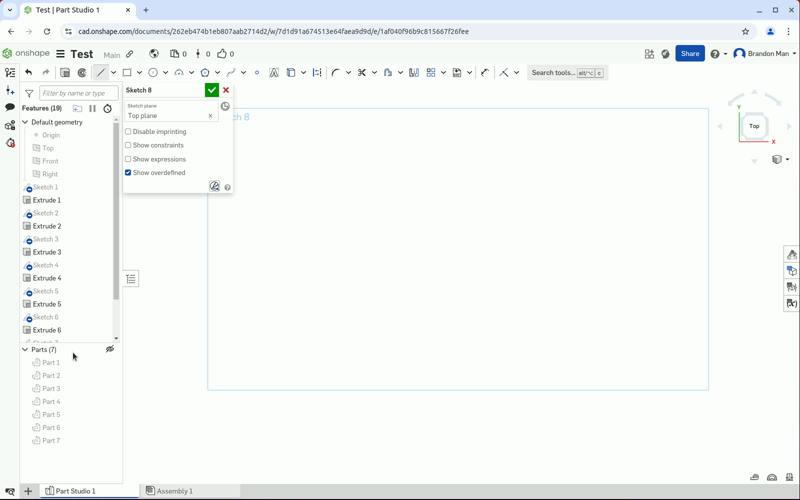
mouse_move(505, 349)
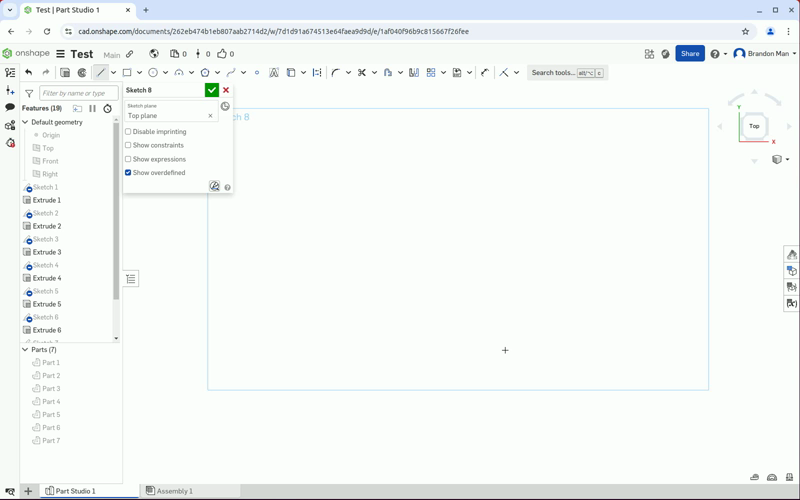
click(505, 349)
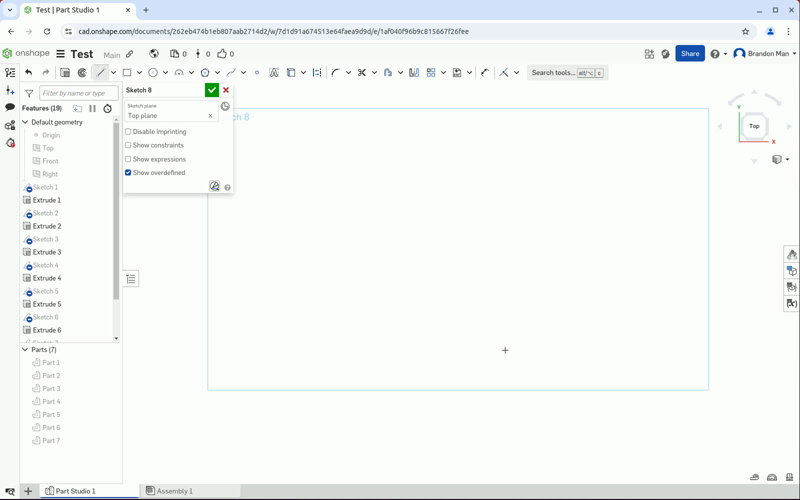
key_up(shift)
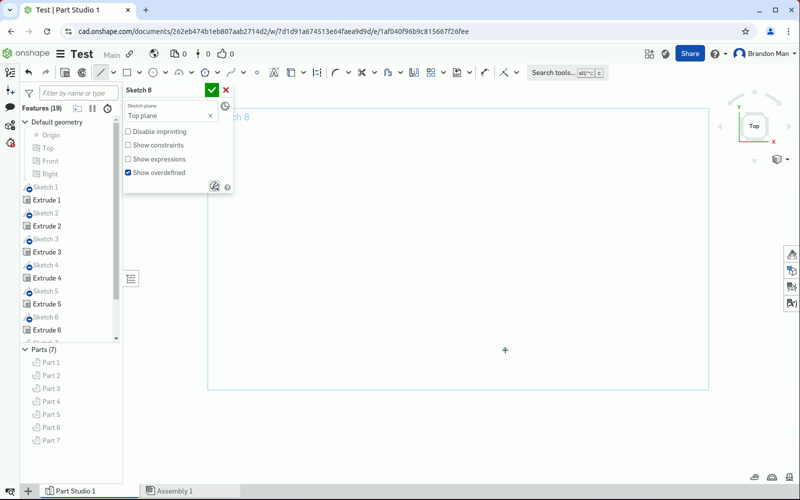
key_down(shift)
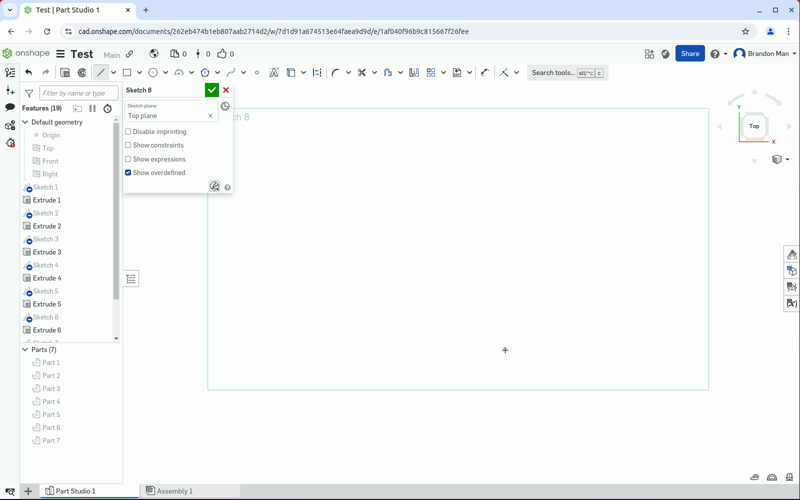
mouse_move(535, 349)
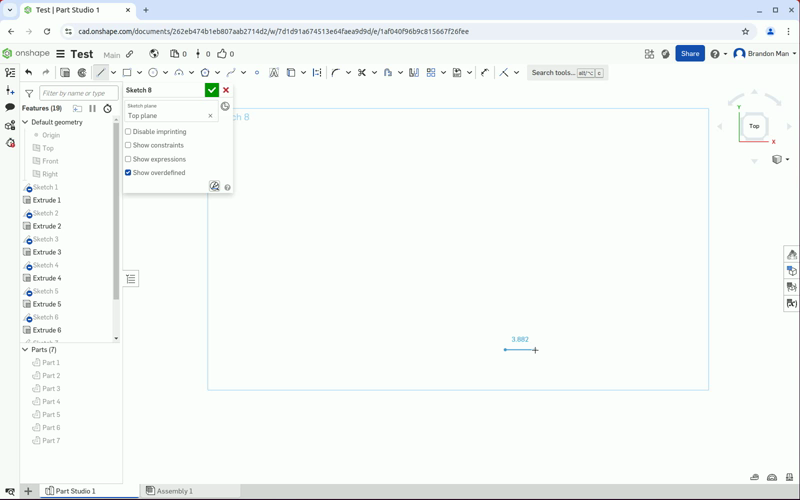
mouse_move(510, 349)
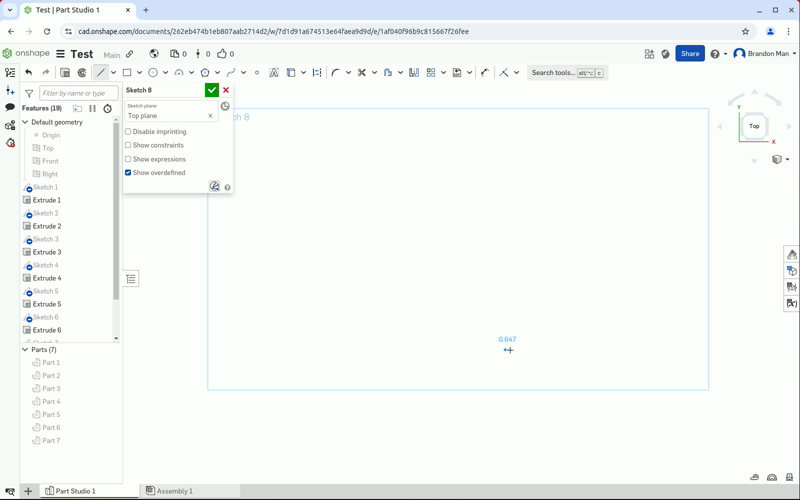
scroll(6)
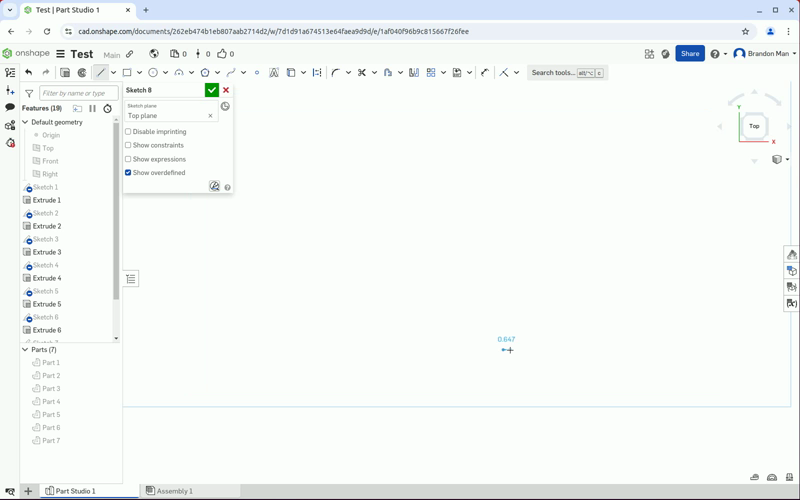
scroll(6)
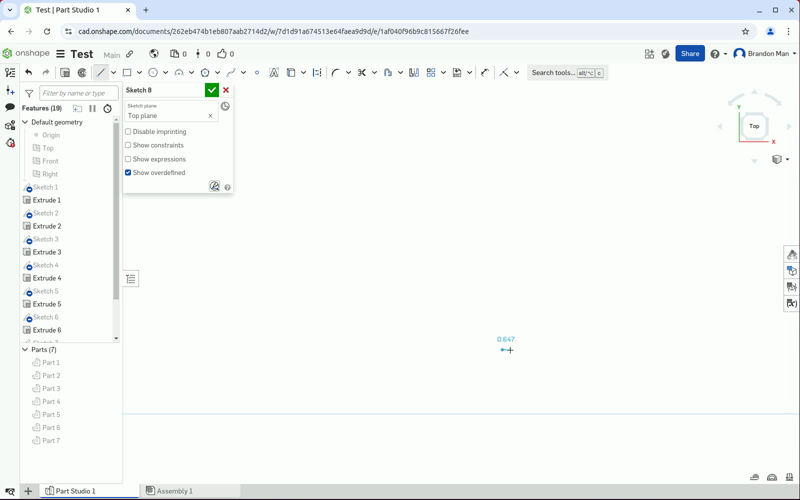
scroll(6)
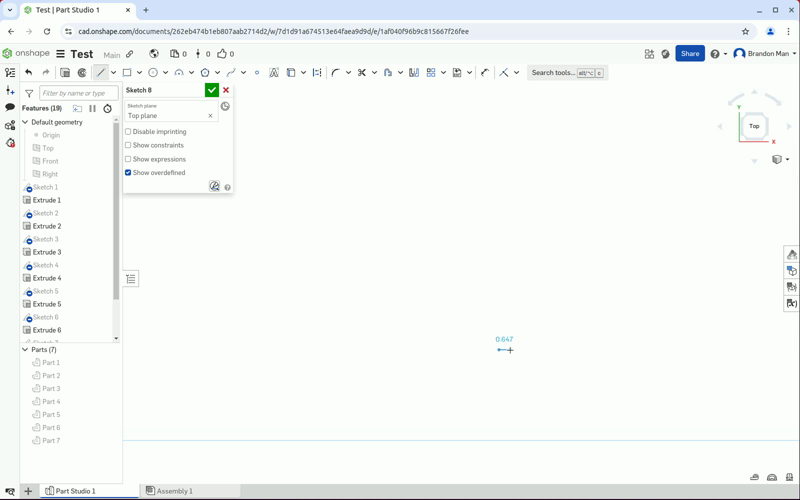
scroll(6)
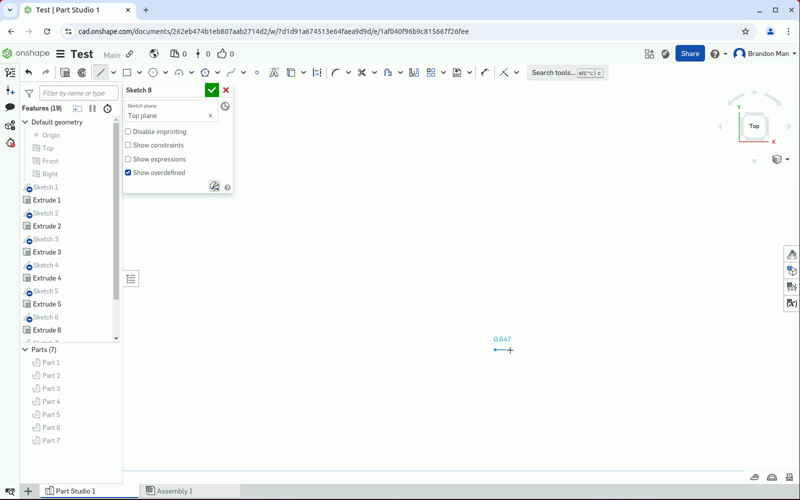
scroll(6)
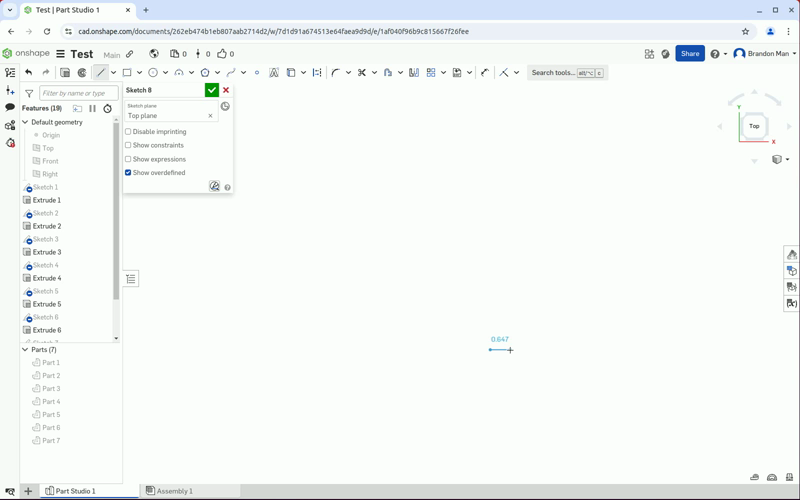
scroll(6)
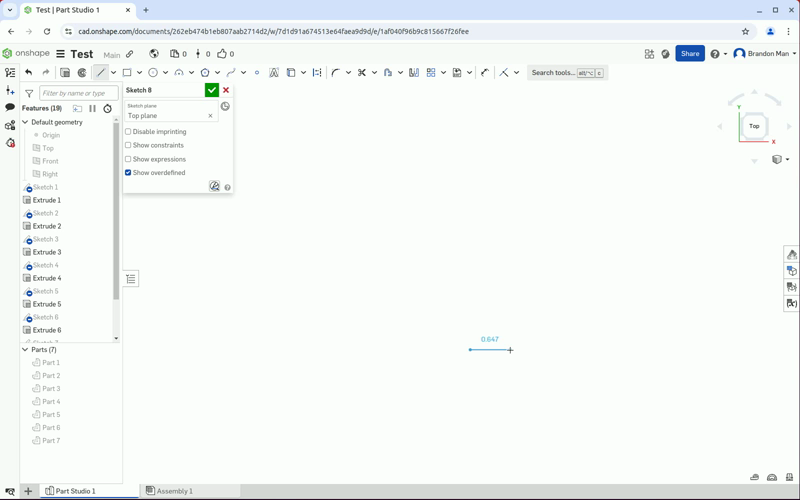
scroll(6)
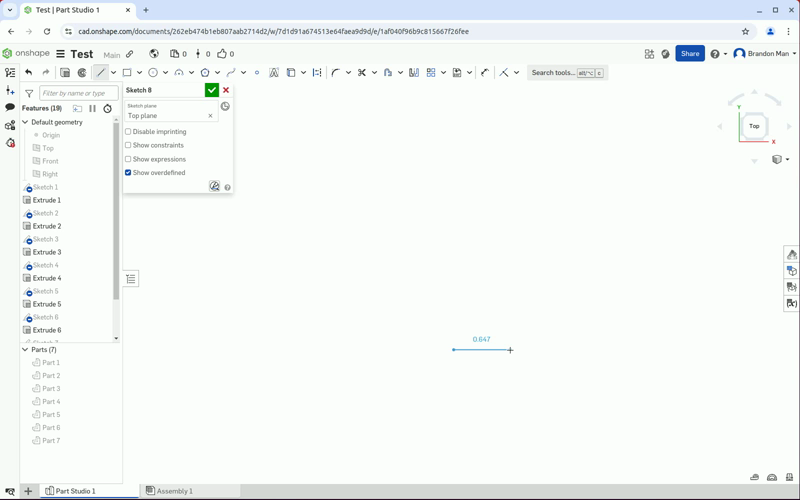
click(510, 349)
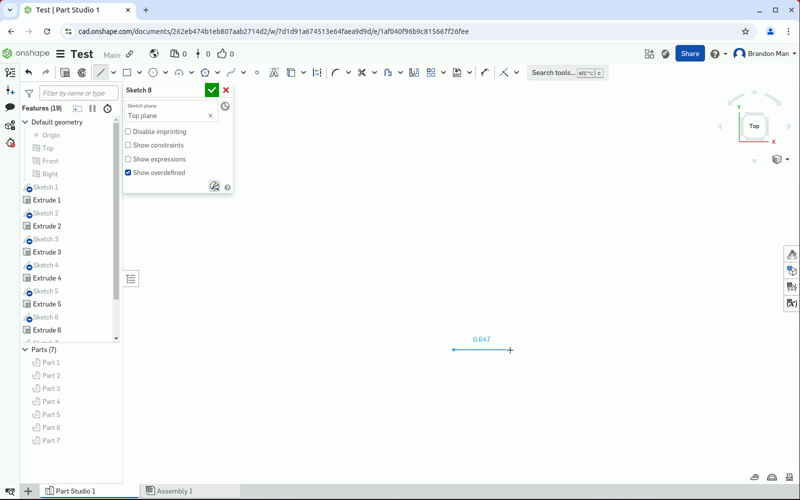
scroll(-6)
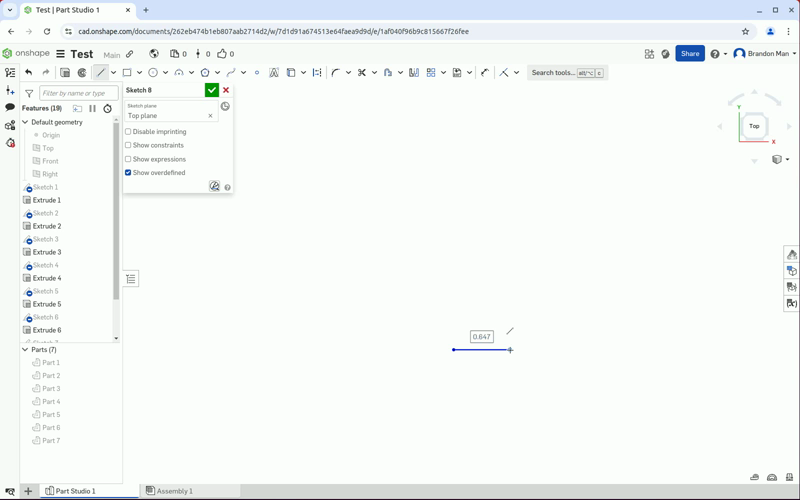
scroll(-6)
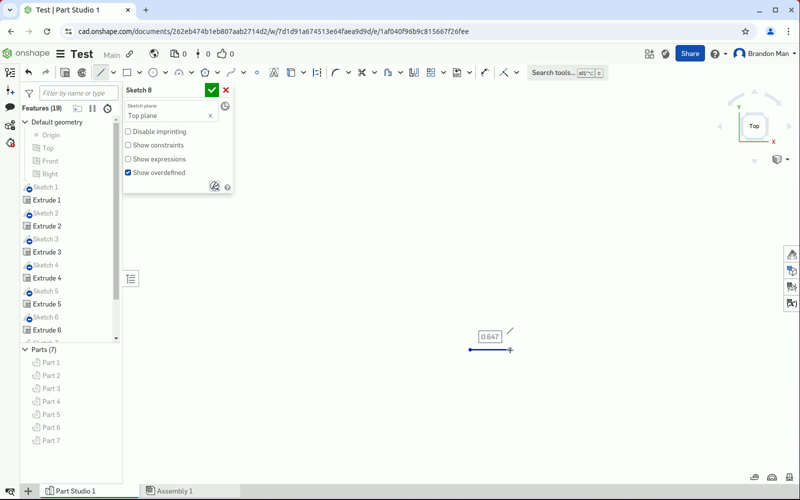
scroll(-6)
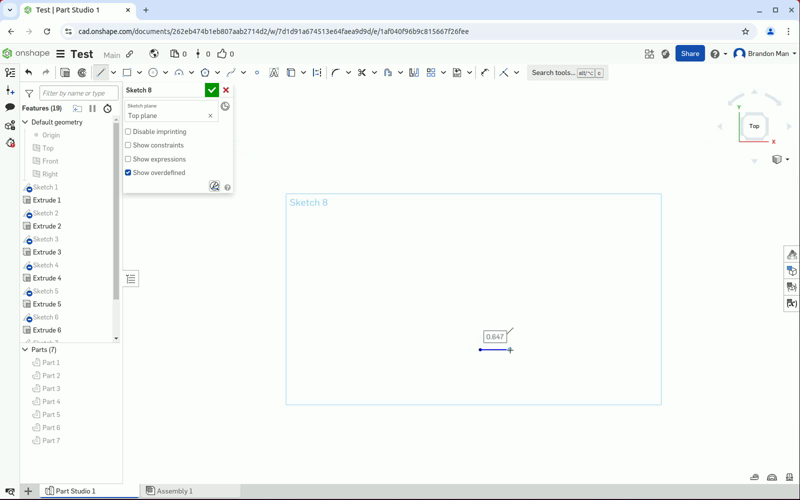
scroll(-6)
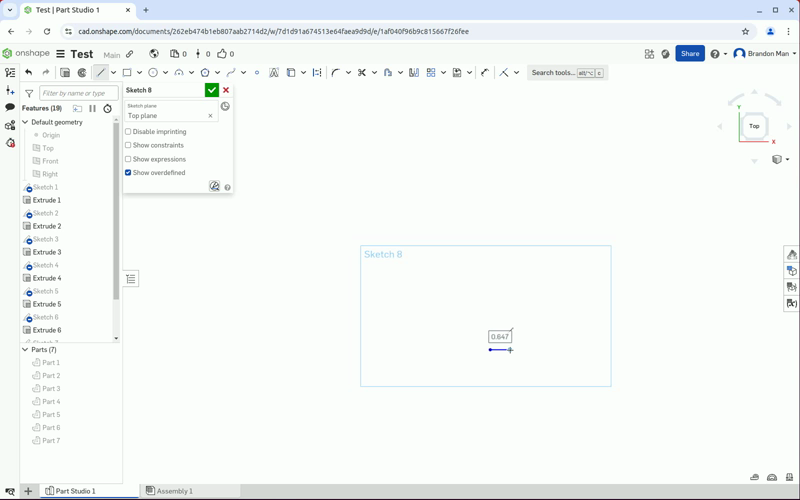
scroll(-6)
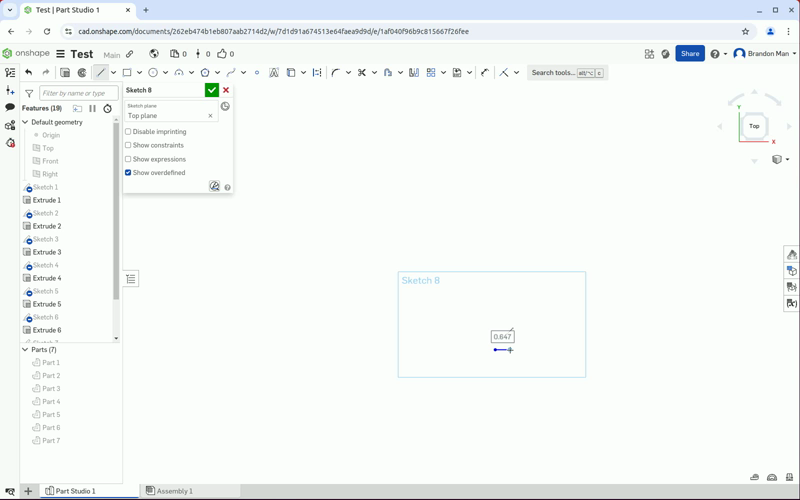
scroll(-6)
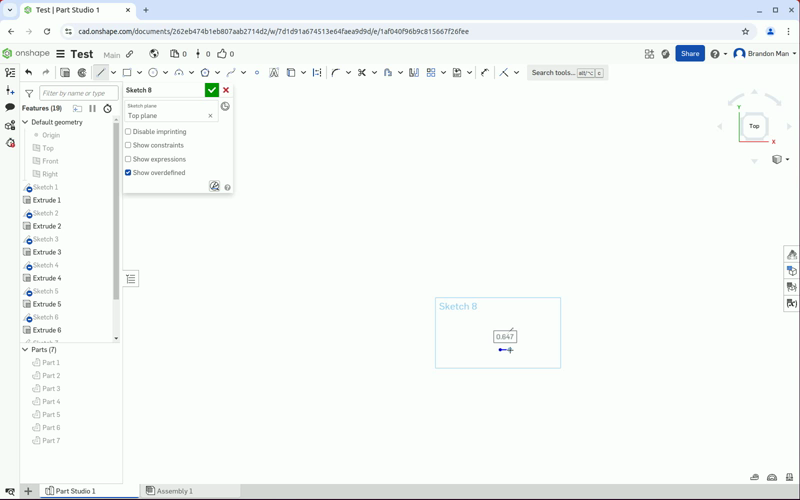
scroll(-6)
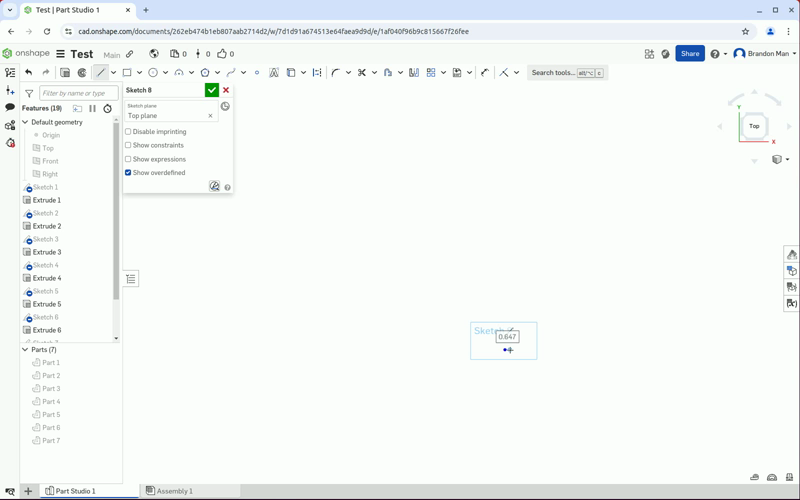
key_up(shift)
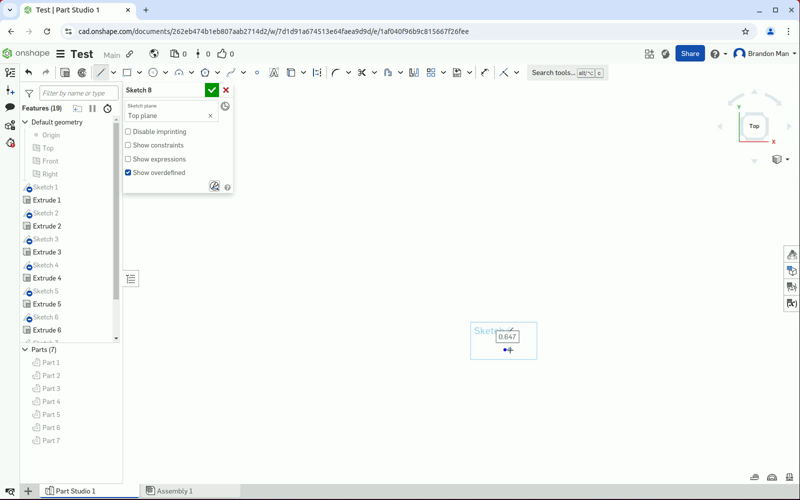
key_down(shift)
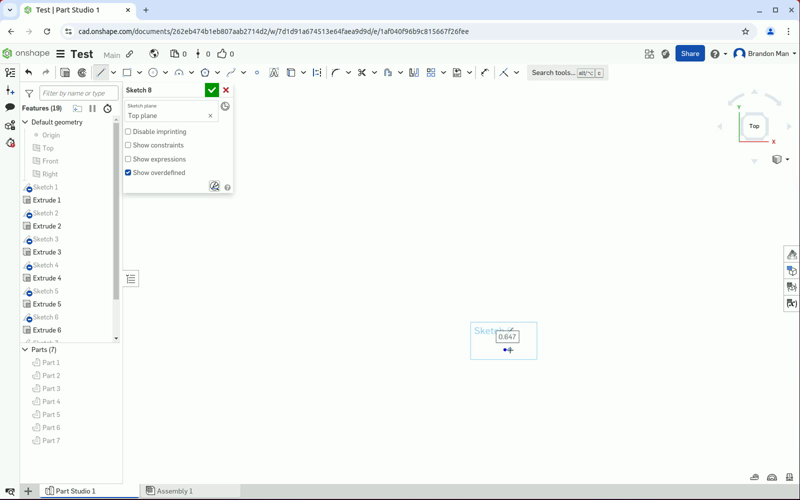
mouse_move(540, 349)
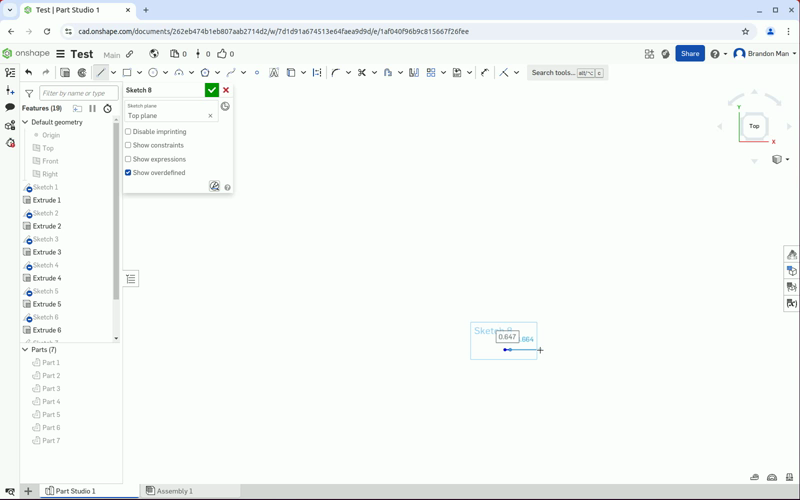
mouse_move(510, 345)
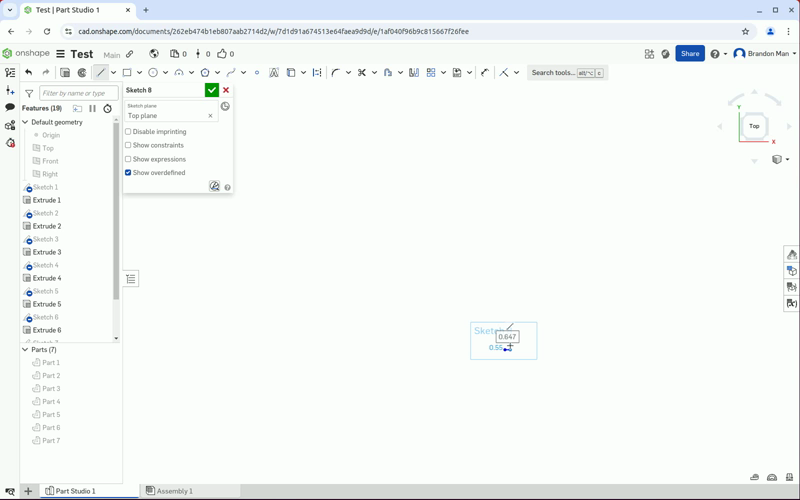
scroll(6)
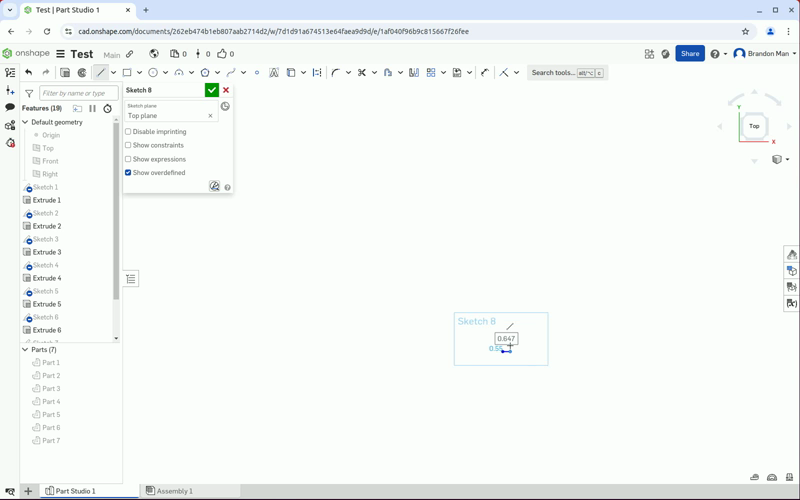
scroll(6)
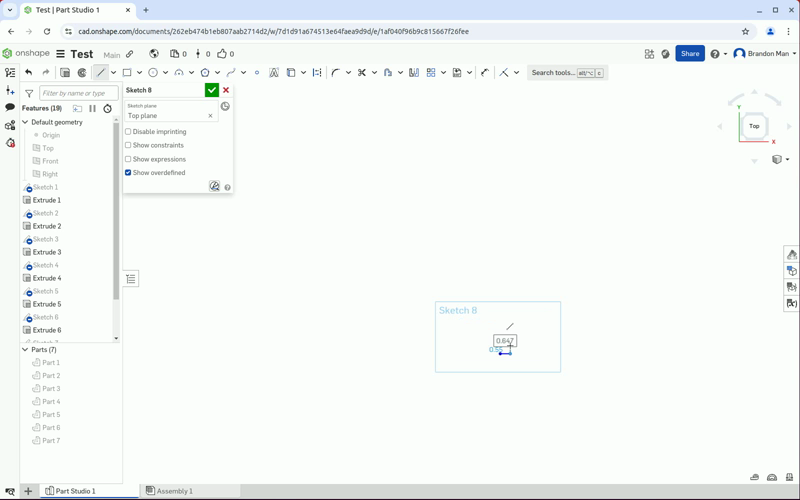
scroll(6)
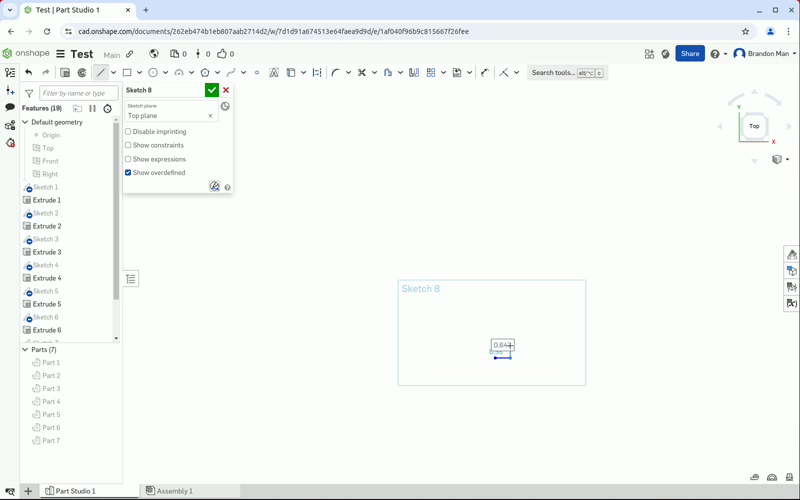
scroll(6)
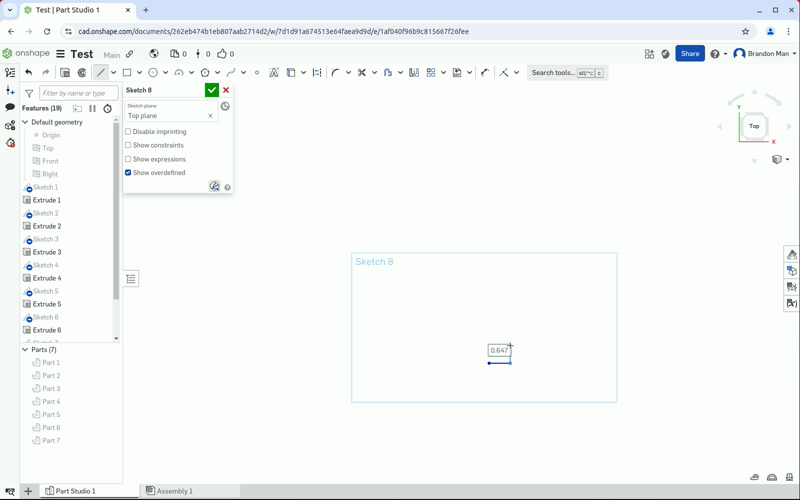
scroll(6)
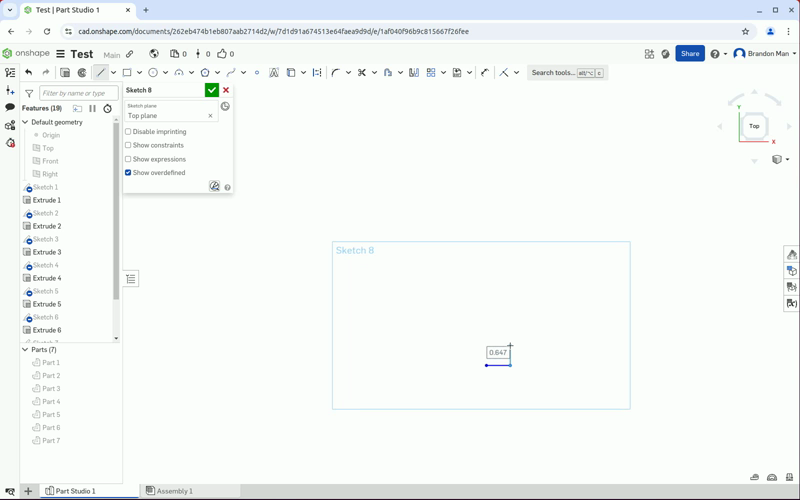
scroll(6)
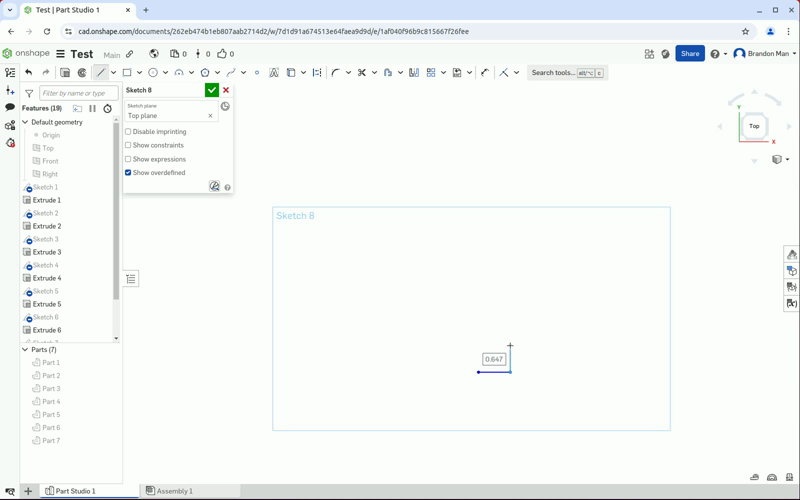
scroll(6)
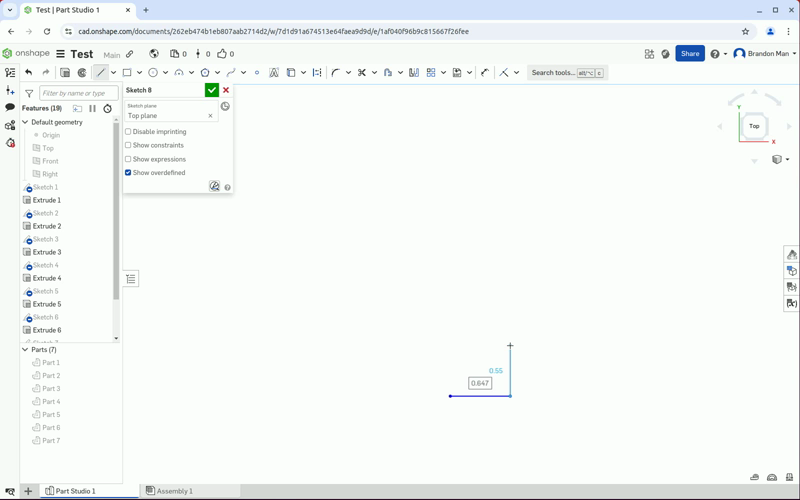
click(510, 345)
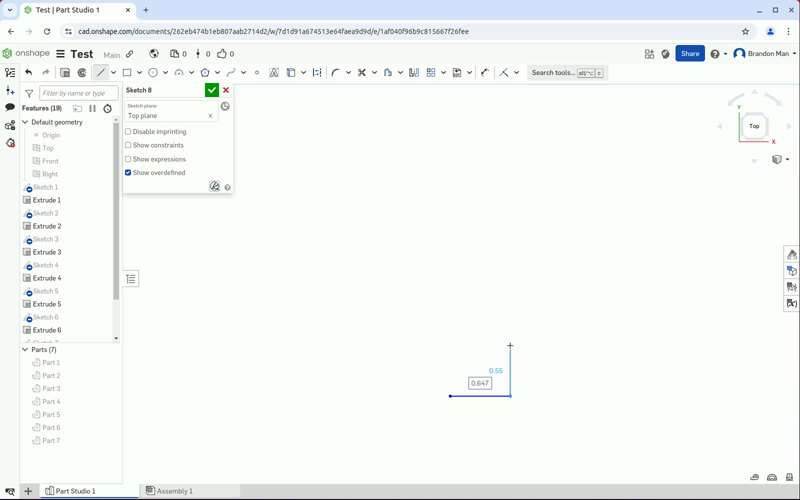
scroll(-6)
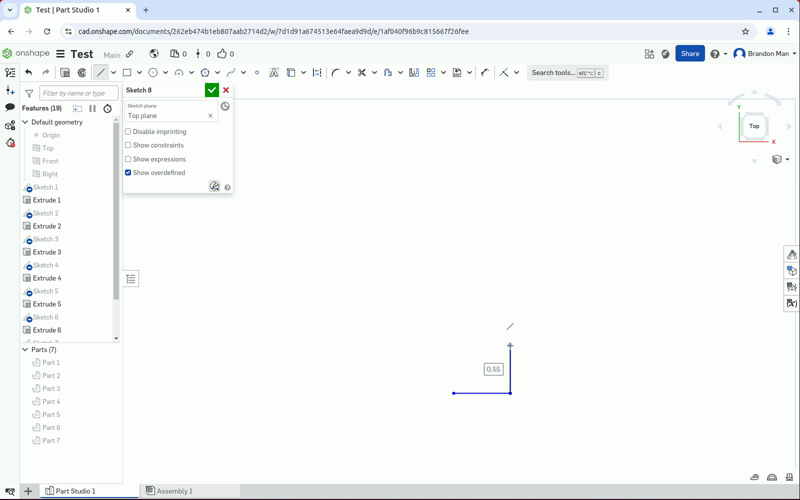
scroll(-6)
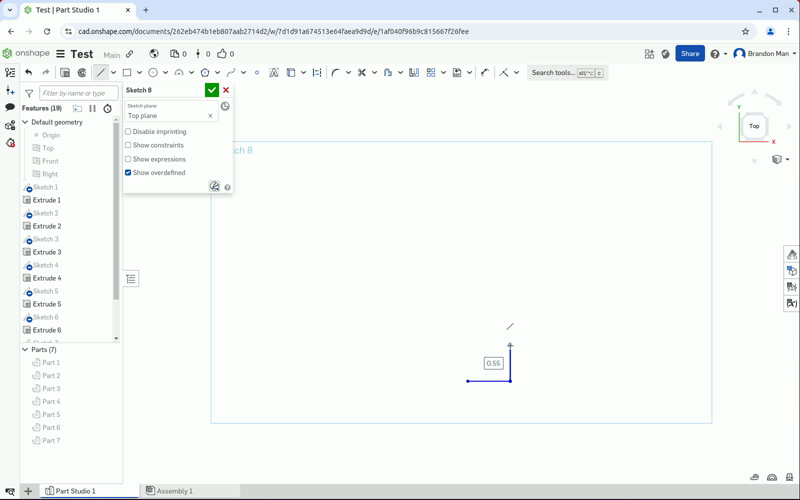
scroll(-6)
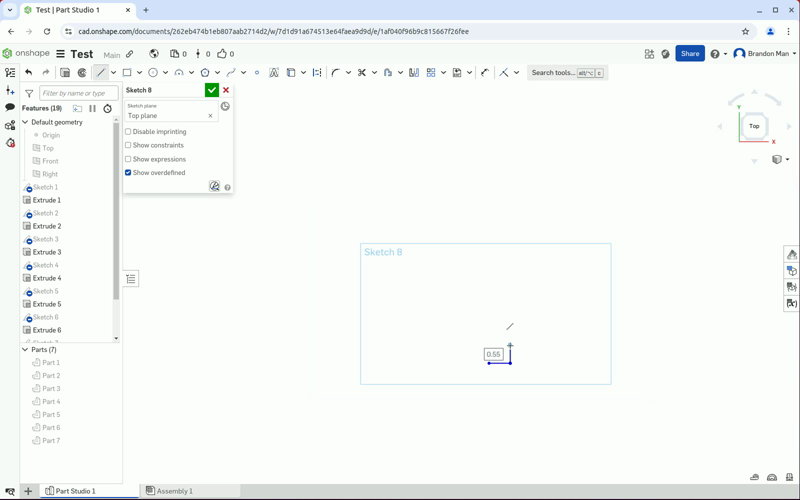
scroll(-6)
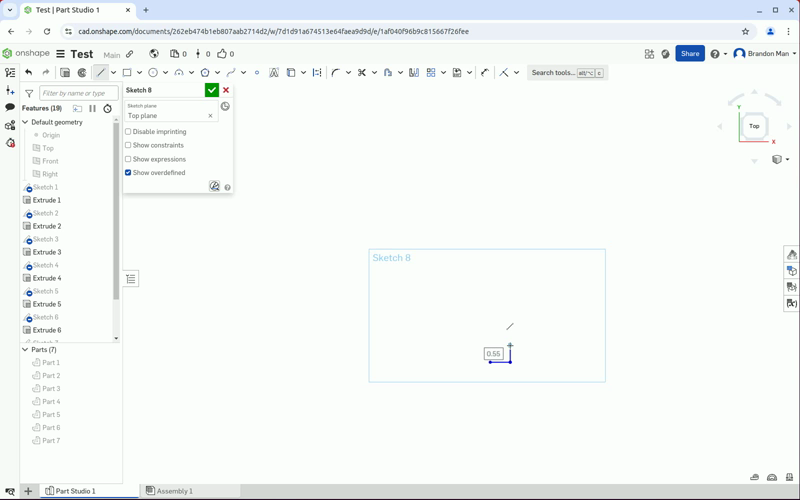
scroll(-6)
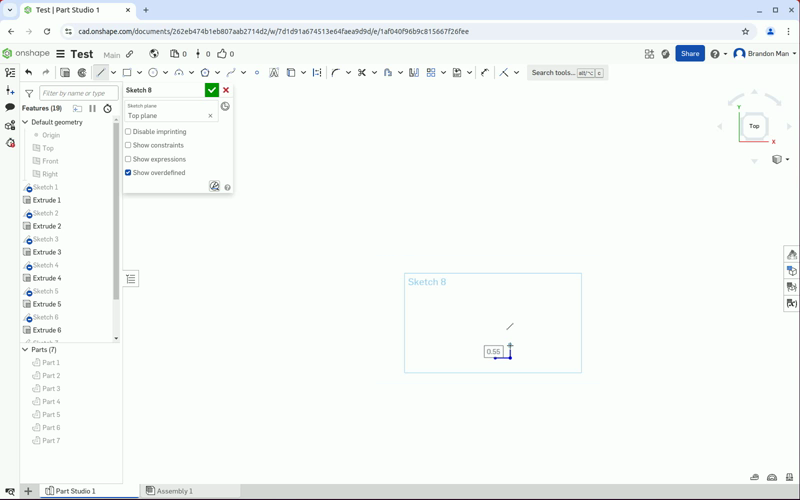
scroll(-6)
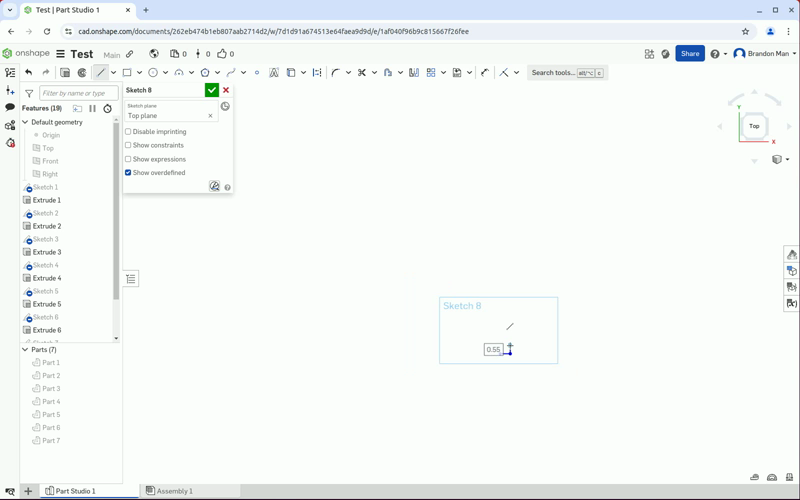
scroll(-6)
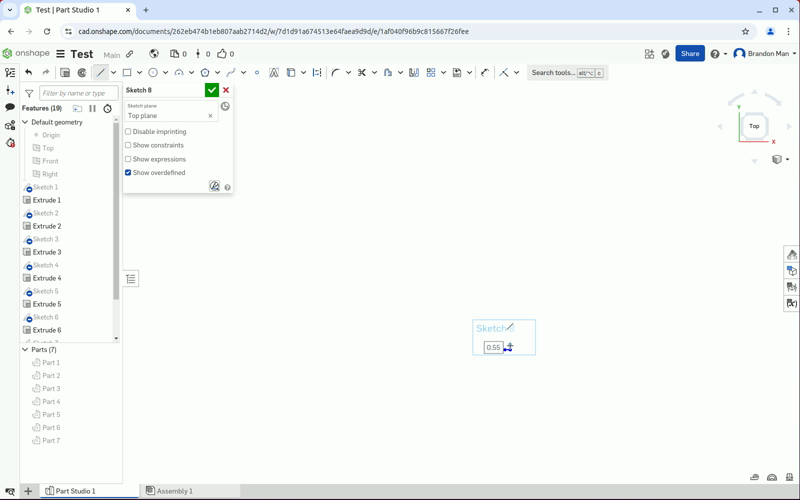
key_up(shift)
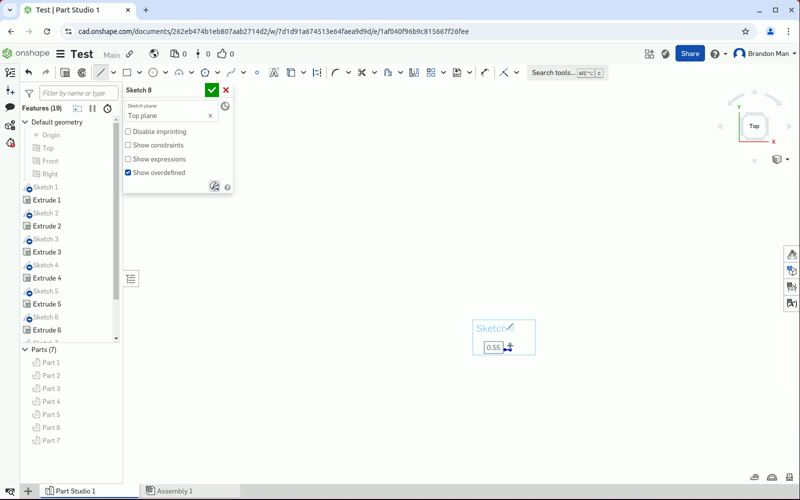
key_down(shift)
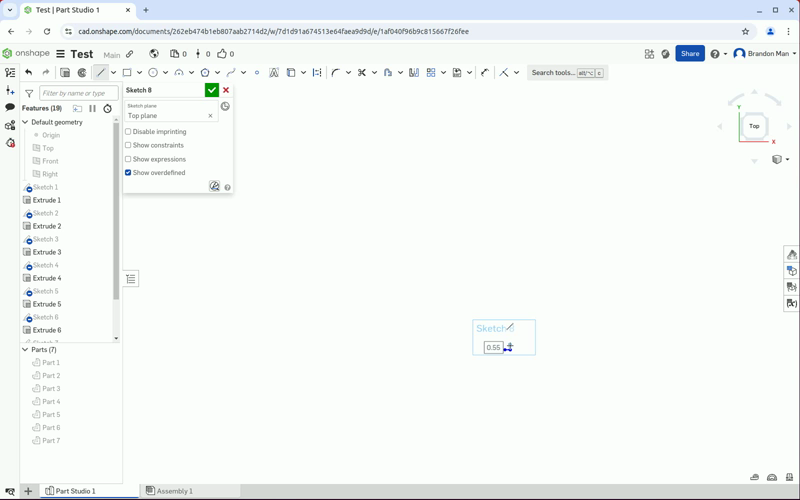
mouse_move(540, 345)
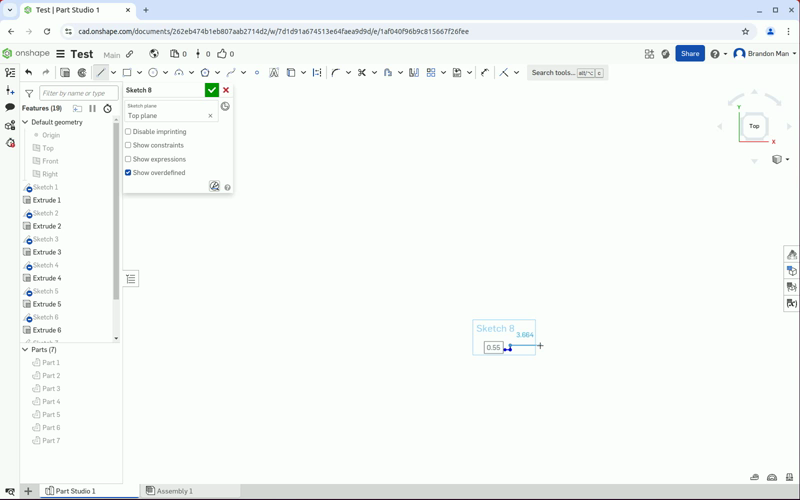
mouse_move(505, 345)
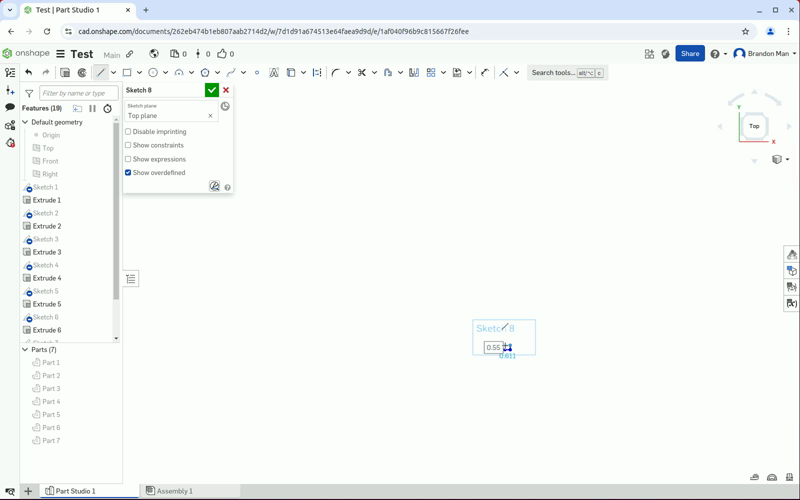
scroll(6)
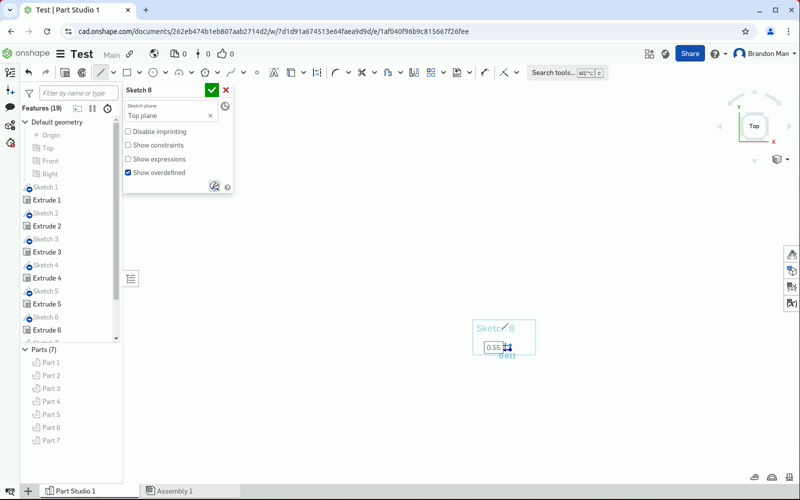
scroll(6)
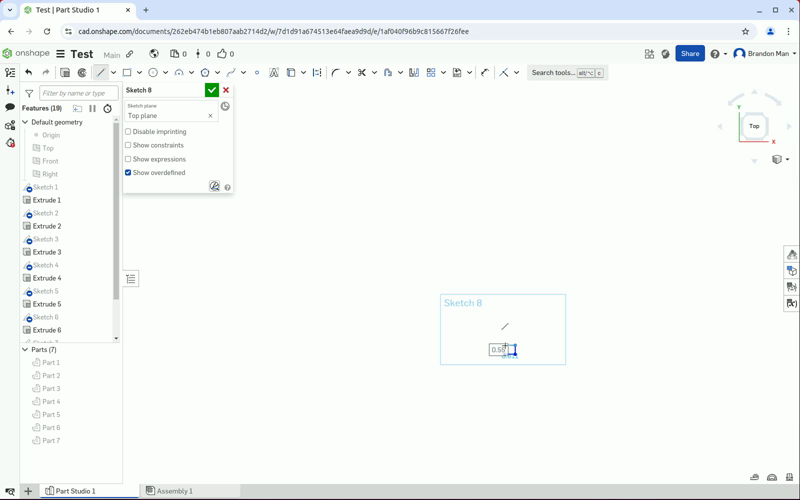
scroll(6)
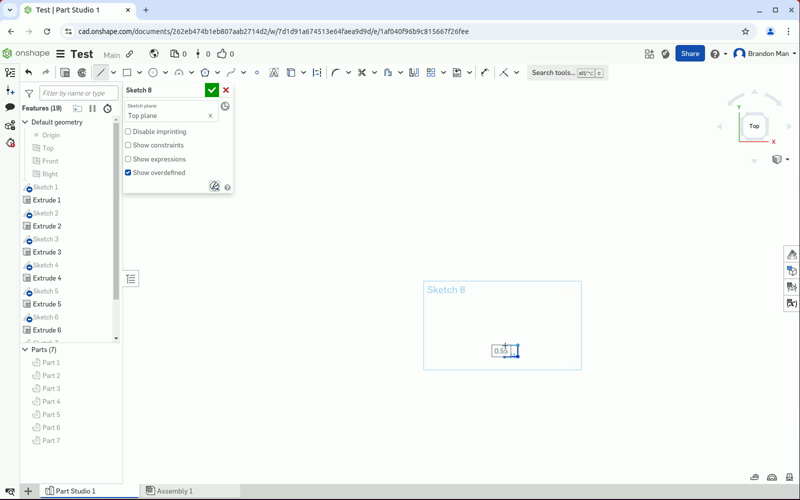
scroll(6)
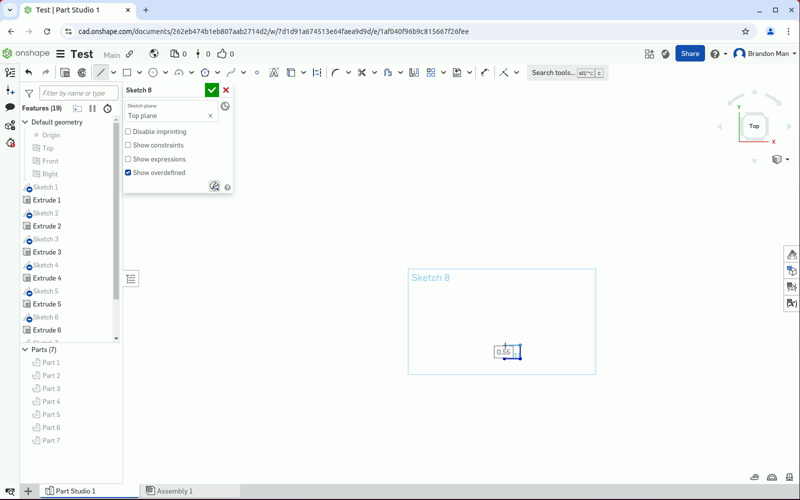
scroll(6)
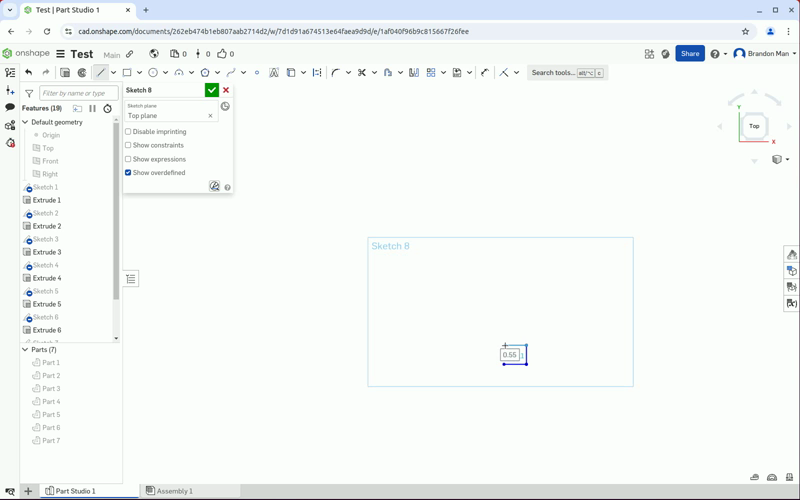
scroll(6)
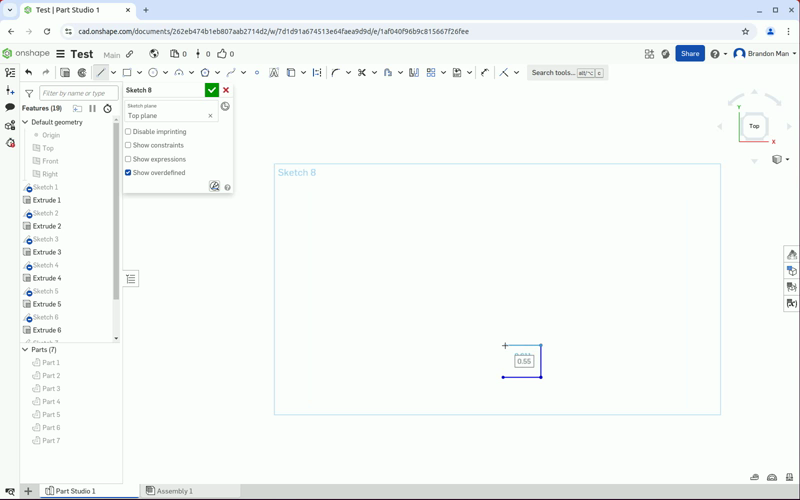
scroll(6)
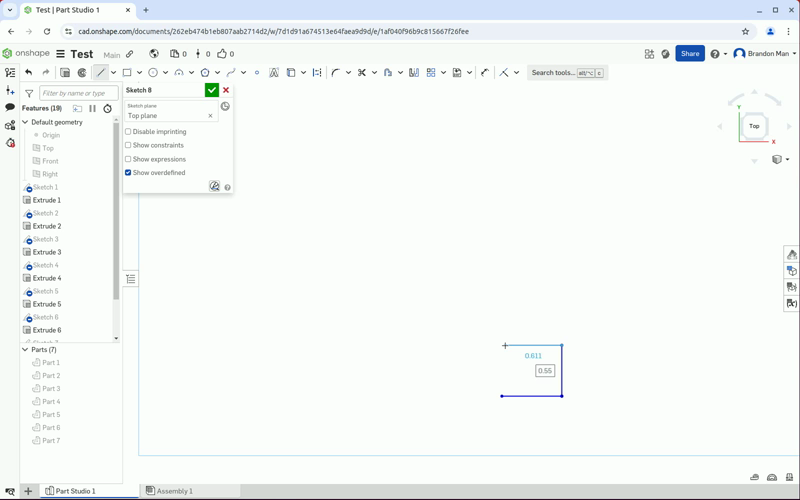
click(505, 345)
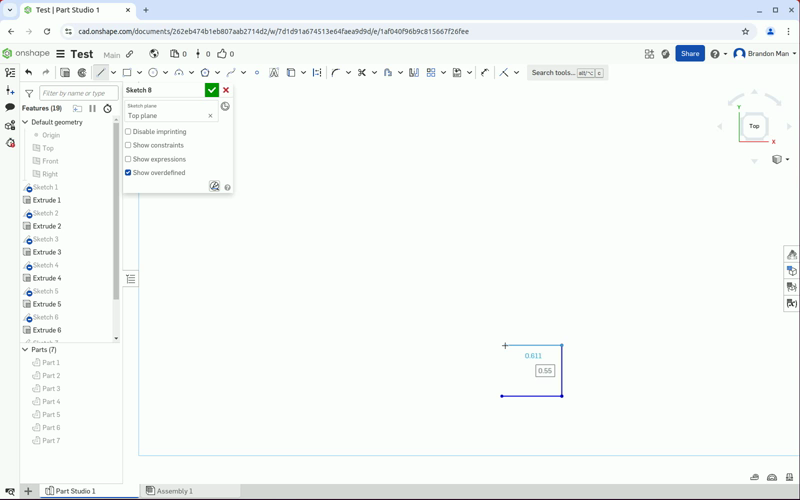
scroll(-6)
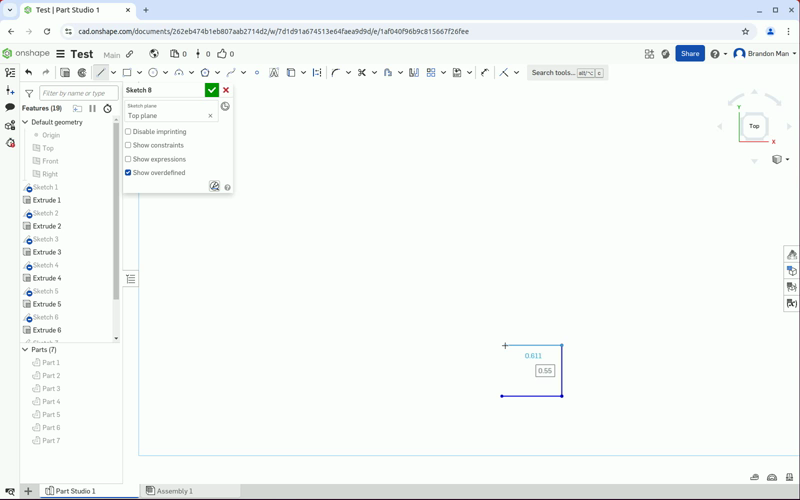
scroll(-6)
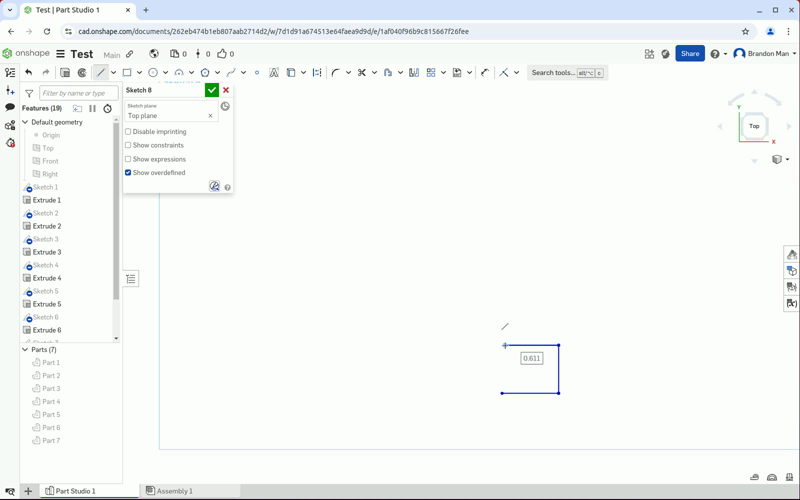
scroll(-6)
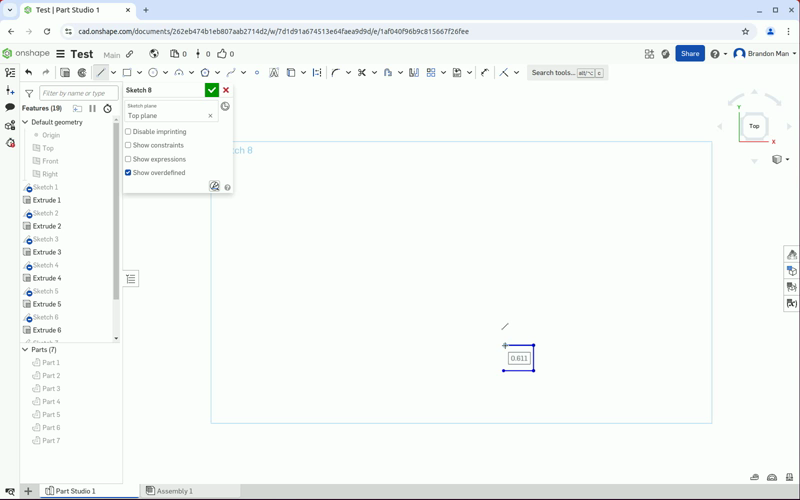
scroll(-6)
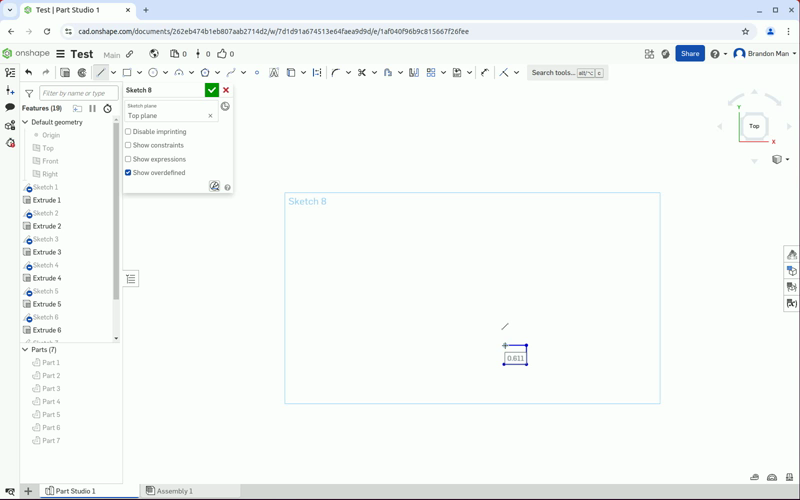
scroll(-6)
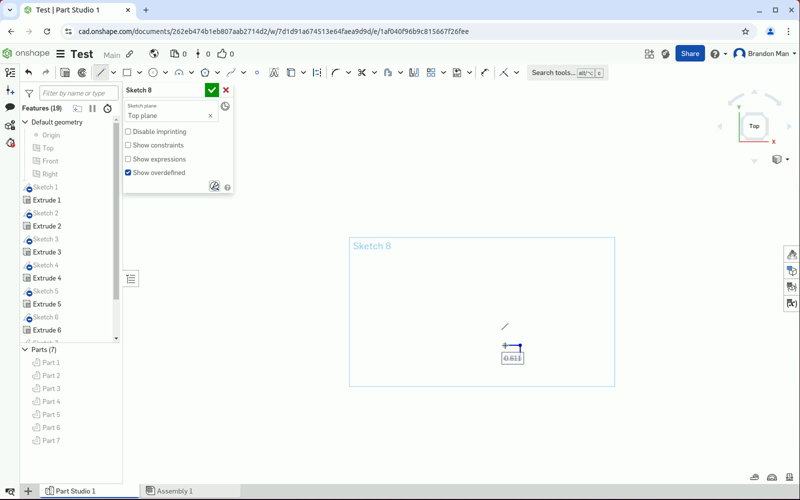
scroll(-6)
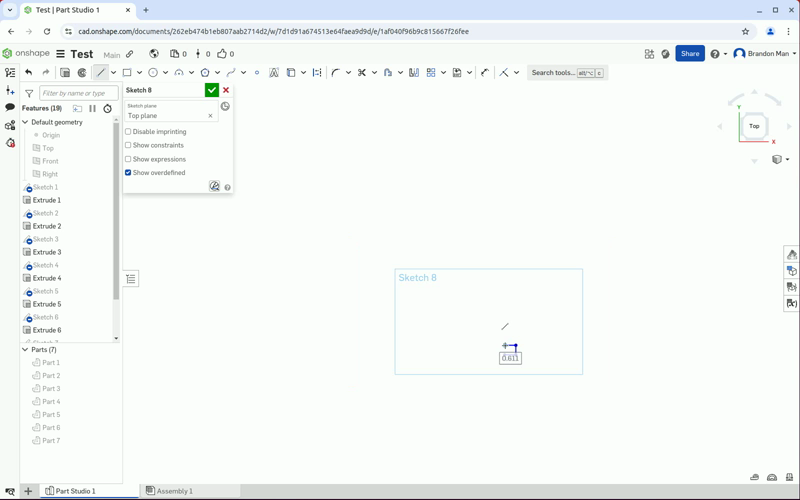
scroll(-6)
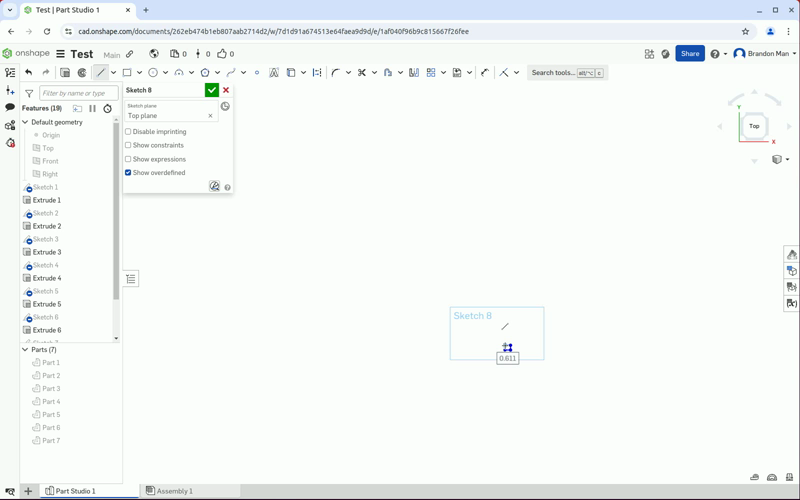
key_up(shift)
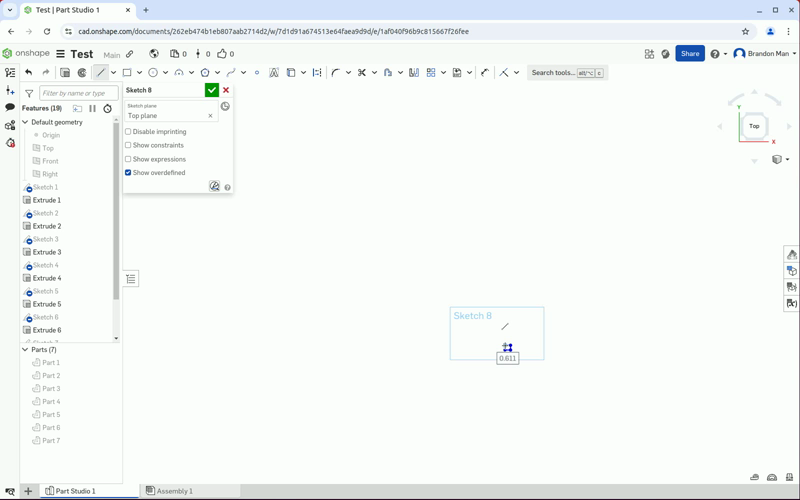
mouse_move(535, 345)
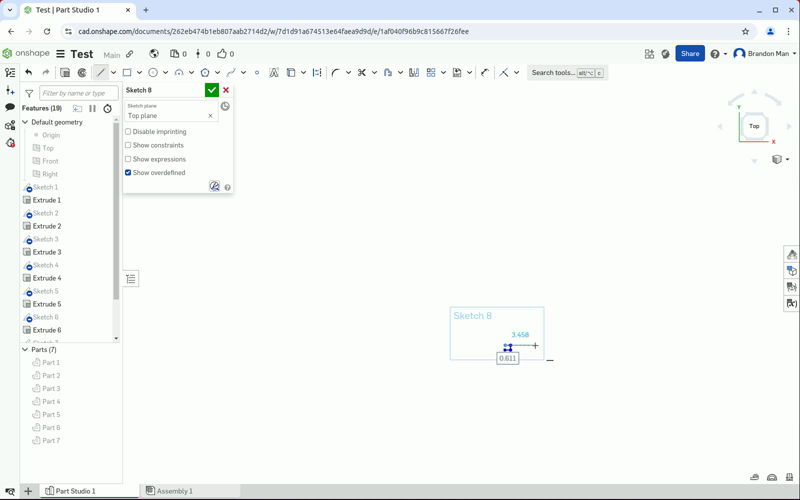
key_down(shift)
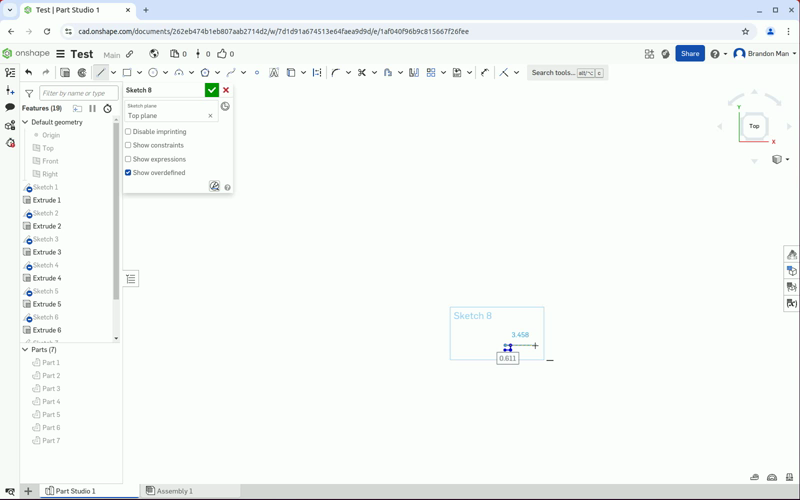
mouse_move(505, 349)
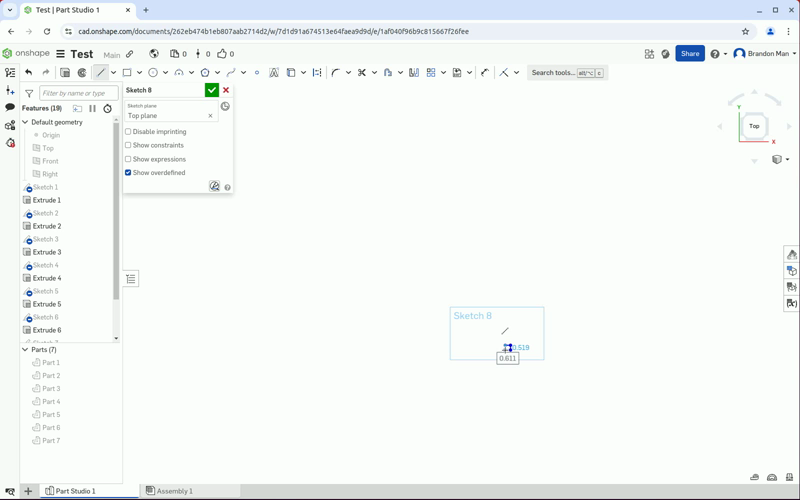
scroll(6)
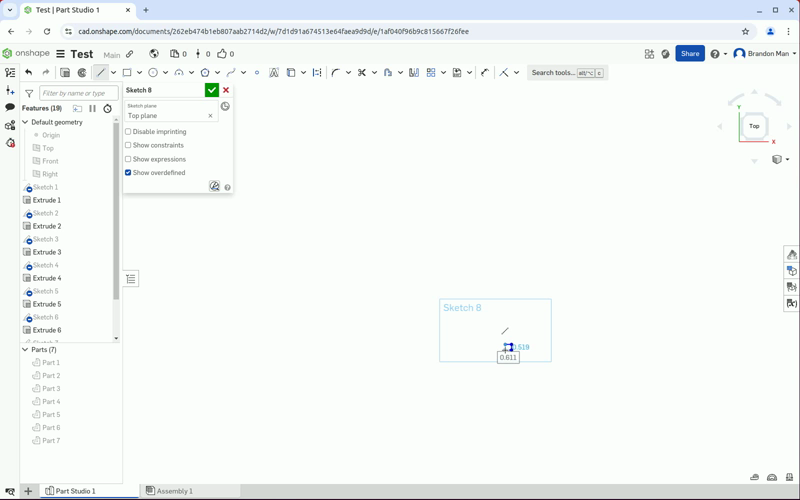
scroll(6)
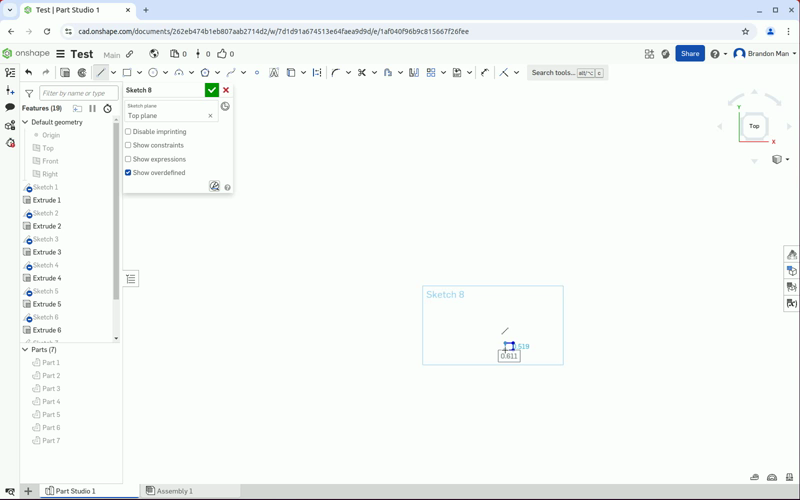
scroll(6)
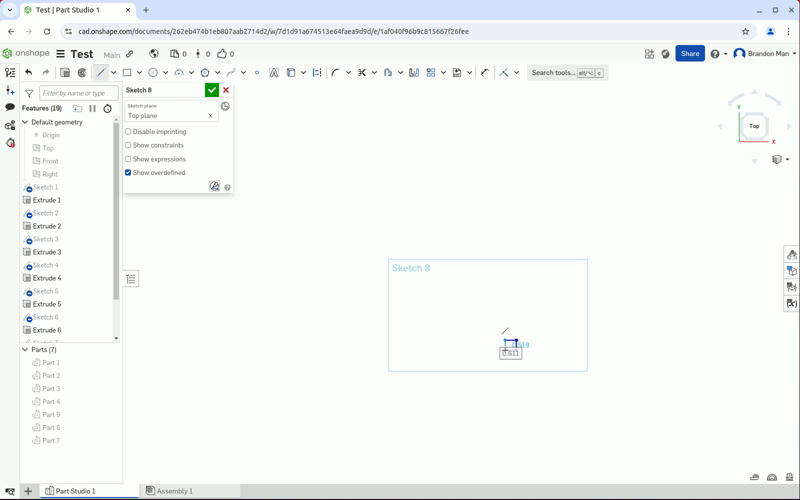
scroll(6)
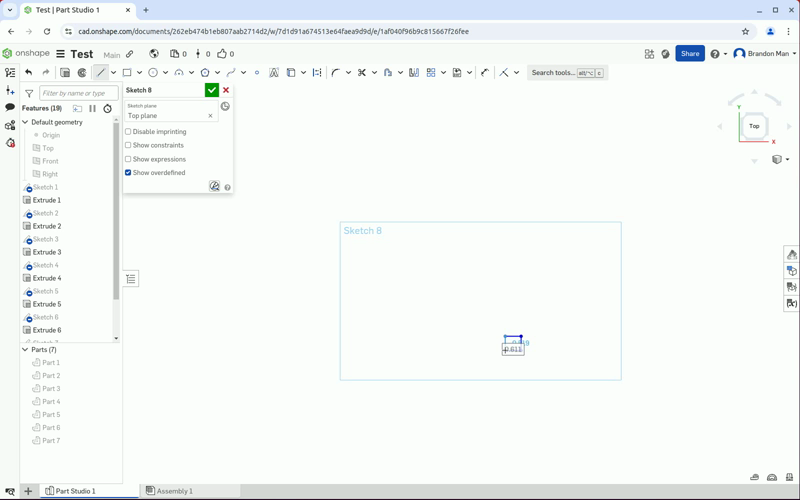
scroll(6)
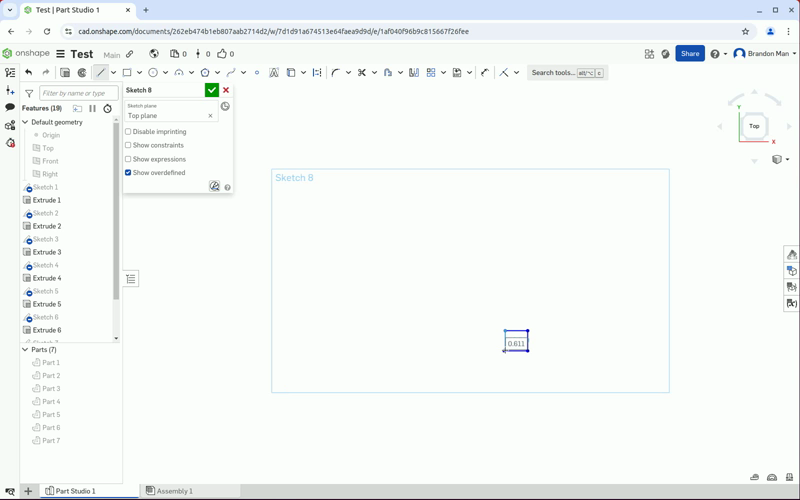
scroll(6)
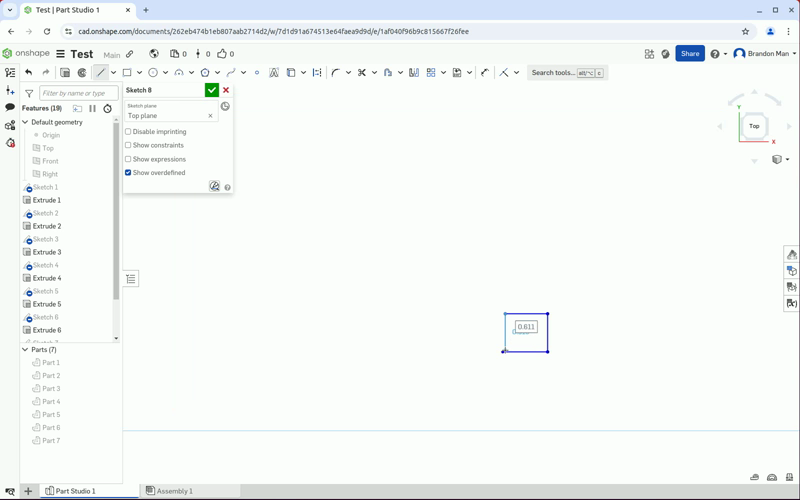
scroll(6)
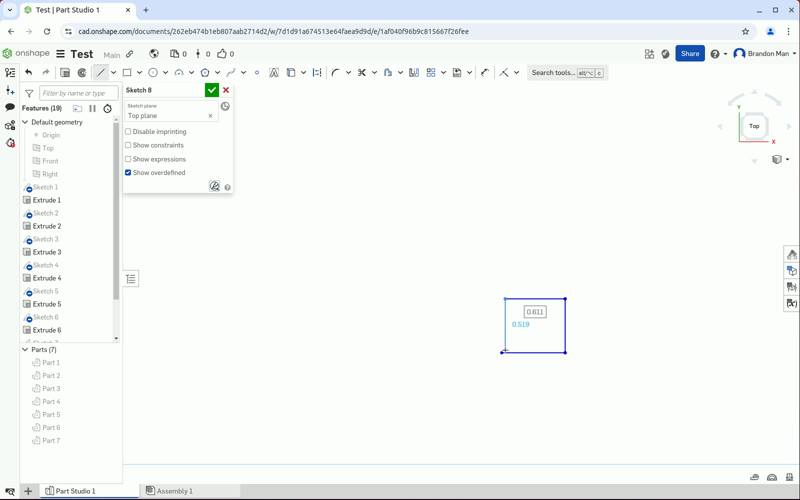
key_up(shift)
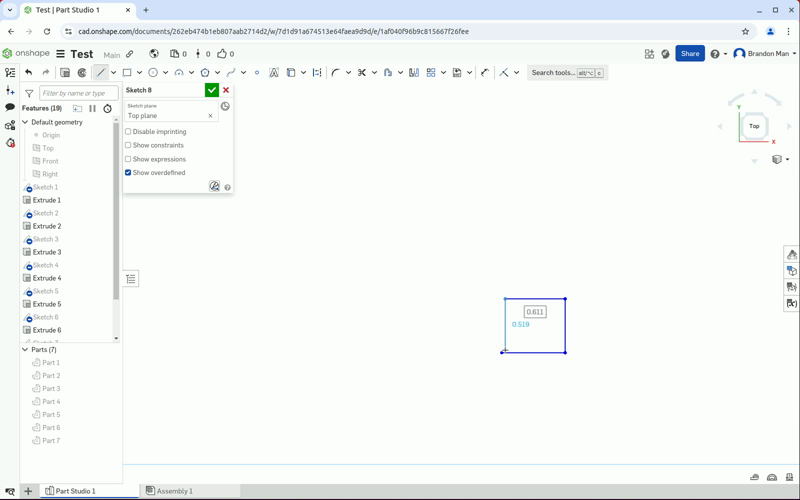
click(505, 349)
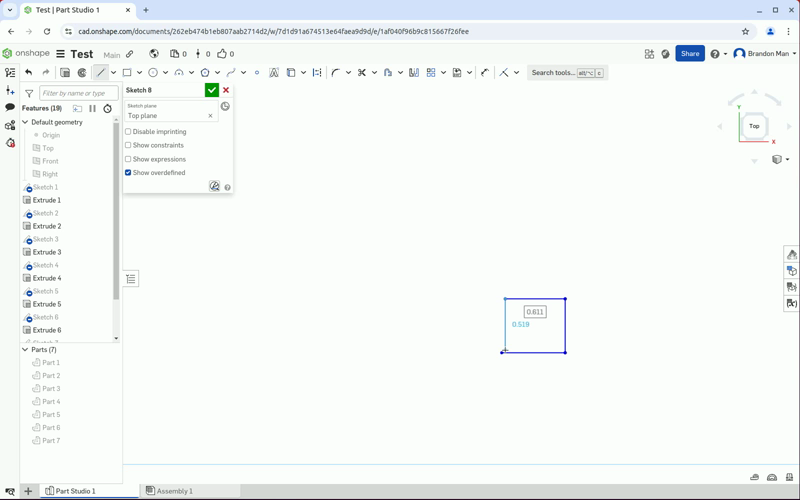
scroll(-6)
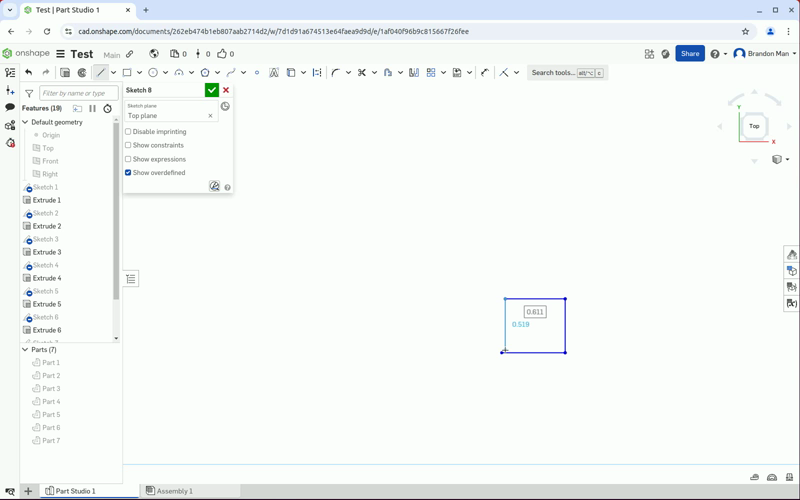
scroll(-6)
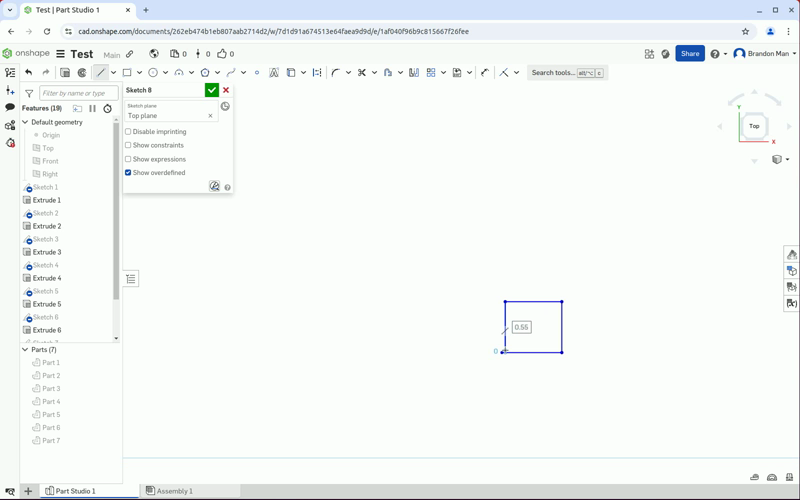
scroll(-6)
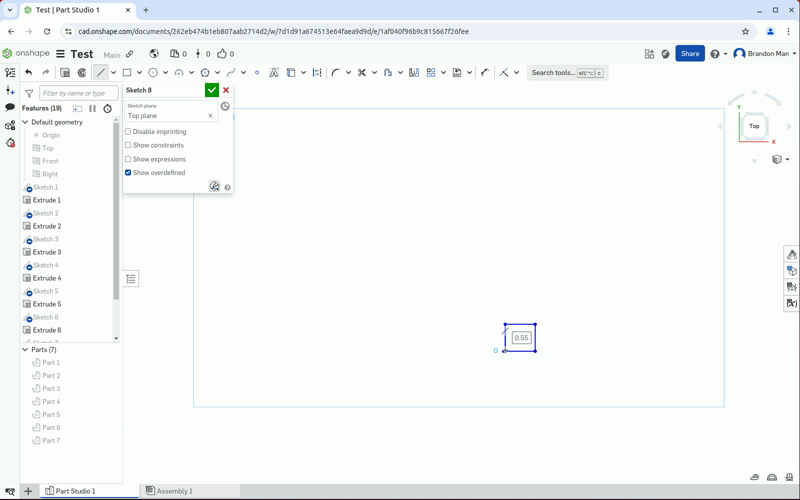
scroll(-6)
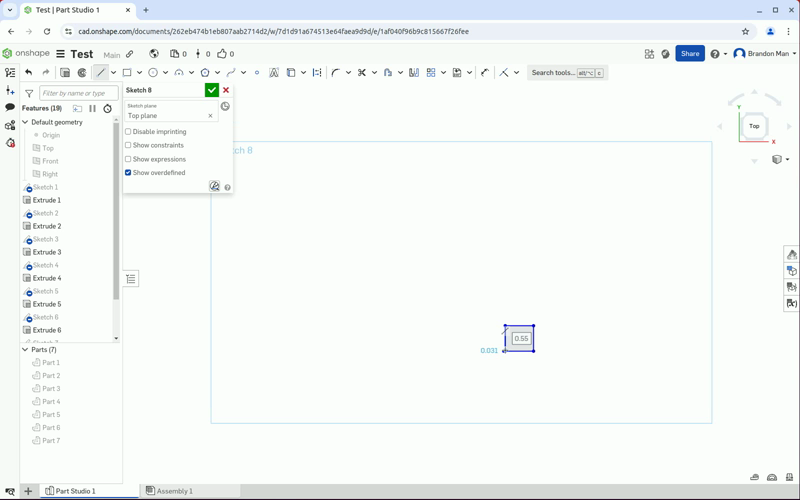
scroll(-6)
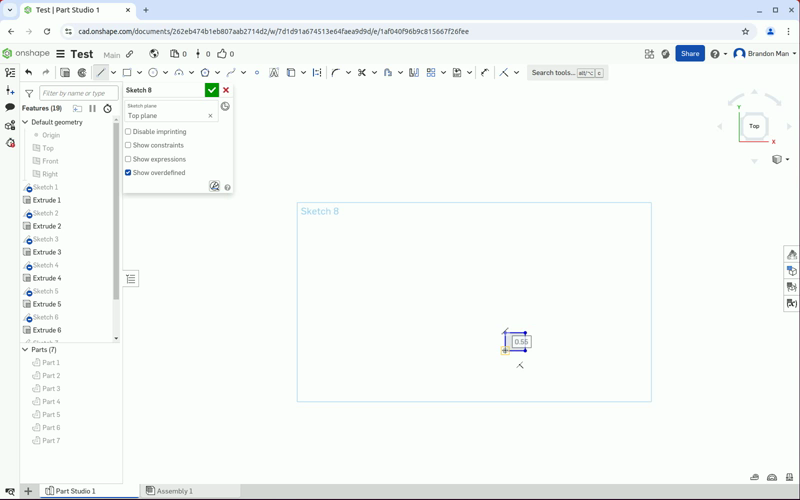
scroll(-6)
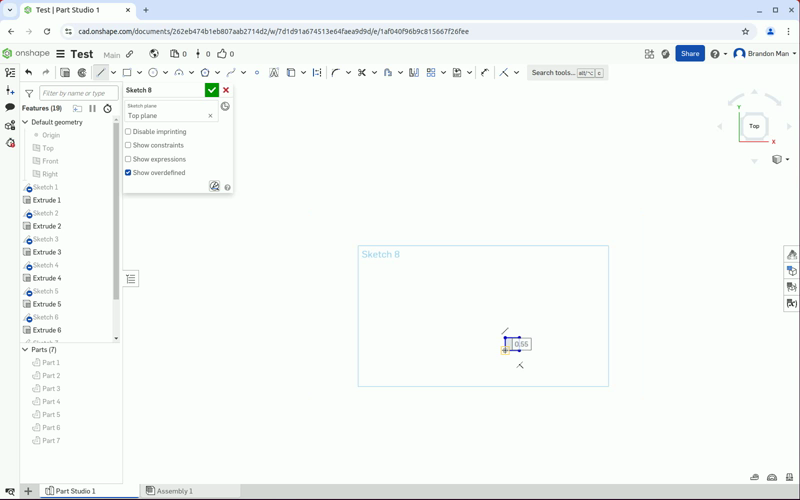
scroll(-6)
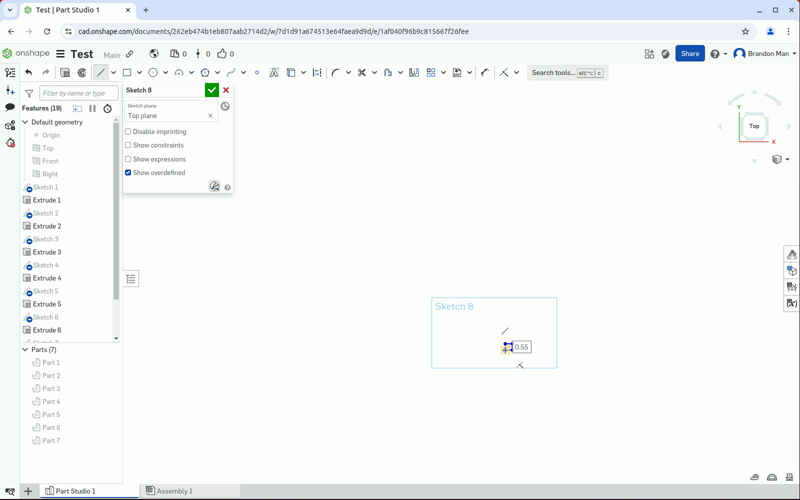
key(esc)
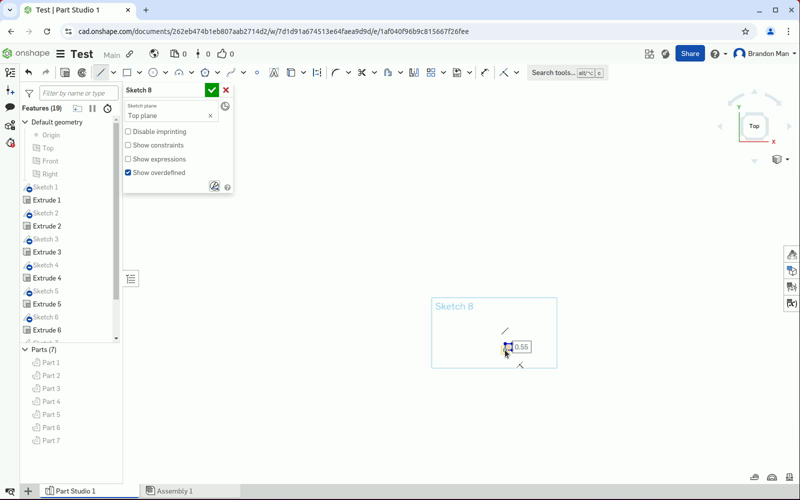
mouse_move(505, 349)
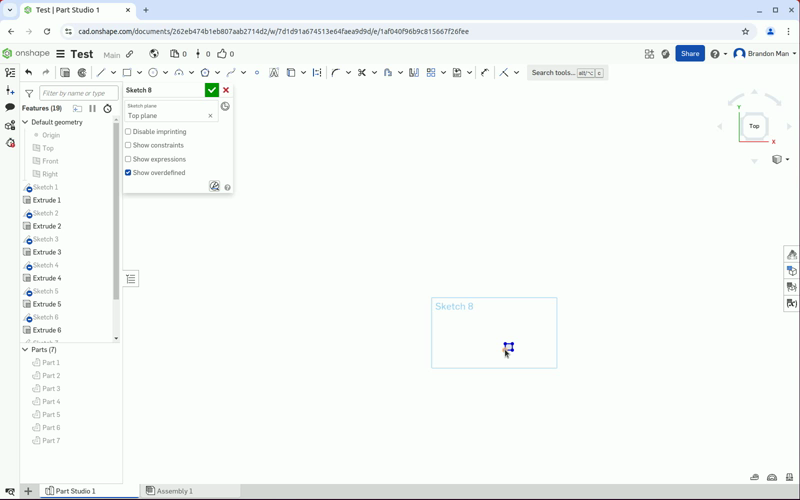
scroll(6)
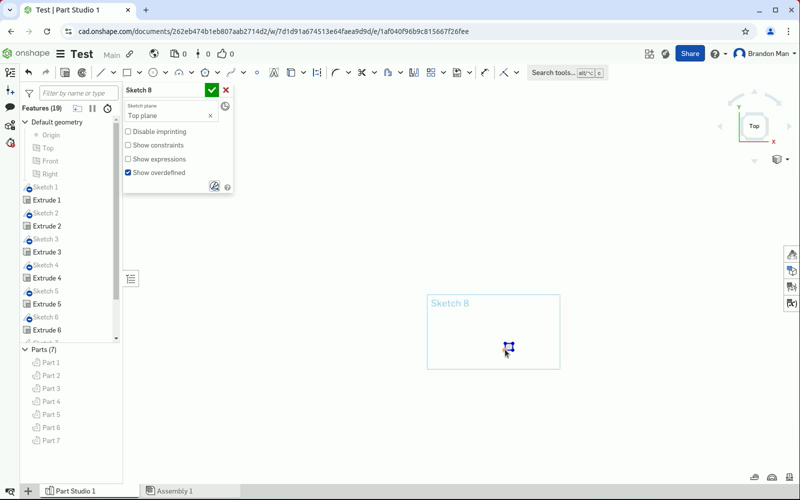
scroll(6)
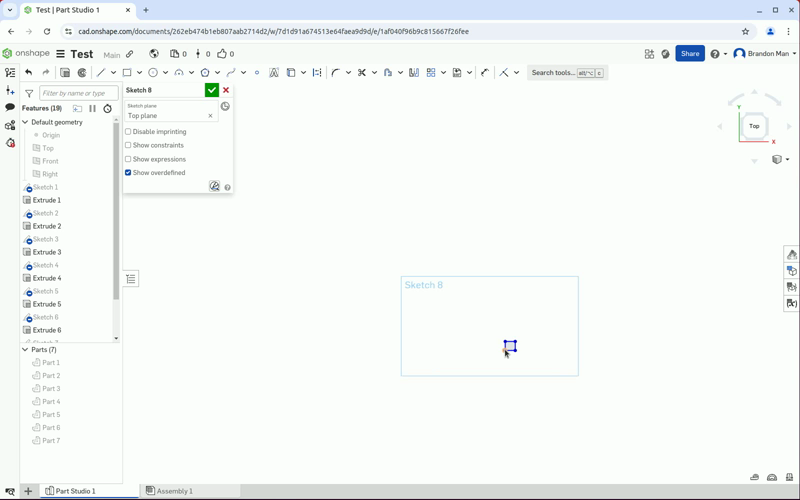
scroll(6)
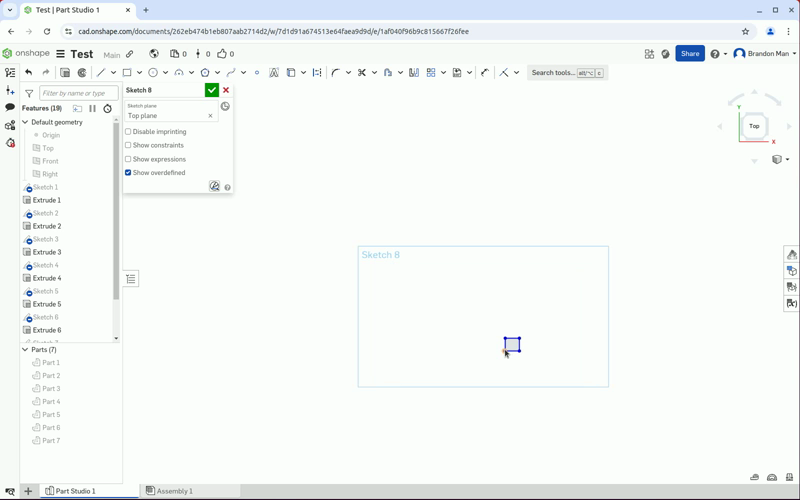
scroll(6)
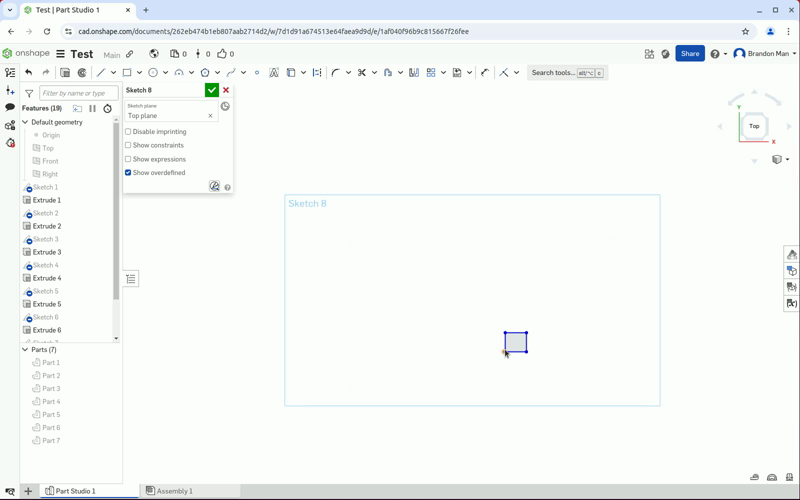
scroll(6)
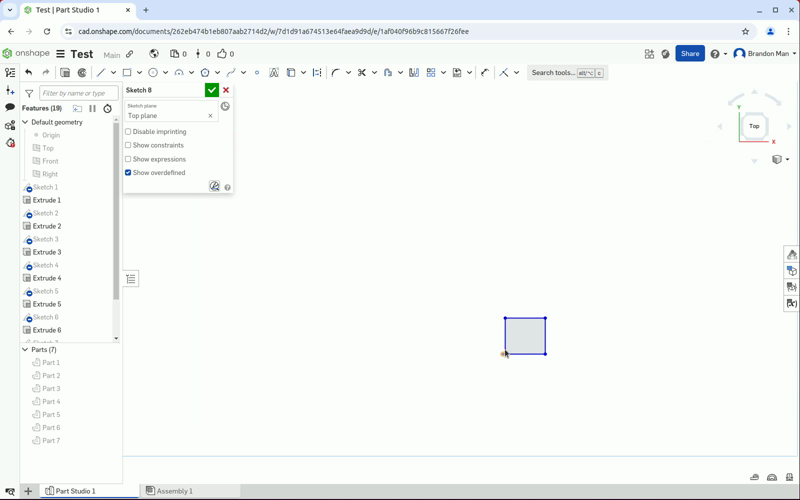
scroll(6)
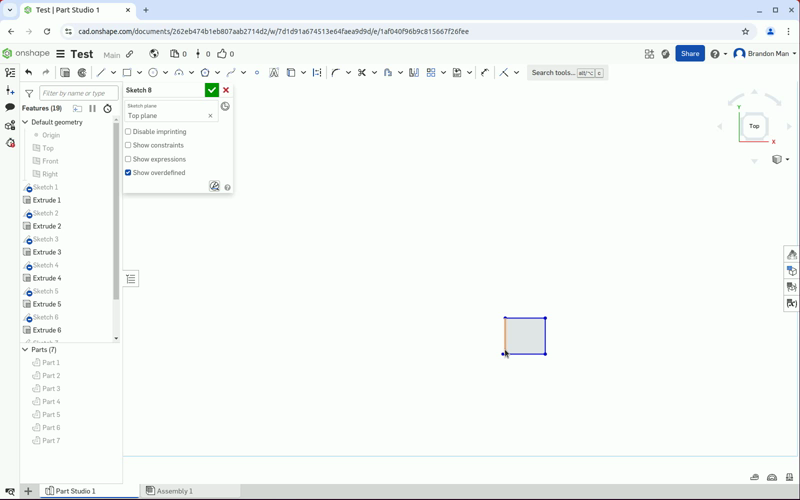
scroll(6)
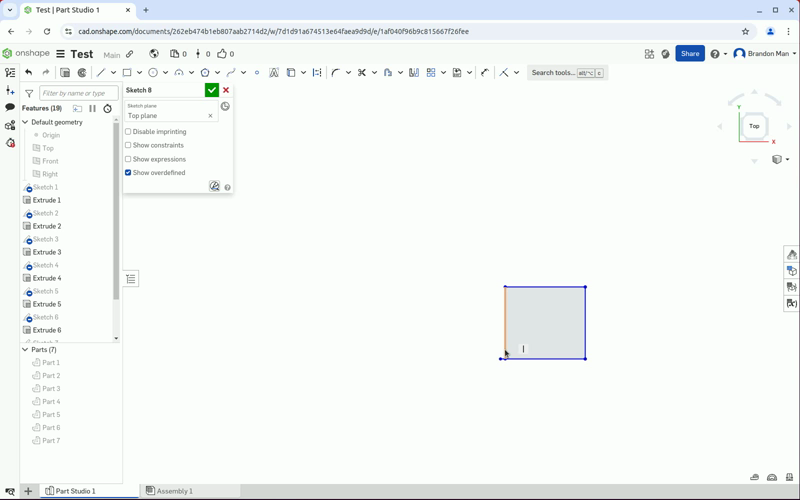
click(505, 349)
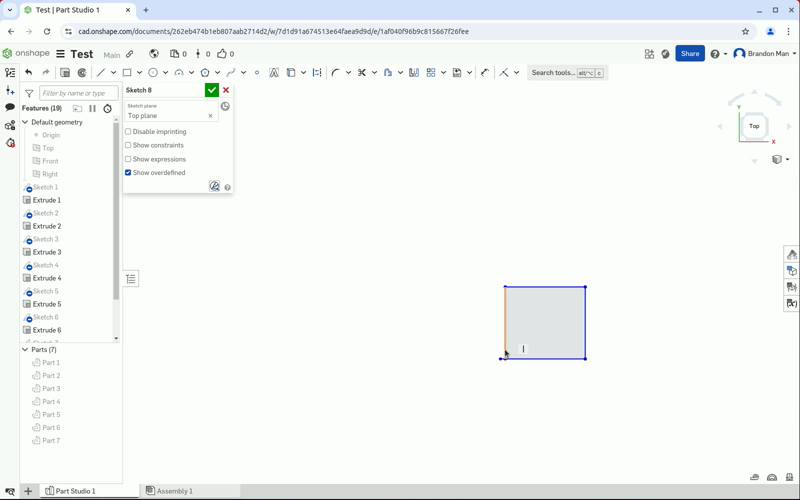
scroll(-6)
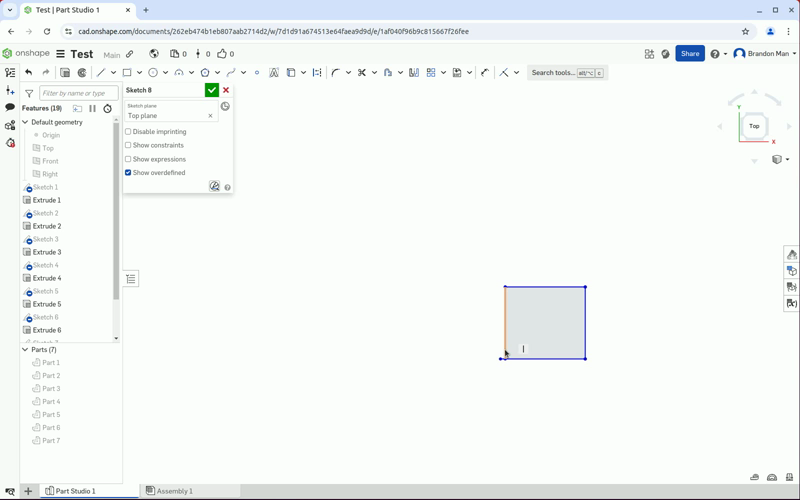
scroll(-6)
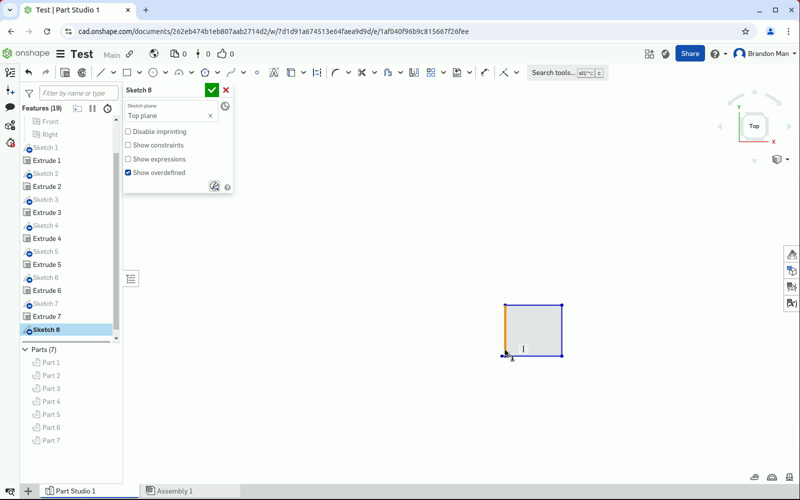
scroll(-6)
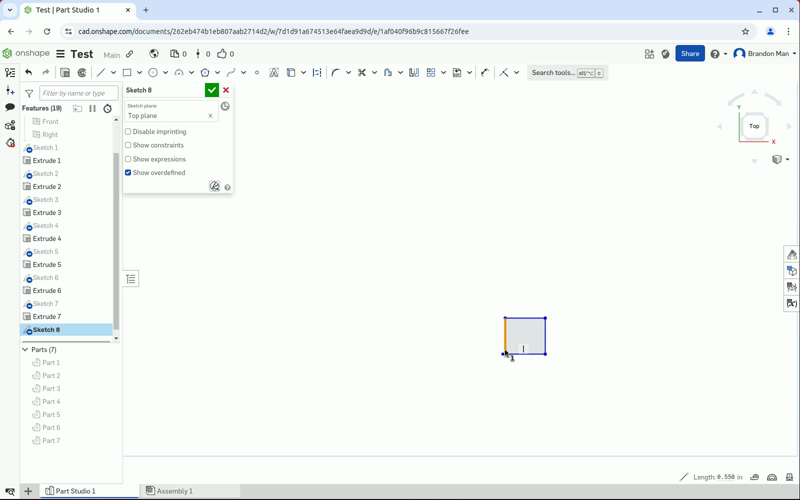
scroll(-6)
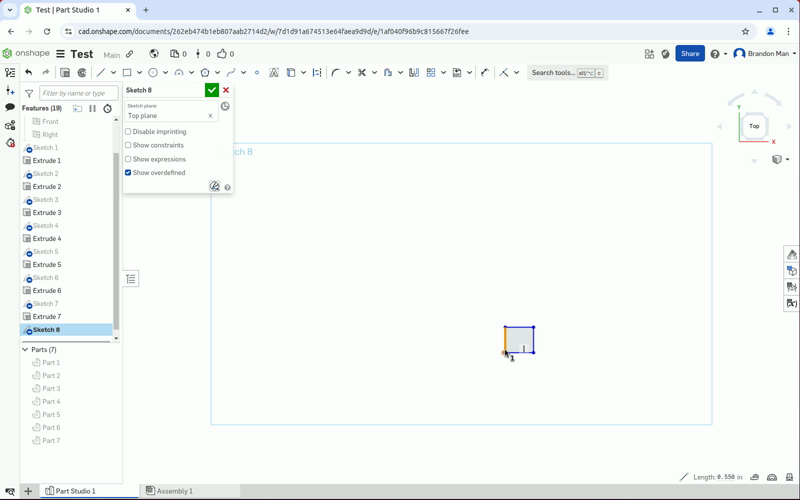
scroll(-6)
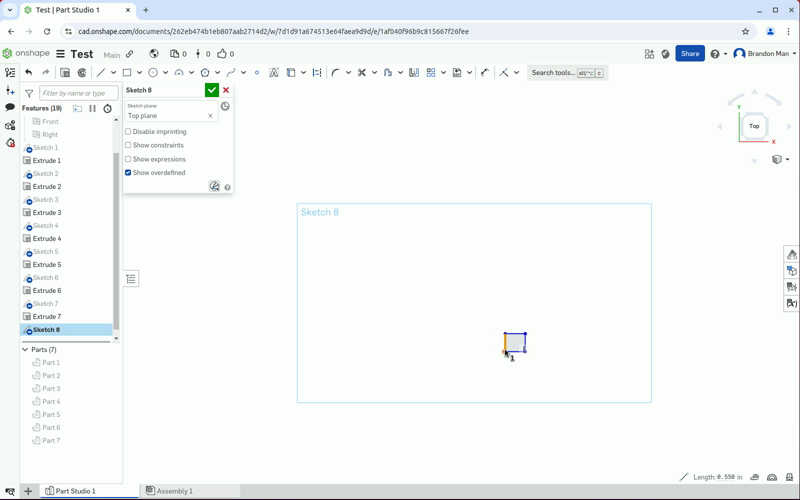
scroll(-6)
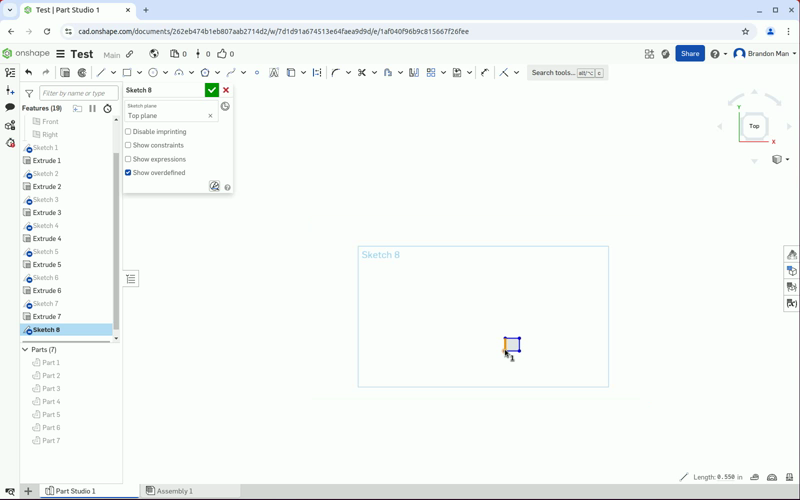
scroll(-6)
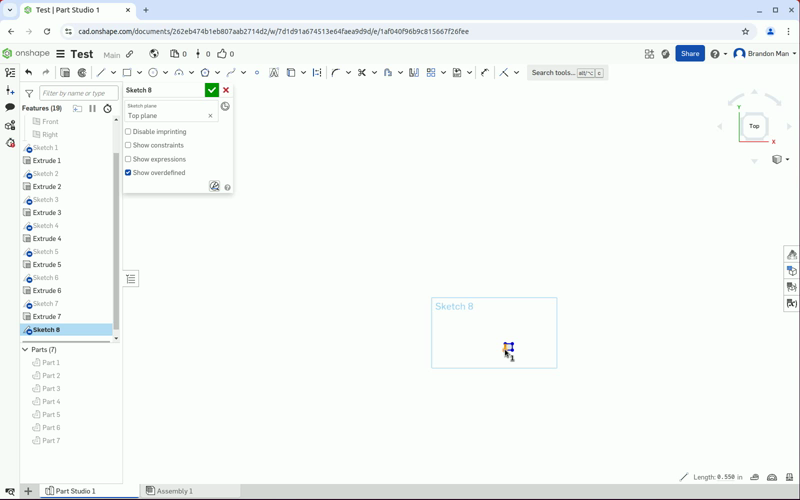
mouse_move(73, 352)
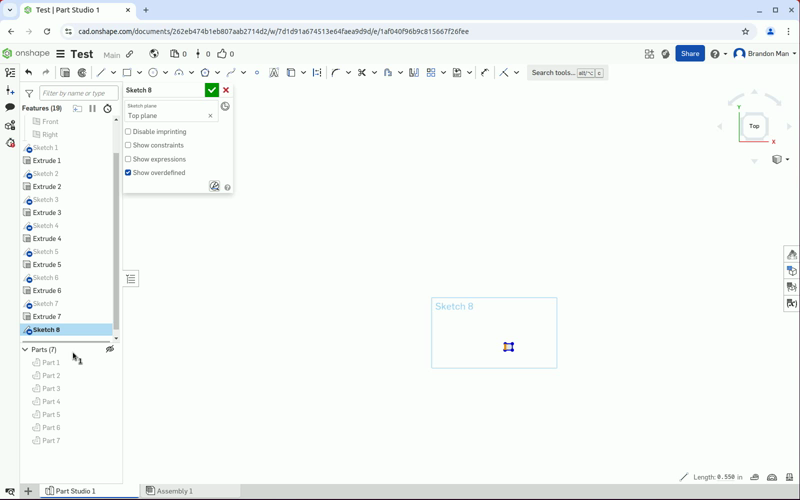
key(shift+y)
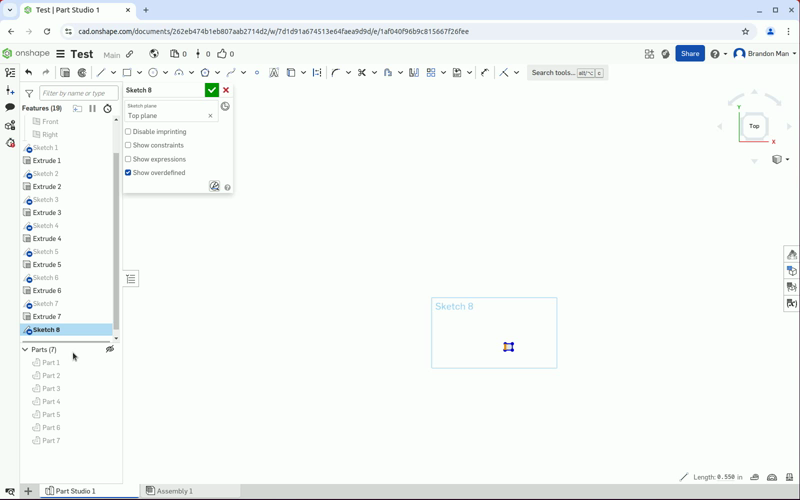
key(shift+e)
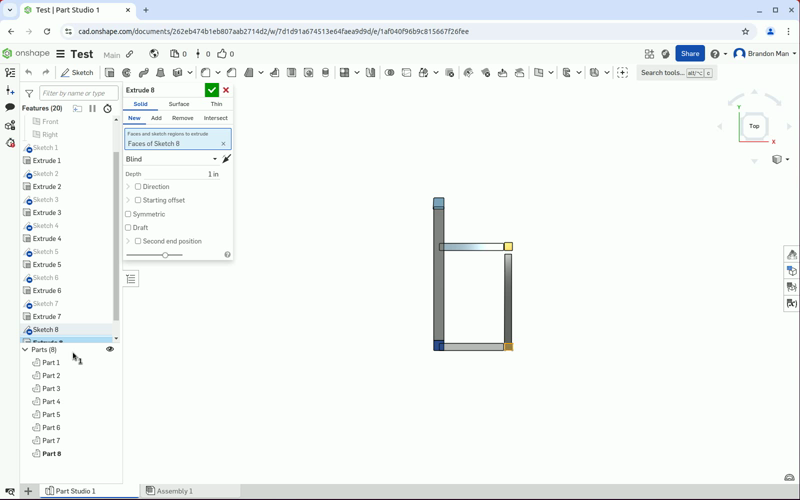
mouse_move(143, 106)
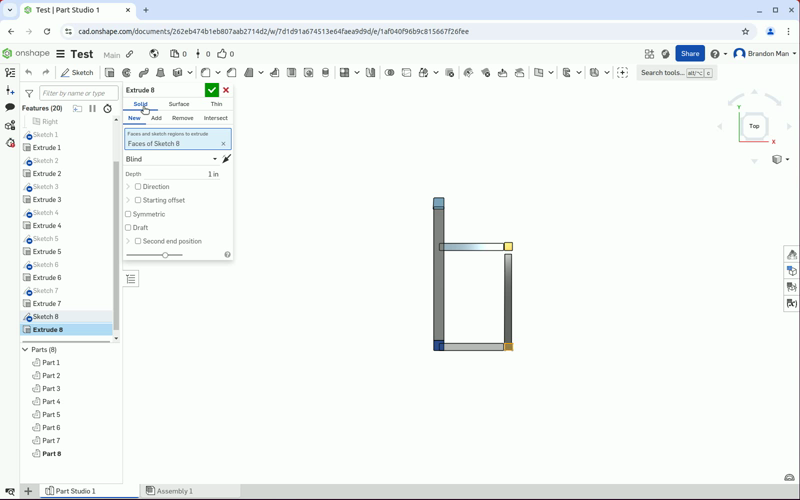
click(143, 106)
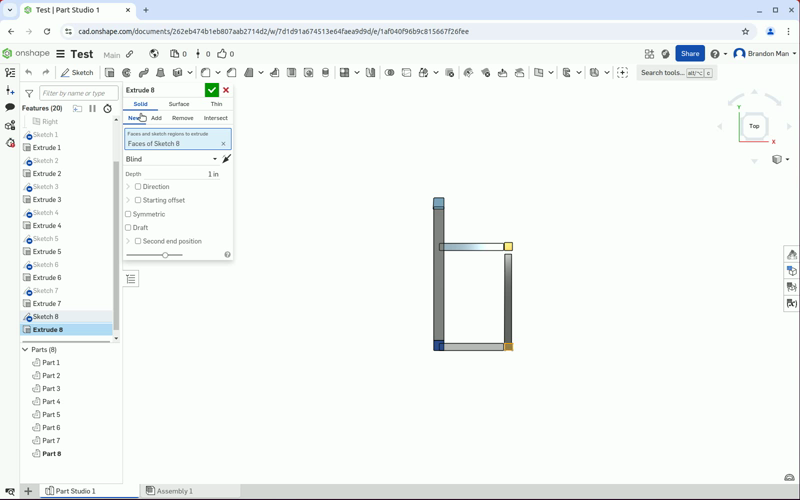
mouse_move(137, 120)
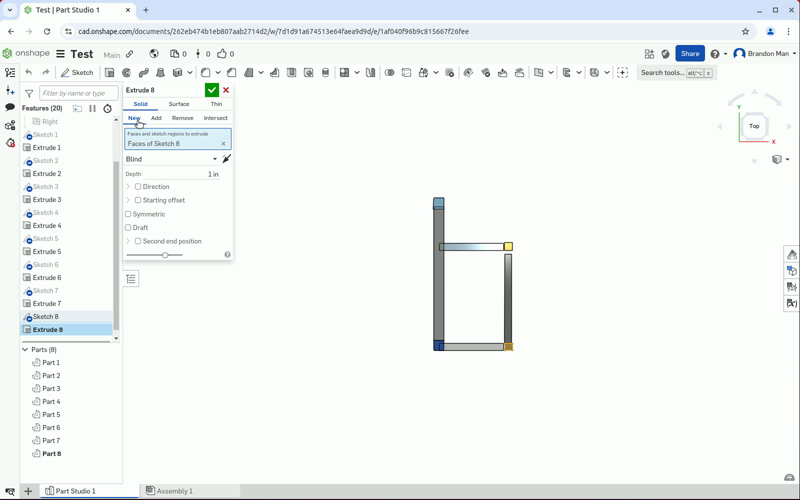
click(137, 120)
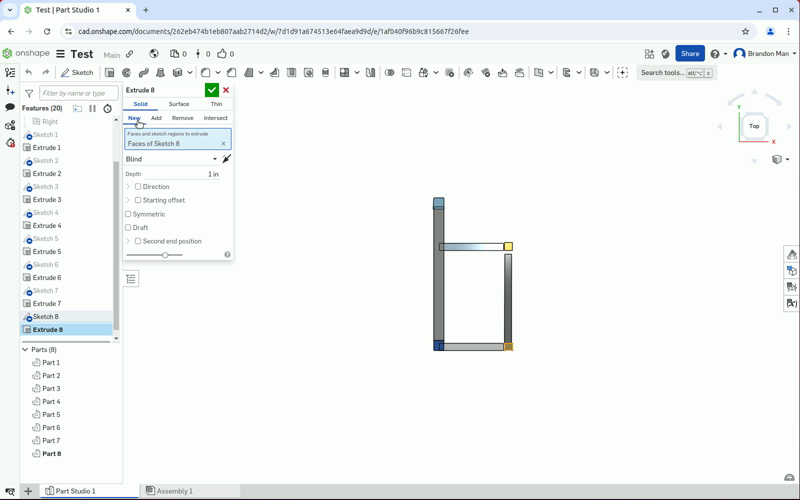
key(tab, 4)
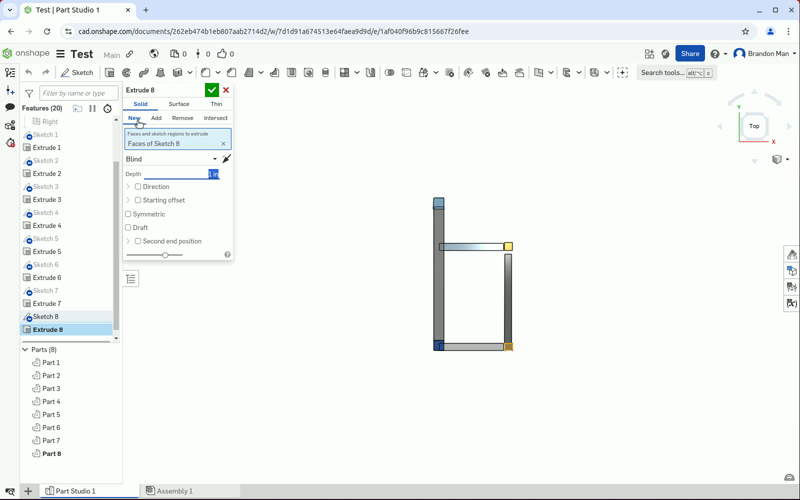
text(20.942)
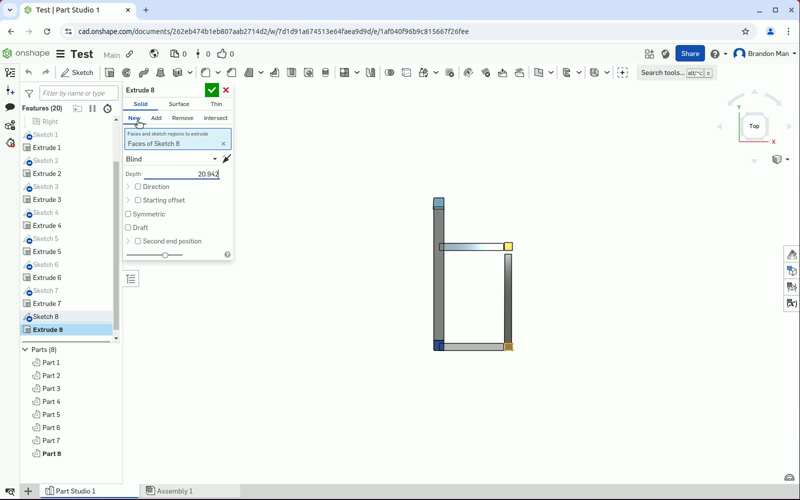
key(enter)
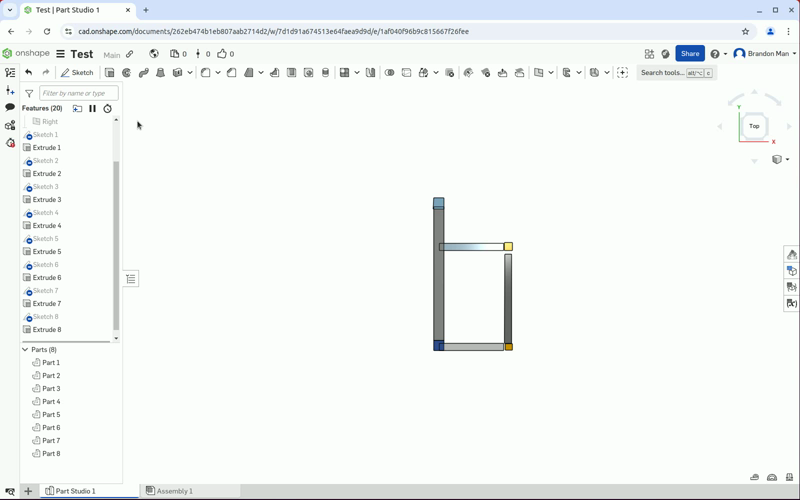
key(shift+h)
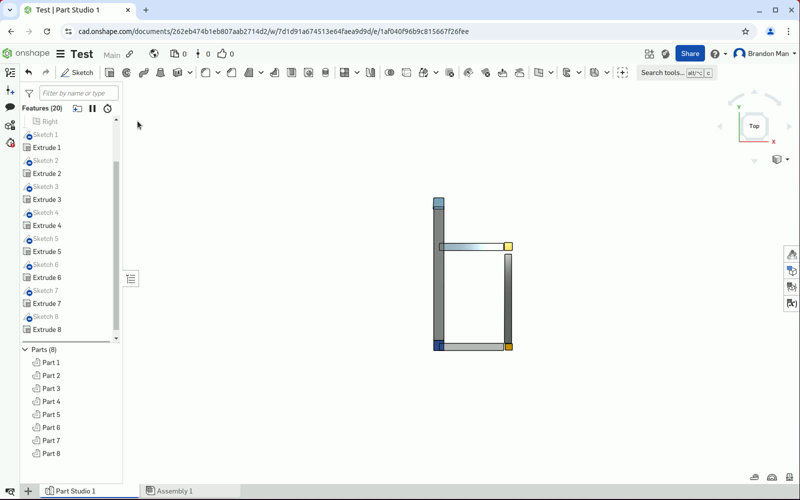
key(shift+h)
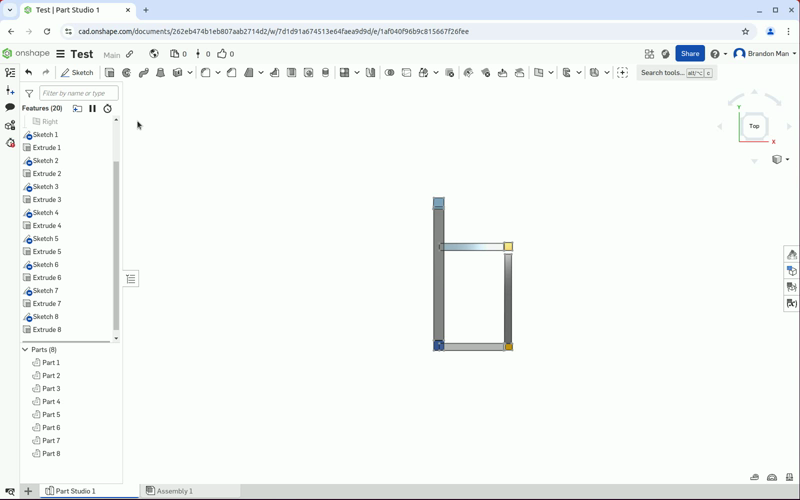
key(shift+7)
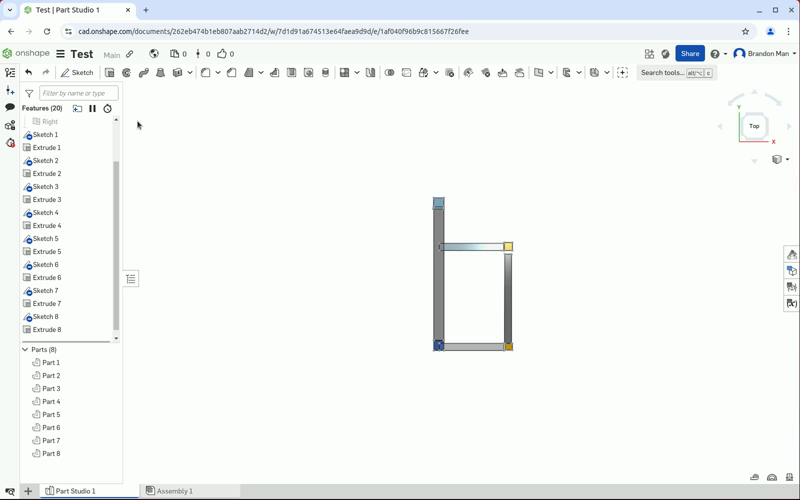
key(up, 3)
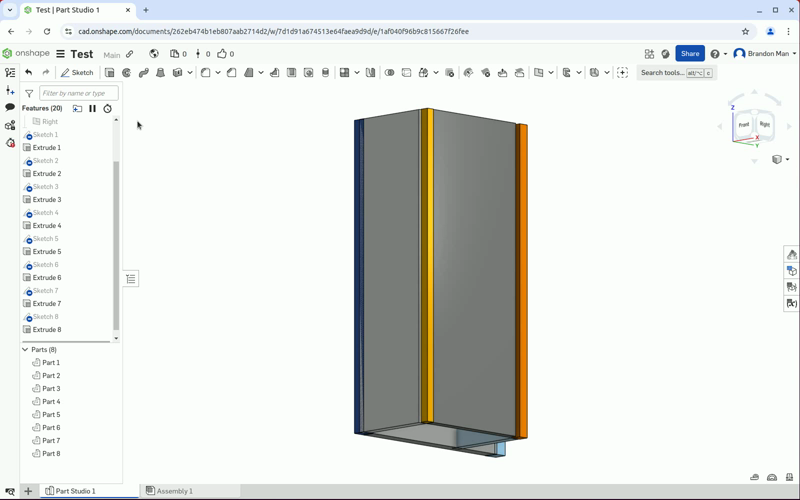
key(left, 3)
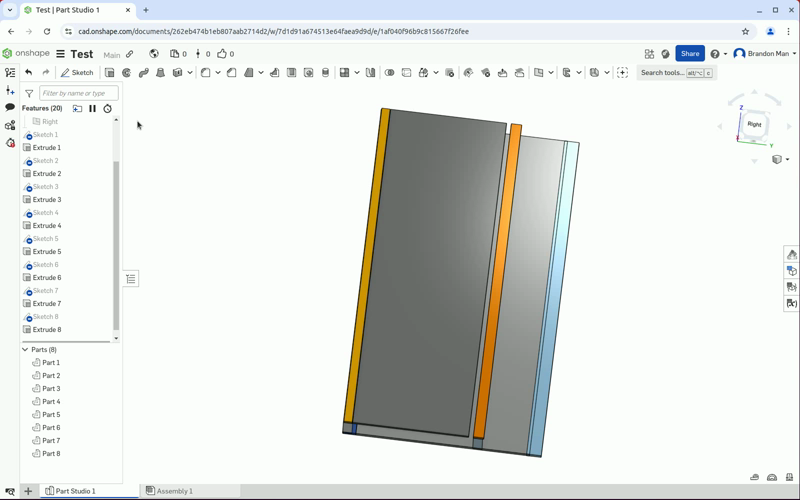
key(right, 3)
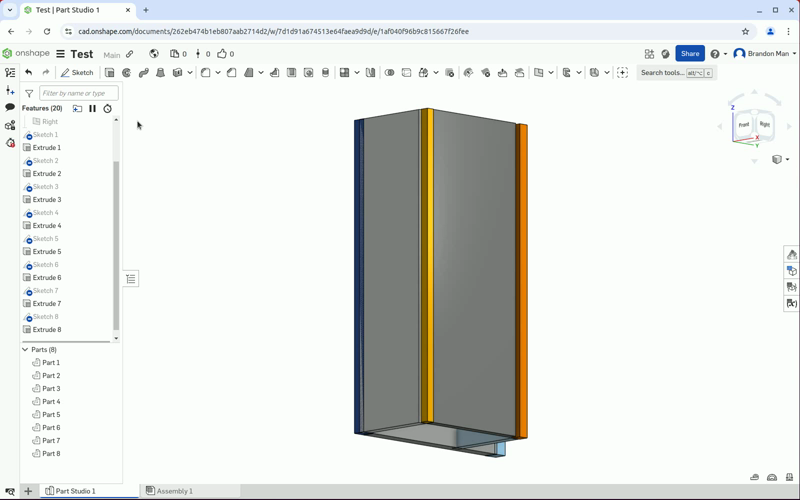
key(down, 3)
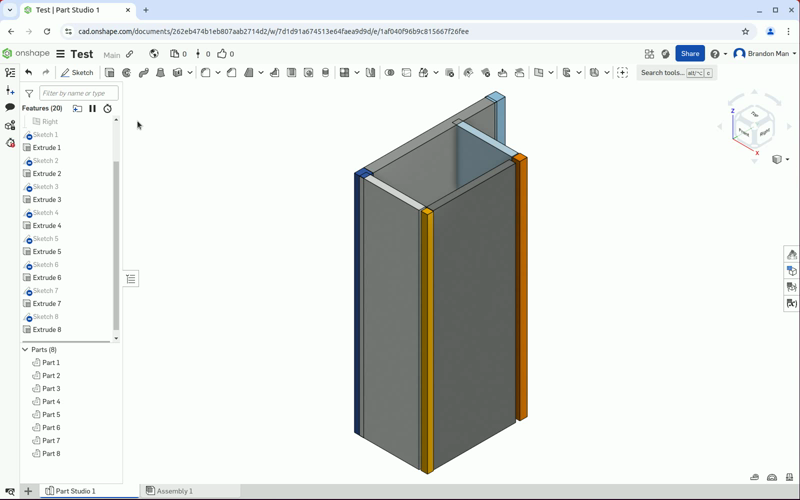
mouse_move(69, 137)
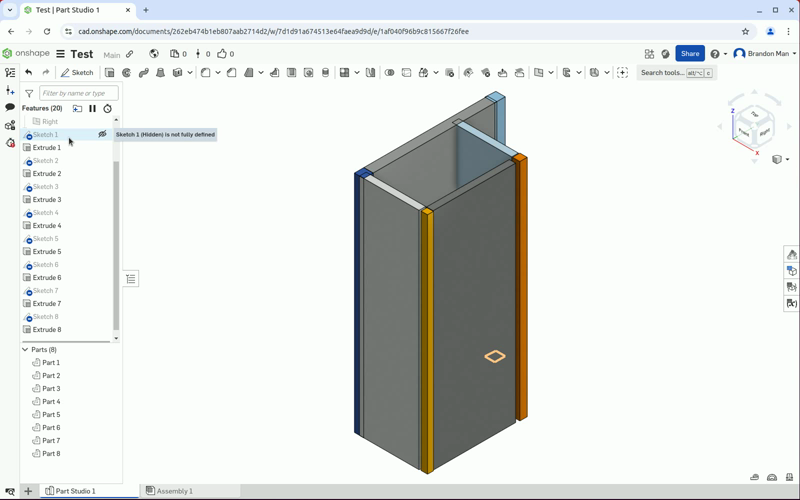
click(69, 137)